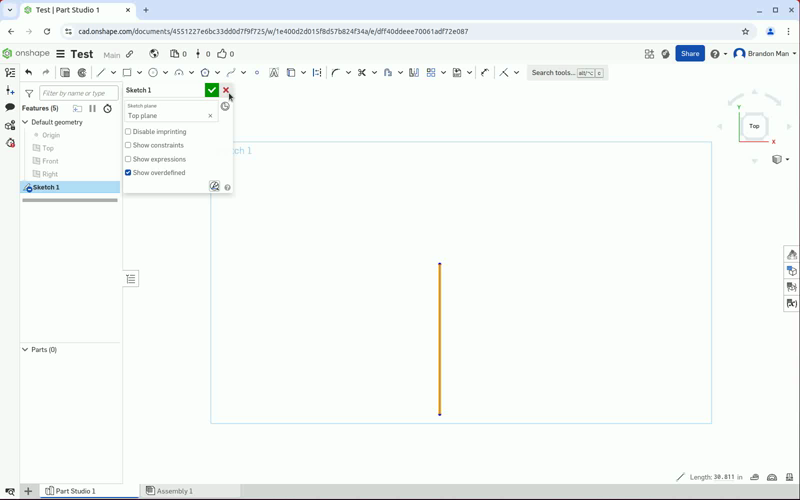
key(shift+h)
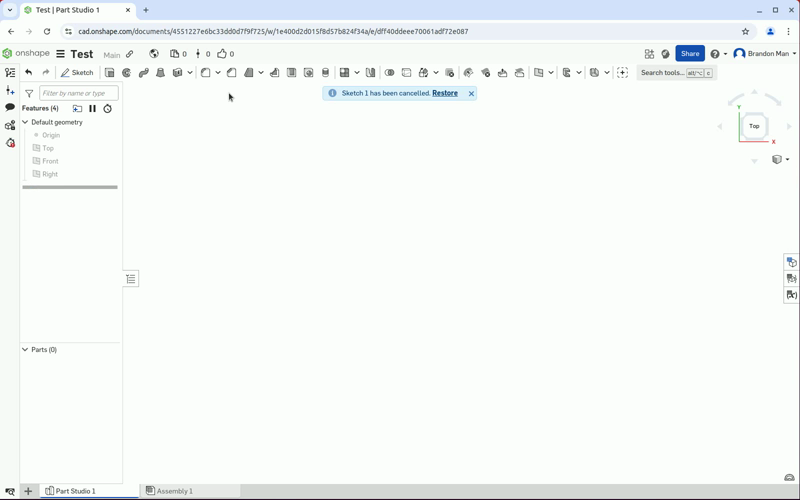
mouse_move(73, 352)
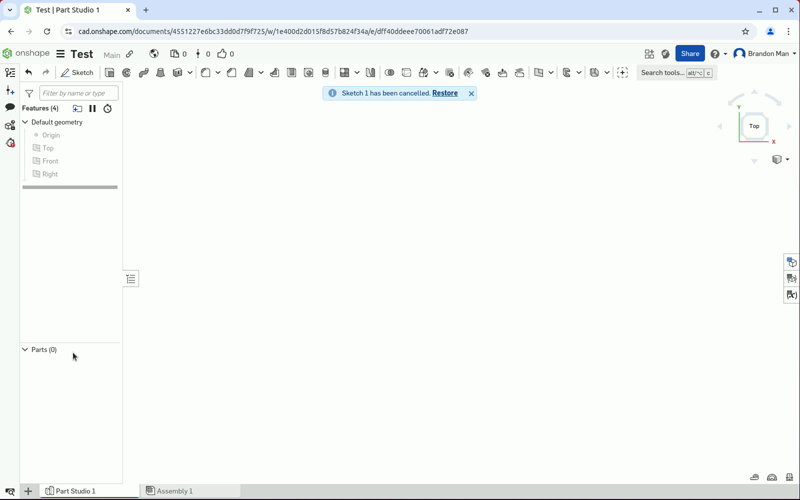
key(y)
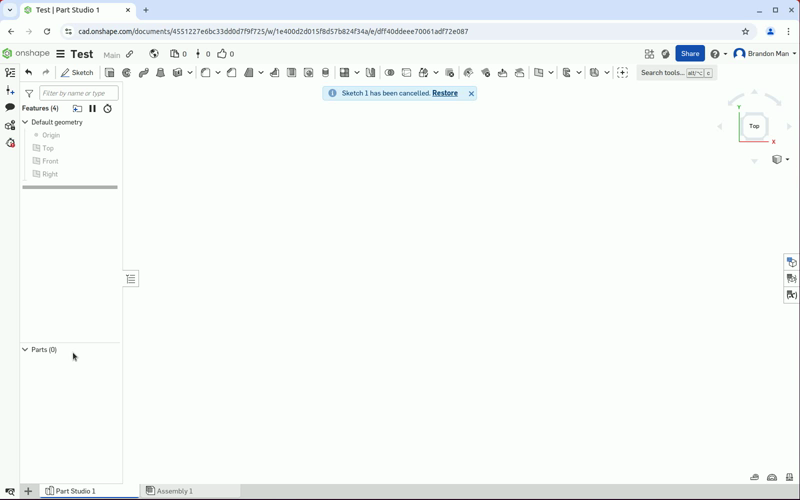
key(shift+p)
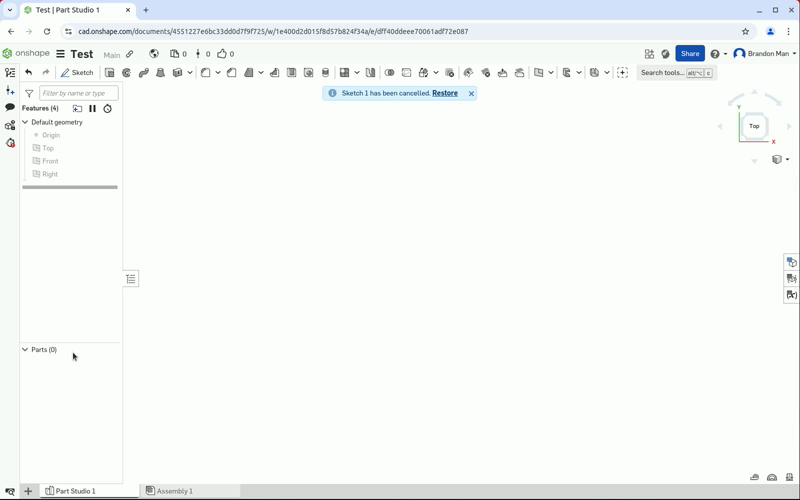
key(space)
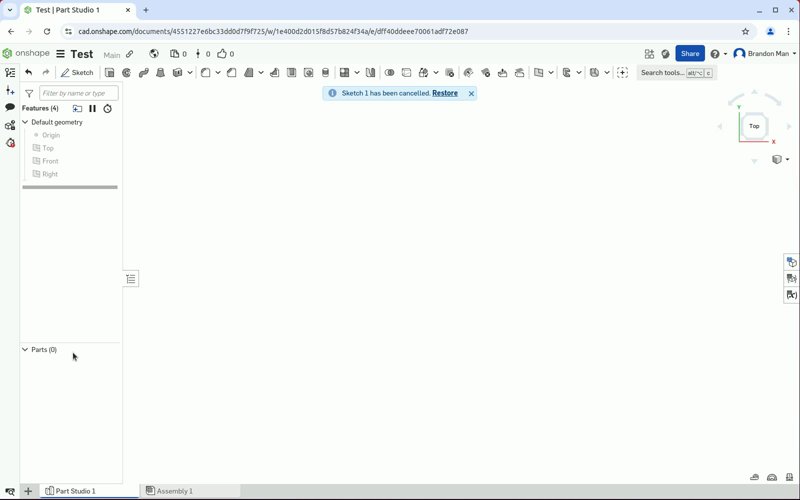
key_down(shift)
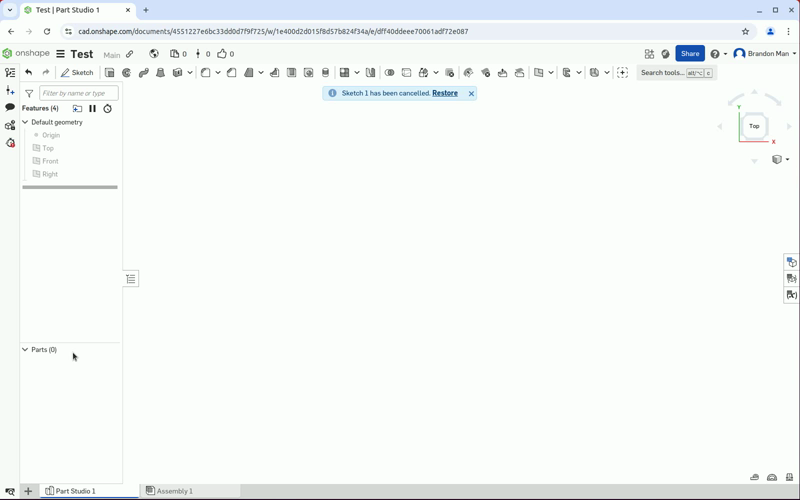
key(up)
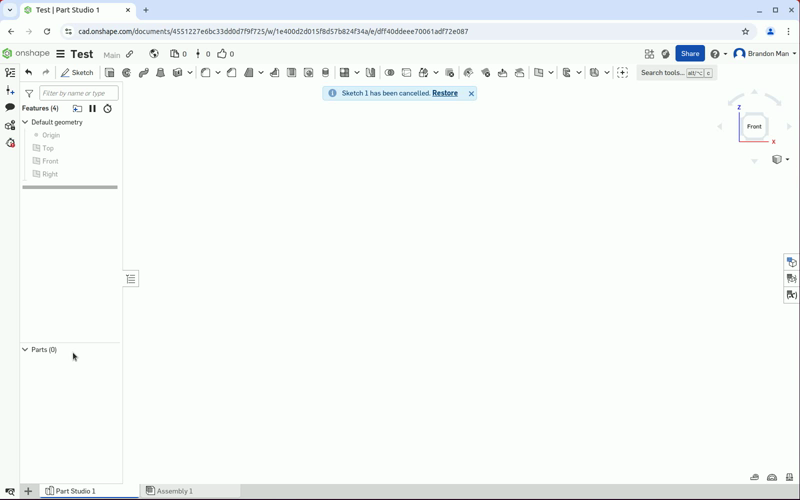
key_up(shift)
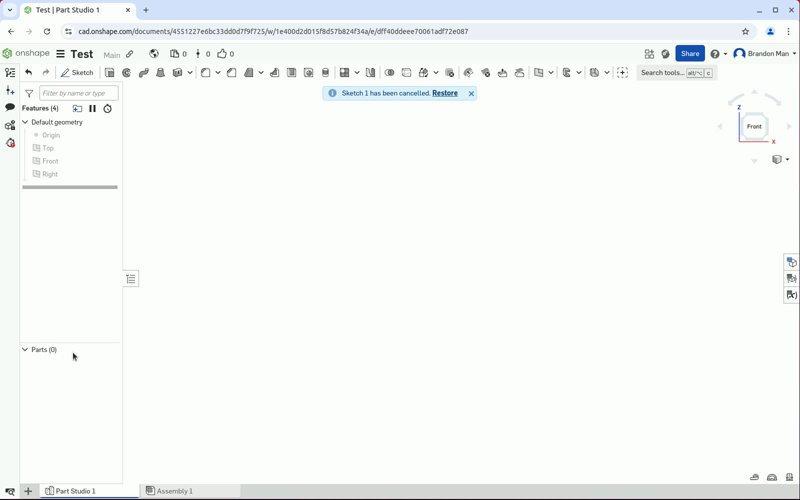
mouse_move(73, 352)
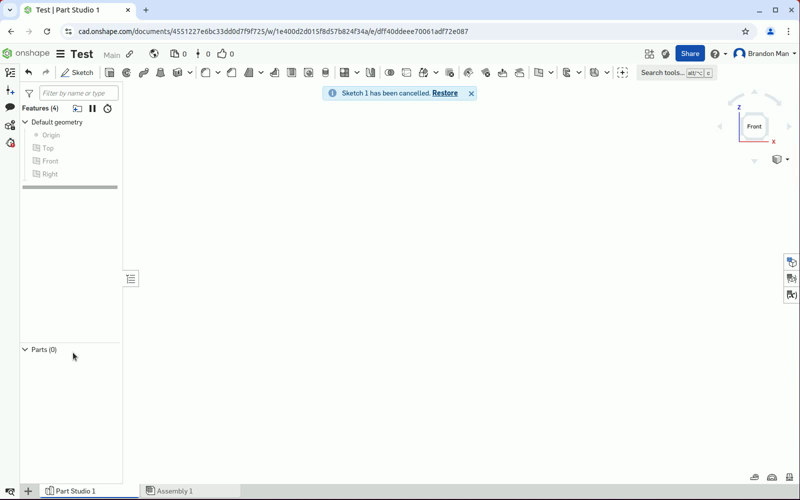
key(shift+y)
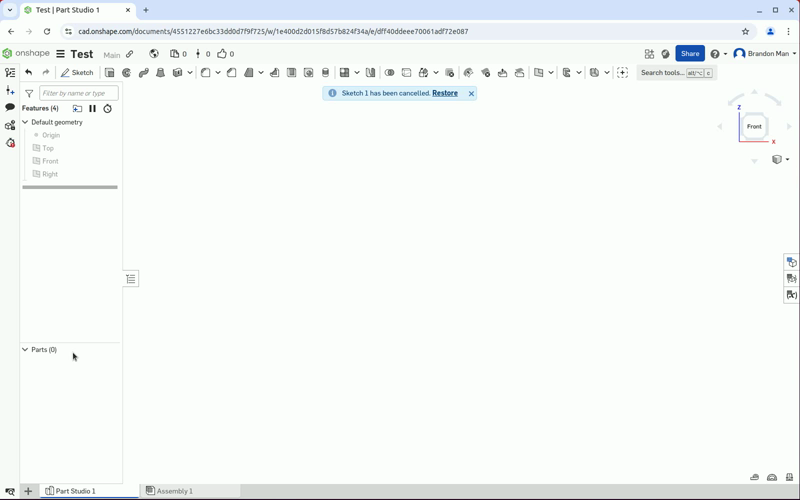
key(shift+s)
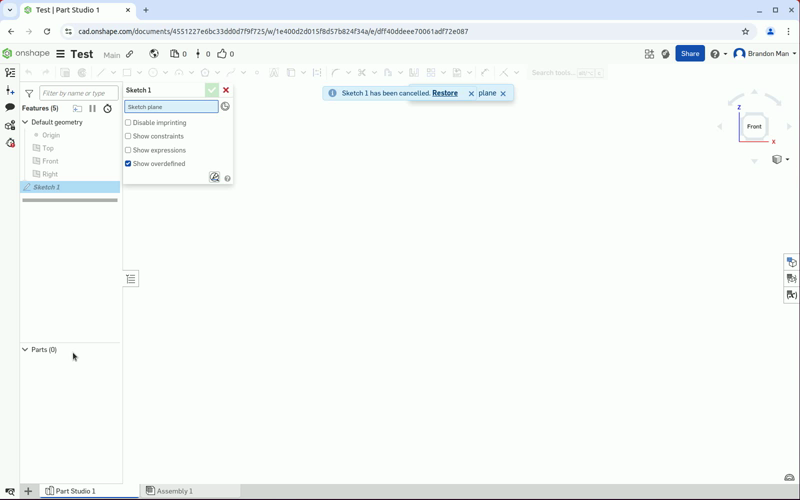
mouse_move(73, 163)
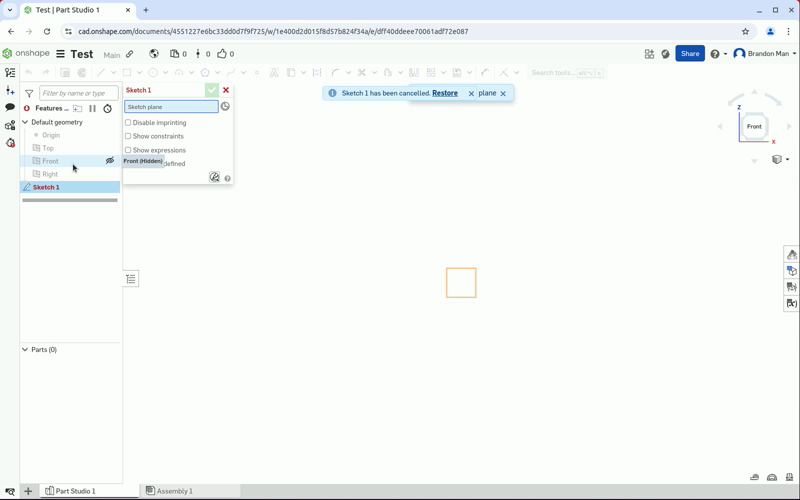
click(73, 163)
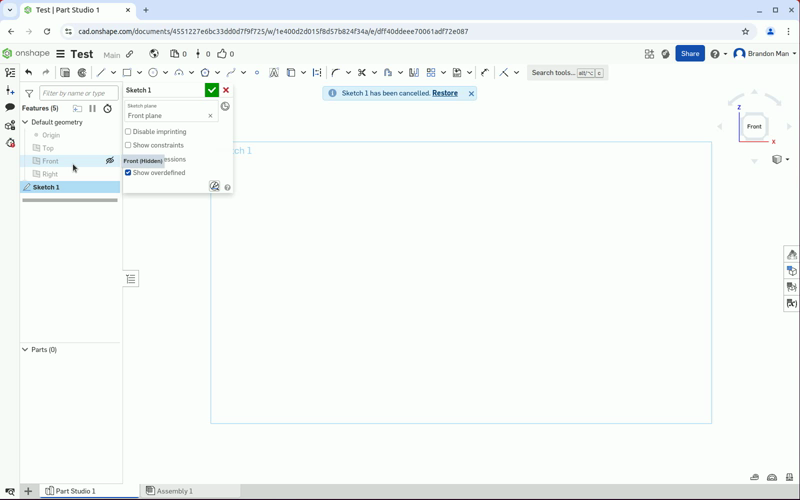
mouse_move(73, 352)
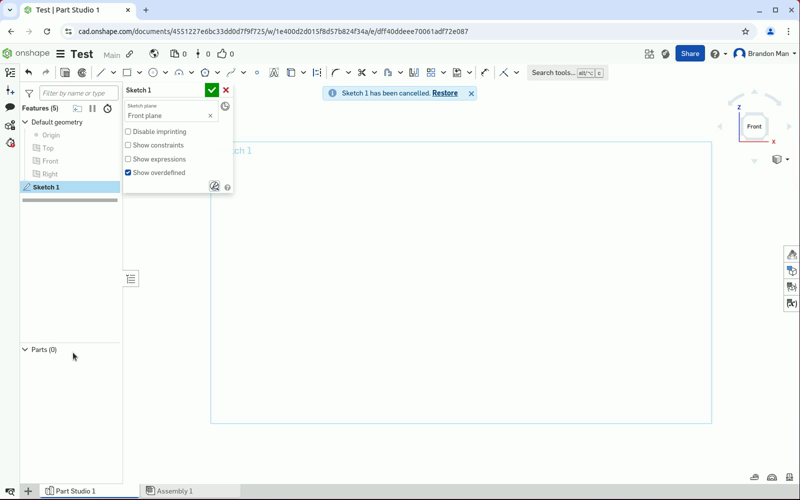
key(y)
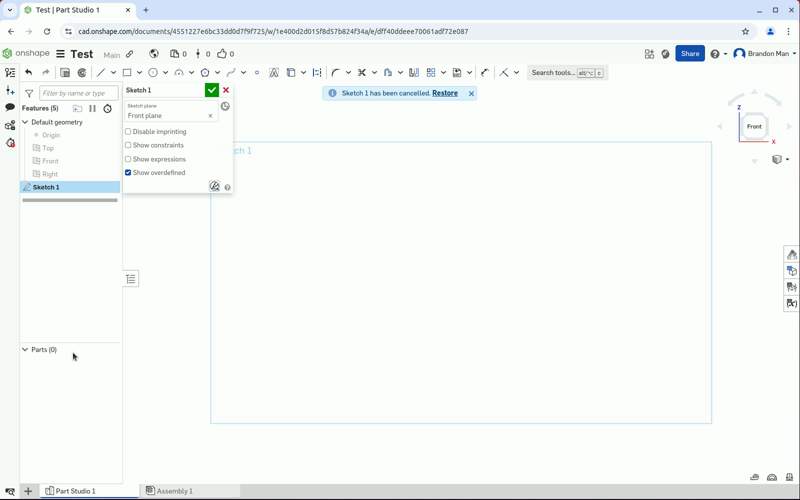
key(l)
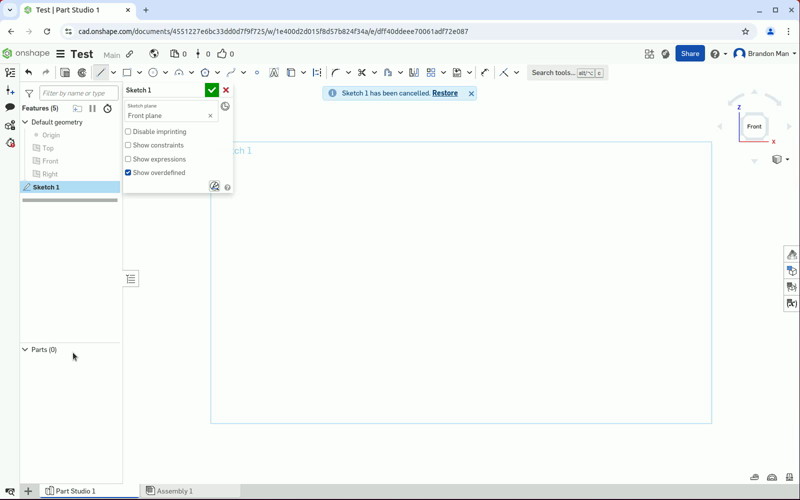
key_down(shift)
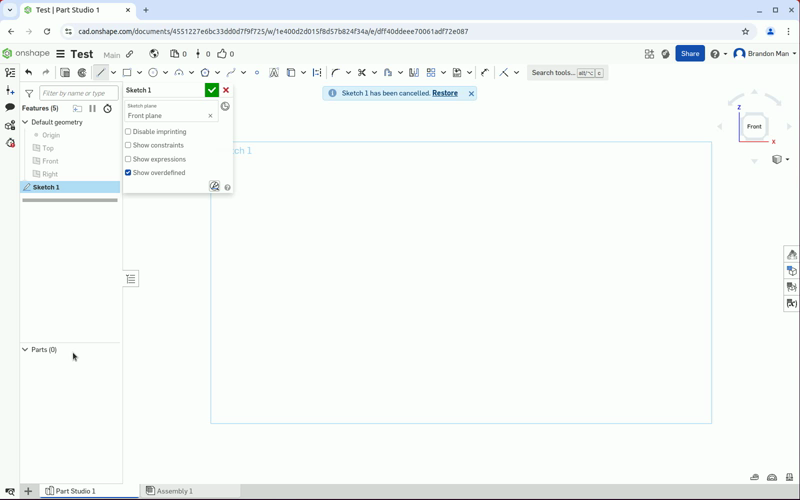
mouse_move(460, 303)
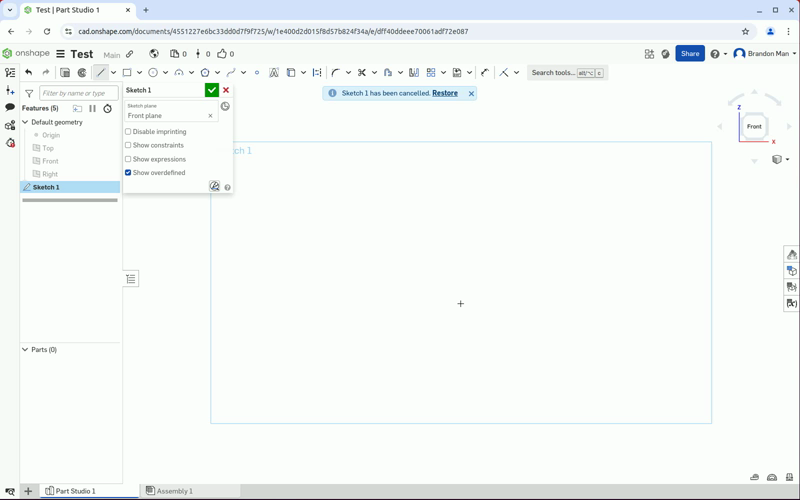
click(460, 303)
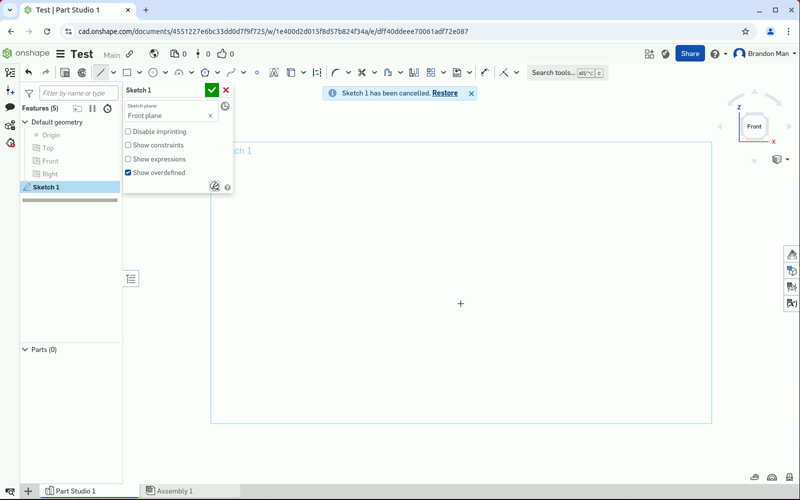
key_up(shift)
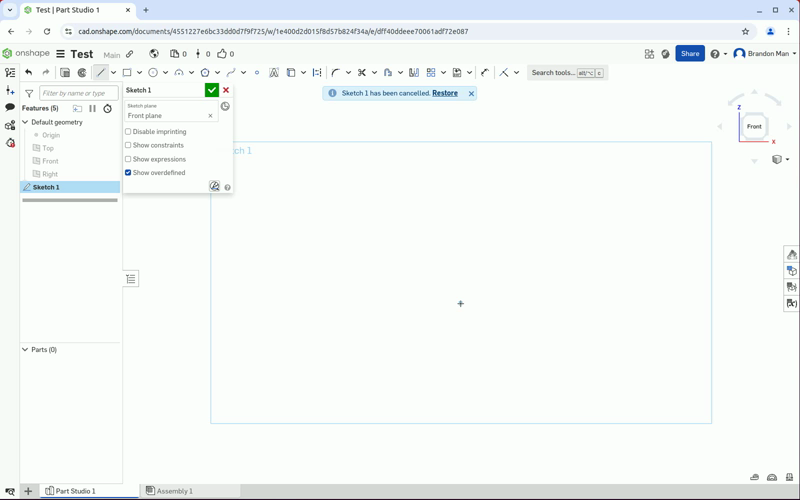
key_down(shift)
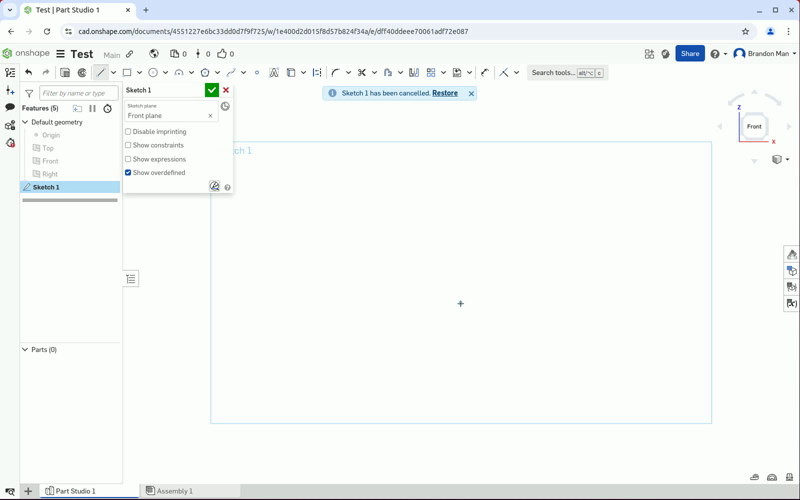
mouse_move(490, 303)
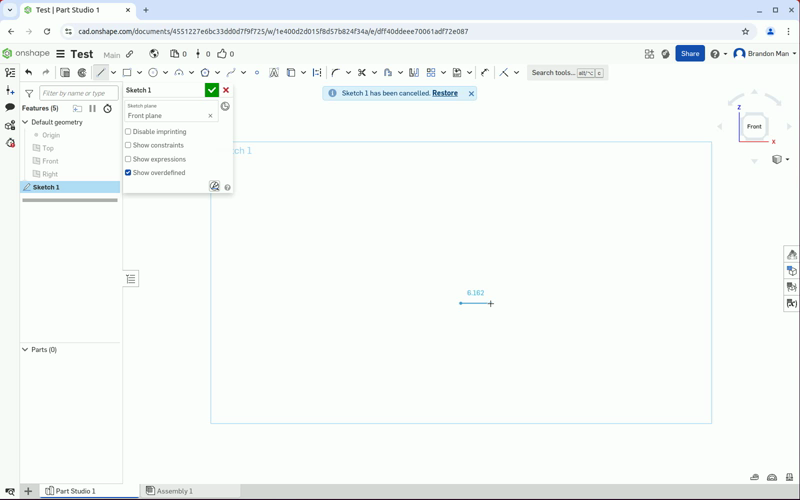
mouse_move(464, 302)
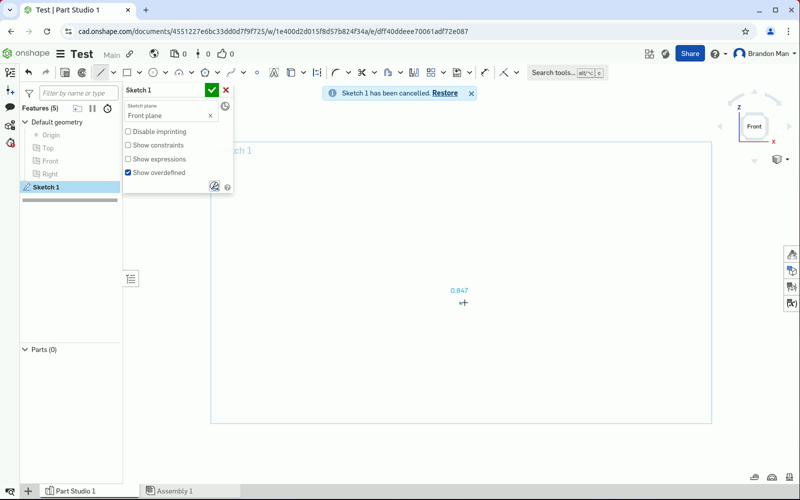
scroll(6)
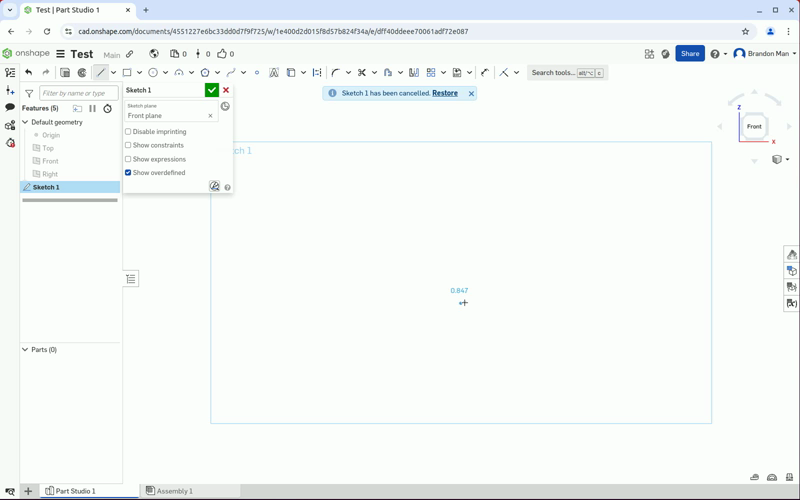
scroll(6)
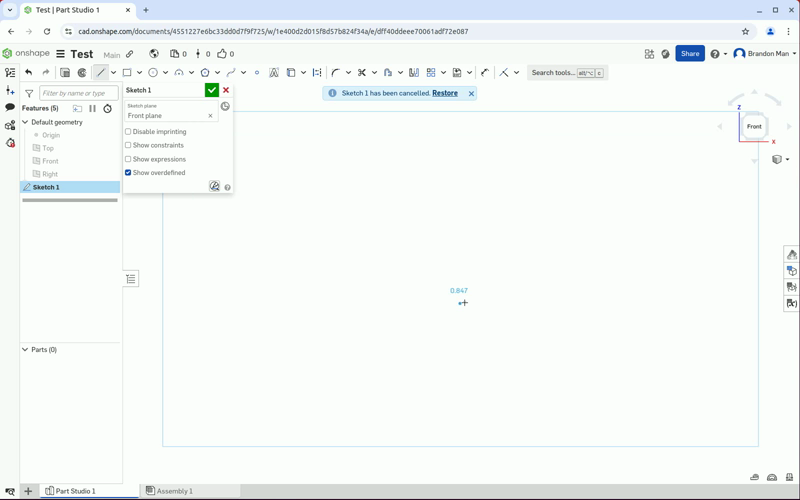
scroll(6)
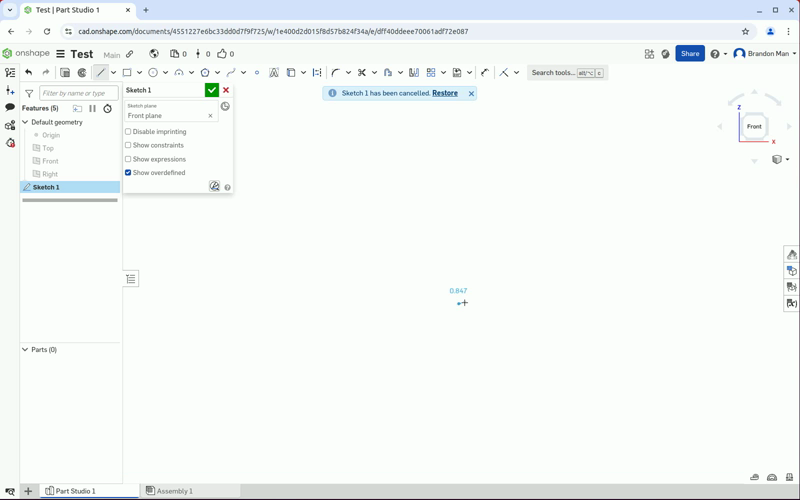
scroll(6)
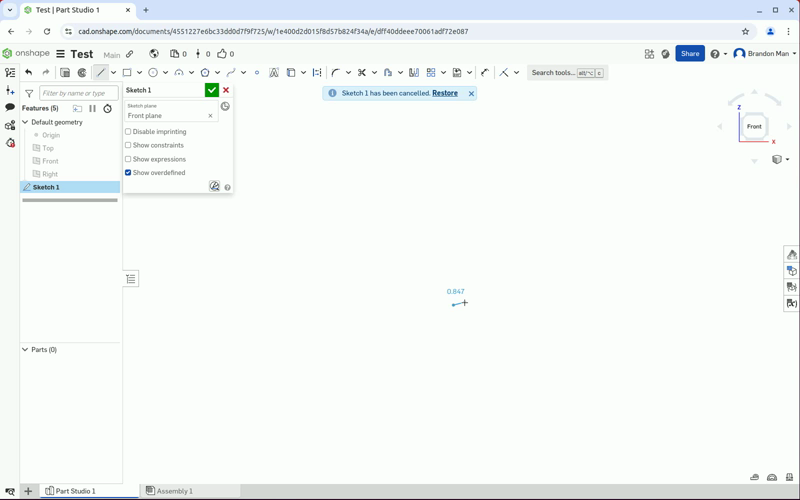
scroll(6)
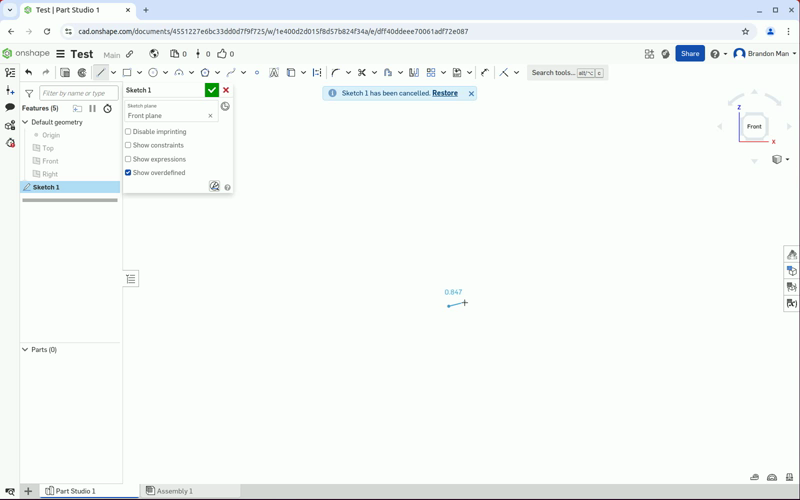
scroll(6)
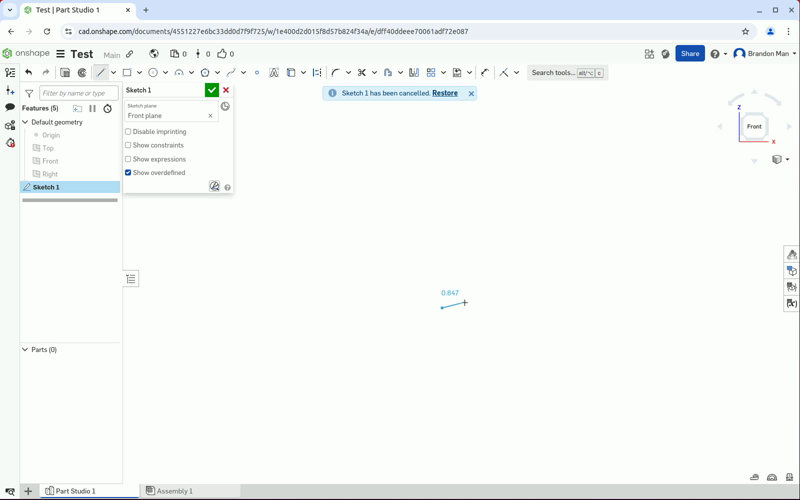
scroll(6)
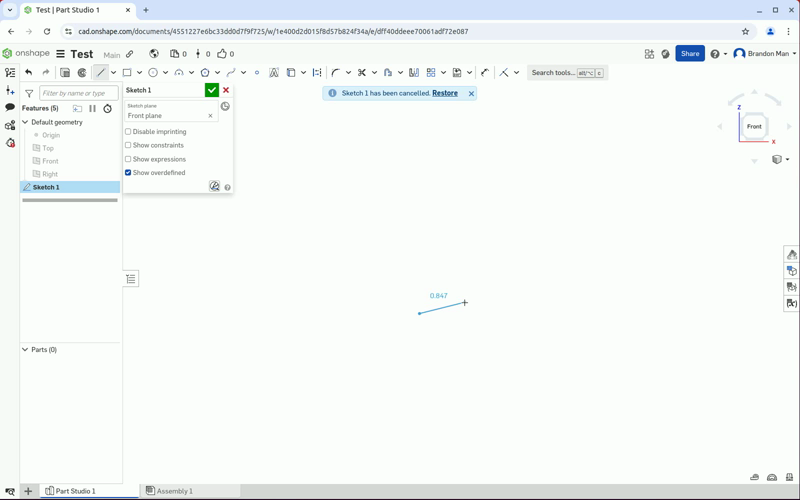
click(464, 302)
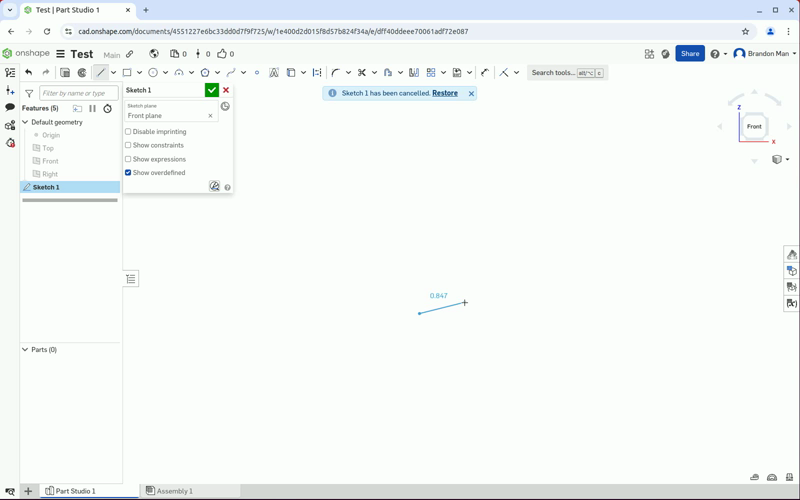
scroll(-6)
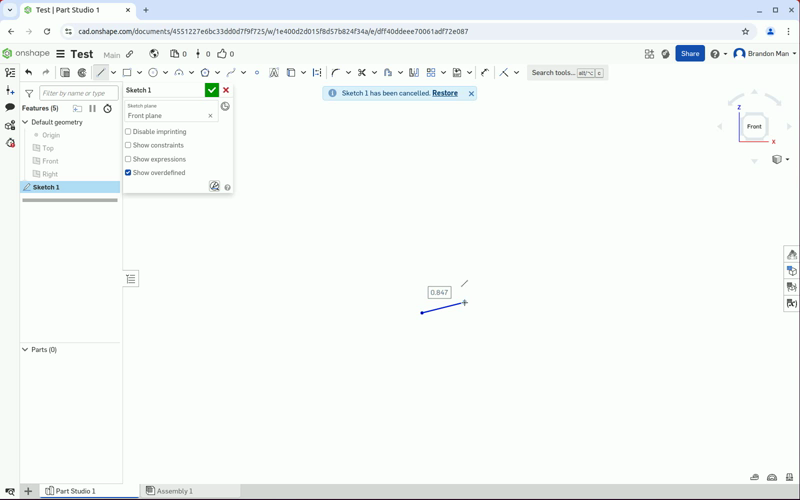
scroll(-6)
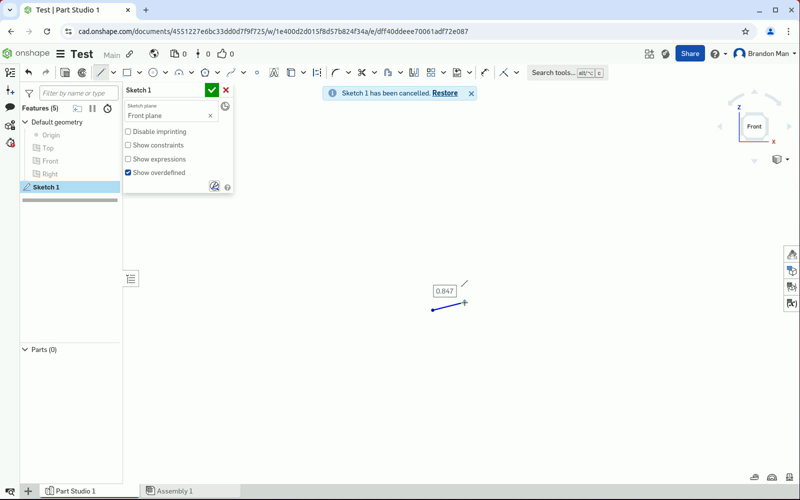
scroll(-6)
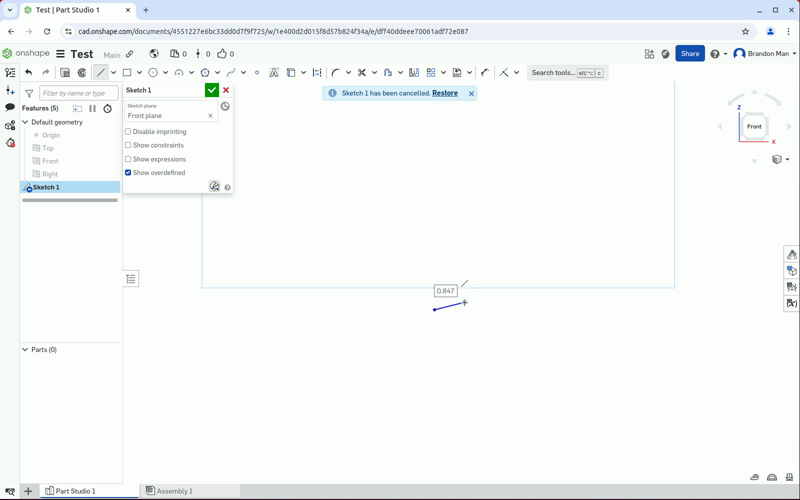
scroll(-6)
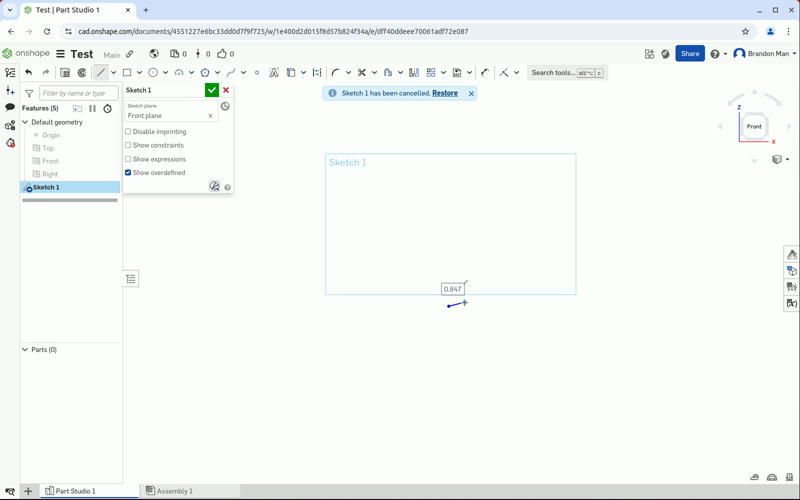
scroll(-6)
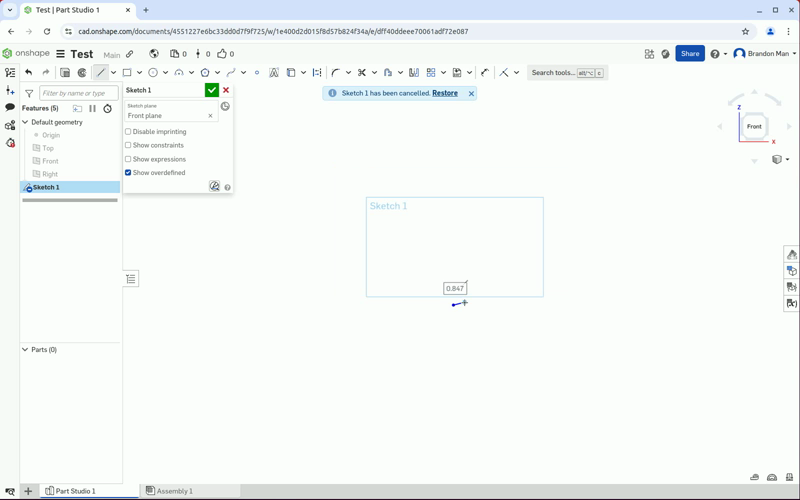
scroll(-6)
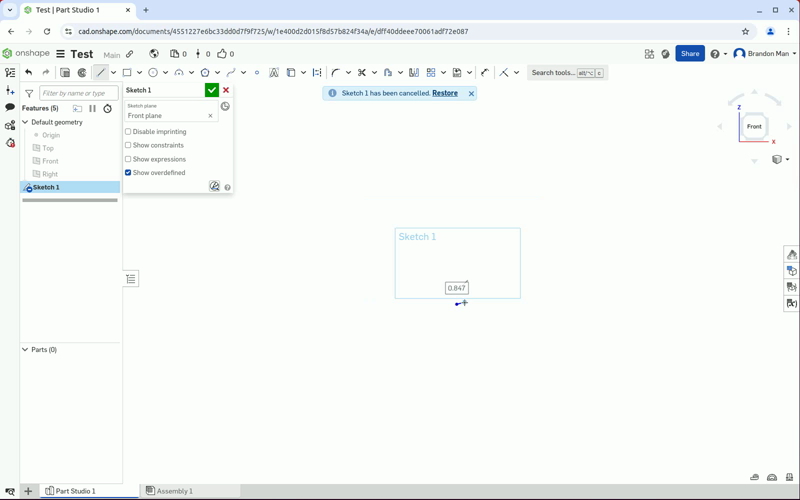
scroll(-6)
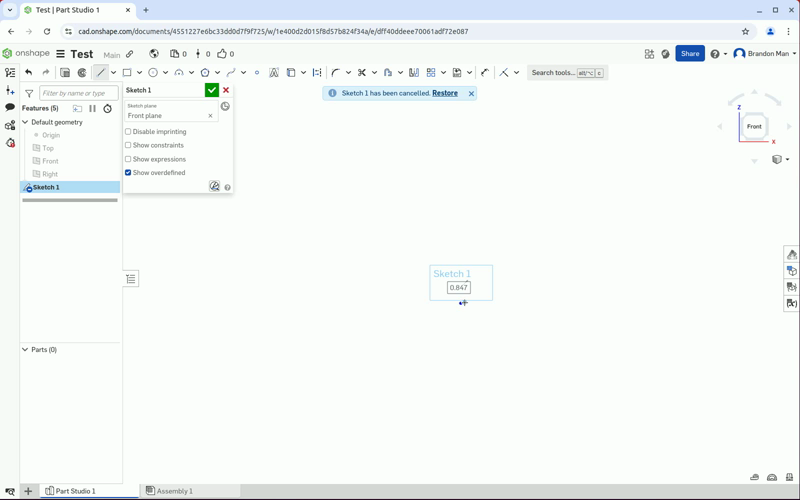
key_up(shift)
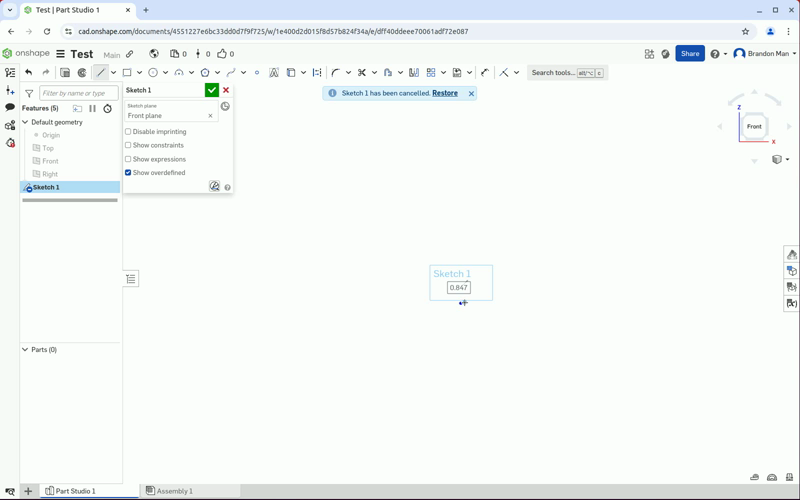
key(esc)
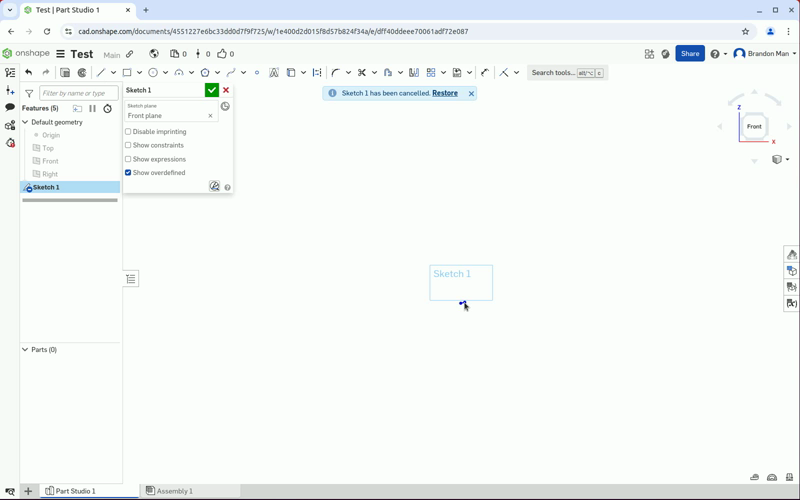
key(a)
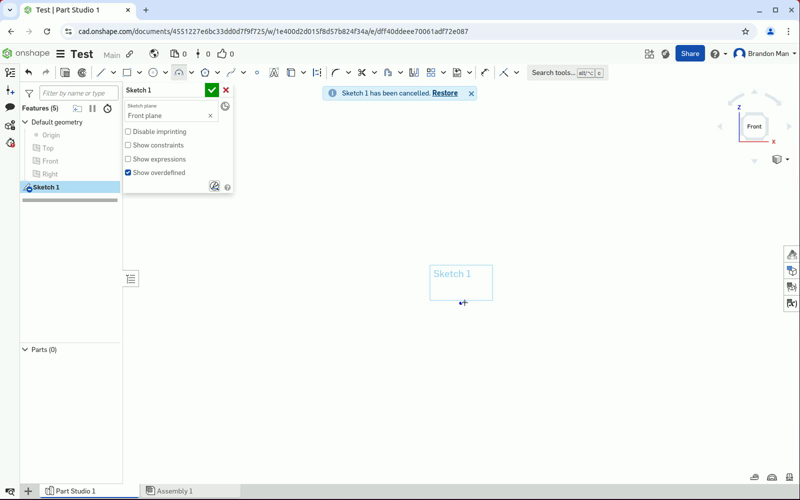
mouse_move(464, 302)
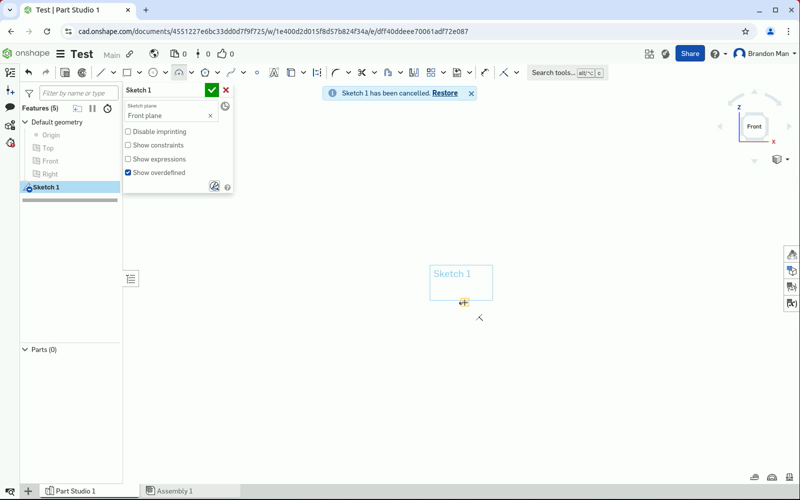
scroll(6)
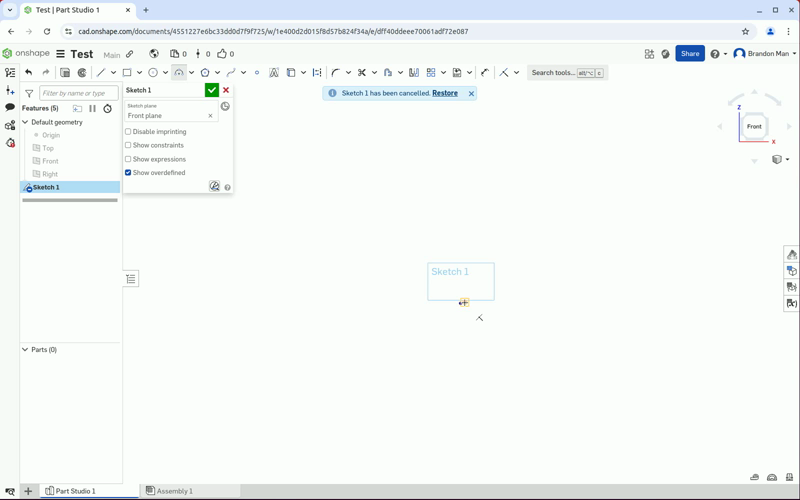
scroll(6)
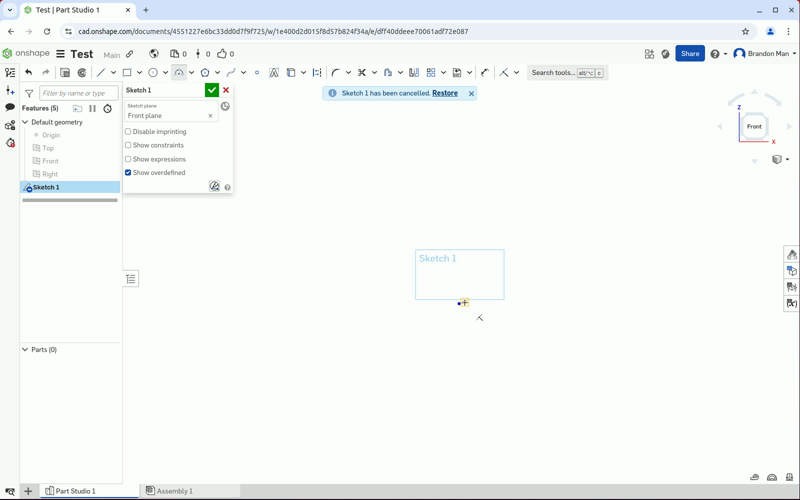
scroll(6)
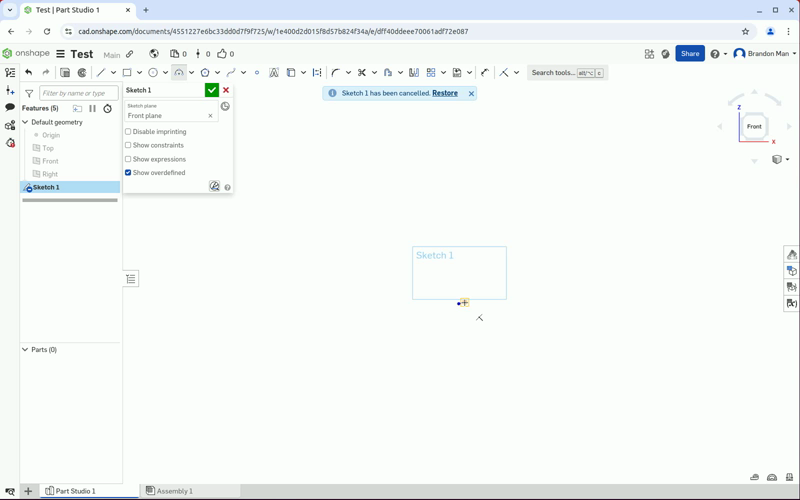
scroll(6)
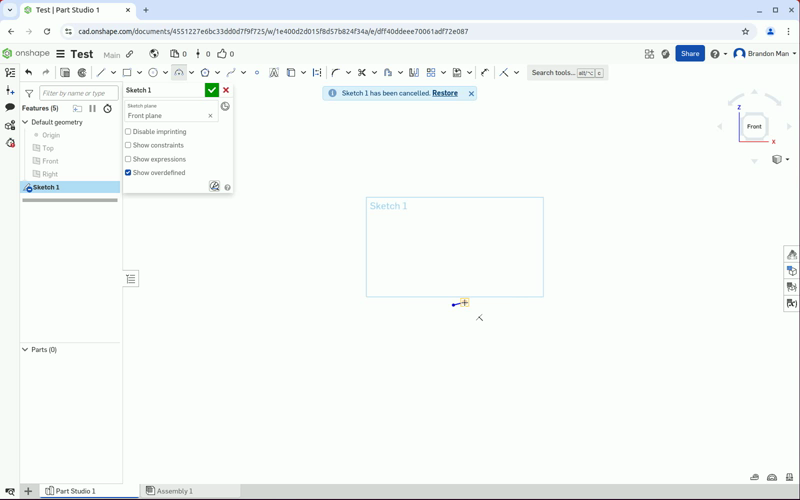
scroll(6)
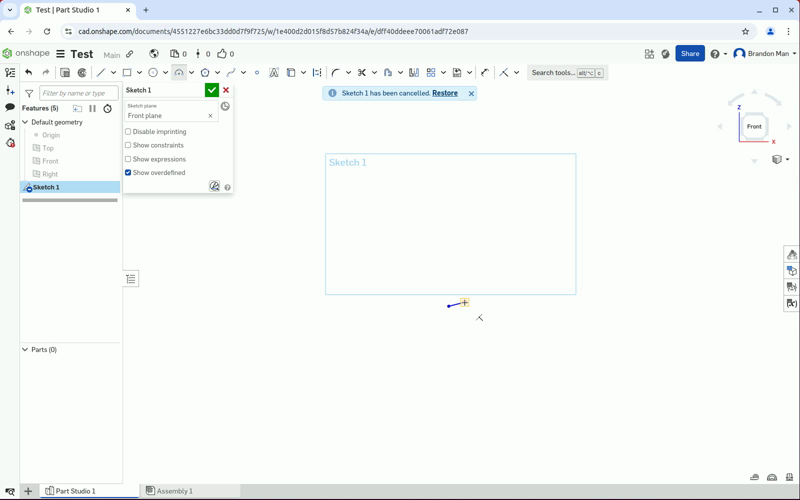
scroll(6)
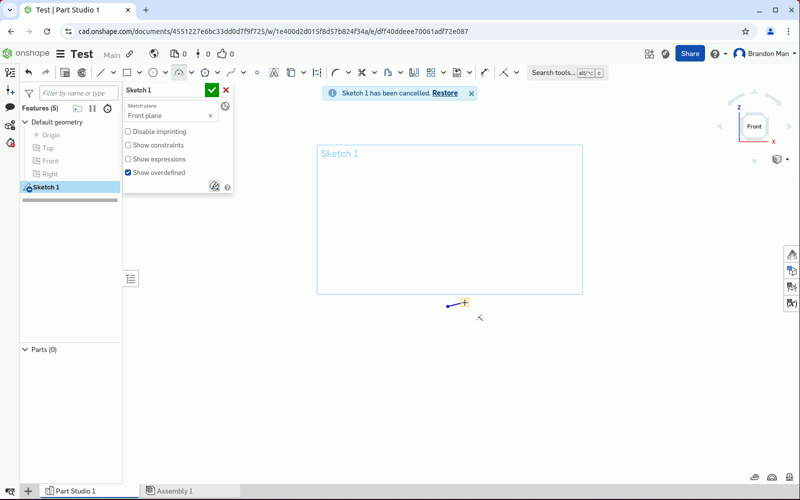
scroll(6)
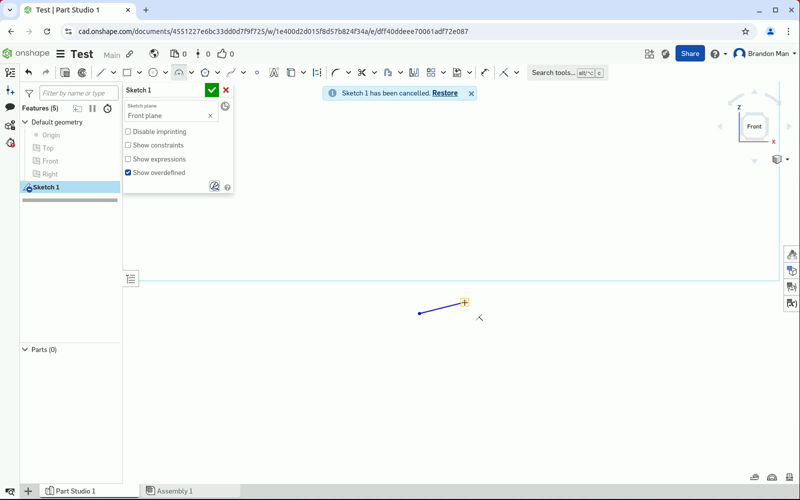
click(464, 302)
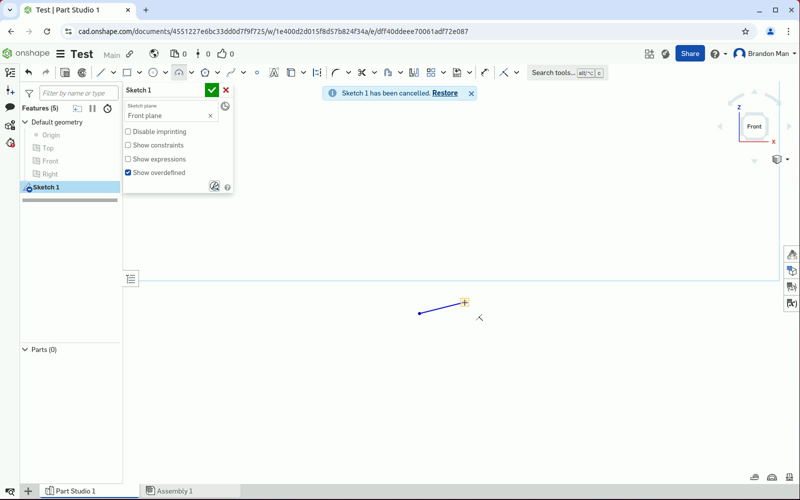
scroll(-6)
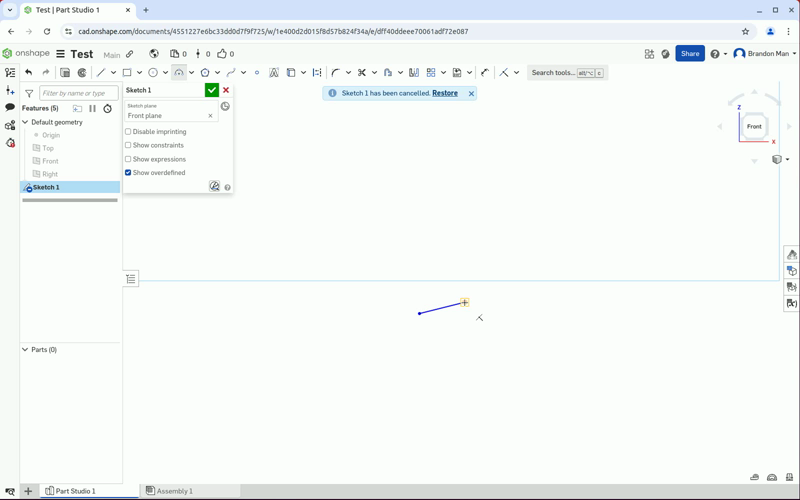
scroll(-6)
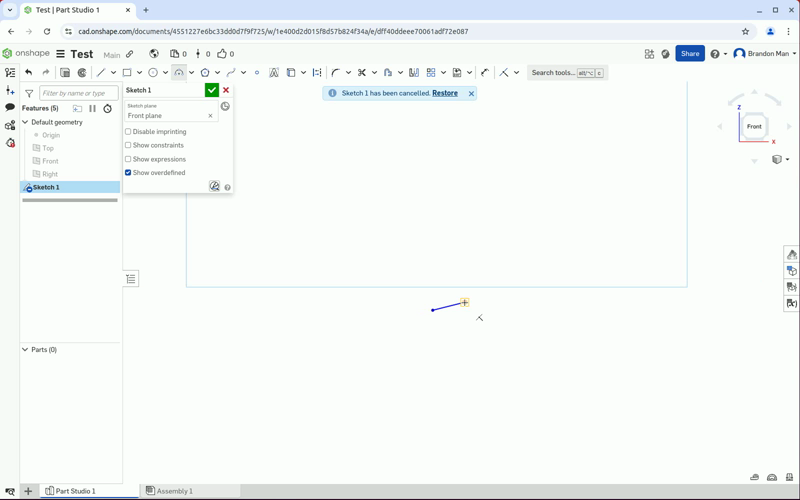
scroll(-6)
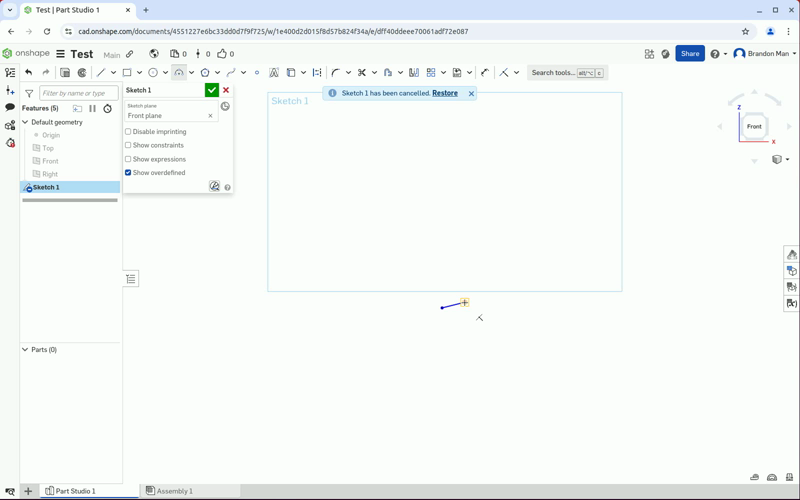
scroll(-6)
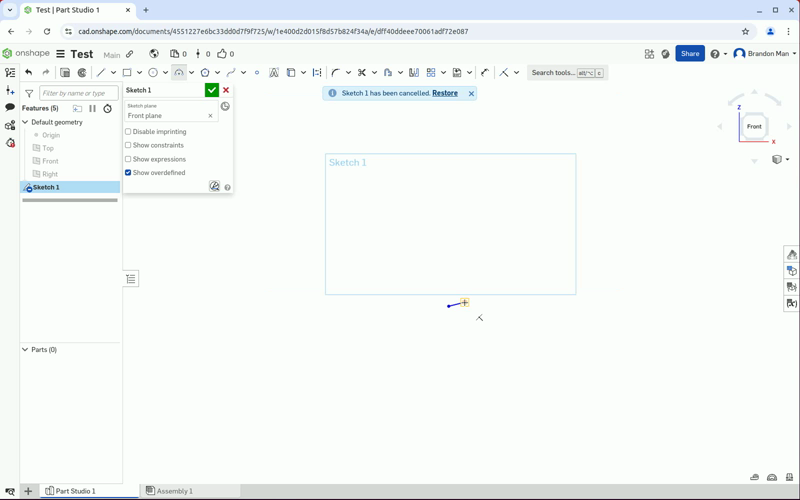
scroll(-6)
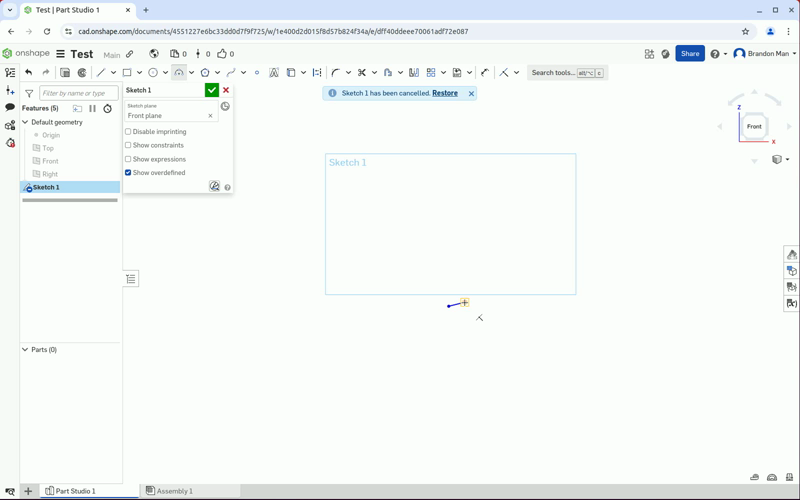
scroll(-6)
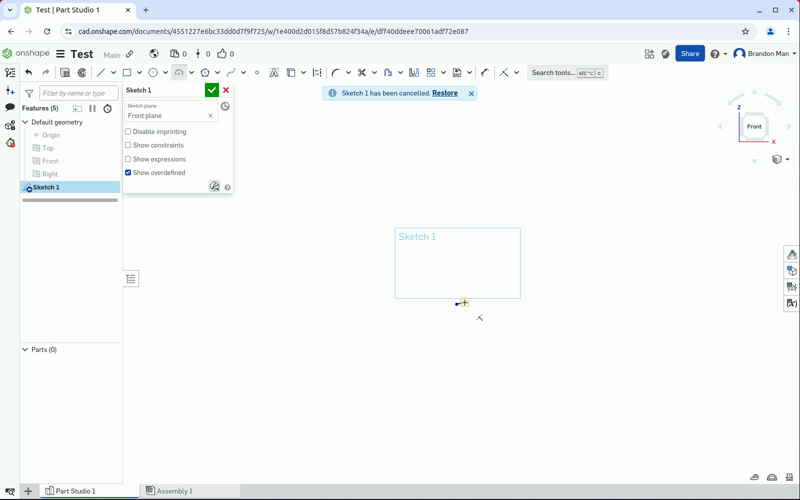
scroll(-6)
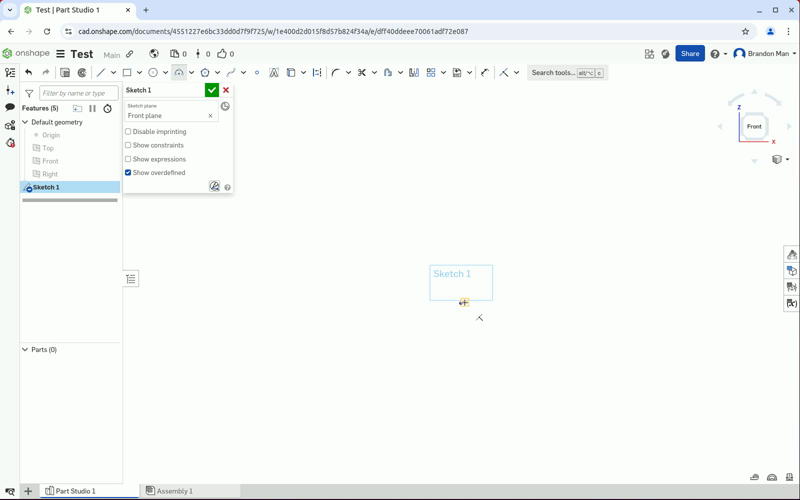
key_down(shift)
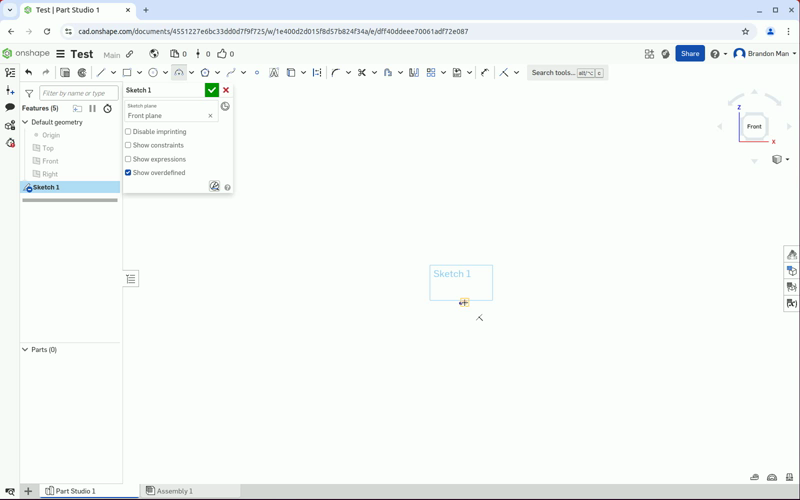
mouse_move(464, 261)
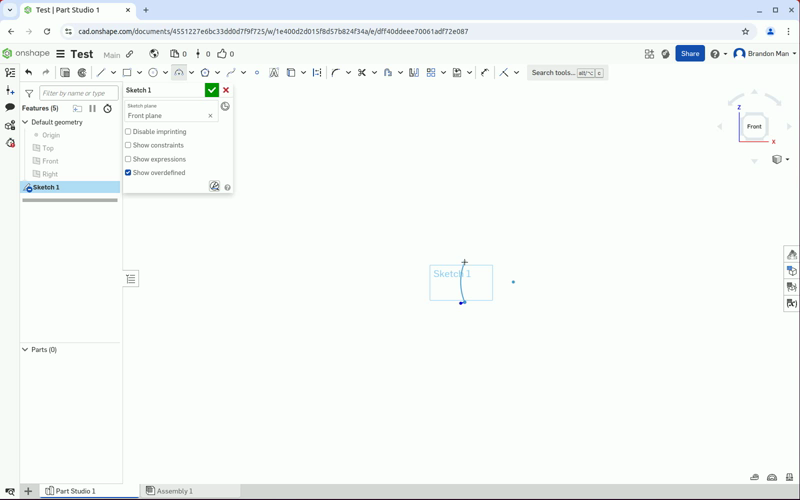
click(464, 261)
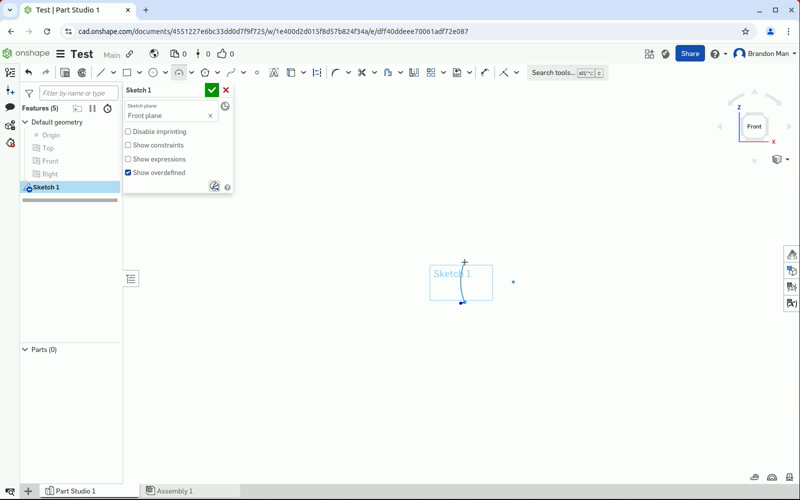
mouse_move(481, 282)
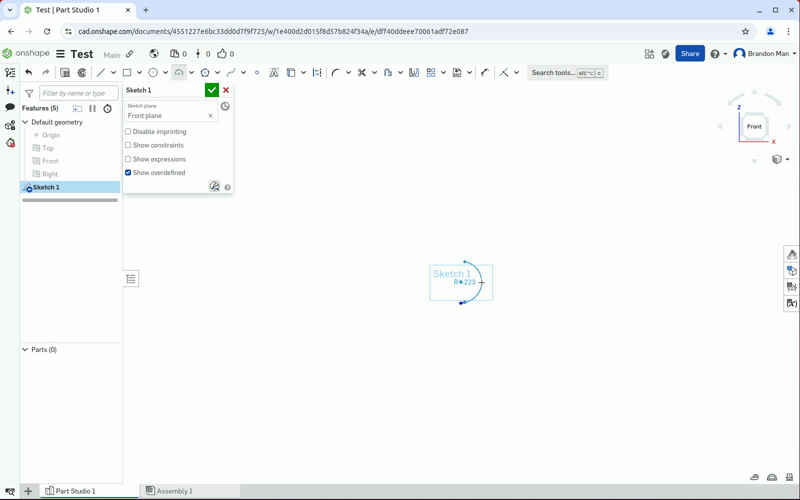
click(481, 282)
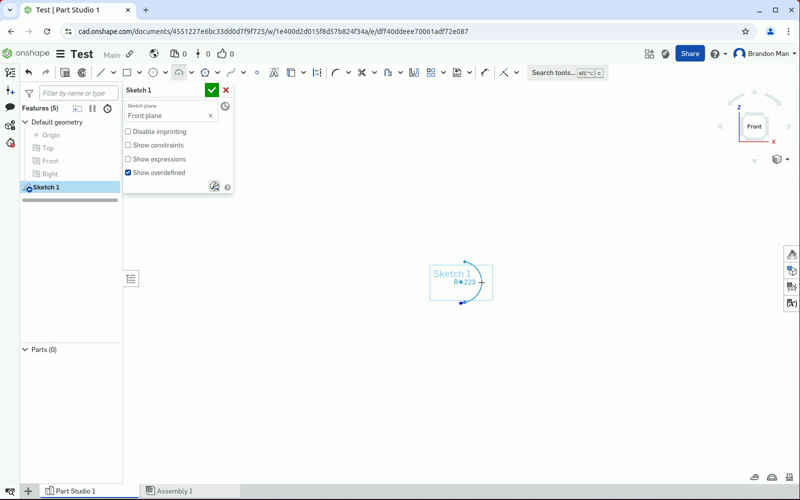
key_up(shift)
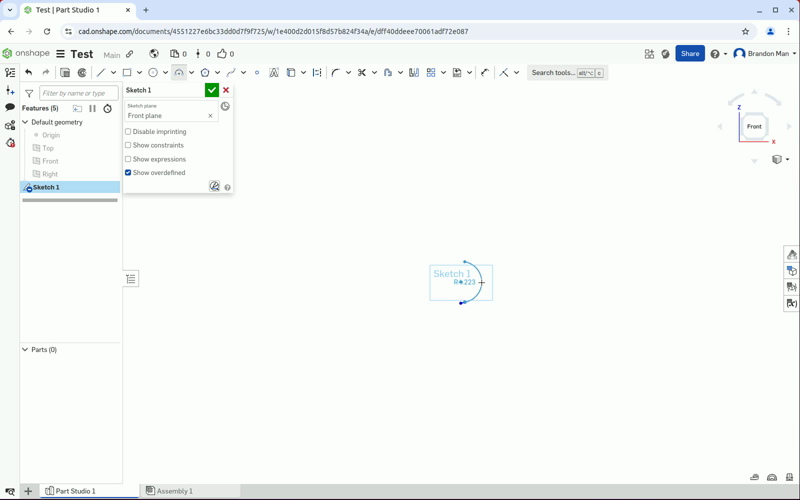
key(esc)
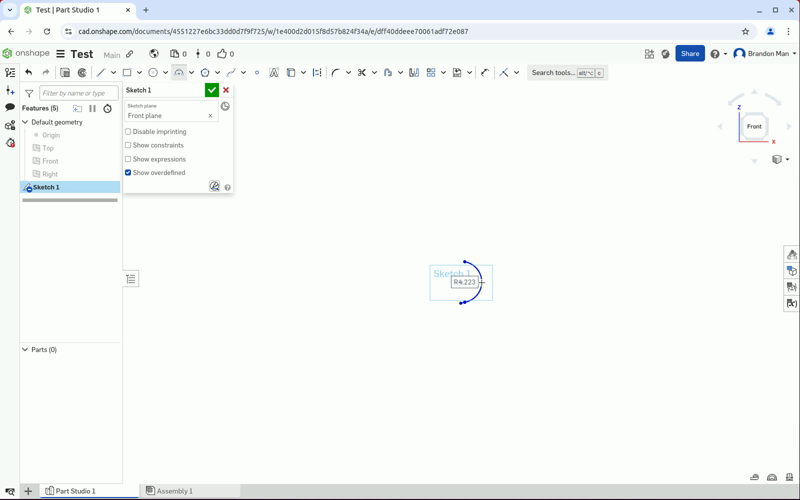
key(l)
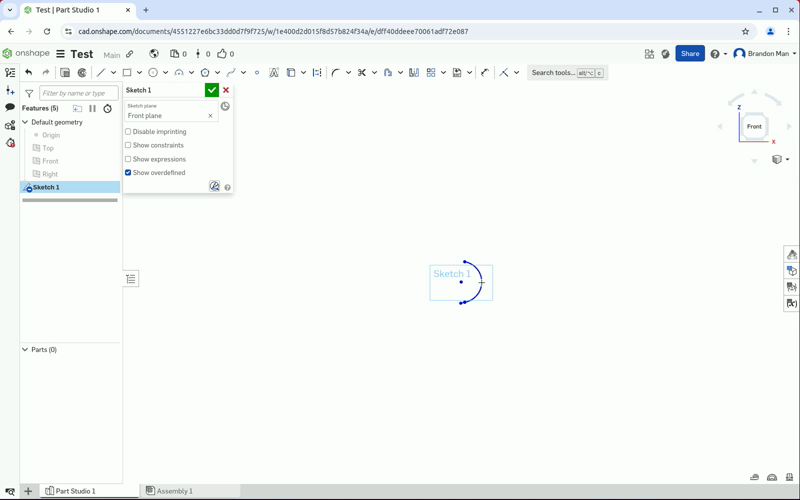
mouse_move(464, 261)
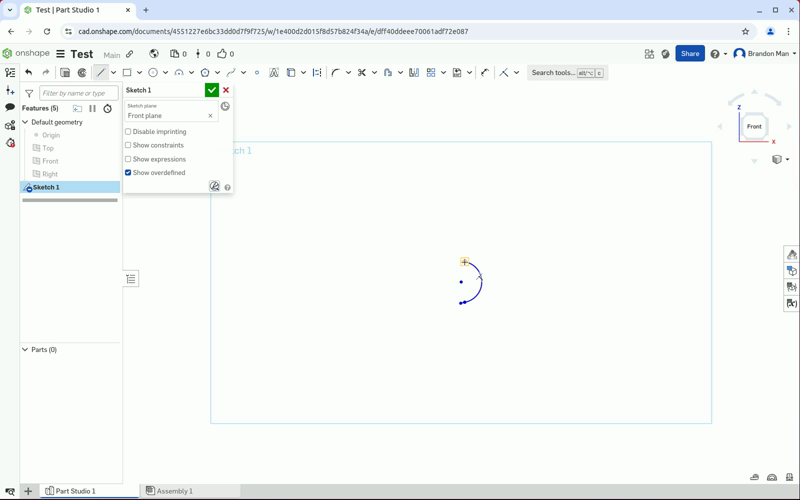
click(464, 261)
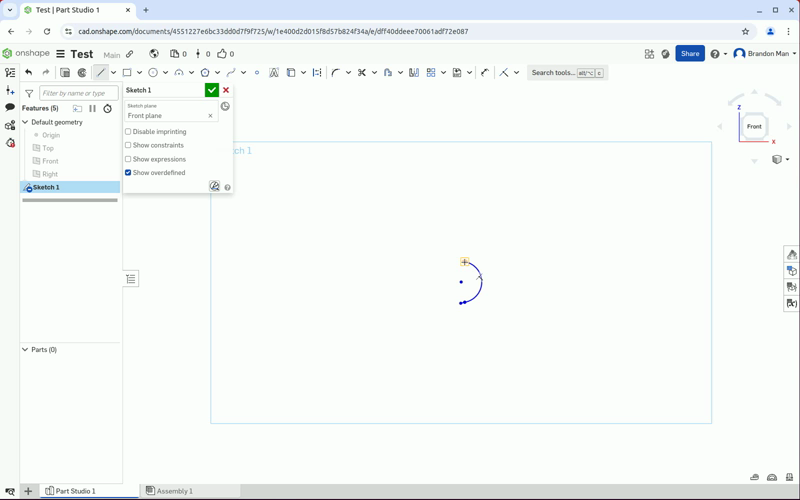
key_down(shift)
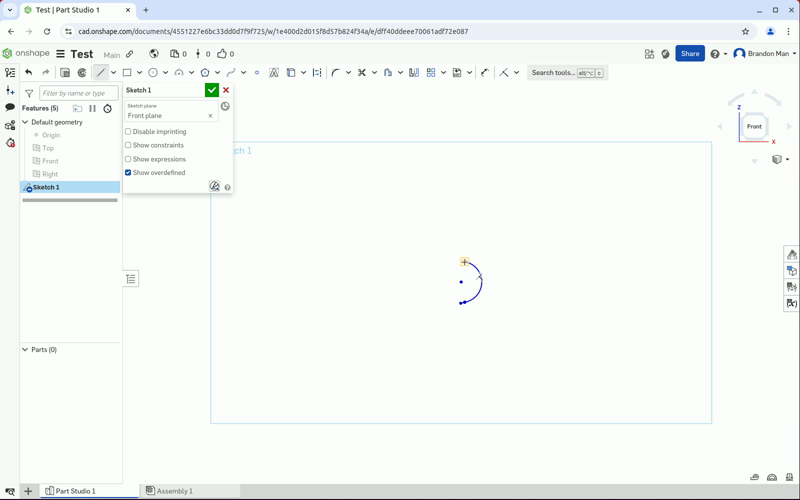
mouse_move(494, 261)
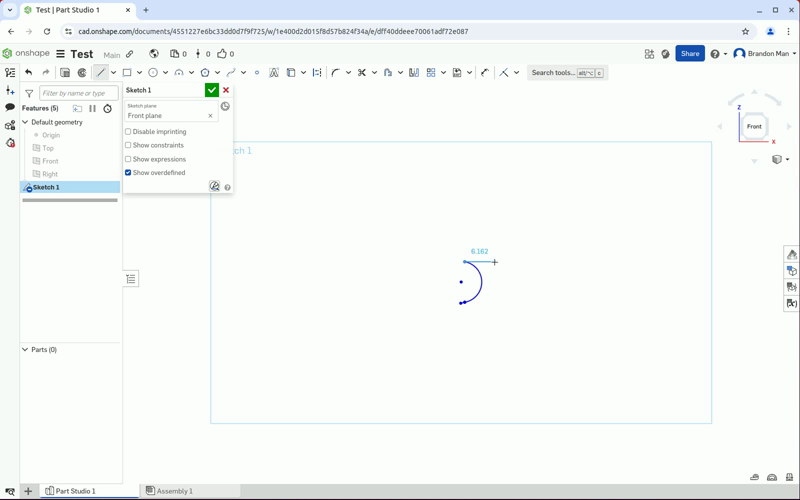
mouse_move(460, 261)
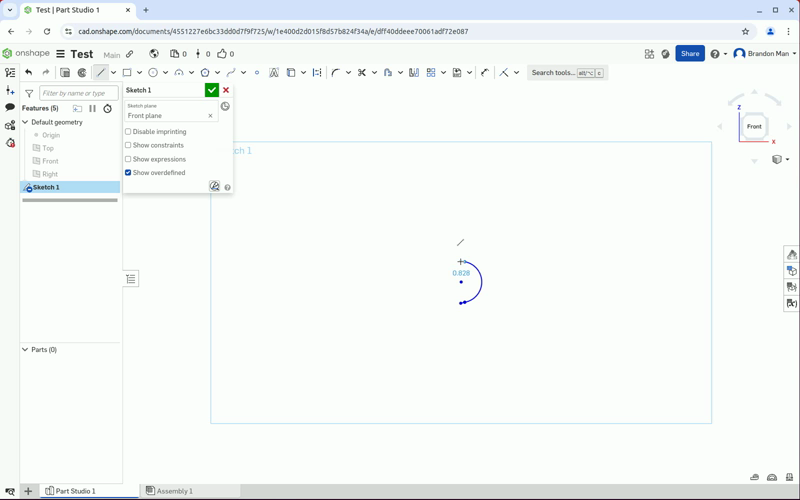
scroll(6)
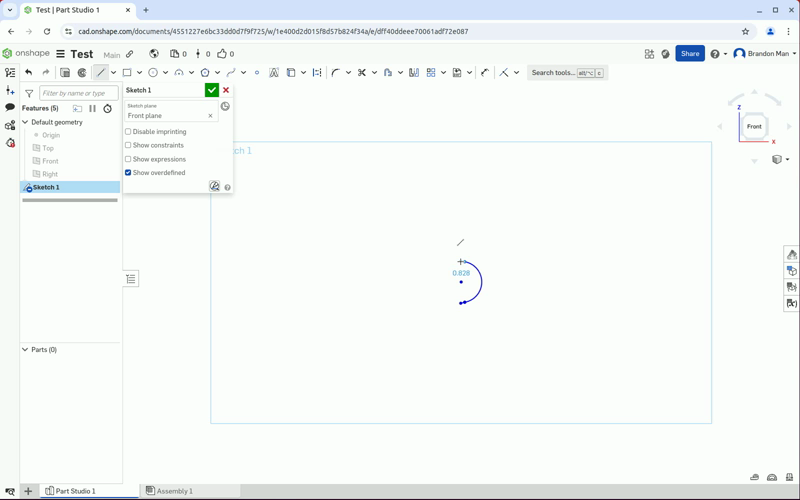
scroll(6)
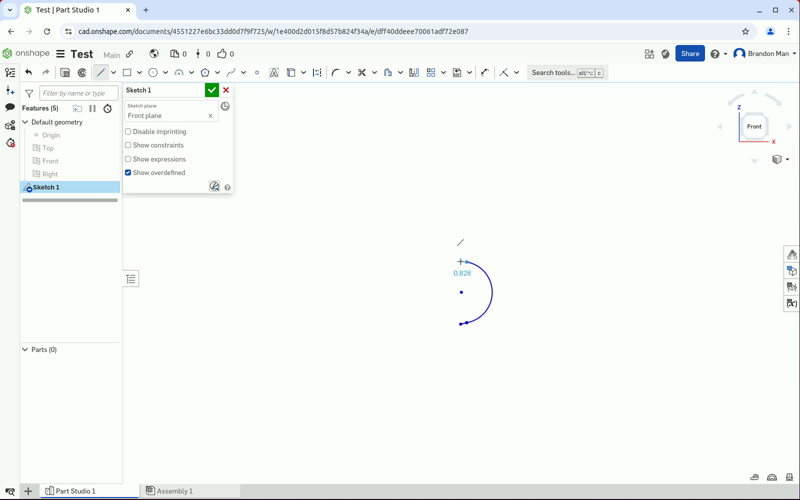
scroll(6)
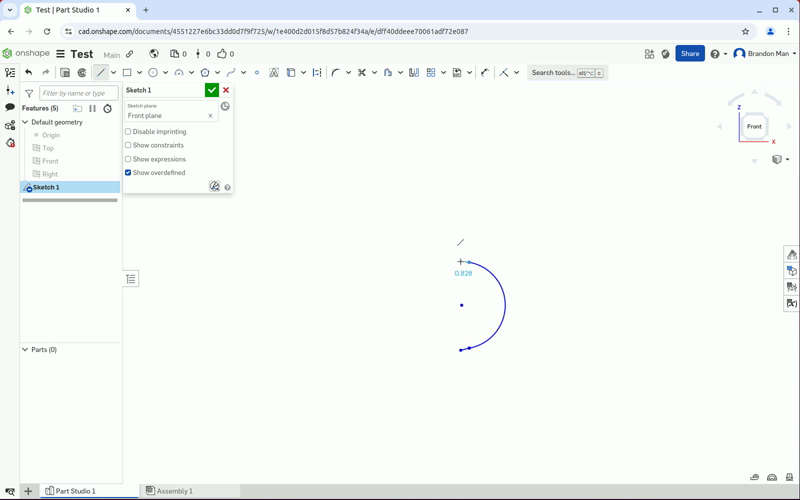
scroll(6)
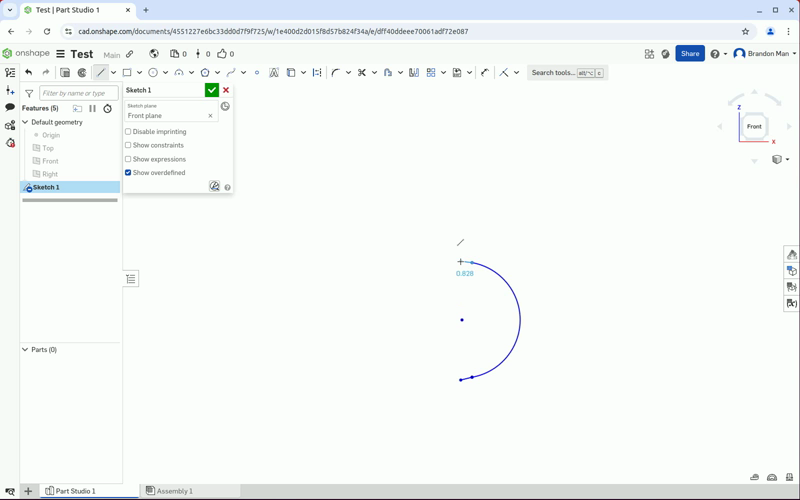
scroll(6)
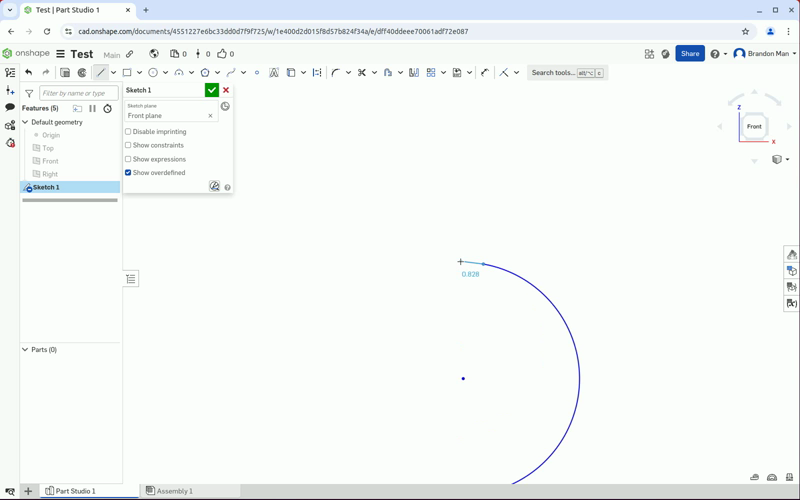
scroll(6)
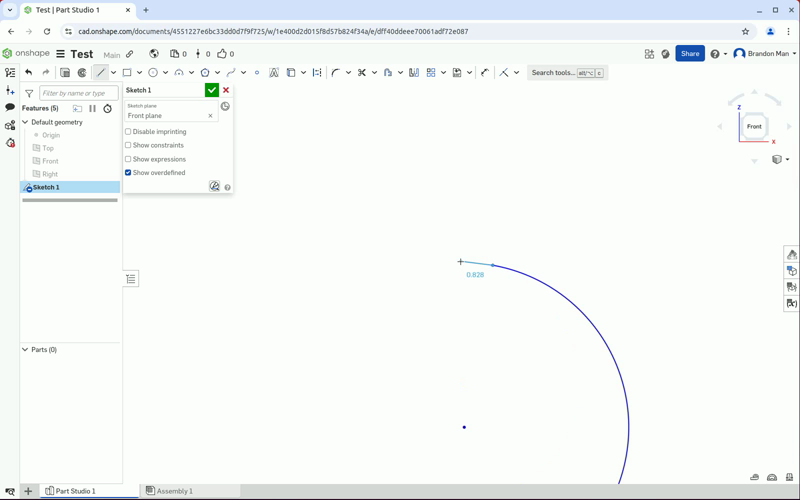
scroll(6)
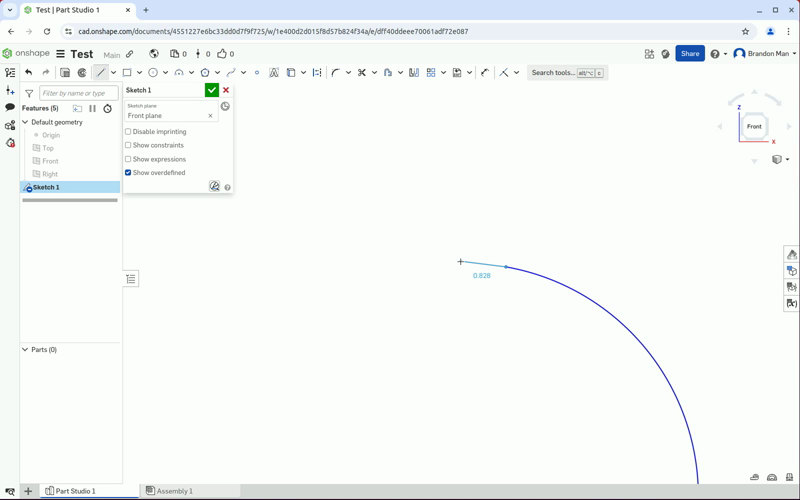
click(460, 261)
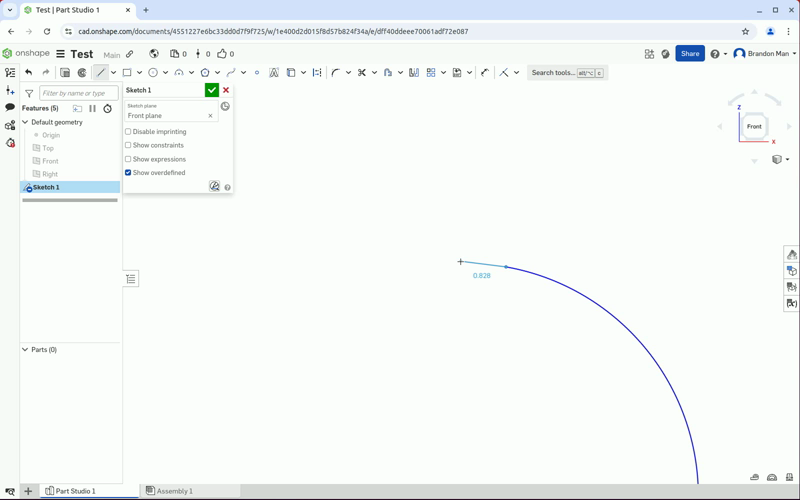
scroll(-6)
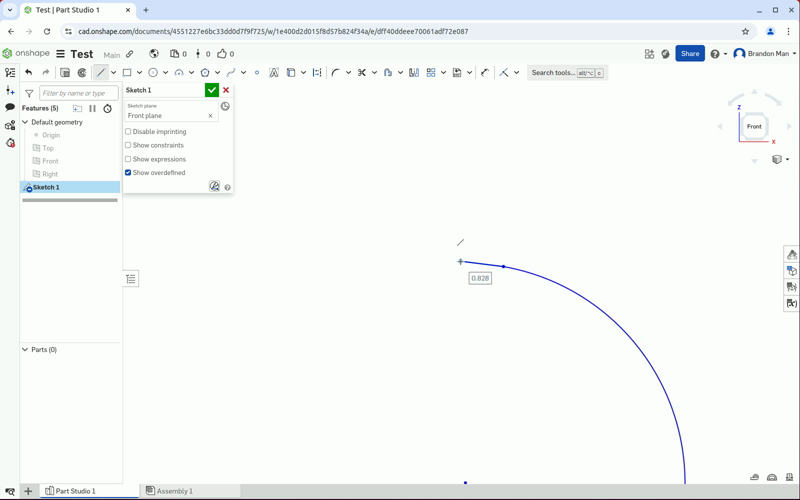
scroll(-6)
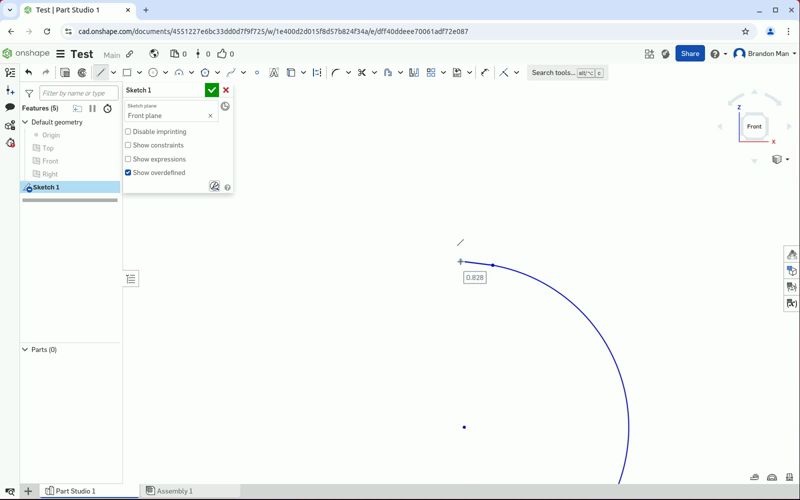
scroll(-6)
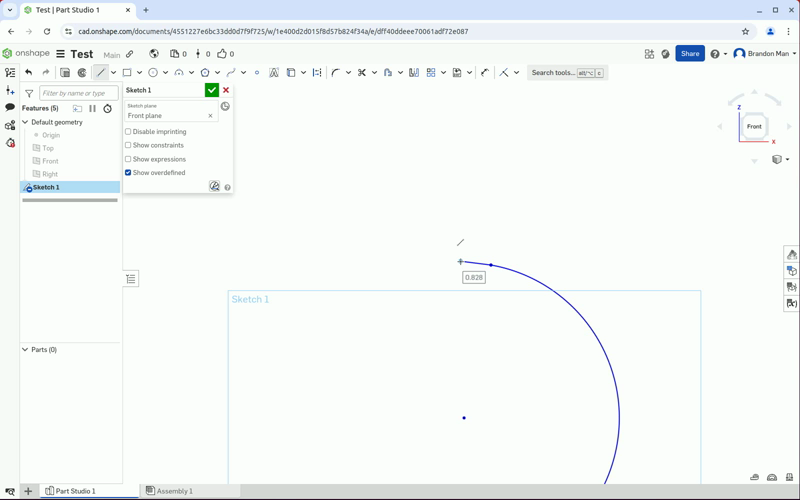
scroll(-6)
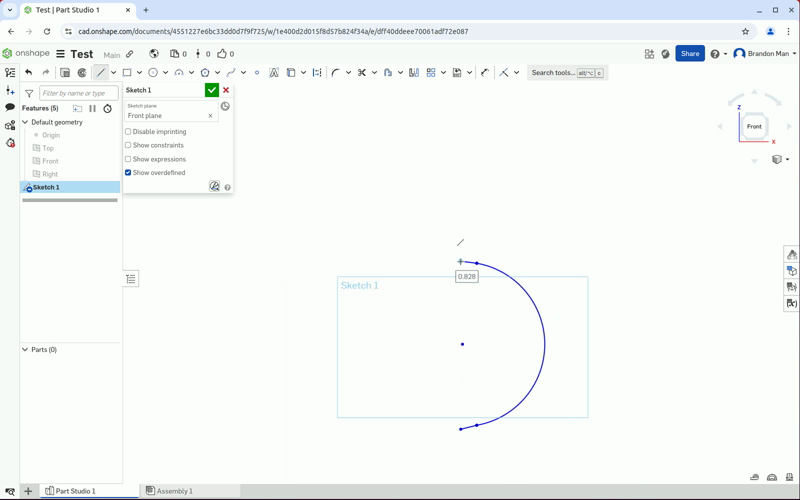
scroll(-6)
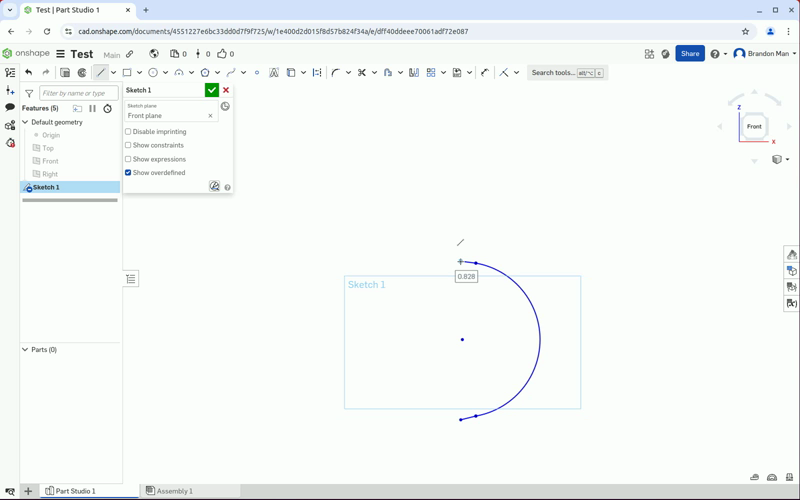
scroll(-6)
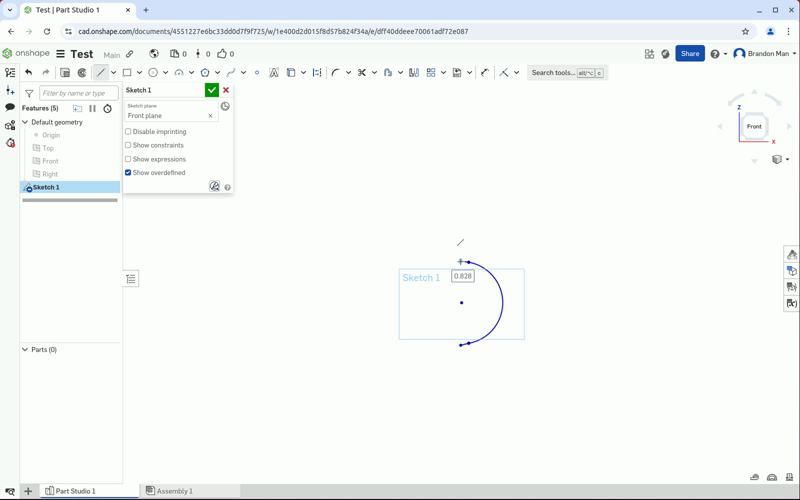
scroll(-6)
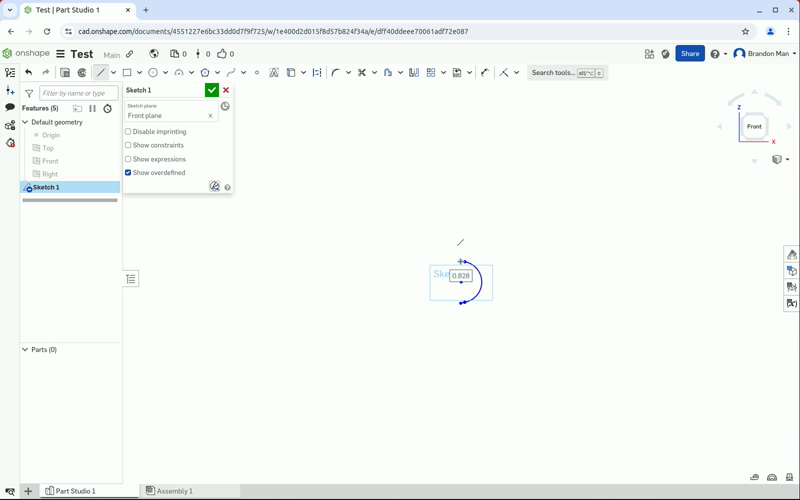
key_up(shift)
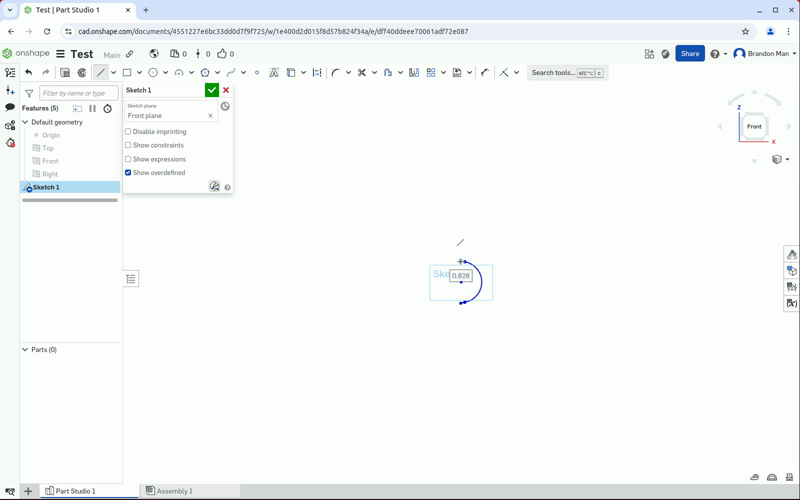
key(esc)
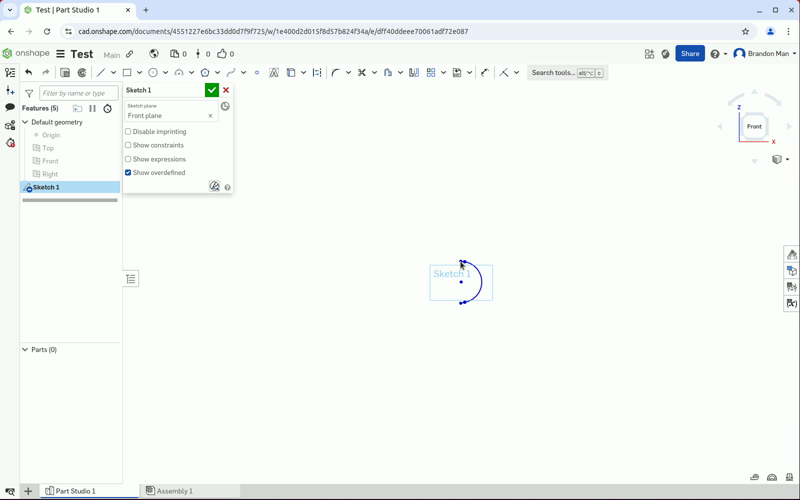
key(a)
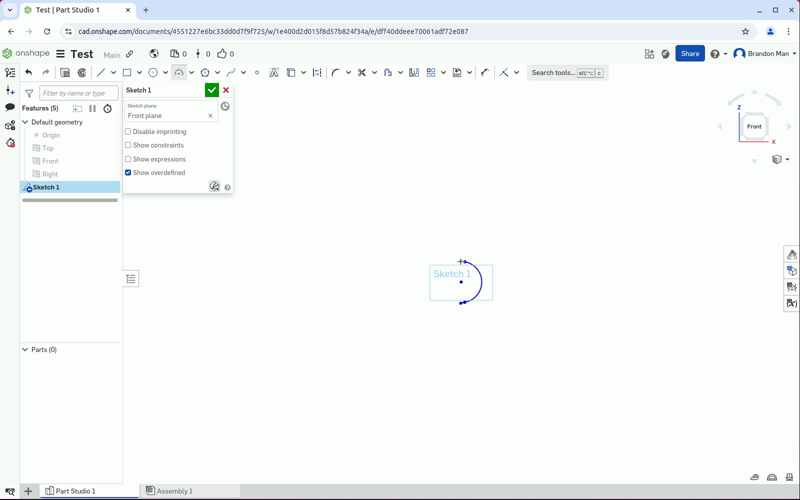
mouse_move(460, 261)
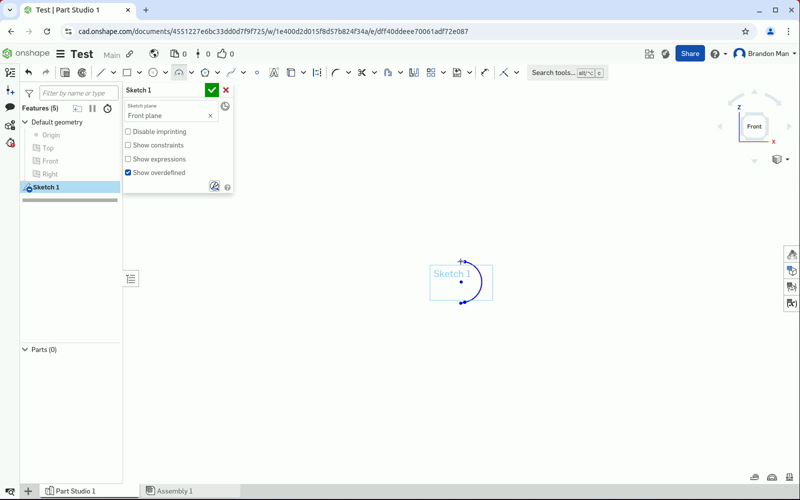
scroll(6)
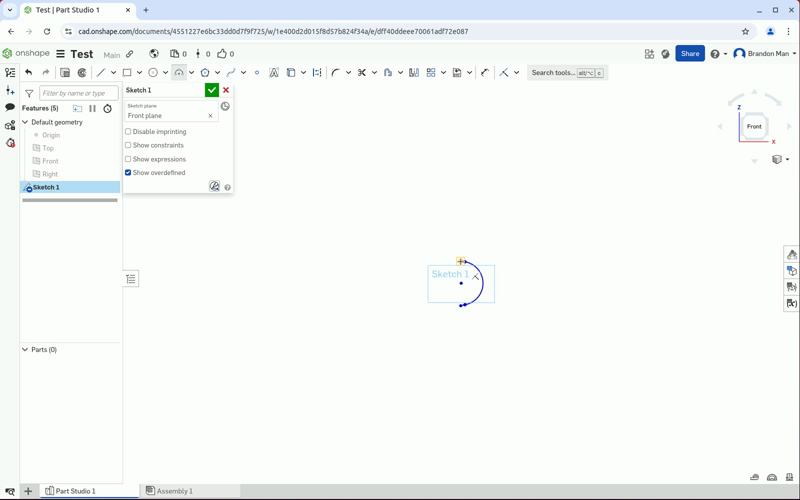
scroll(6)
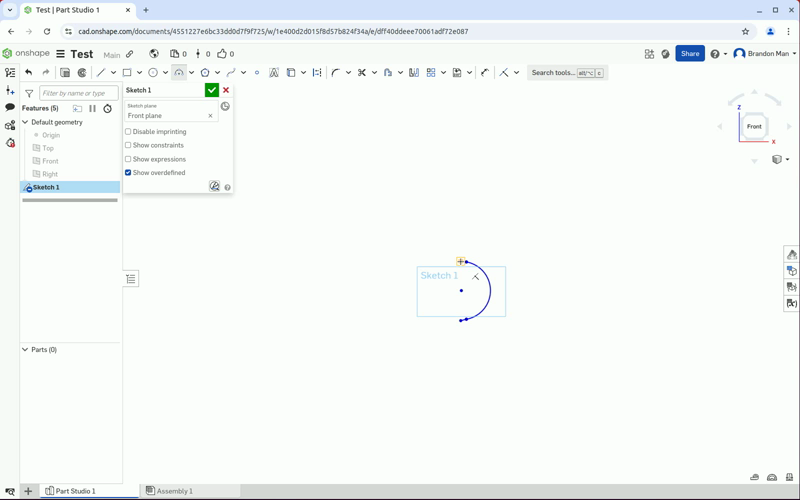
scroll(6)
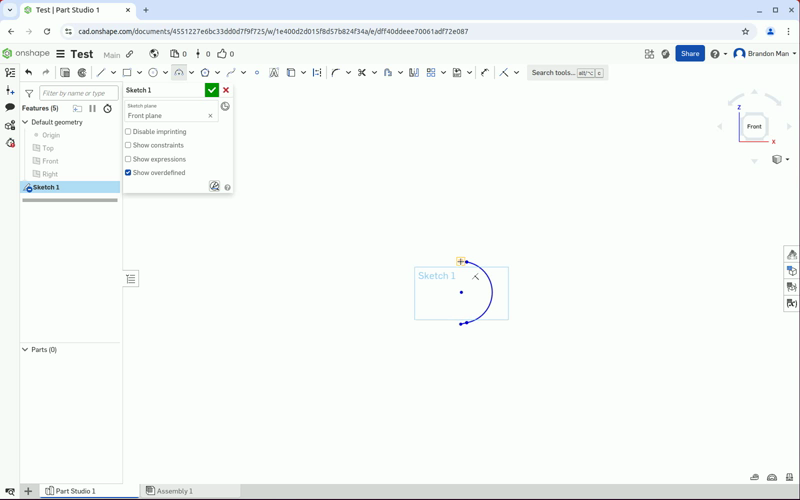
scroll(6)
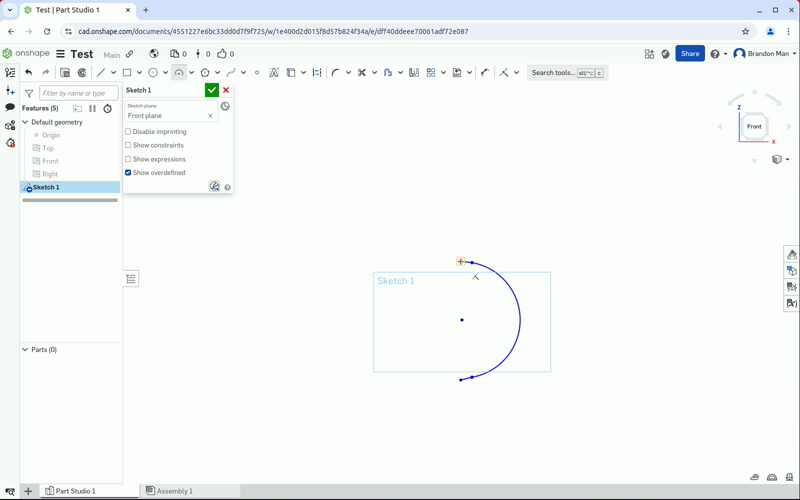
scroll(6)
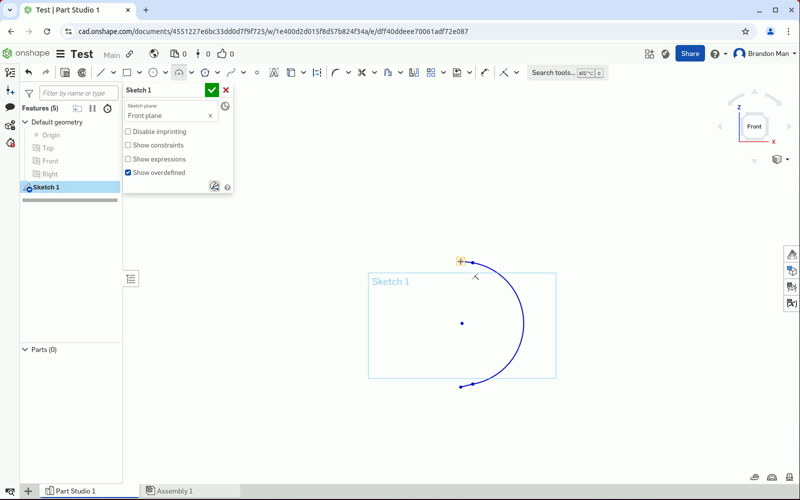
scroll(6)
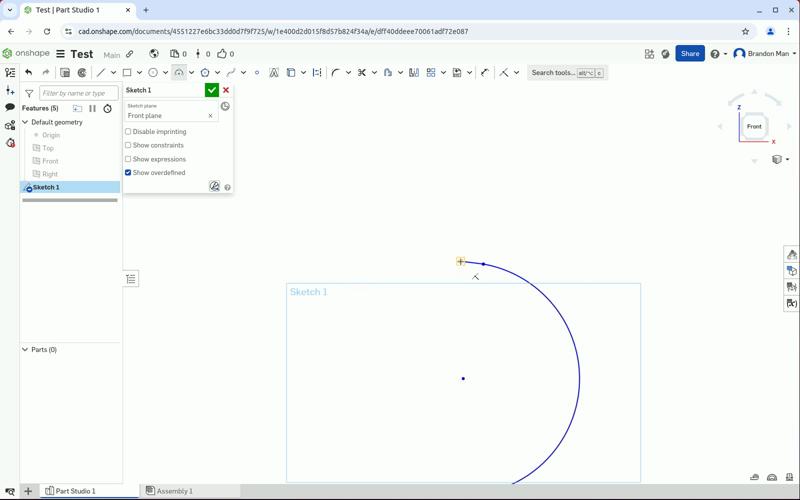
scroll(6)
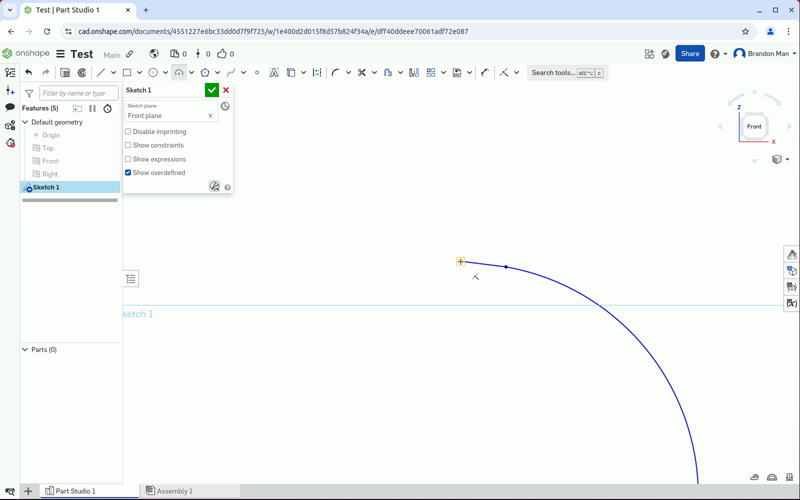
click(460, 261)
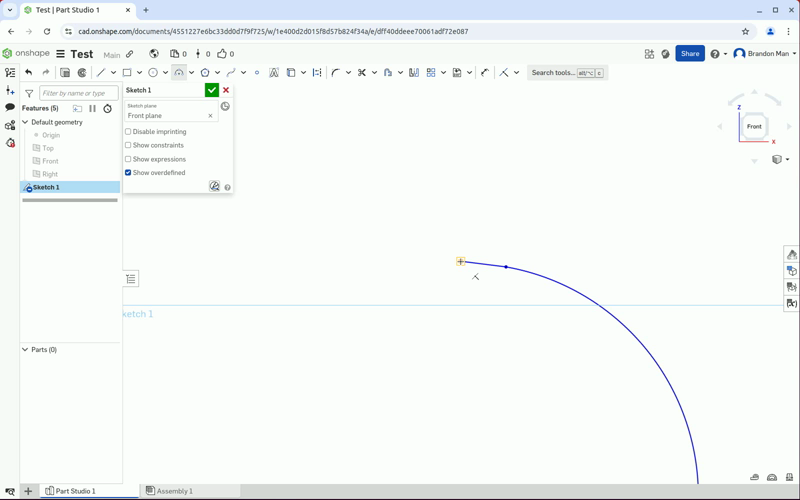
scroll(-6)
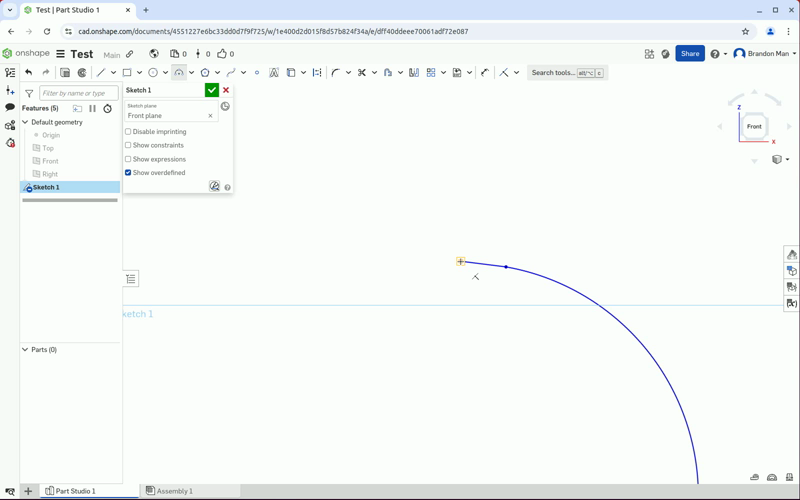
scroll(-6)
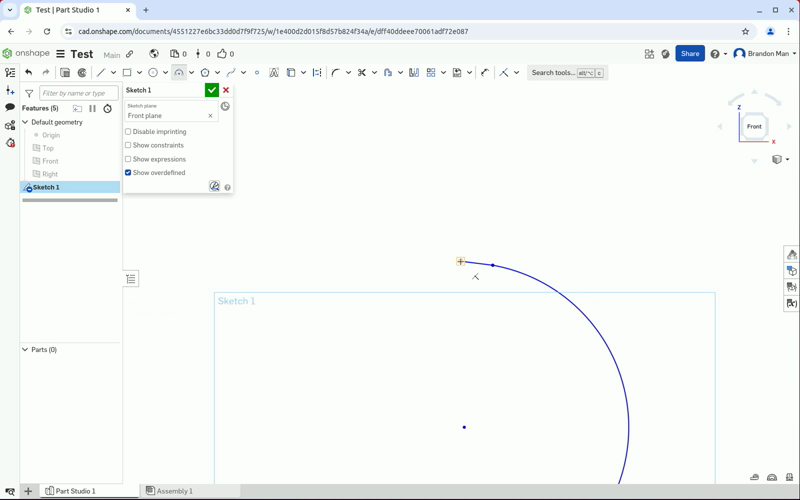
scroll(-6)
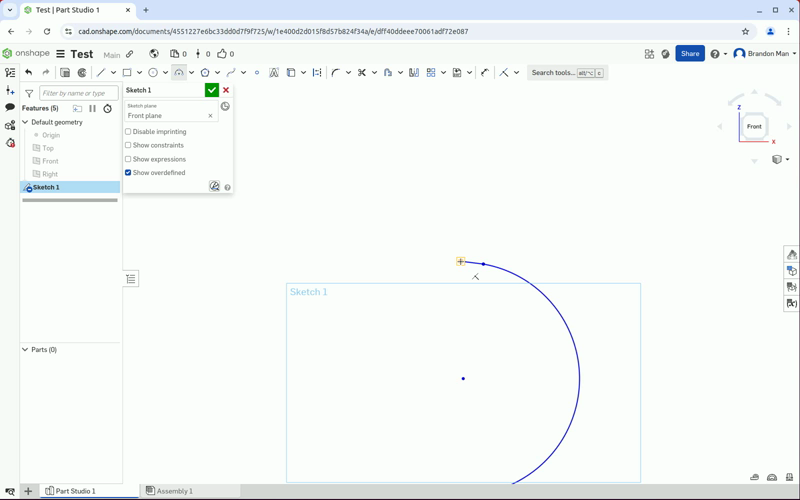
scroll(-6)
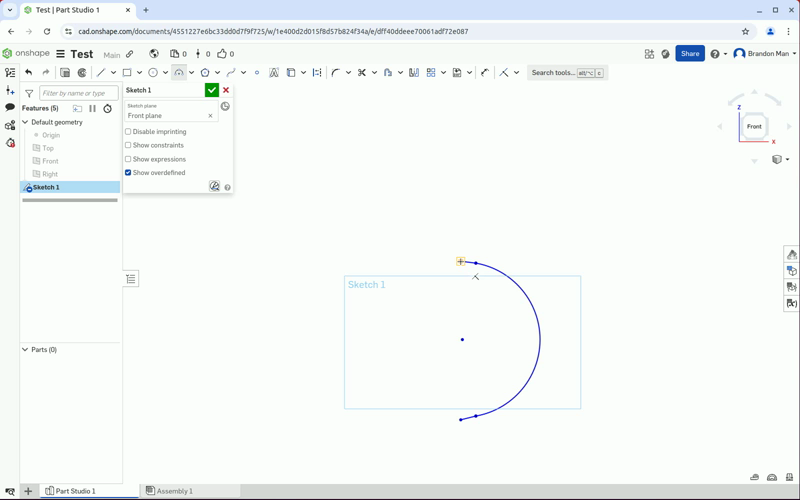
scroll(-6)
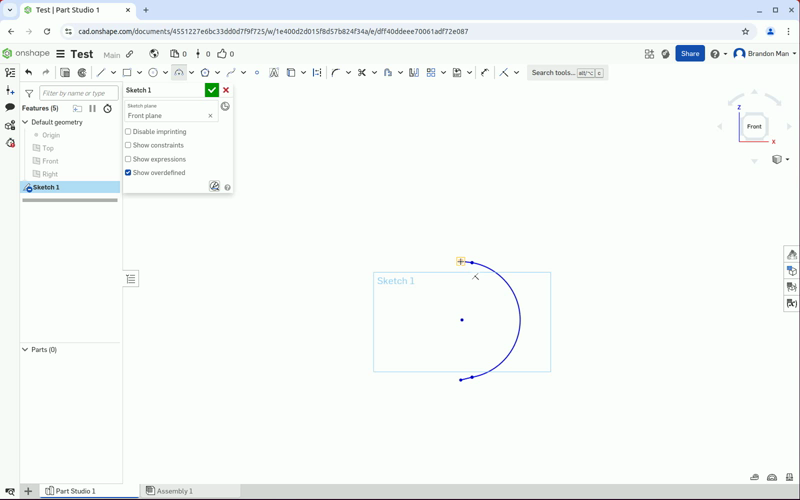
scroll(-6)
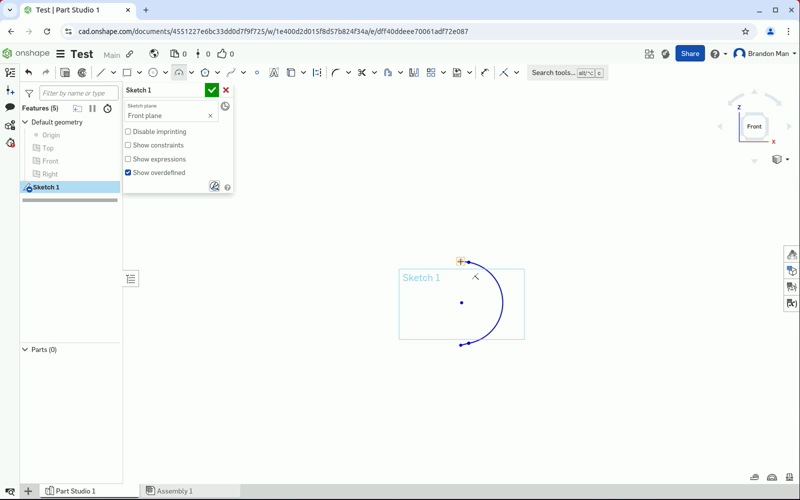
scroll(-6)
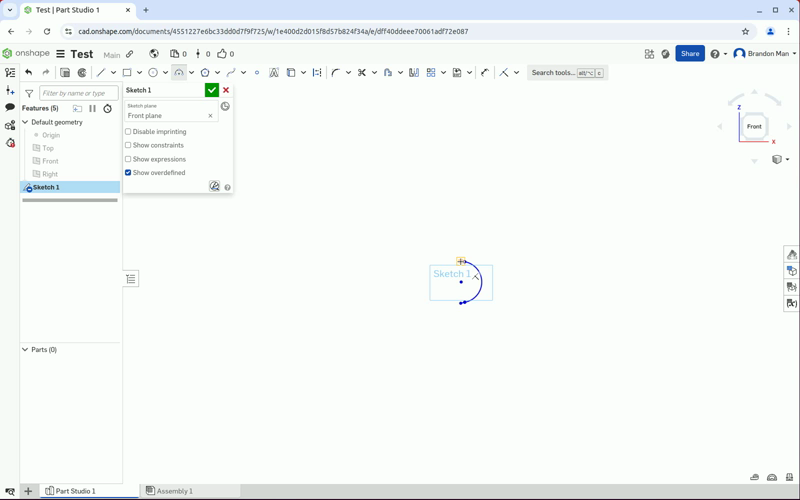
mouse_move(460, 303)
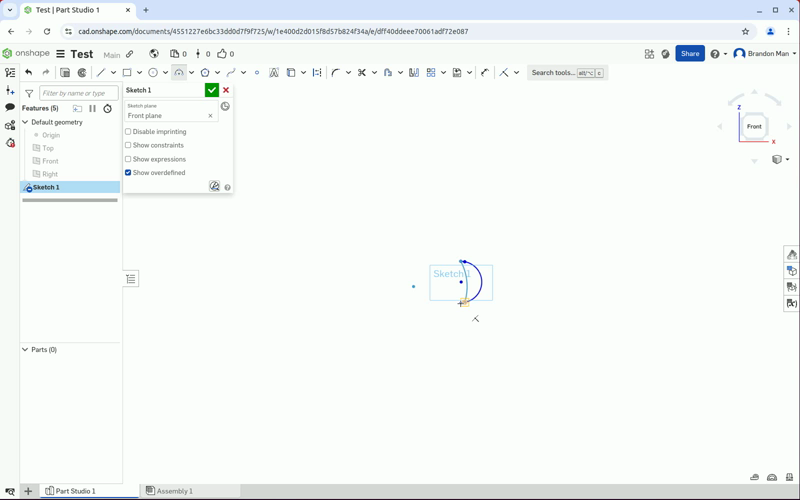
scroll(6)
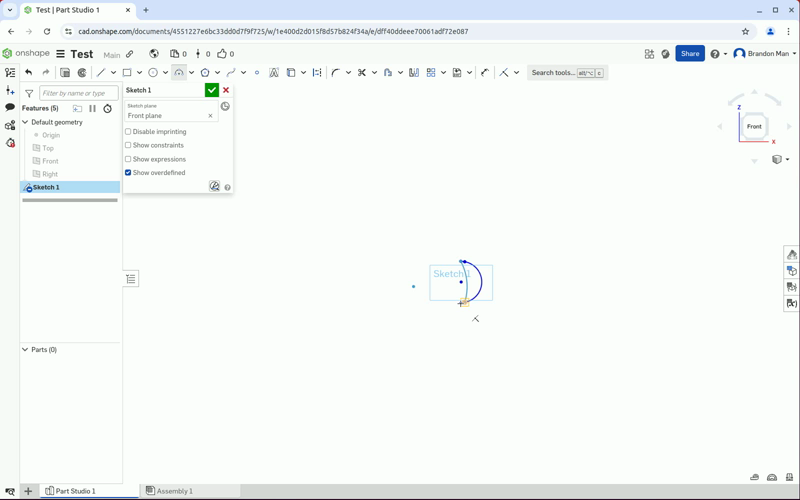
scroll(6)
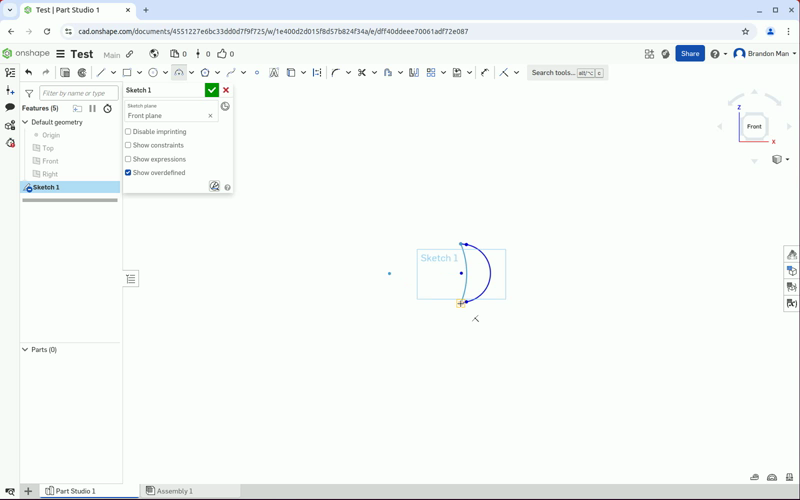
scroll(6)
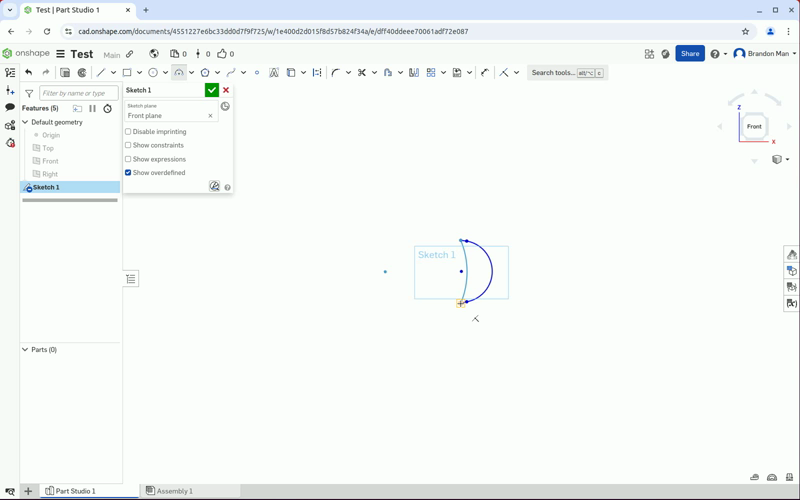
scroll(6)
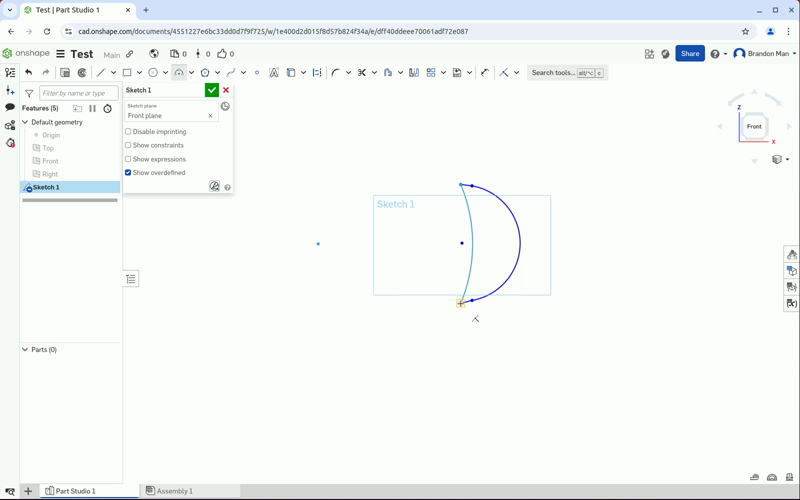
scroll(6)
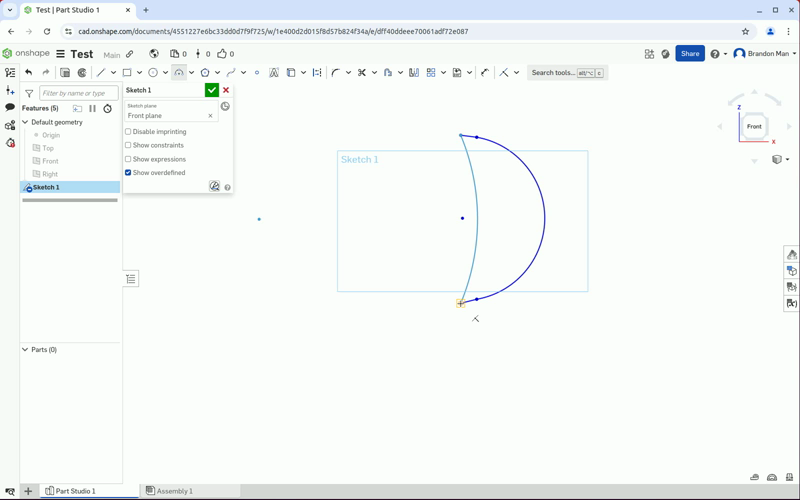
scroll(6)
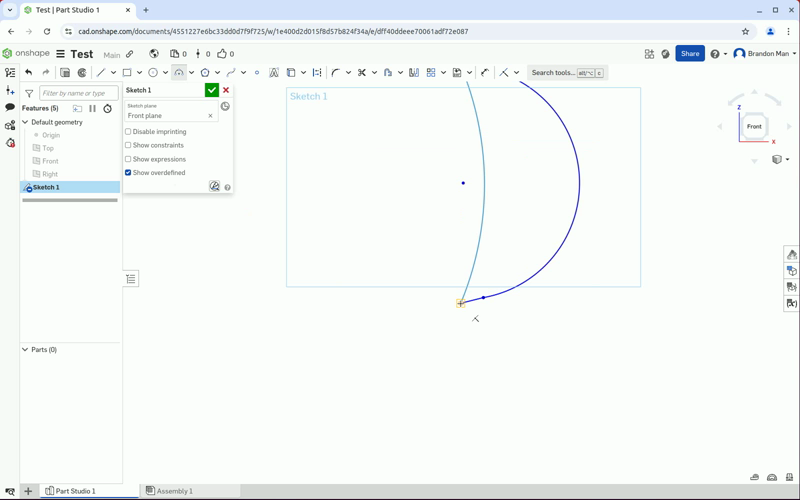
scroll(6)
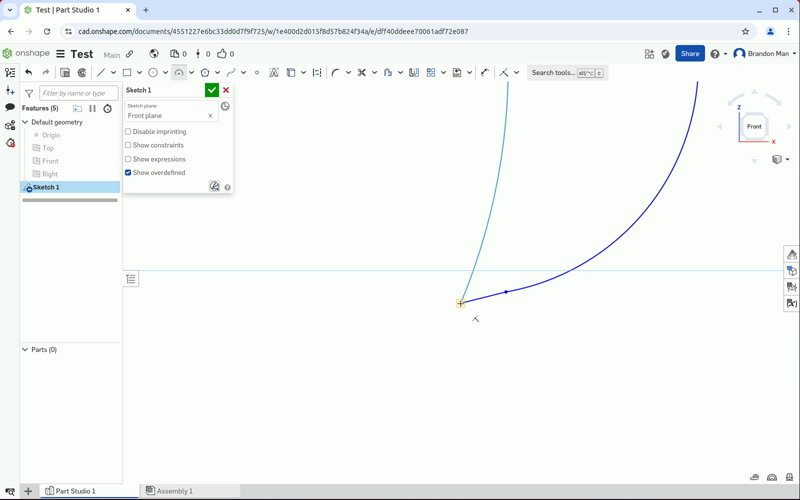
click(460, 303)
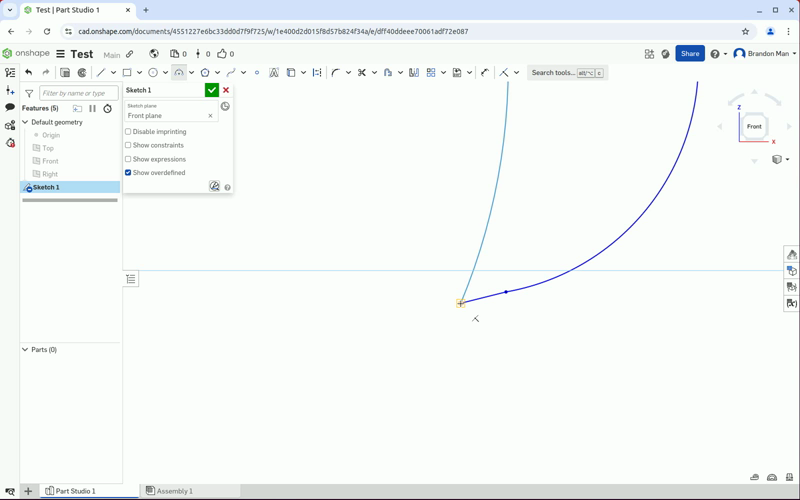
scroll(-6)
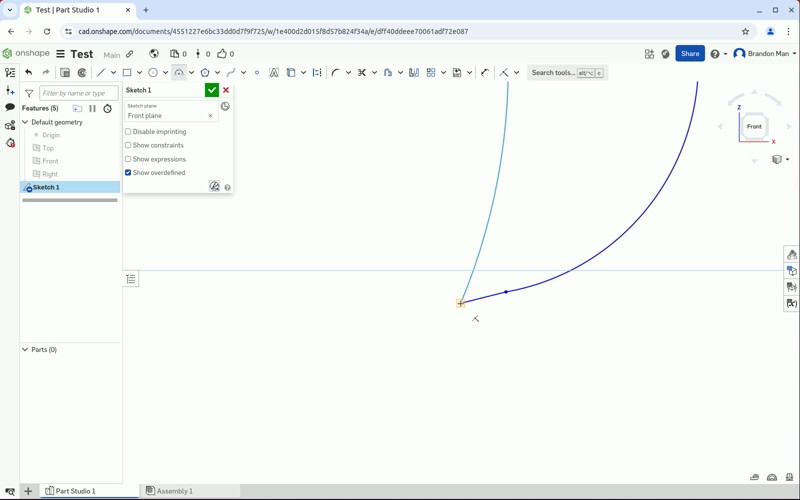
scroll(-6)
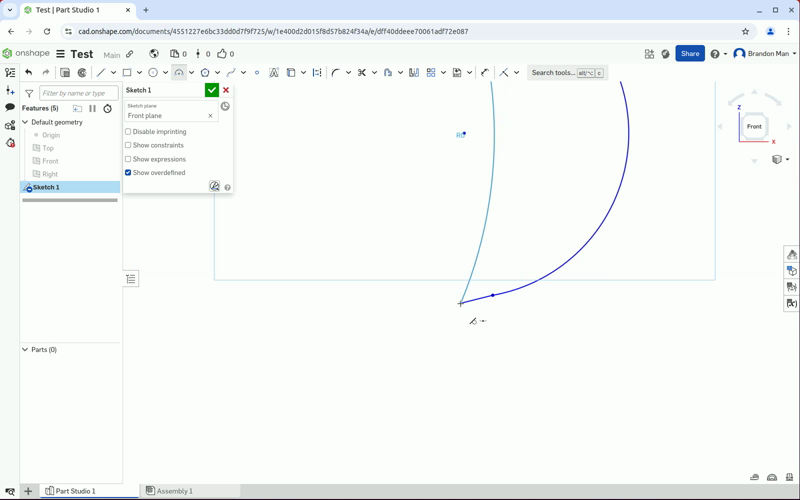
scroll(-6)
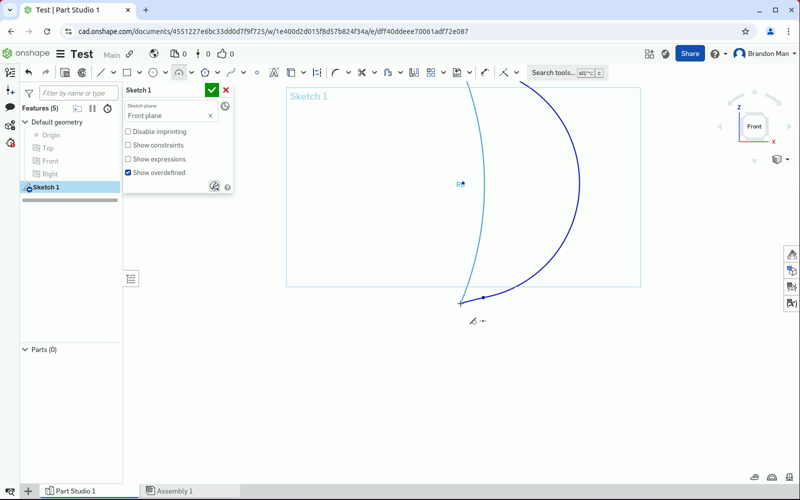
scroll(-6)
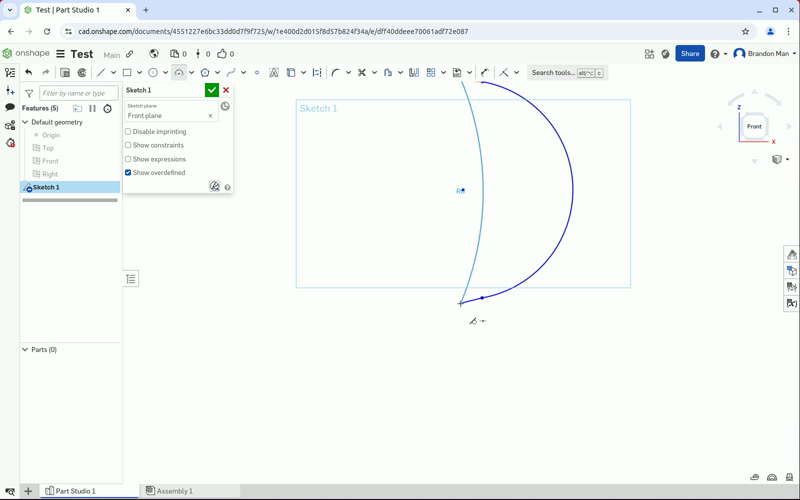
scroll(-6)
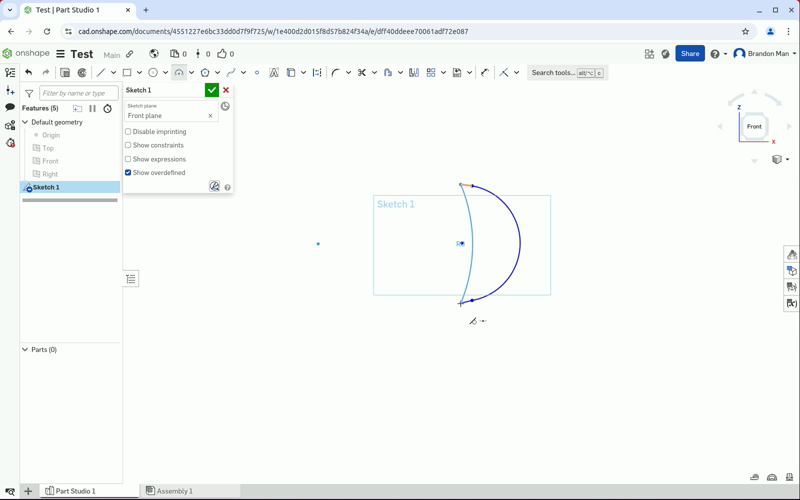
scroll(-6)
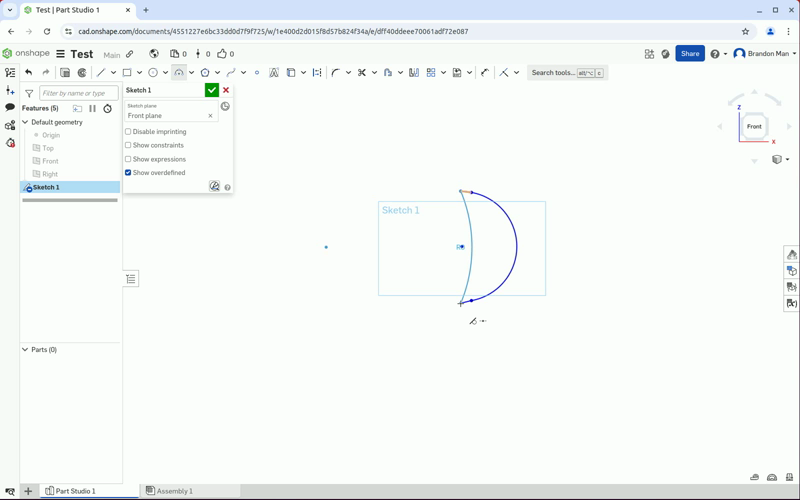
scroll(-6)
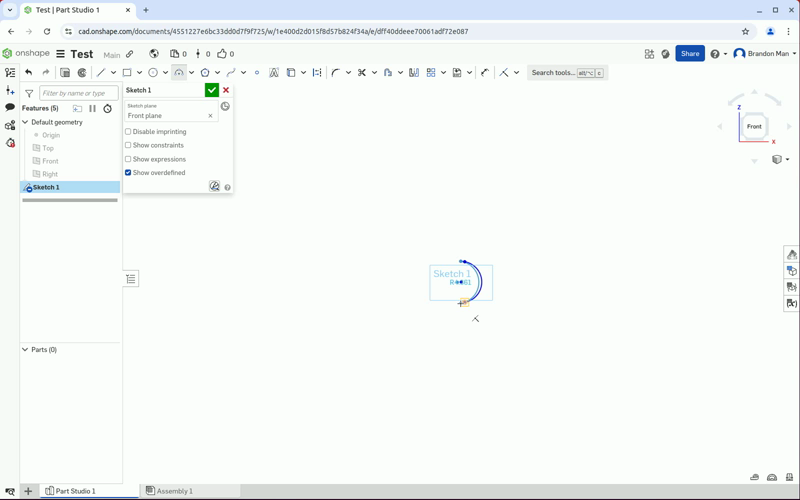
key_down(shift)
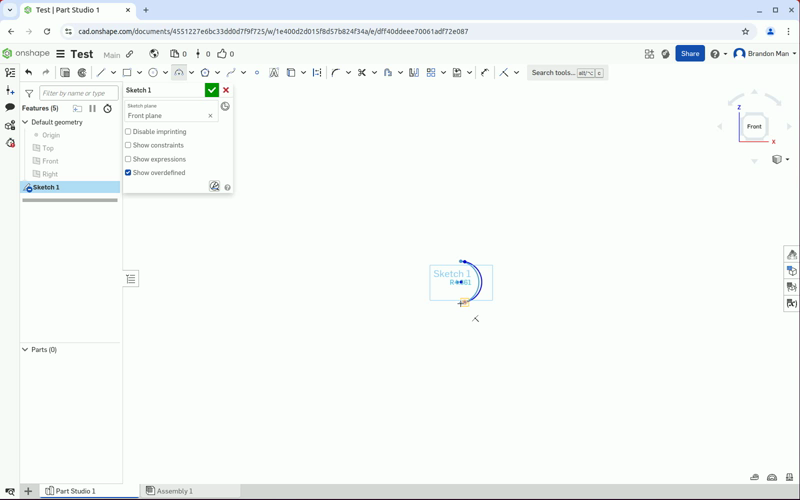
mouse_move(439, 282)
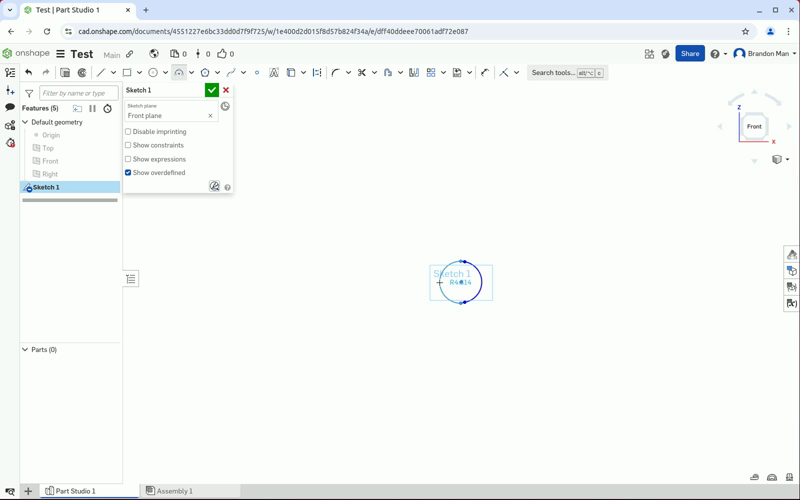
click(439, 282)
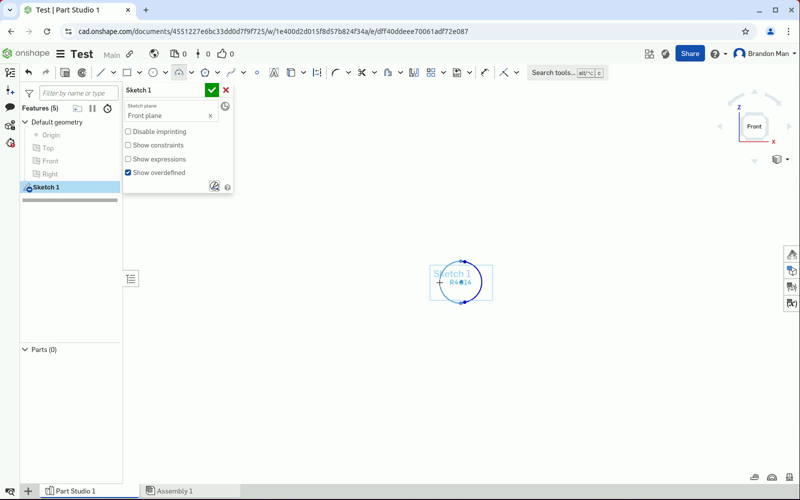
key_up(shift)
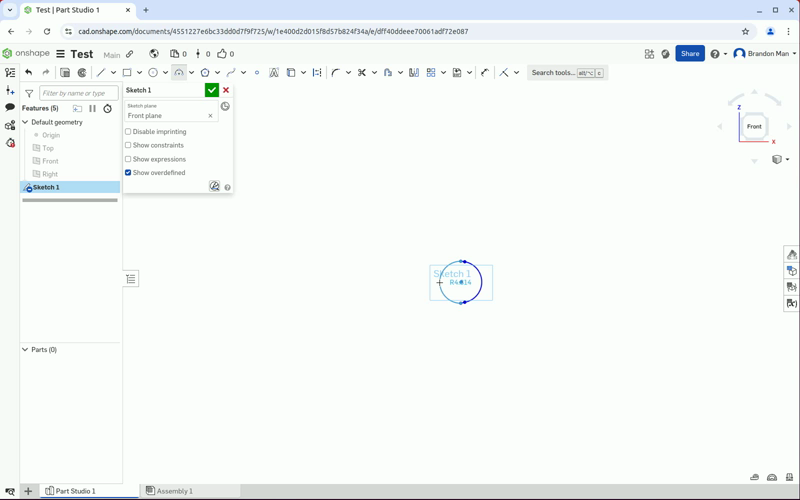
key(esc)
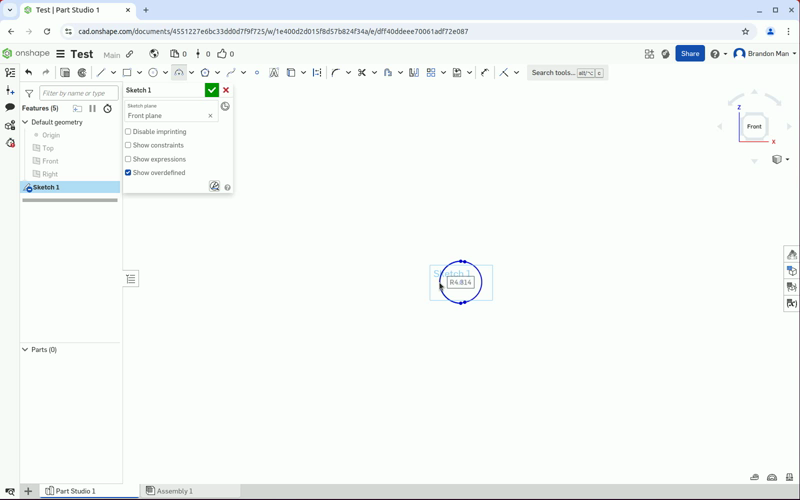
key(c)
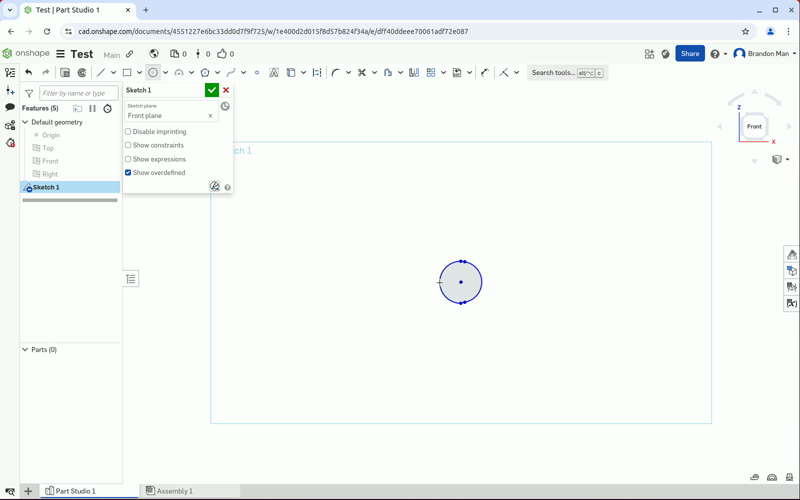
key_down(shift)
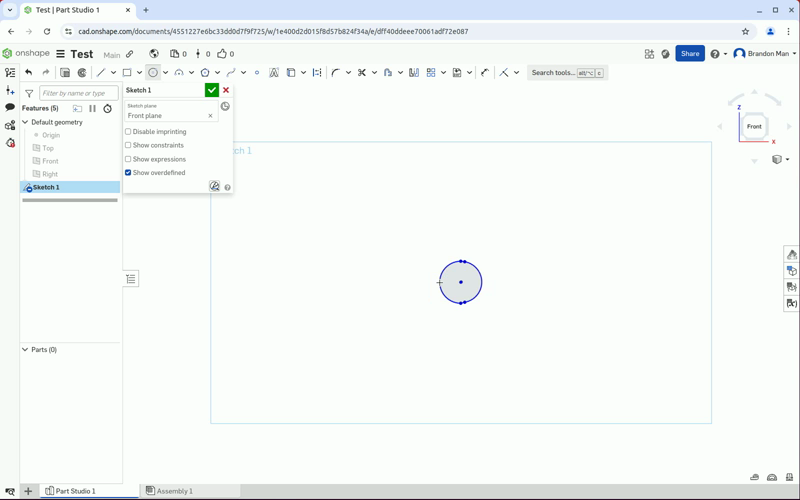
mouse_move(460, 281)
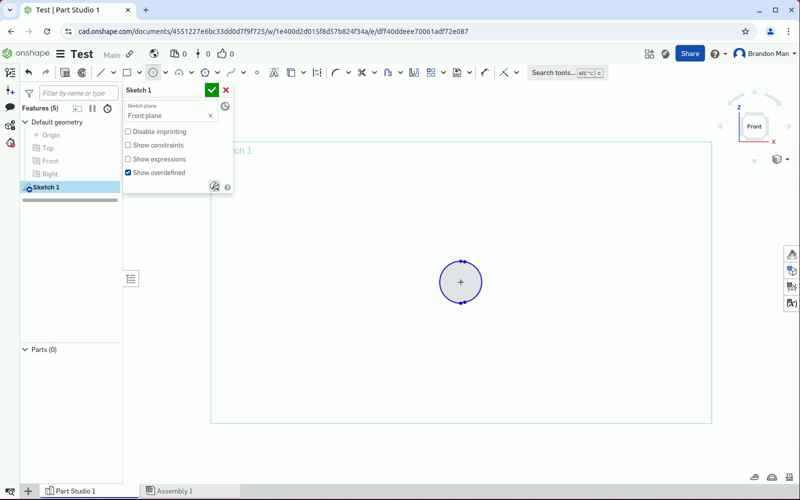
click(460, 281)
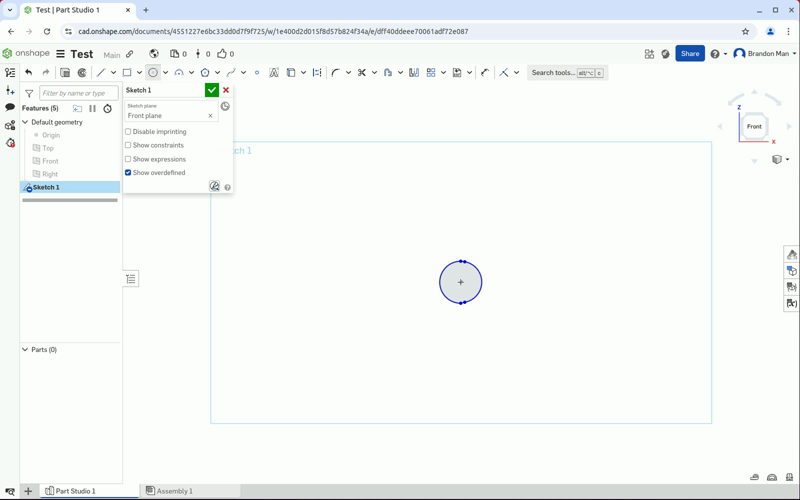
key_up(shift)
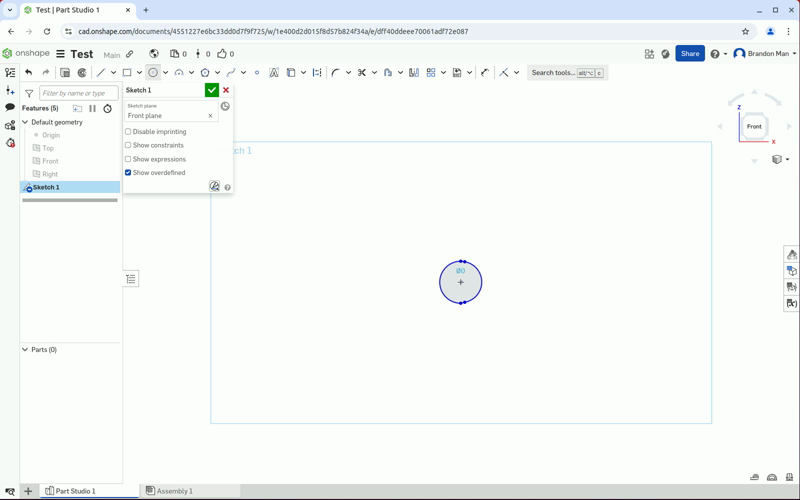
mouse_move(476, 281)
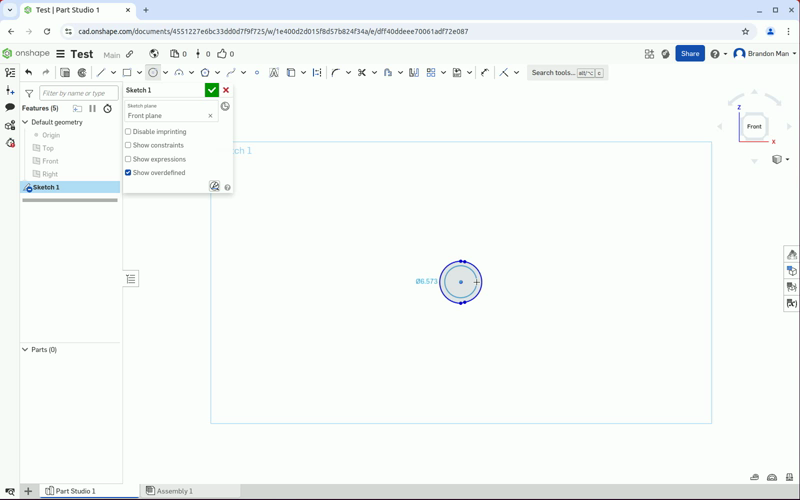
click(476, 281)
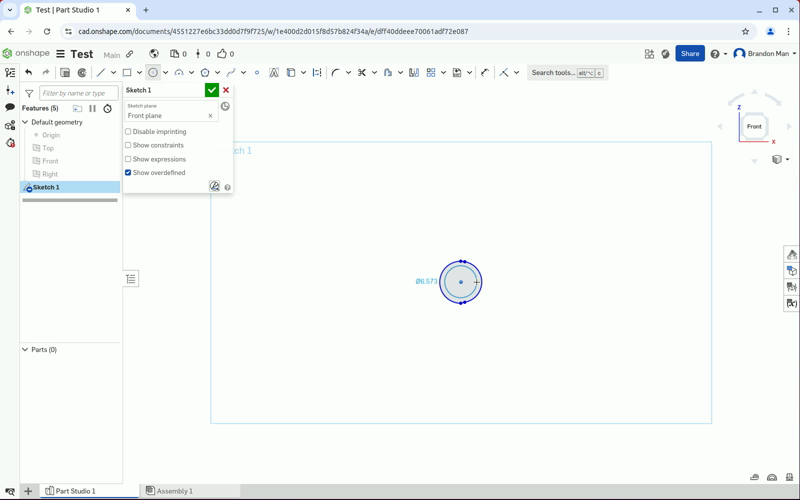
key(esc)
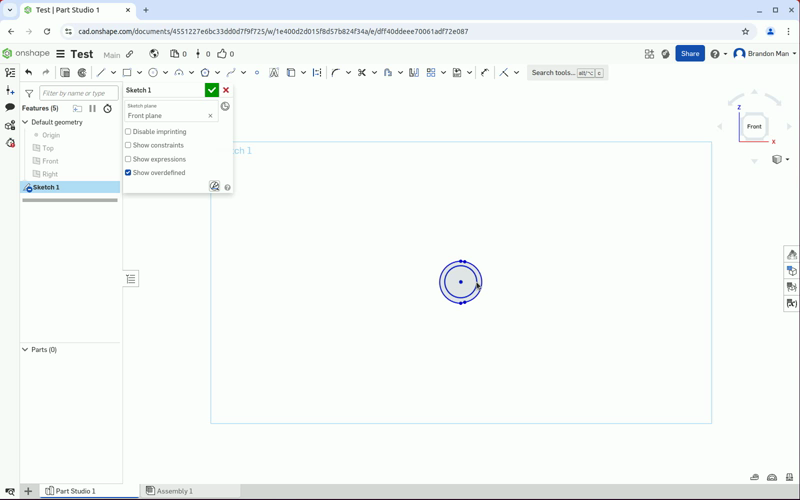
mouse_move(449, 268)
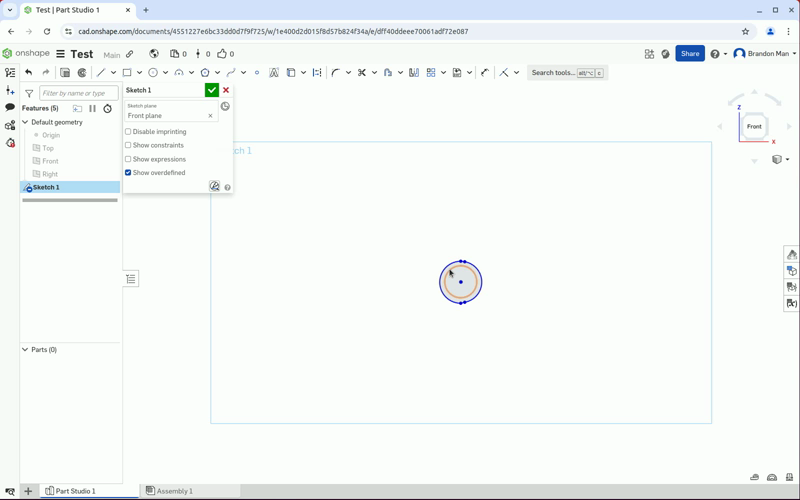
scroll(6)
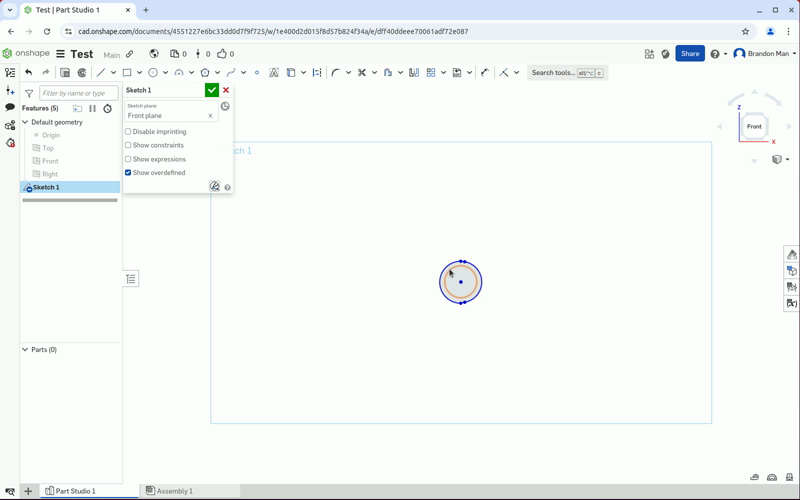
scroll(6)
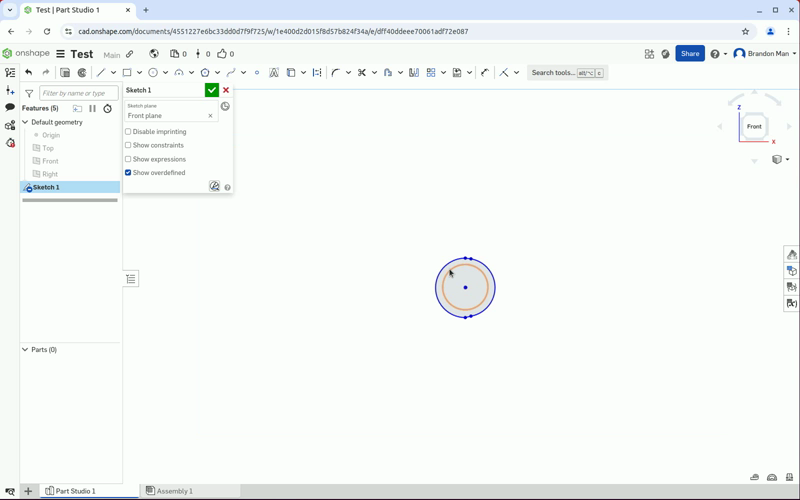
scroll(6)
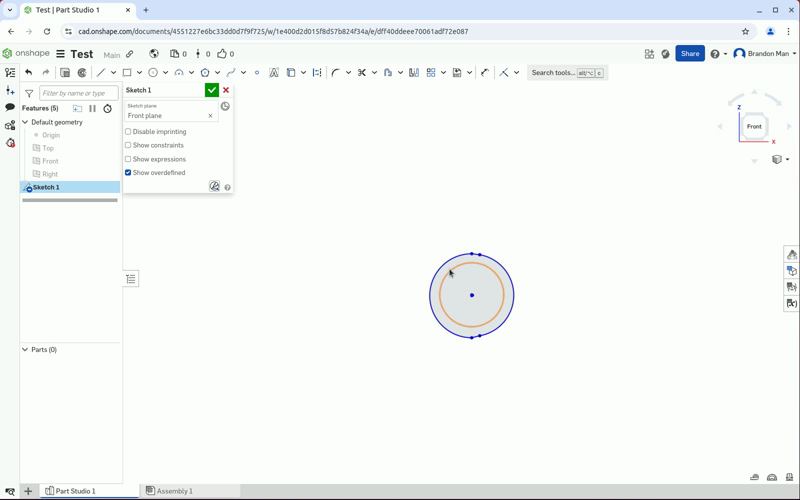
scroll(6)
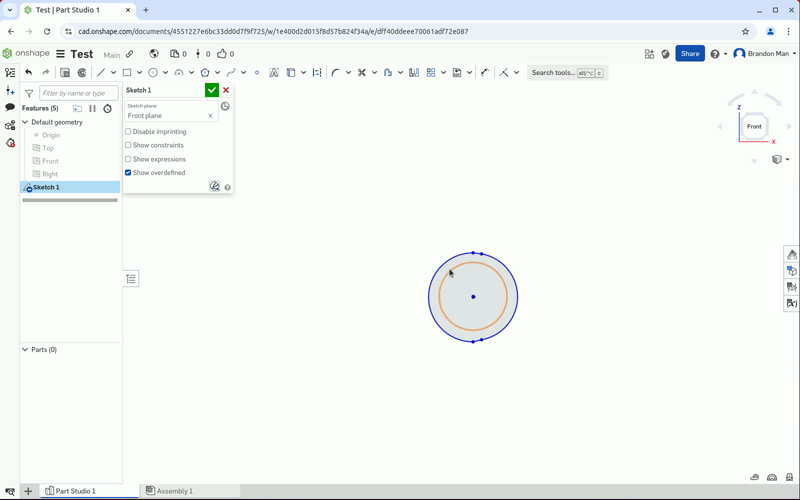
scroll(6)
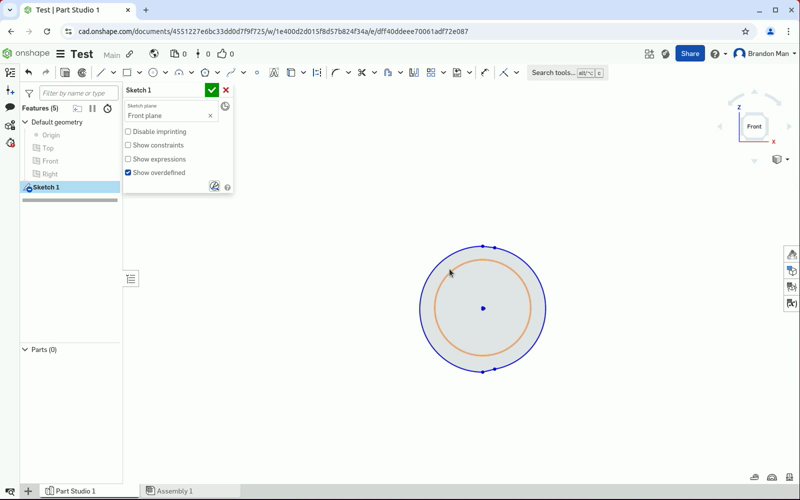
scroll(6)
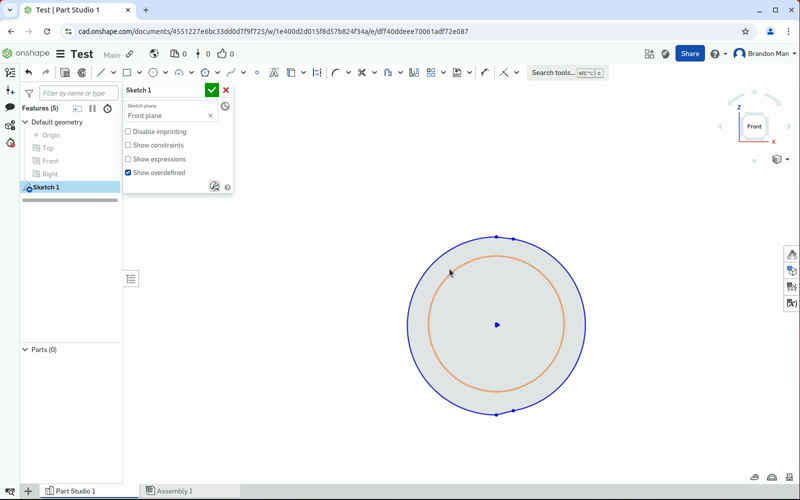
scroll(6)
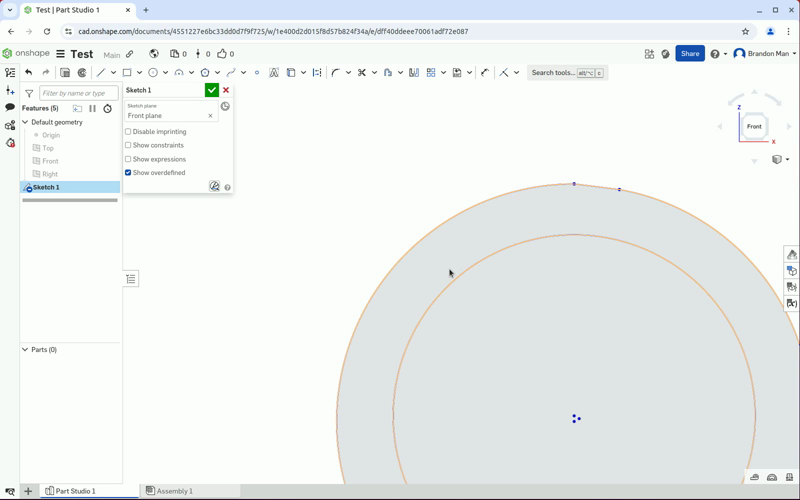
click(449, 268)
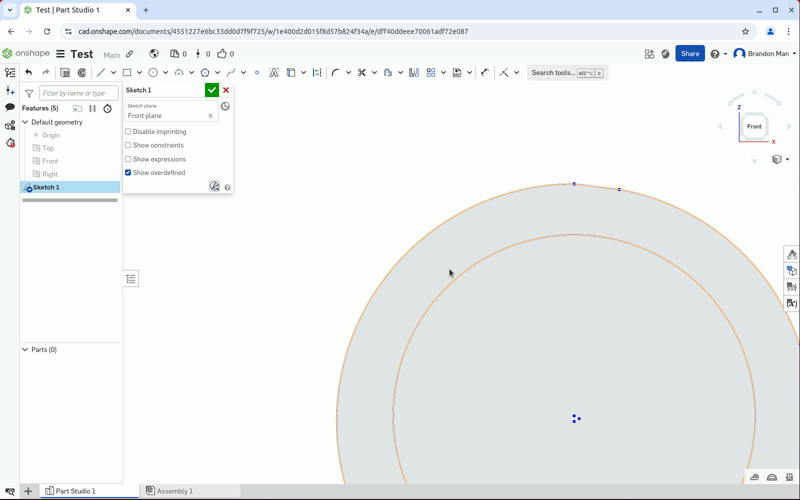
scroll(-6)
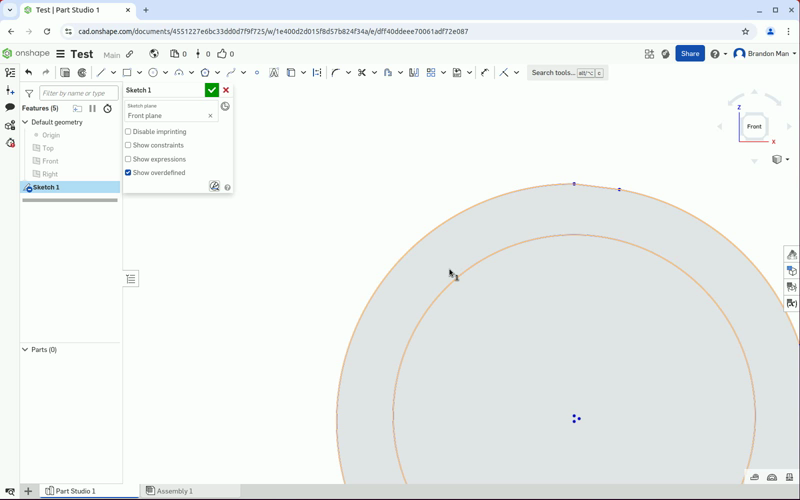
scroll(-6)
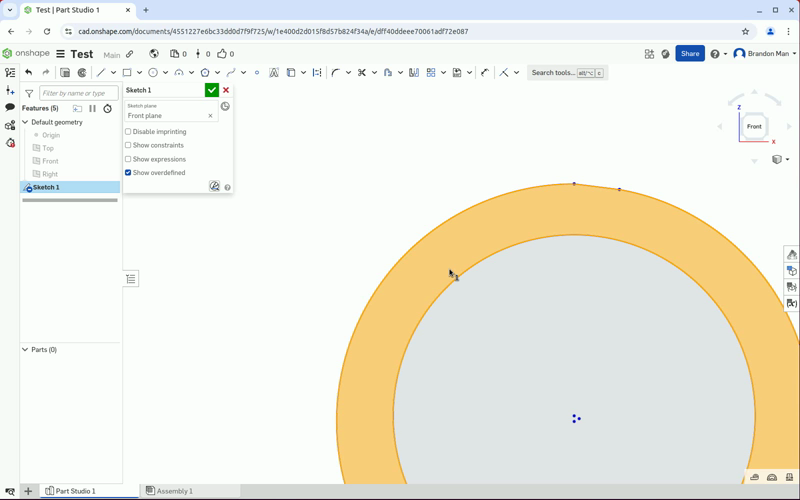
scroll(-6)
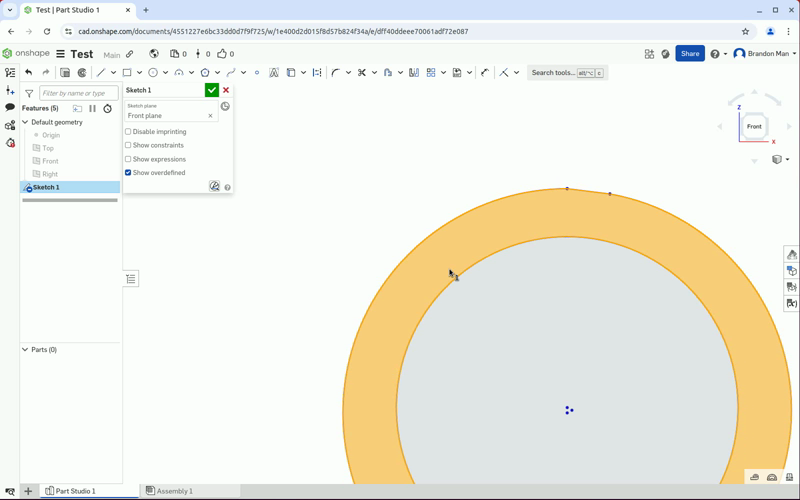
scroll(-6)
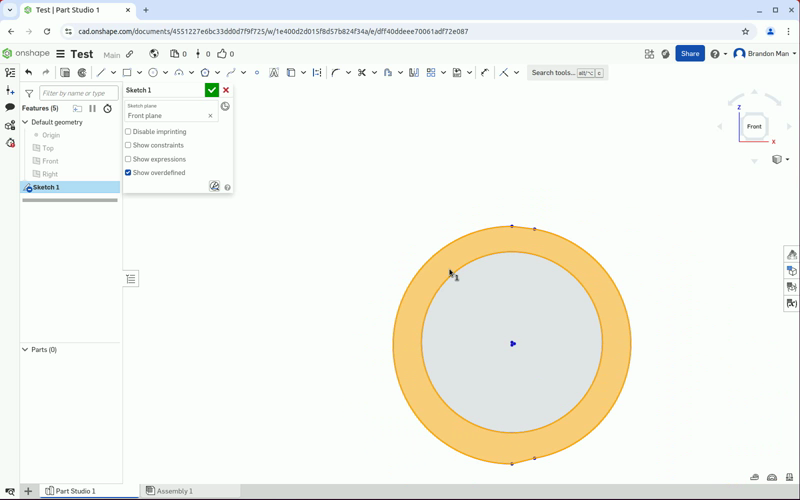
scroll(-6)
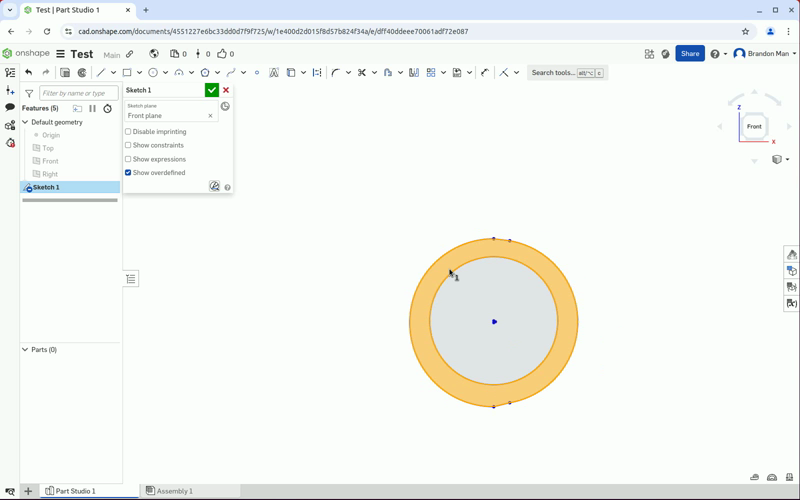
scroll(-6)
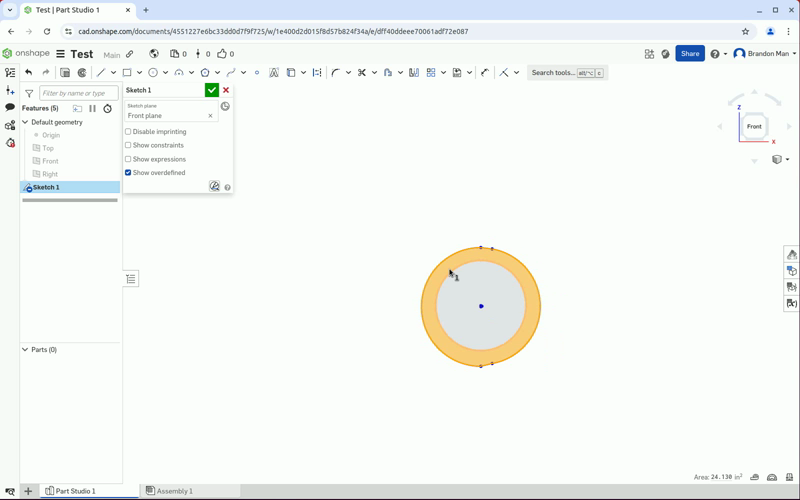
scroll(-6)
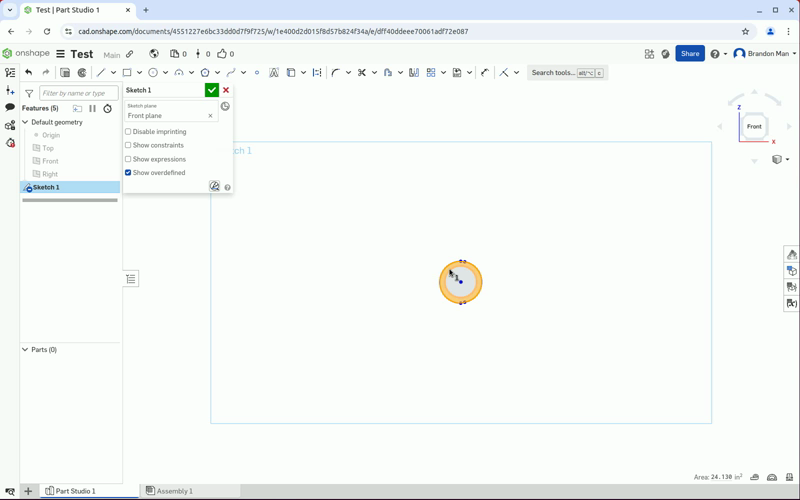
mouse_move(73, 352)
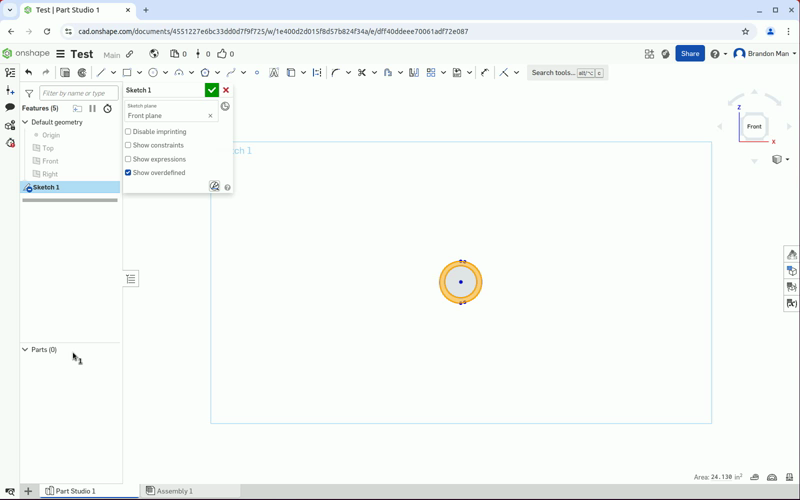
key(shift+y)
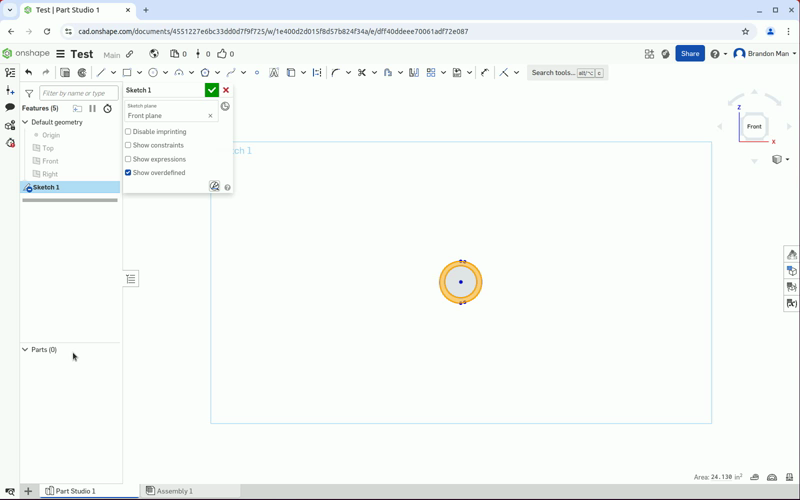
key(shift+e)
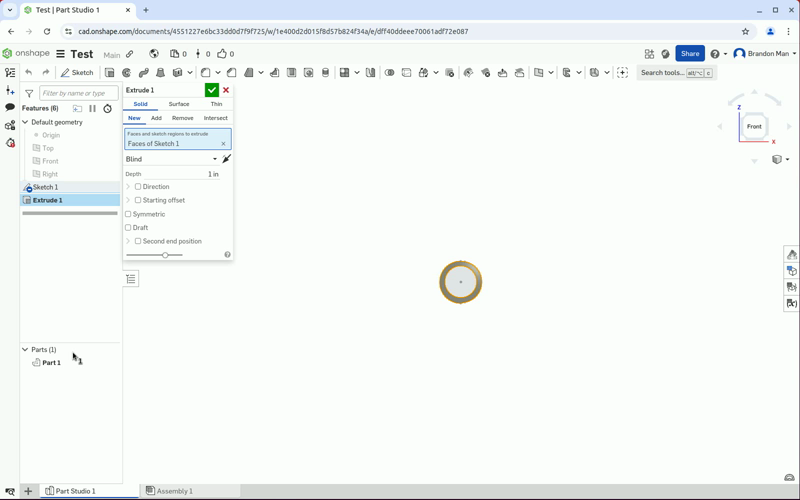
mouse_move(143, 106)
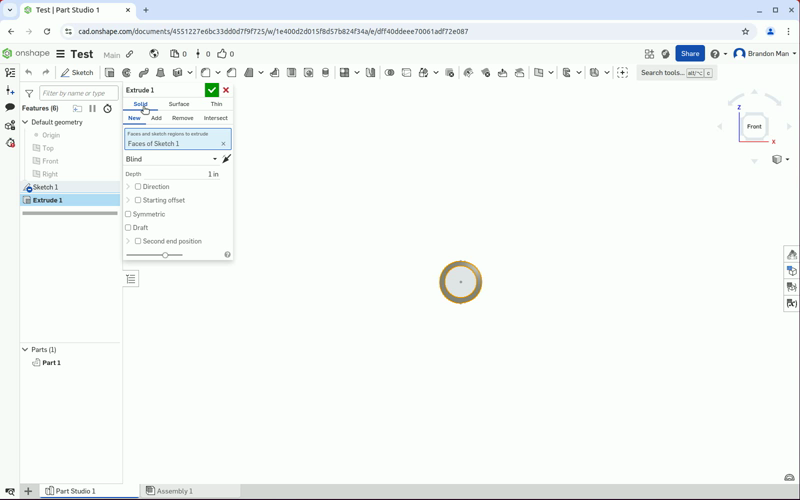
click(143, 106)
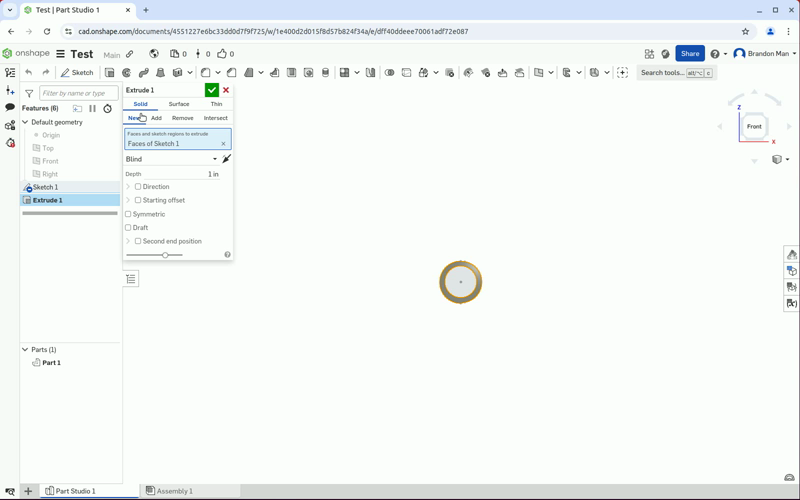
mouse_move(137, 120)
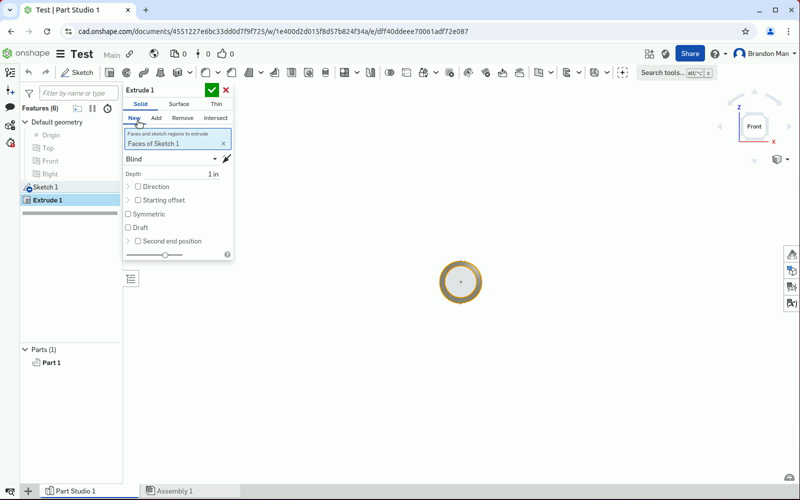
click(137, 120)
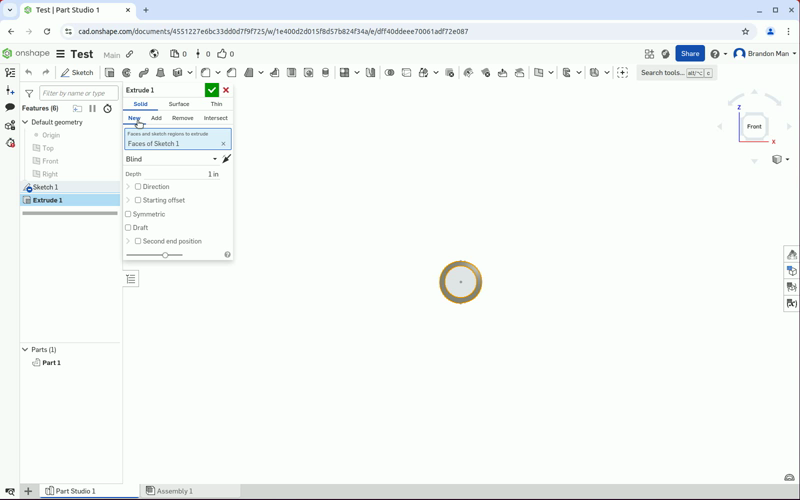
key(tab, 4)
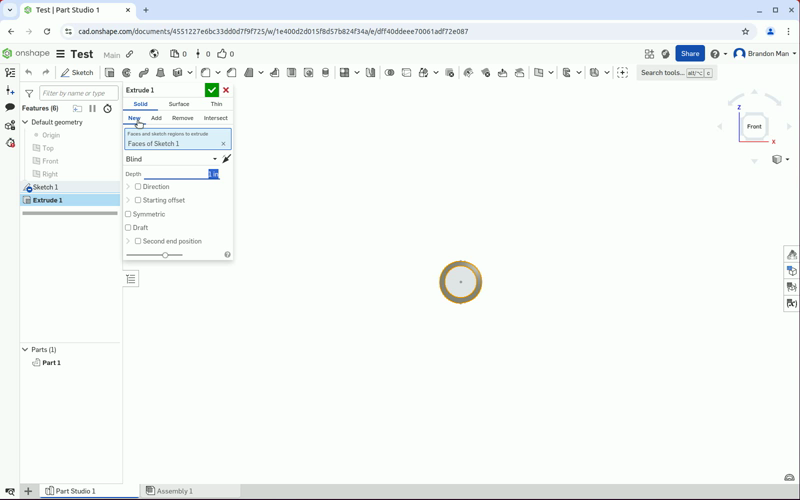
text(6.258)
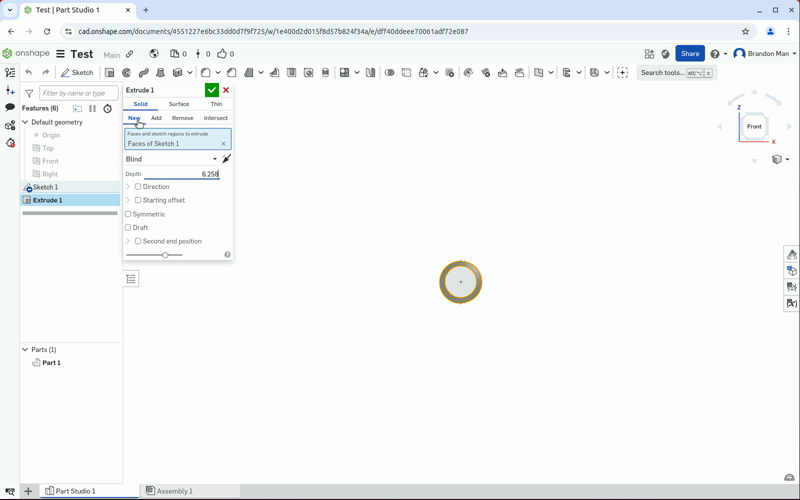
key(enter)
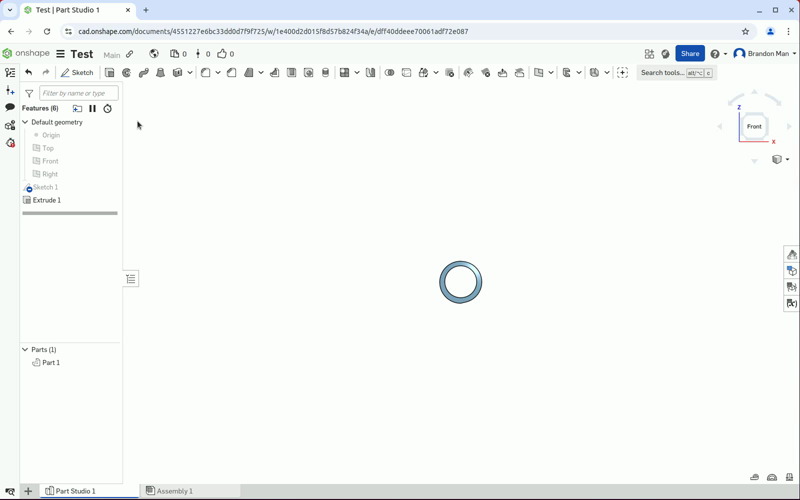
key(shift+h)
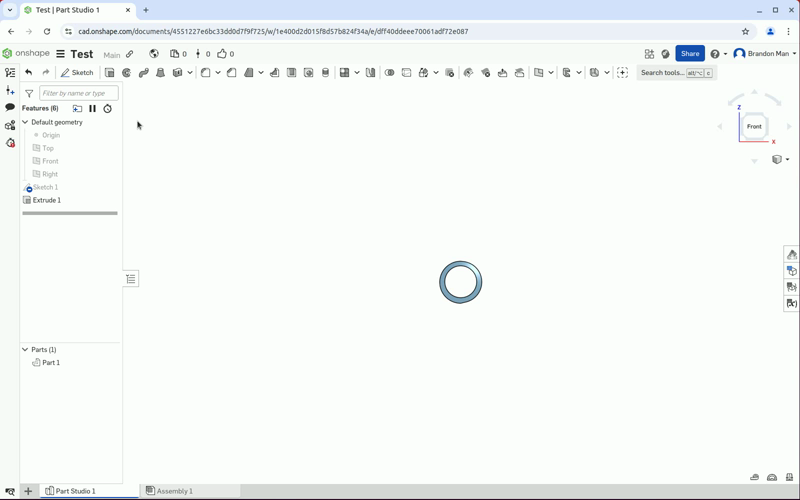
key(shift+h)
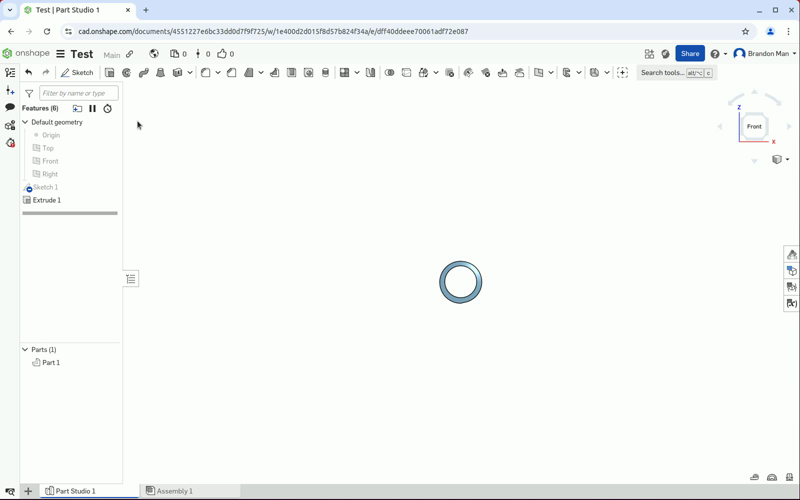
mouse_move(73, 189)
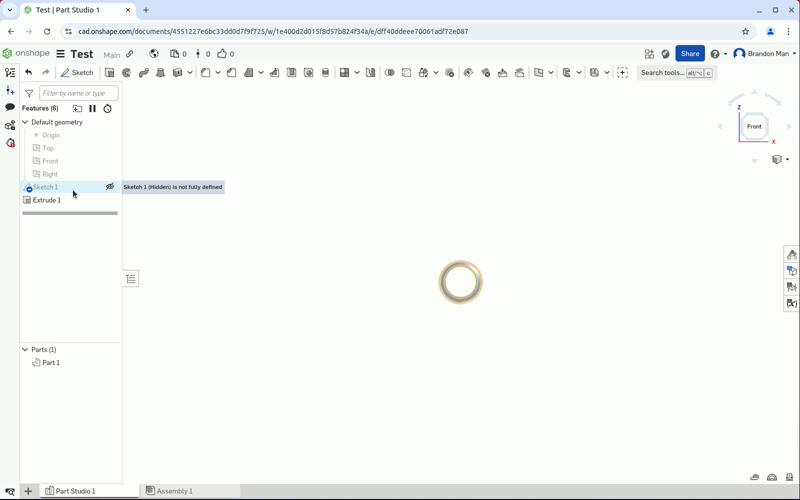
click(73, 189)
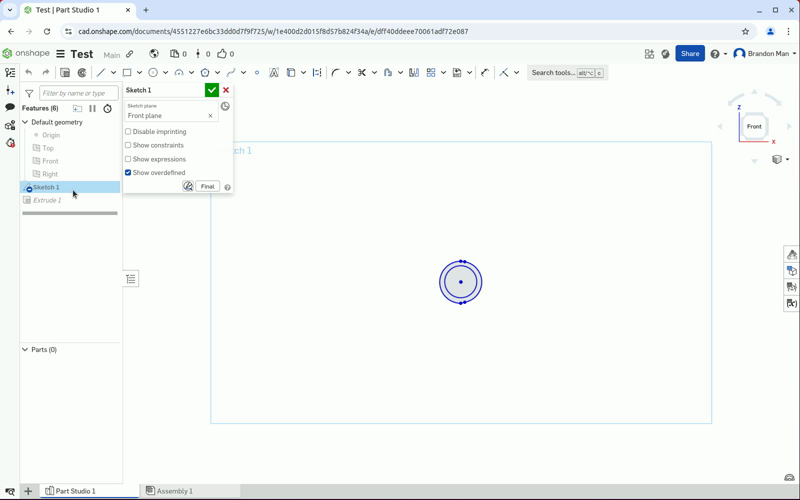
mouse_move(229, 92)
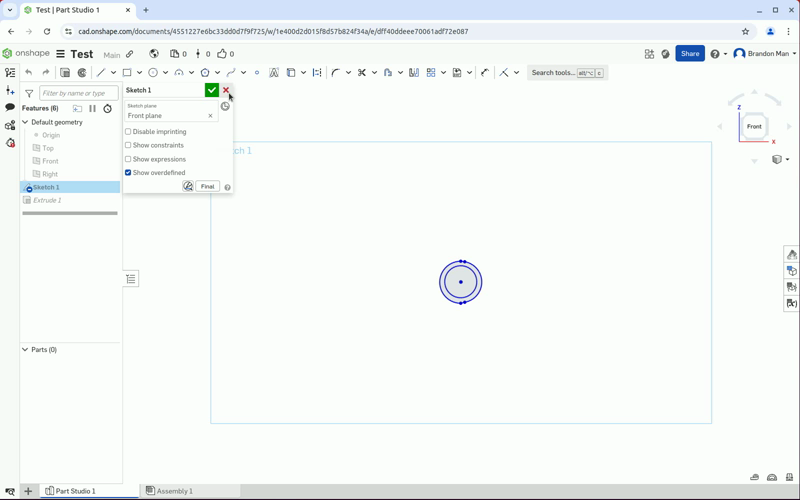
click(229, 92)
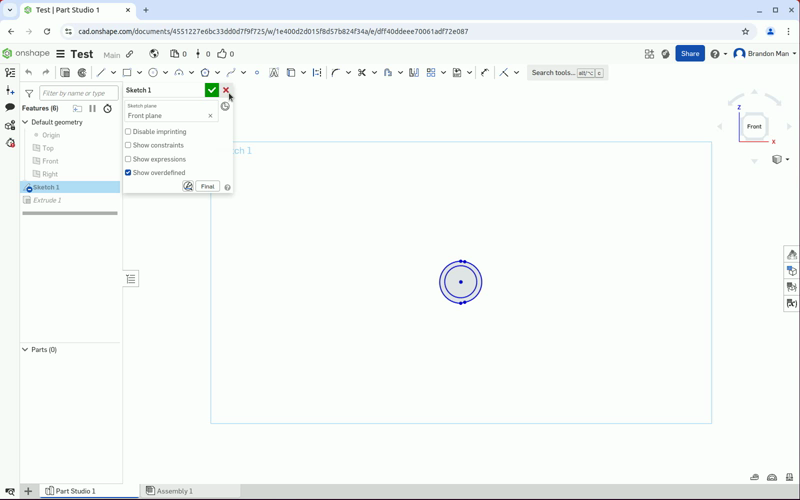
key(shift+s)
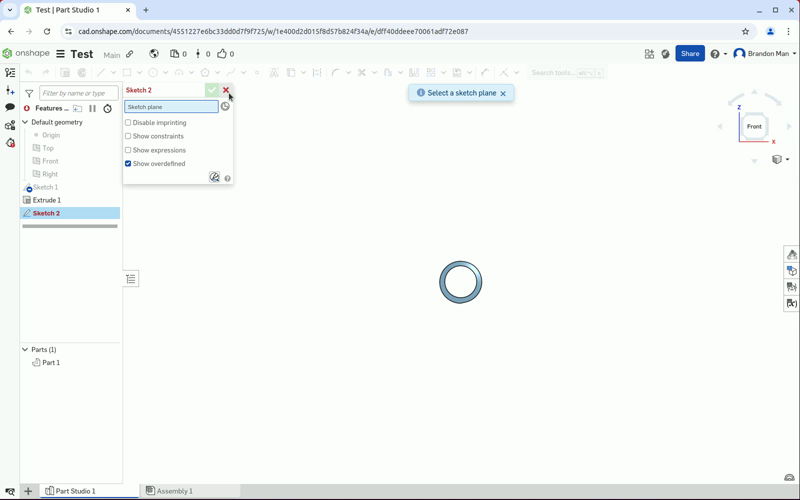
mouse_move(73, 163)
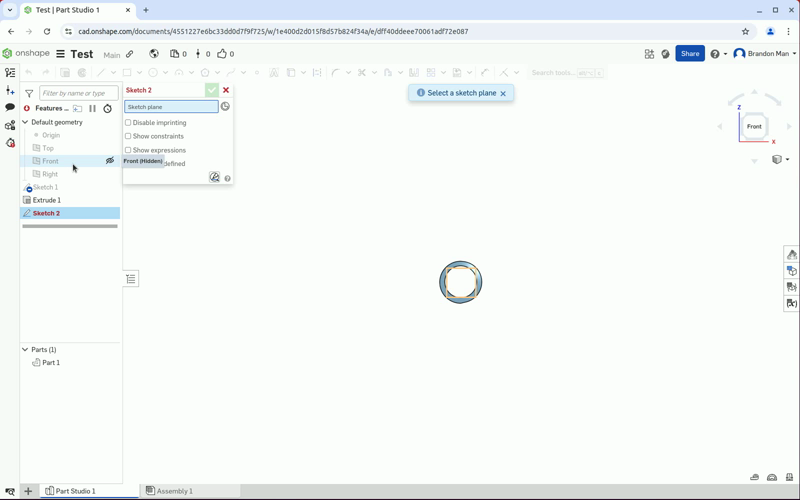
click(73, 163)
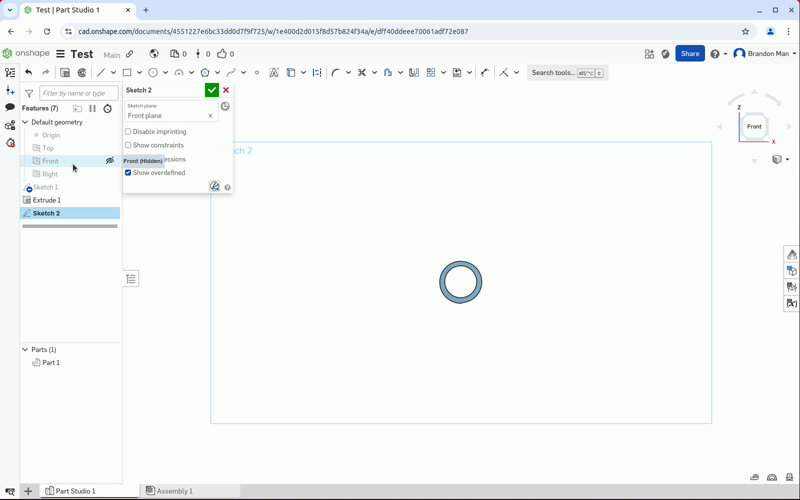
mouse_move(73, 352)
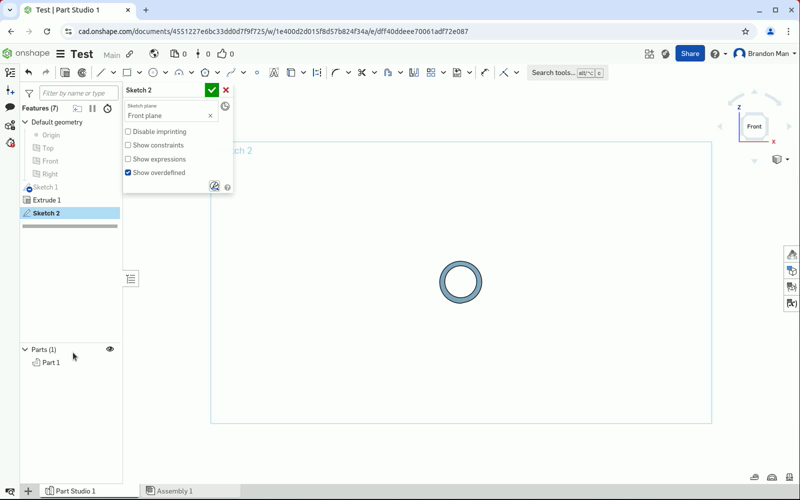
key(y)
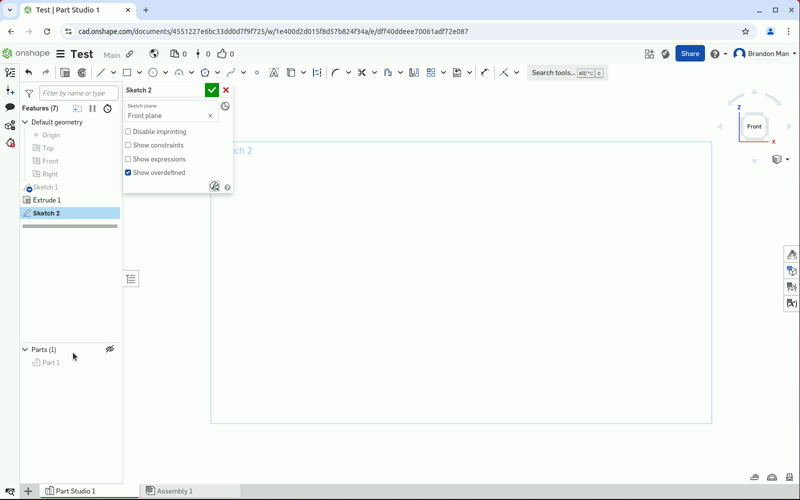
key(l)
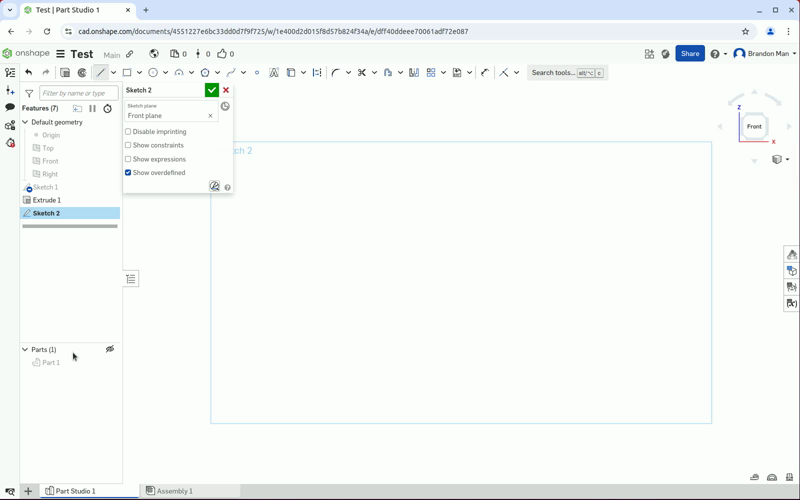
key_down(shift)
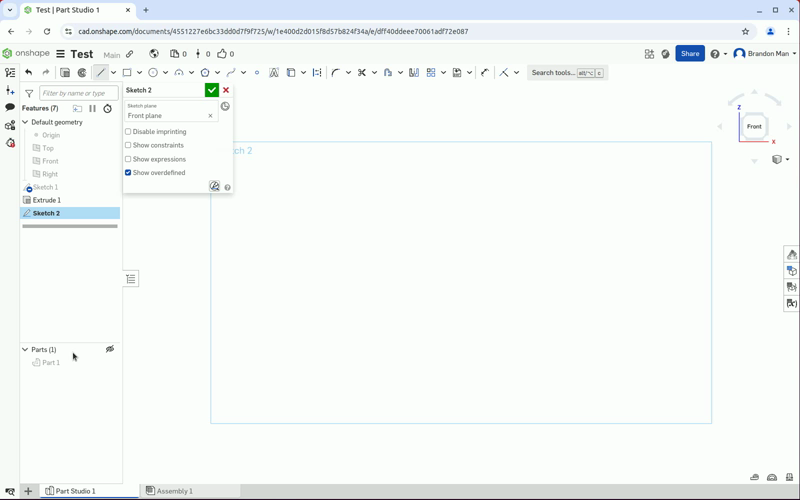
mouse_move(460, 303)
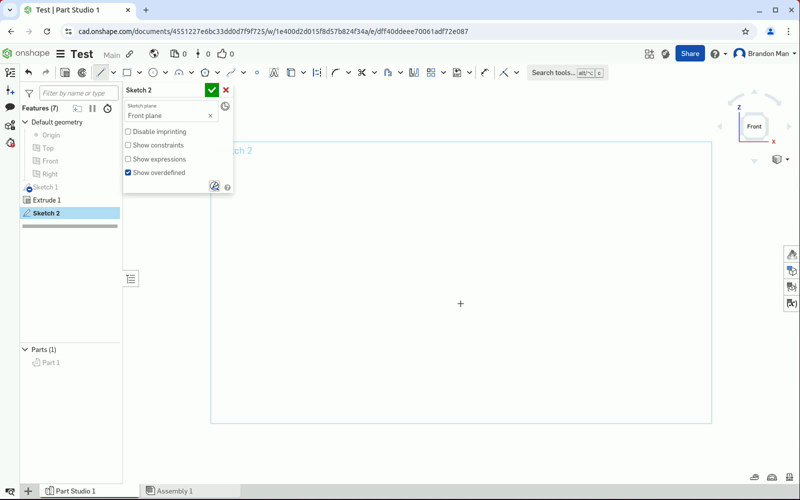
click(460, 303)
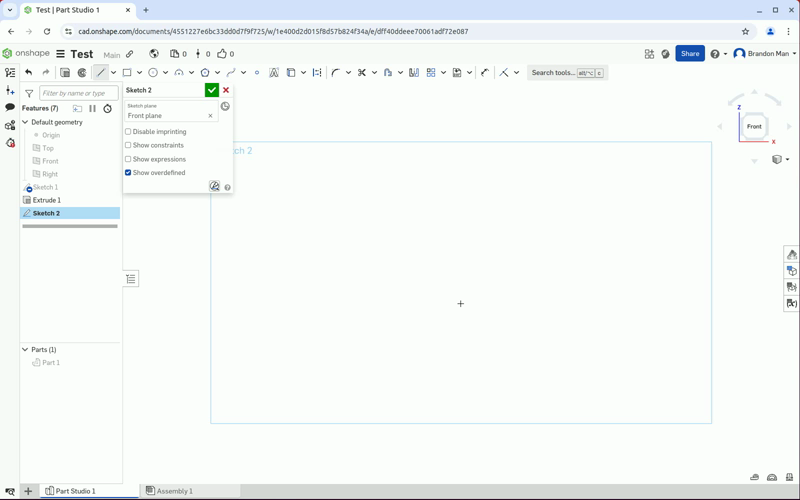
key_up(shift)
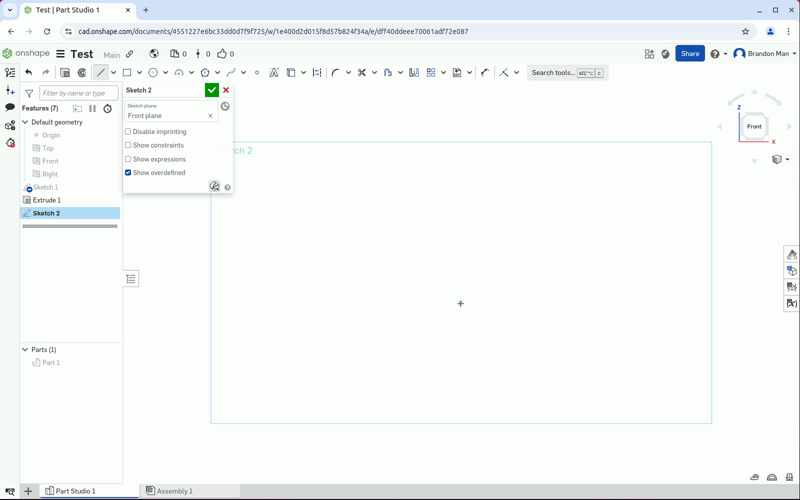
key_down(shift)
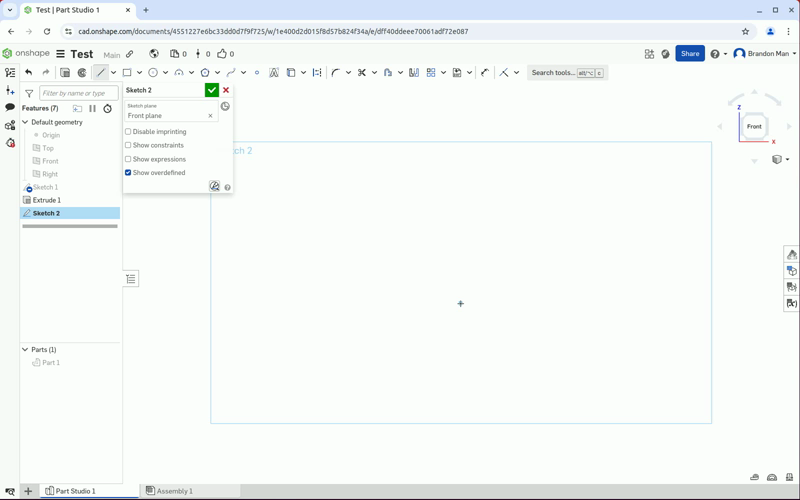
mouse_move(490, 303)
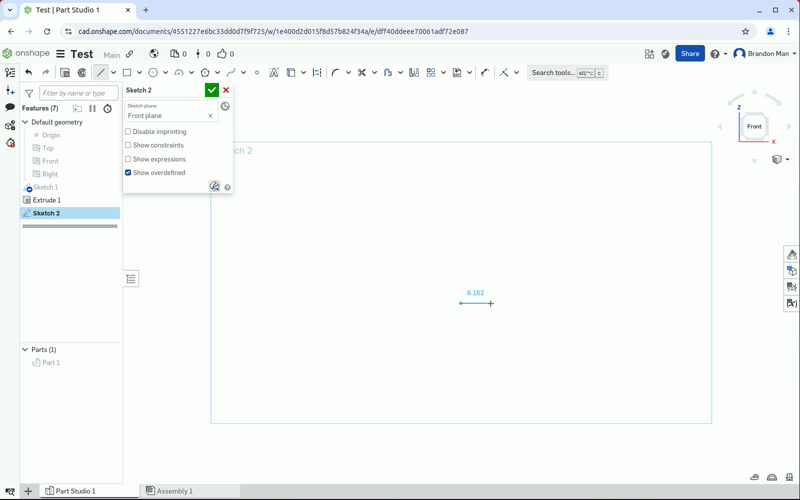
mouse_move(464, 302)
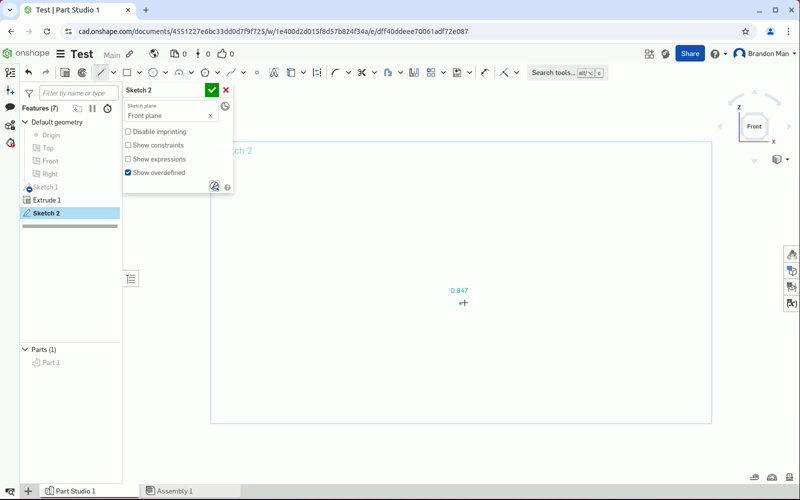
scroll(6)
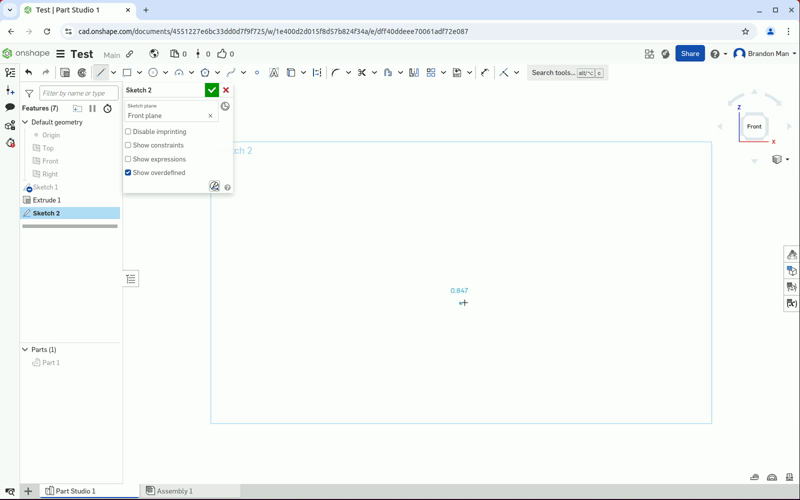
scroll(6)
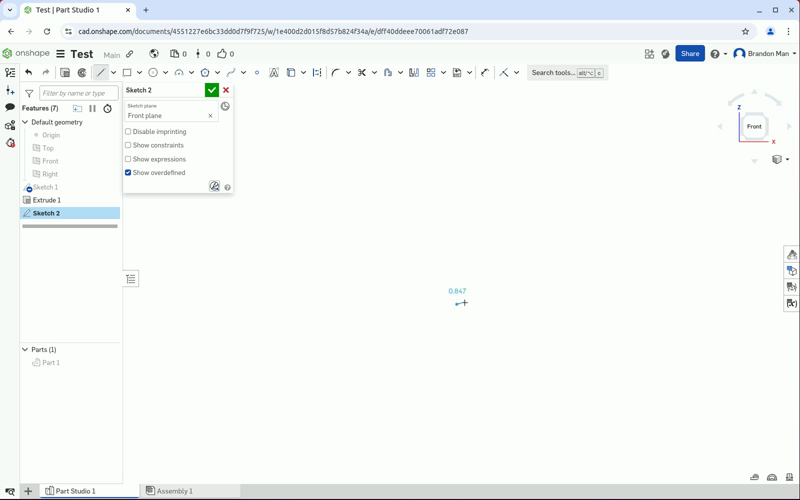
scroll(6)
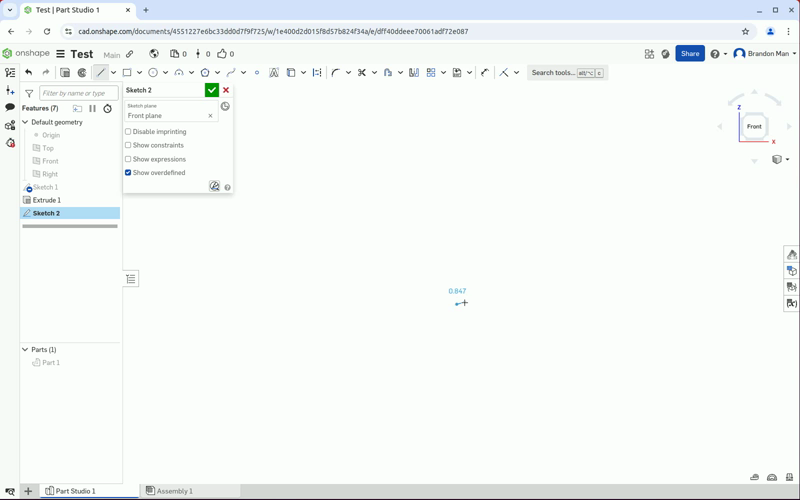
scroll(6)
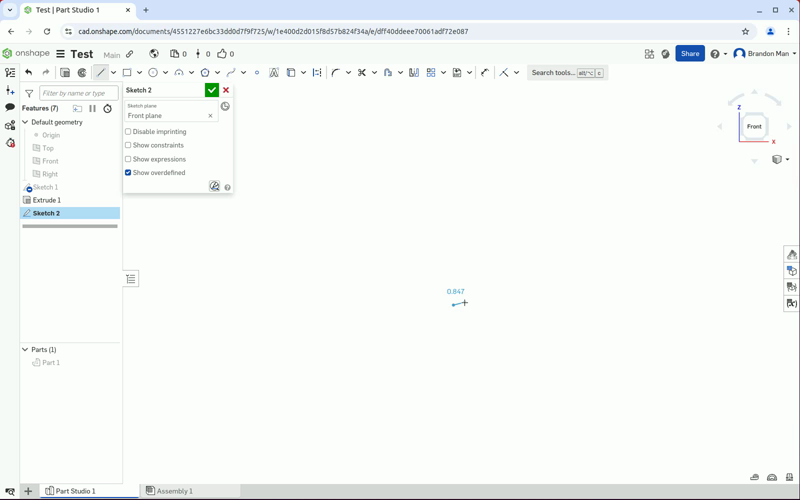
scroll(6)
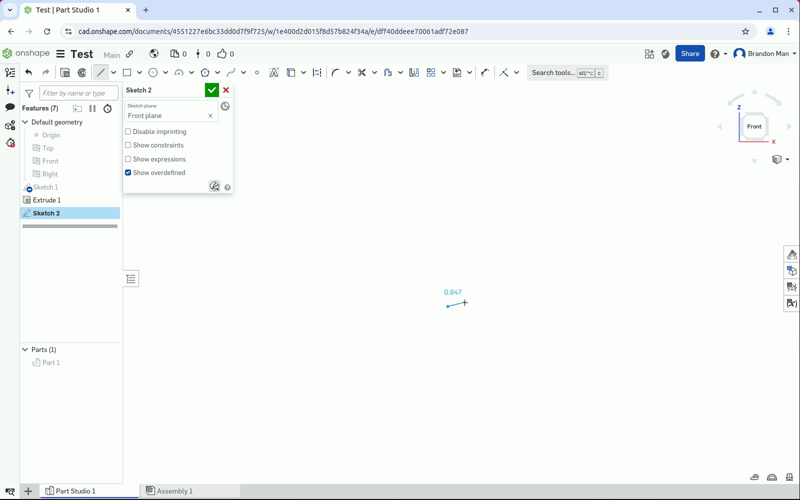
scroll(6)
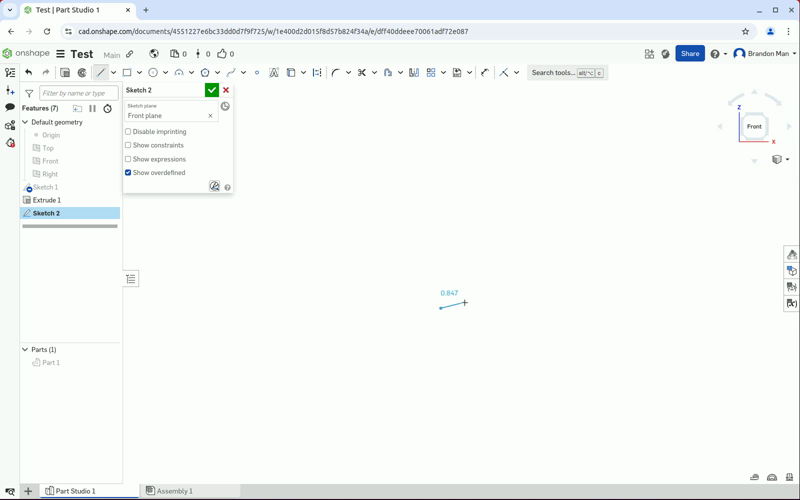
scroll(6)
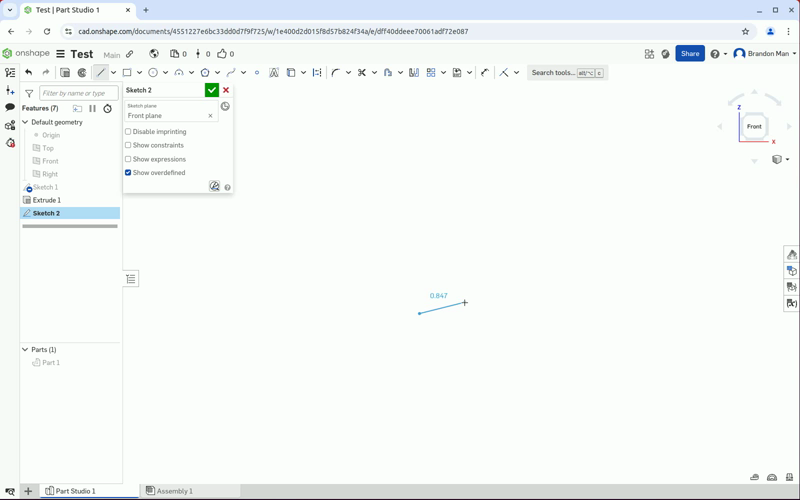
click(464, 302)
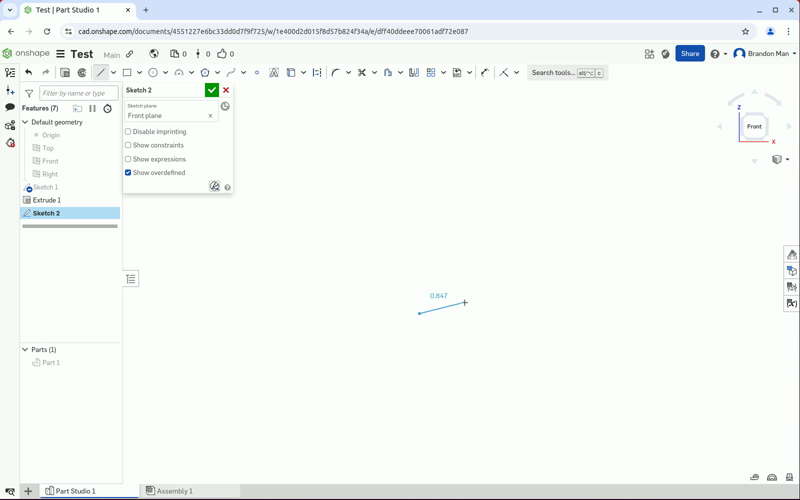
scroll(-6)
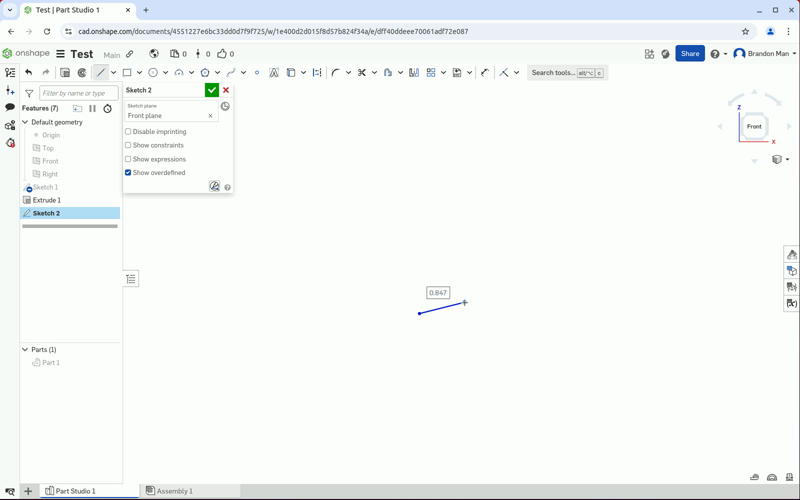
scroll(-6)
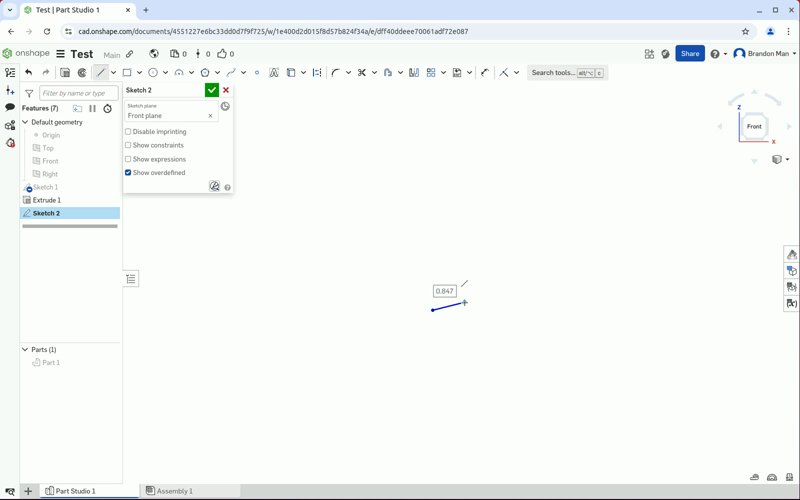
scroll(-6)
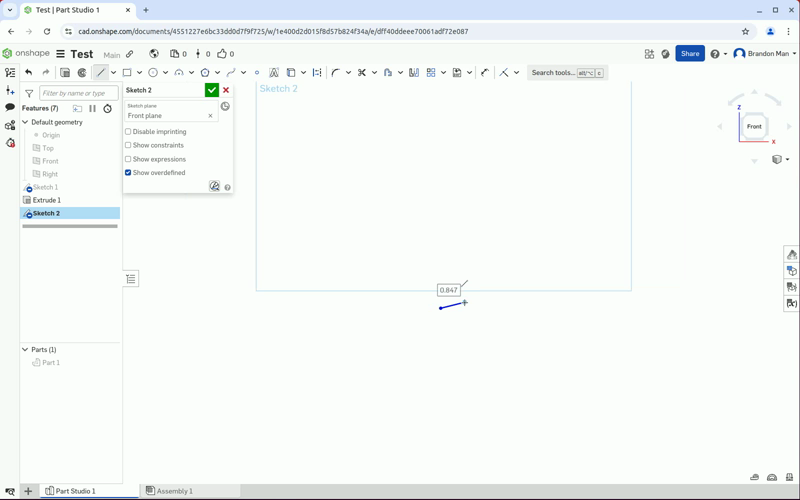
scroll(-6)
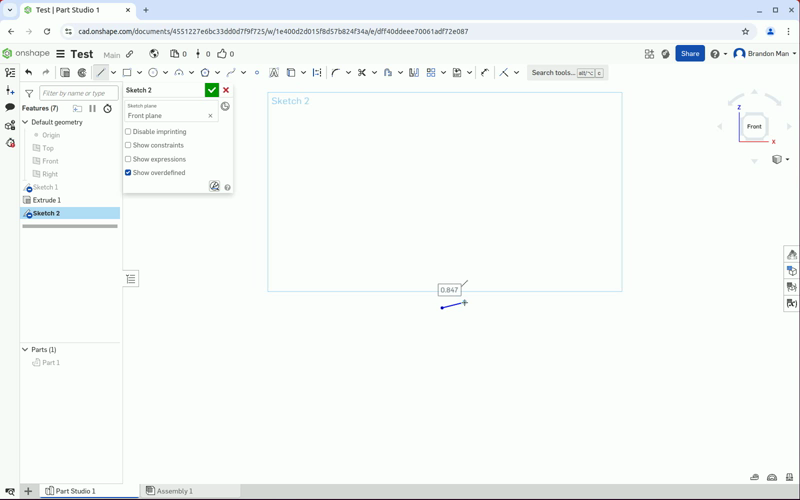
scroll(-6)
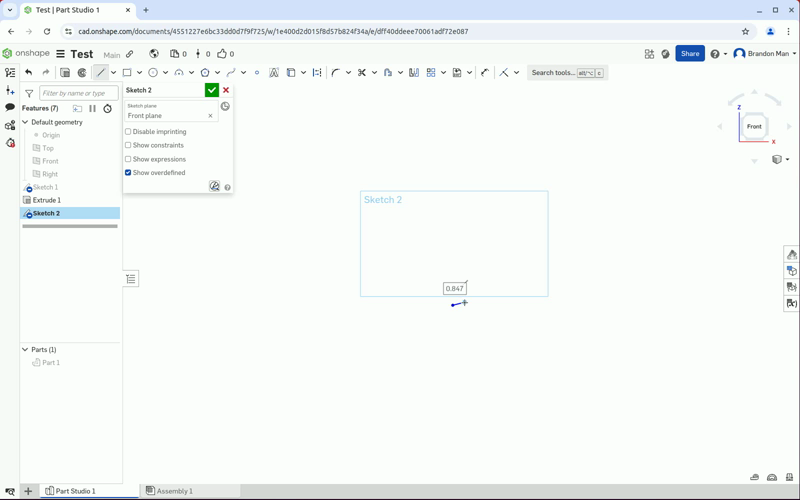
scroll(-6)
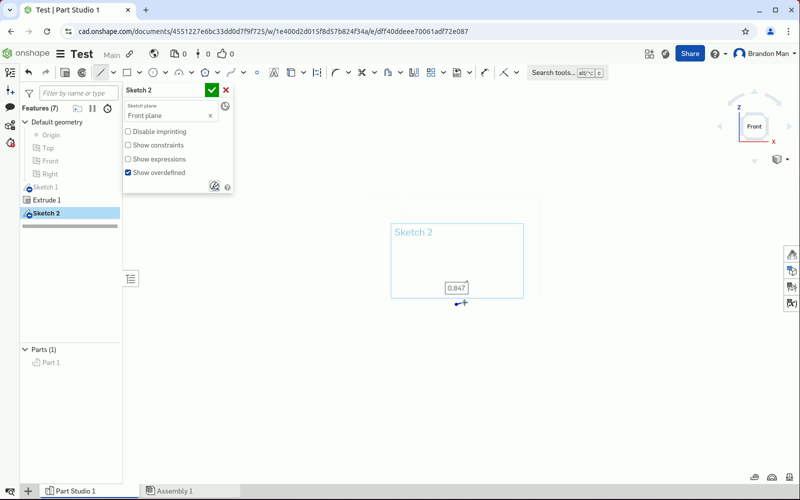
scroll(-6)
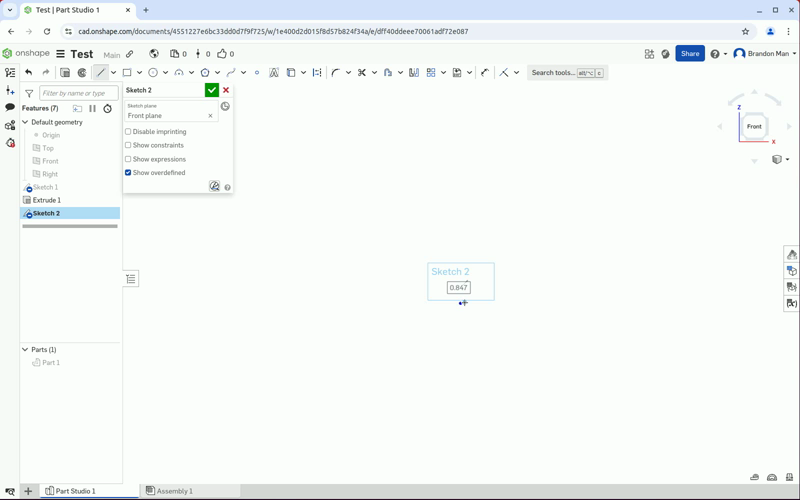
key_up(shift)
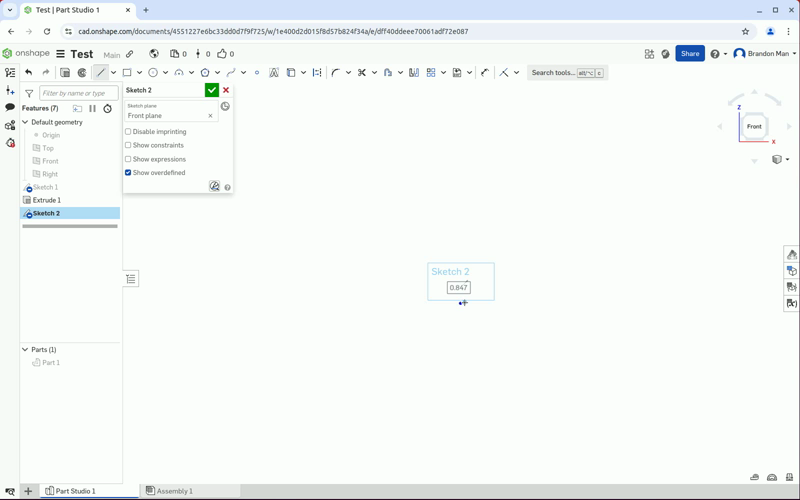
key(esc)
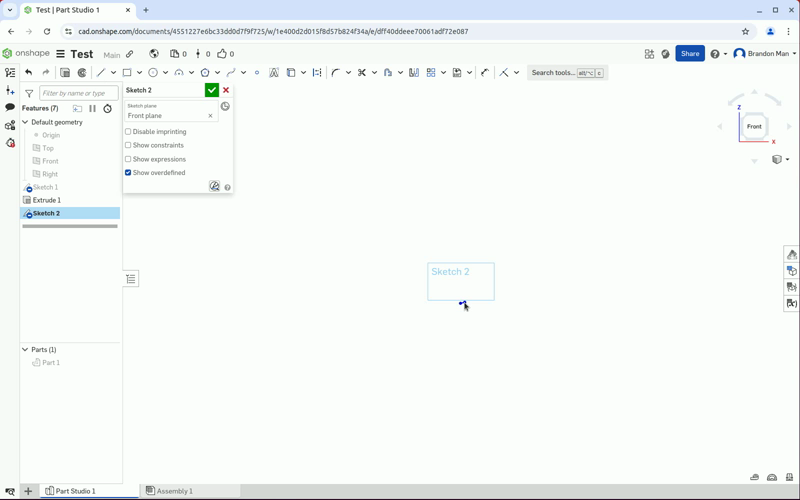
key(a)
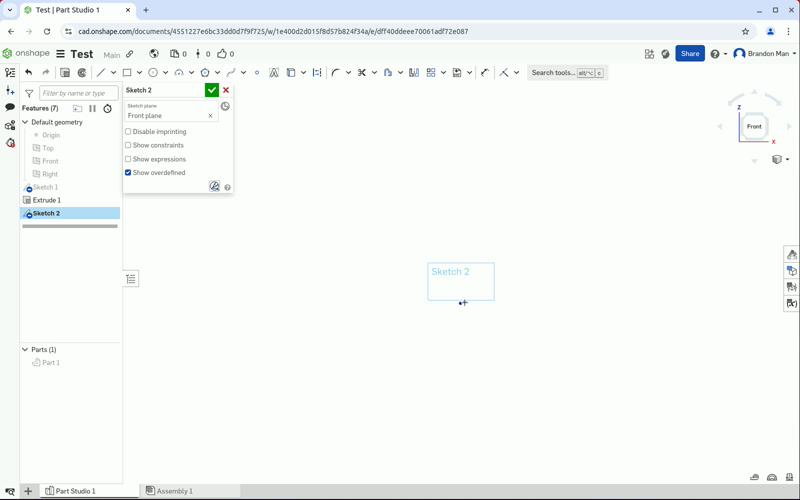
mouse_move(464, 302)
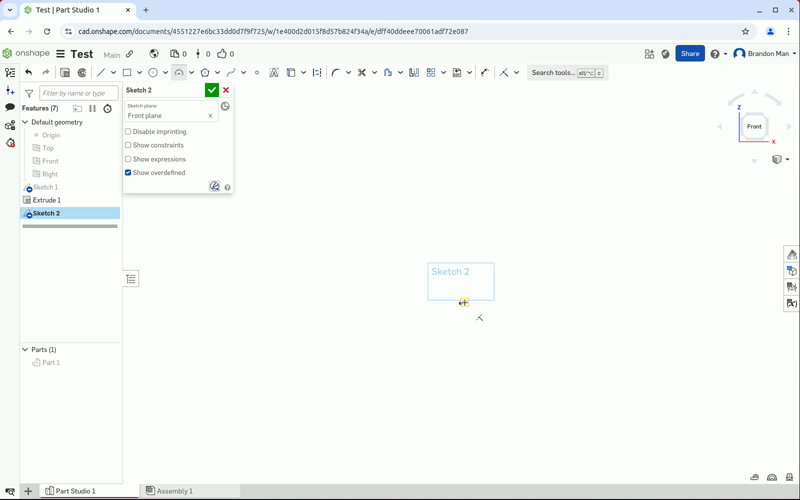
scroll(6)
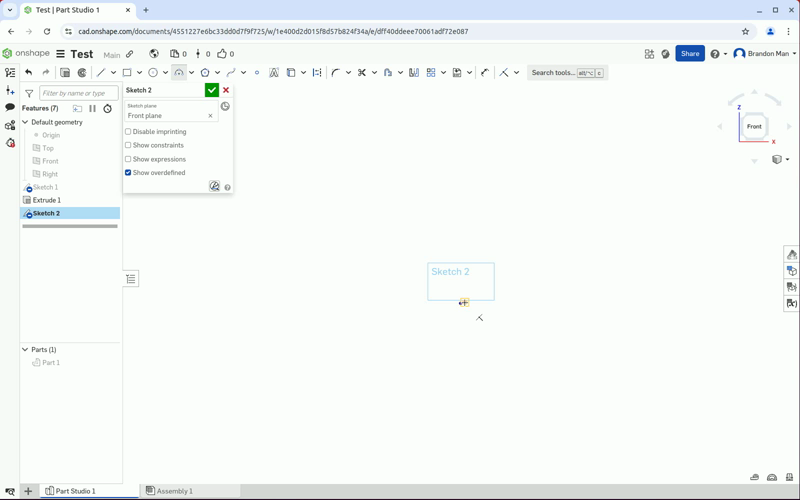
scroll(6)
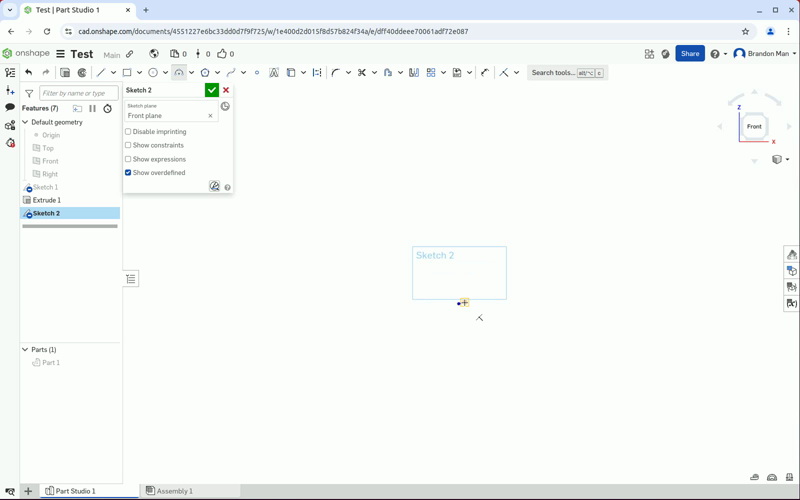
scroll(6)
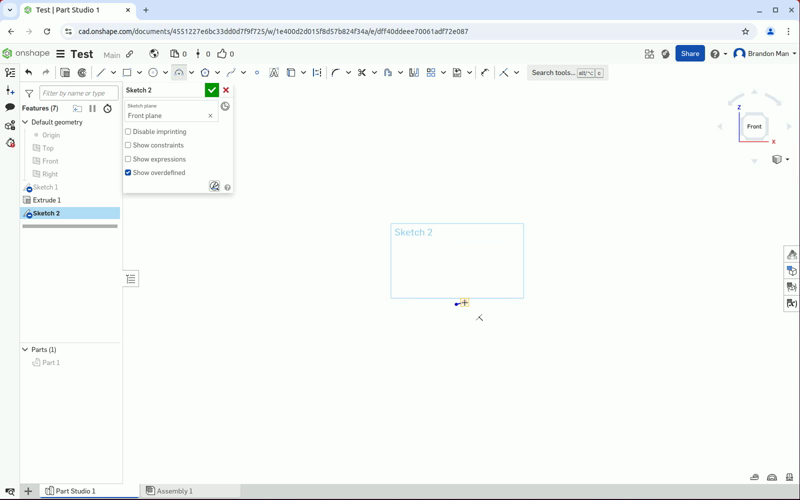
scroll(6)
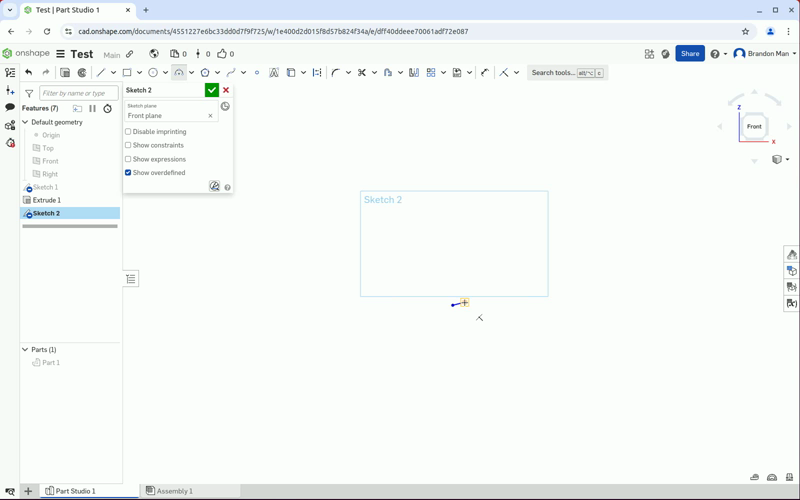
scroll(6)
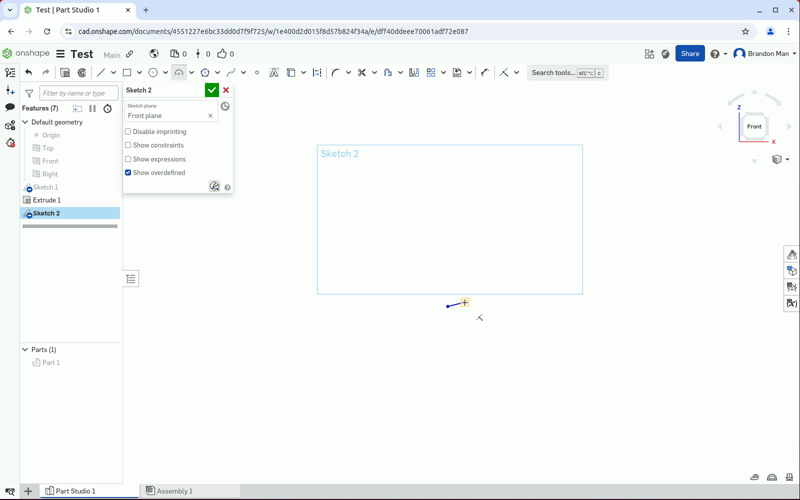
scroll(6)
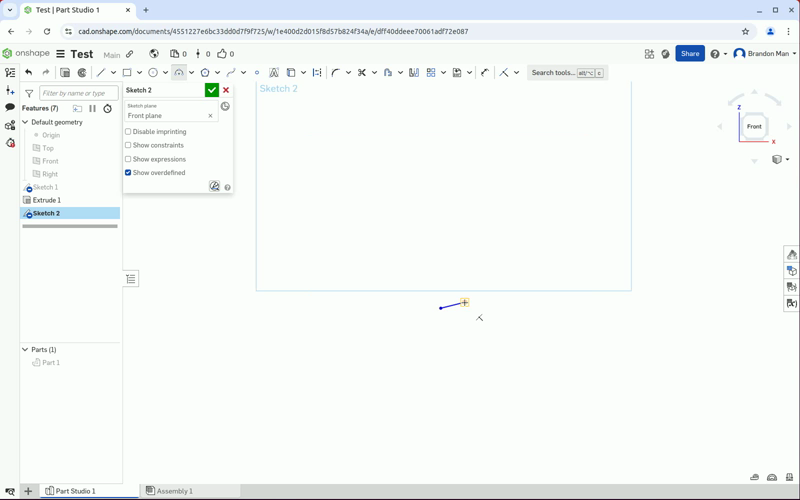
scroll(6)
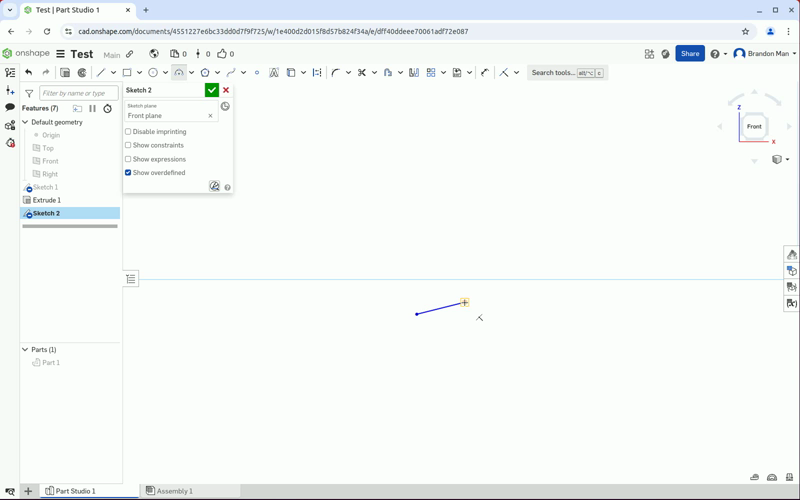
click(464, 302)
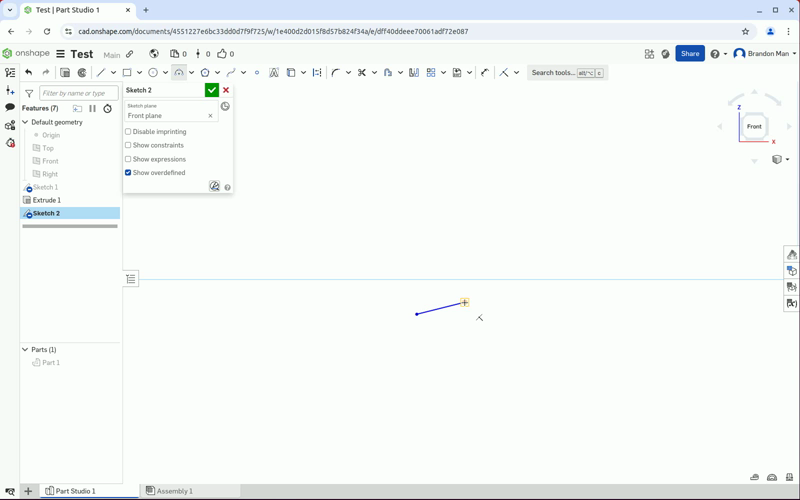
scroll(-6)
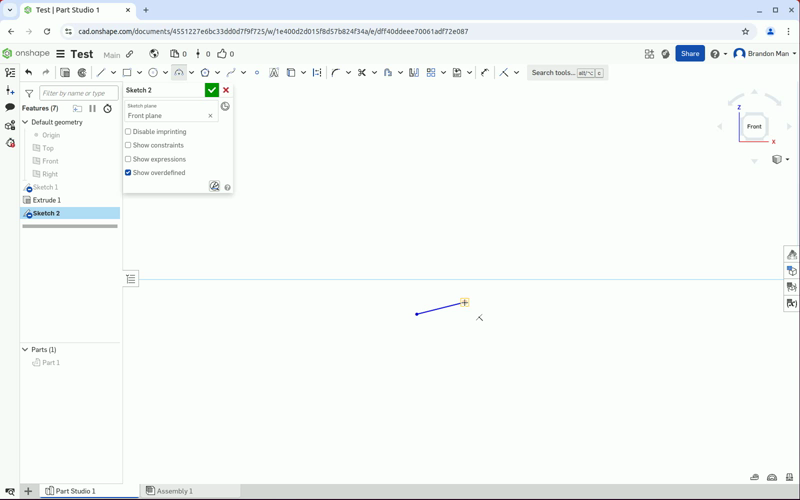
scroll(-6)
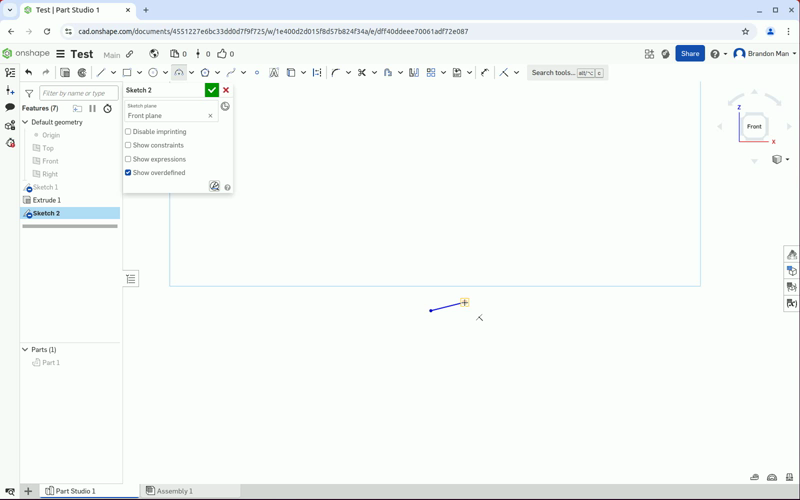
scroll(-6)
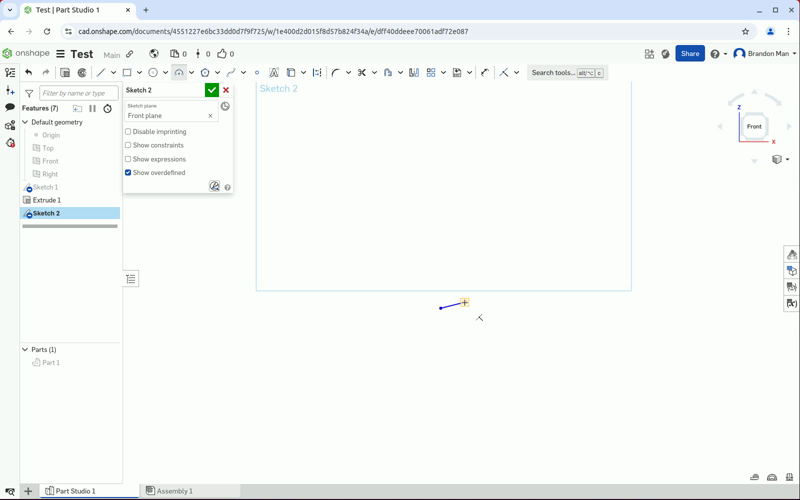
scroll(-6)
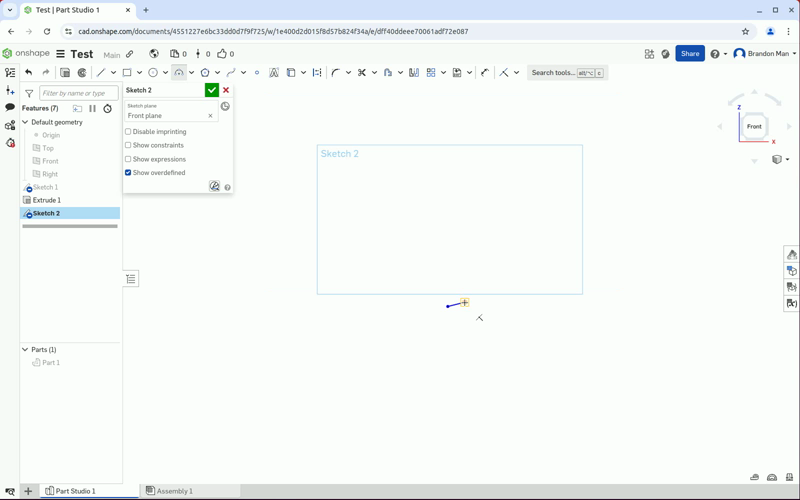
scroll(-6)
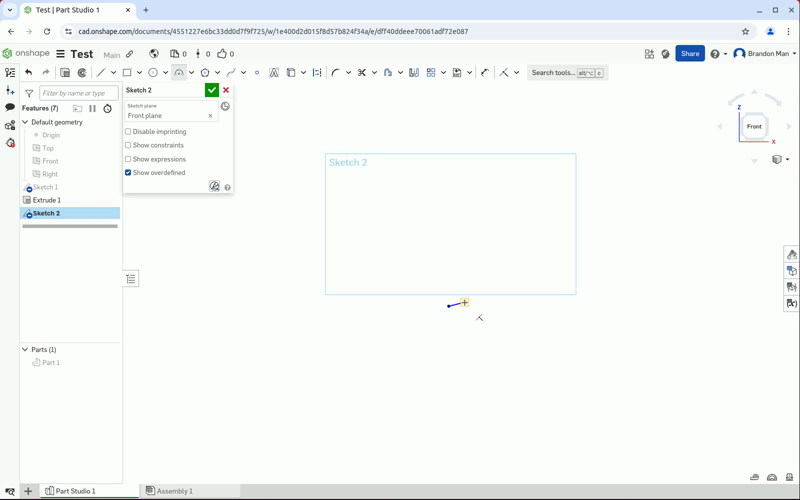
scroll(-6)
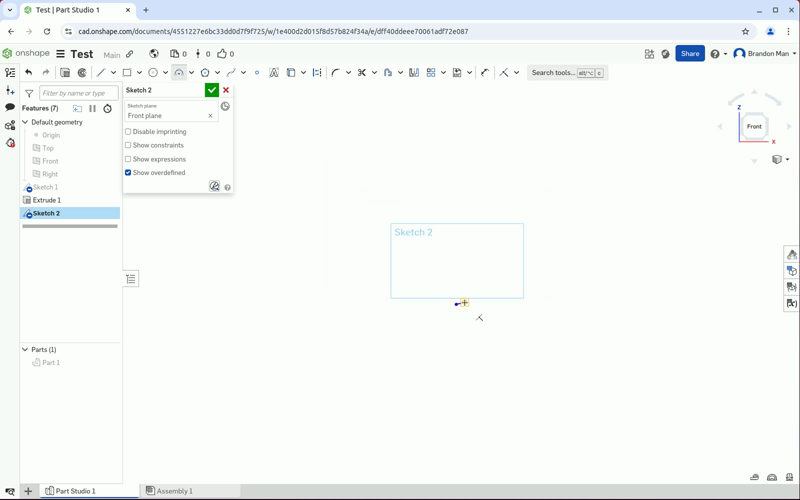
scroll(-6)
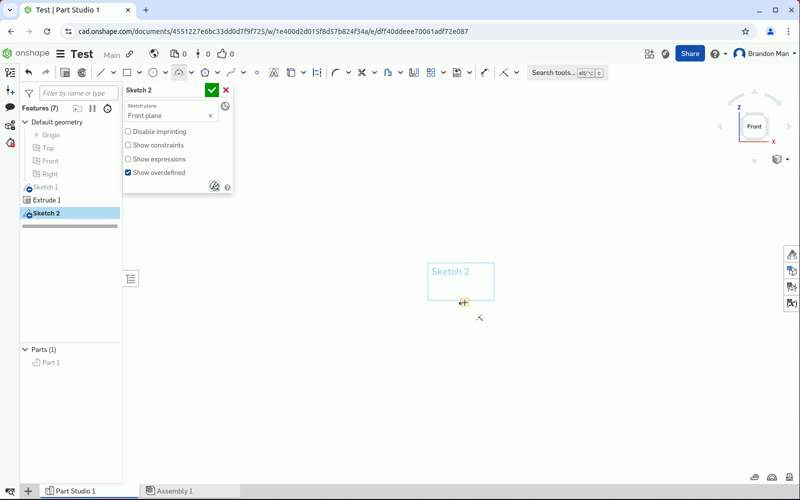
key_down(shift)
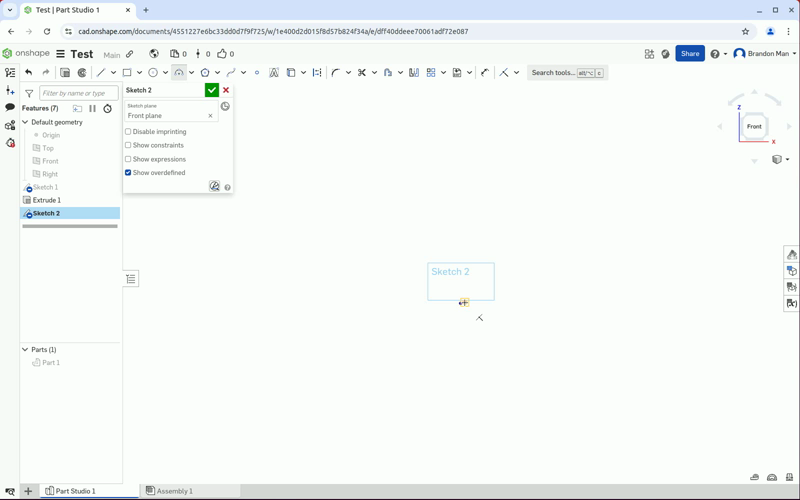
mouse_move(464, 261)
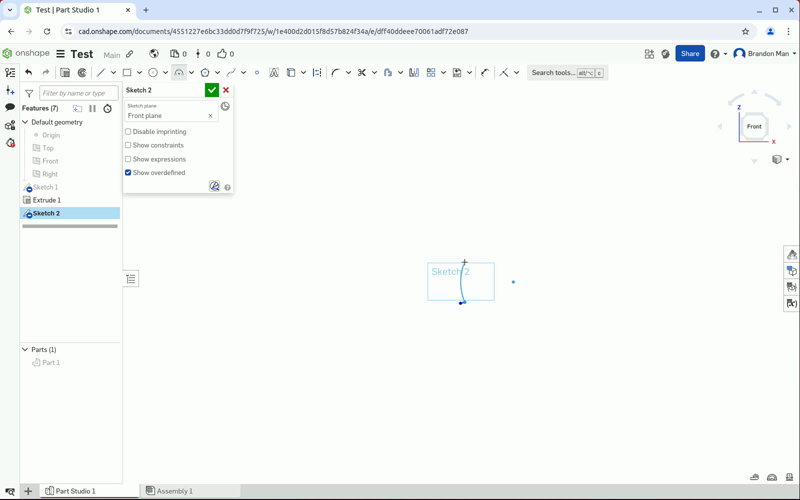
click(464, 261)
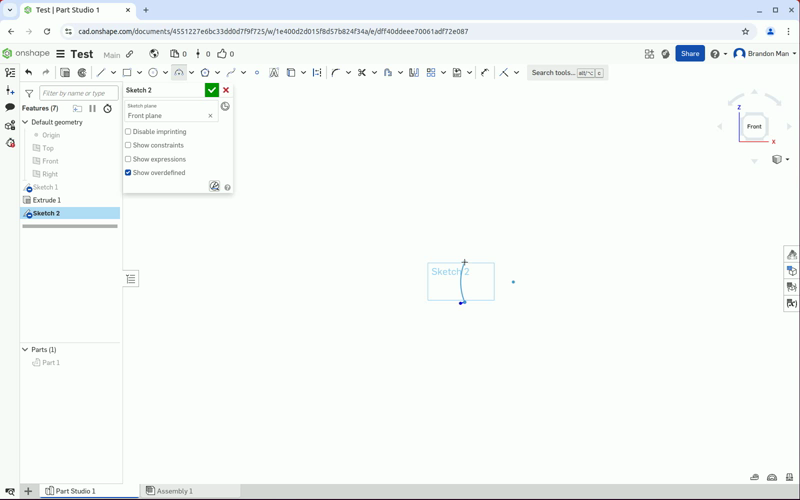
mouse_move(481, 282)
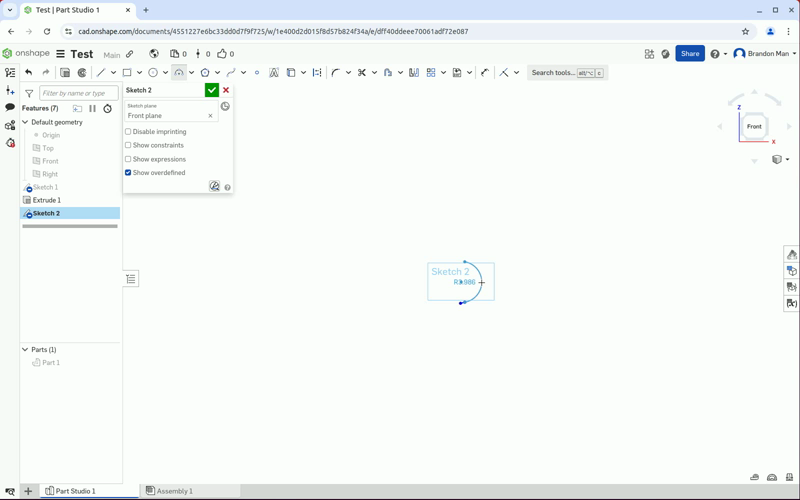
click(481, 282)
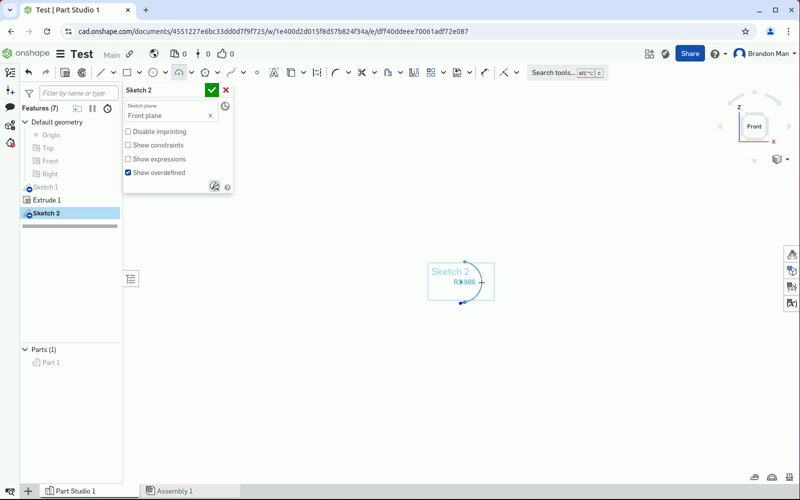
key_up(shift)
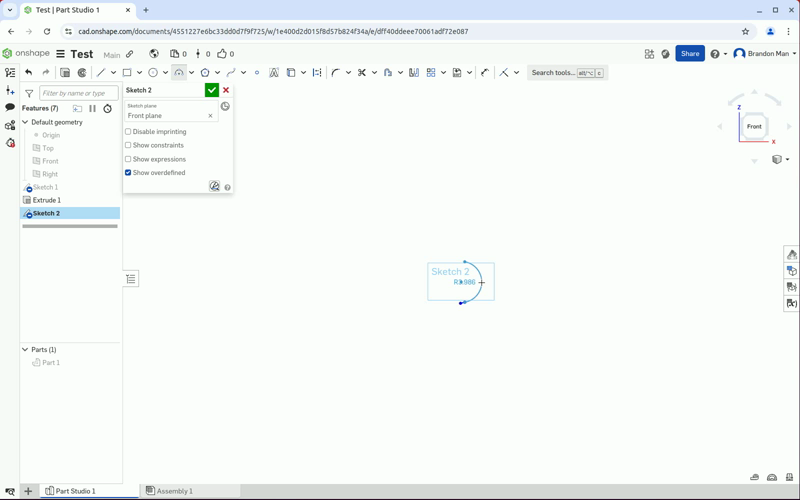
key(esc)
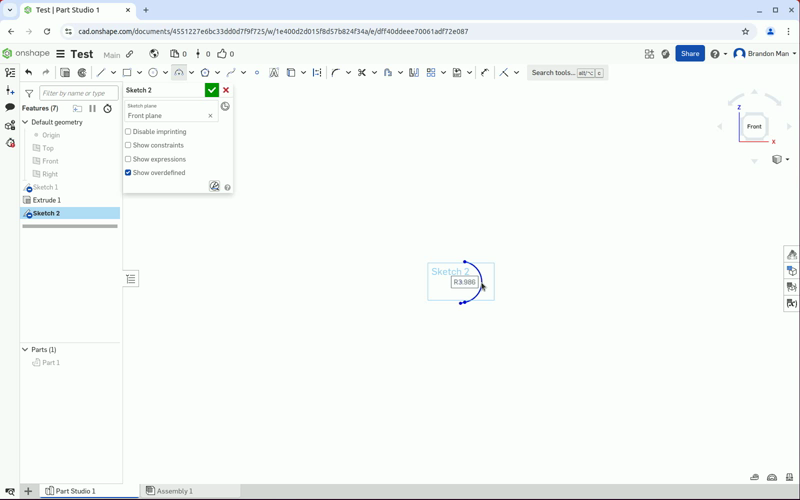
key(l)
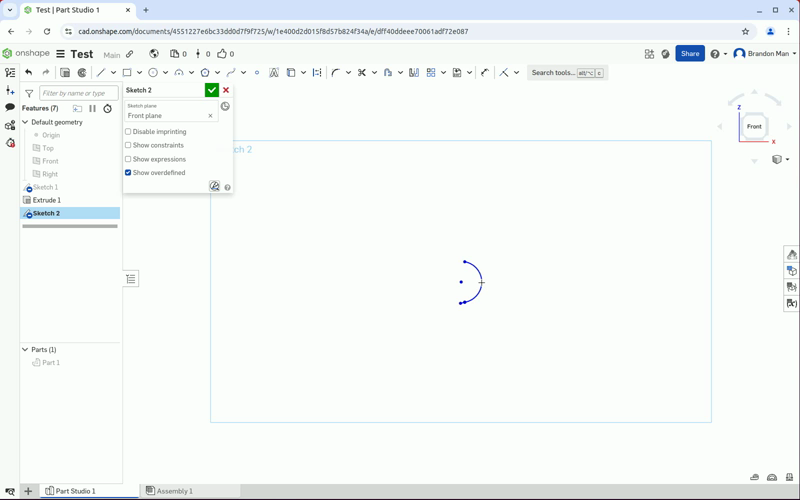
mouse_move(464, 261)
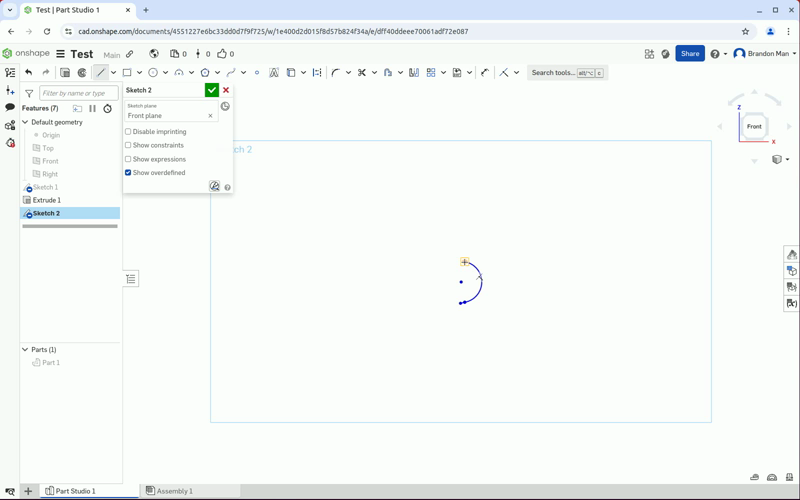
click(464, 261)
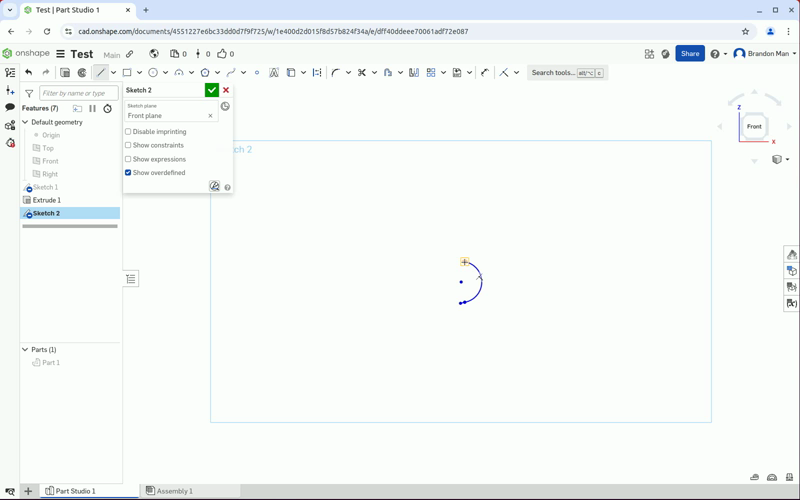
key_down(shift)
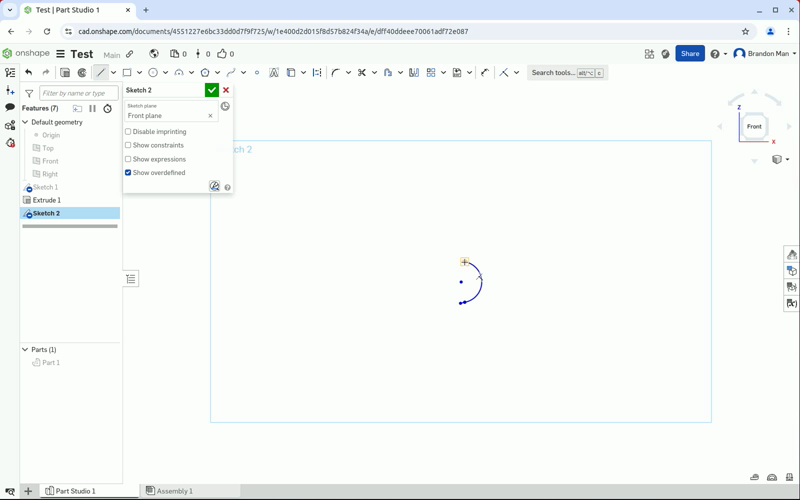
mouse_move(494, 261)
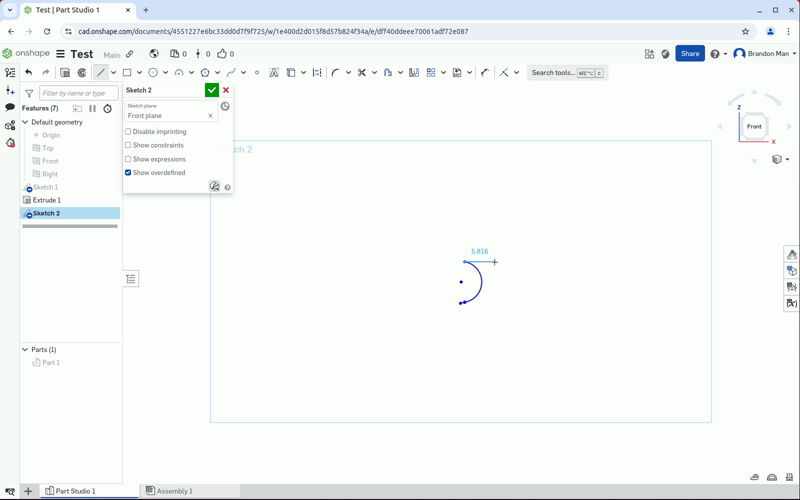
mouse_move(460, 261)
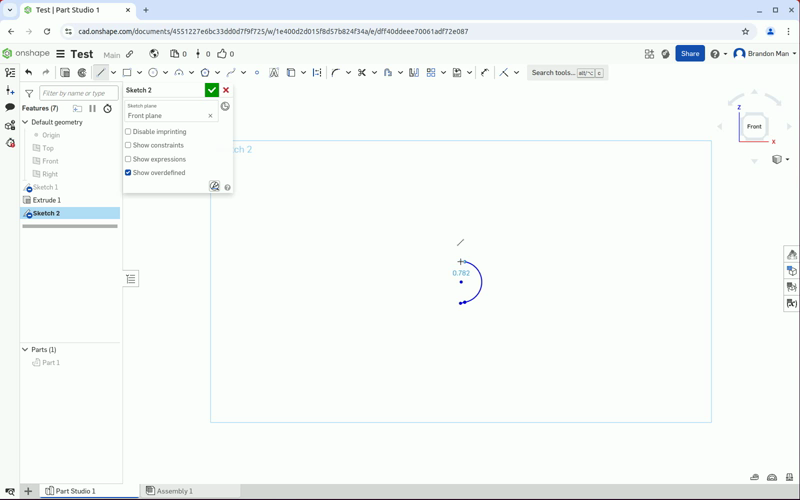
scroll(6)
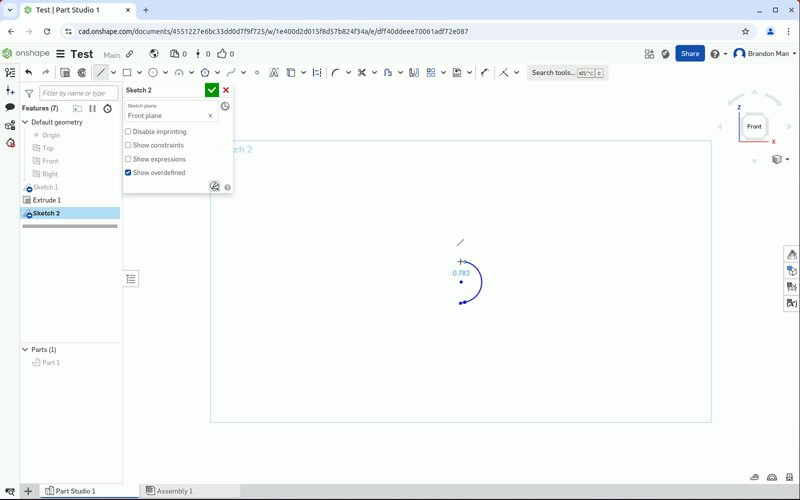
scroll(6)
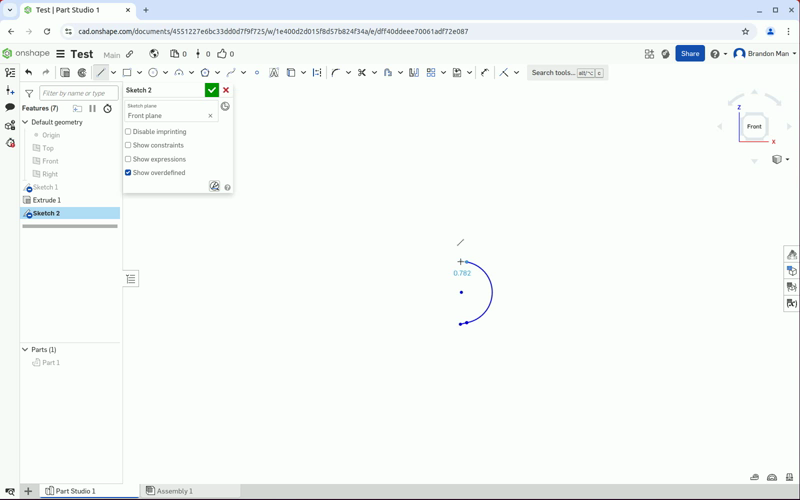
scroll(6)
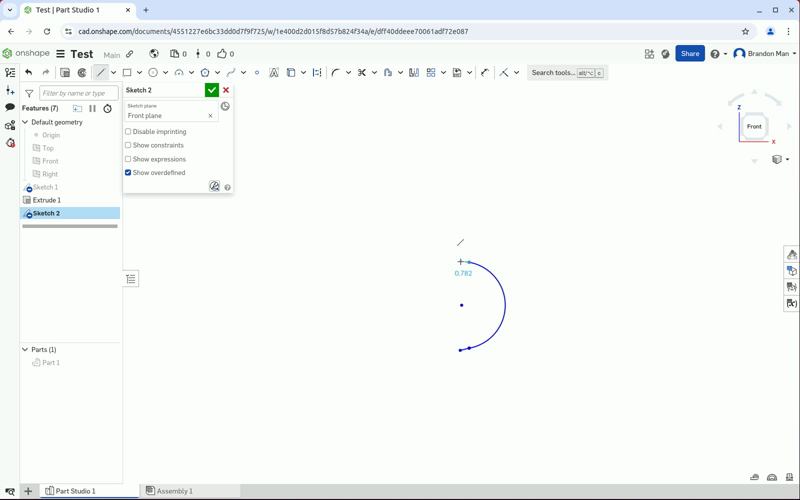
scroll(6)
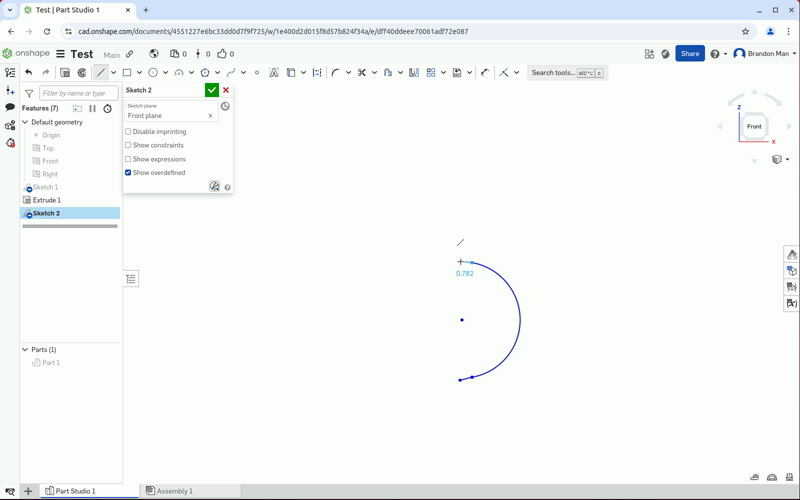
scroll(6)
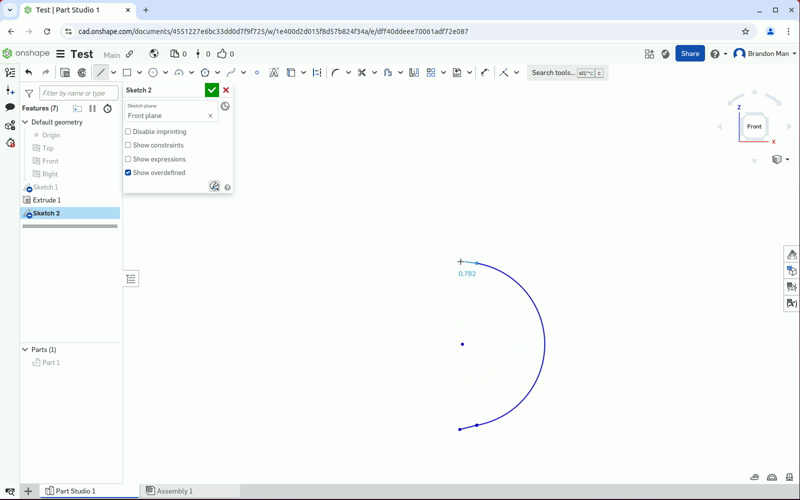
scroll(6)
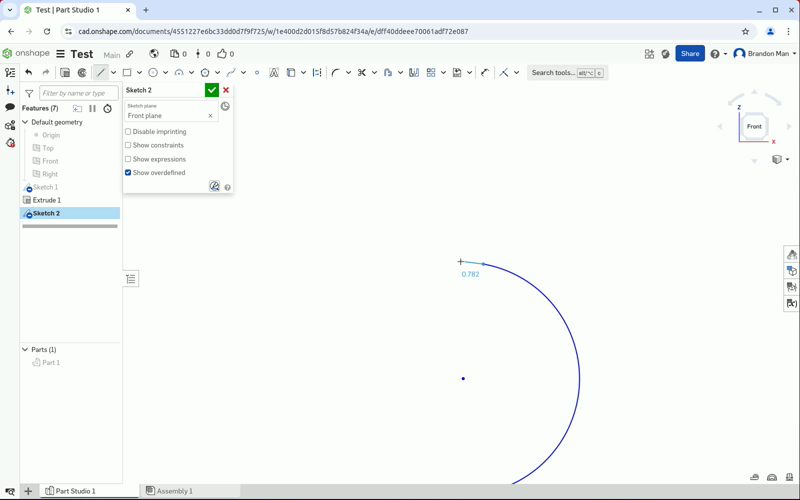
scroll(6)
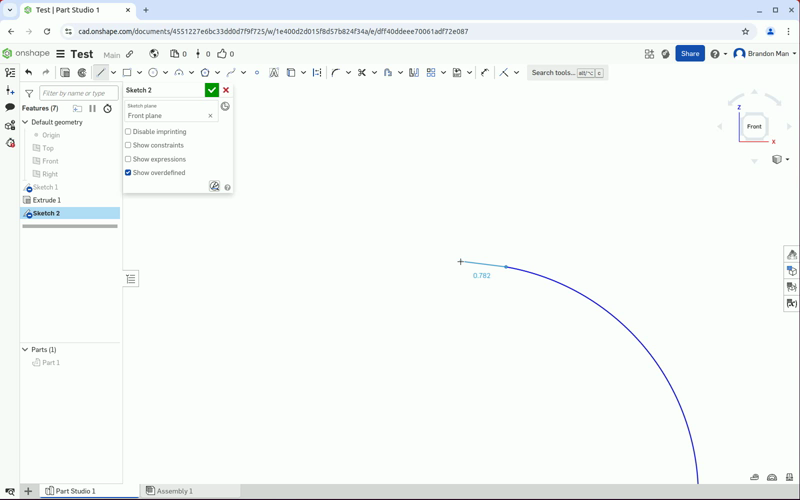
click(460, 261)
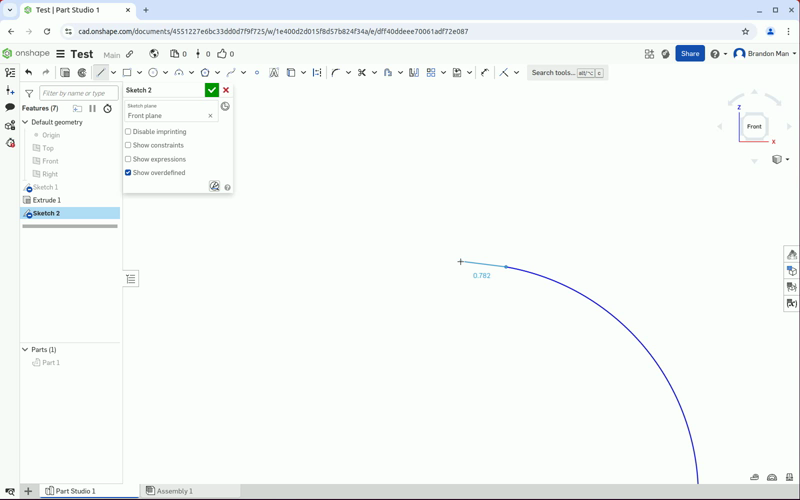
scroll(-6)
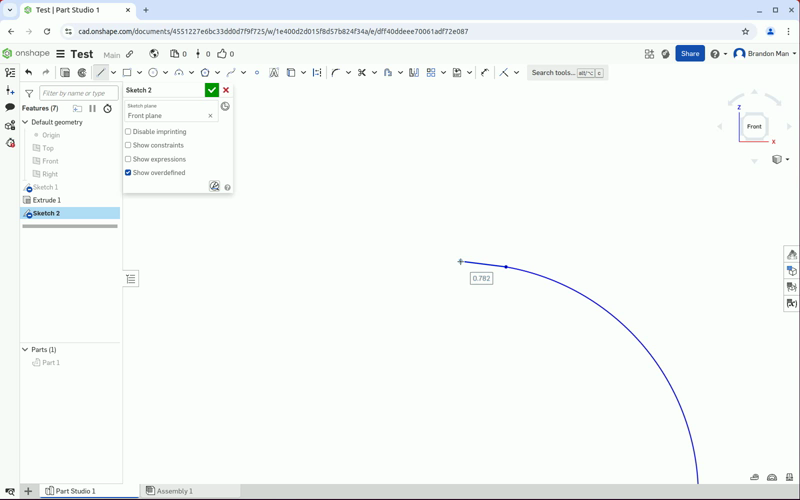
scroll(-6)
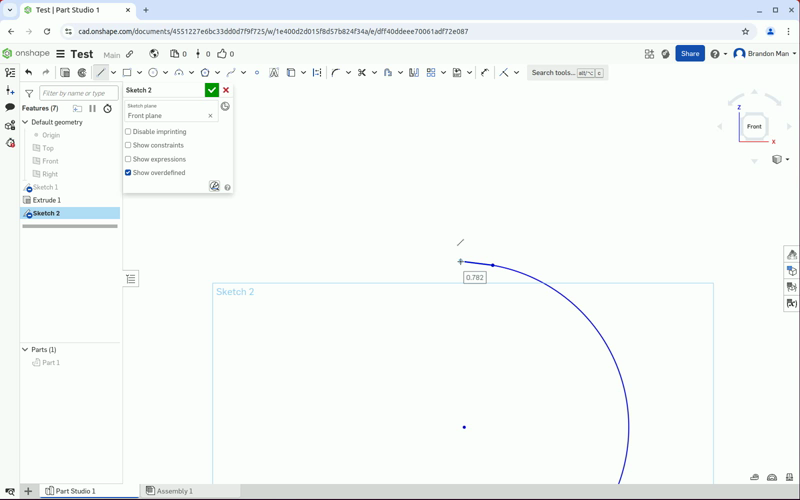
scroll(-6)
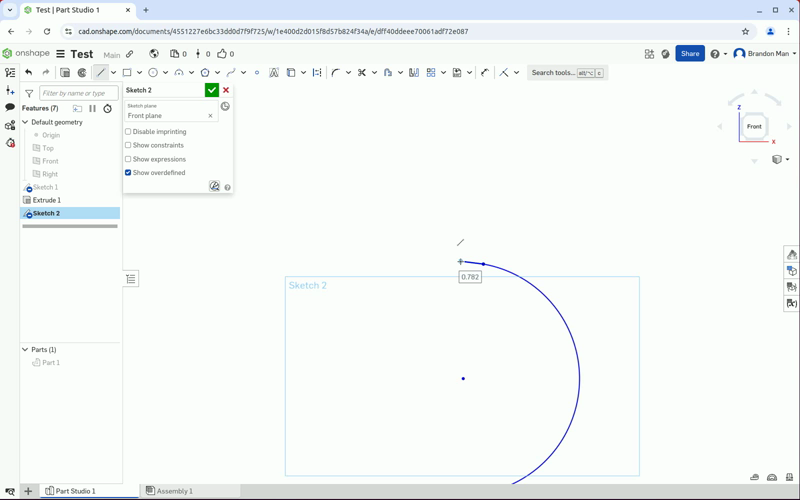
scroll(-6)
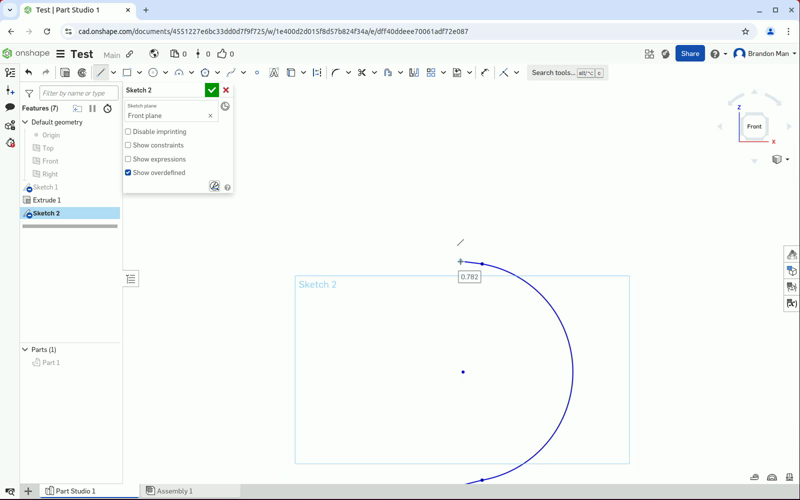
scroll(-6)
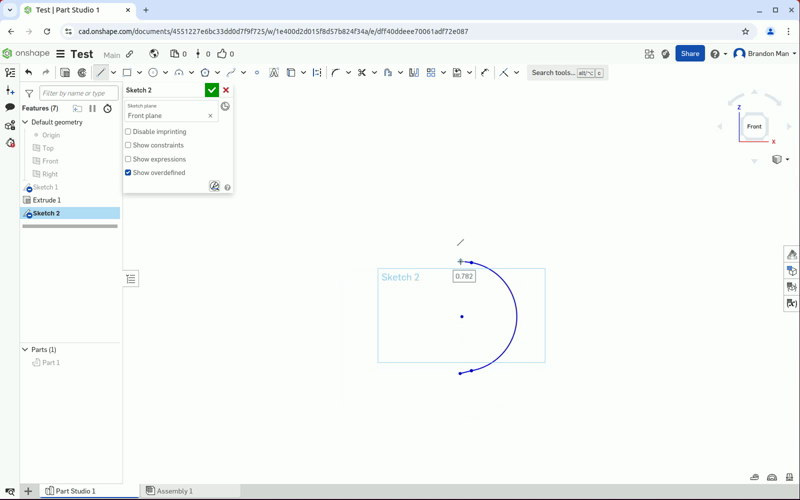
scroll(-6)
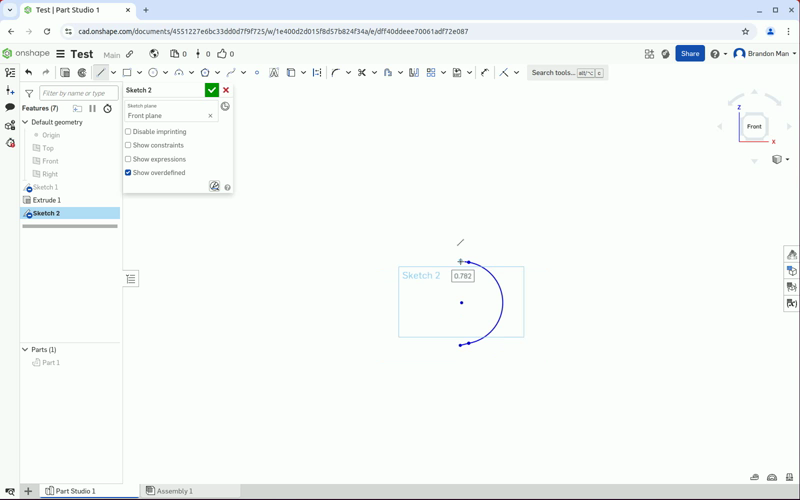
scroll(-6)
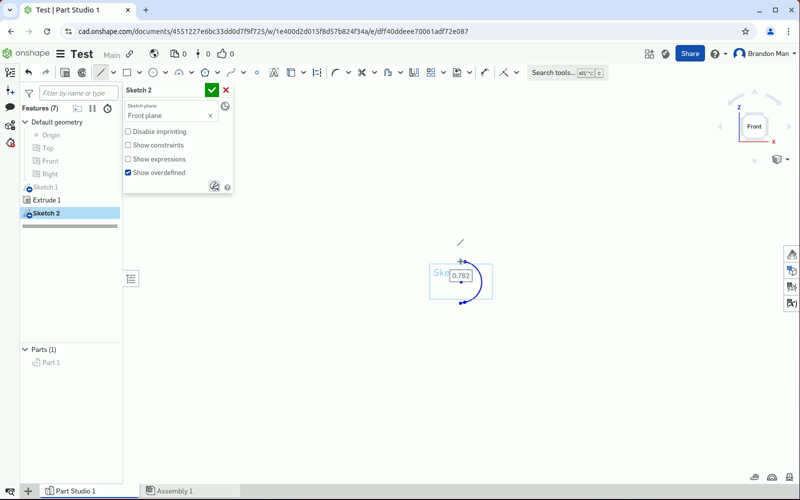
key_up(shift)
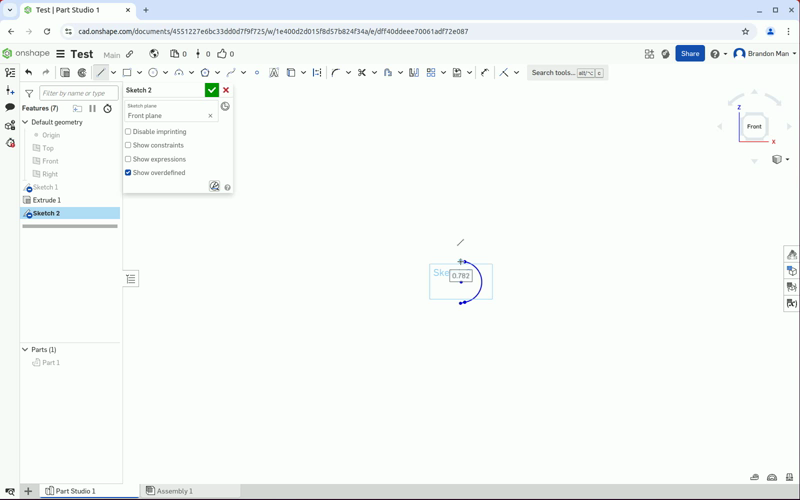
key(esc)
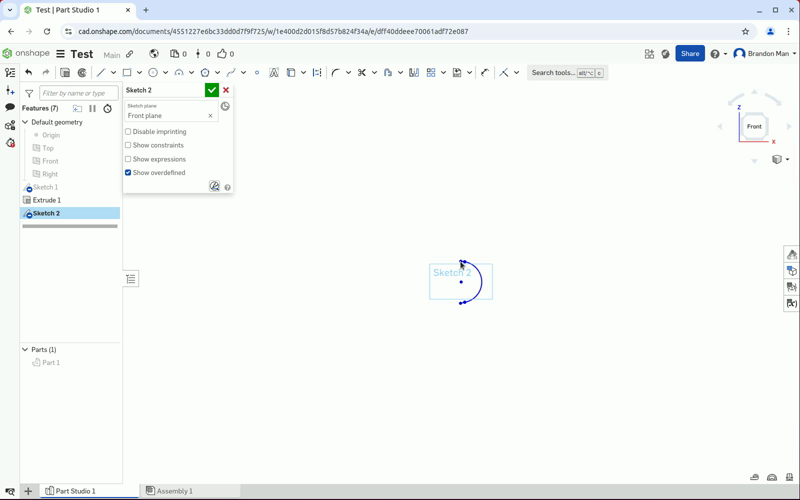
key(a)
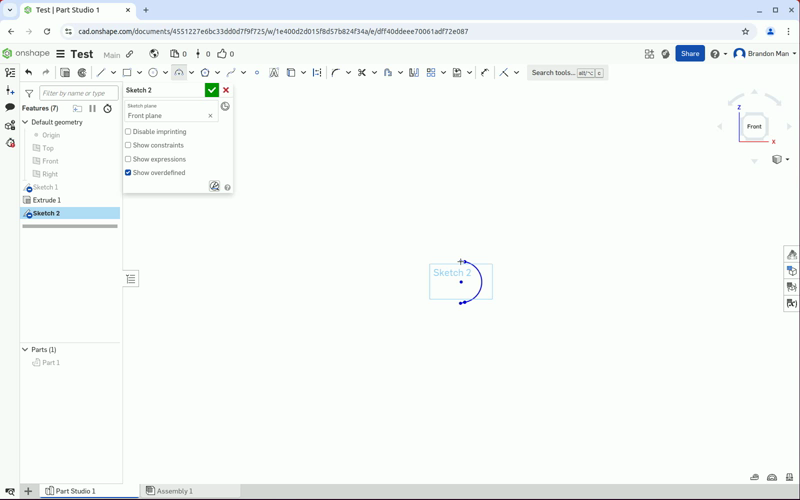
mouse_move(460, 261)
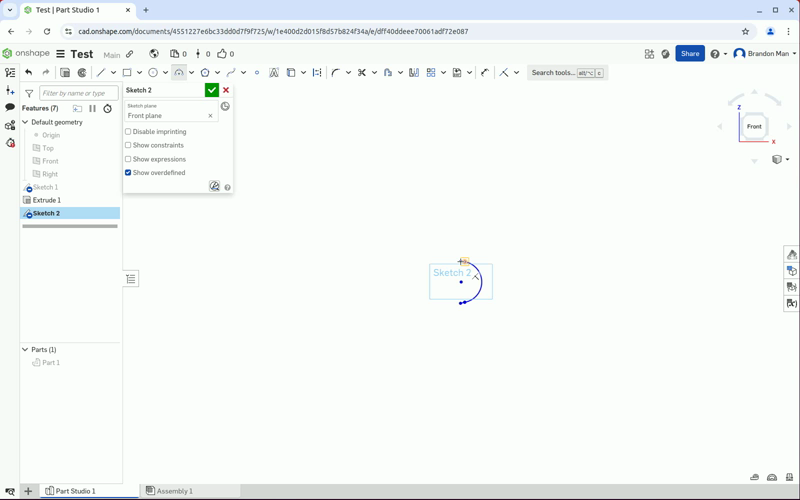
scroll(6)
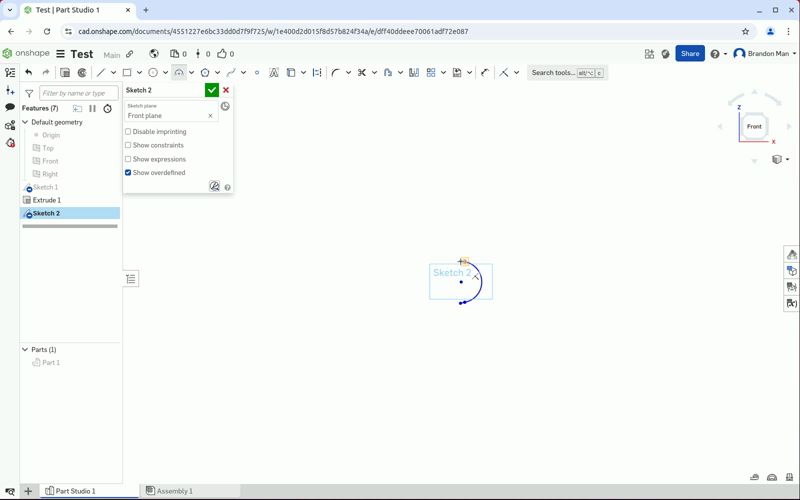
scroll(6)
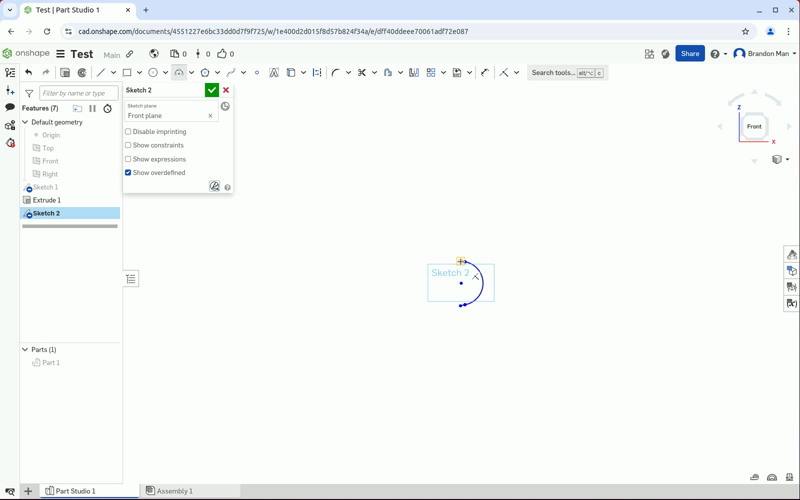
scroll(6)
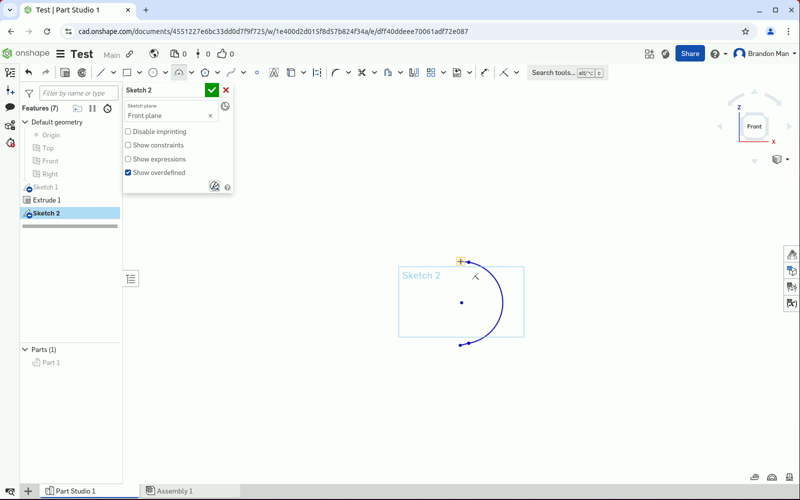
scroll(6)
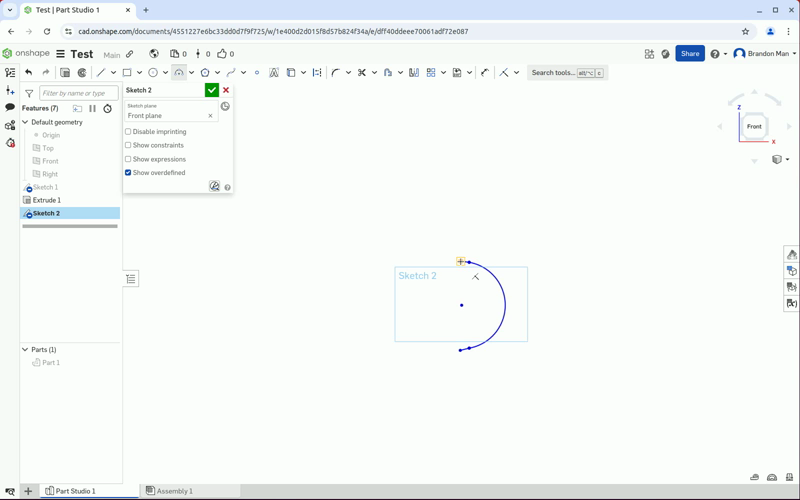
scroll(6)
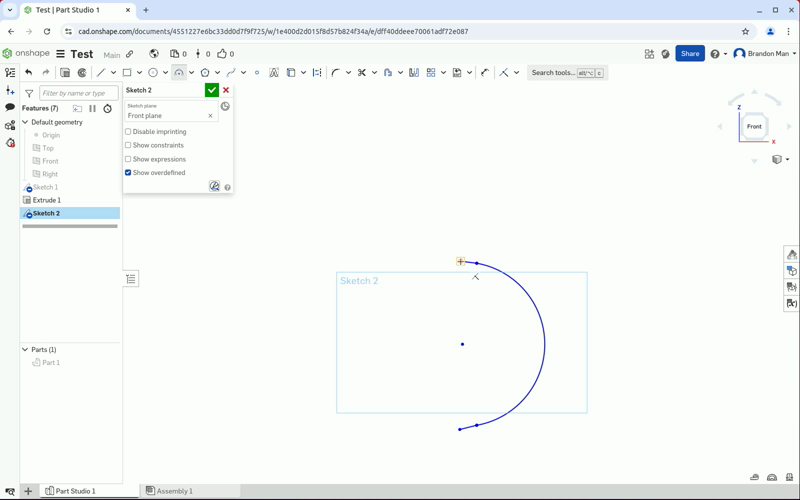
scroll(6)
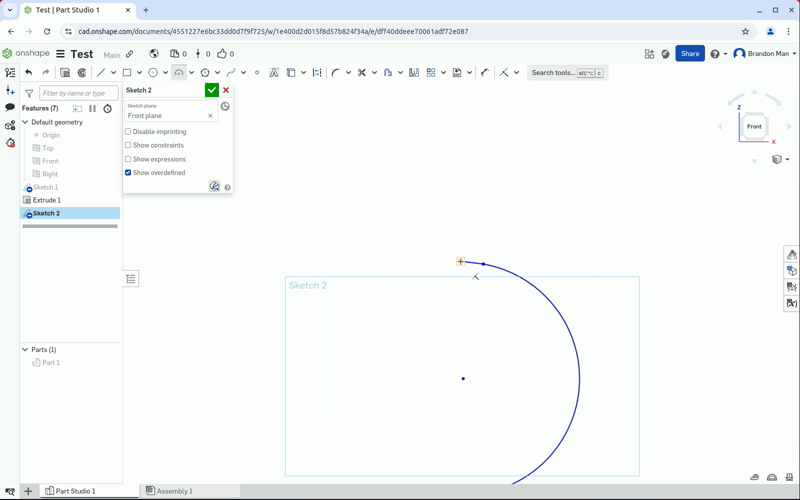
scroll(6)
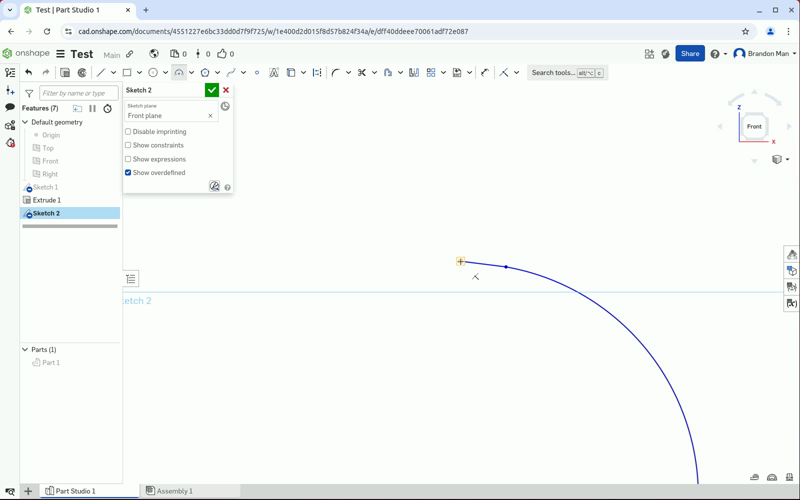
click(460, 261)
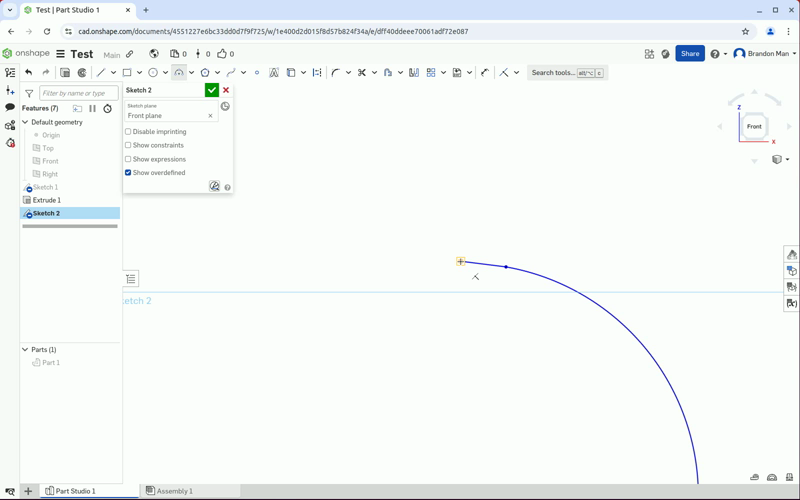
scroll(-6)
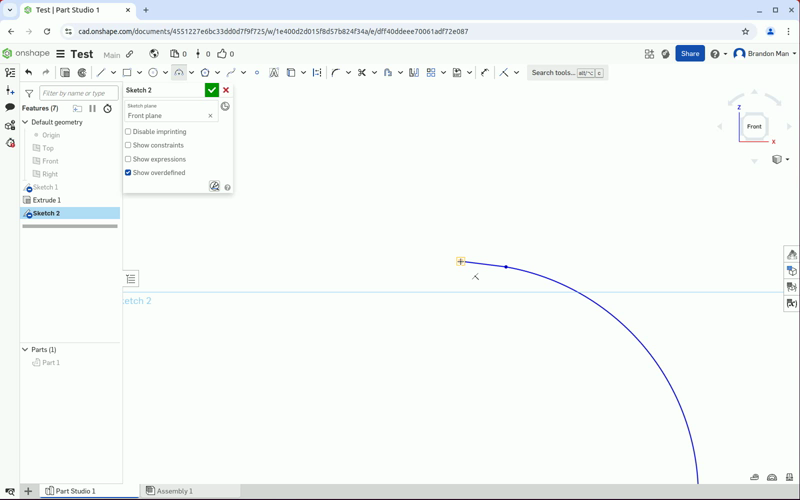
scroll(-6)
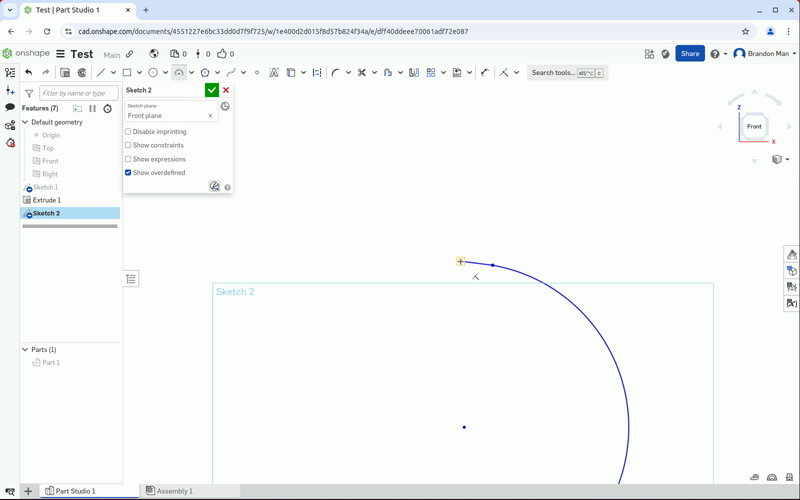
scroll(-6)
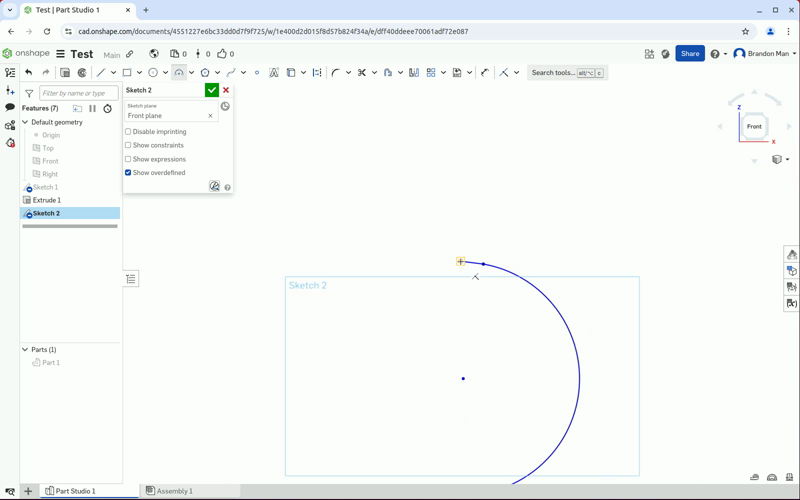
scroll(-6)
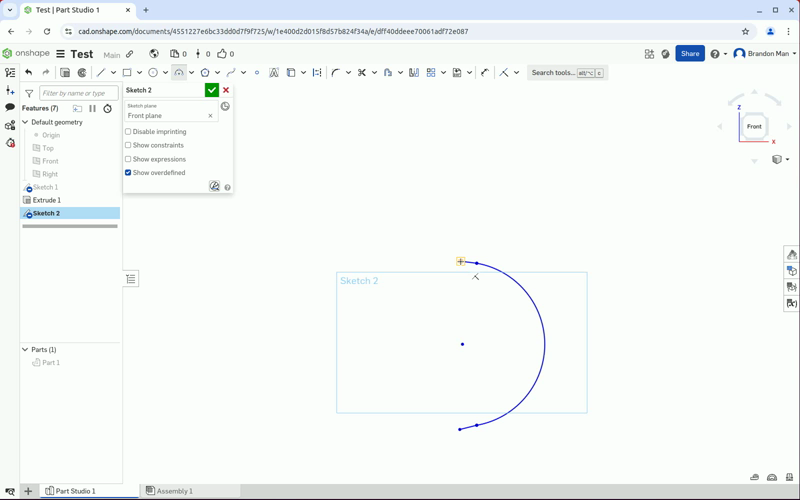
scroll(-6)
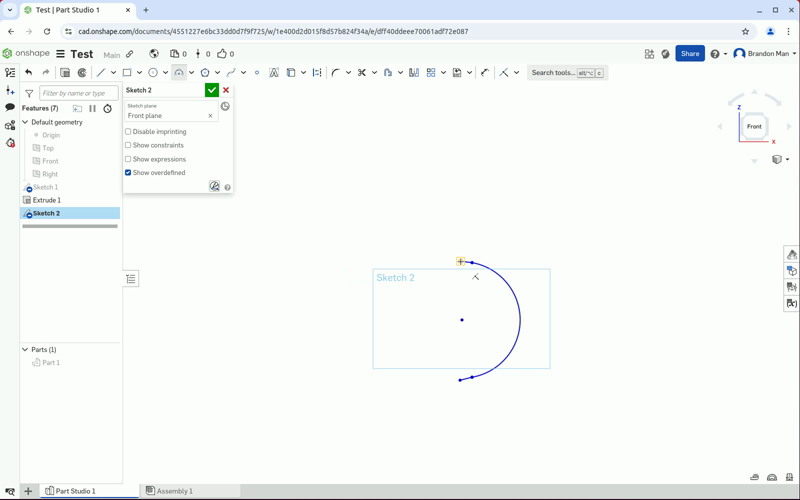
scroll(-6)
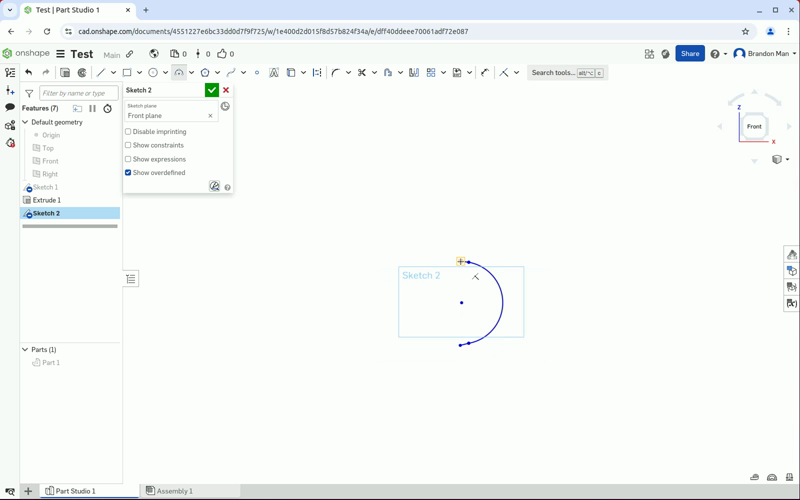
scroll(-6)
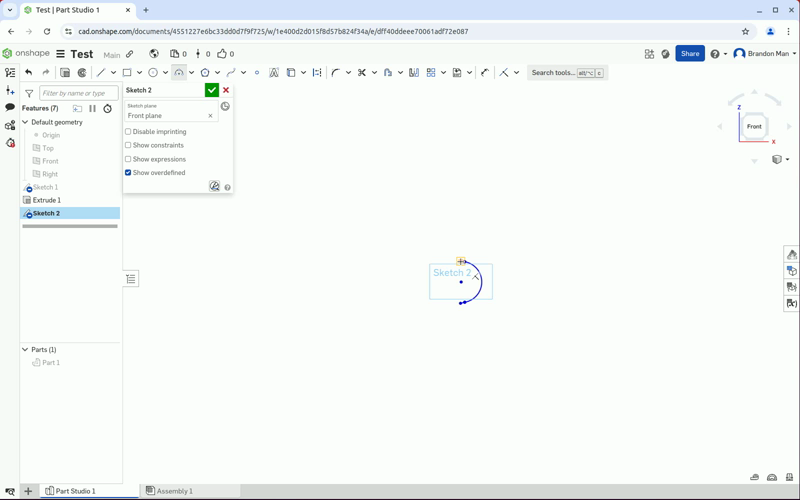
mouse_move(460, 303)
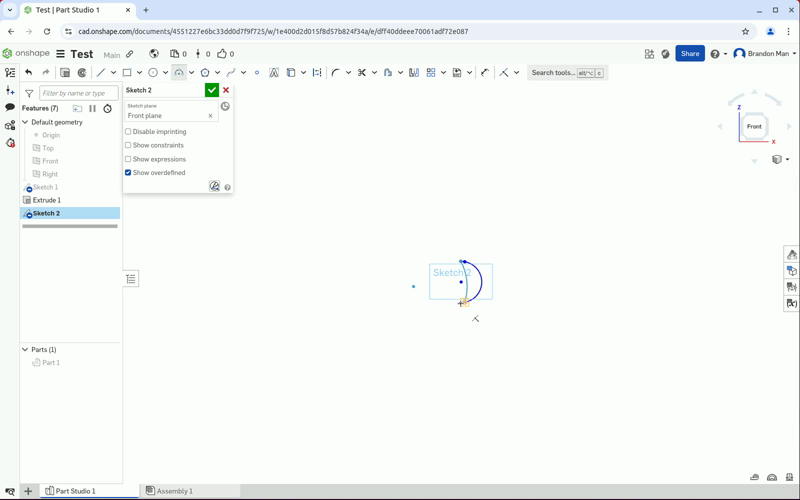
scroll(6)
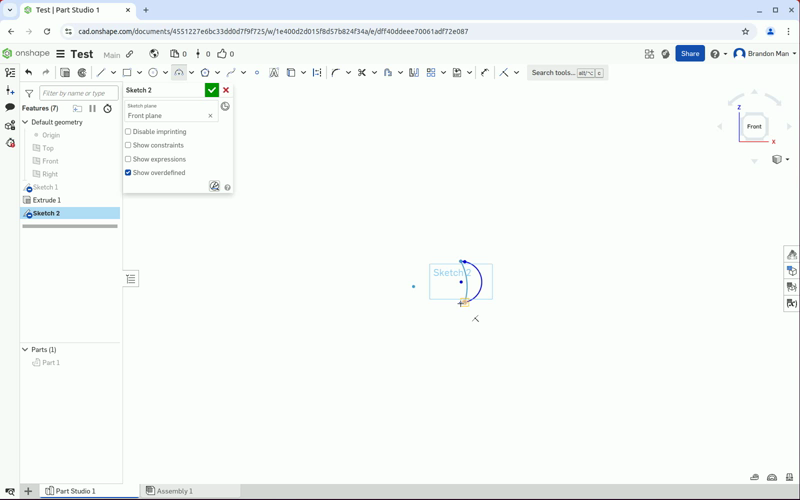
scroll(6)
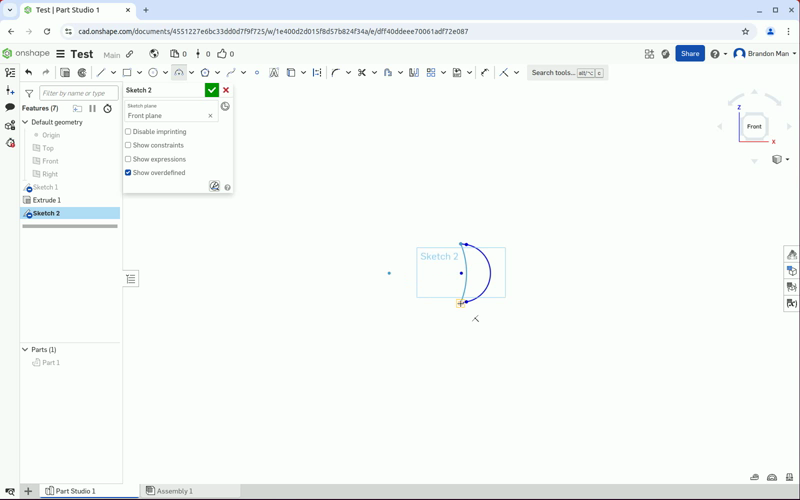
scroll(6)
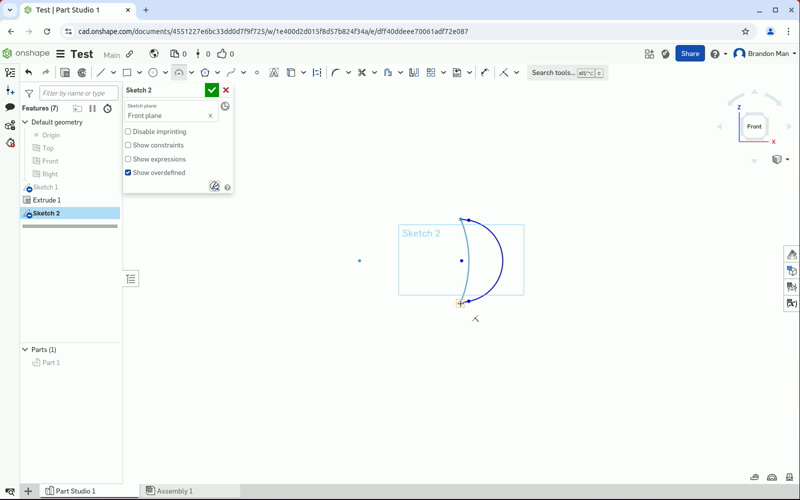
scroll(6)
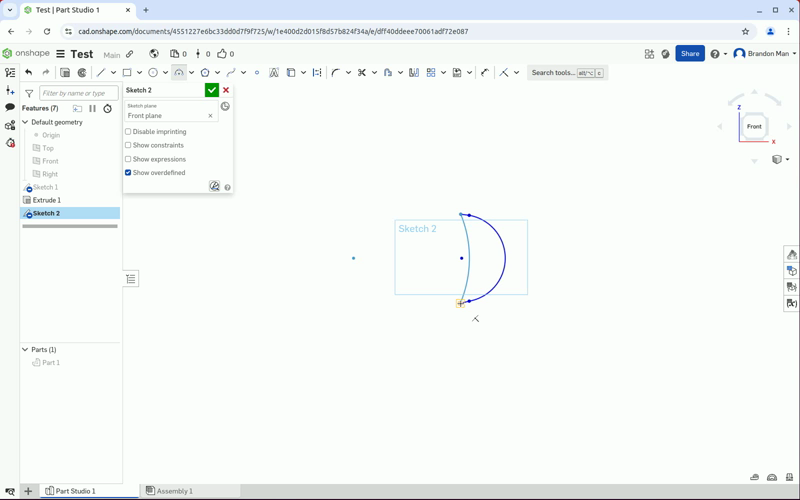
scroll(6)
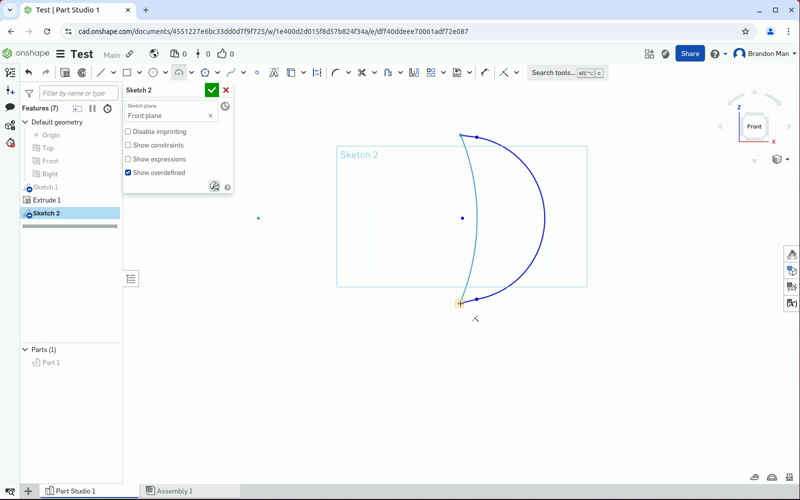
scroll(6)
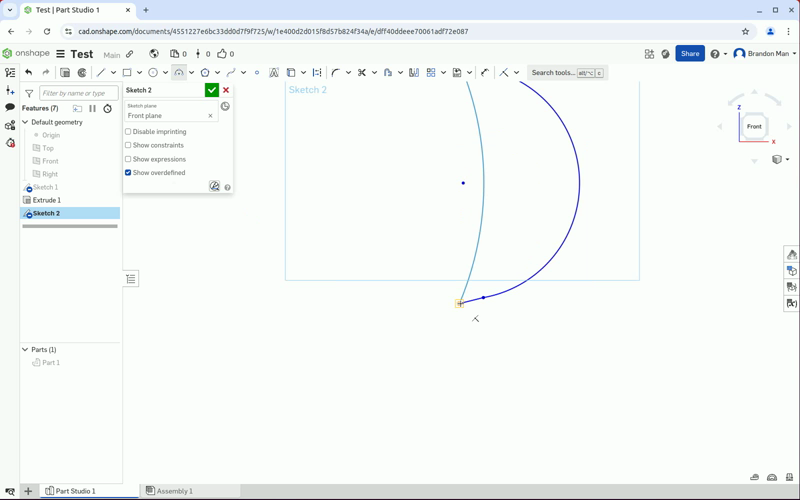
scroll(6)
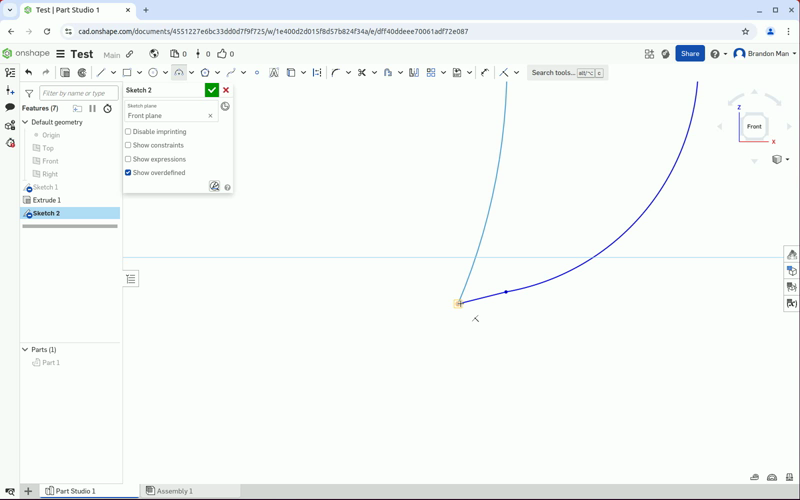
click(460, 303)
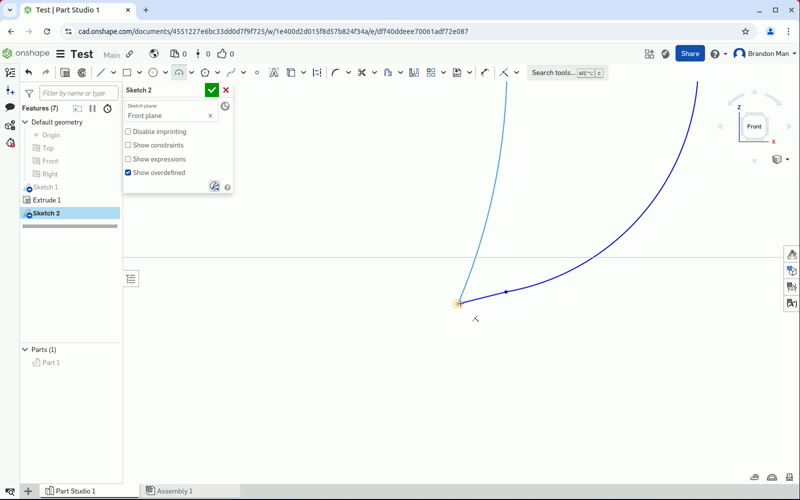
scroll(-6)
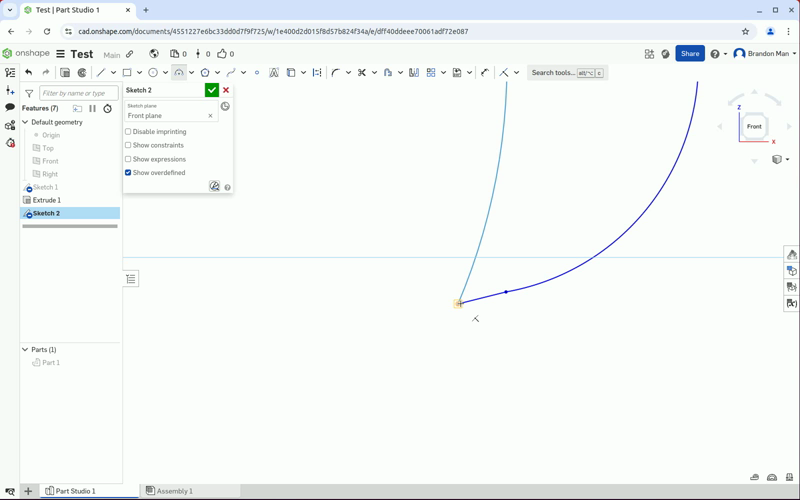
scroll(-6)
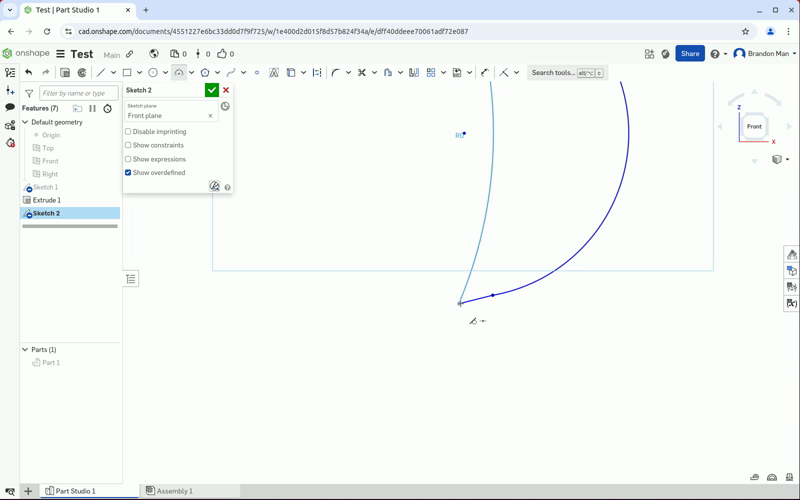
scroll(-6)
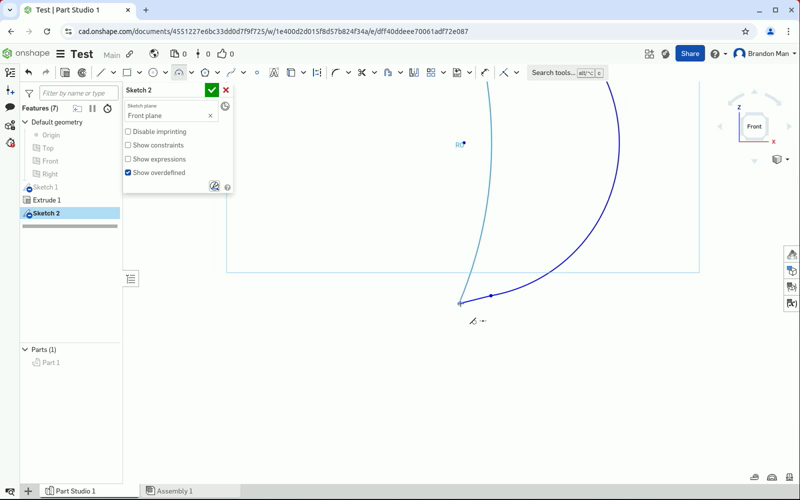
scroll(-6)
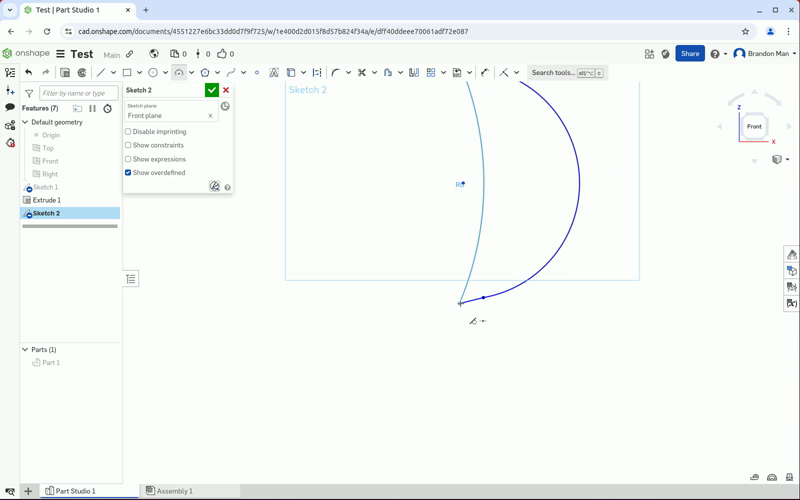
scroll(-6)
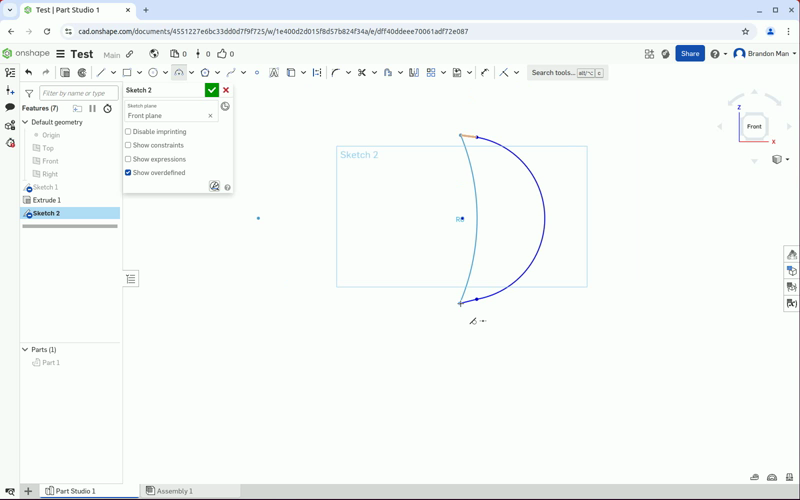
scroll(-6)
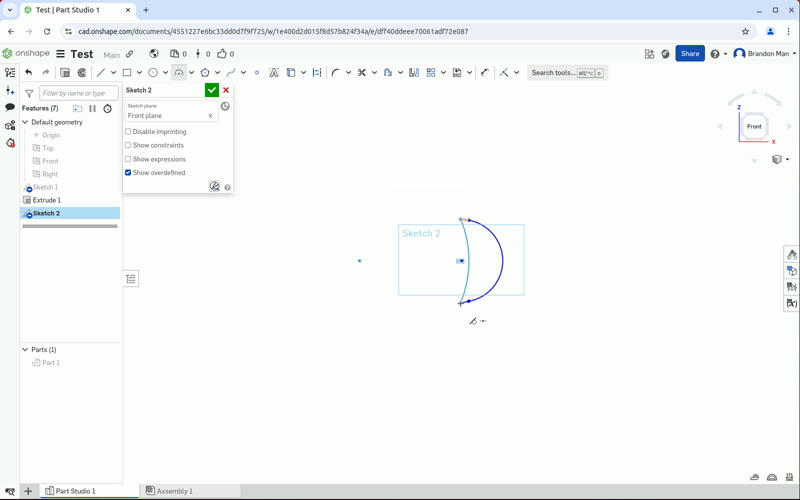
scroll(-6)
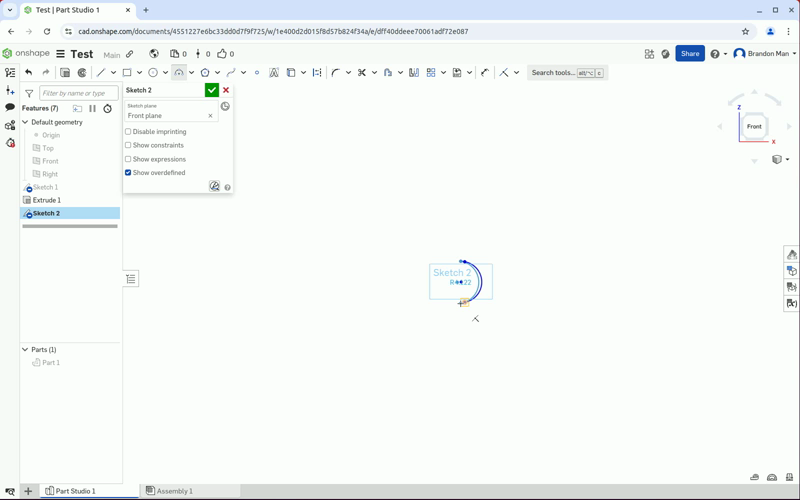
key_down(shift)
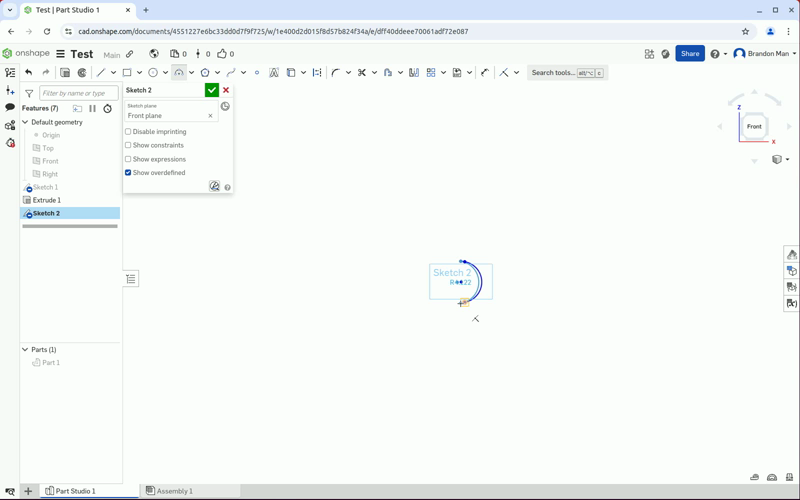
mouse_move(439, 282)
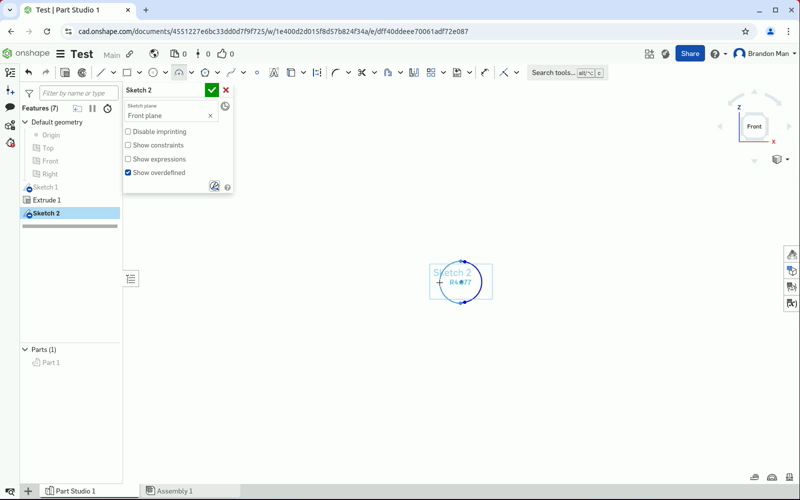
click(439, 282)
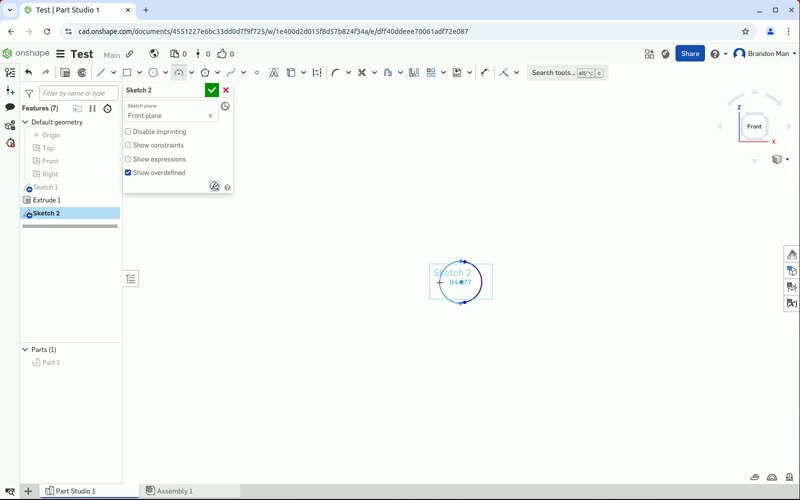
key_up(shift)
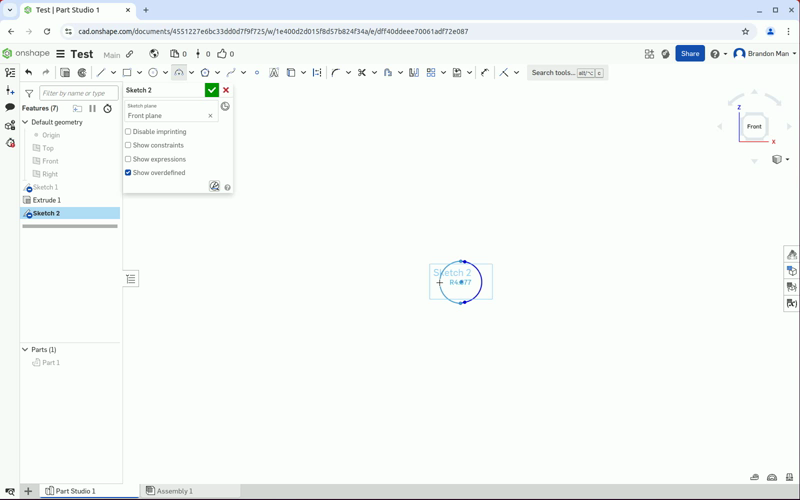
key(esc)
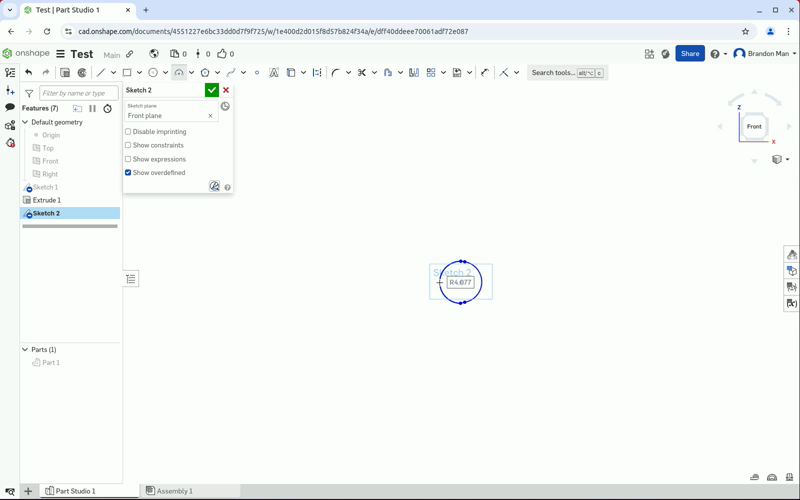
key(c)
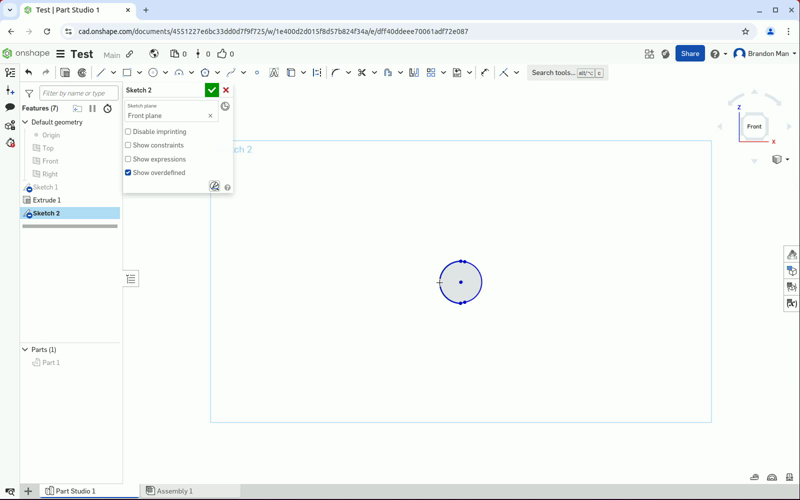
key_down(shift)
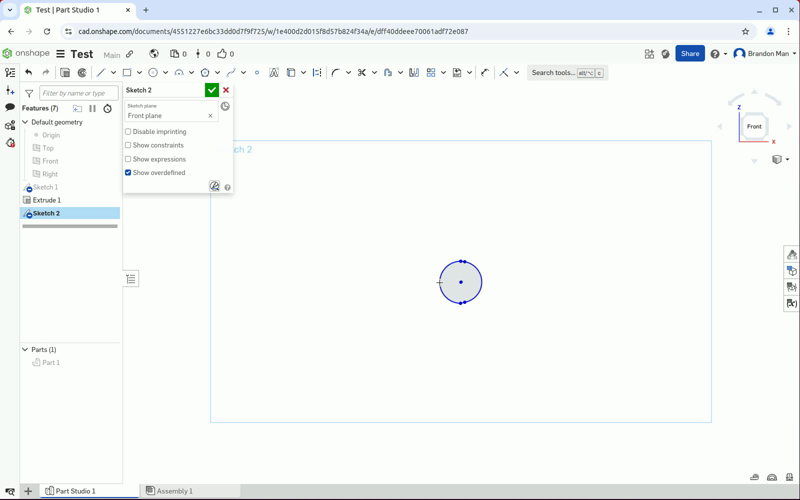
mouse_move(460, 281)
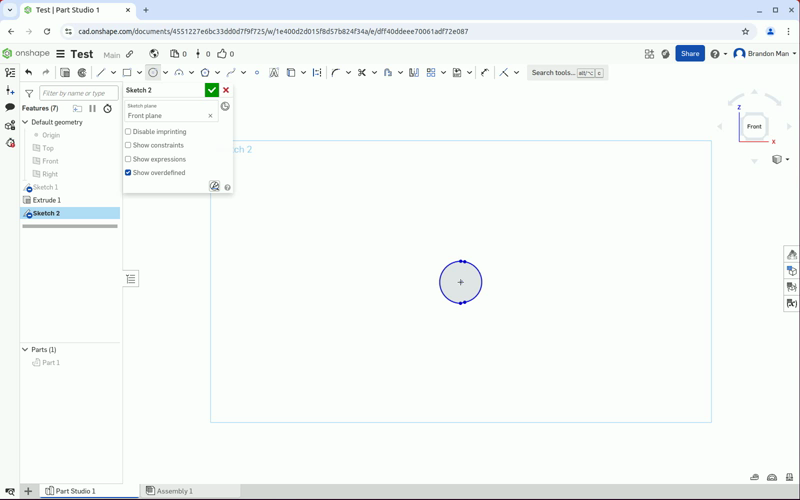
click(460, 281)
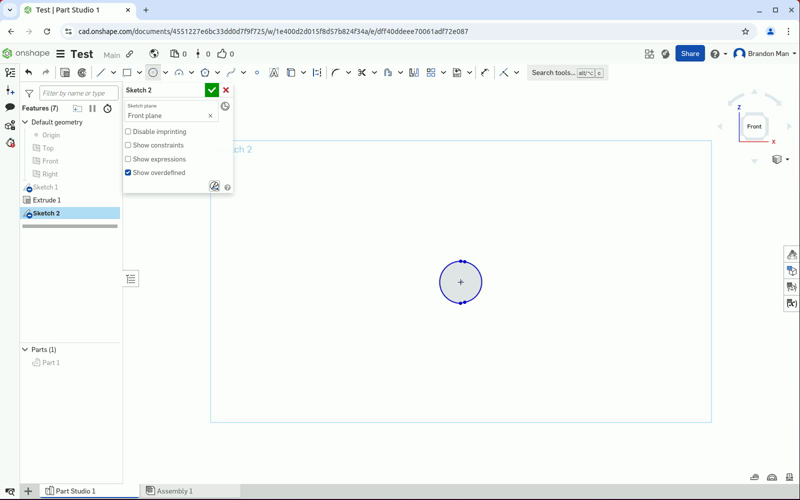
key_up(shift)
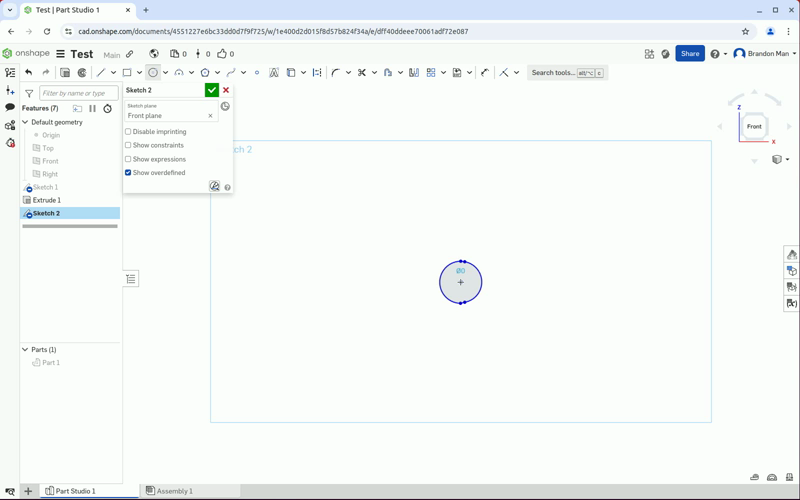
mouse_move(476, 281)
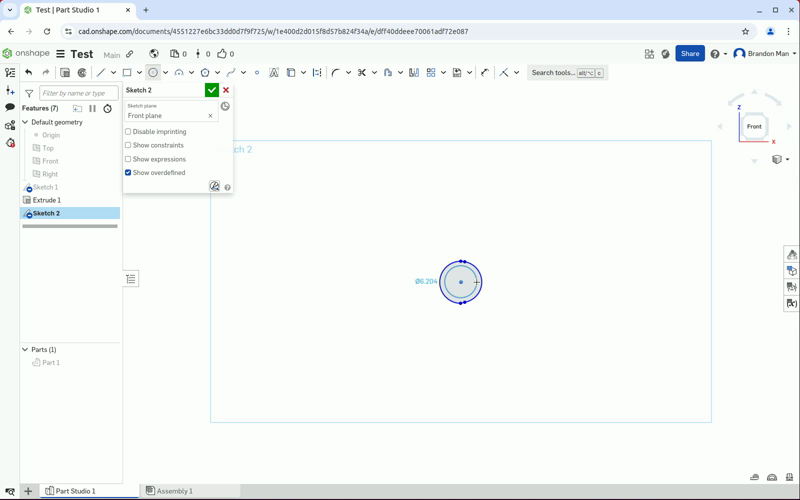
click(476, 281)
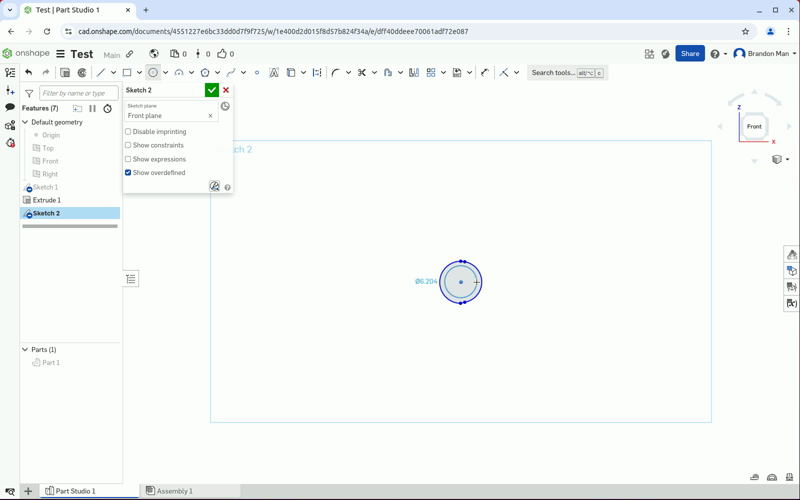
key(esc)
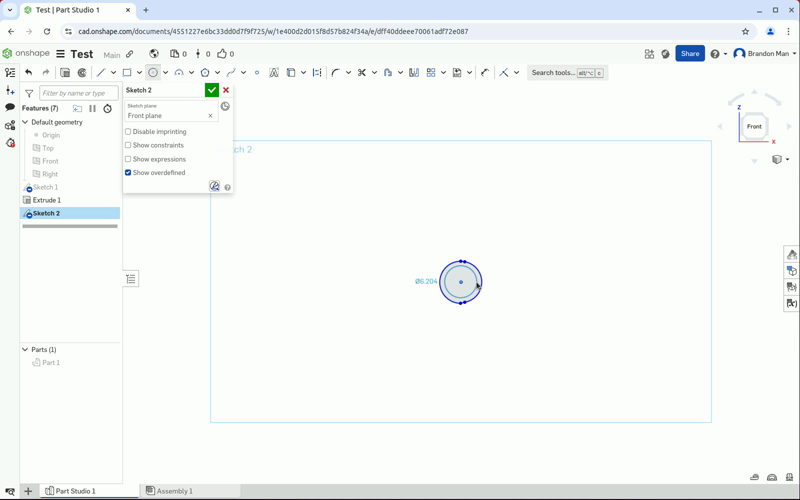
mouse_move(449, 297)
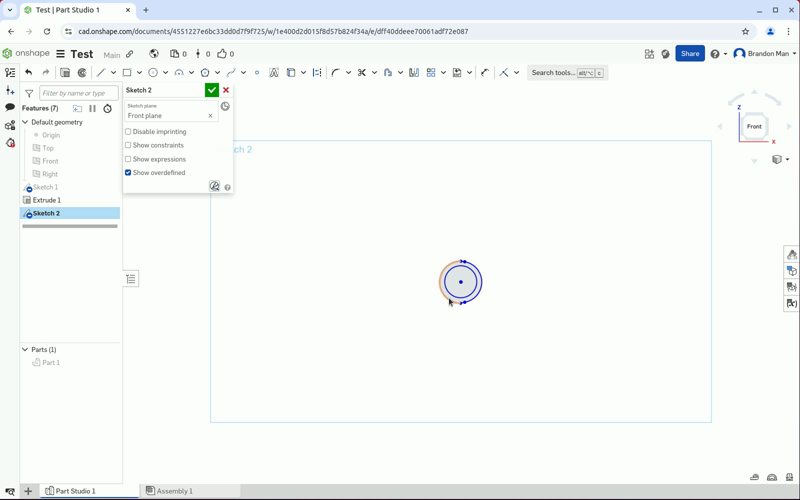
scroll(6)
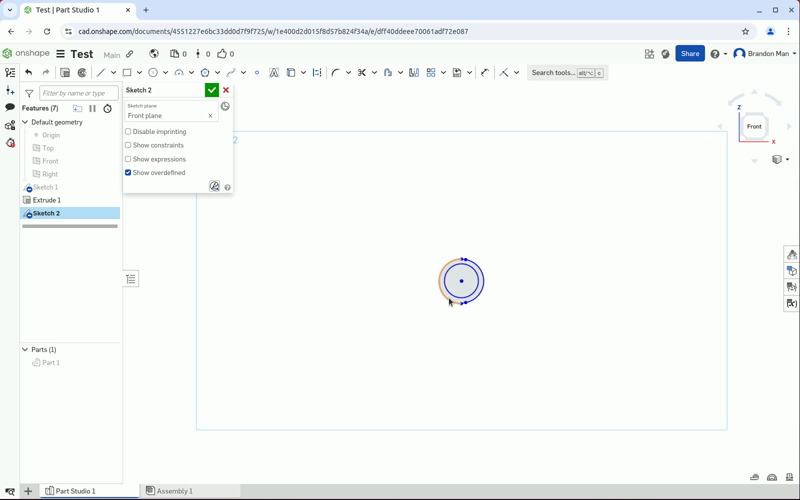
scroll(6)
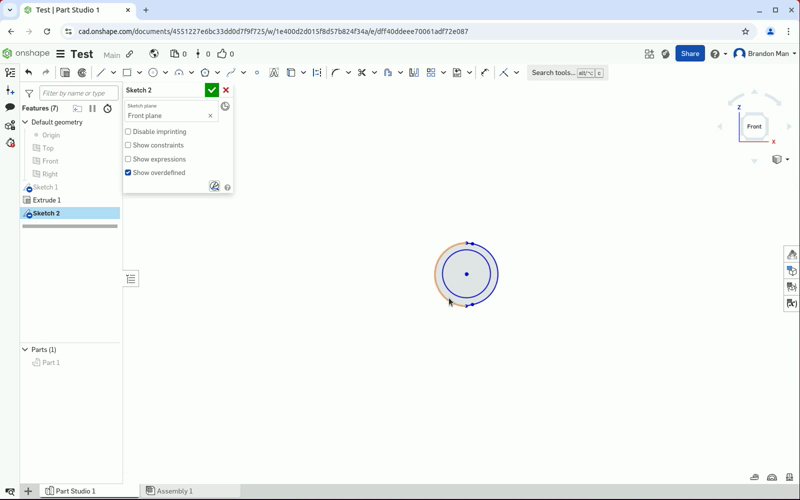
scroll(6)
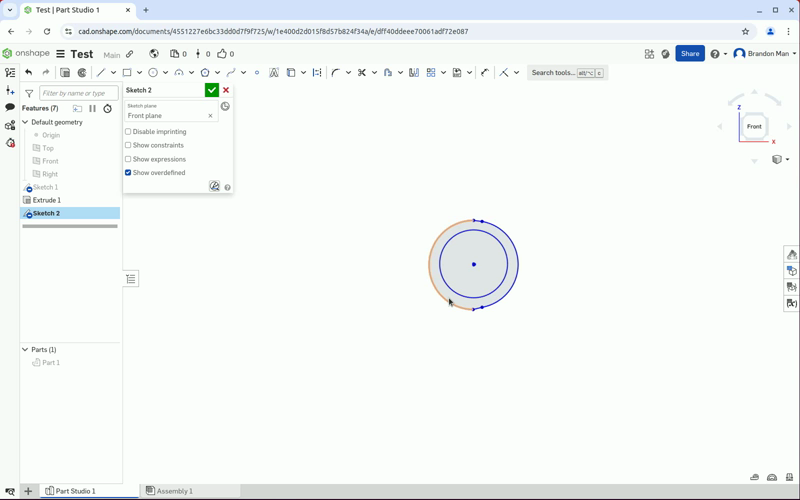
scroll(6)
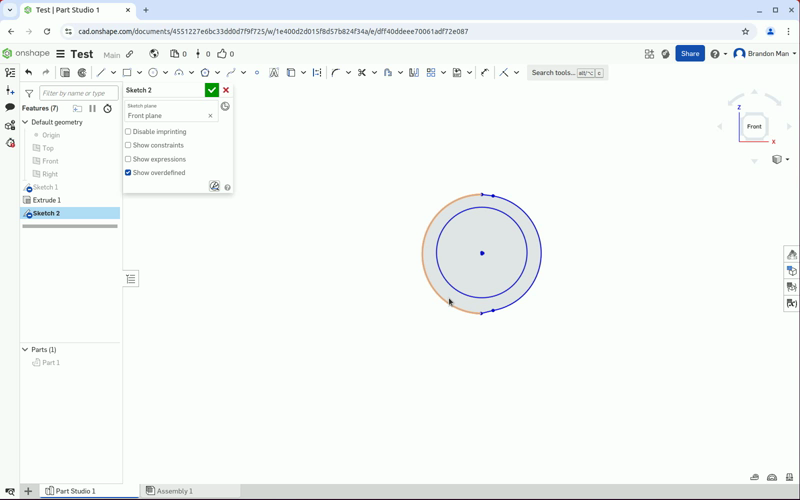
scroll(6)
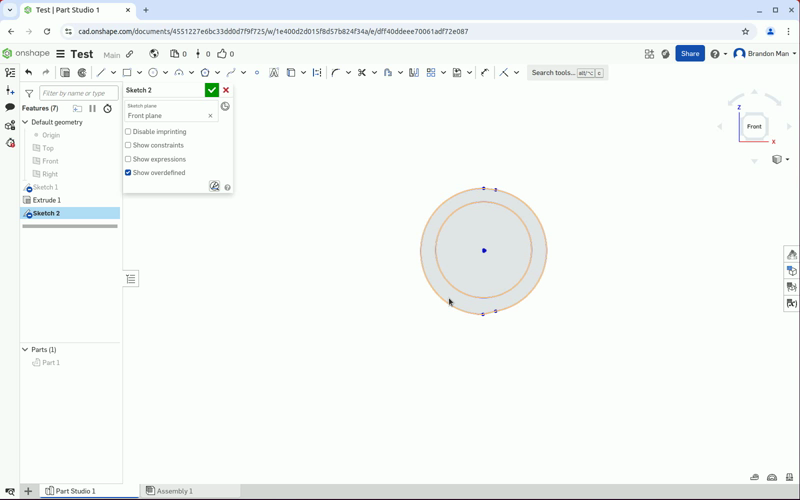
scroll(6)
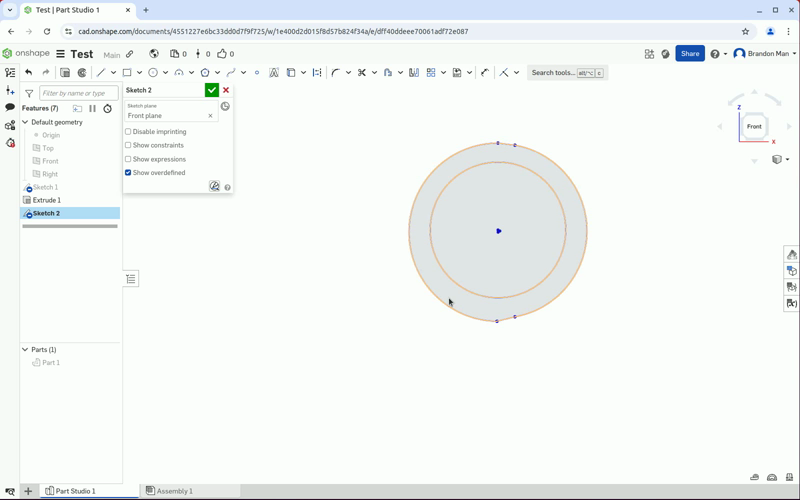
scroll(6)
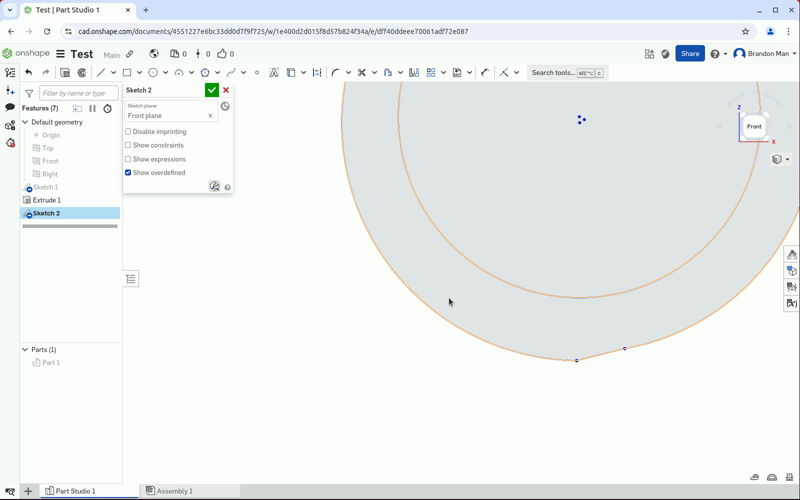
click(449, 297)
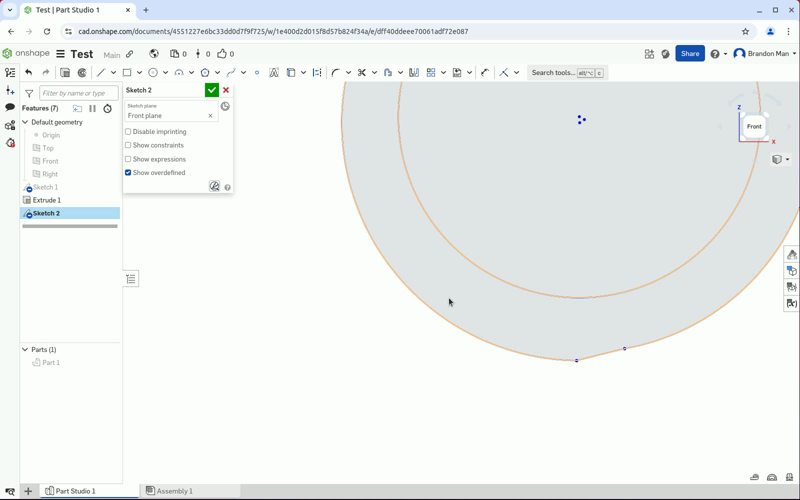
scroll(-6)
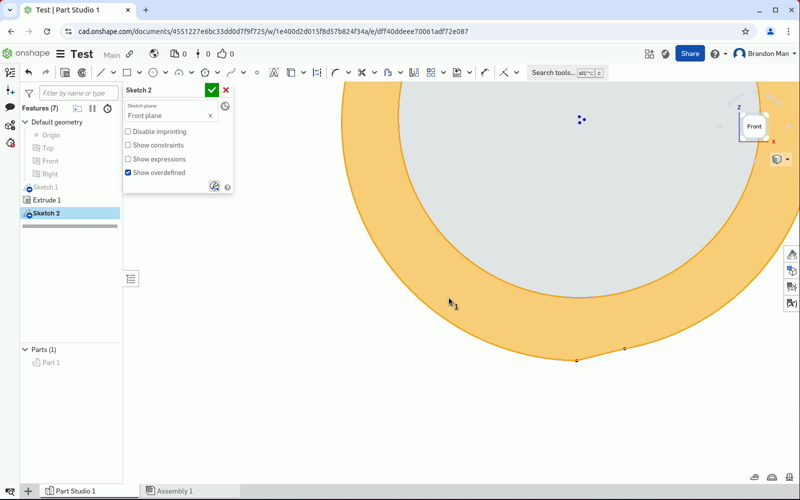
scroll(-6)
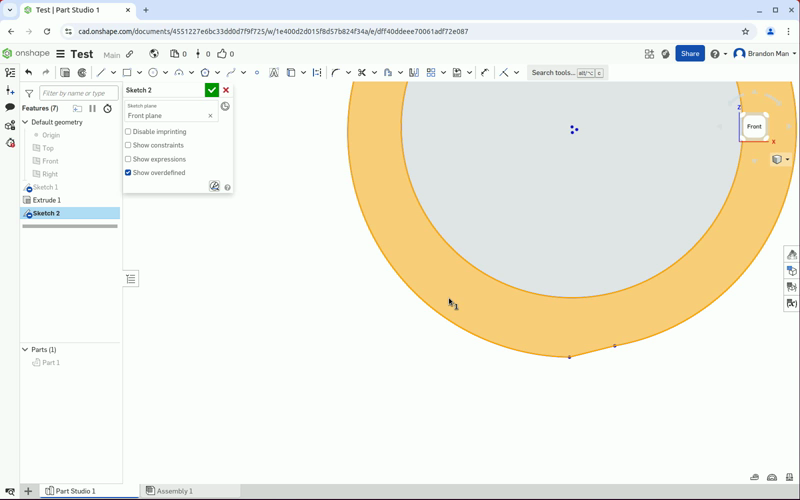
scroll(-6)
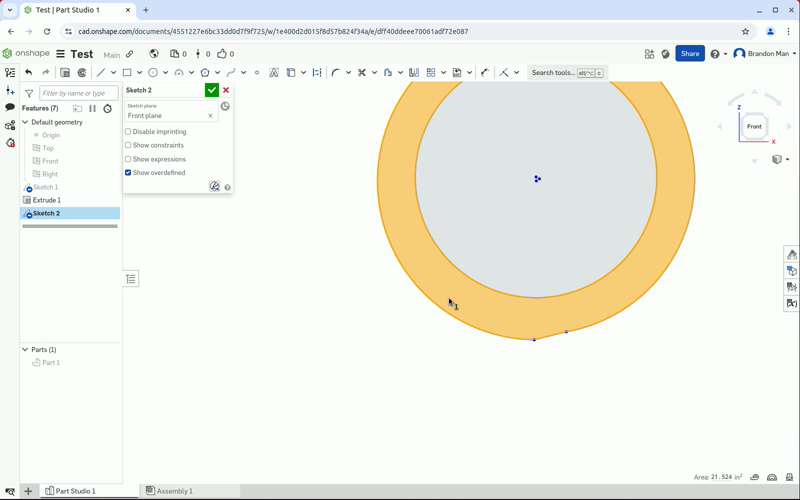
scroll(-6)
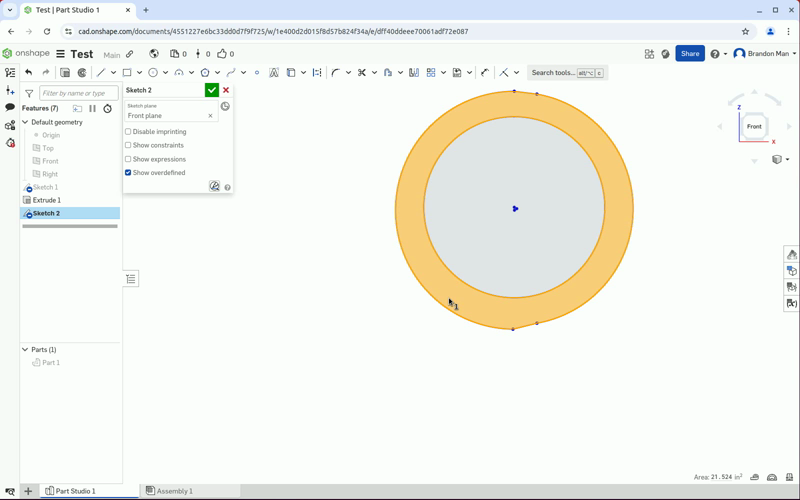
scroll(-6)
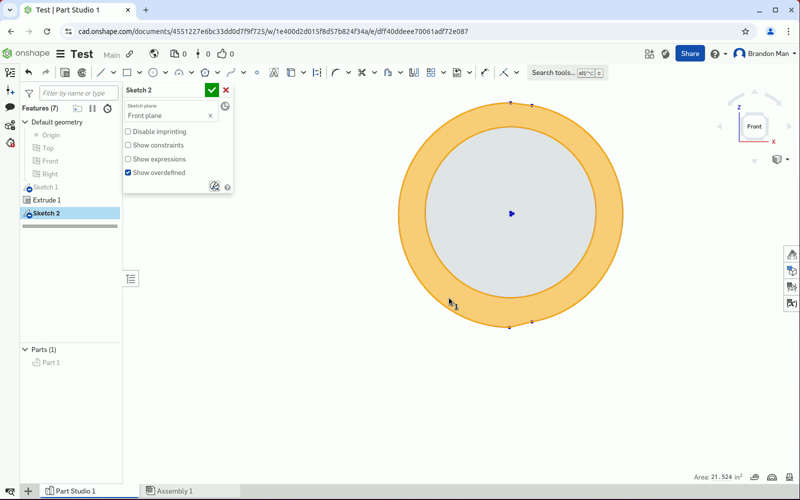
scroll(-6)
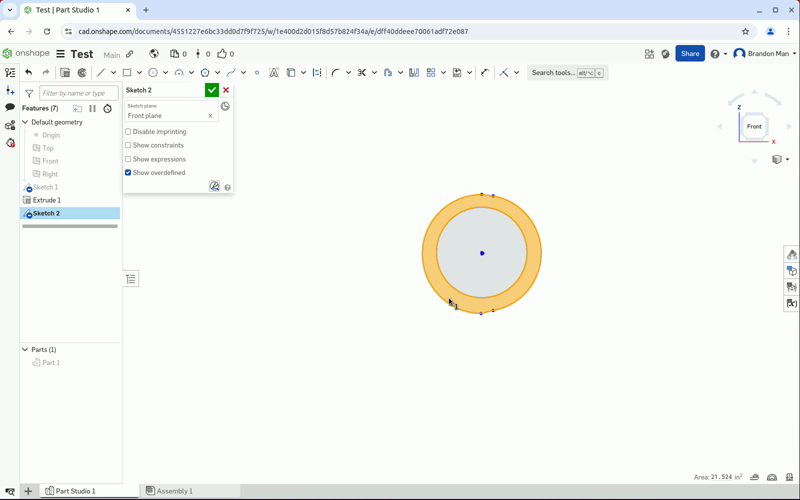
scroll(-6)
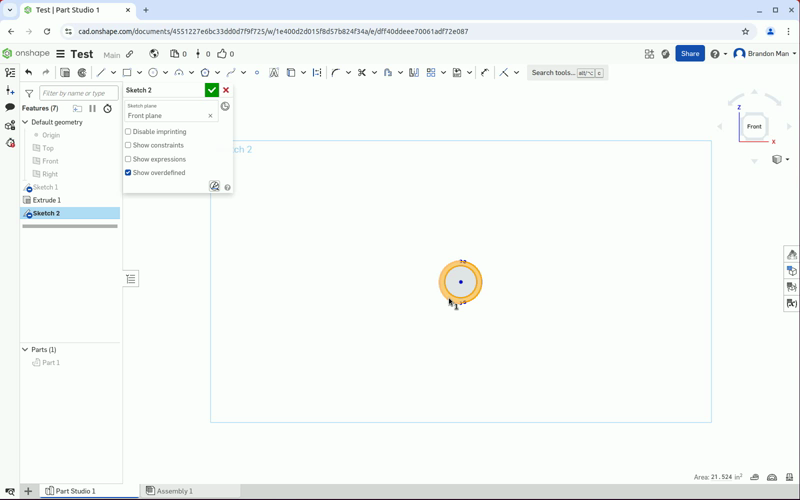
mouse_move(73, 352)
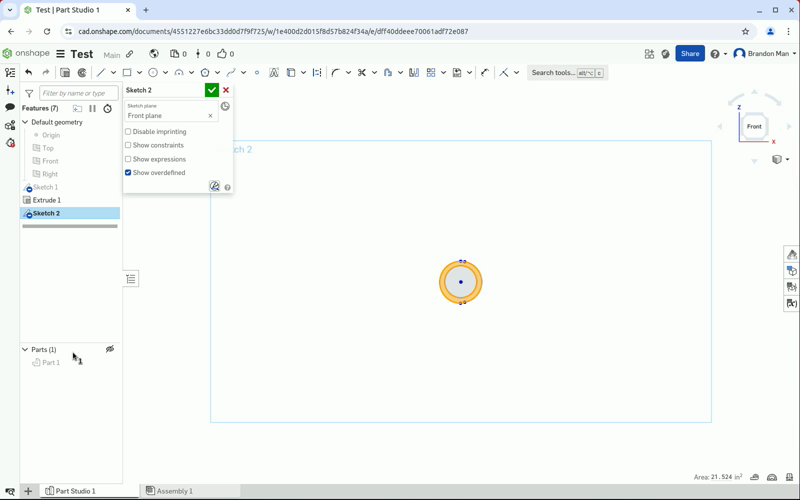
key(shift+y)
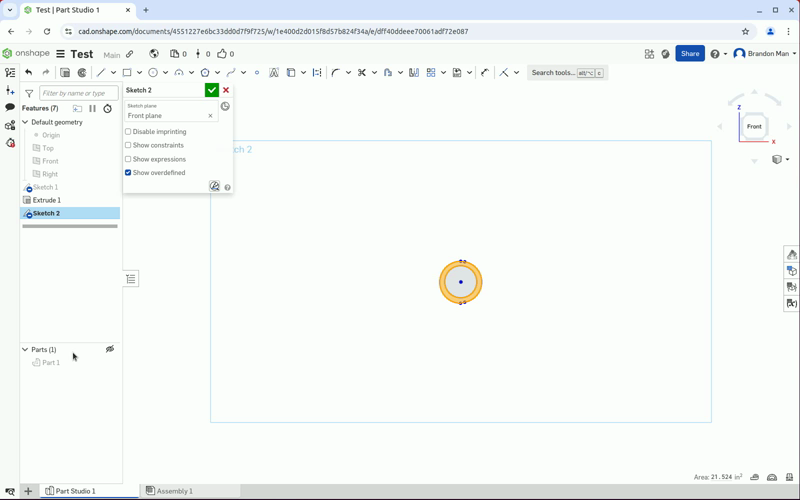
key(shift+e)
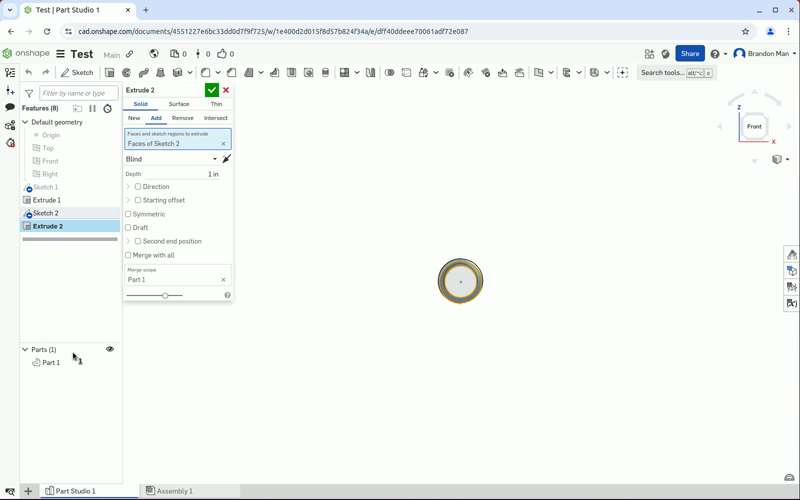
mouse_move(143, 106)
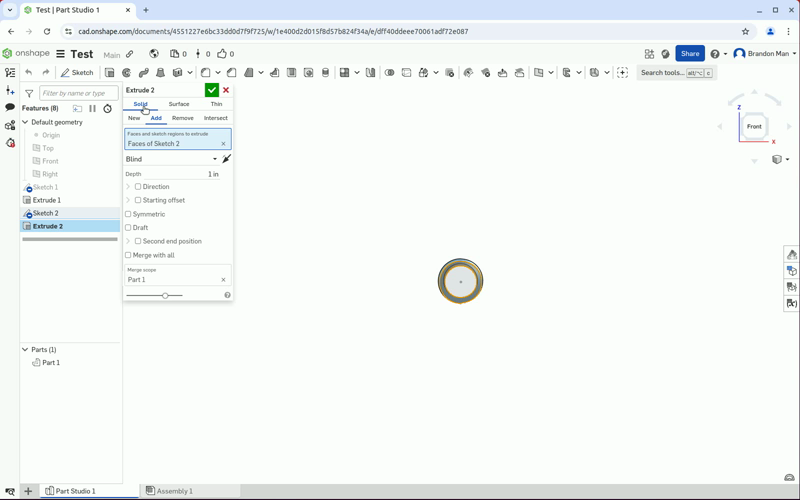
click(143, 106)
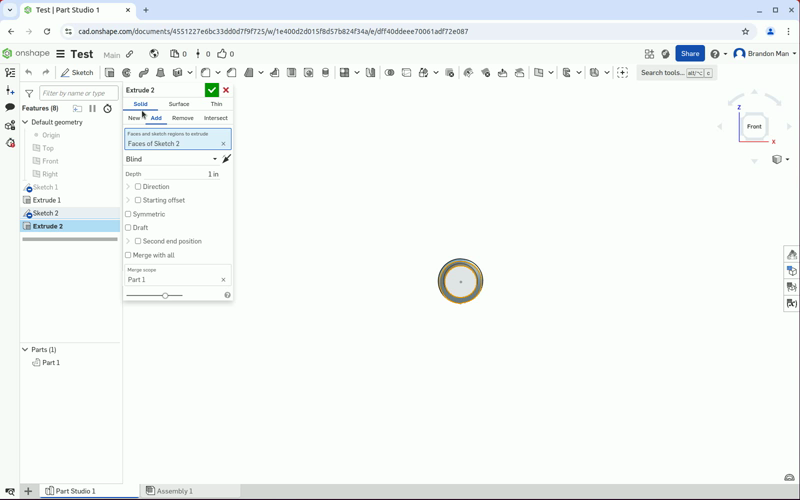
mouse_move(137, 120)
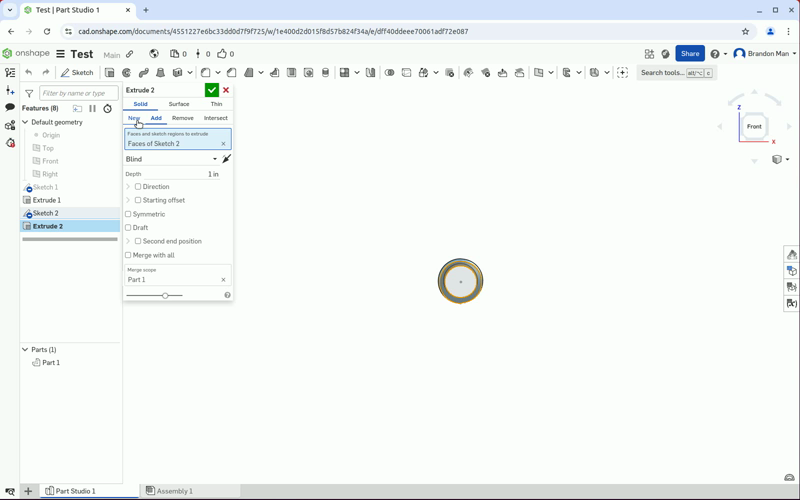
click(137, 120)
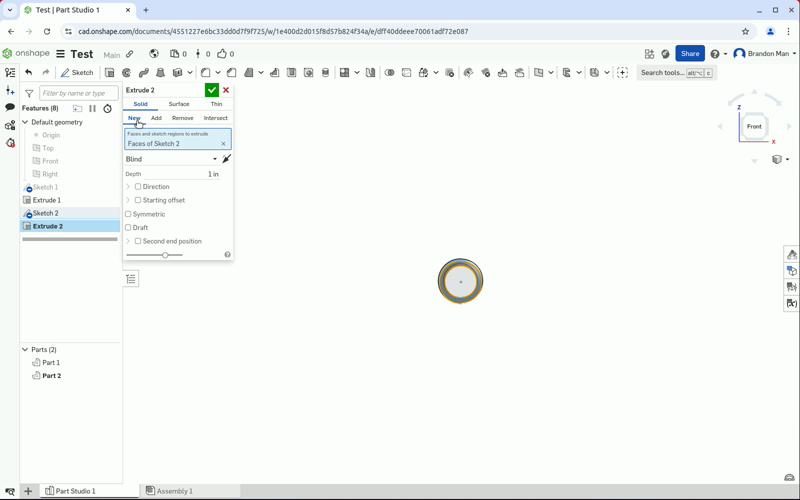
key(tab, 4)
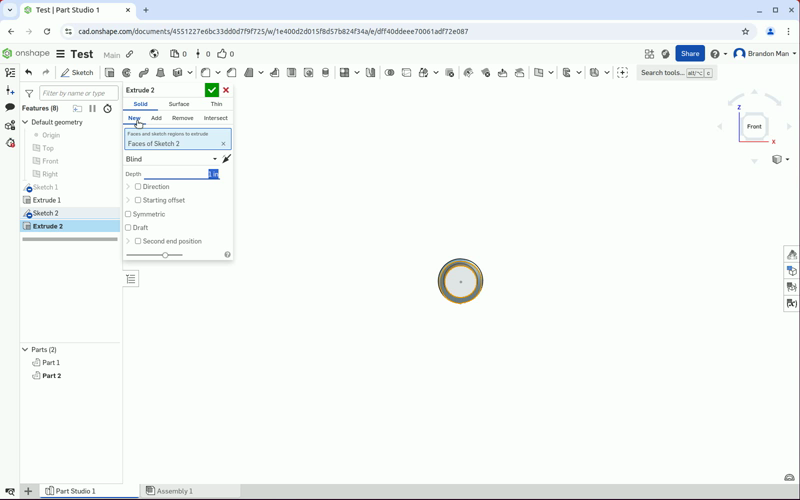
text(5.296)
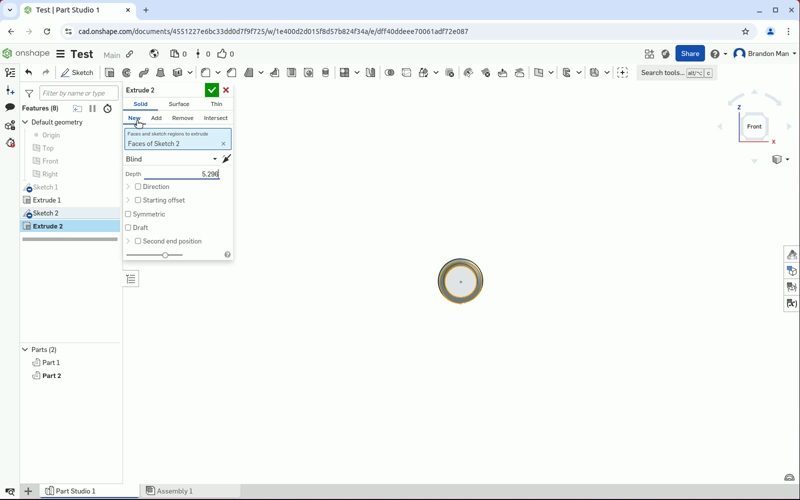
key(enter)
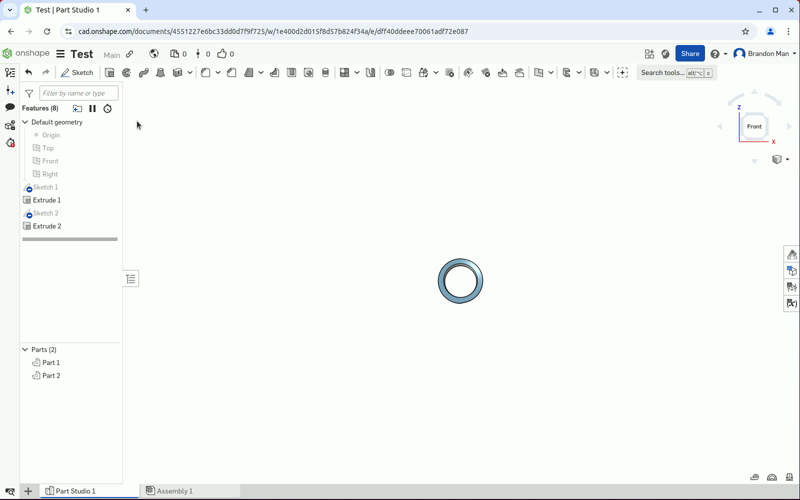
key(shift+h)
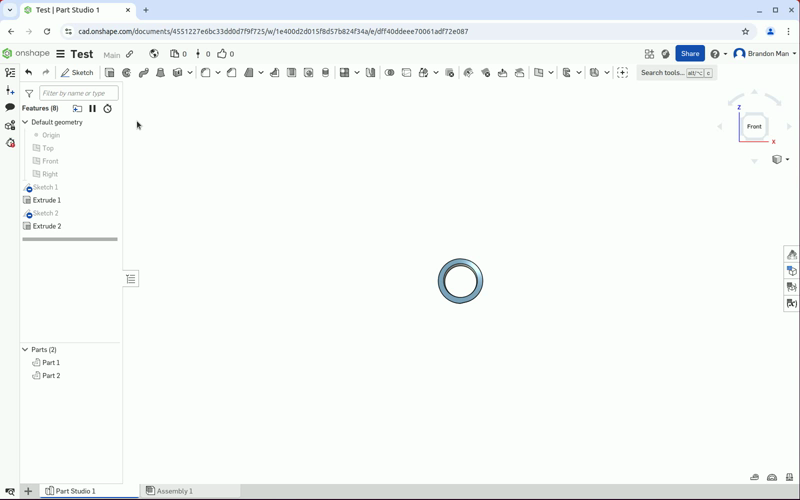
key(shift+h)
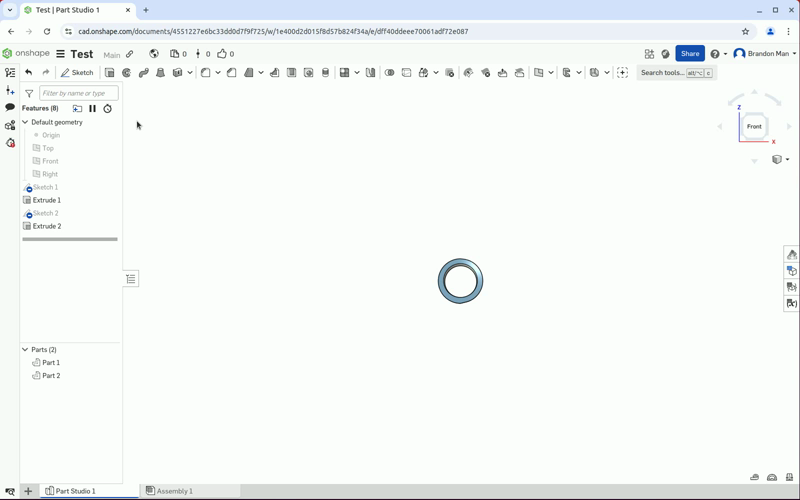
mouse_move(73, 189)
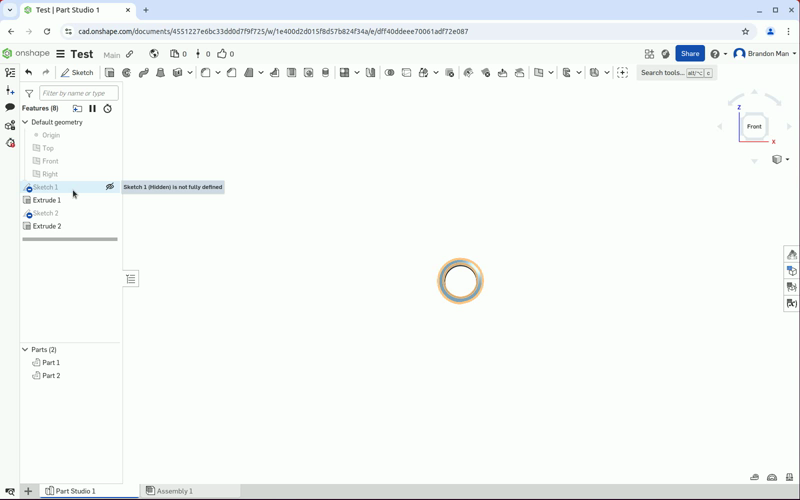
click(73, 189)
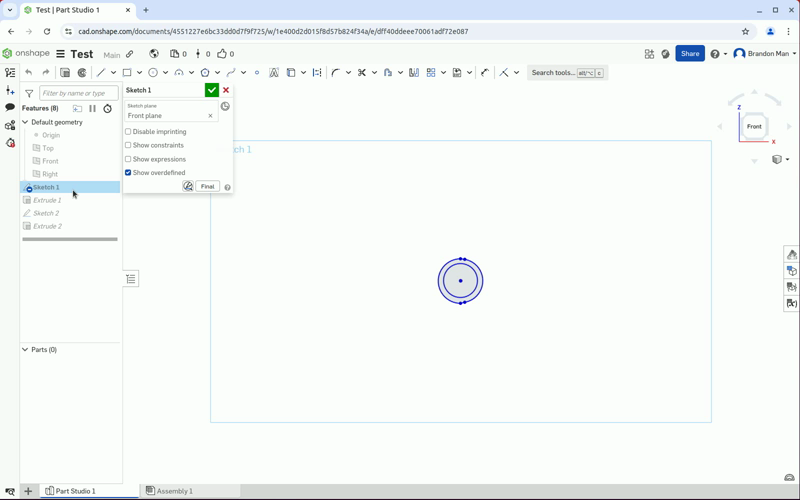
mouse_move(229, 92)
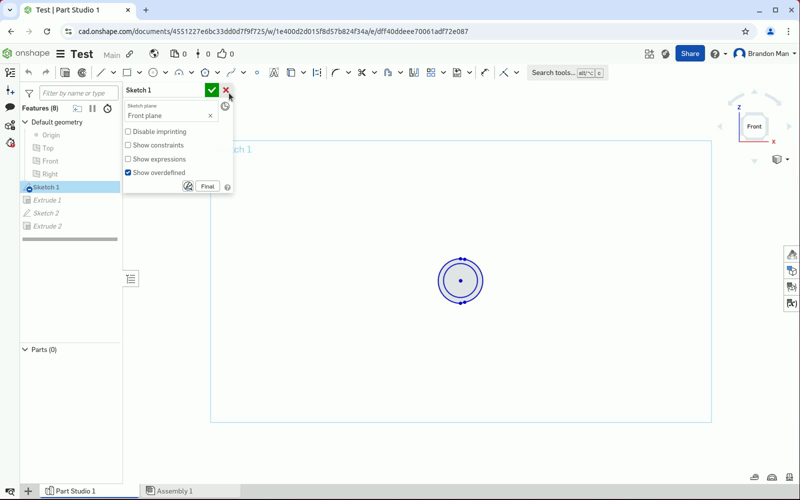
click(229, 92)
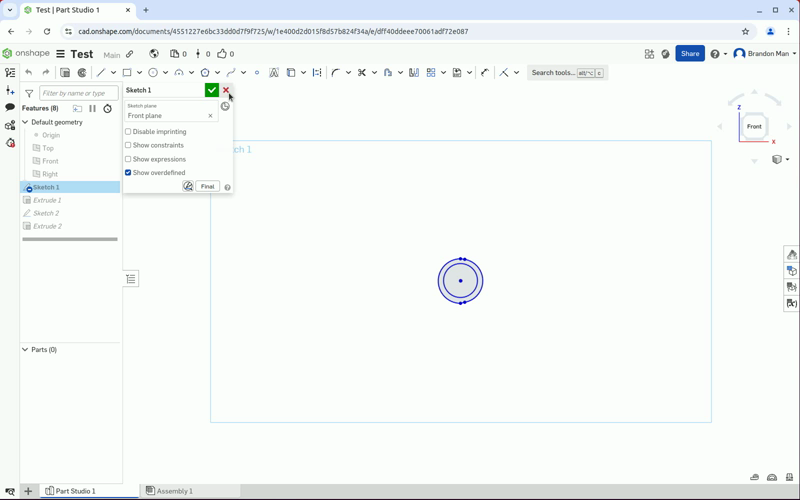
key(shift+s)
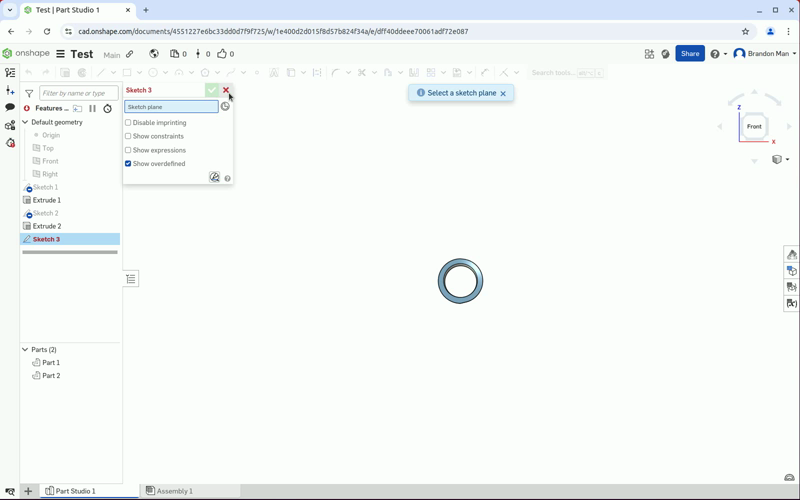
mouse_move(73, 163)
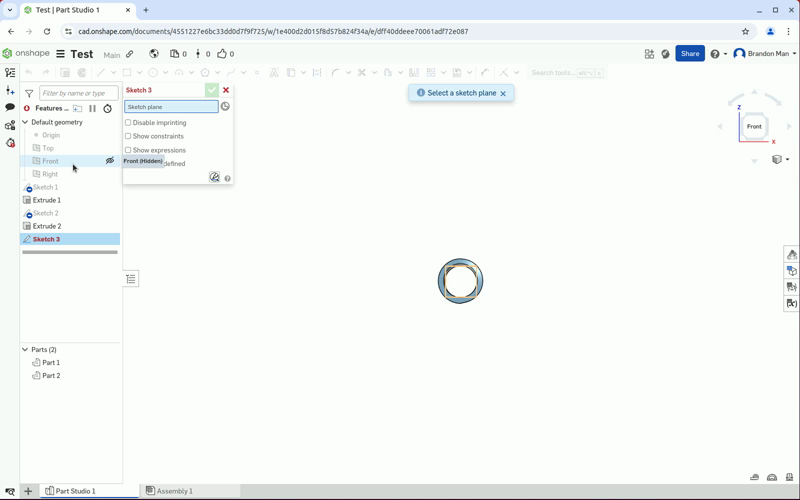
click(73, 163)
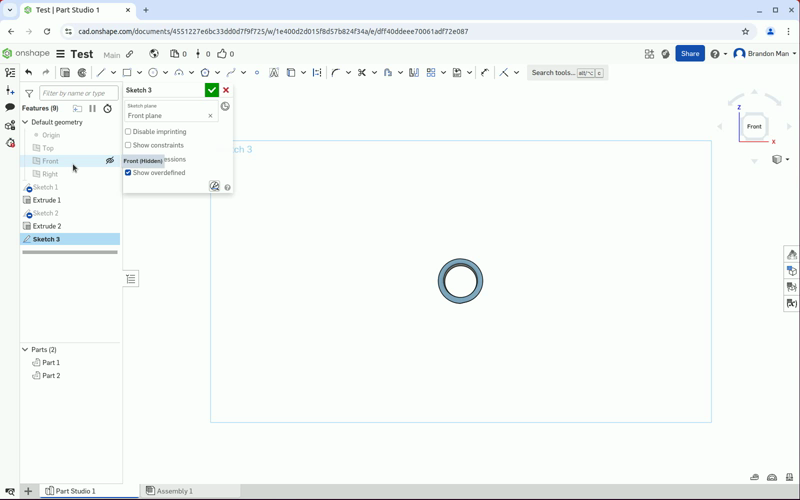
mouse_move(73, 352)
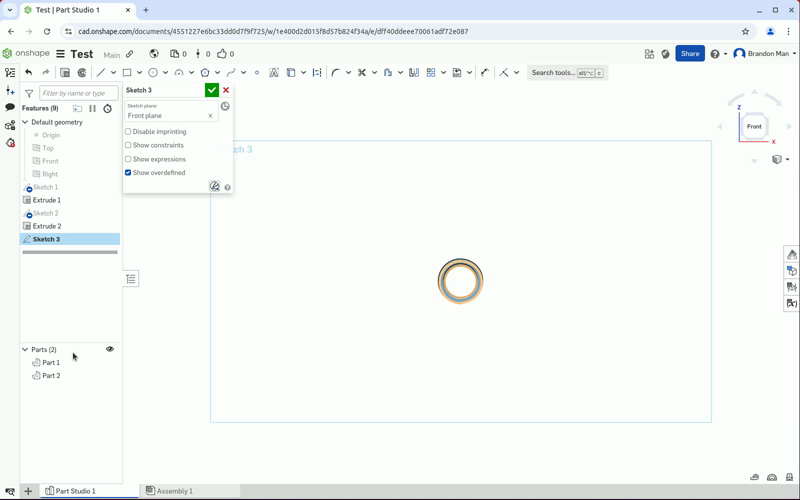
key(y)
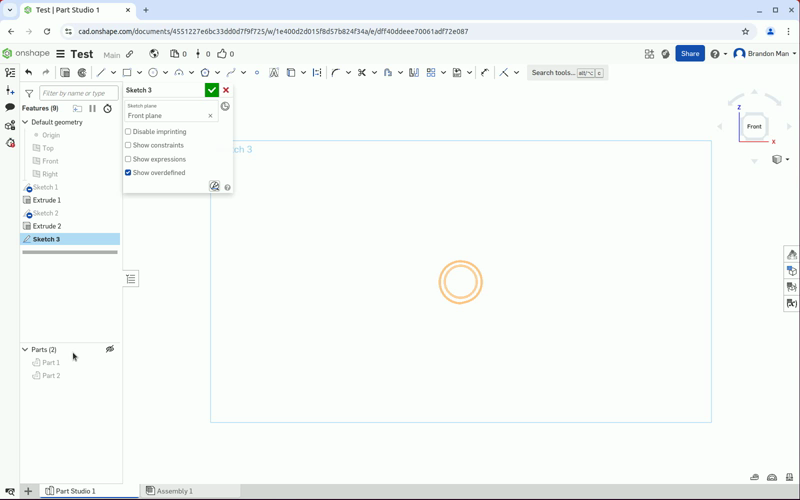
key(c)
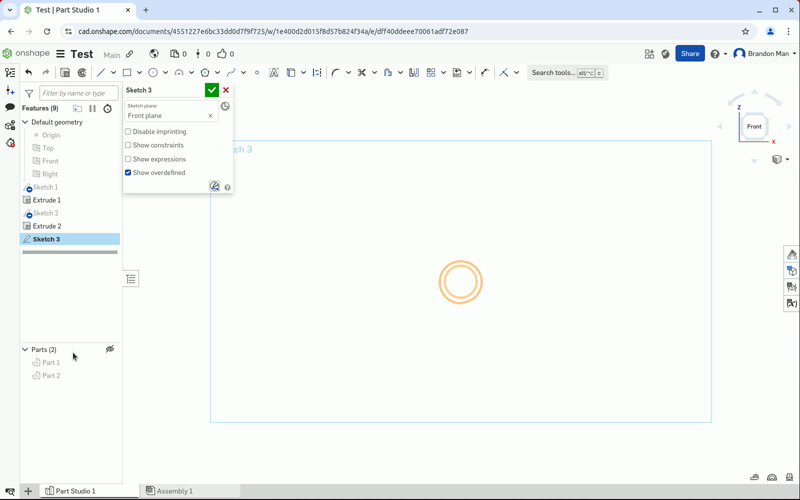
key_down(shift)
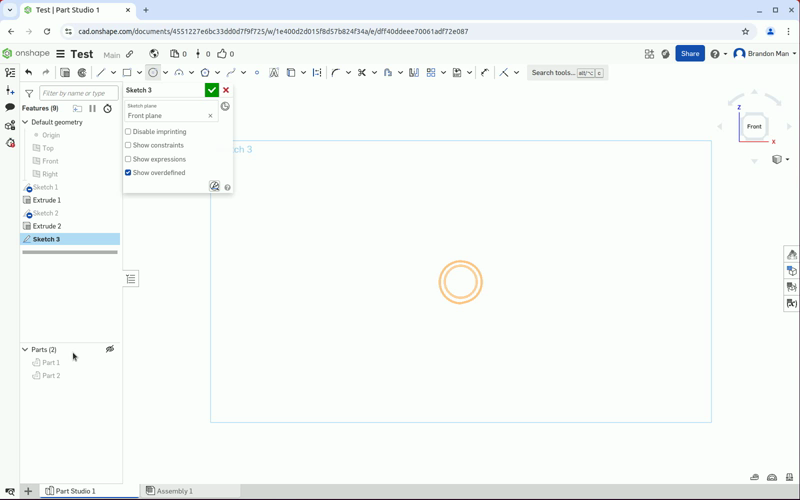
mouse_move(564, 282)
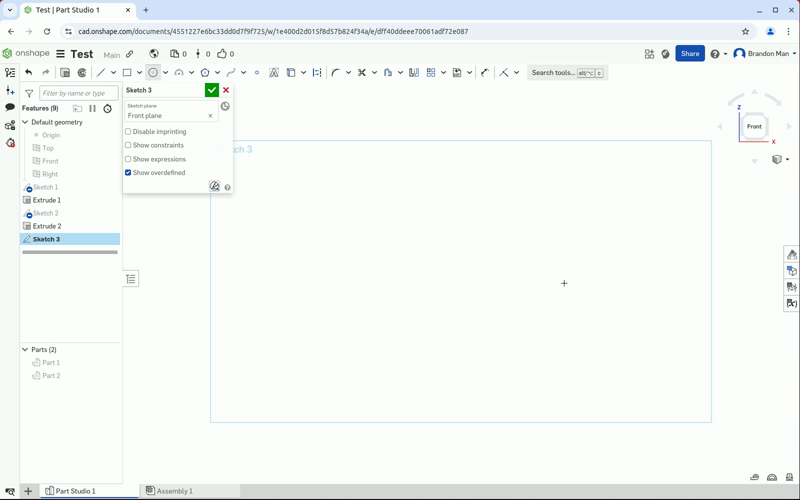
click(564, 282)
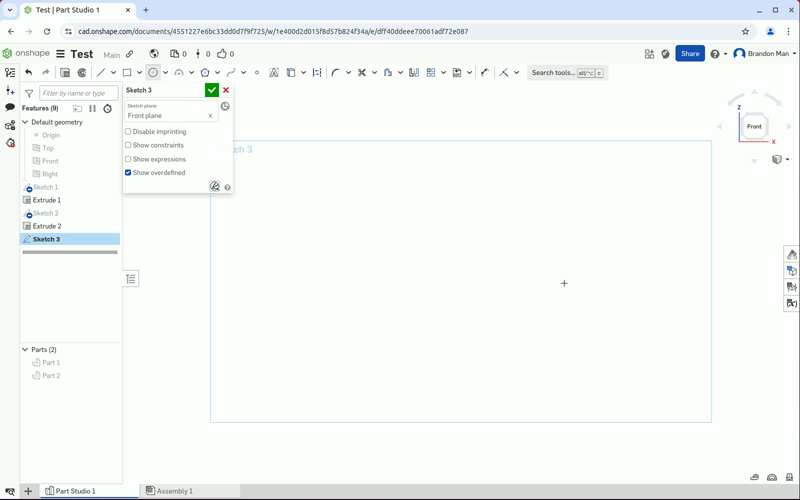
key_up(shift)
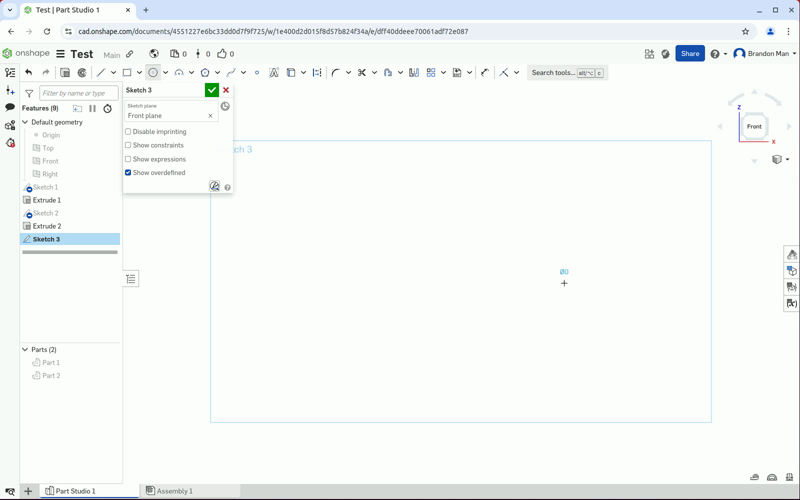
mouse_move(574, 282)
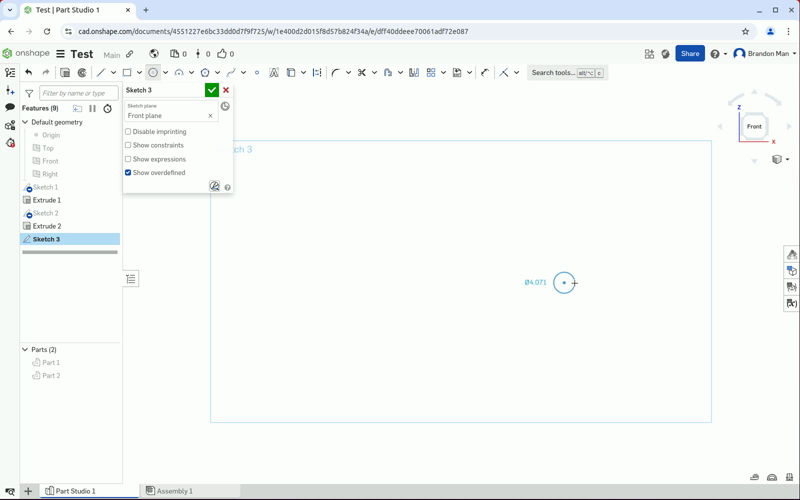
click(574, 282)
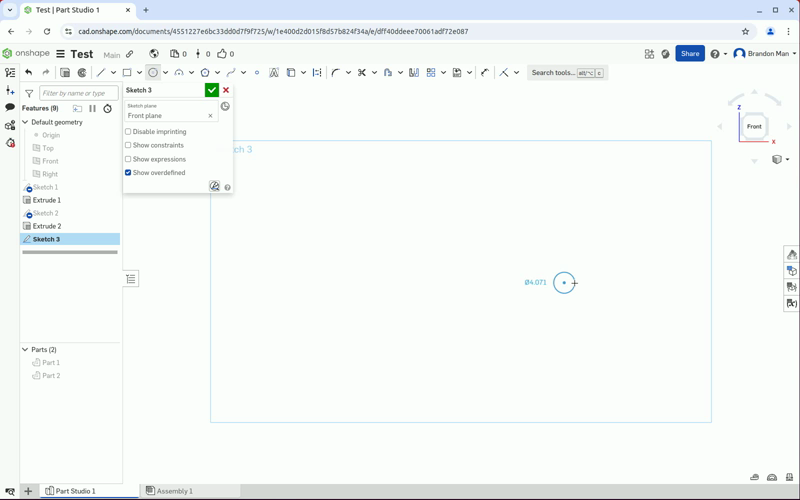
key(esc)
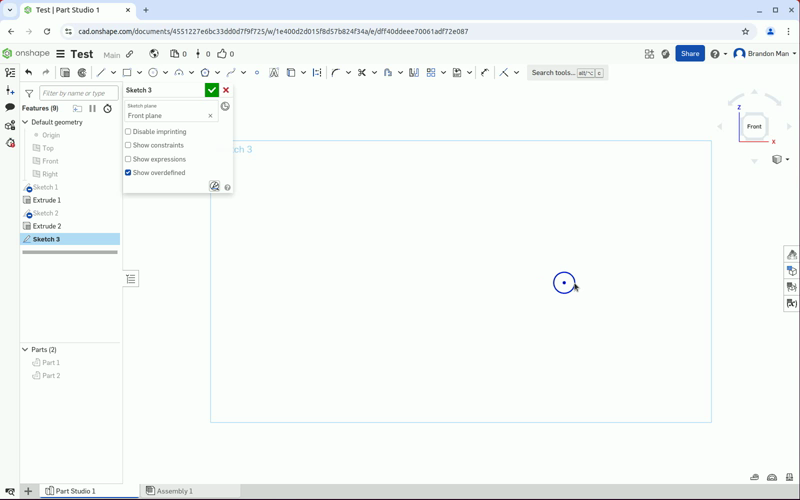
key(c)
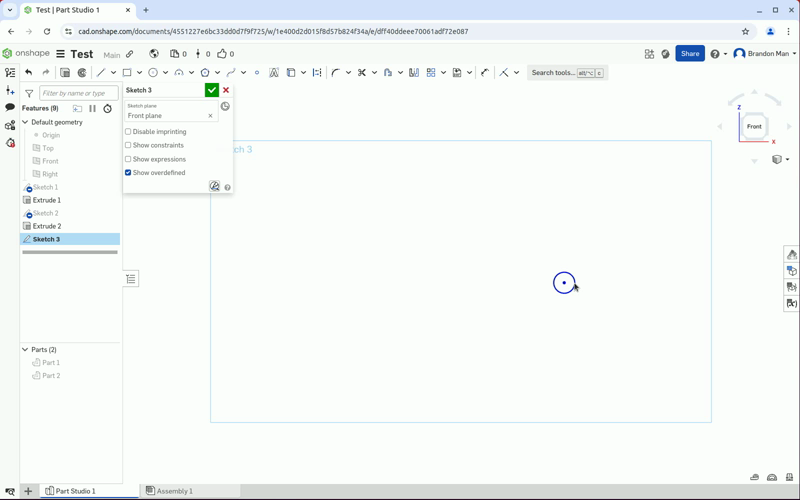
key_down(shift)
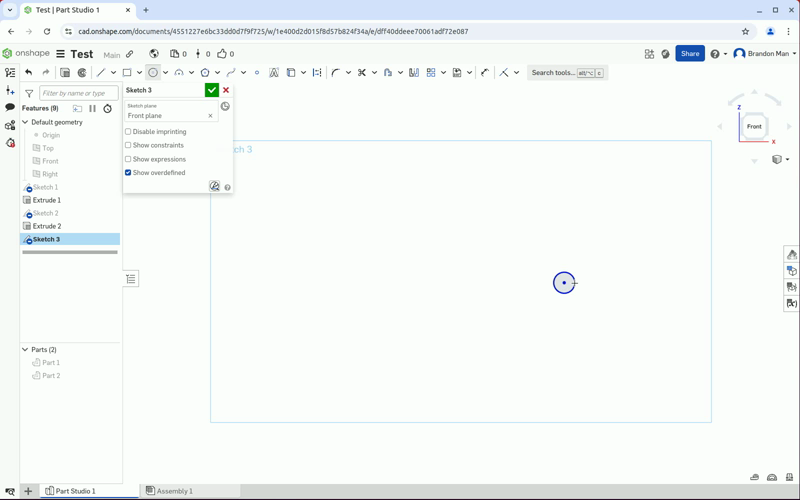
mouse_move(564, 282)
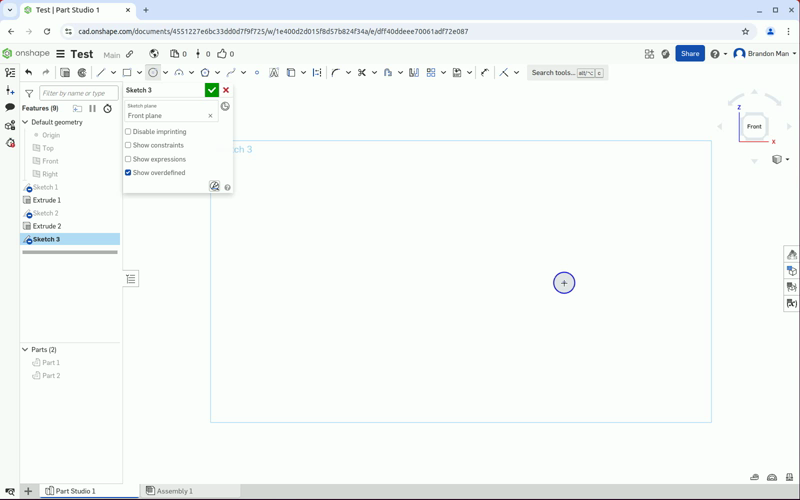
click(564, 282)
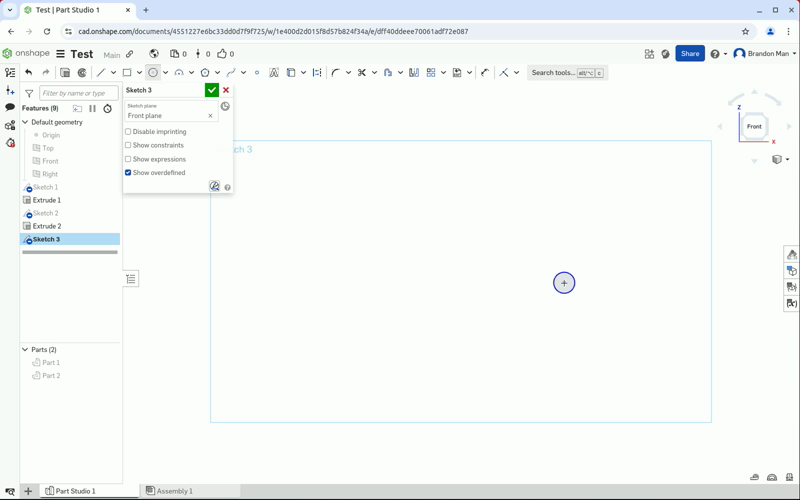
key_up(shift)
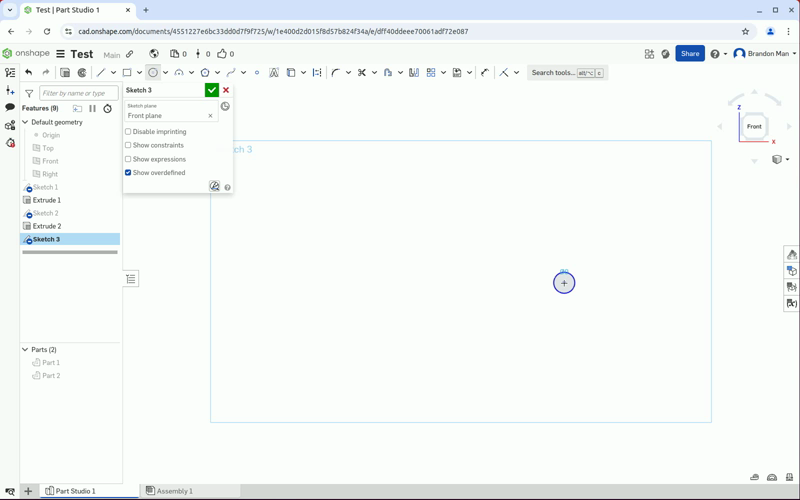
mouse_move(569, 282)
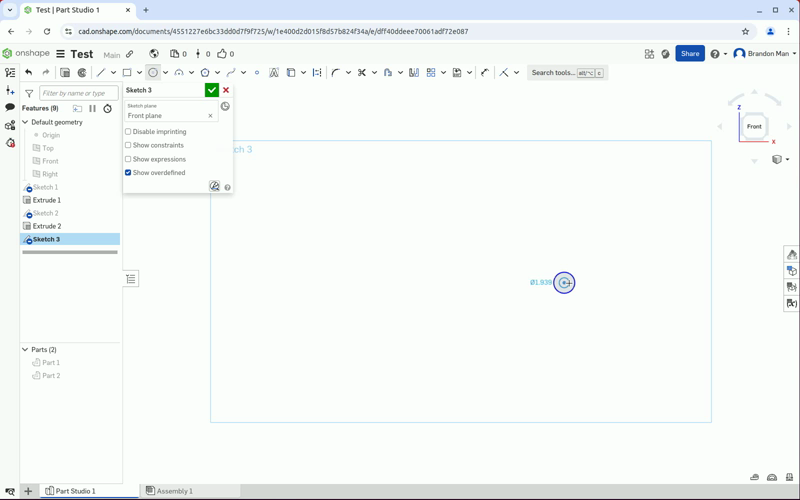
click(569, 282)
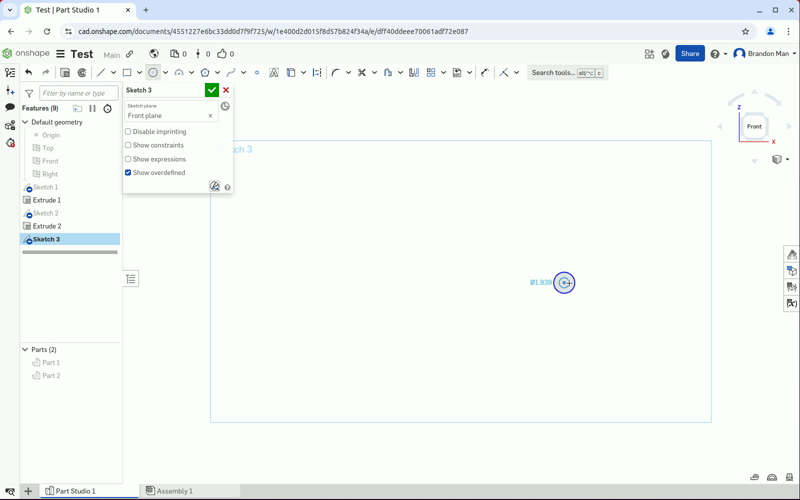
key(esc)
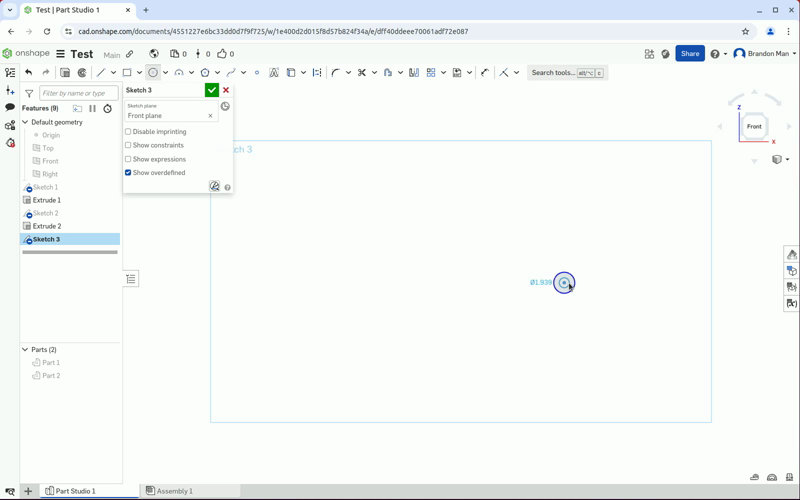
mouse_move(565, 273)
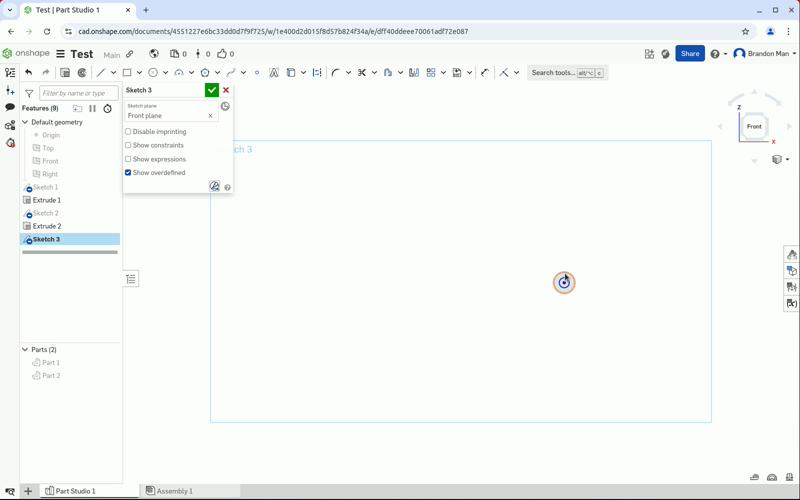
scroll(6)
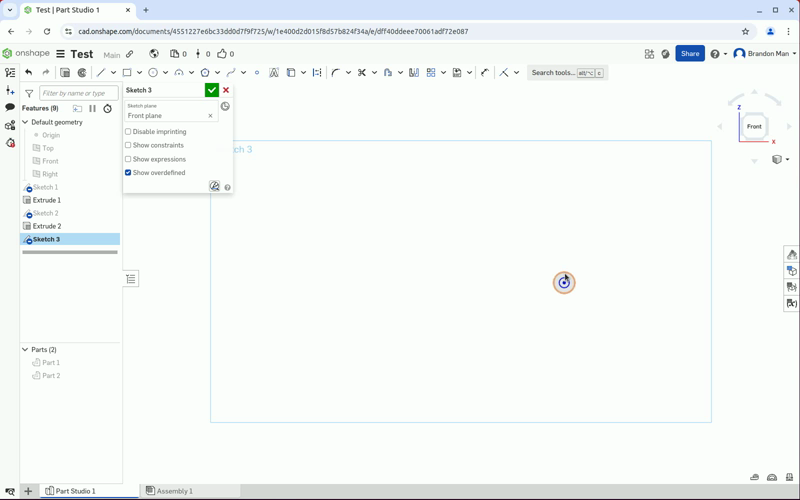
scroll(6)
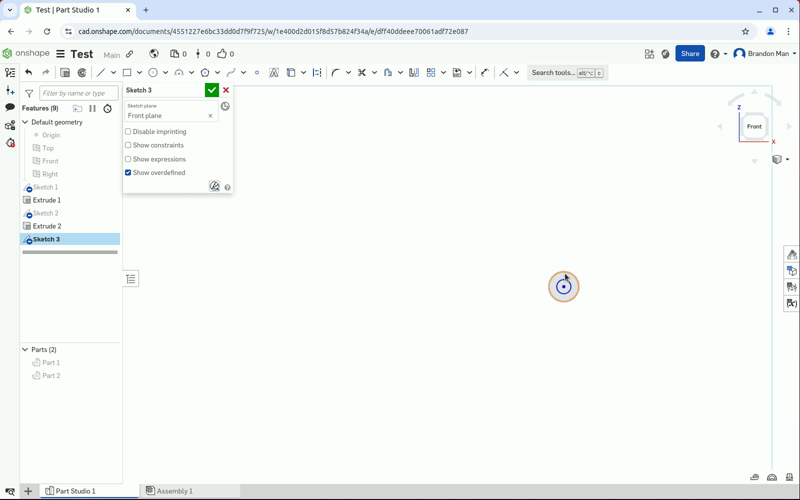
scroll(6)
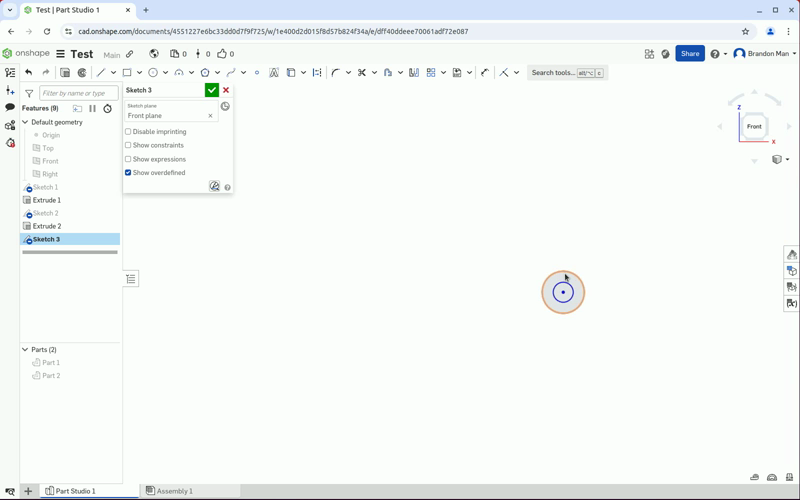
scroll(6)
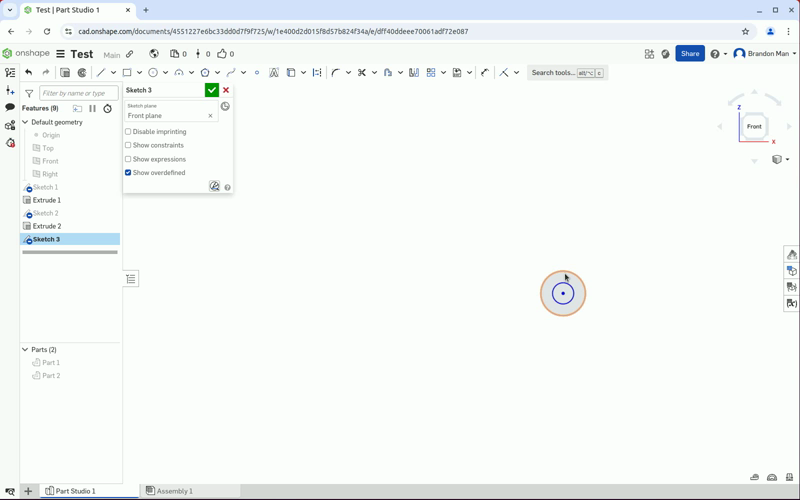
scroll(6)
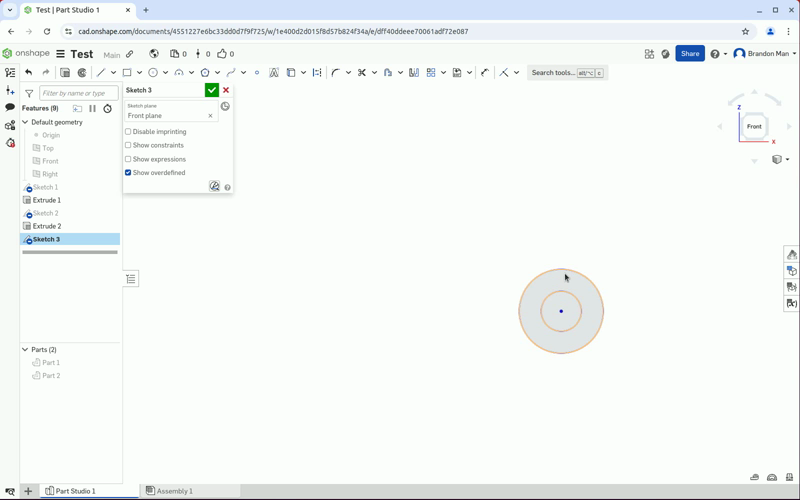
scroll(6)
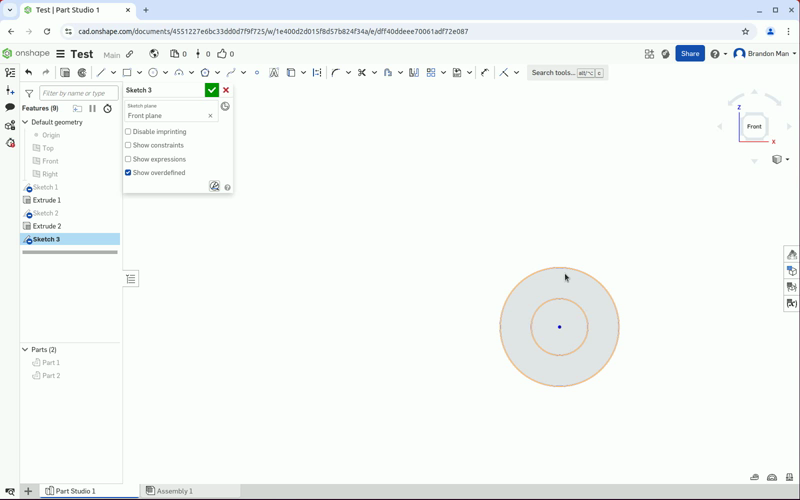
scroll(6)
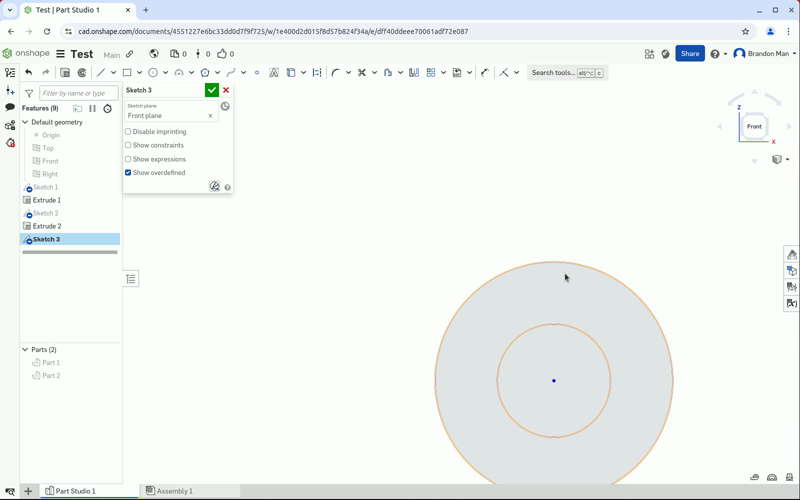
click(565, 273)
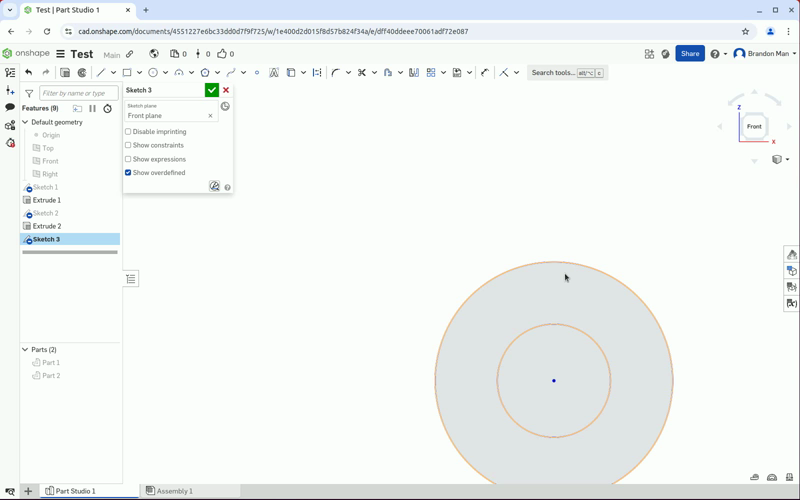
scroll(-6)
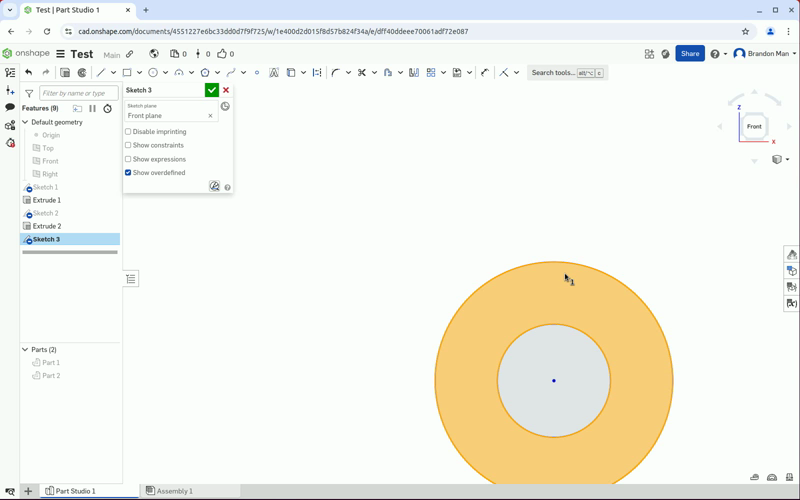
scroll(-6)
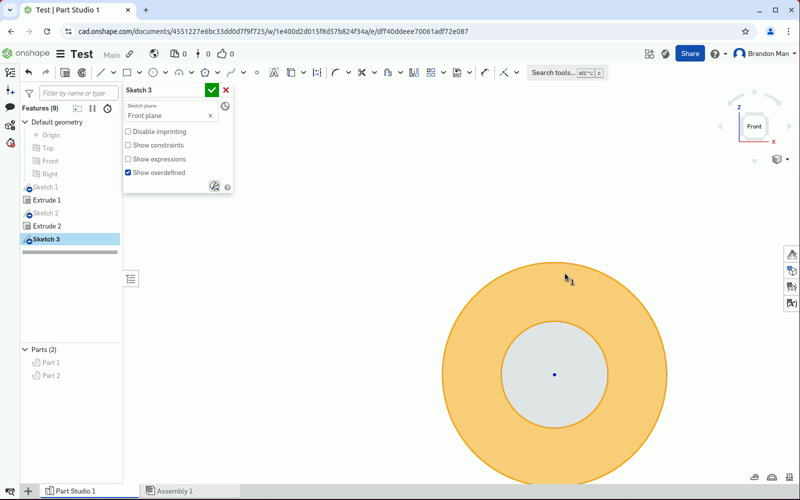
scroll(-6)
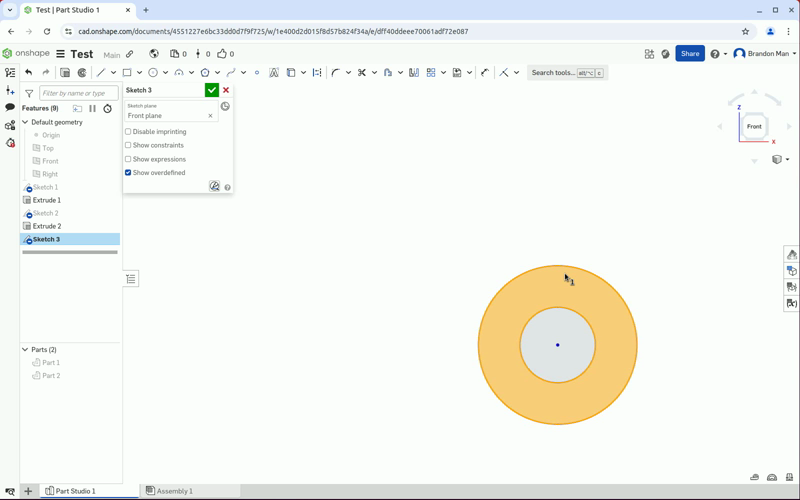
scroll(-6)
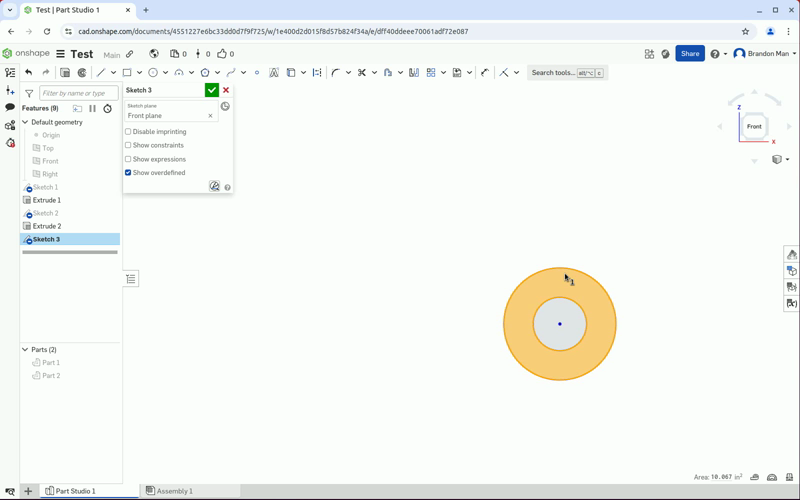
scroll(-6)
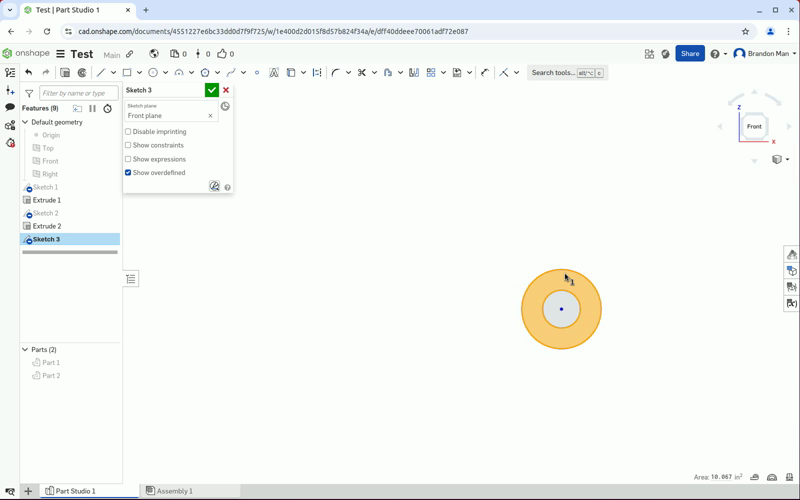
scroll(-6)
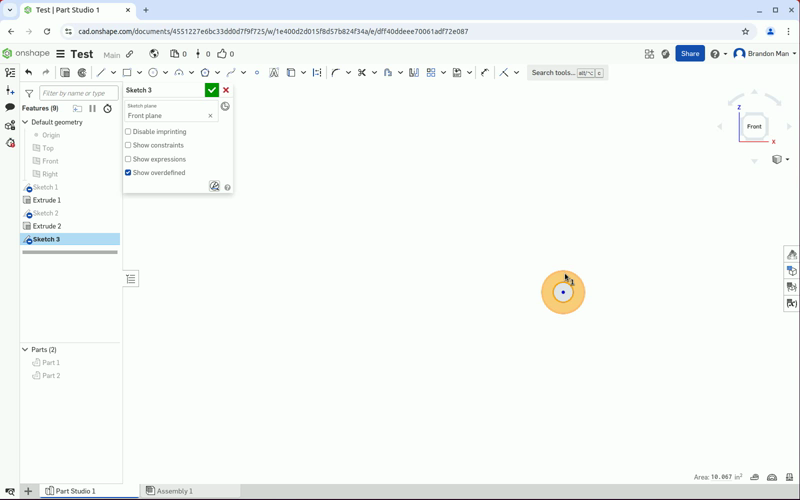
scroll(-6)
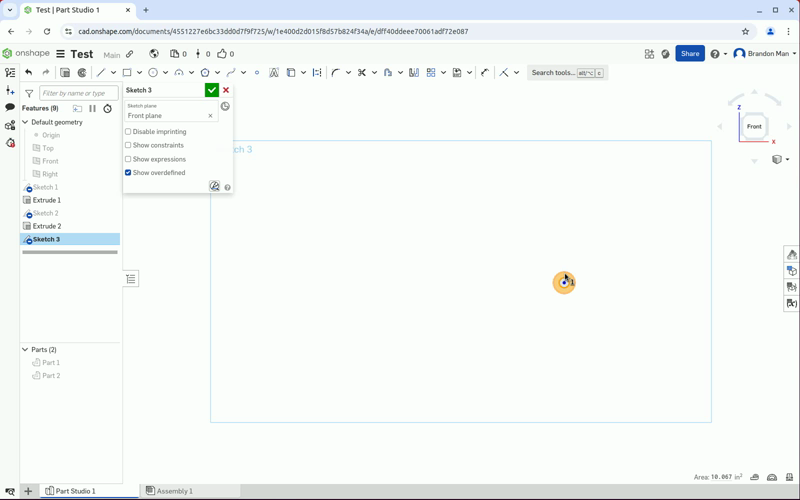
mouse_move(73, 352)
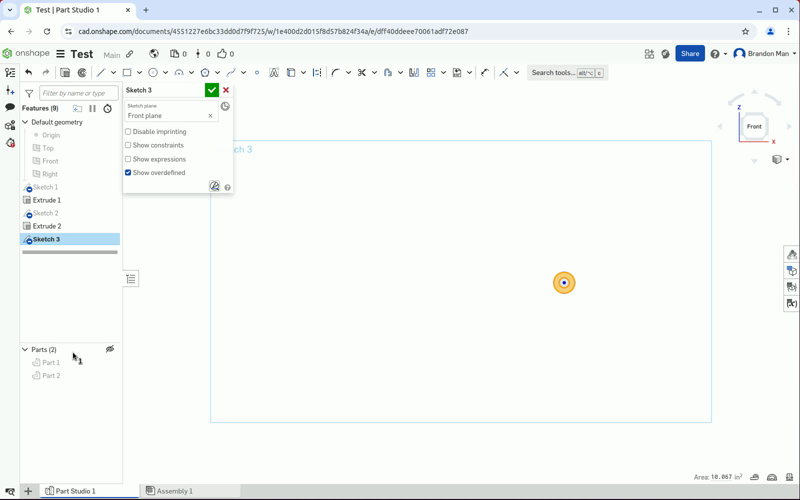
key(shift+y)
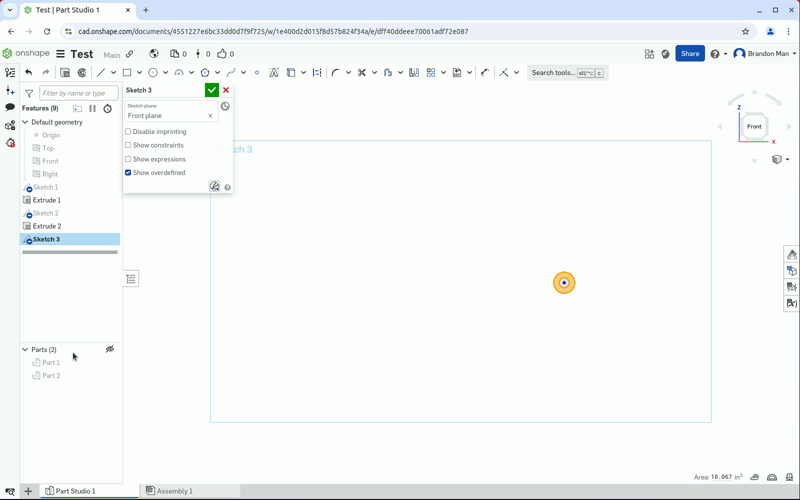
key(shift+e)
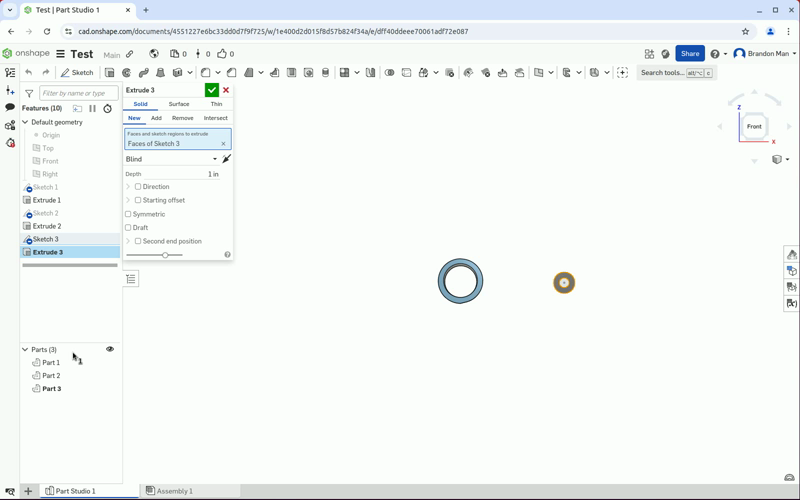
mouse_move(143, 106)
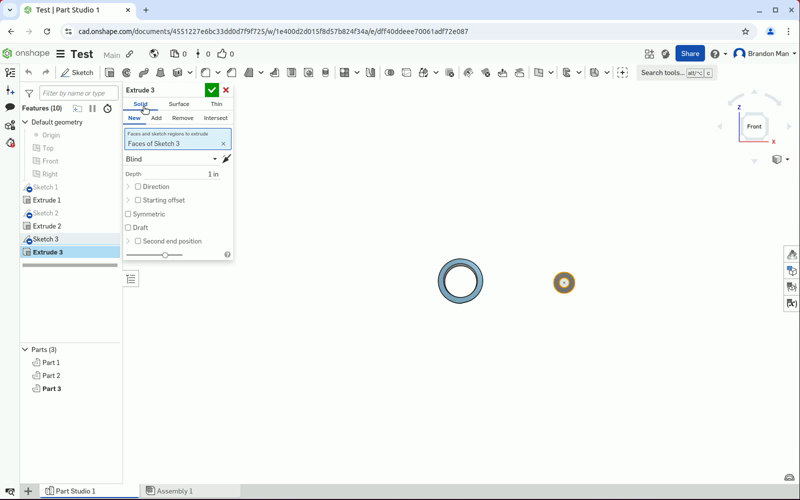
click(143, 106)
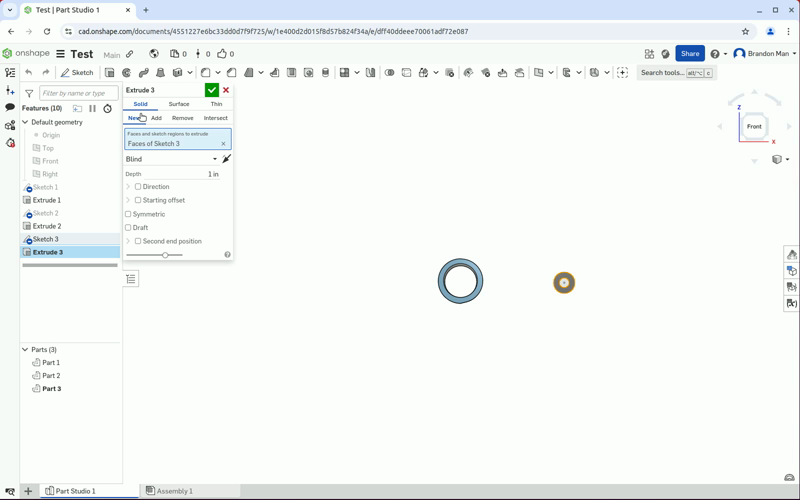
mouse_move(137, 120)
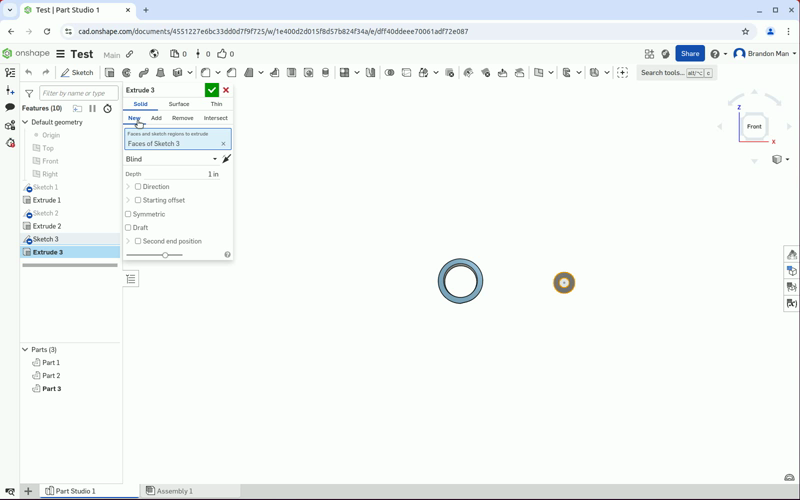
click(137, 120)
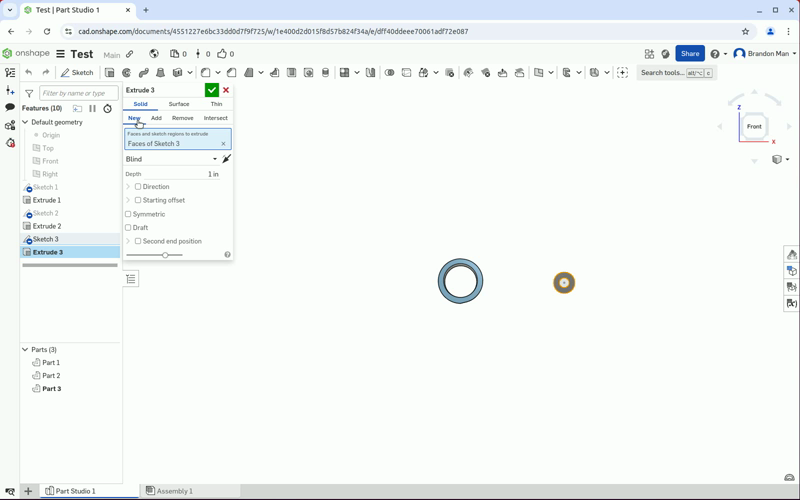
key(tab, 4)
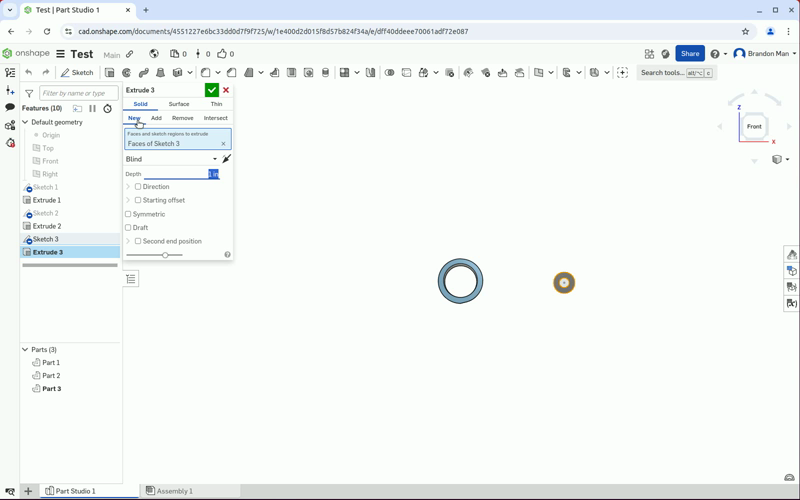
text(5.296)
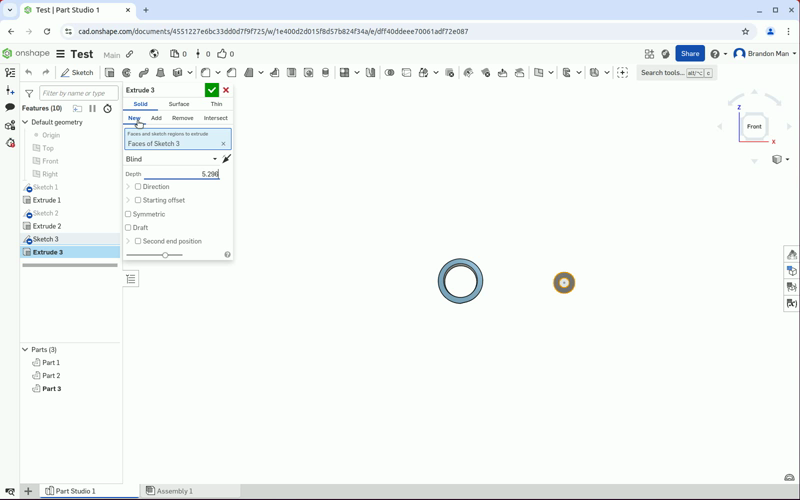
key(enter)
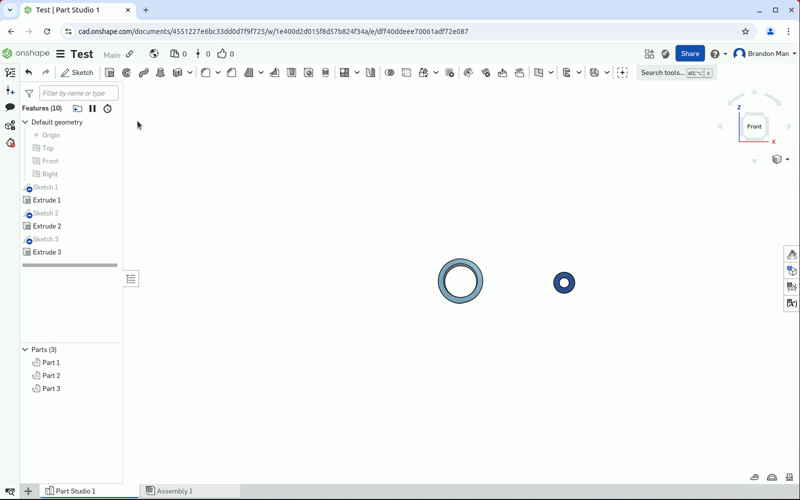
key(shift+h)
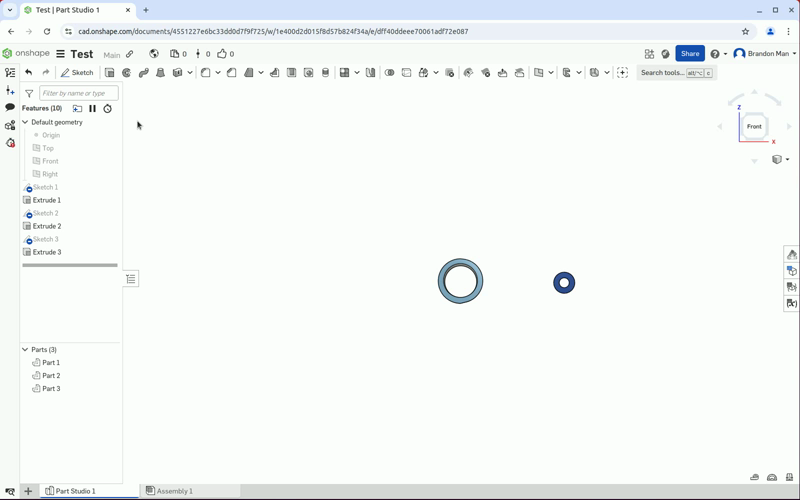
key(shift+h)
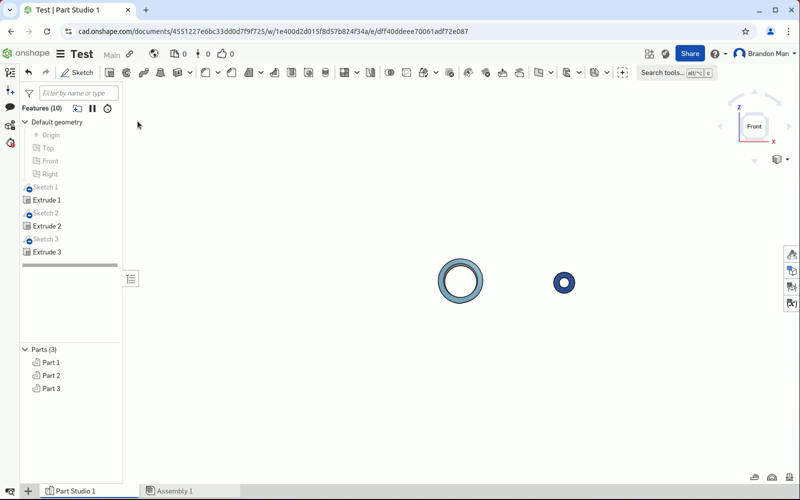
mouse_move(73, 189)
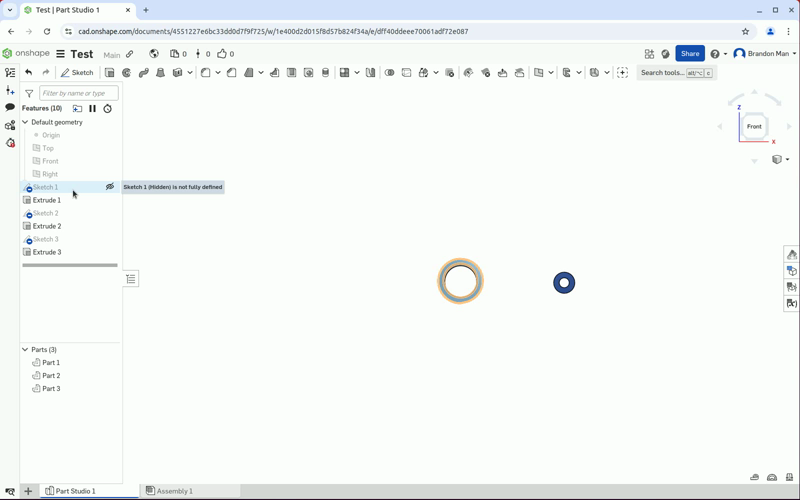
click(73, 189)
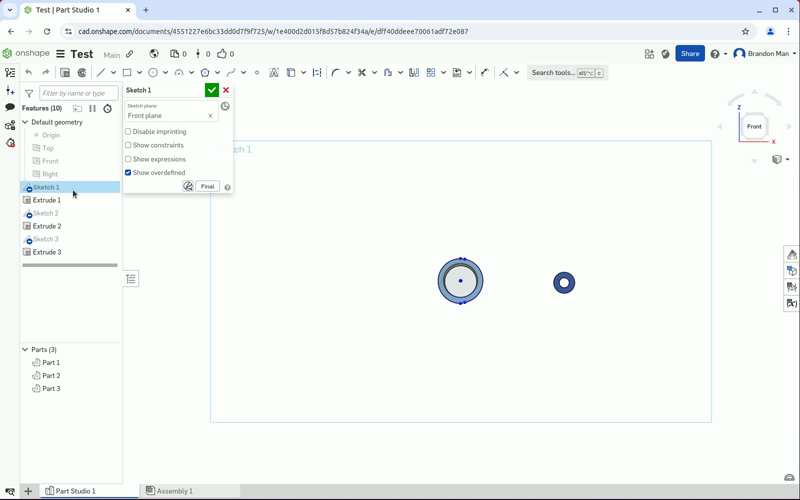
mouse_move(229, 92)
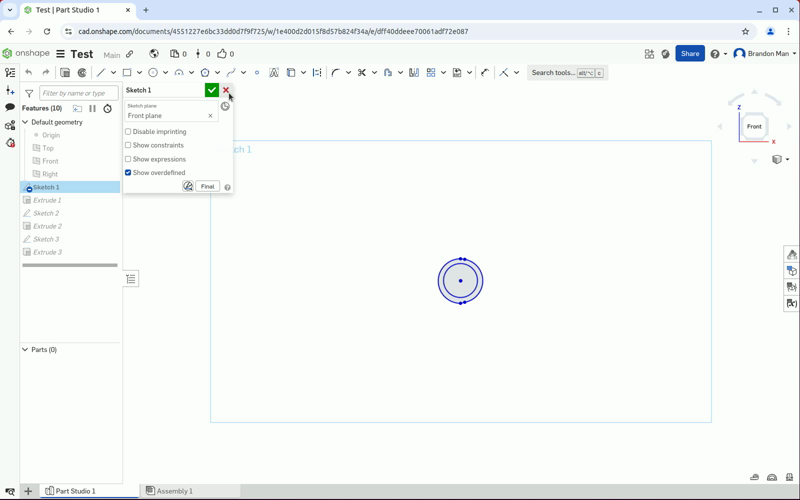
click(229, 92)
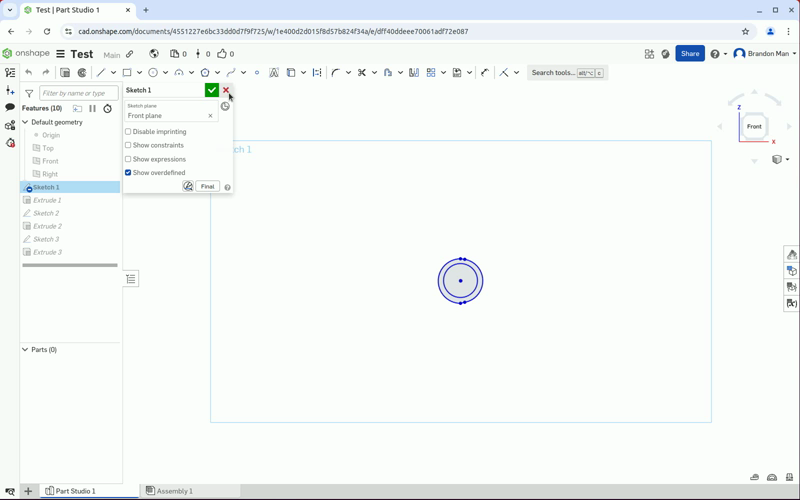
key(shift+s)
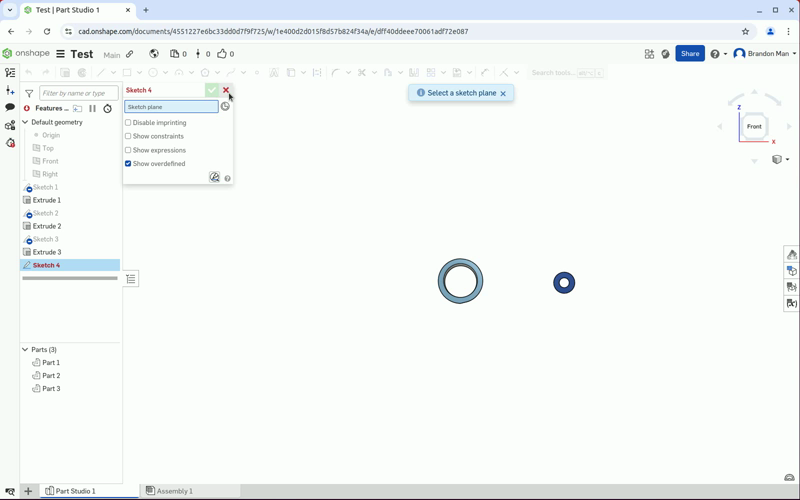
mouse_move(73, 163)
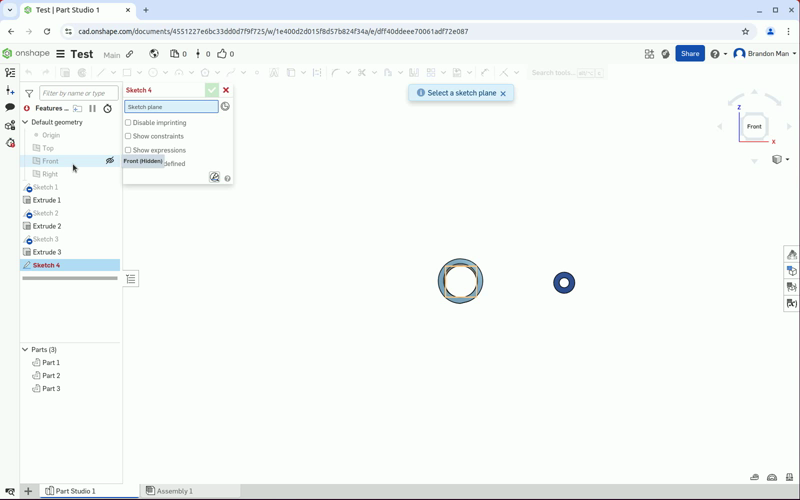
click(73, 163)
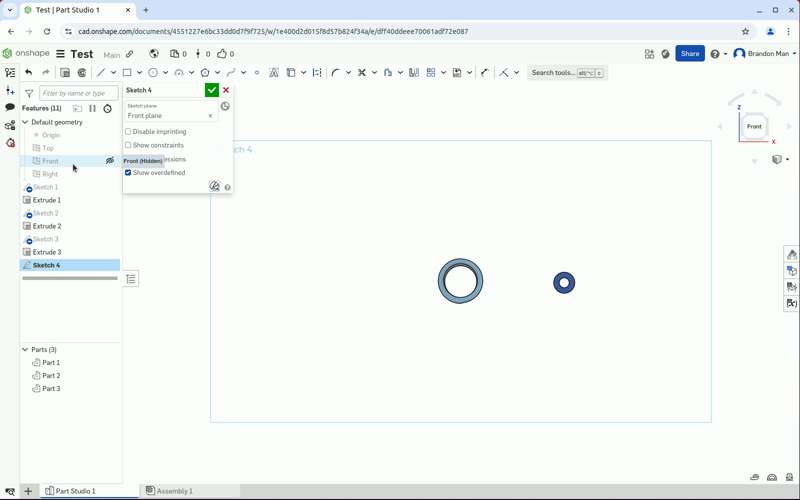
mouse_move(73, 352)
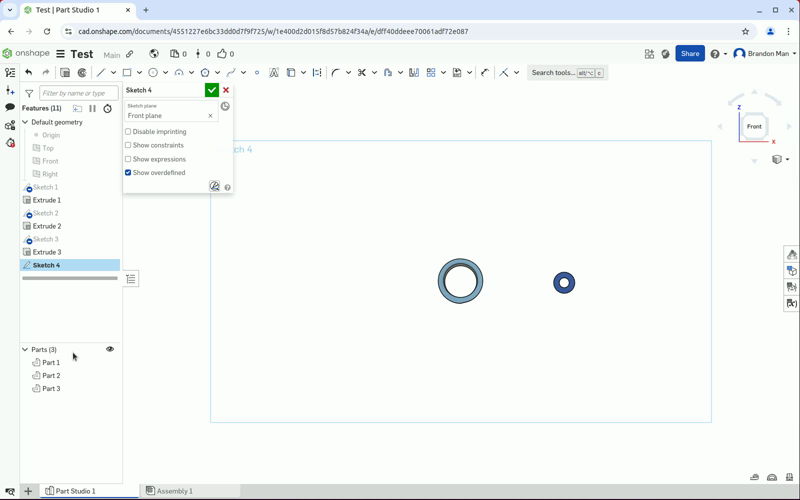
key(y)
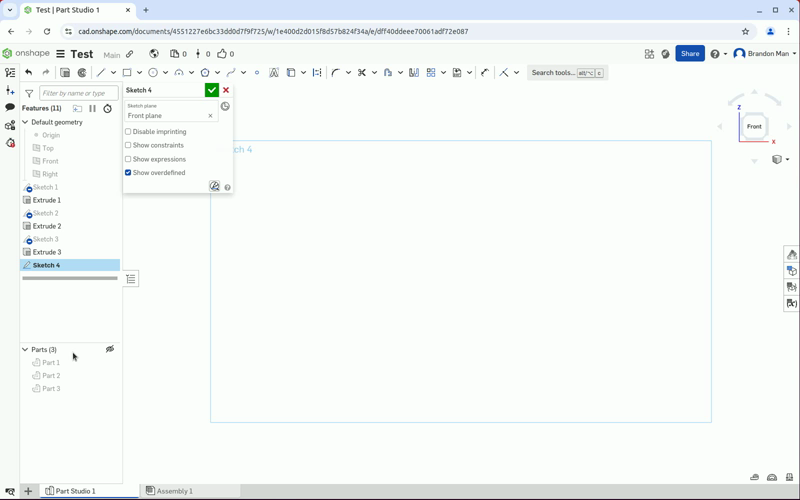
key(l)
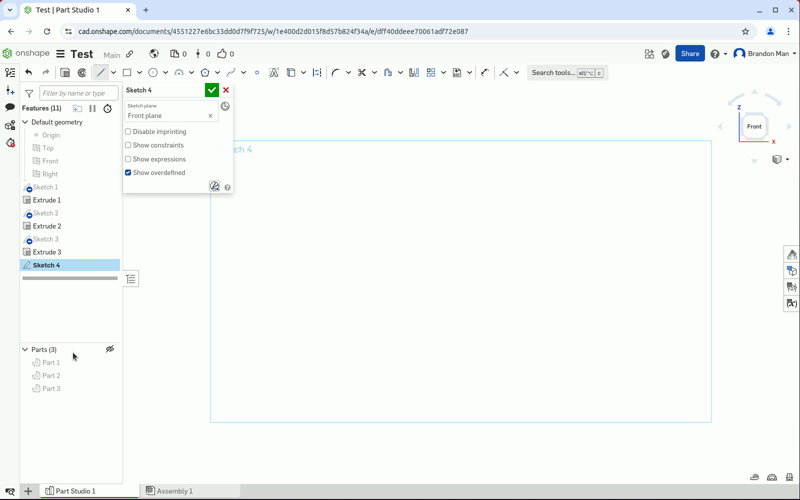
key_down(shift)
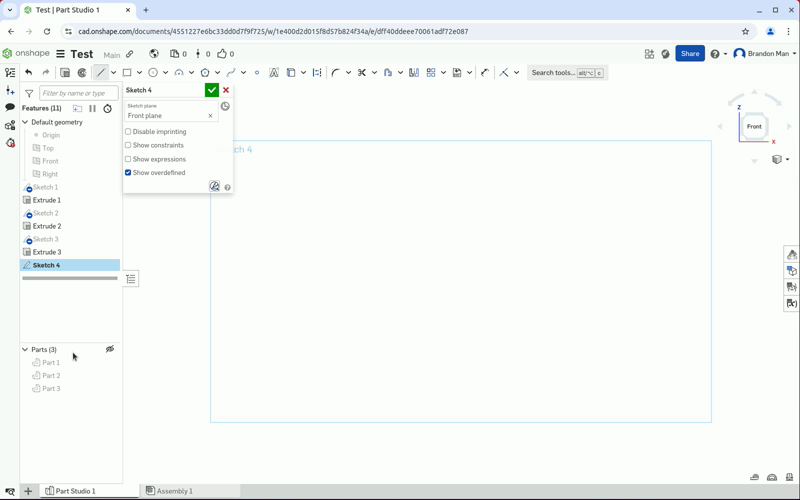
mouse_move(460, 262)
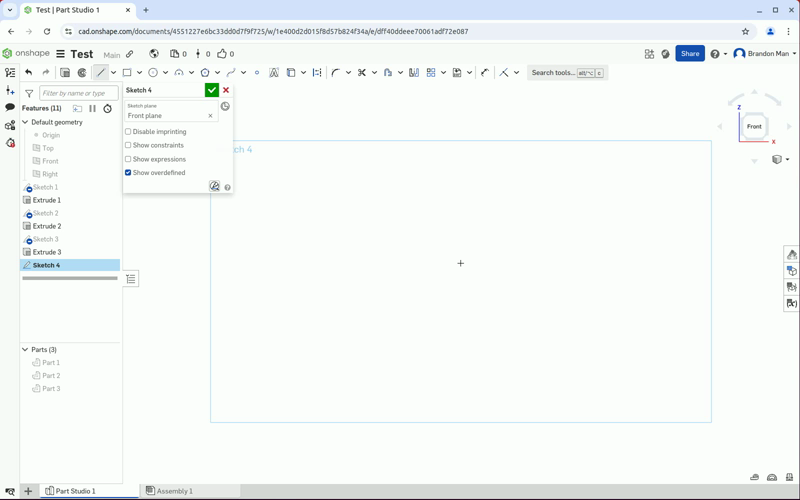
click(460, 262)
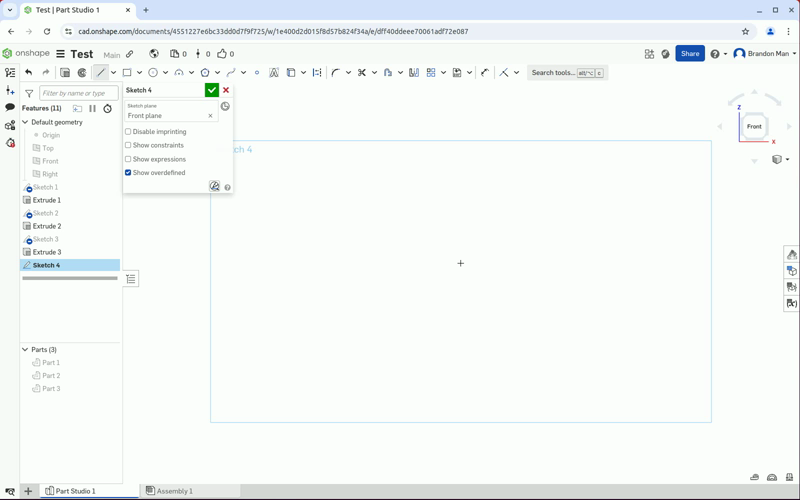
key_up(shift)
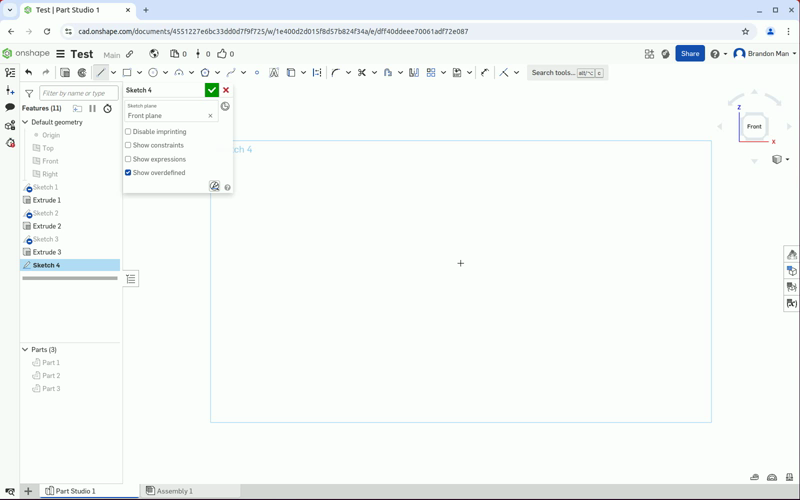
key_down(shift)
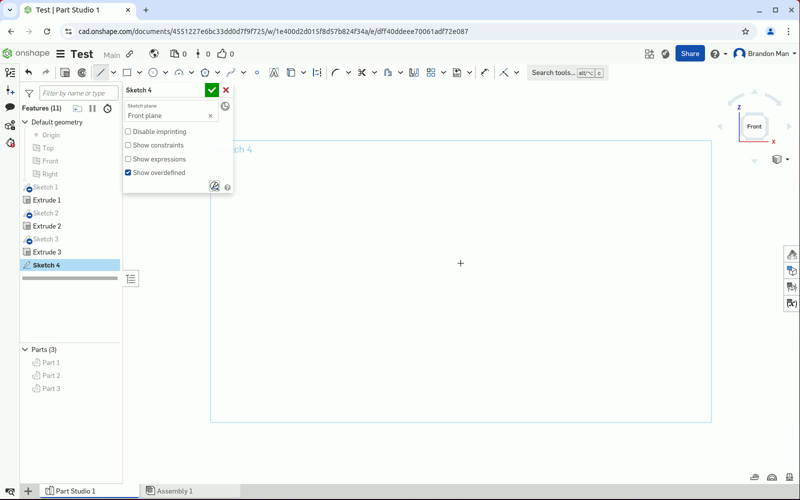
mouse_move(490, 262)
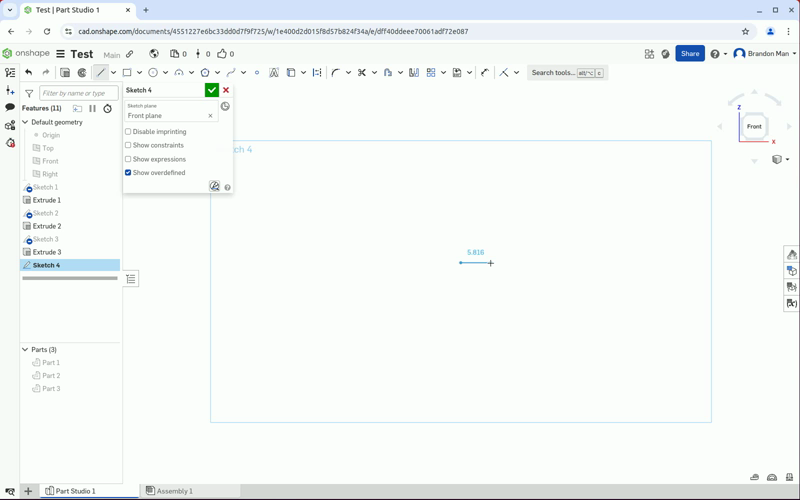
mouse_move(465, 263)
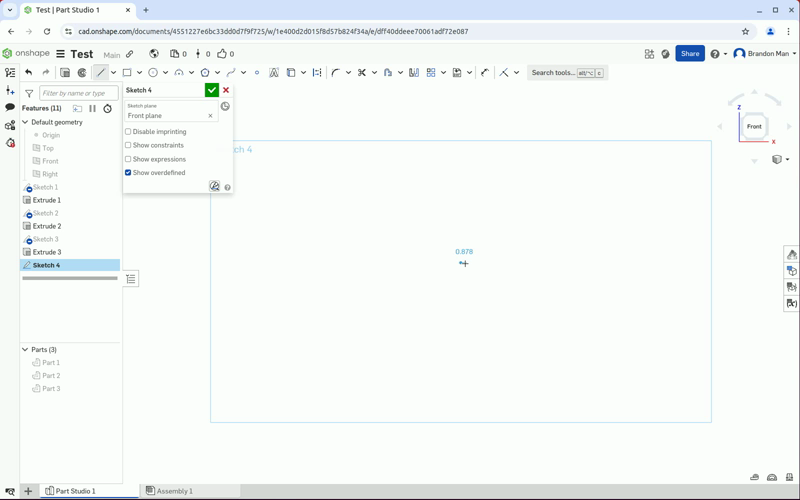
scroll(6)
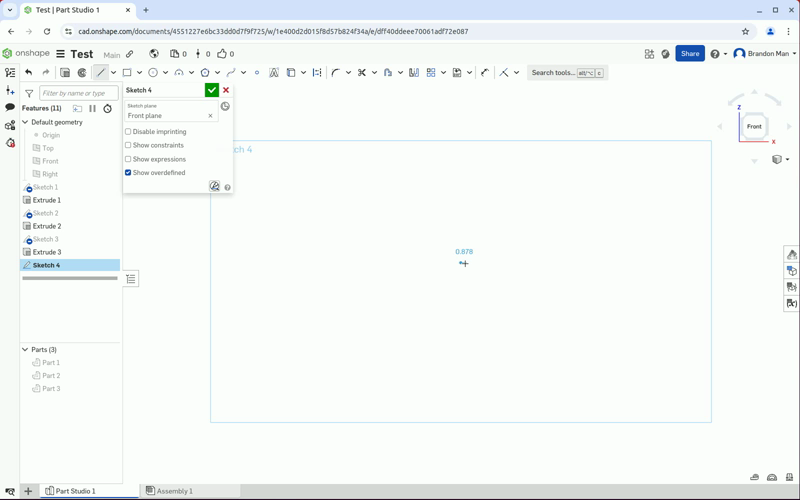
scroll(6)
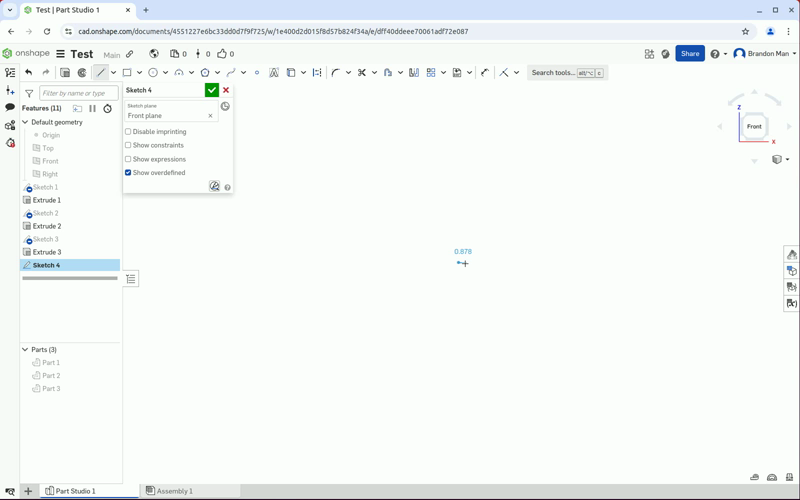
scroll(6)
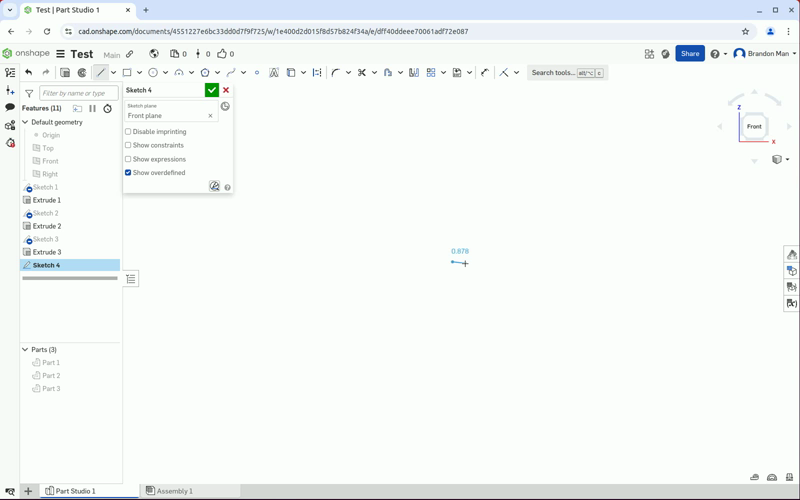
scroll(6)
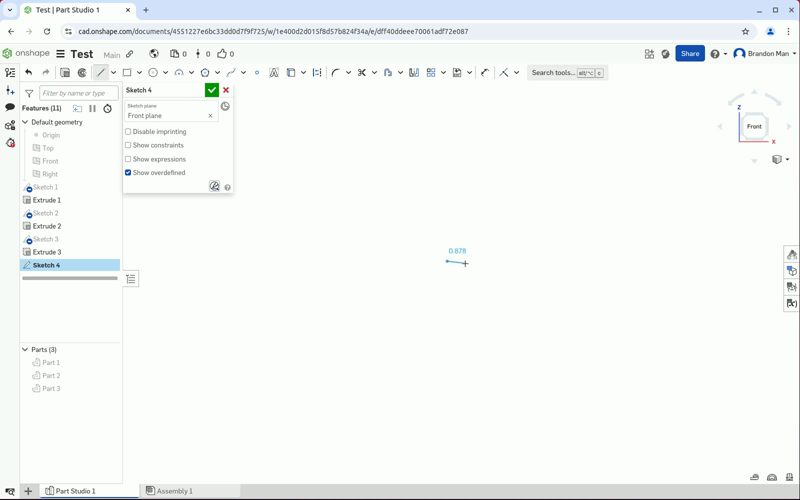
scroll(6)
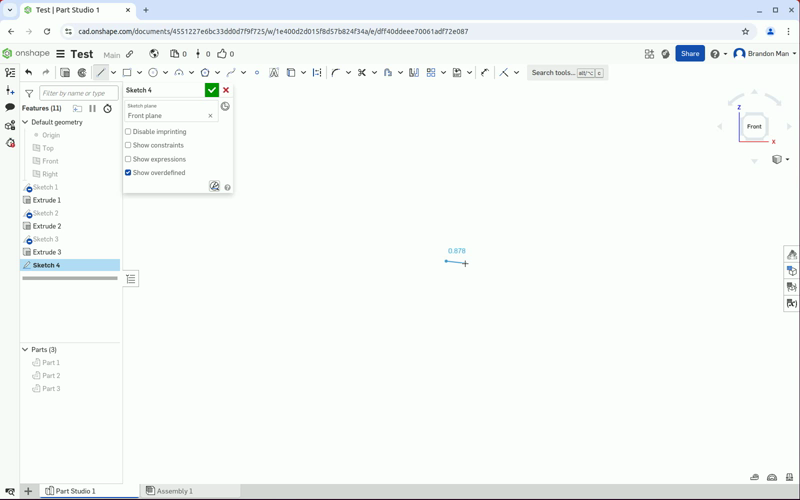
scroll(6)
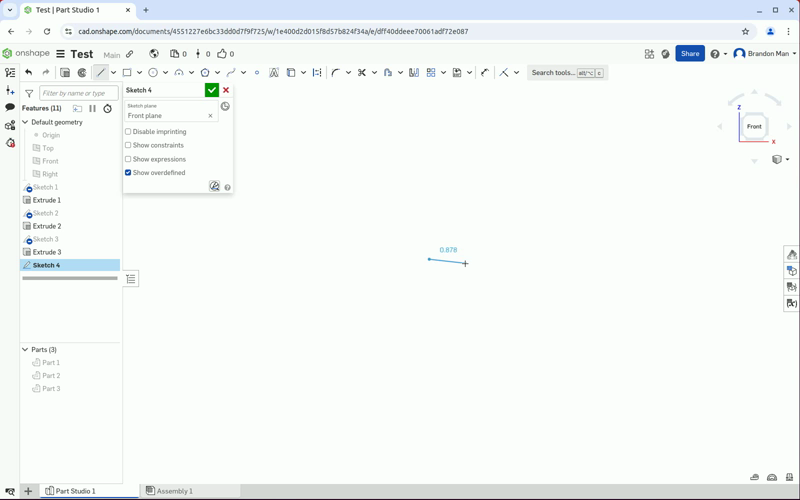
scroll(6)
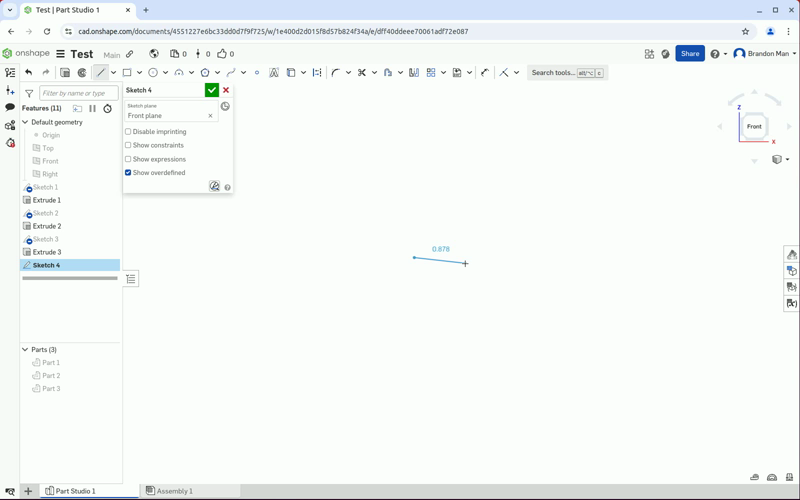
click(465, 263)
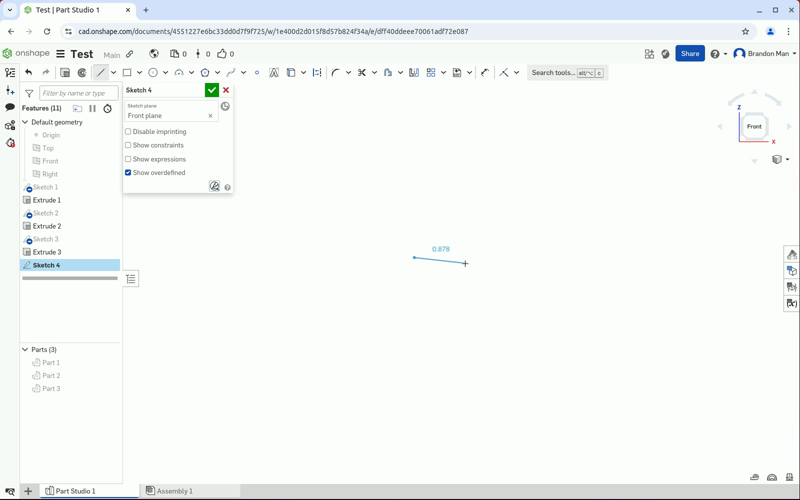
scroll(-6)
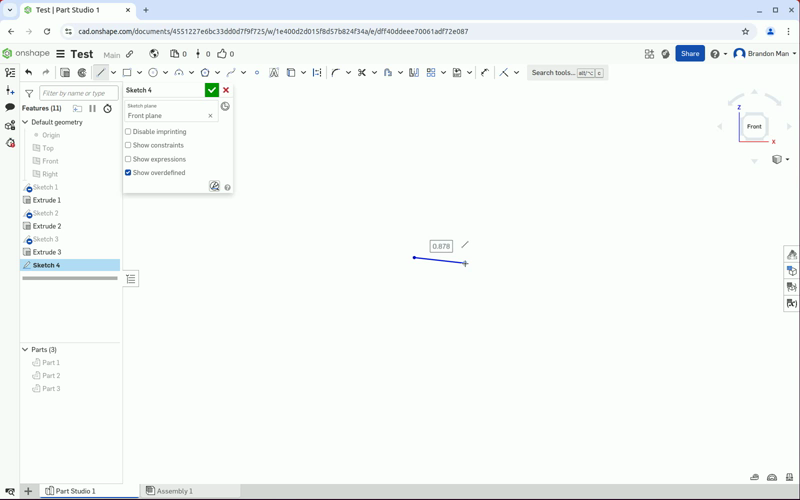
scroll(-6)
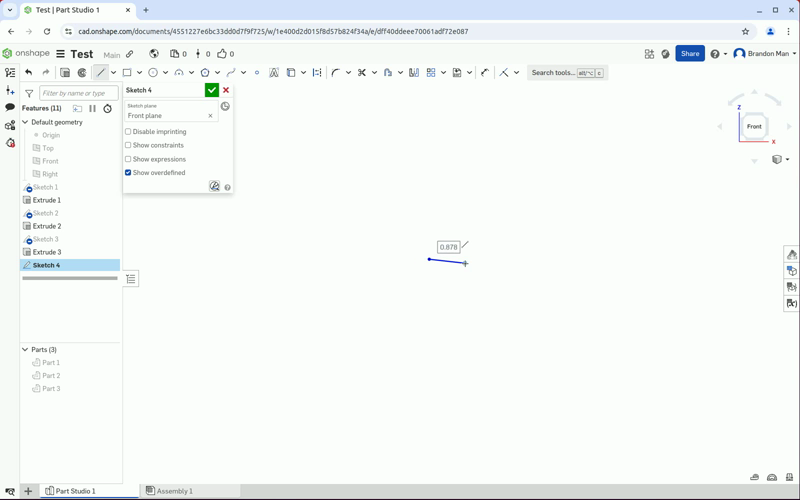
scroll(-6)
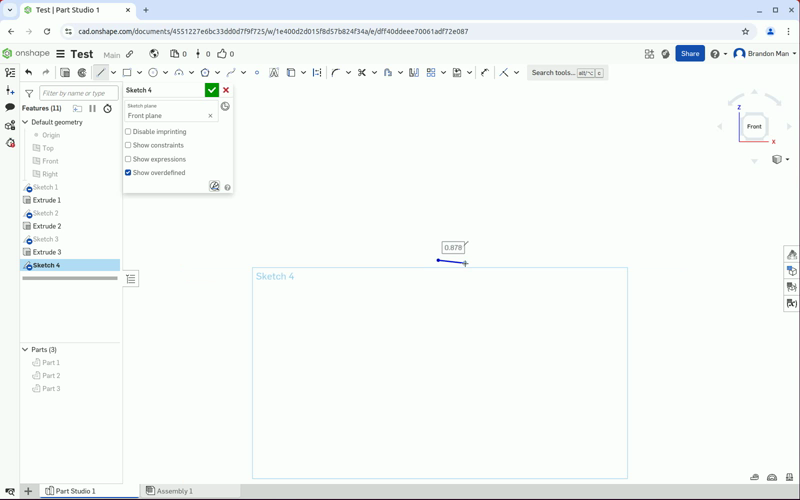
scroll(-6)
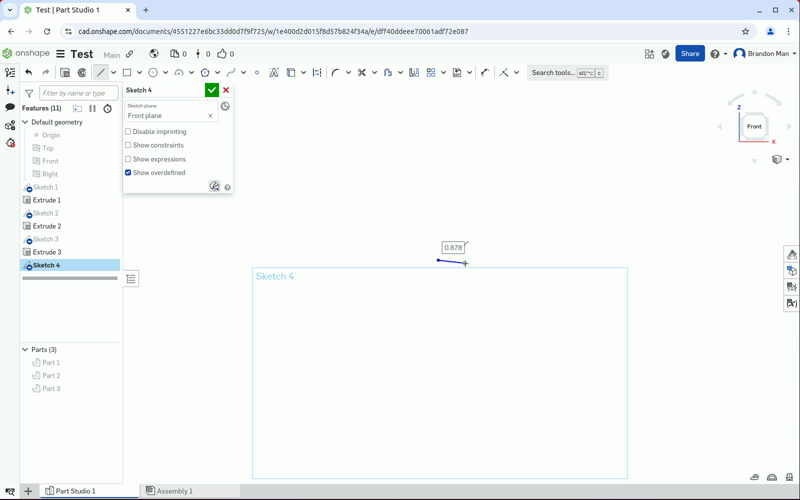
scroll(-6)
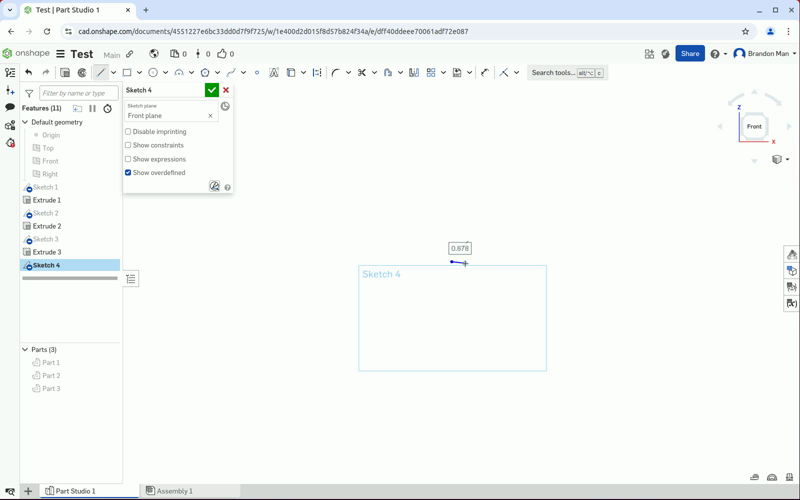
scroll(-6)
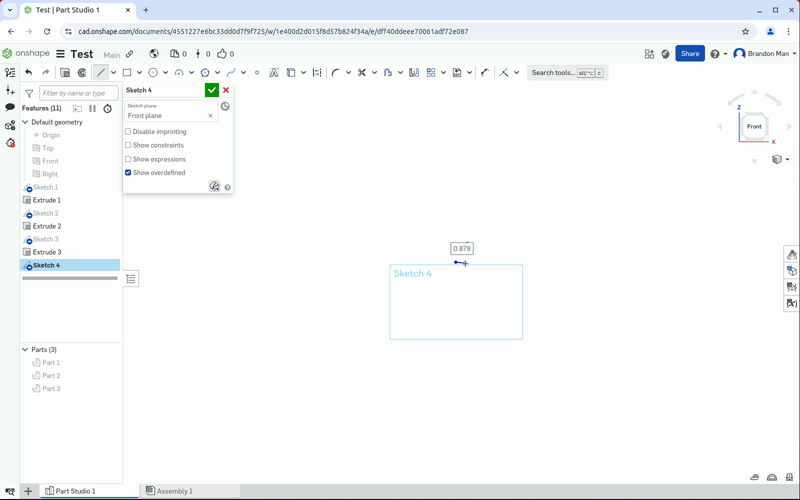
scroll(-6)
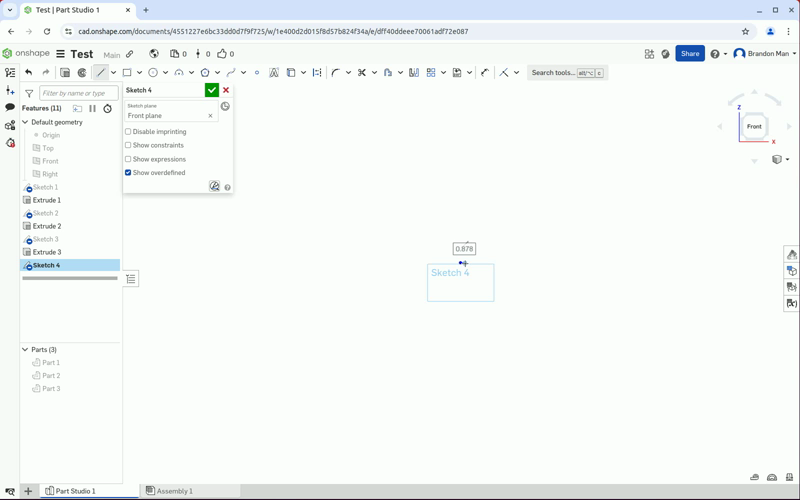
key_up(shift)
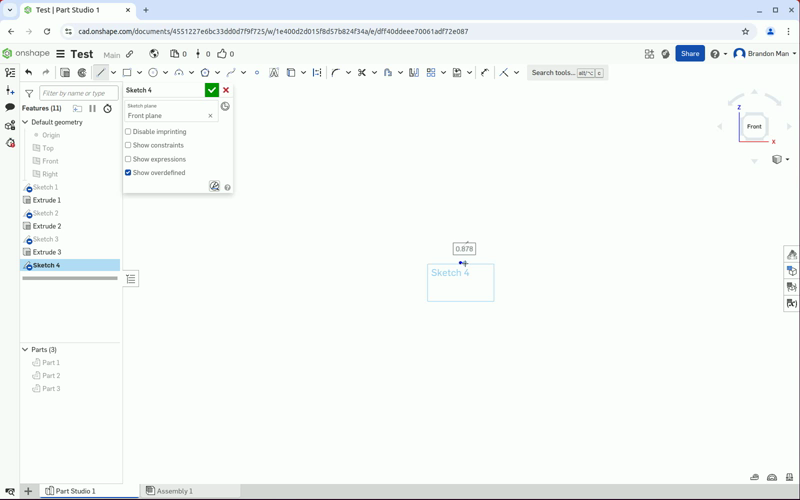
key(esc)
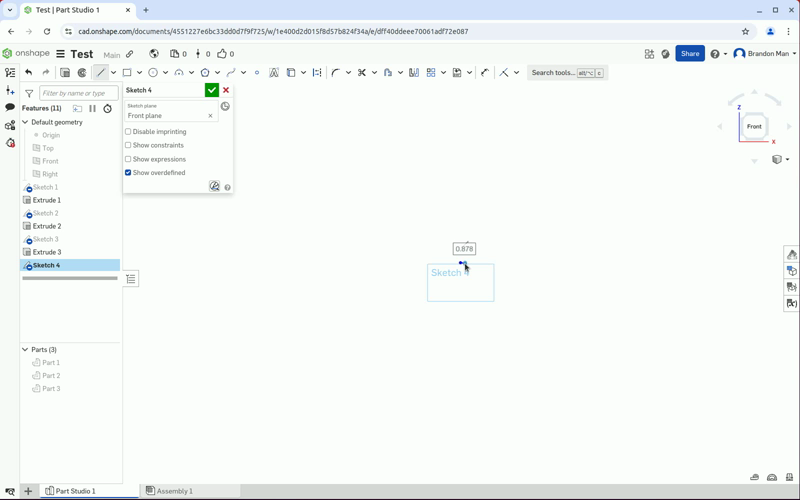
key(a)
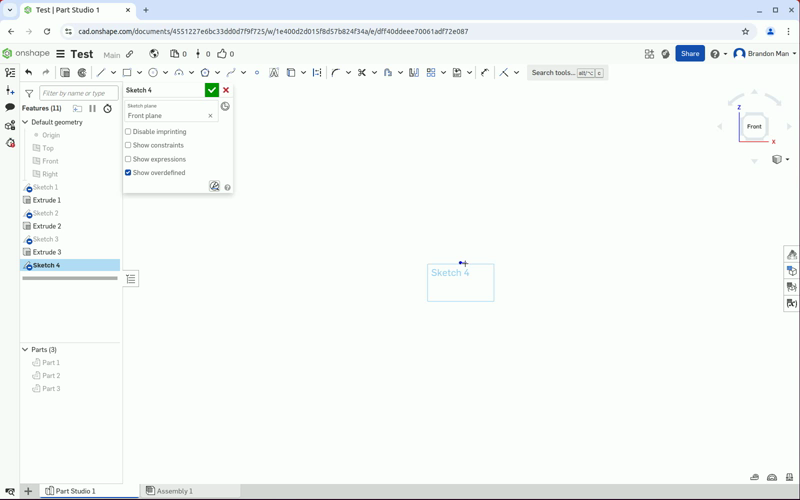
mouse_move(465, 263)
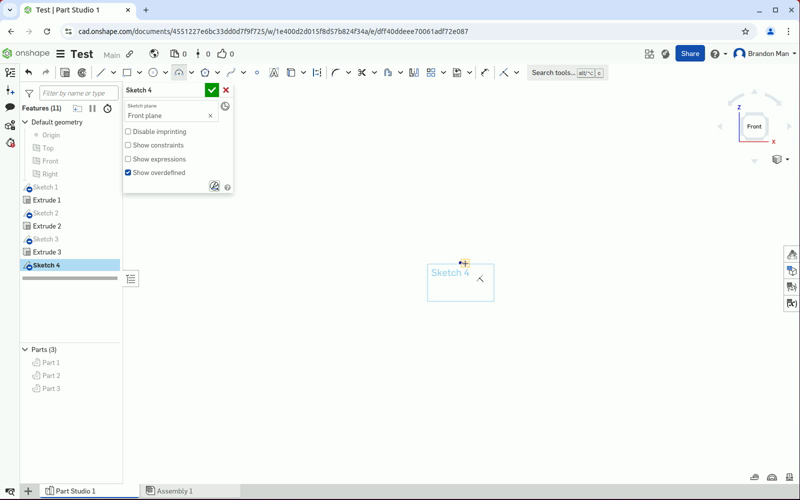
click(465, 263)
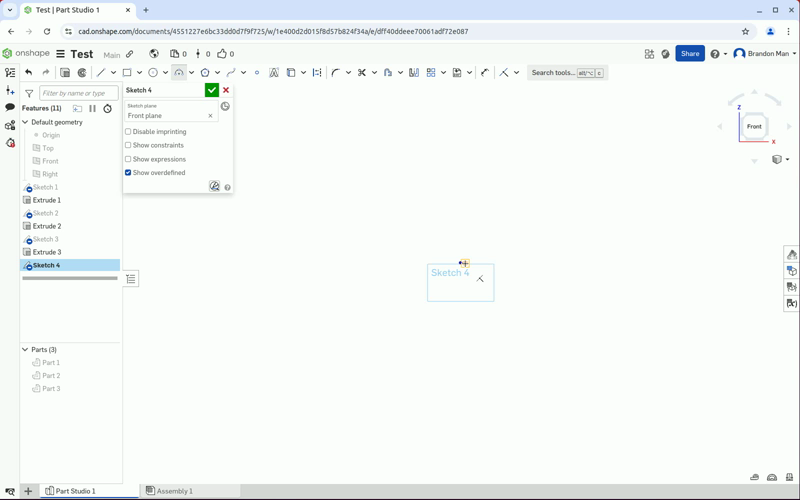
mouse_move(460, 262)
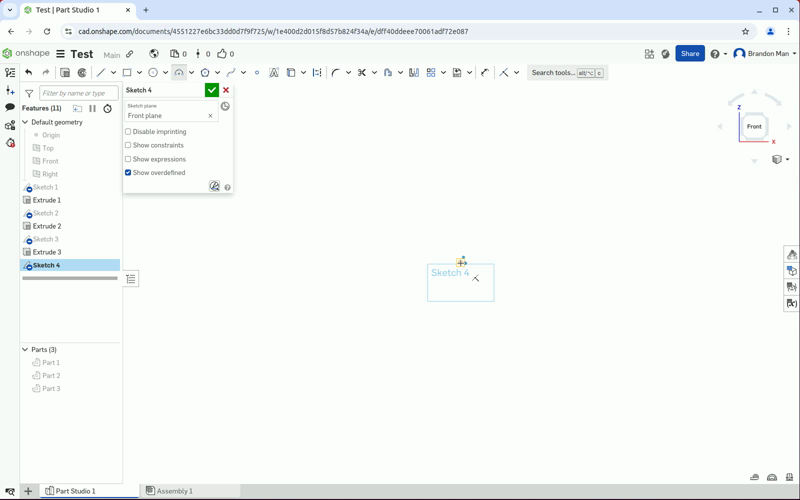
scroll(6)
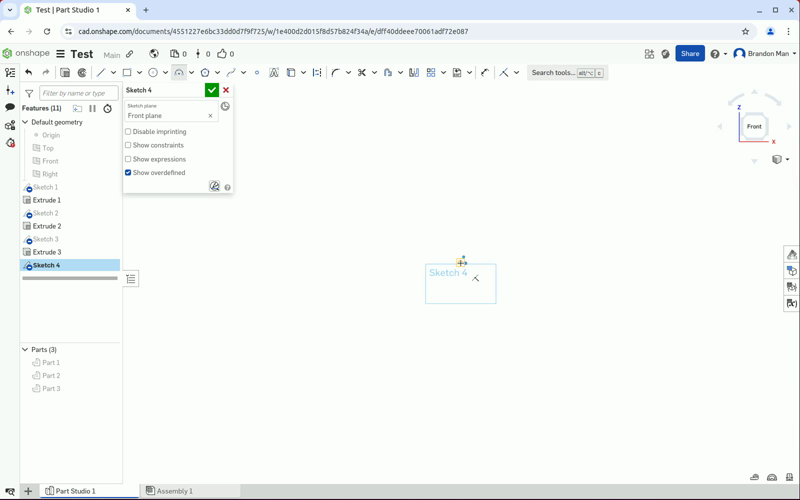
scroll(6)
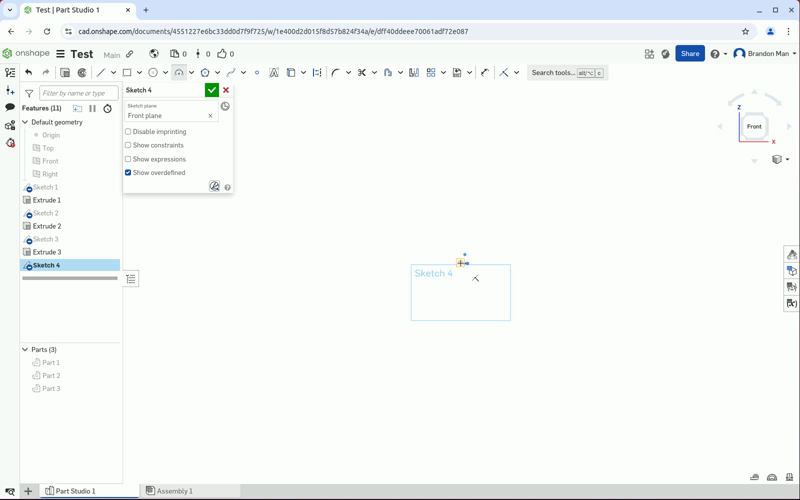
scroll(6)
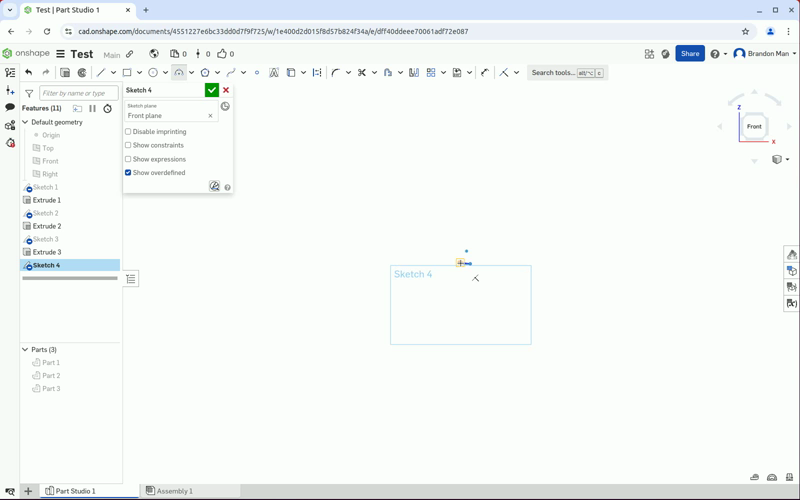
scroll(6)
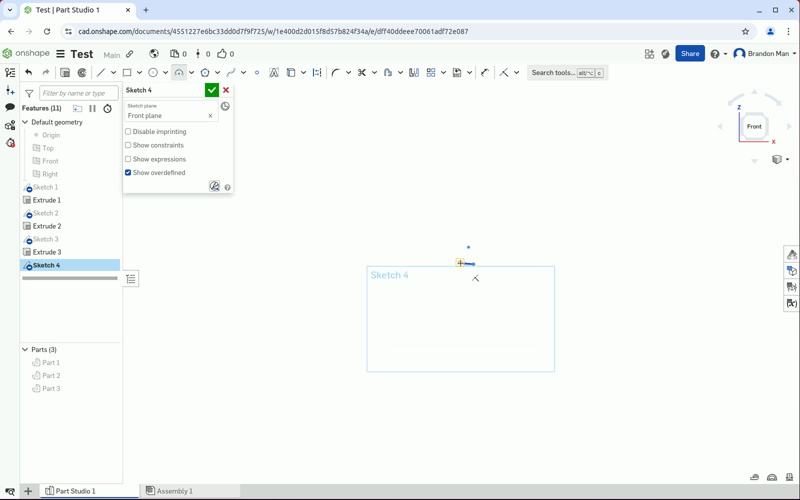
scroll(6)
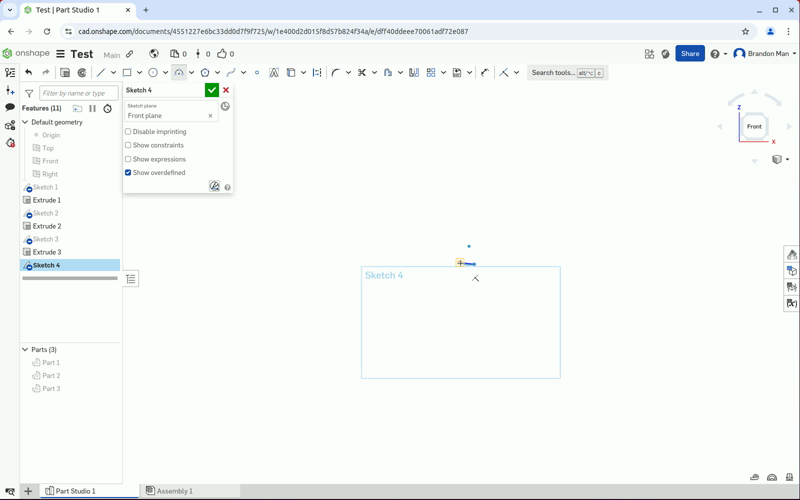
scroll(6)
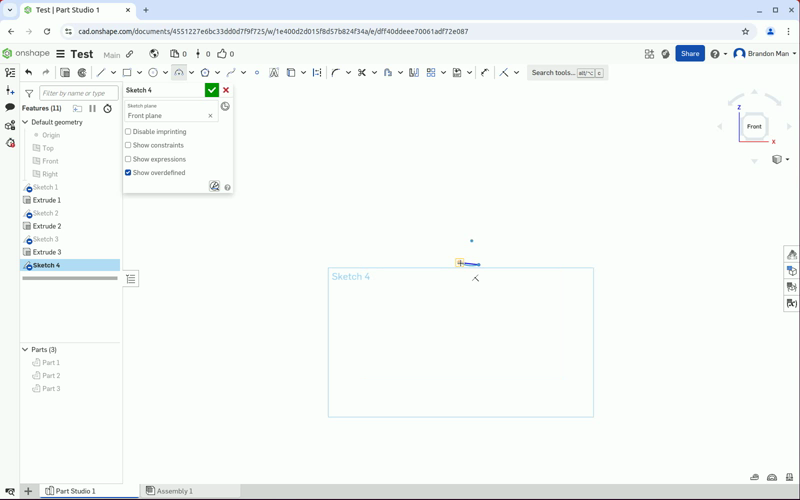
scroll(6)
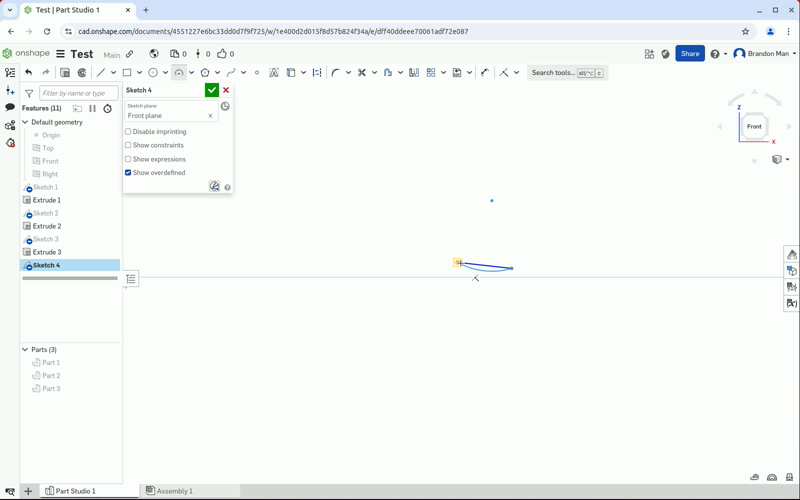
click(460, 262)
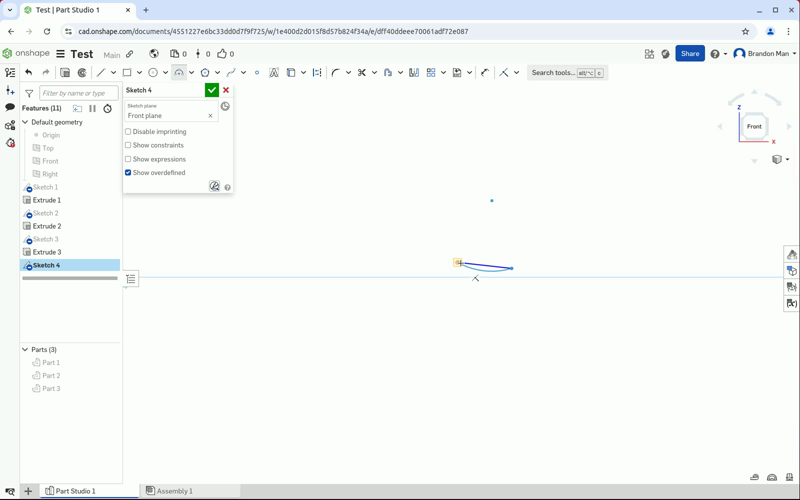
scroll(-6)
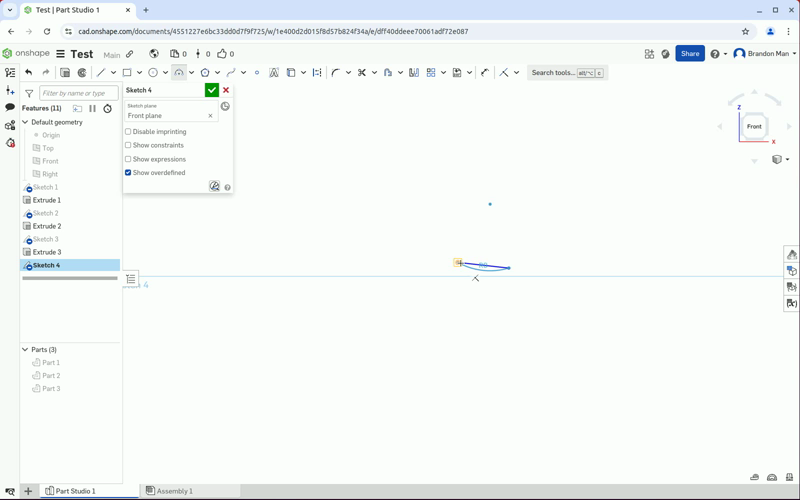
scroll(-6)
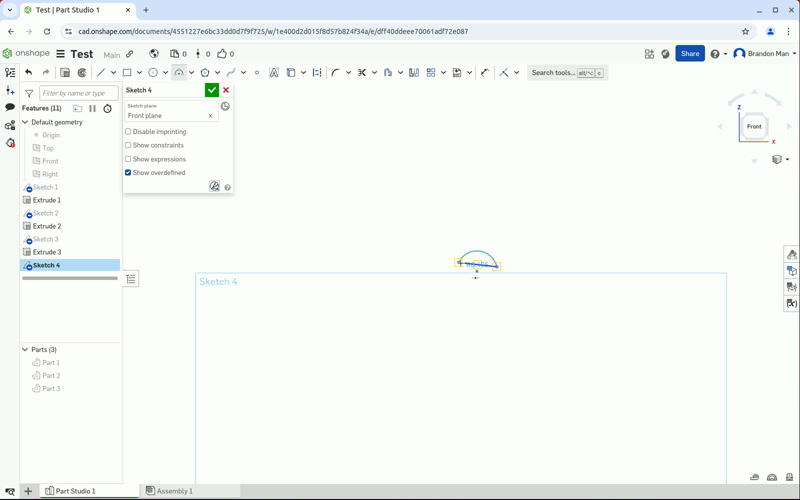
scroll(-6)
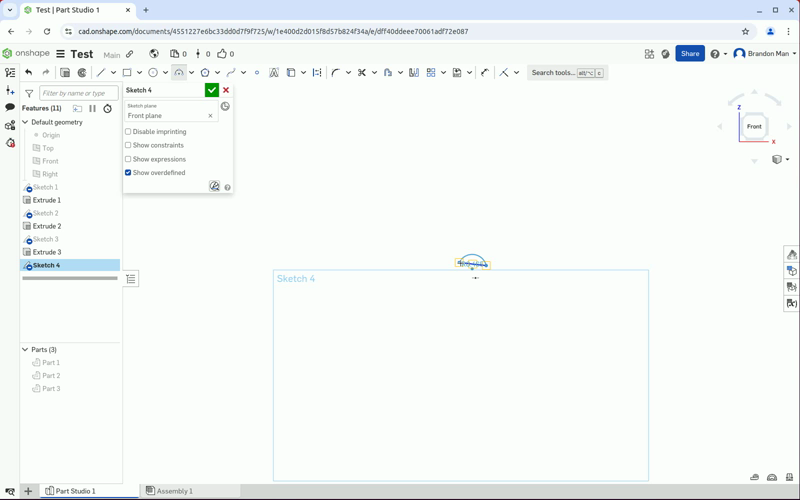
scroll(-6)
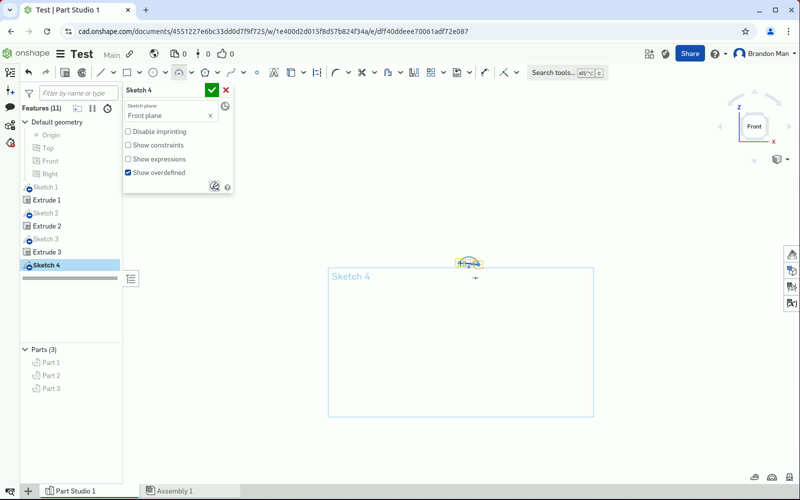
scroll(-6)
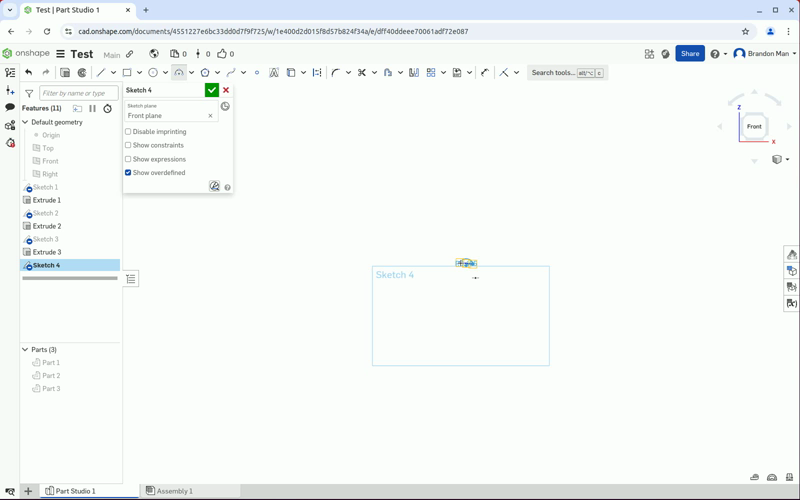
scroll(-6)
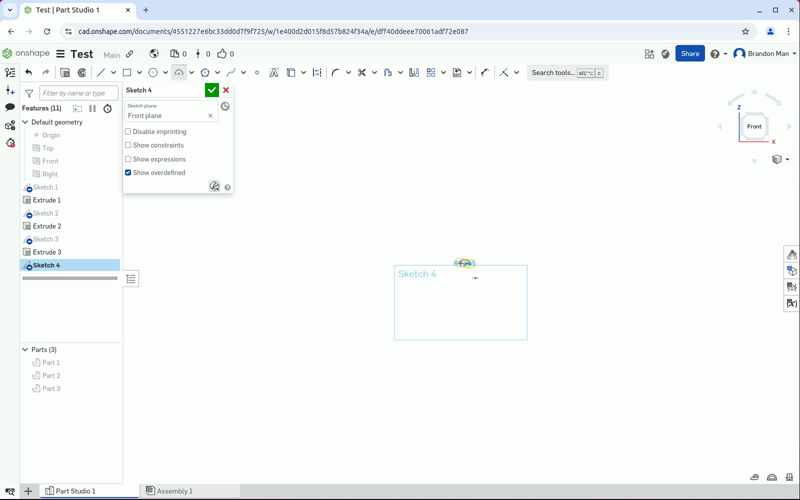
scroll(-6)
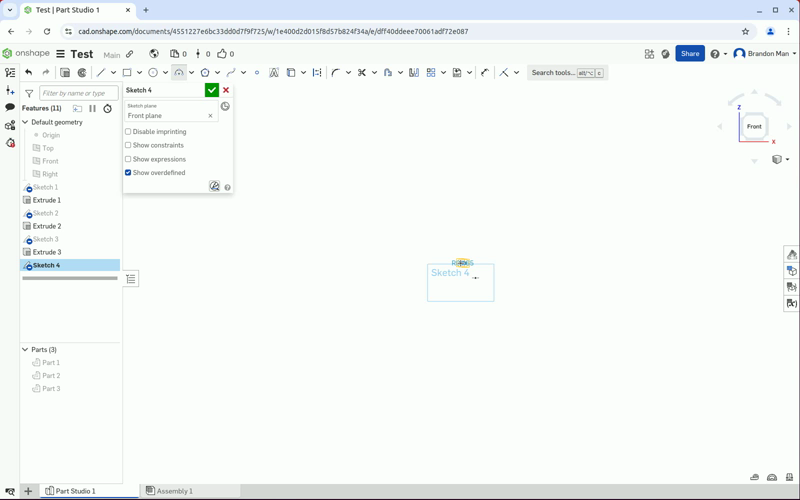
key_down(shift)
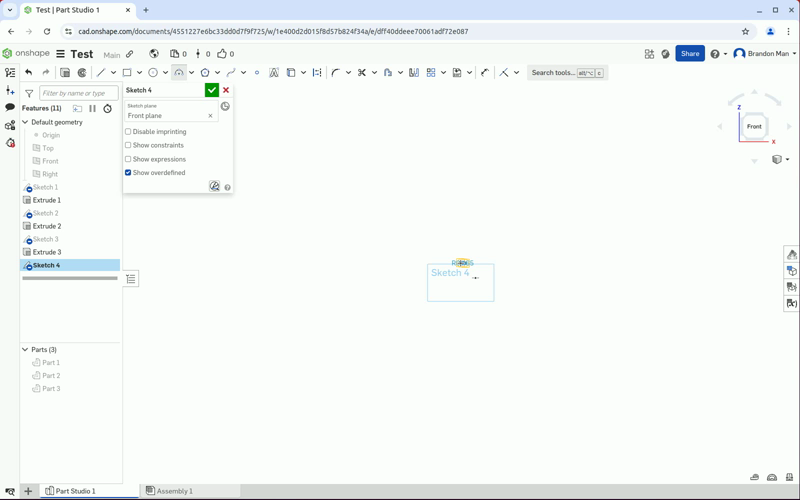
mouse_move(463, 262)
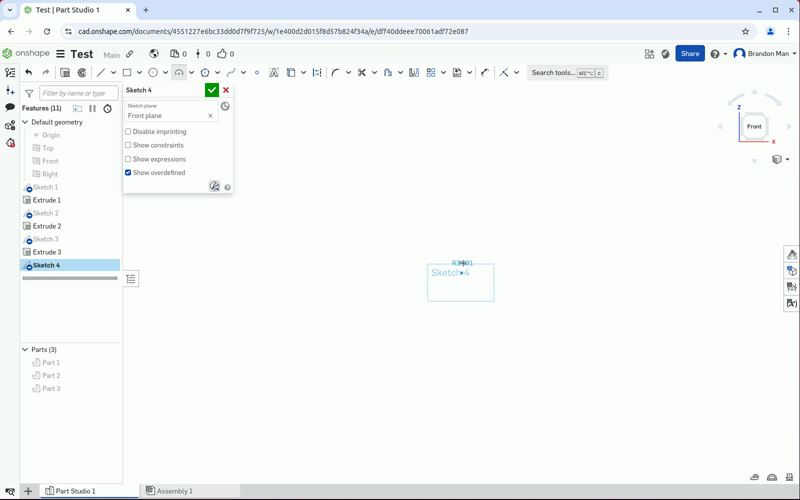
scroll(6)
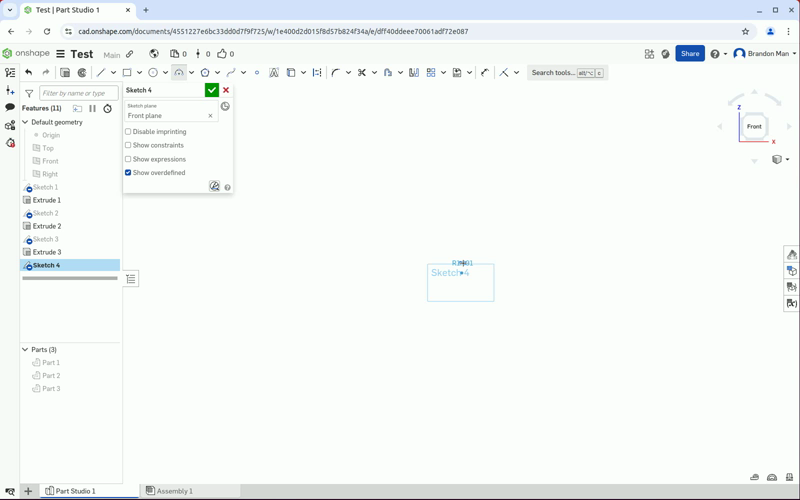
scroll(6)
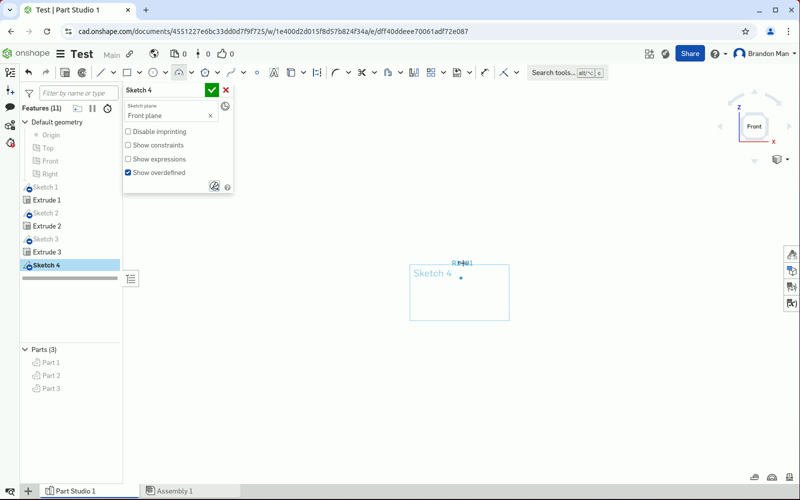
scroll(6)
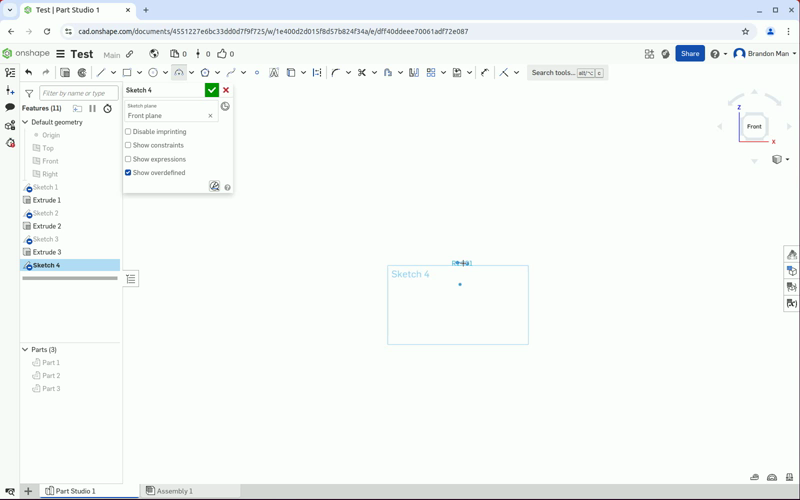
scroll(6)
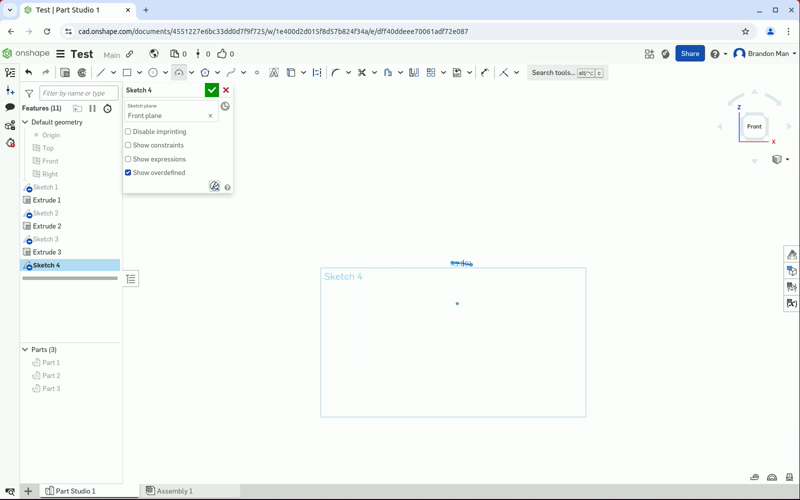
scroll(6)
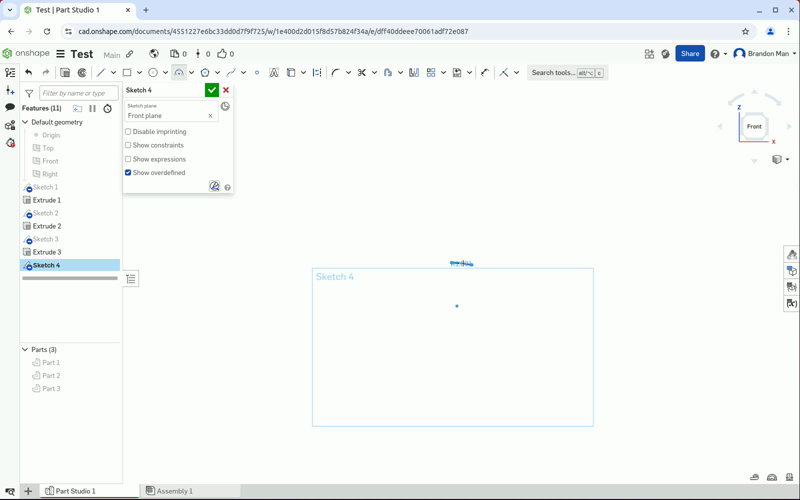
scroll(6)
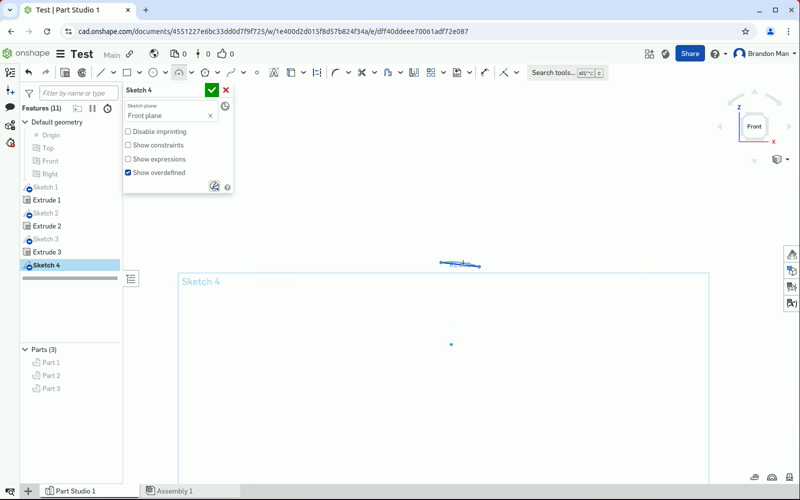
scroll(6)
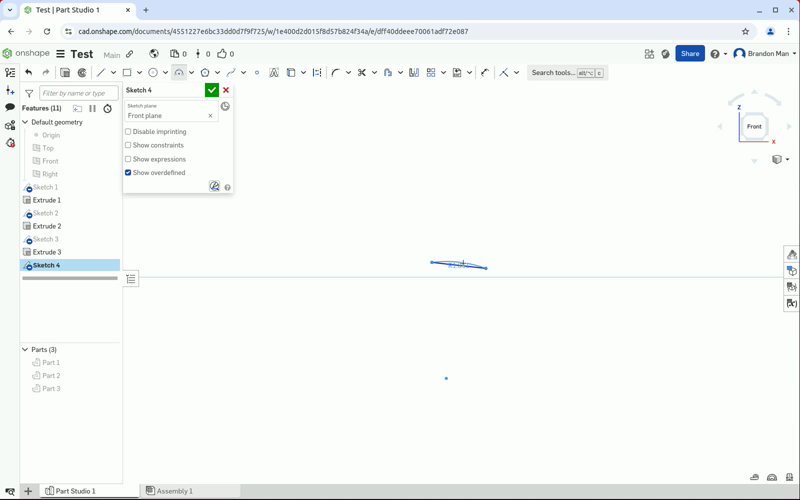
click(463, 262)
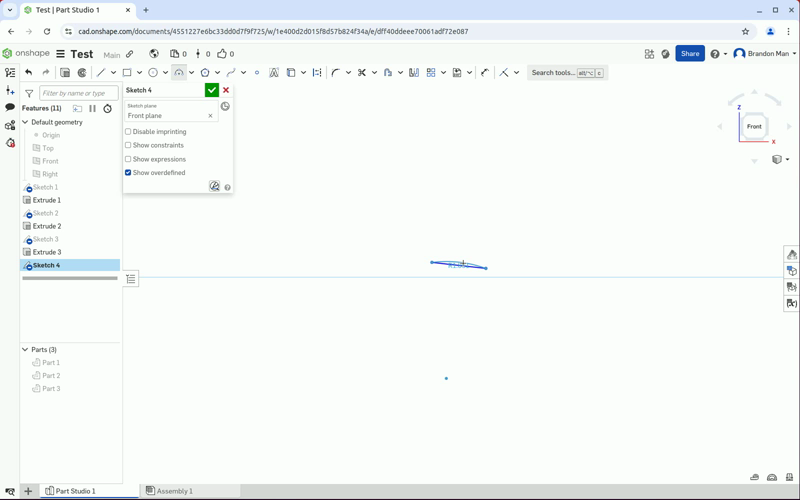
scroll(-6)
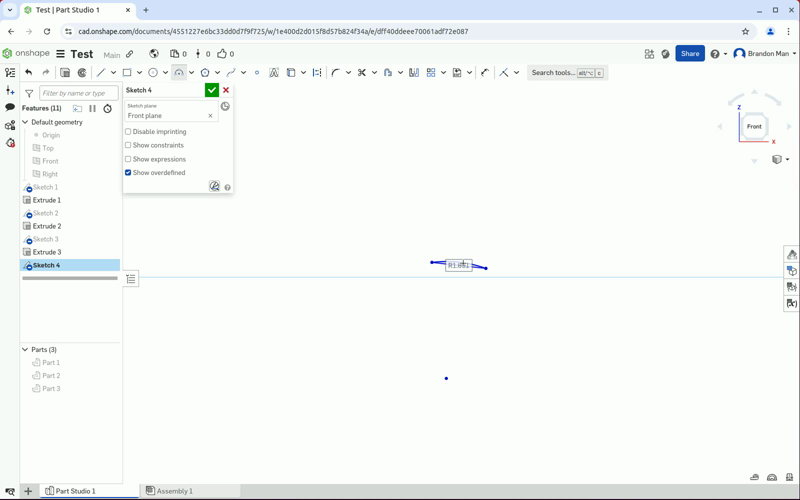
scroll(-6)
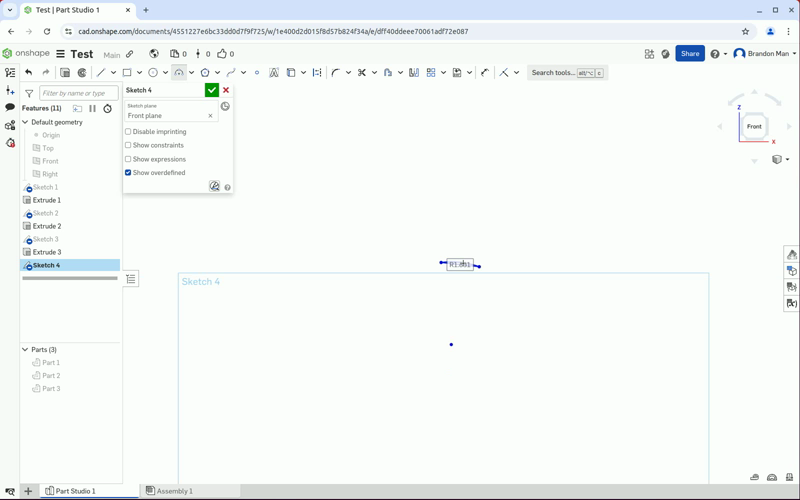
scroll(-6)
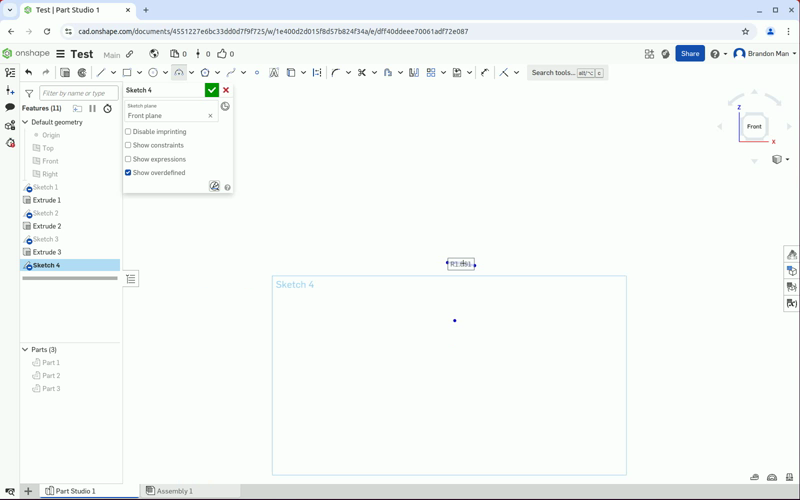
scroll(-6)
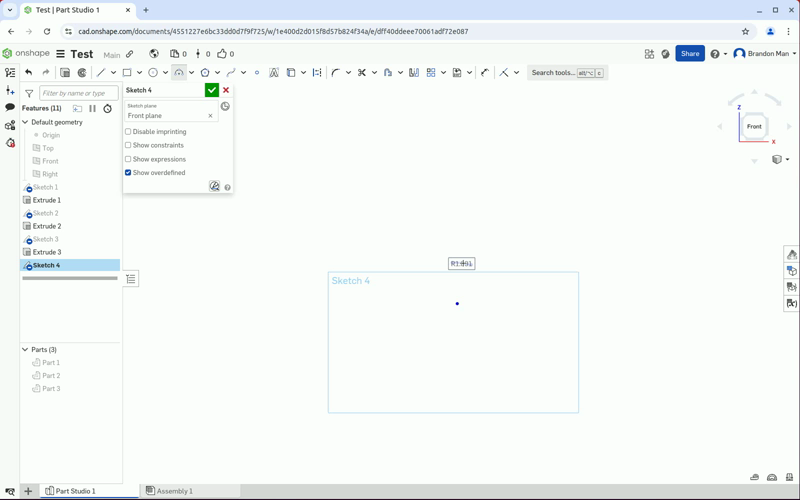
scroll(-6)
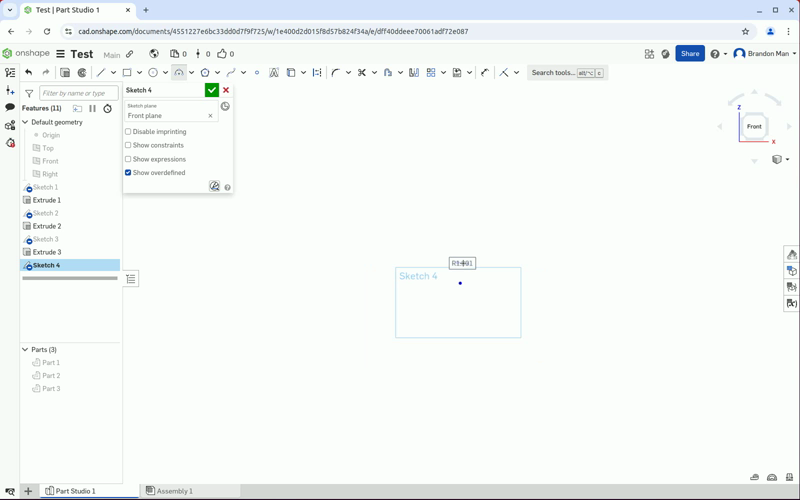
scroll(-6)
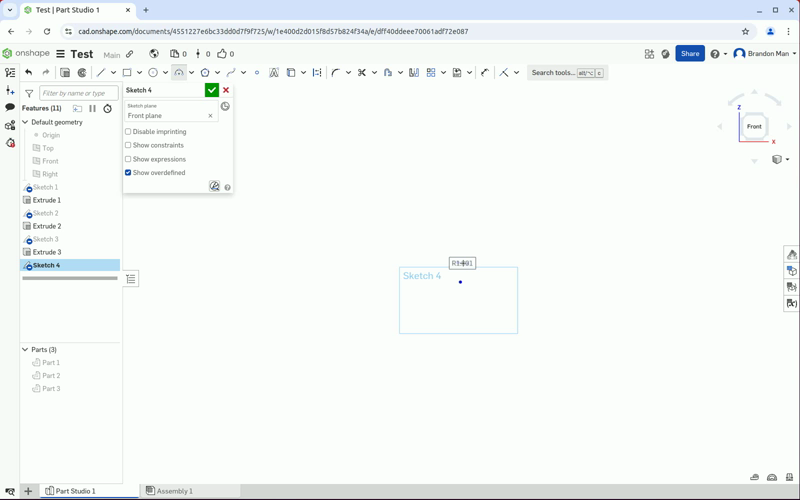
scroll(-6)
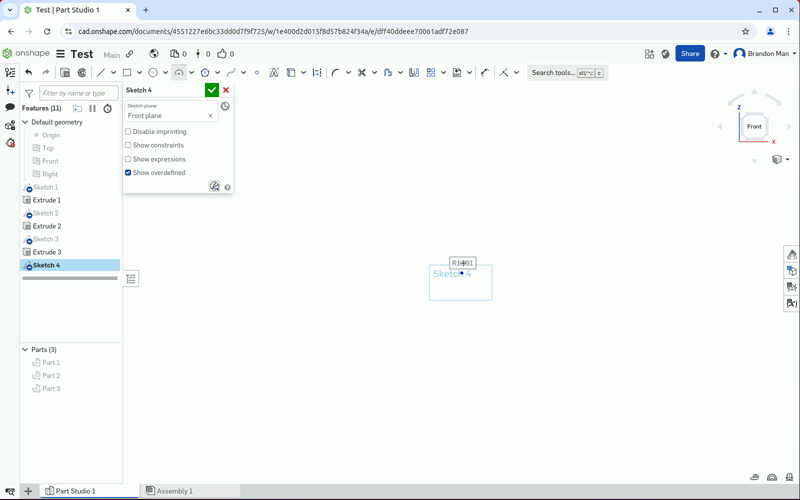
key_up(shift)
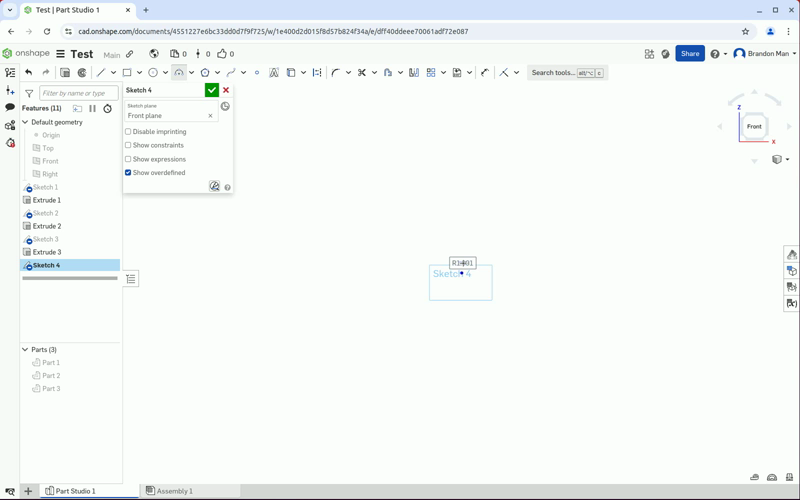
key(esc)
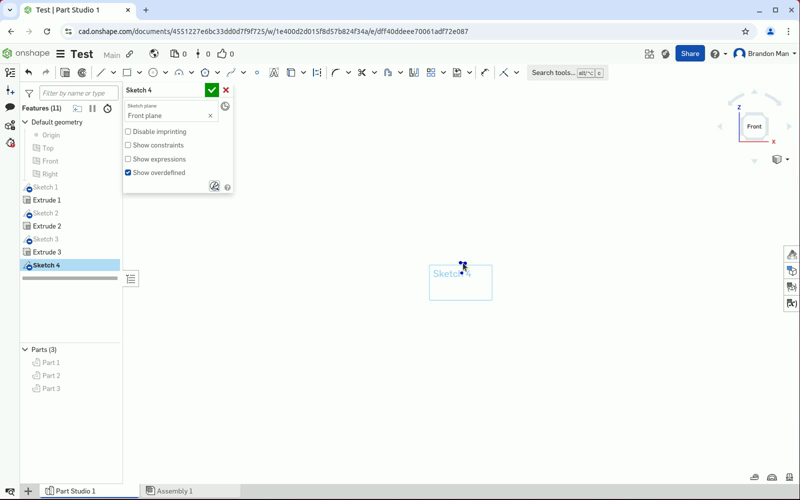
mouse_move(461, 262)
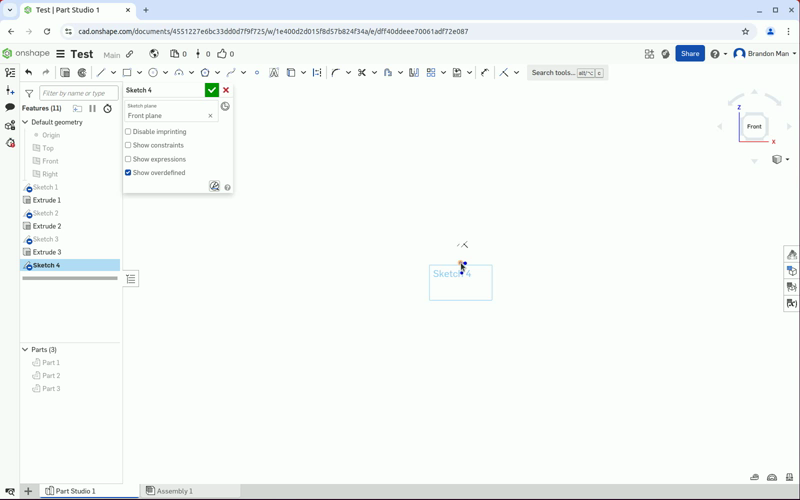
scroll(6)
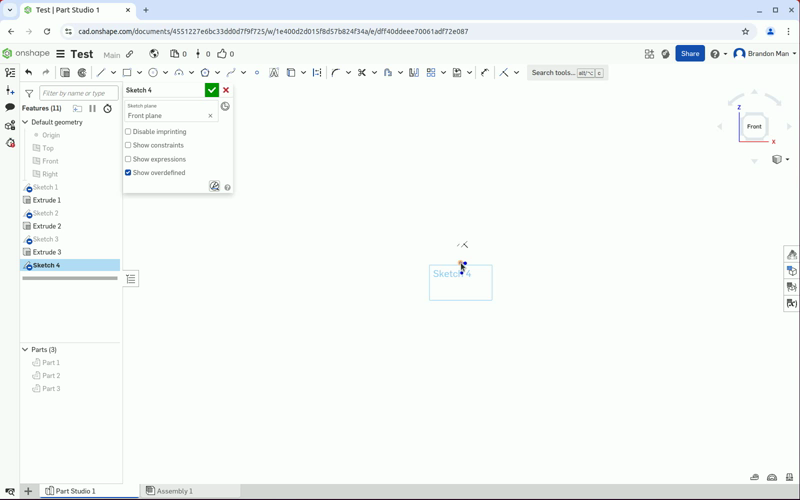
scroll(6)
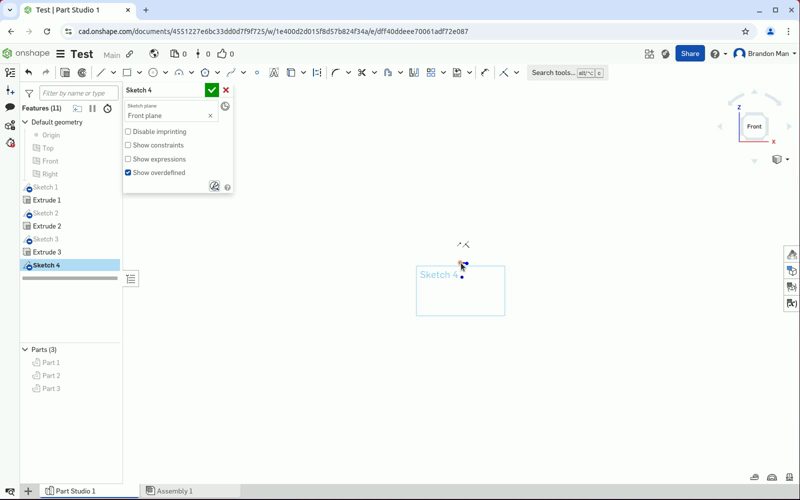
scroll(6)
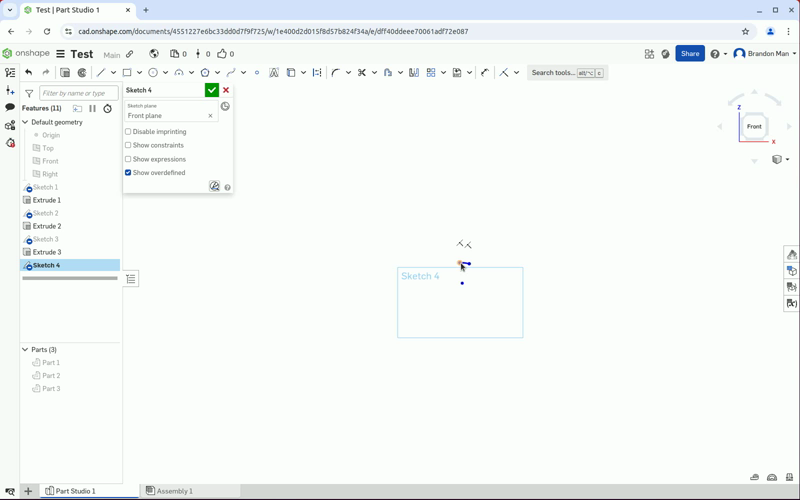
scroll(6)
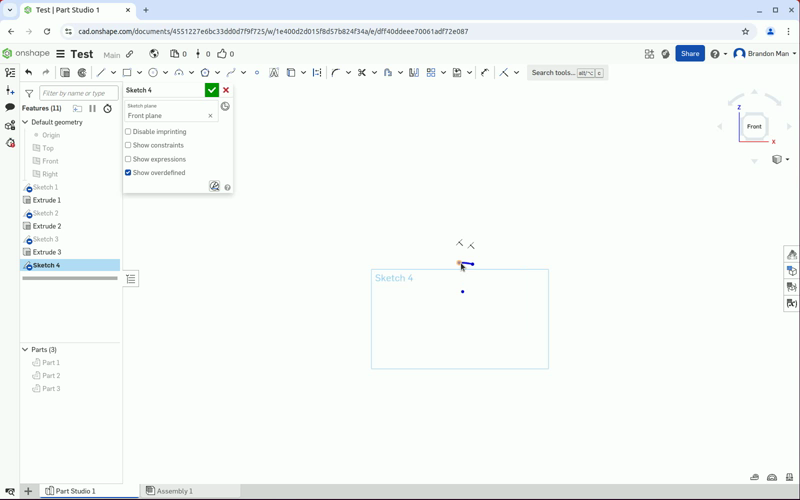
scroll(6)
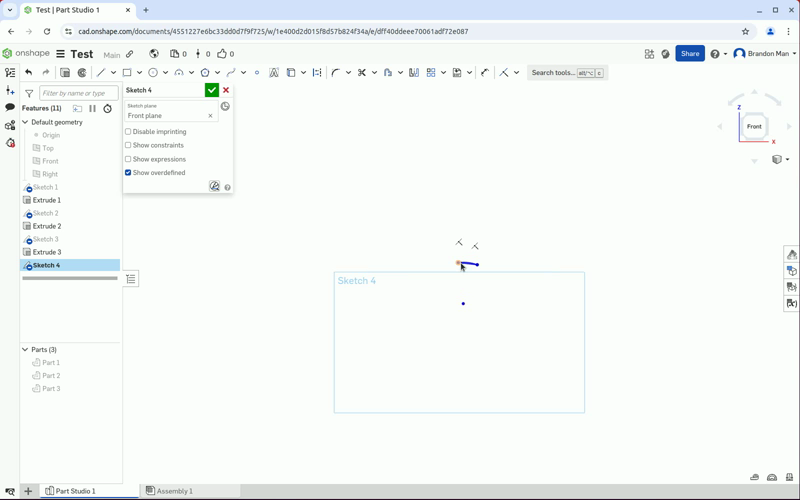
scroll(6)
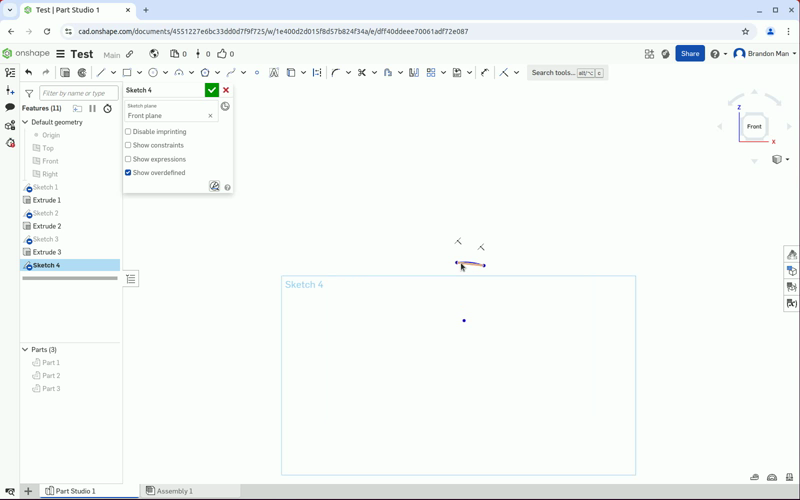
scroll(6)
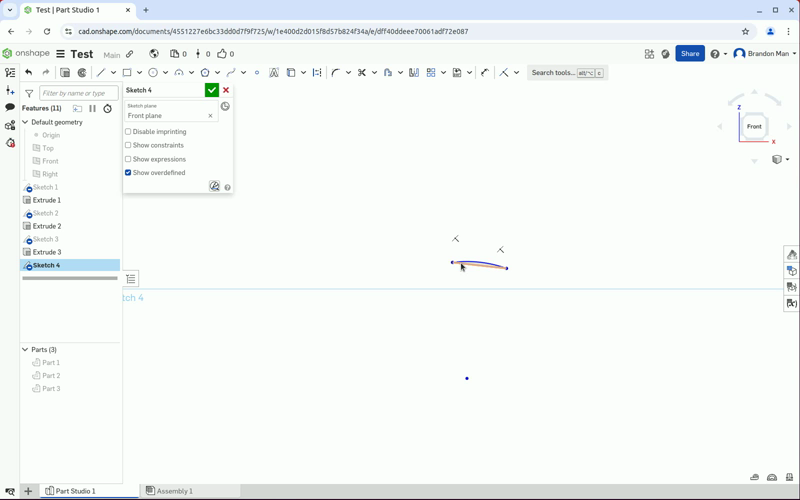
click(461, 262)
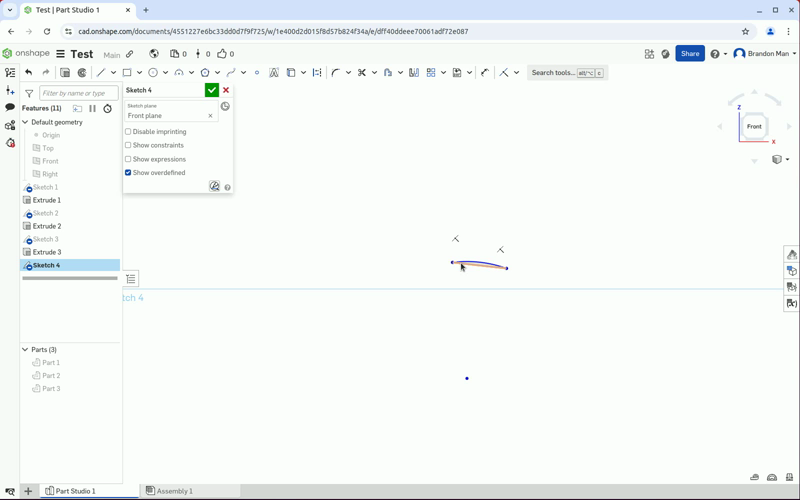
scroll(-6)
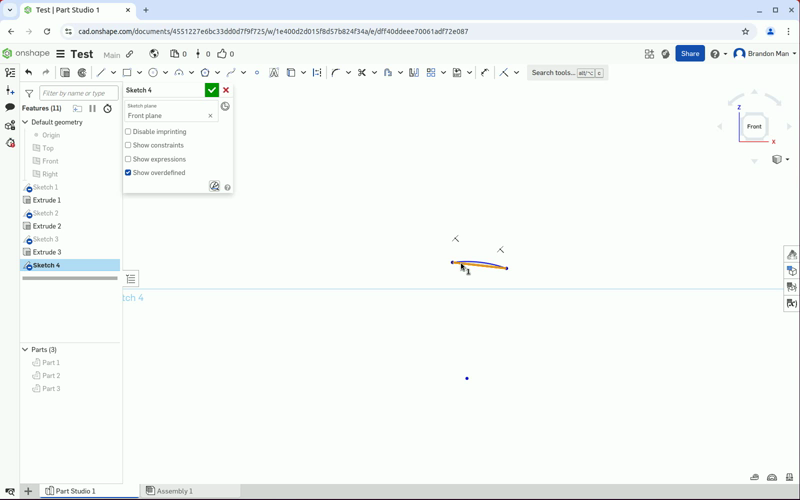
scroll(-6)
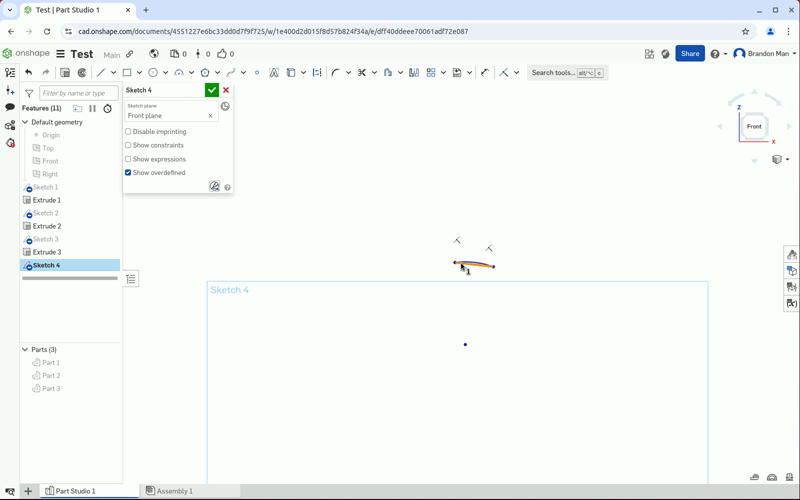
scroll(-6)
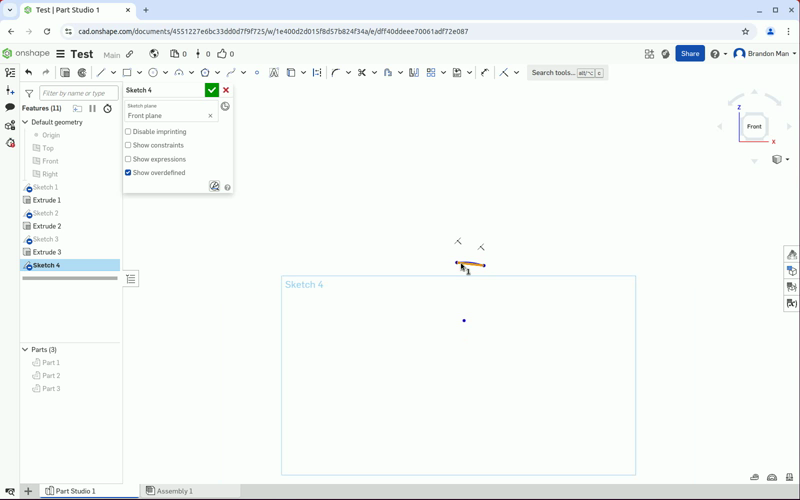
scroll(-6)
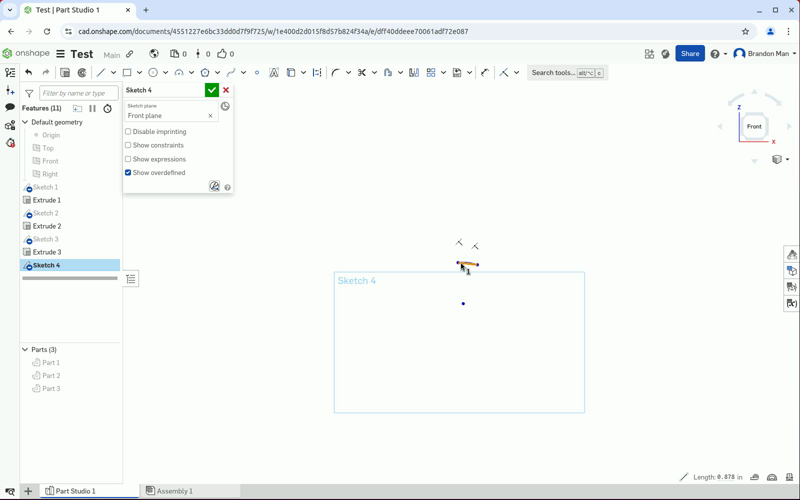
scroll(-6)
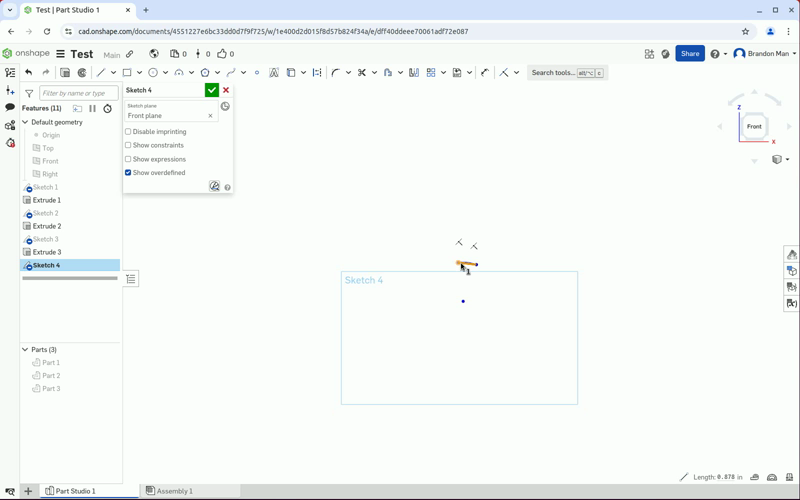
scroll(-6)
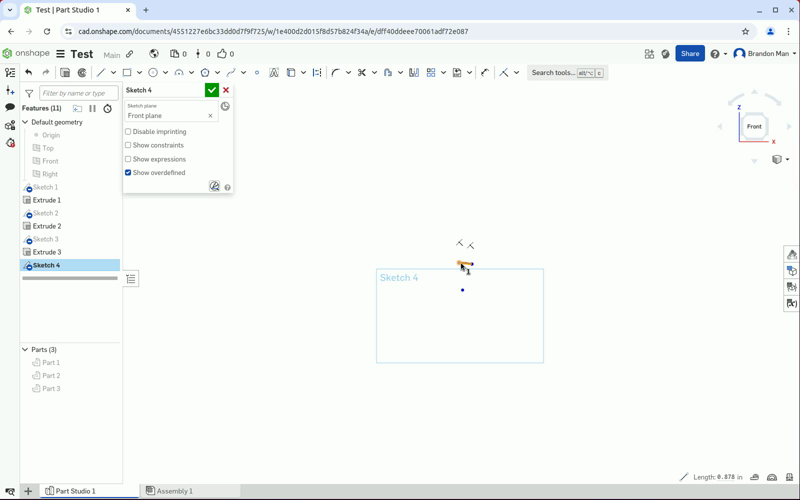
scroll(-6)
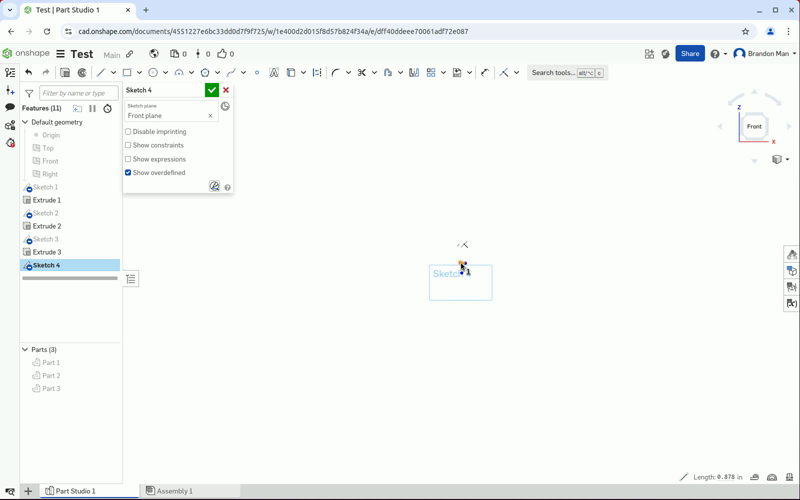
mouse_move(73, 352)
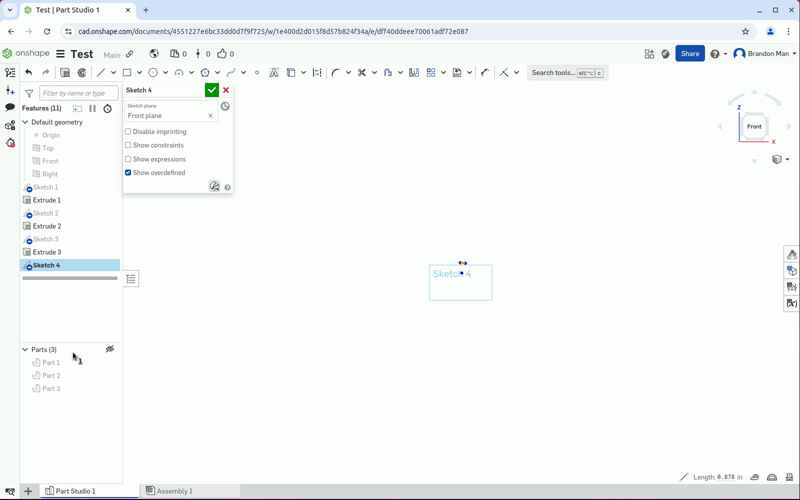
key(shift+y)
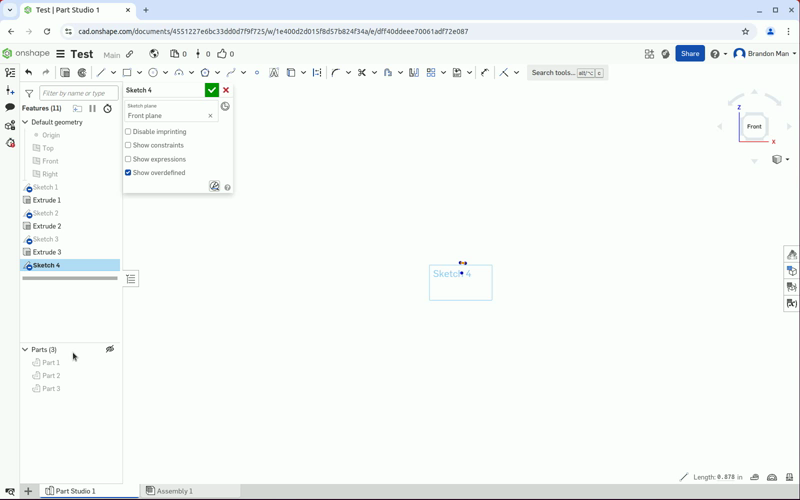
key(shift+e)
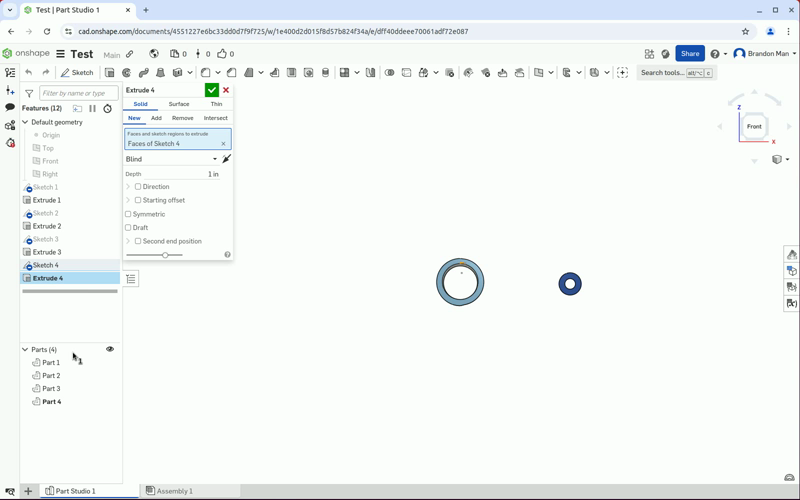
mouse_move(143, 106)
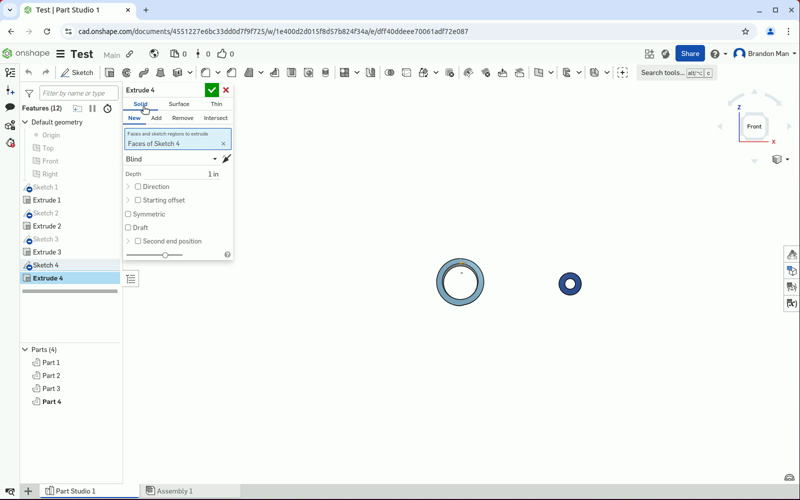
click(143, 106)
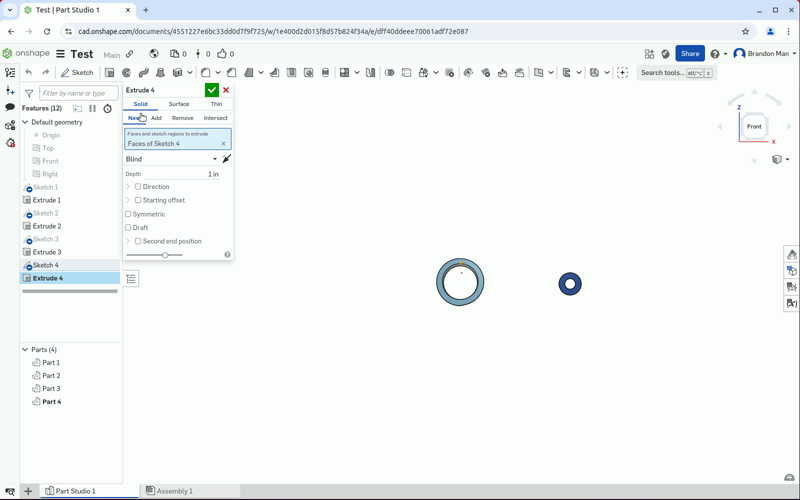
mouse_move(137, 120)
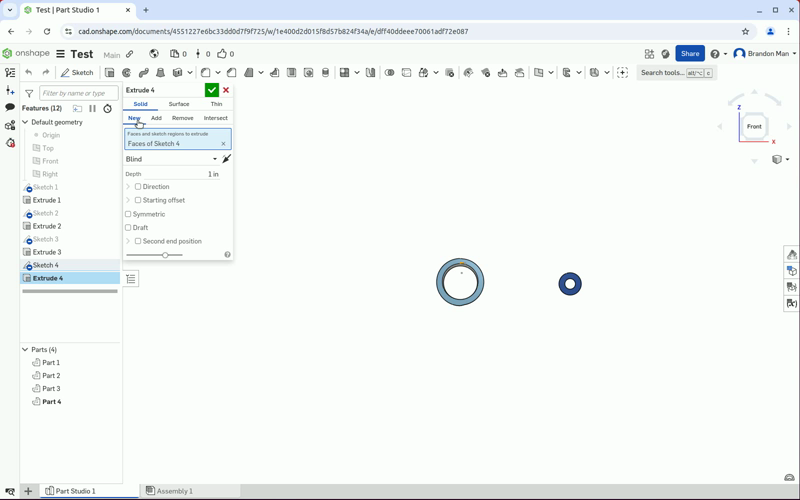
click(137, 120)
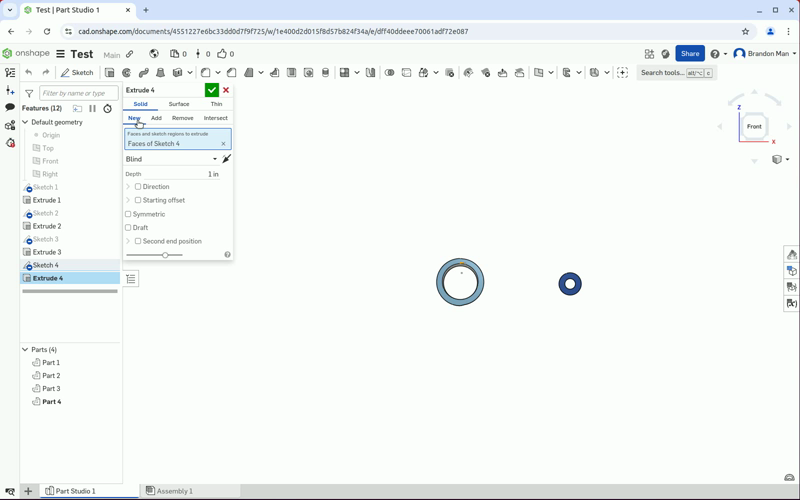
key(tab, 4)
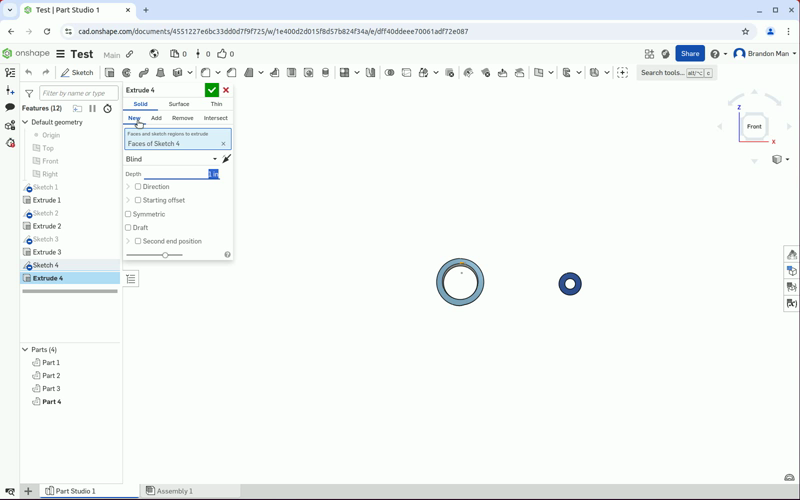
text(4.092)
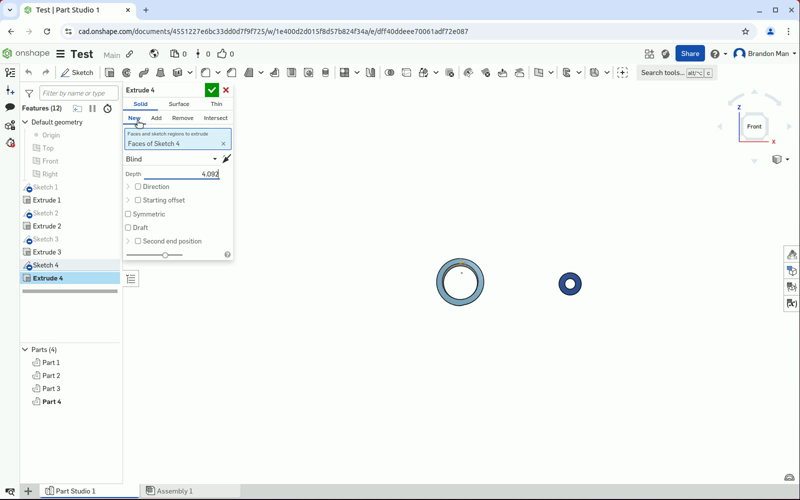
key(enter)
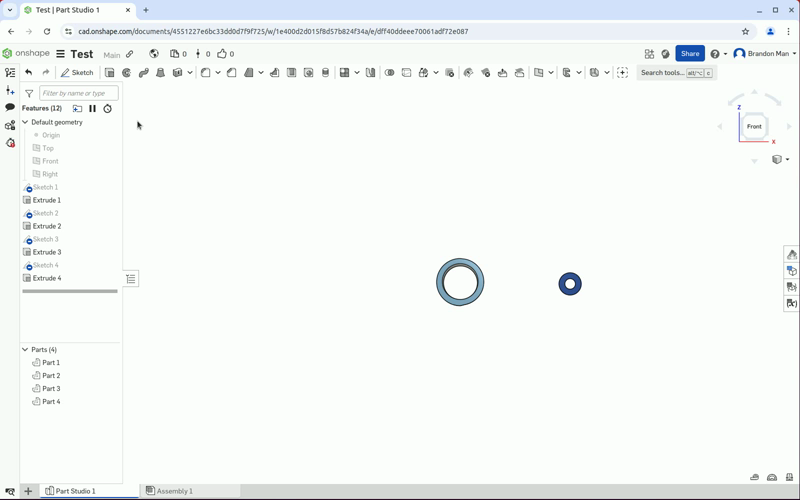
key(shift+h)
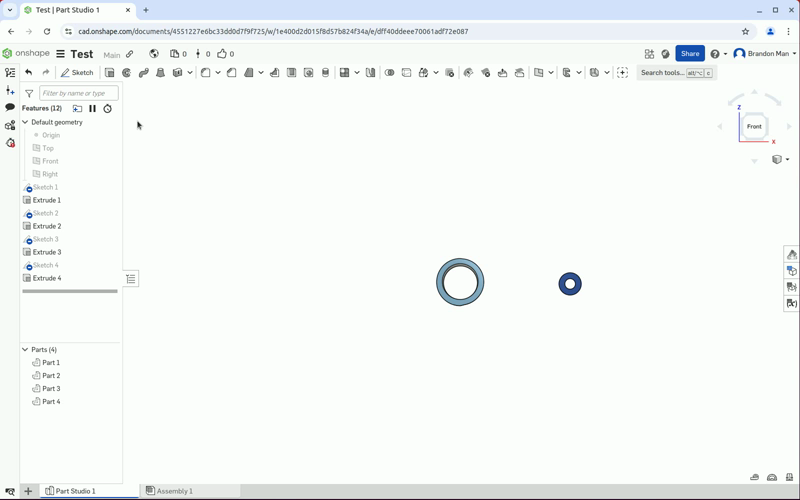
key(shift+h)
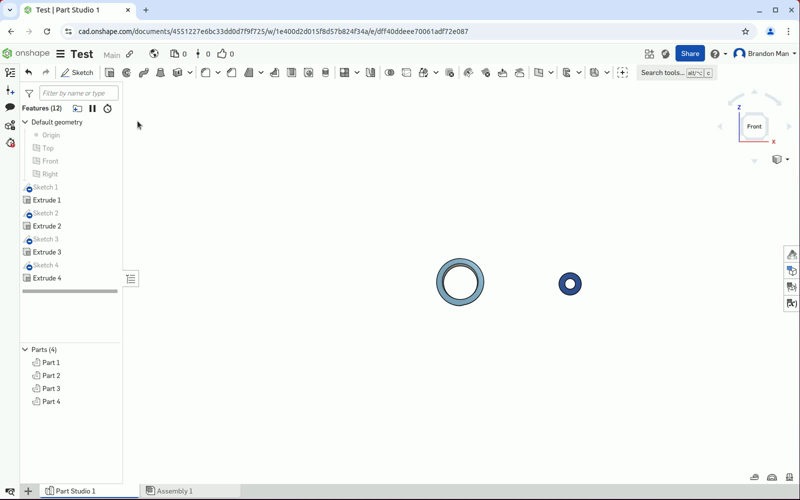
mouse_move(73, 189)
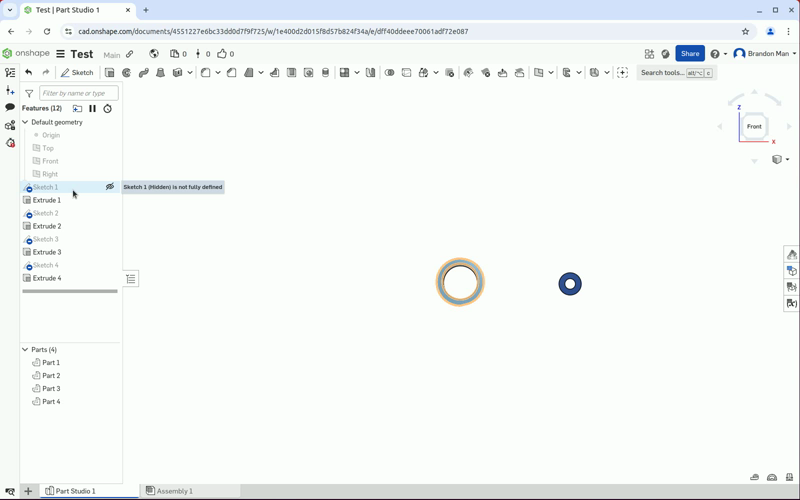
click(73, 189)
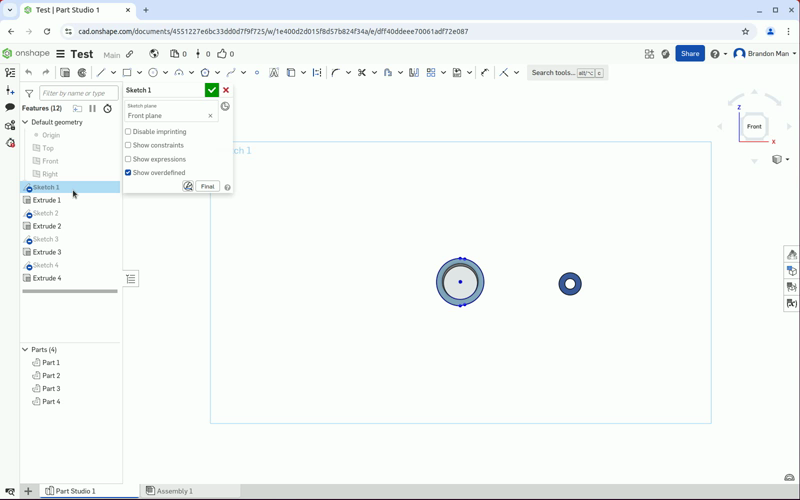
mouse_move(229, 92)
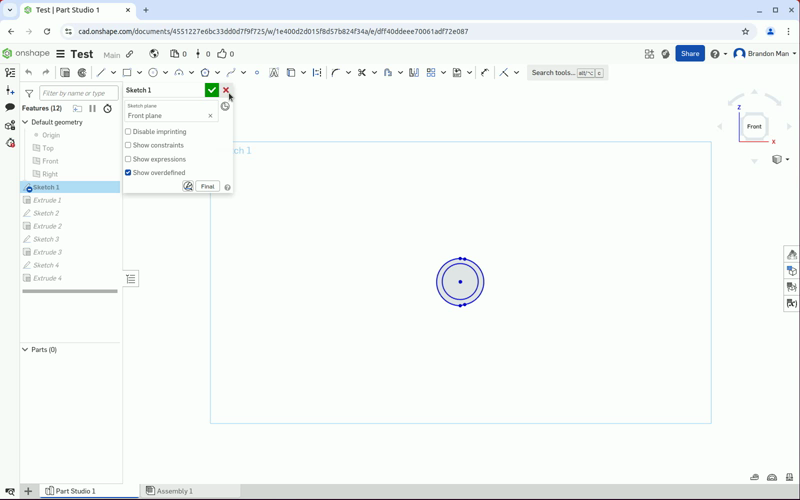
click(229, 92)
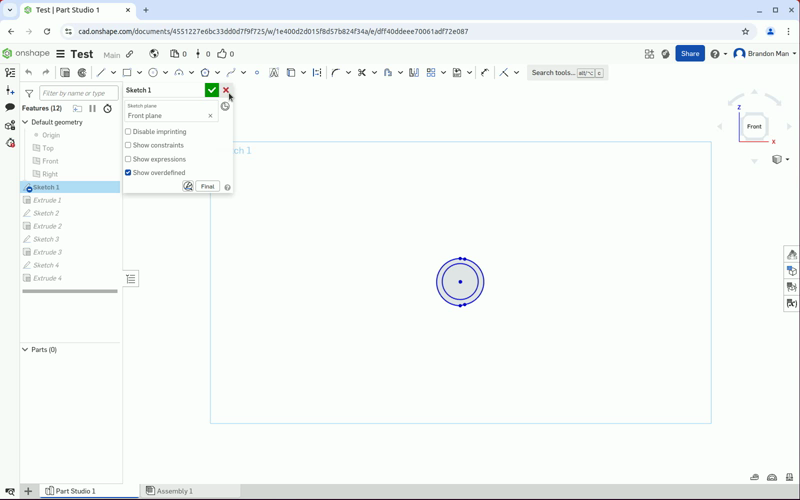
key(shift+s)
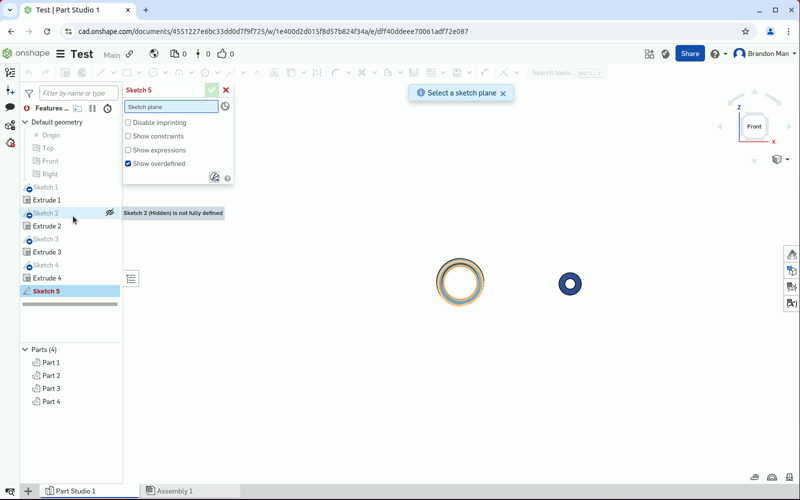
scroll(3)
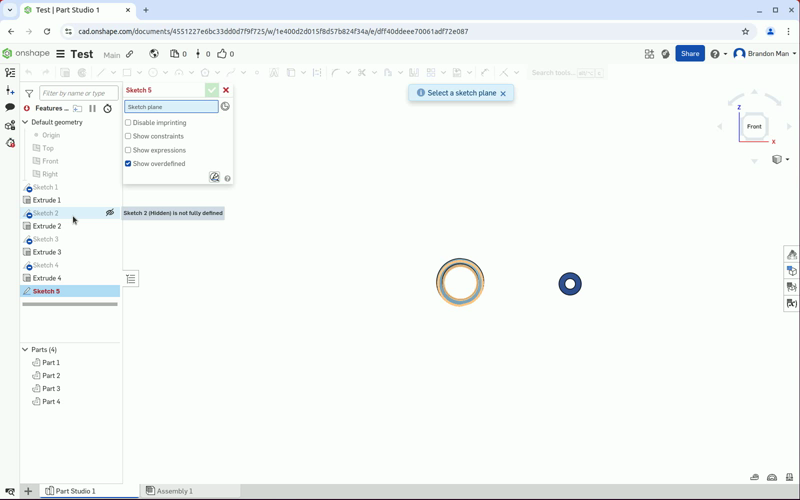
mouse_move(73, 163)
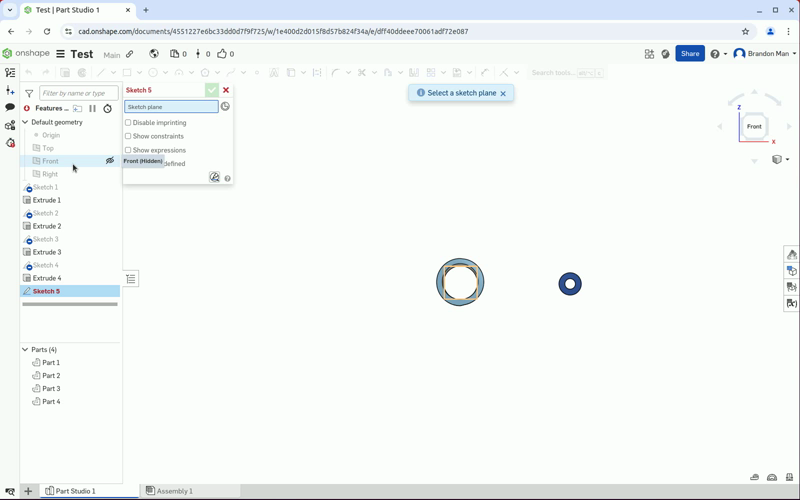
click(73, 163)
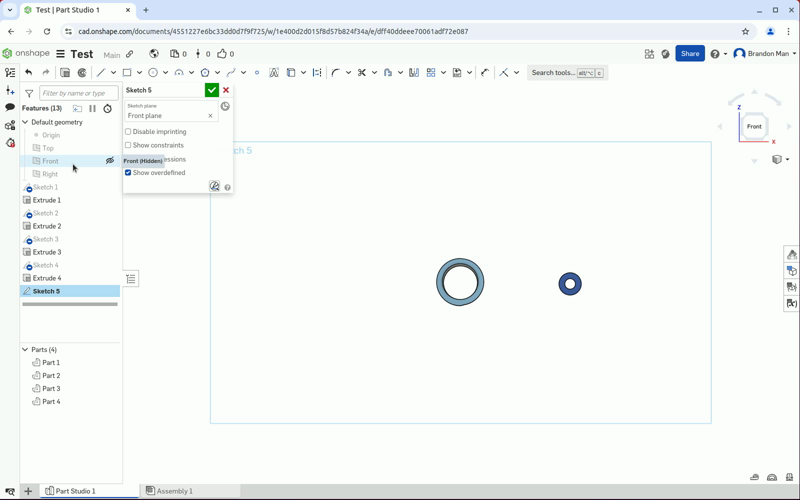
mouse_move(73, 352)
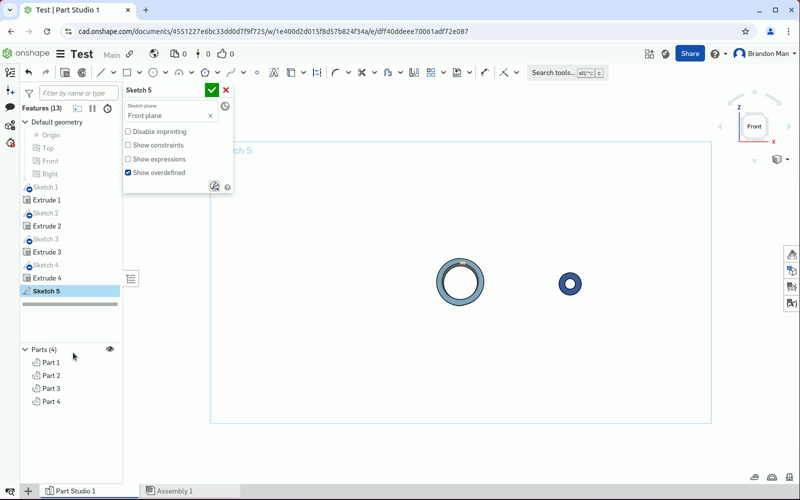
key(y)
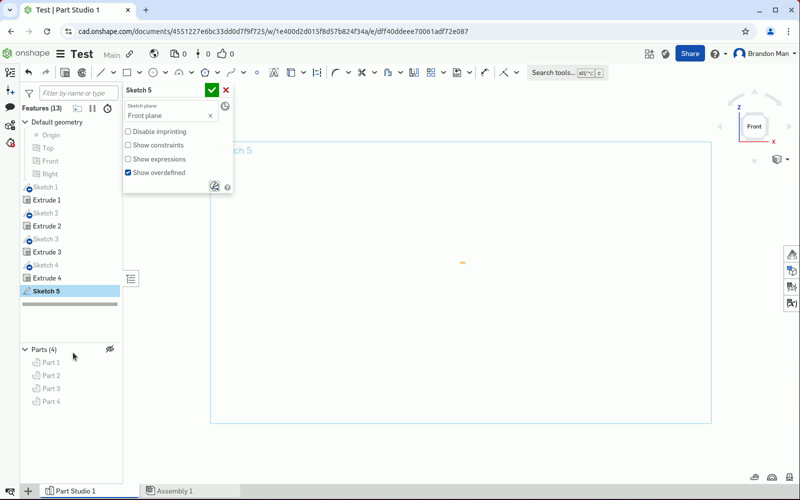
key(a)
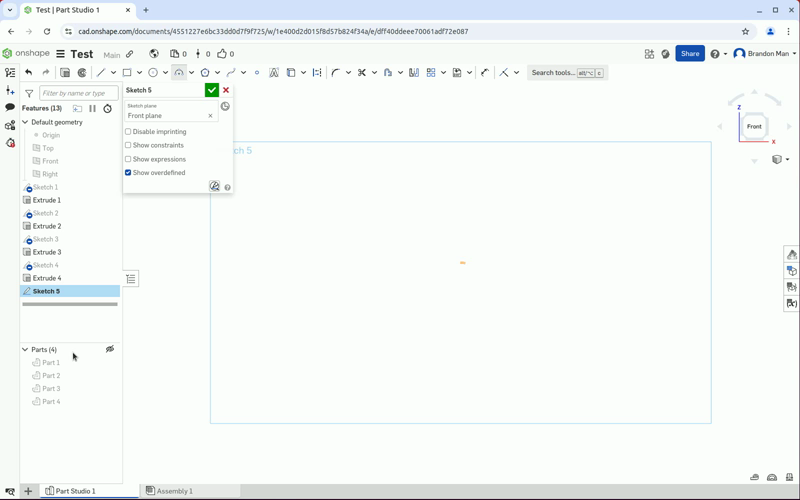
key_down(shift)
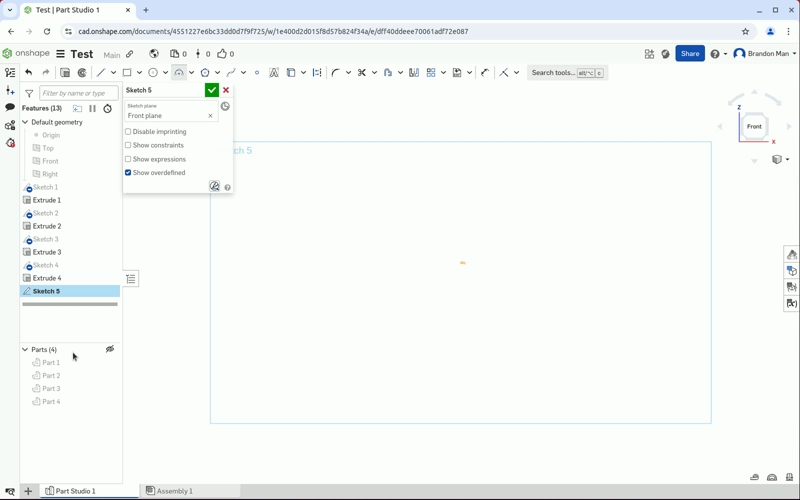
mouse_move(460, 303)
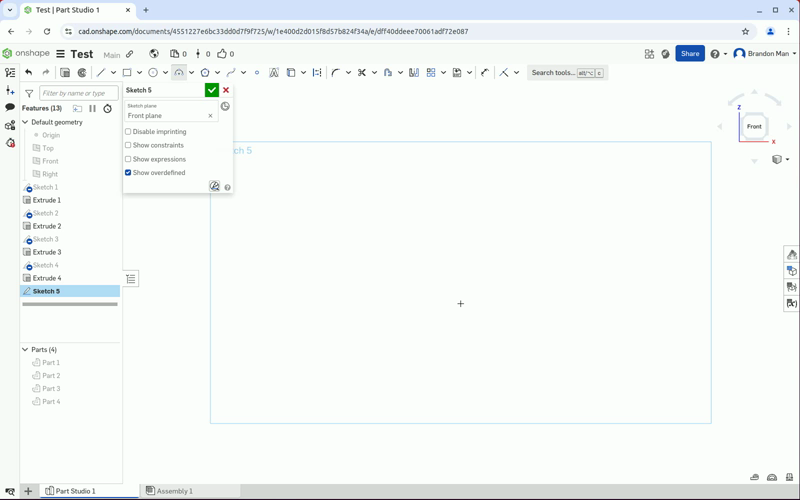
click(460, 303)
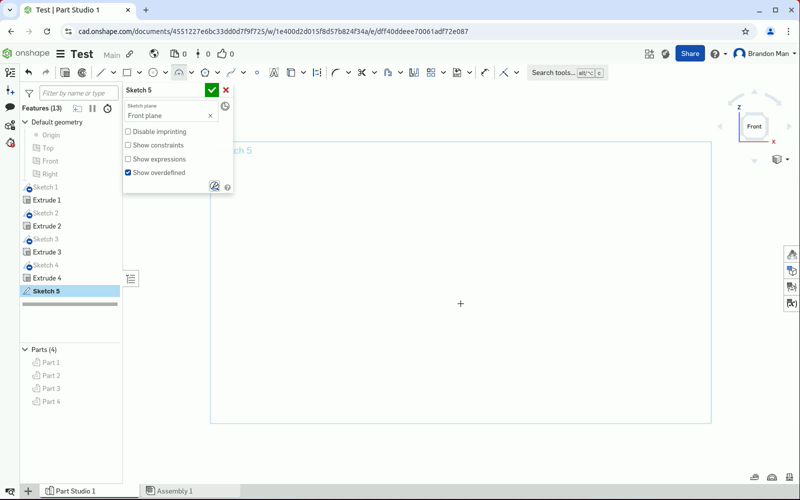
key_up(shift)
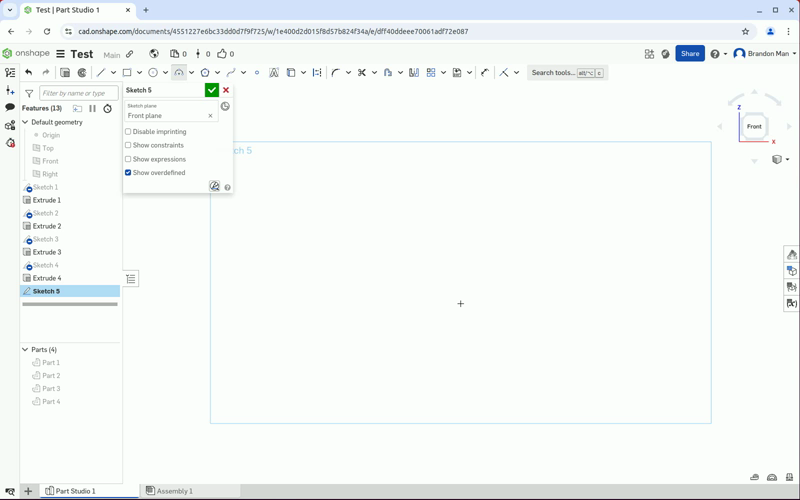
key_down(shift)
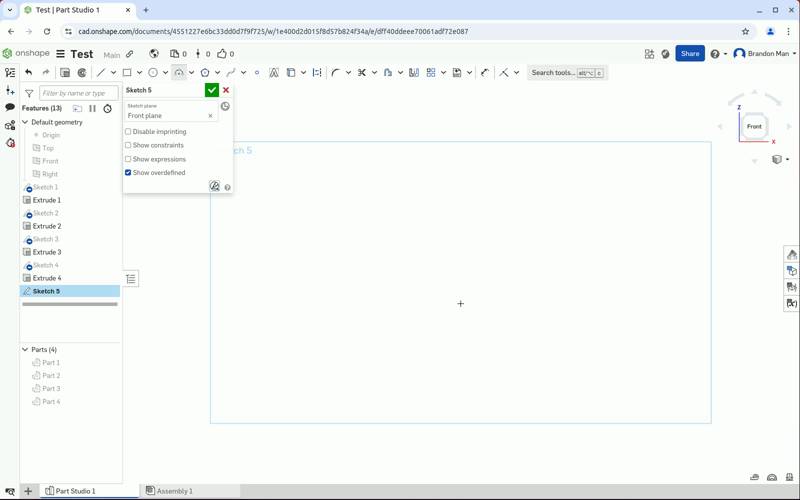
mouse_move(465, 302)
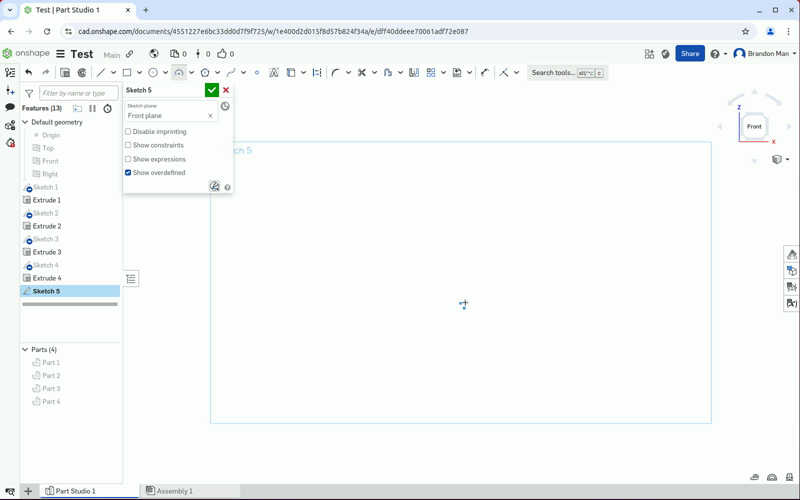
scroll(6)
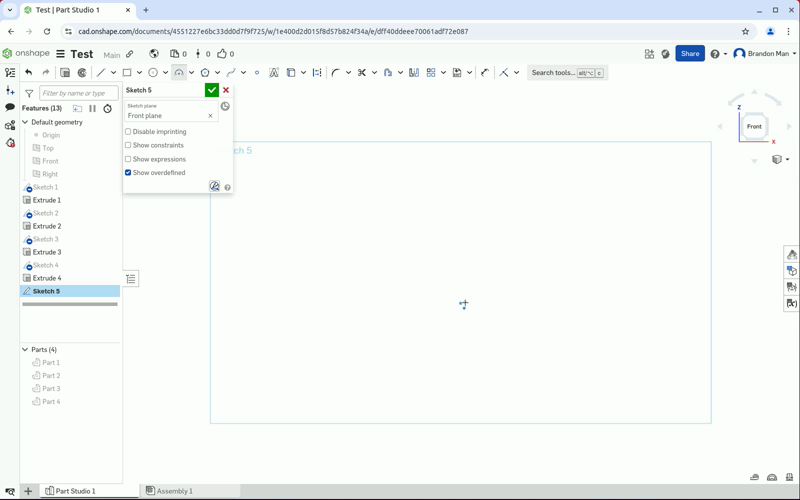
scroll(6)
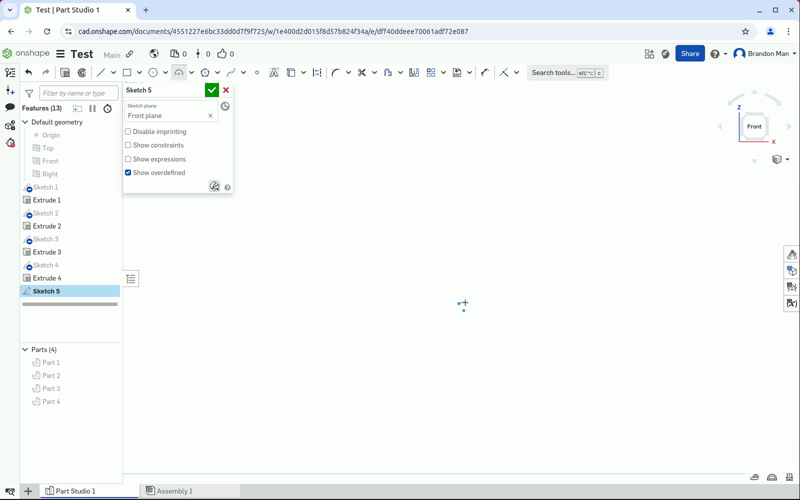
scroll(6)
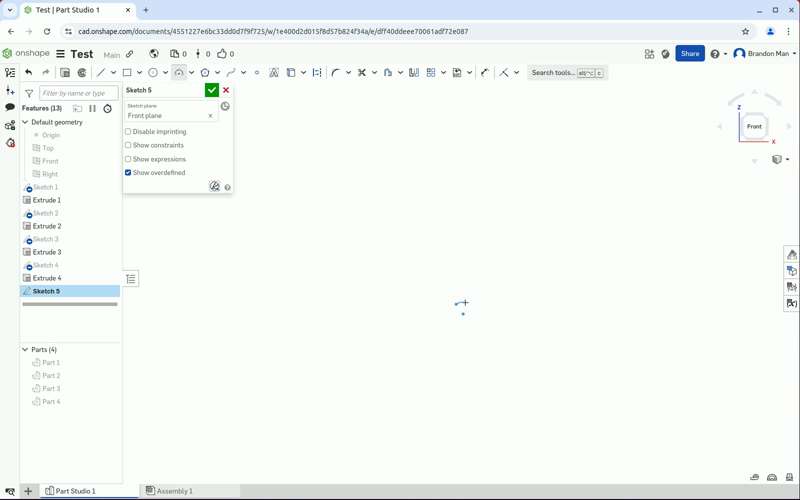
scroll(6)
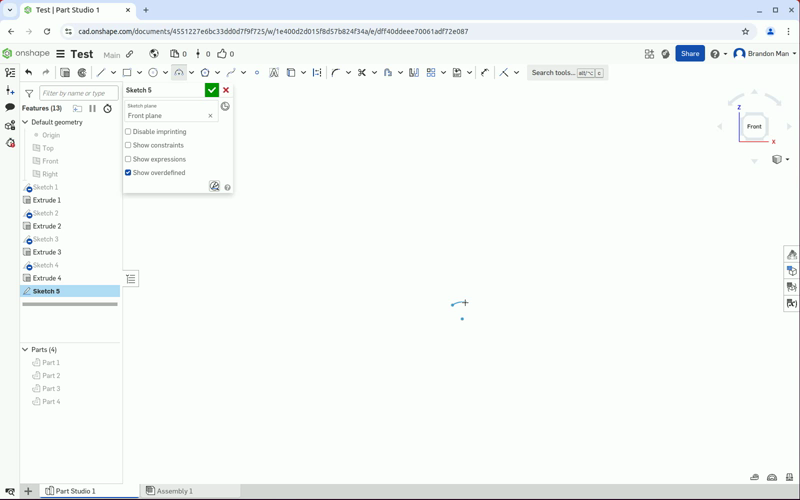
scroll(6)
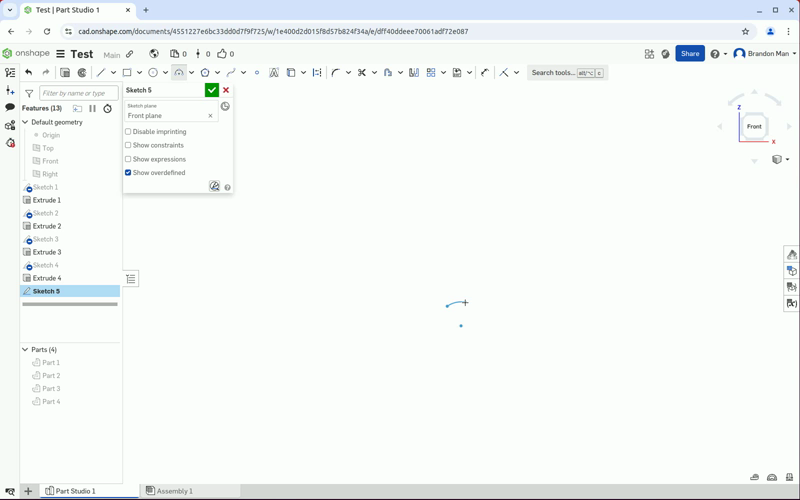
scroll(6)
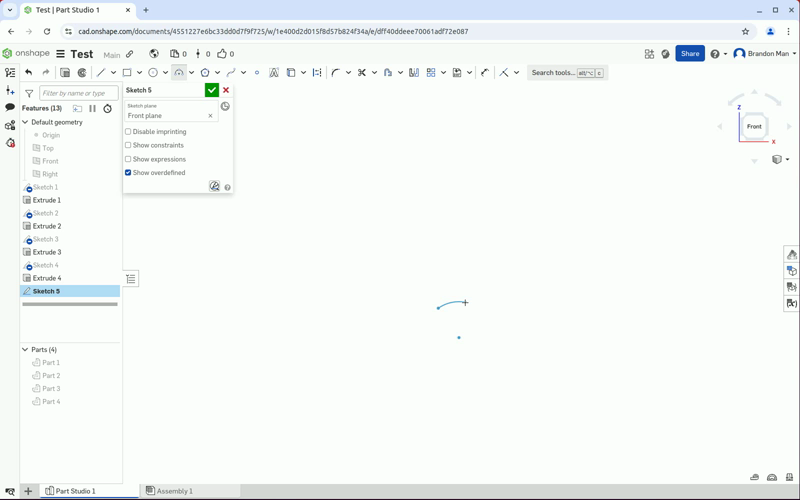
scroll(6)
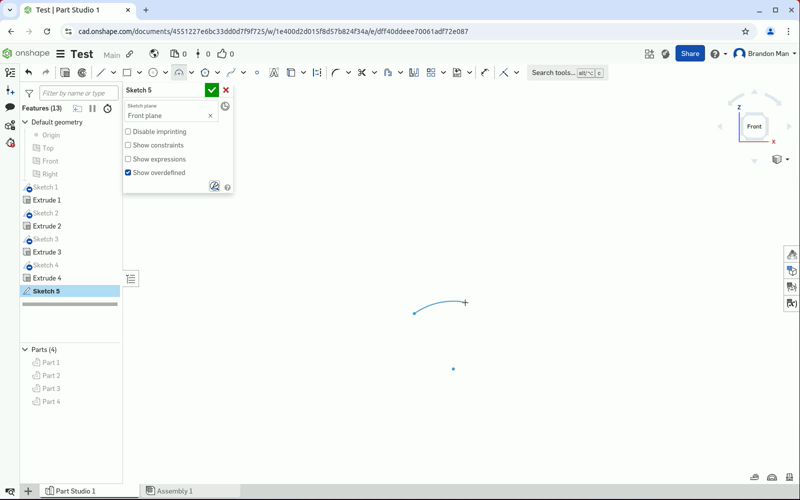
click(465, 302)
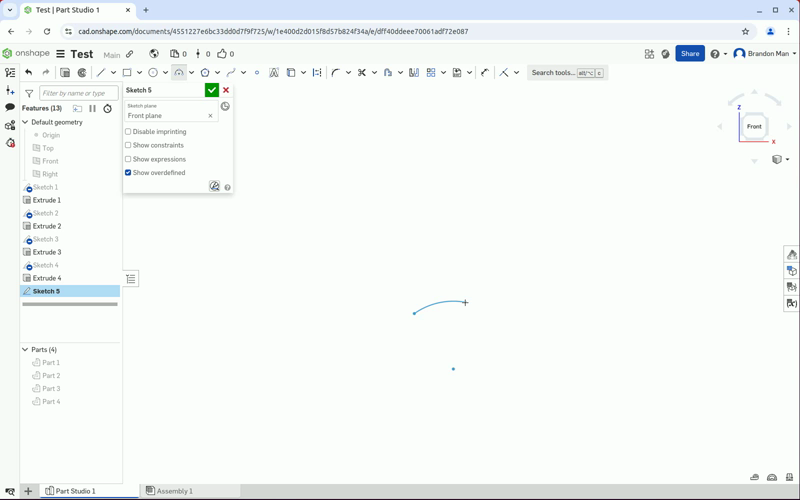
scroll(-6)
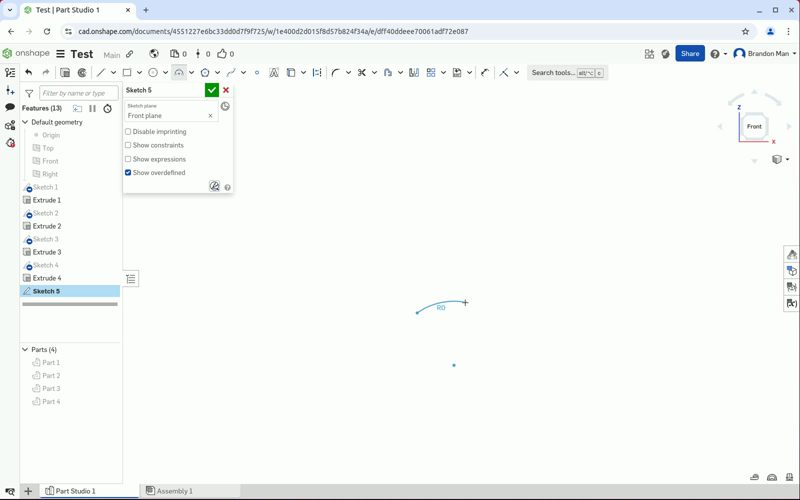
scroll(-6)
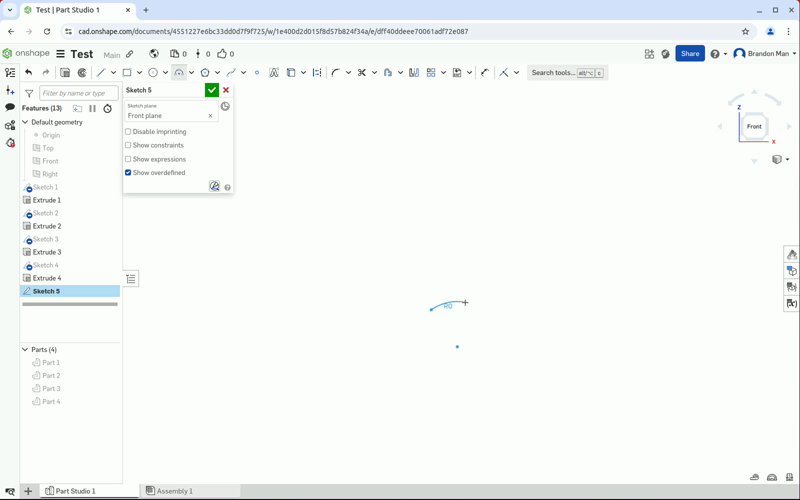
scroll(-6)
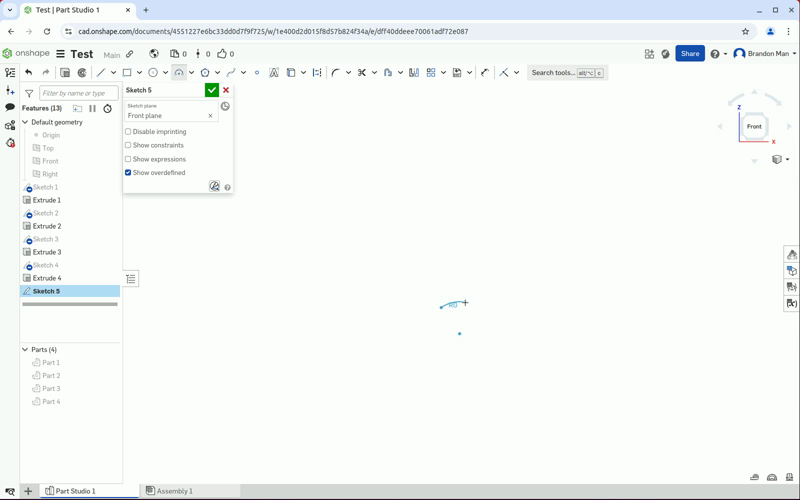
scroll(-6)
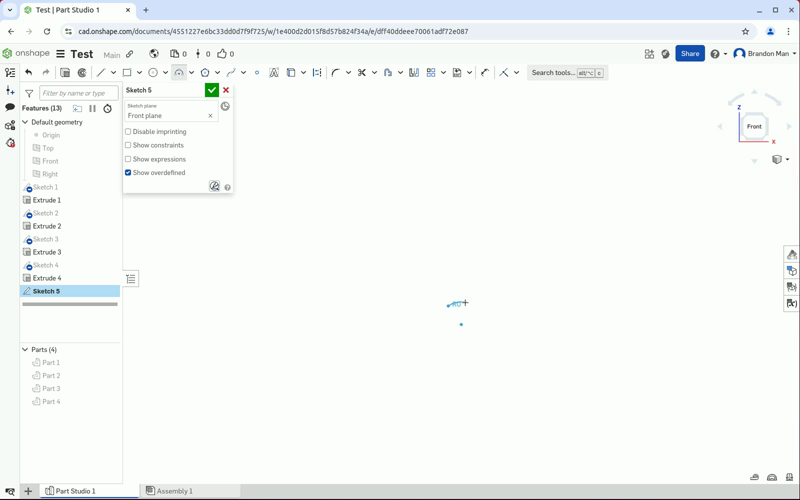
scroll(-6)
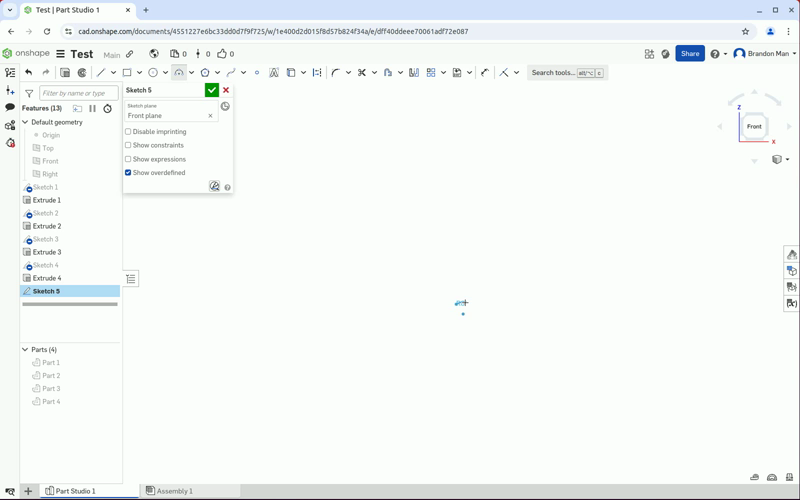
scroll(-6)
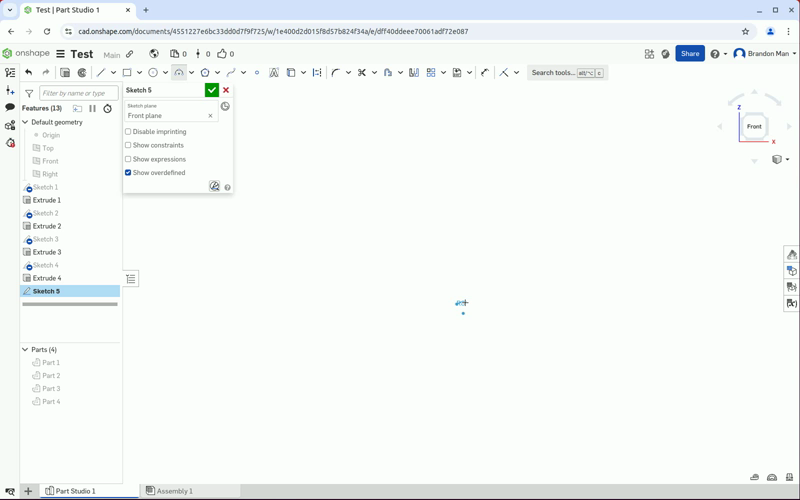
scroll(-6)
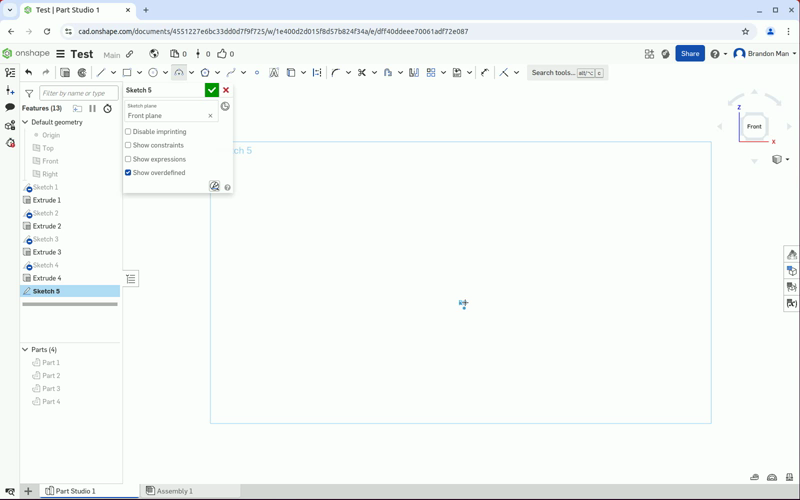
mouse_move(463, 303)
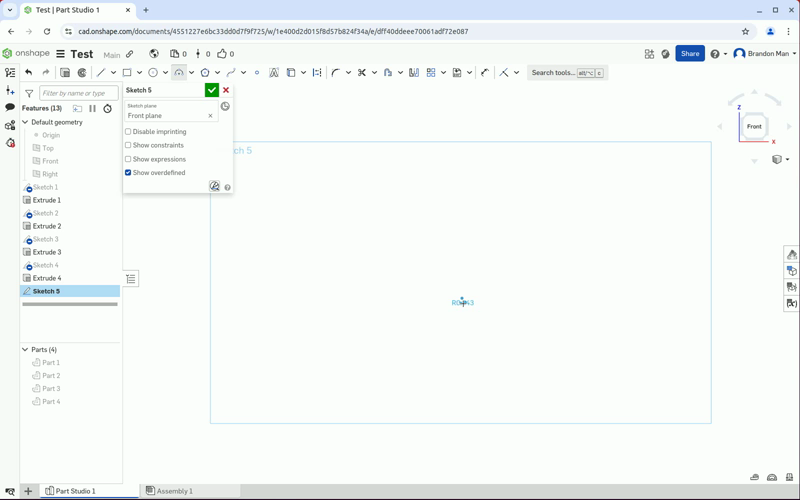
scroll(6)
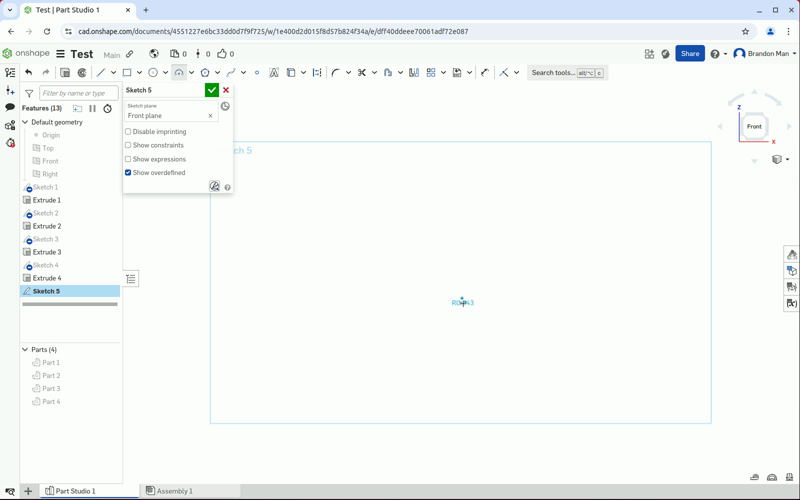
scroll(6)
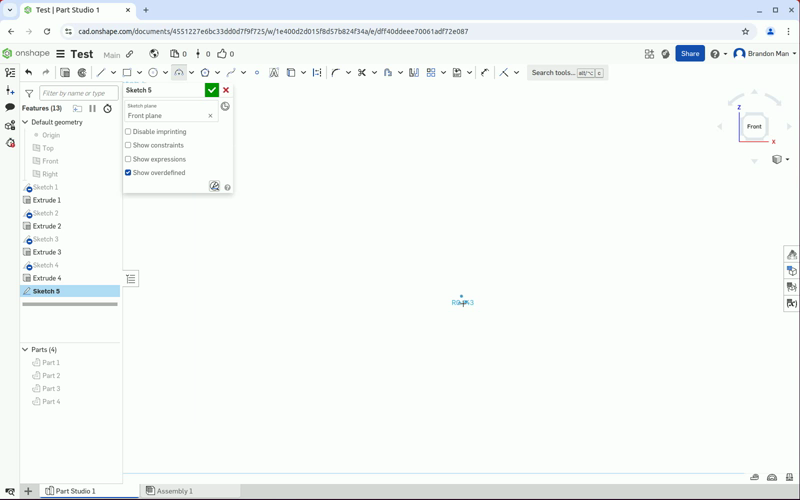
scroll(6)
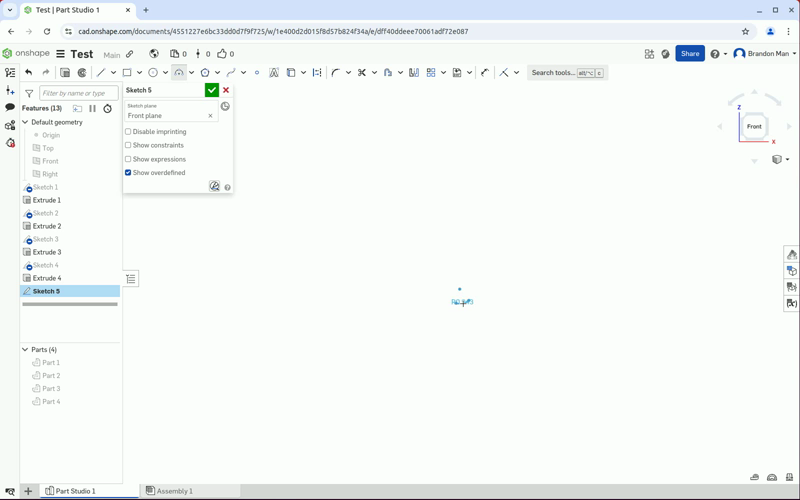
scroll(6)
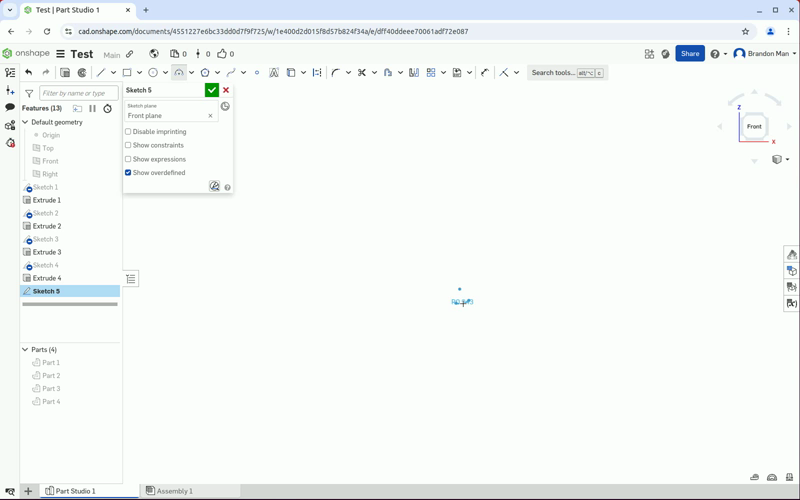
scroll(6)
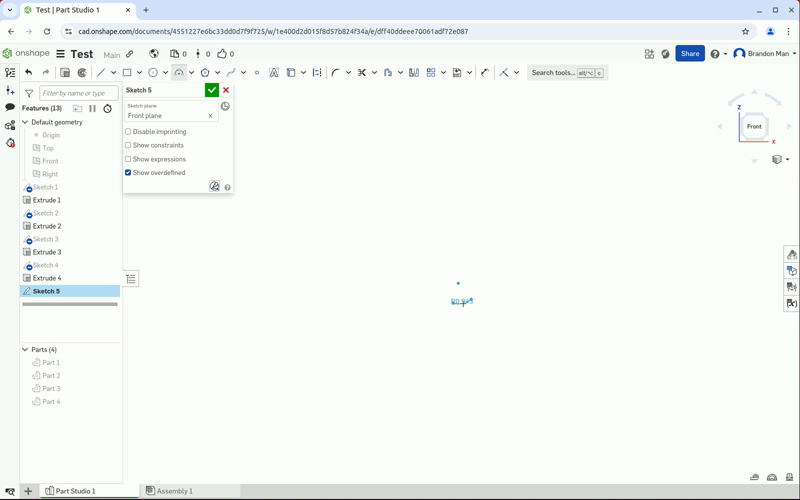
scroll(6)
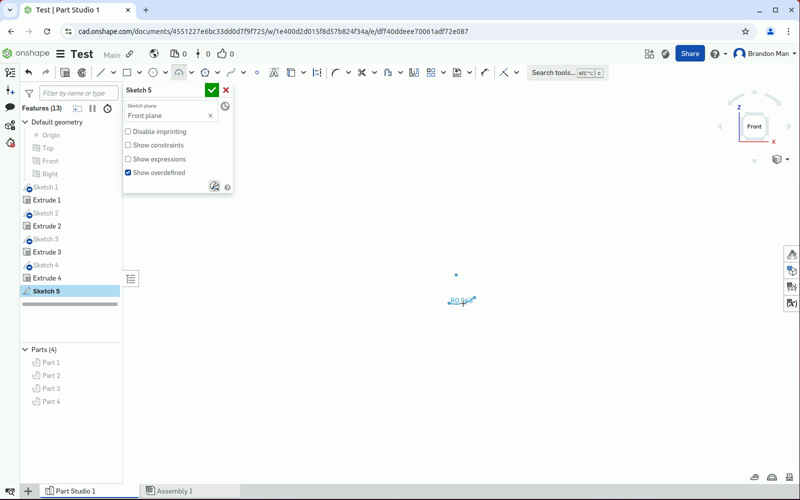
scroll(6)
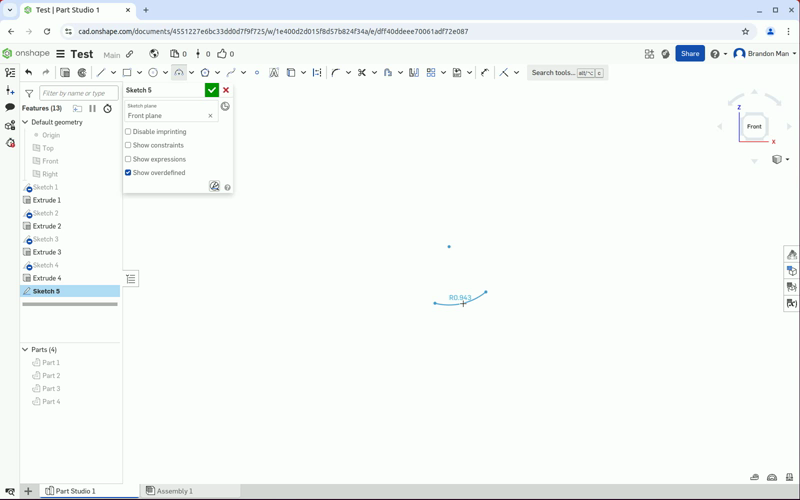
click(463, 303)
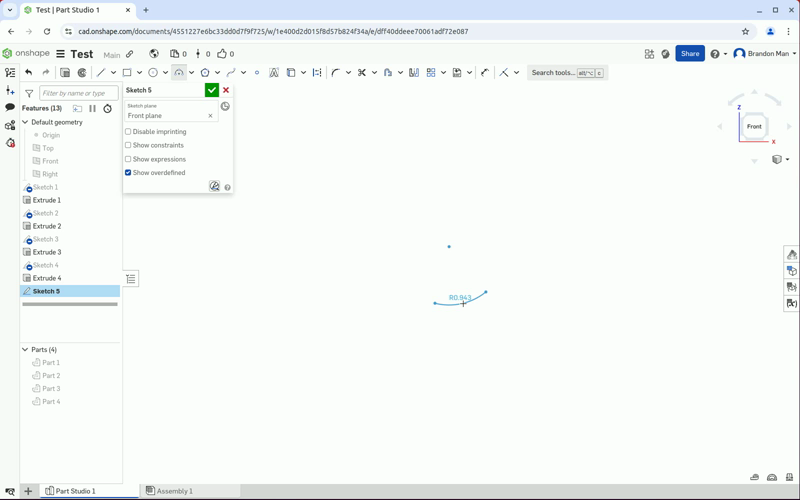
scroll(-6)
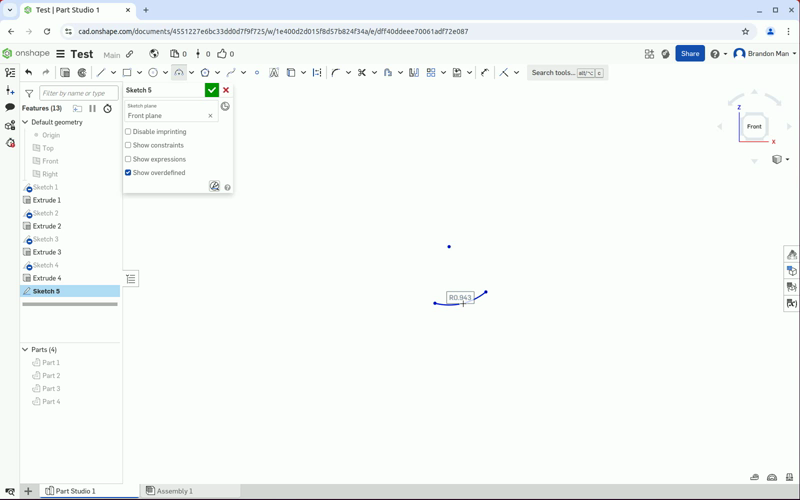
scroll(-6)
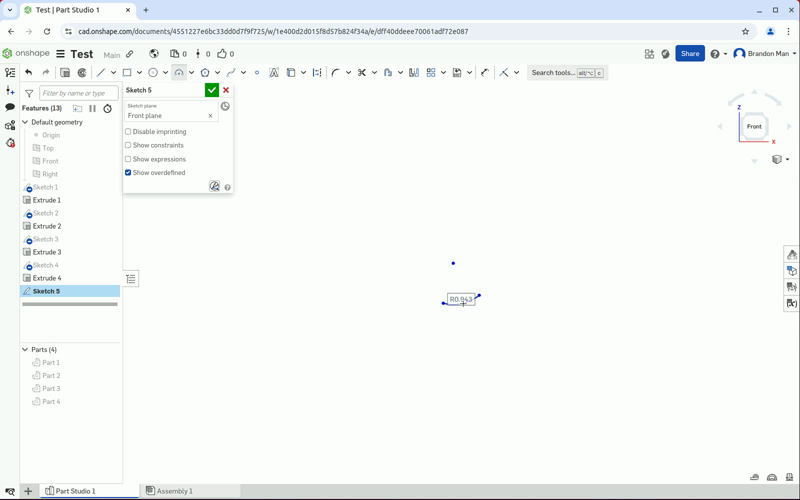
scroll(-6)
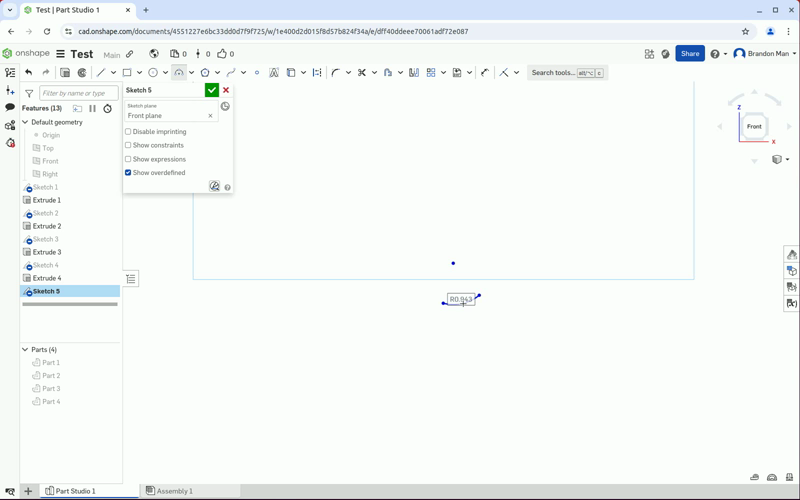
scroll(-6)
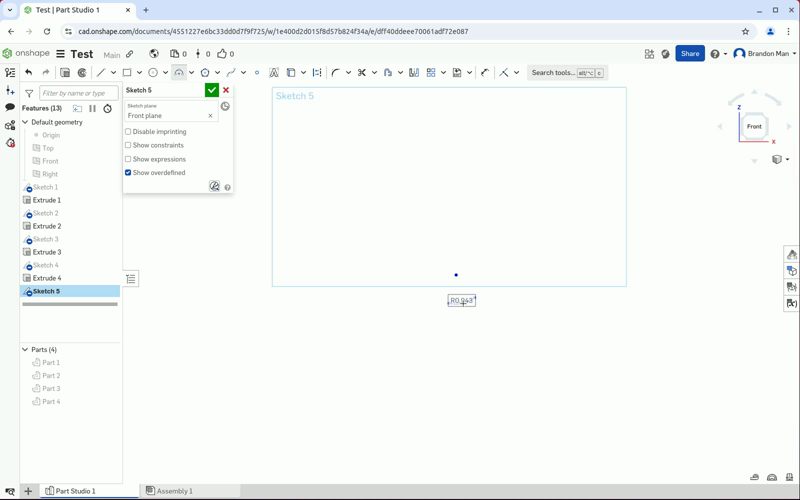
scroll(-6)
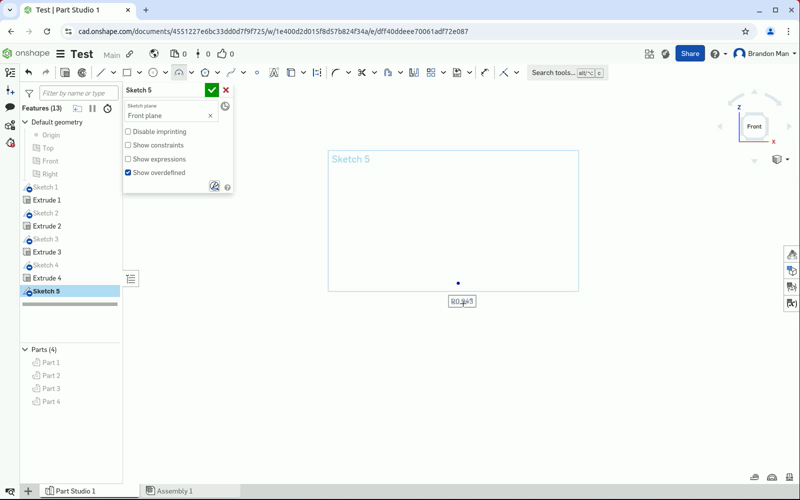
scroll(-6)
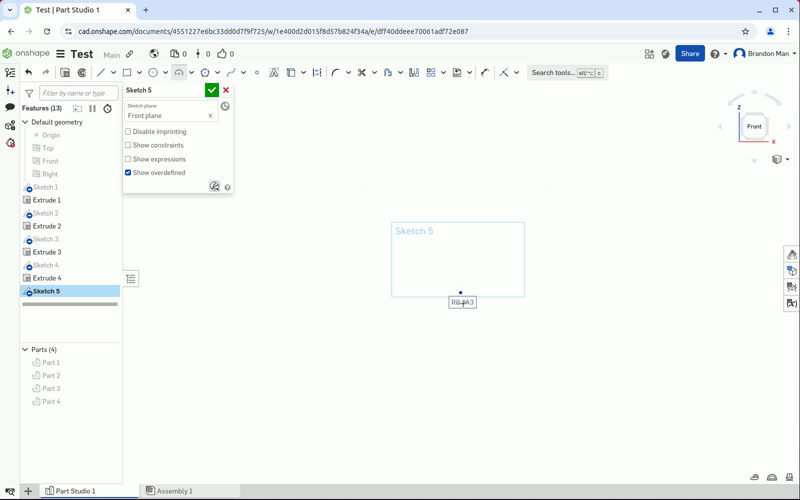
scroll(-6)
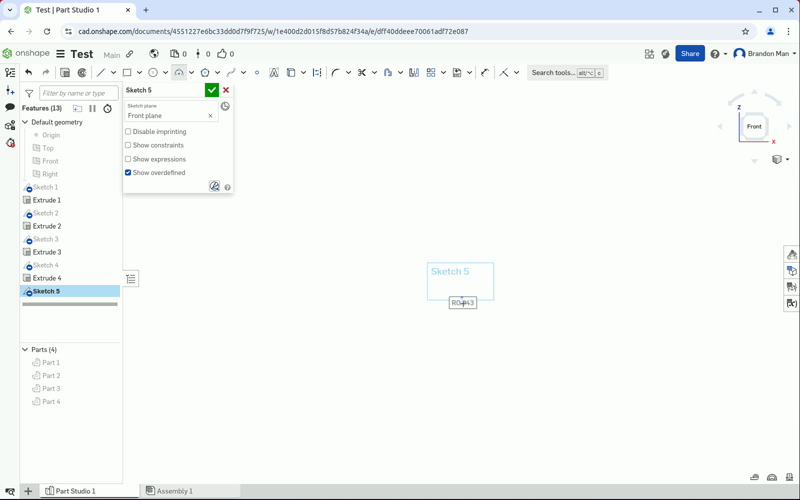
key_up(shift)
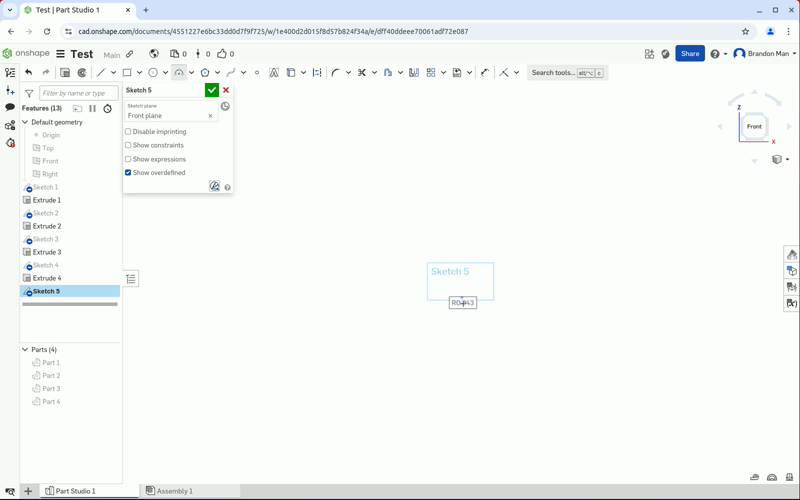
key(esc)
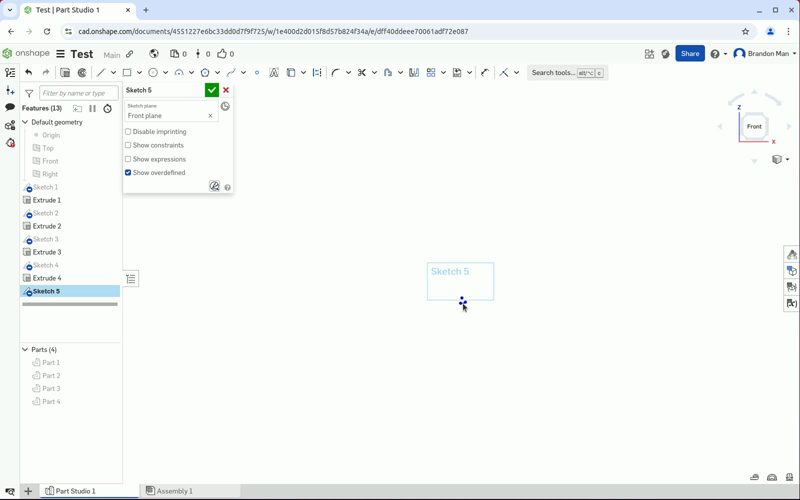
key(l)
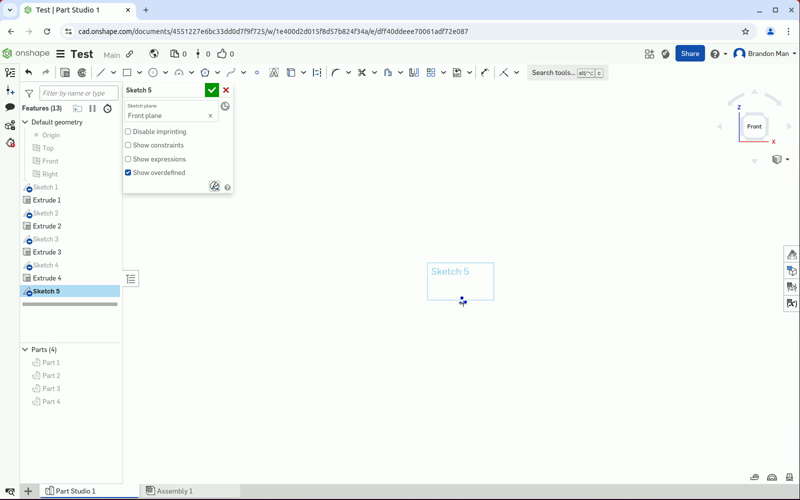
mouse_move(465, 302)
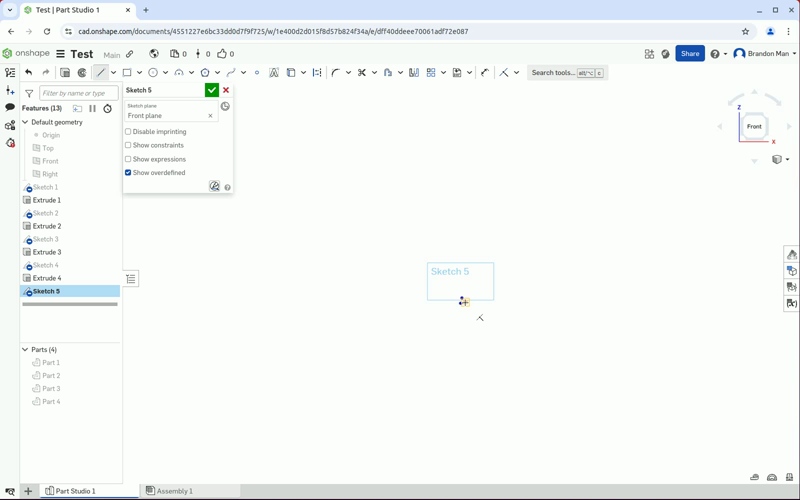
scroll(6)
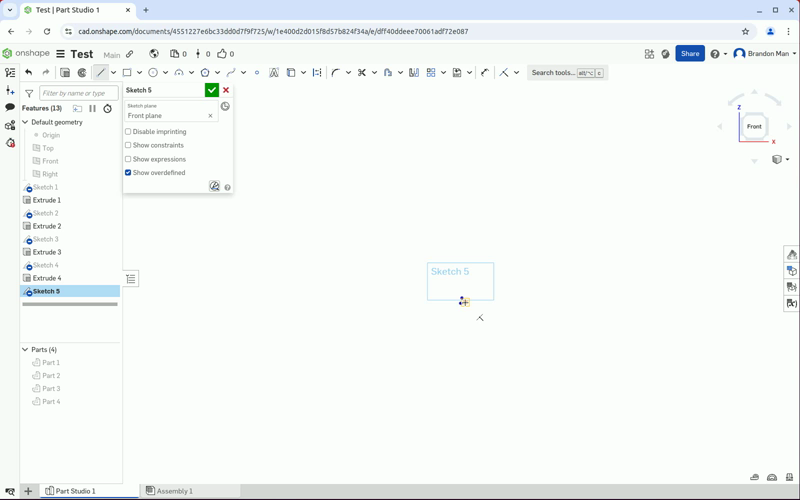
scroll(6)
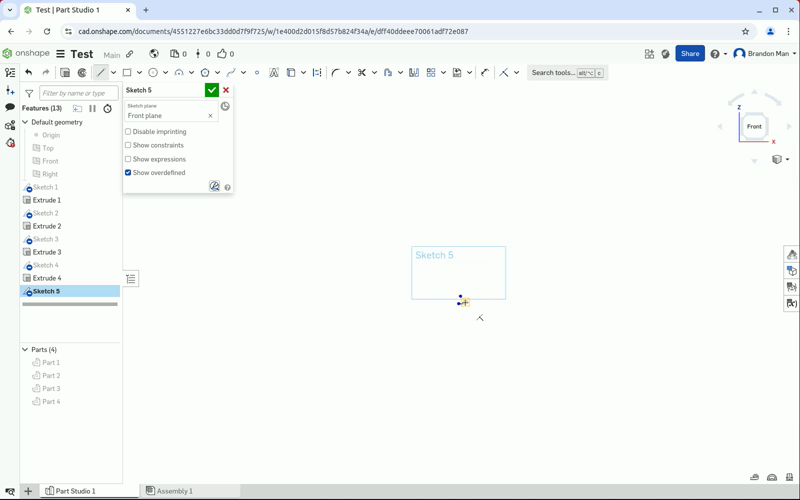
scroll(6)
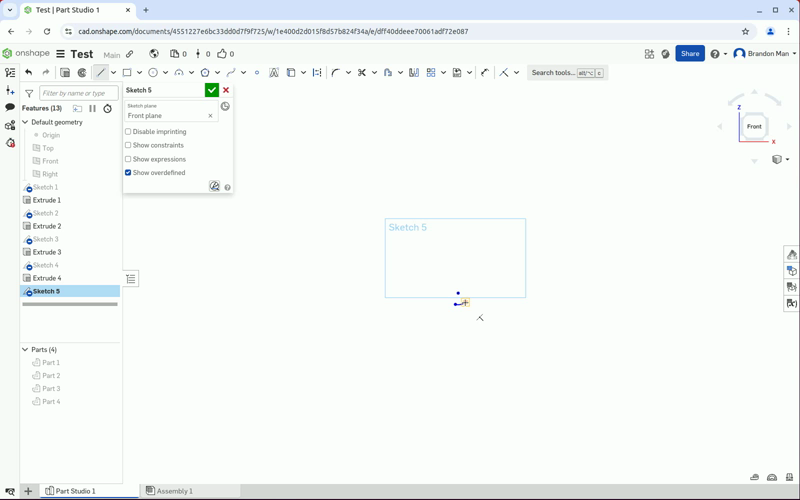
scroll(6)
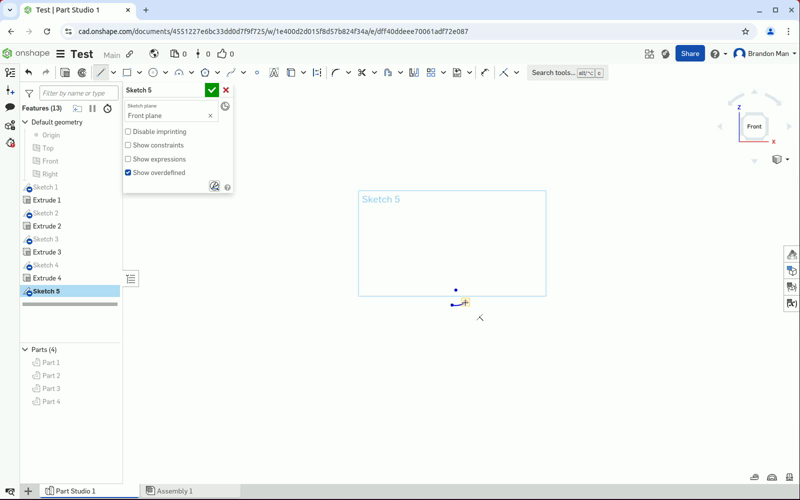
scroll(6)
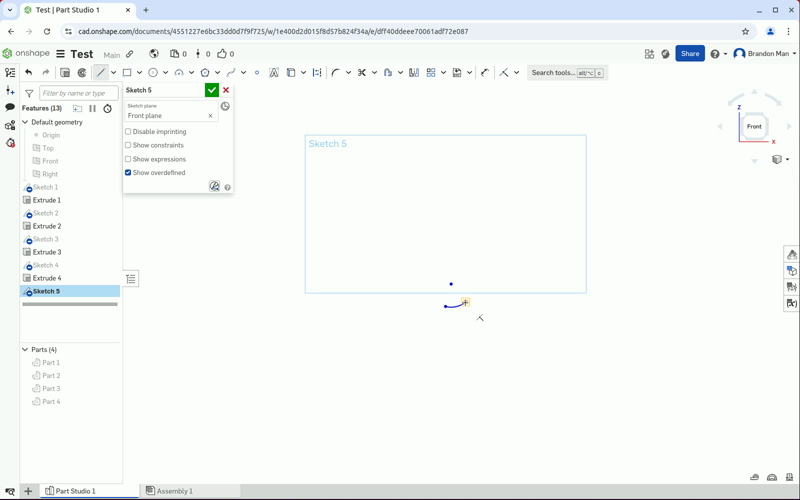
scroll(6)
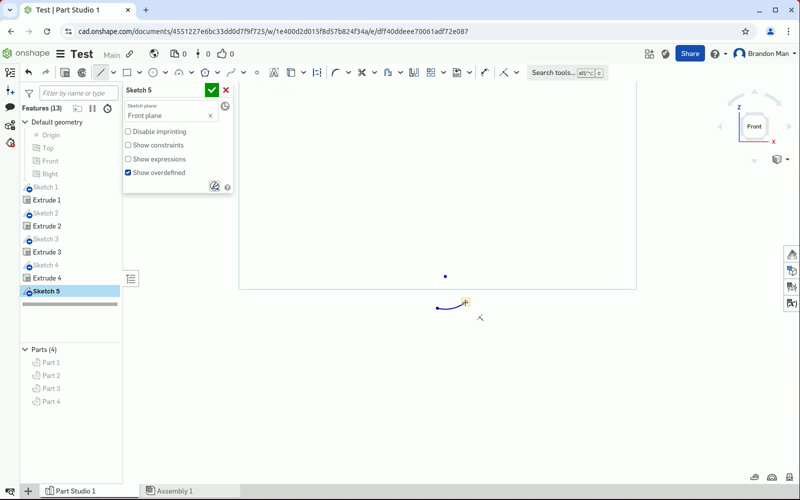
scroll(6)
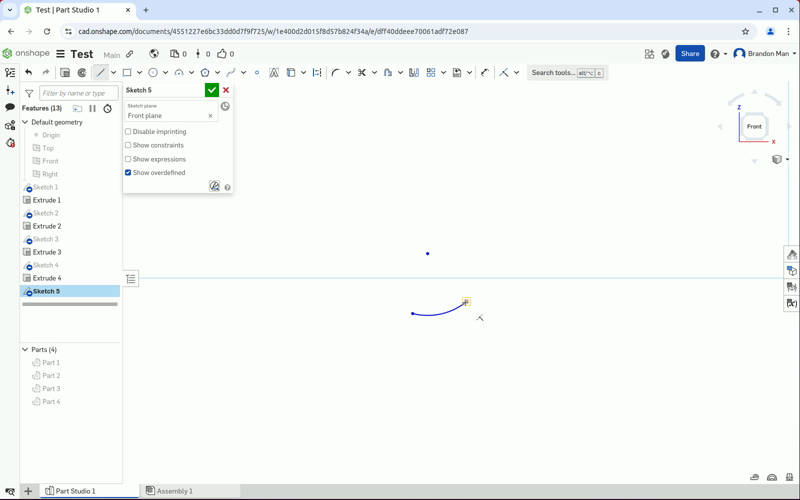
click(465, 302)
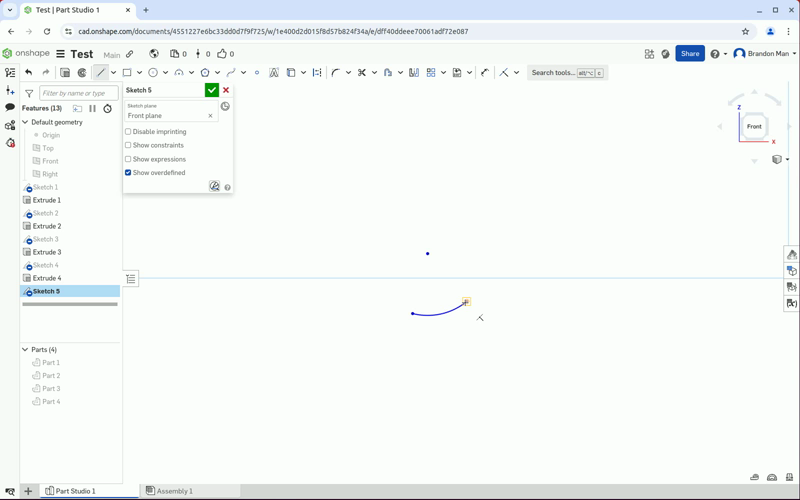
scroll(-6)
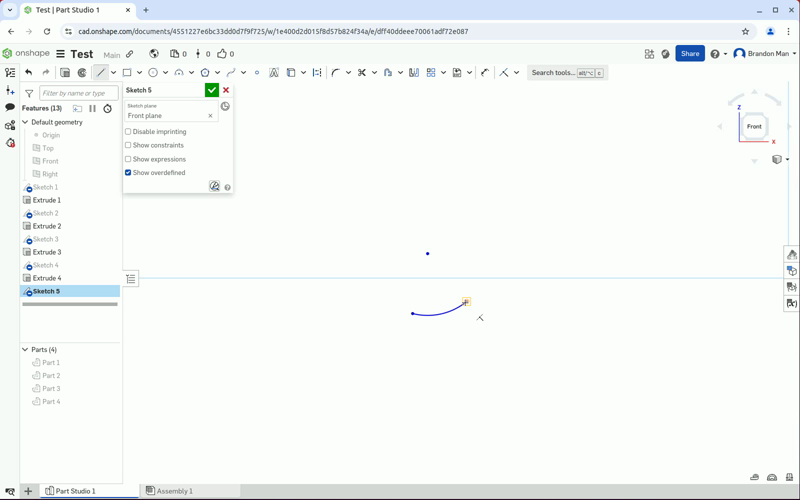
scroll(-6)
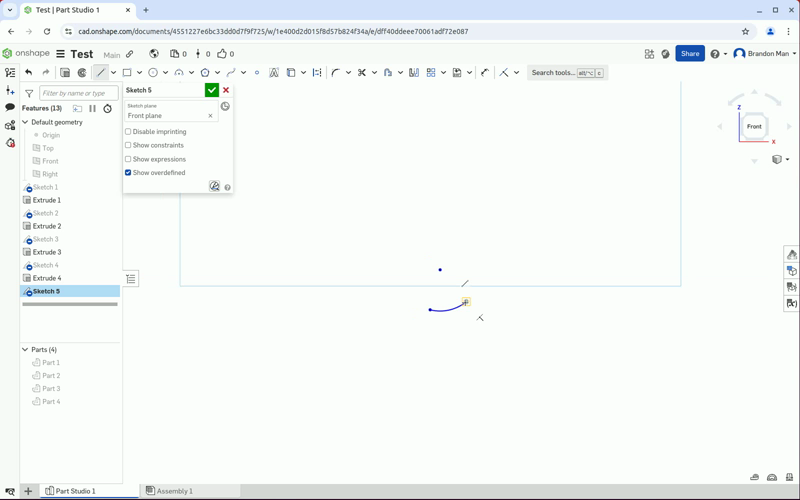
scroll(-6)
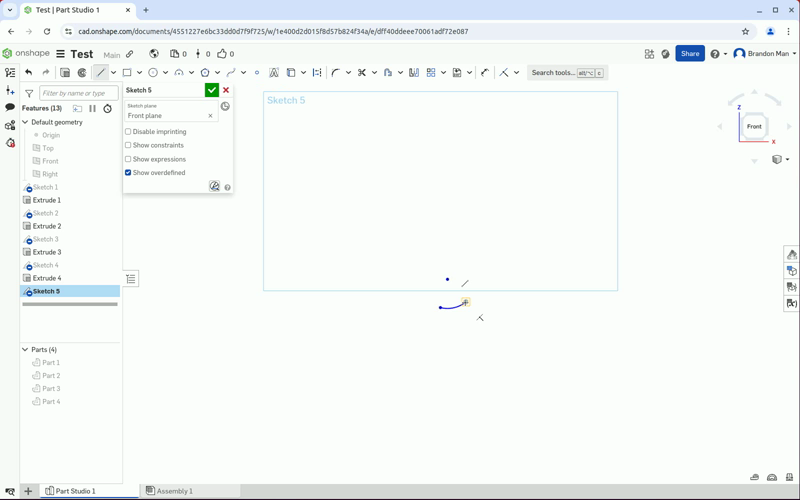
scroll(-6)
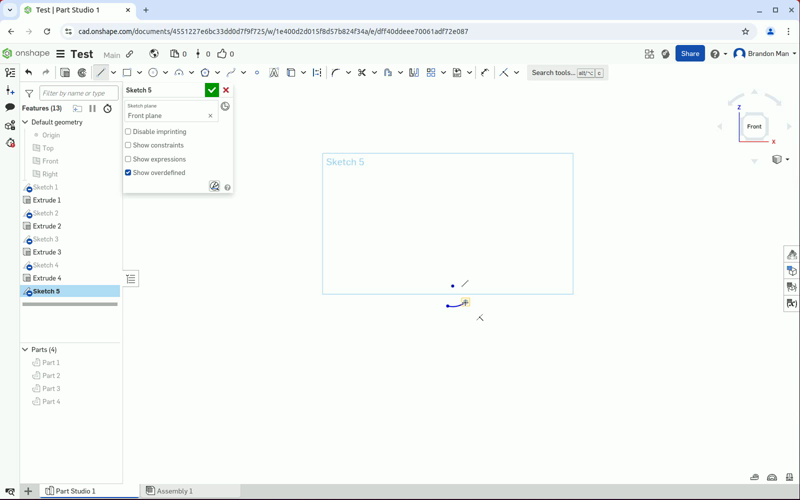
scroll(-6)
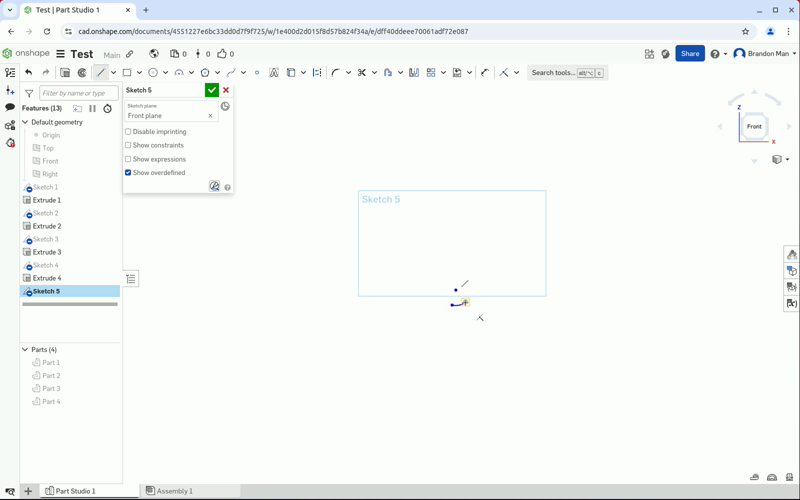
scroll(-6)
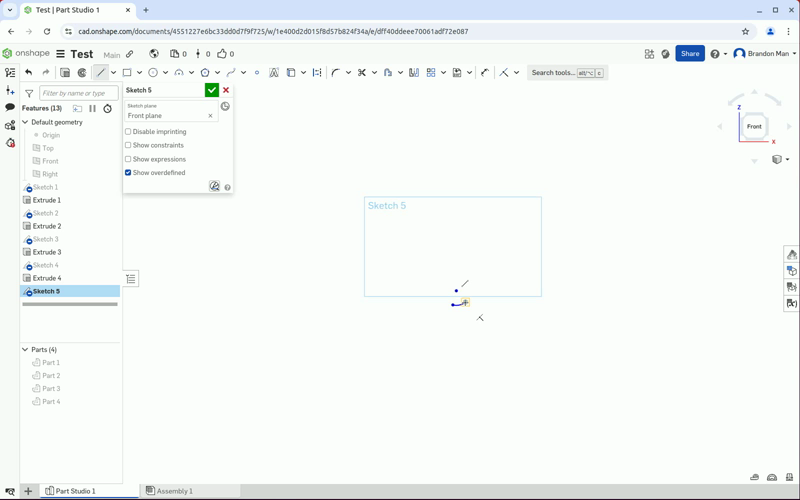
scroll(-6)
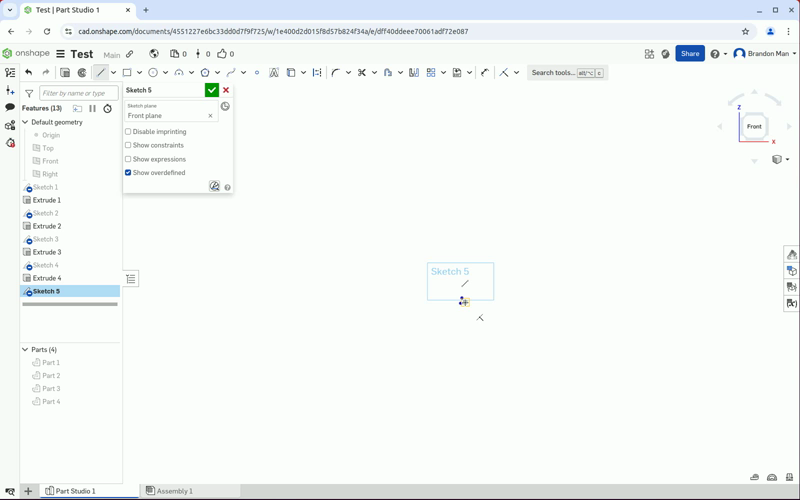
mouse_move(495, 302)
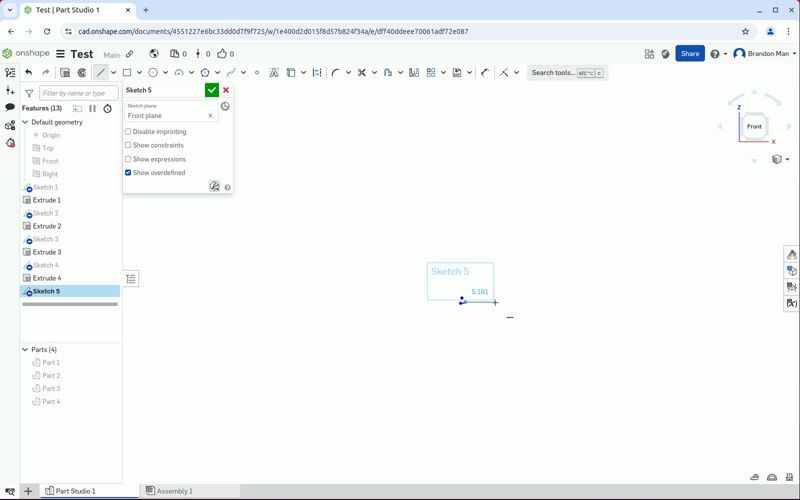
key_down(shift)
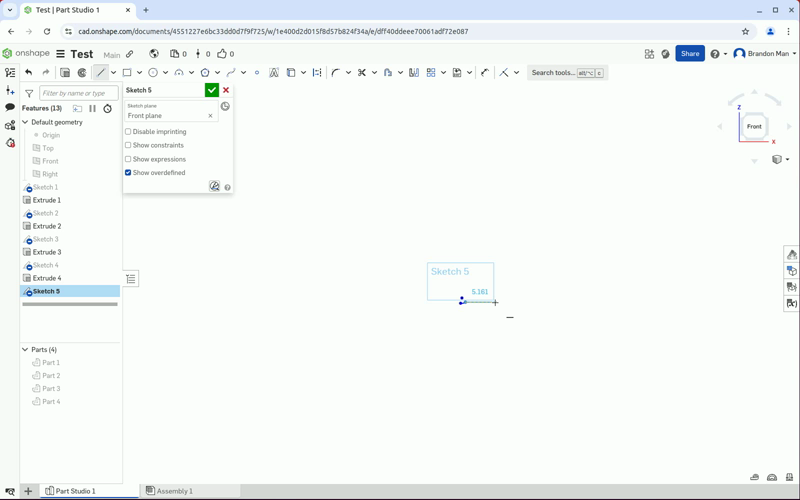
mouse_move(460, 303)
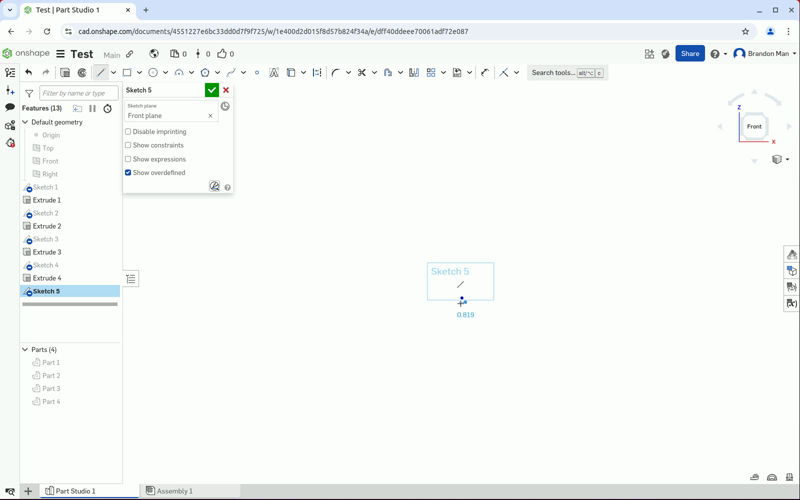
scroll(6)
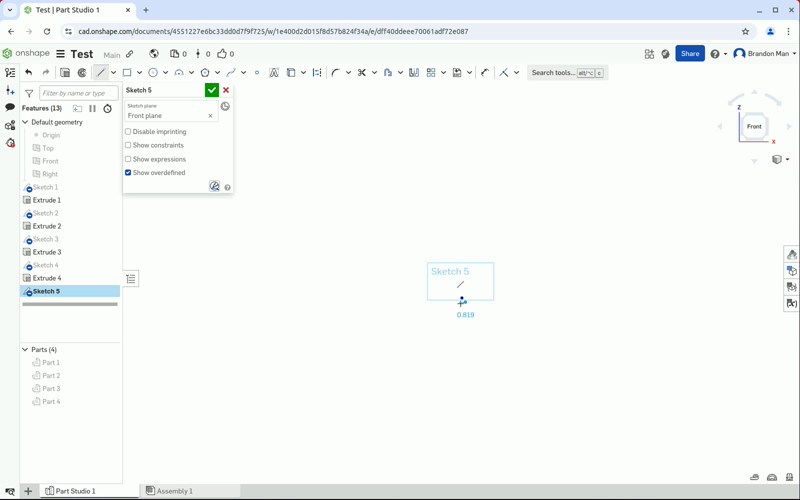
scroll(6)
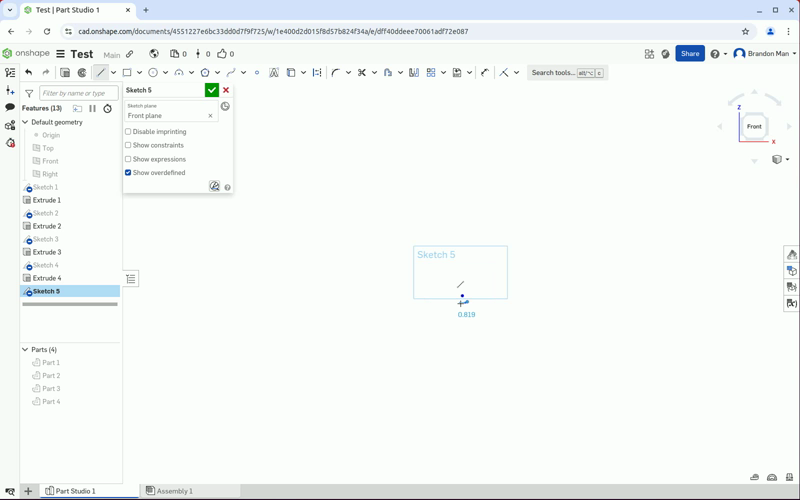
scroll(6)
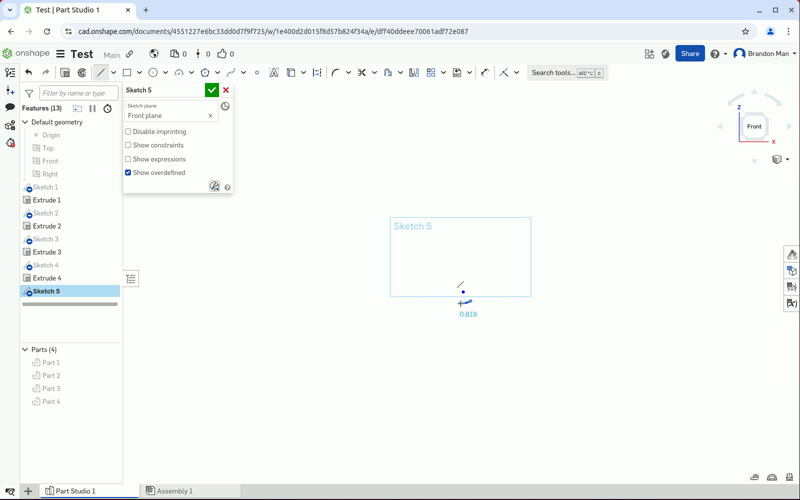
scroll(6)
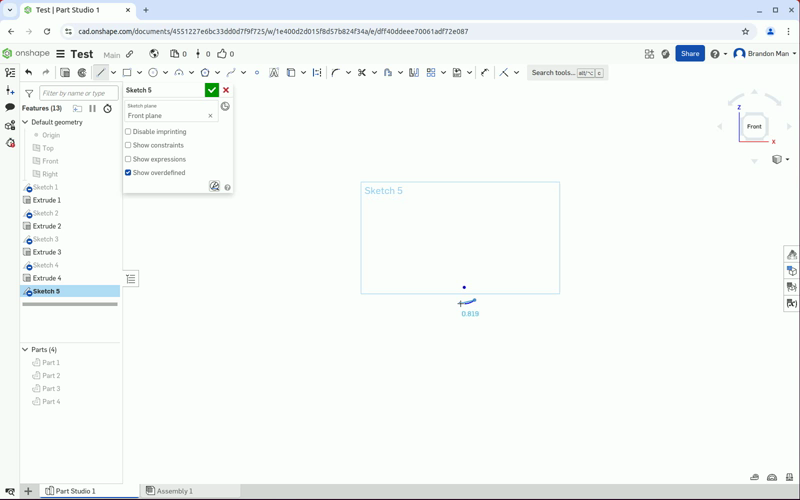
scroll(6)
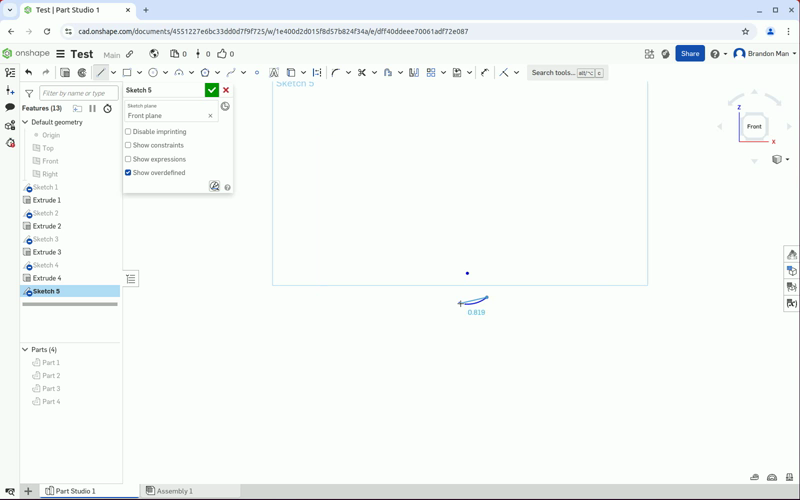
scroll(6)
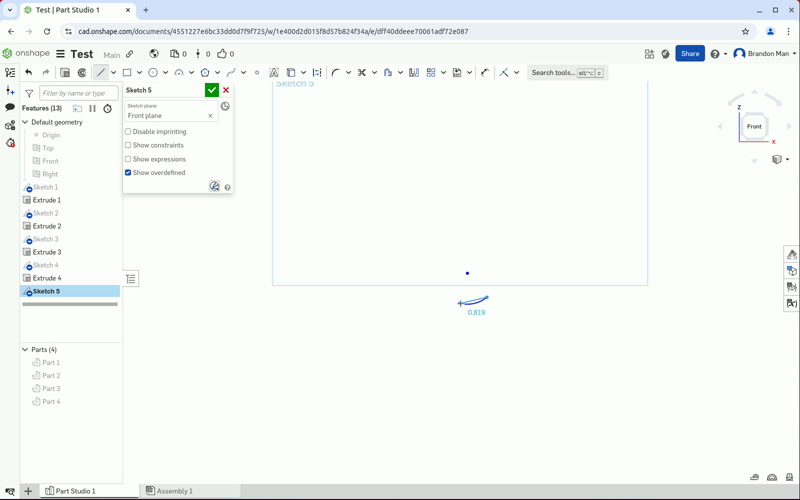
scroll(6)
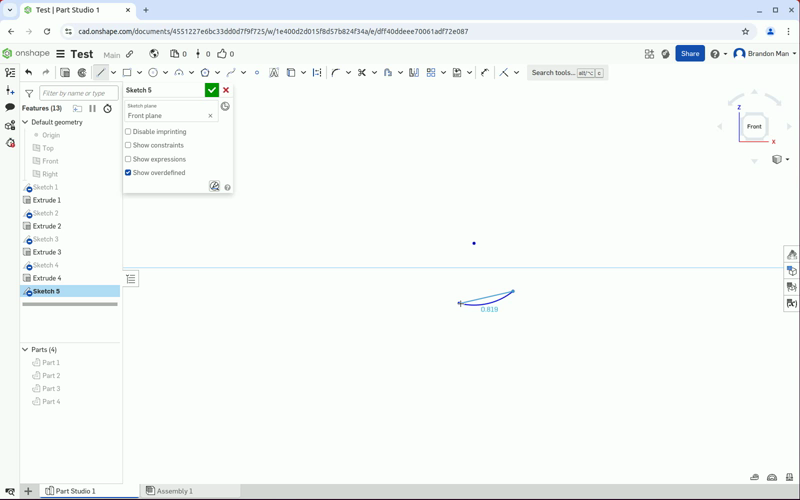
key_up(shift)
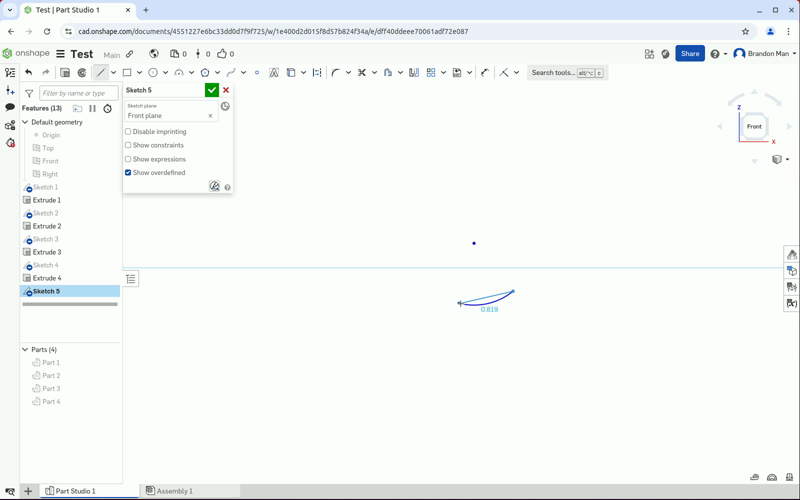
click(460, 303)
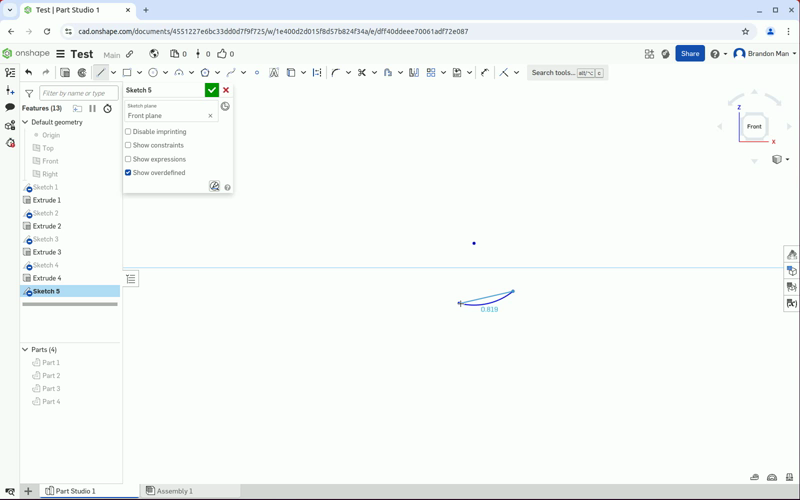
scroll(-6)
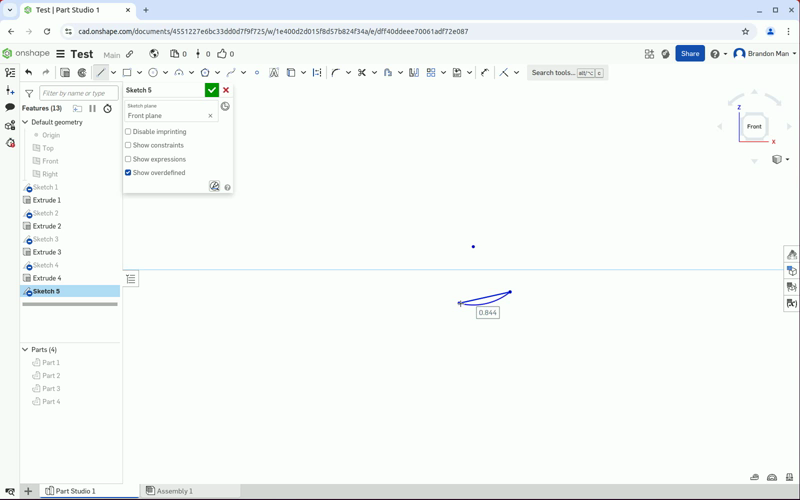
scroll(-6)
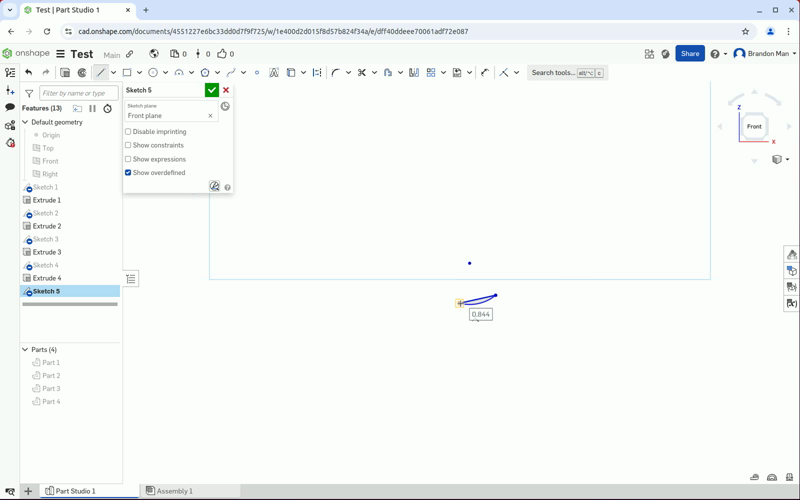
scroll(-6)
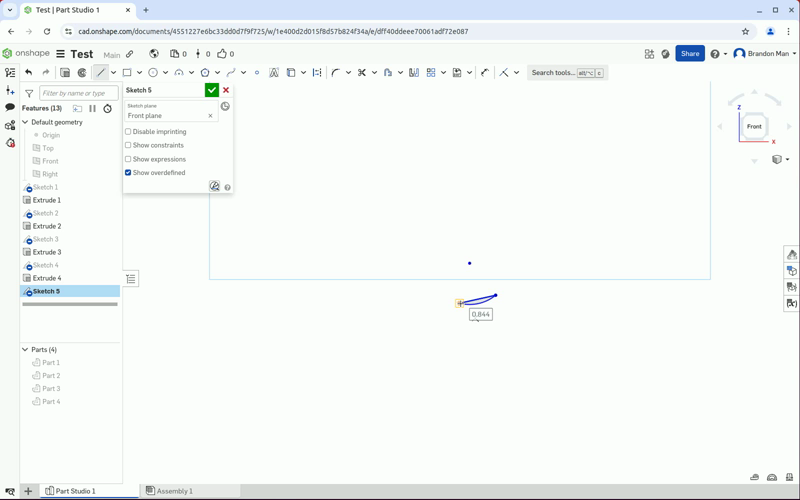
scroll(-6)
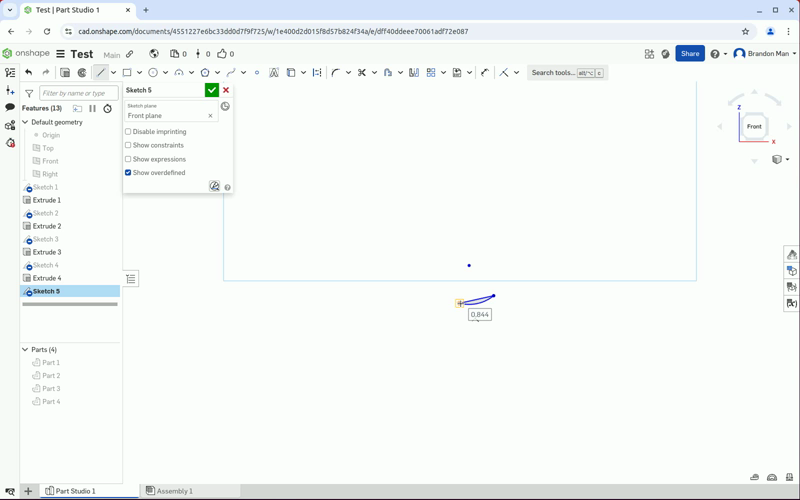
scroll(-6)
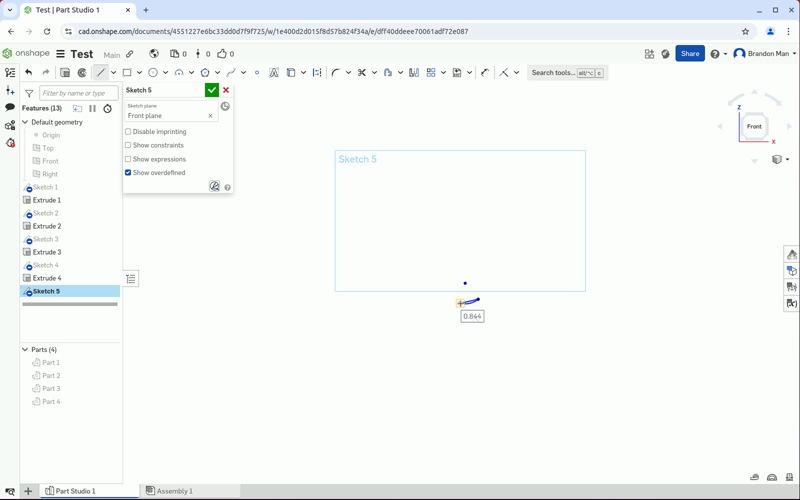
scroll(-6)
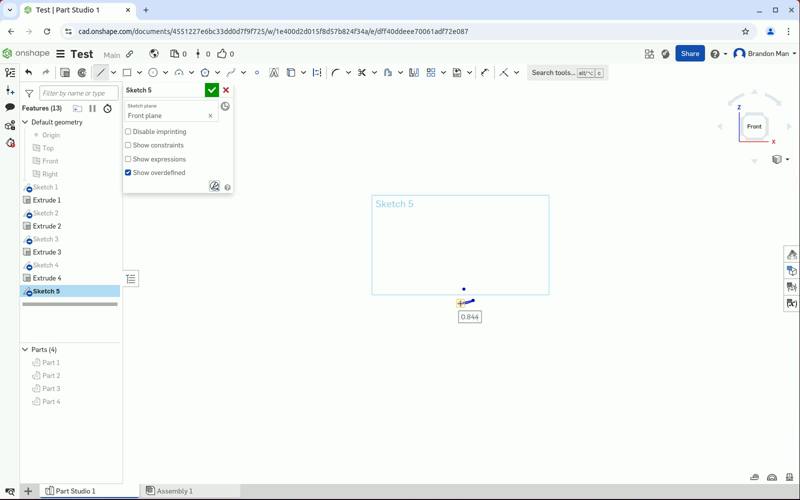
scroll(-6)
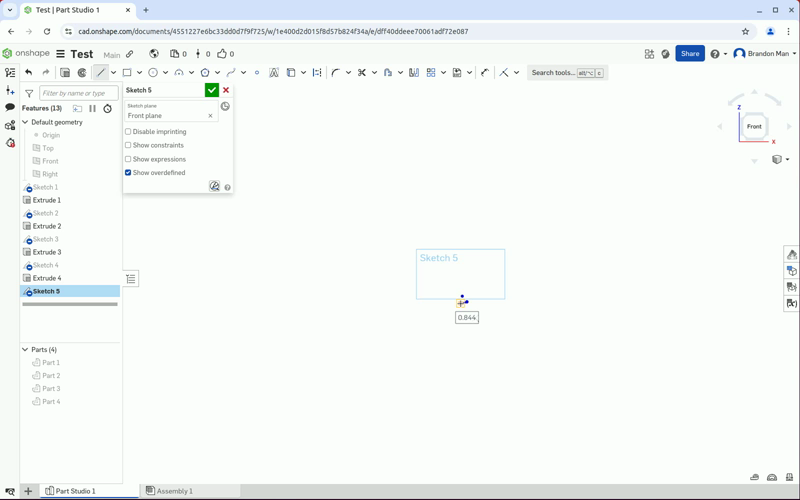
key(esc)
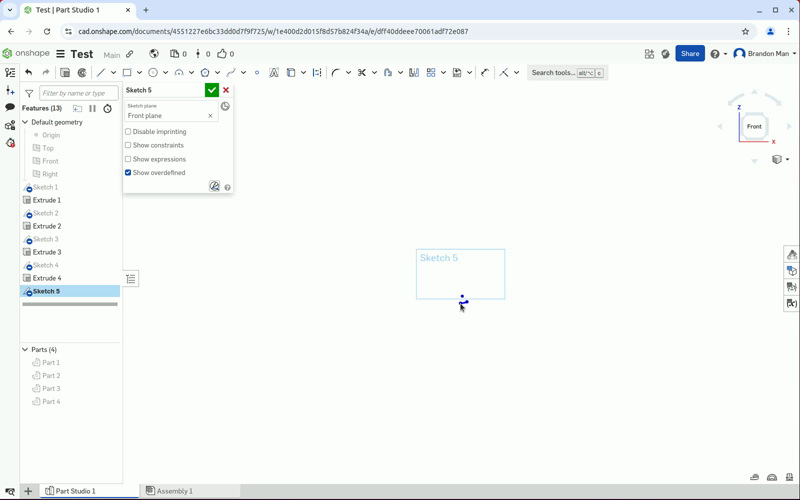
mouse_move(463, 302)
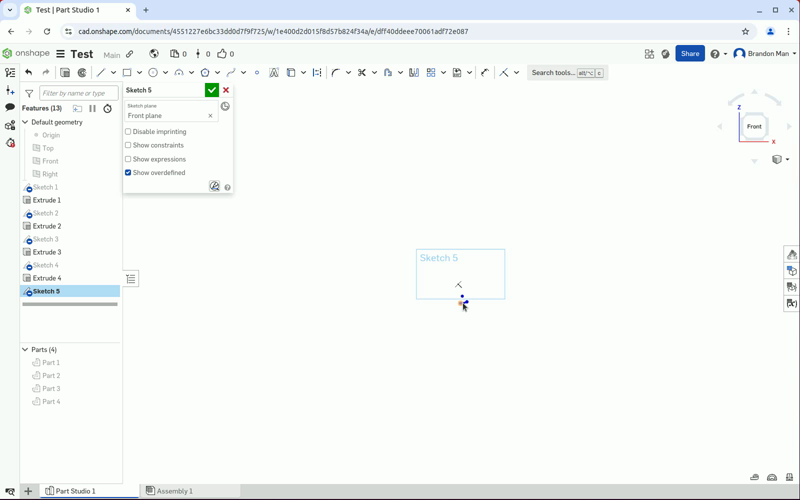
scroll(6)
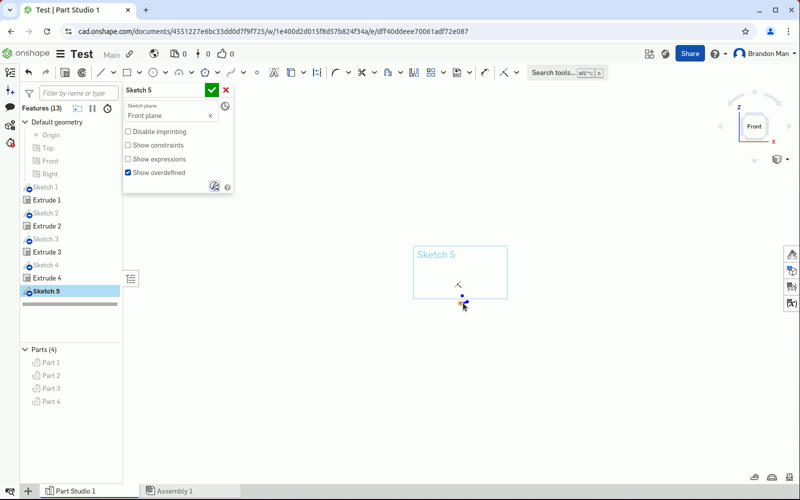
scroll(6)
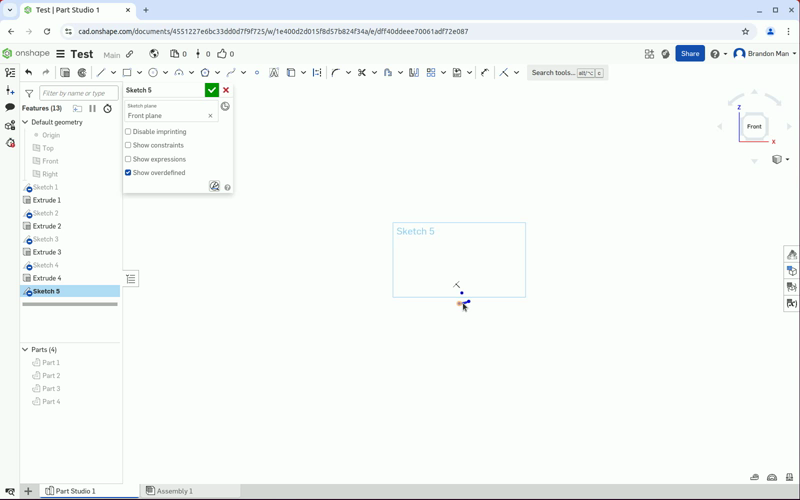
scroll(6)
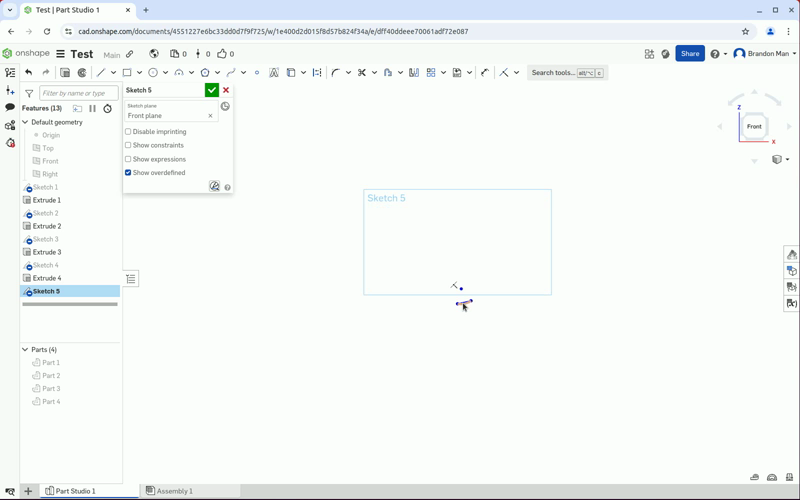
scroll(6)
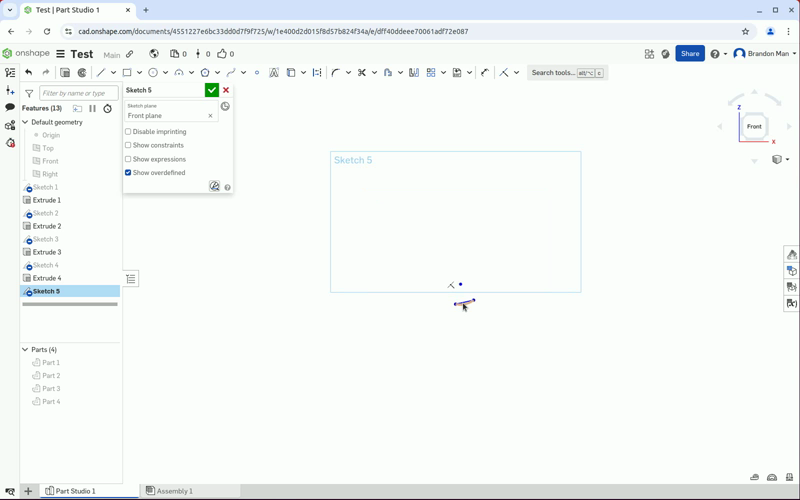
scroll(6)
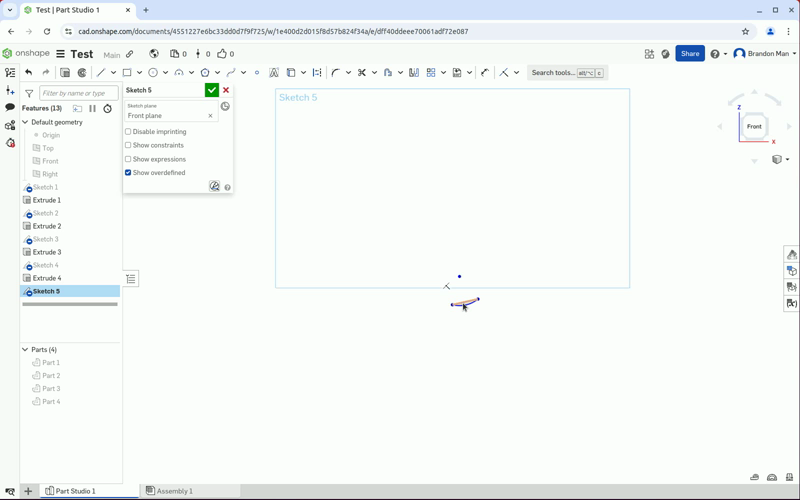
scroll(6)
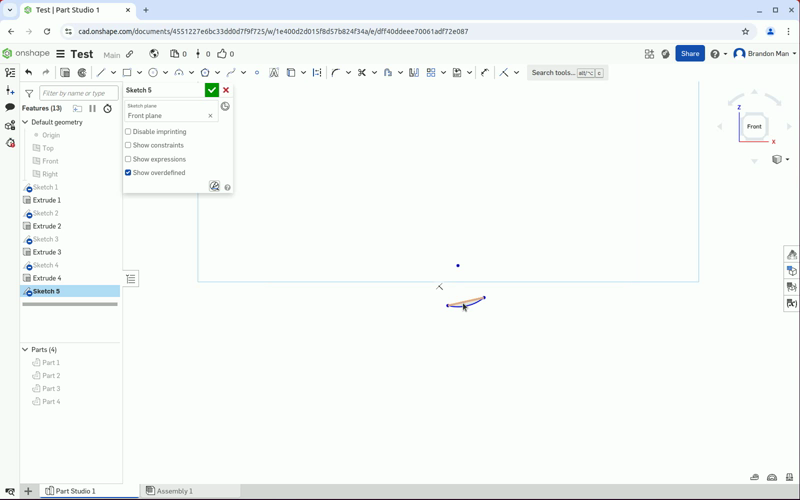
scroll(6)
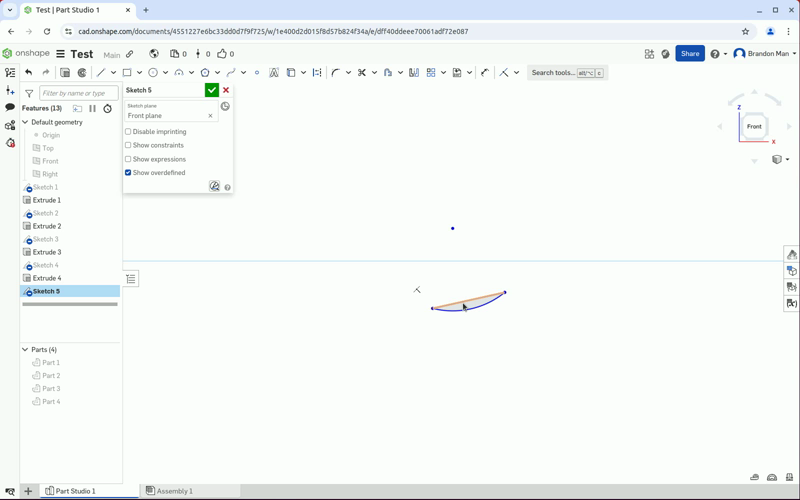
click(463, 302)
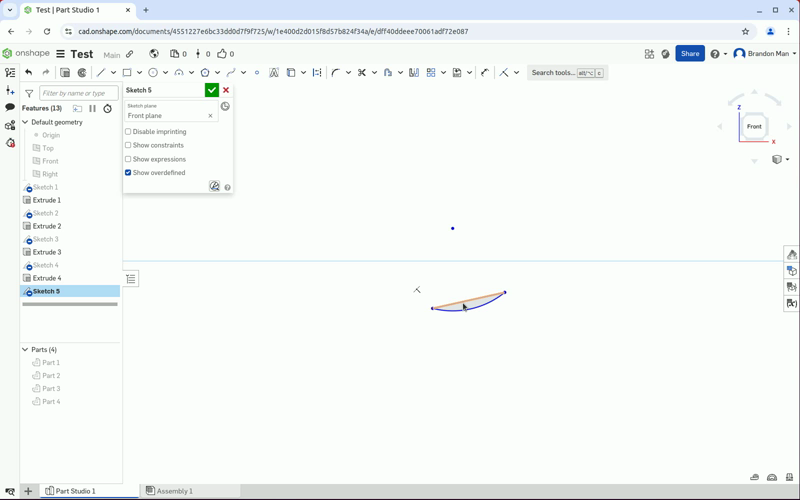
scroll(-6)
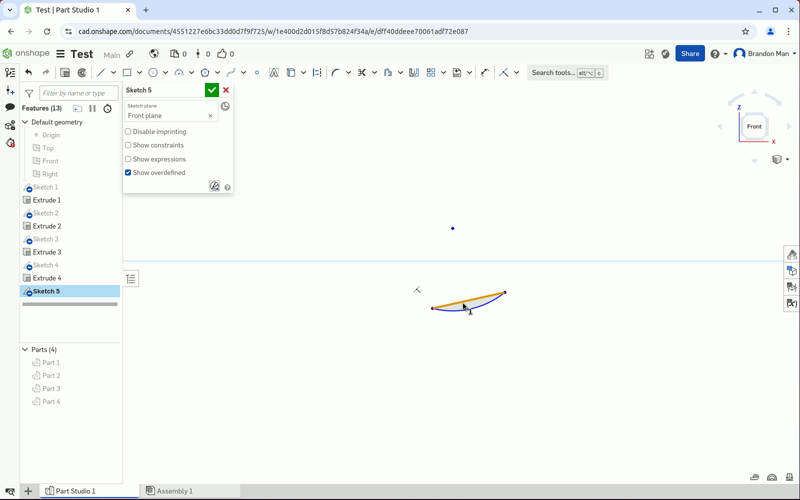
scroll(-6)
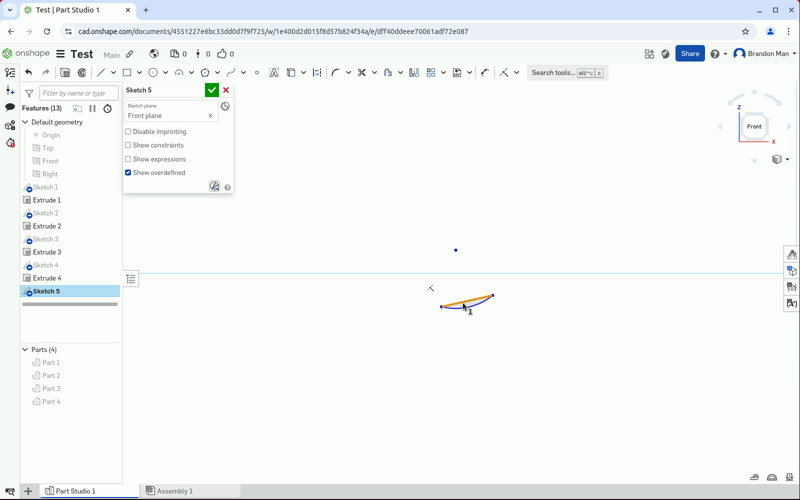
scroll(-6)
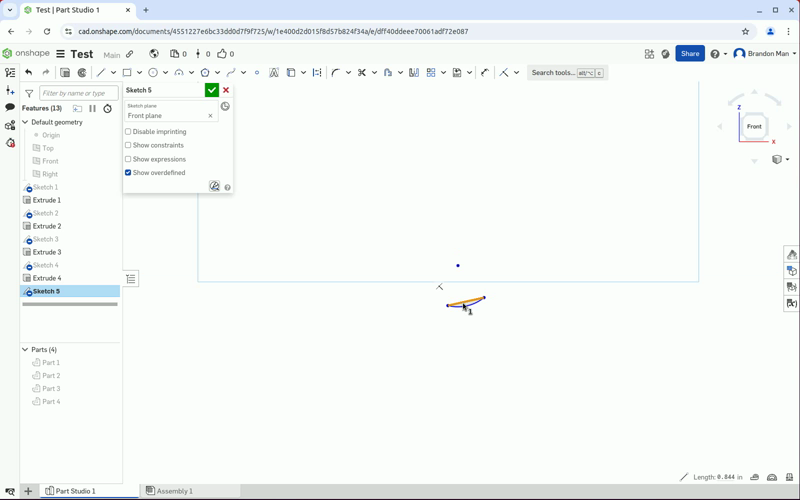
scroll(-6)
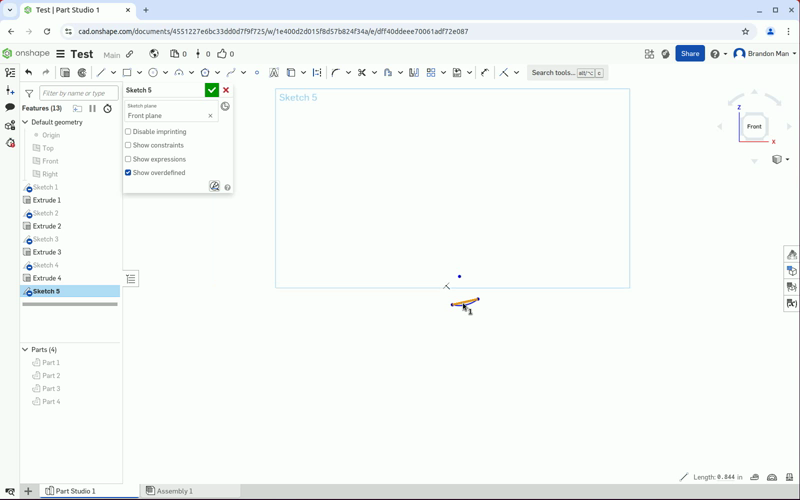
scroll(-6)
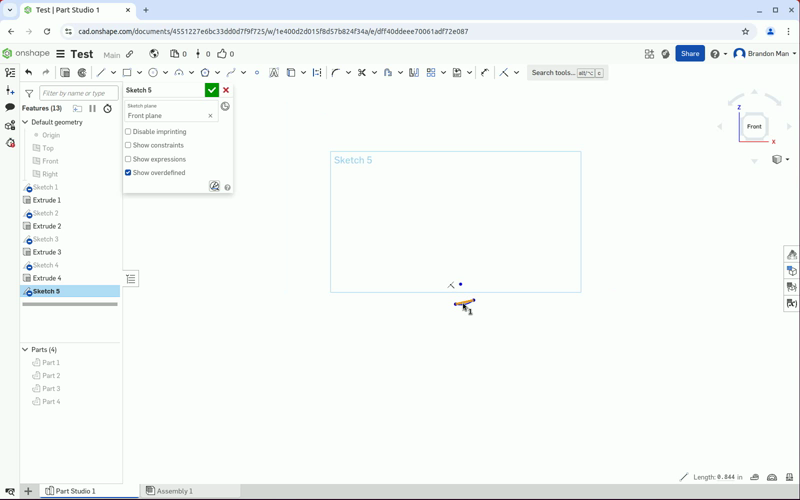
scroll(-6)
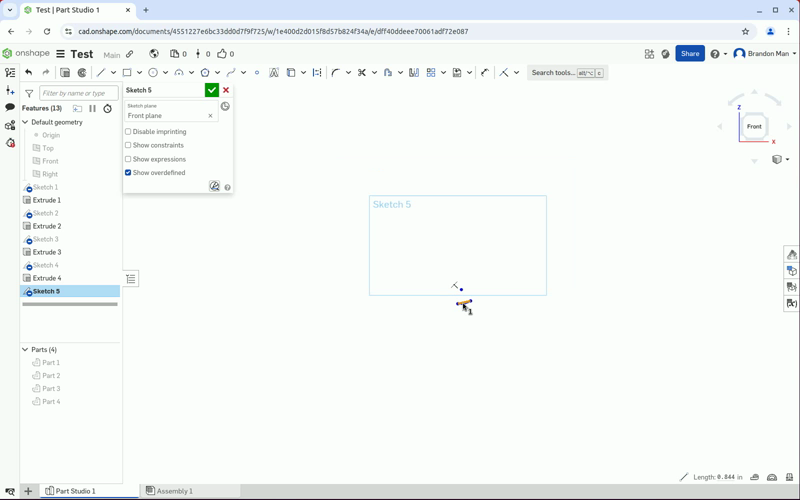
scroll(-6)
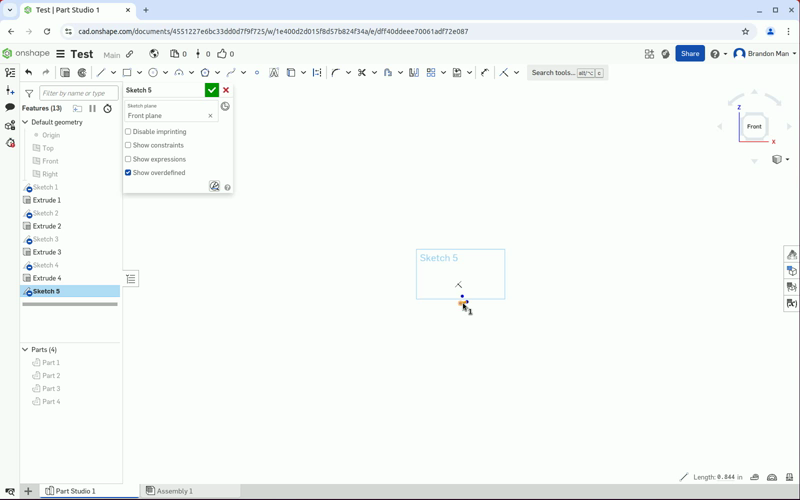
mouse_move(73, 352)
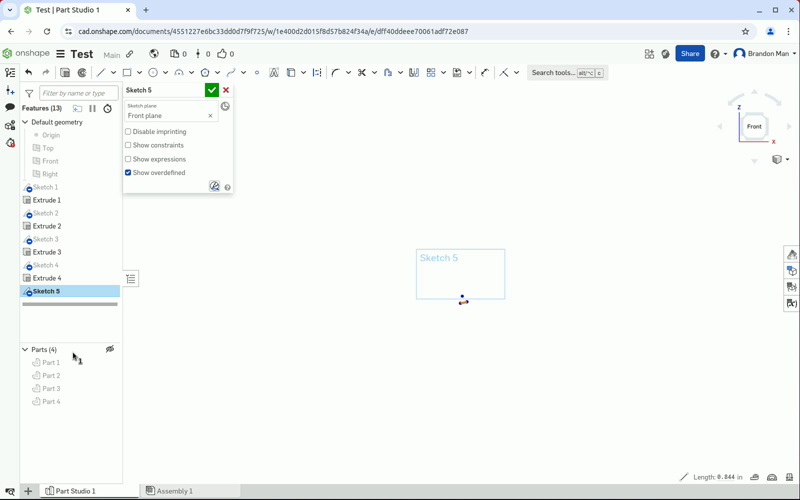
key(shift+y)
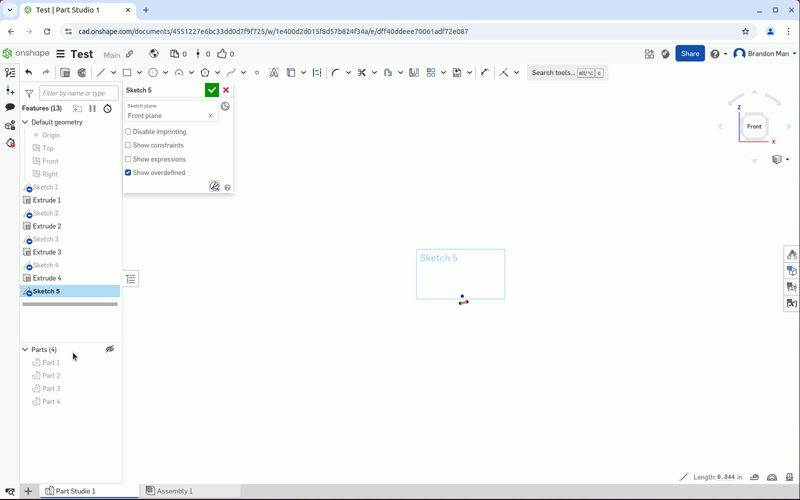
key(shift+e)
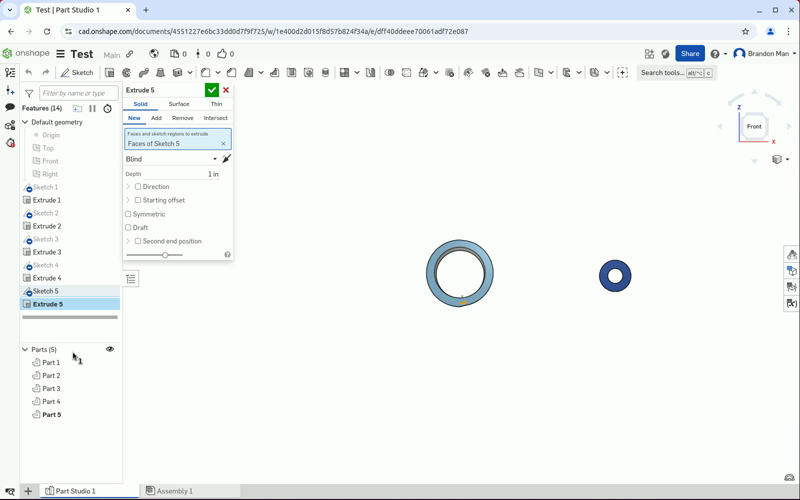
mouse_move(143, 106)
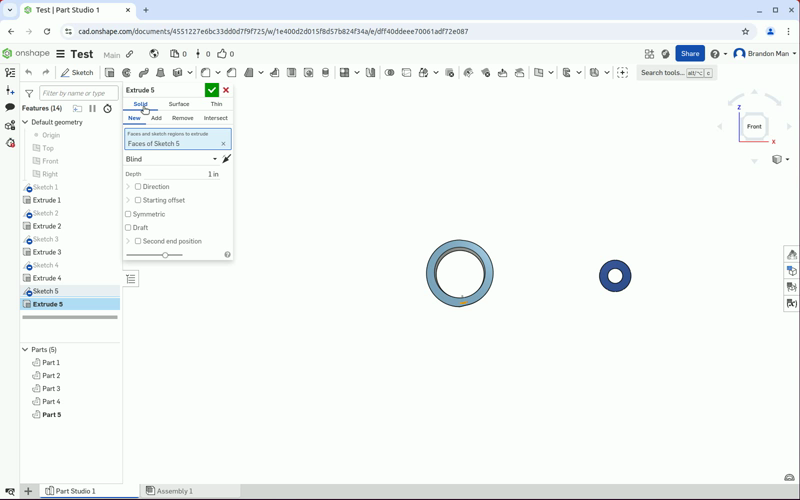
click(143, 106)
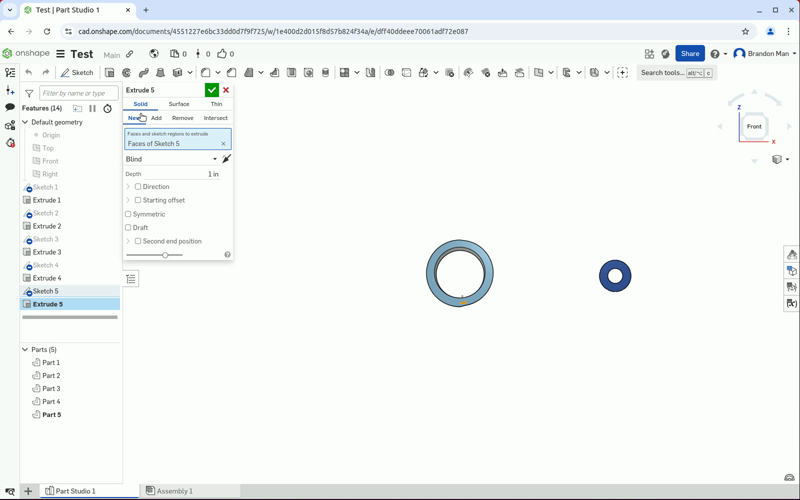
mouse_move(137, 120)
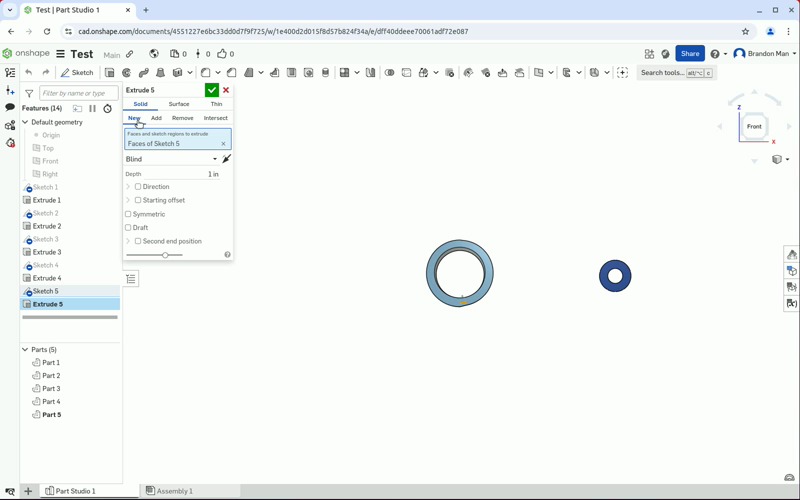
click(137, 120)
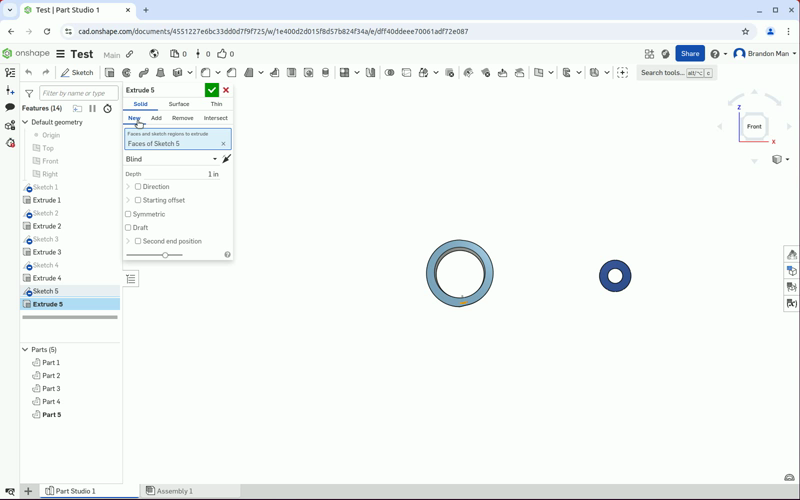
key(tab, 4)
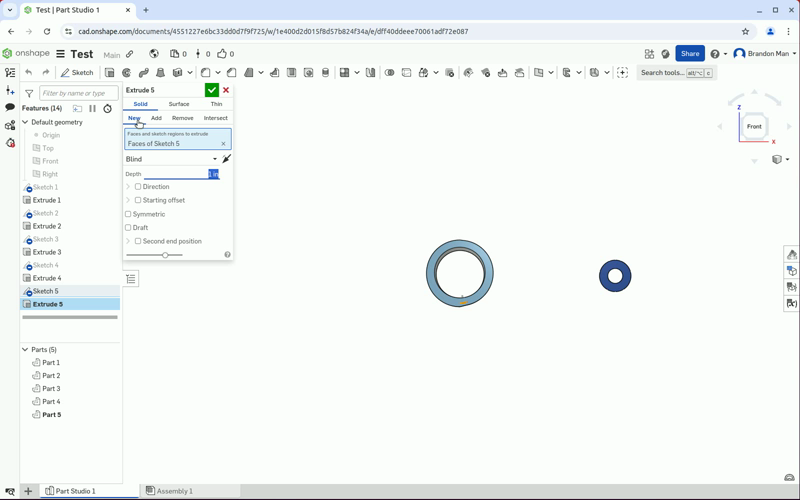
text(4.092)
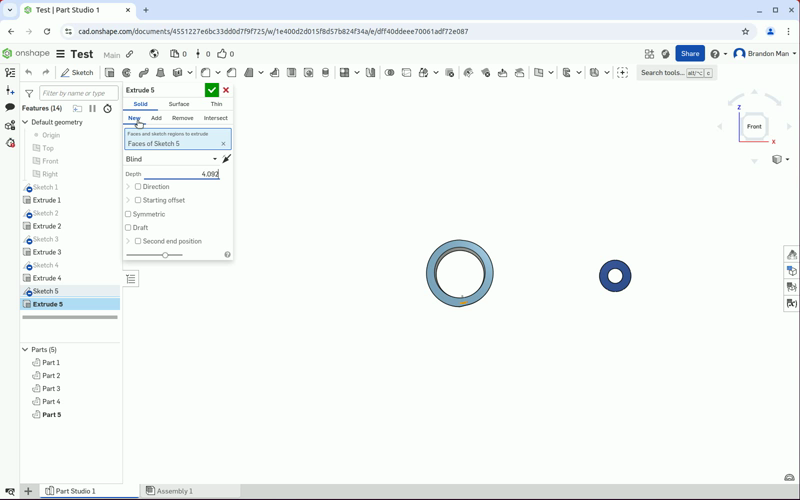
key(enter)
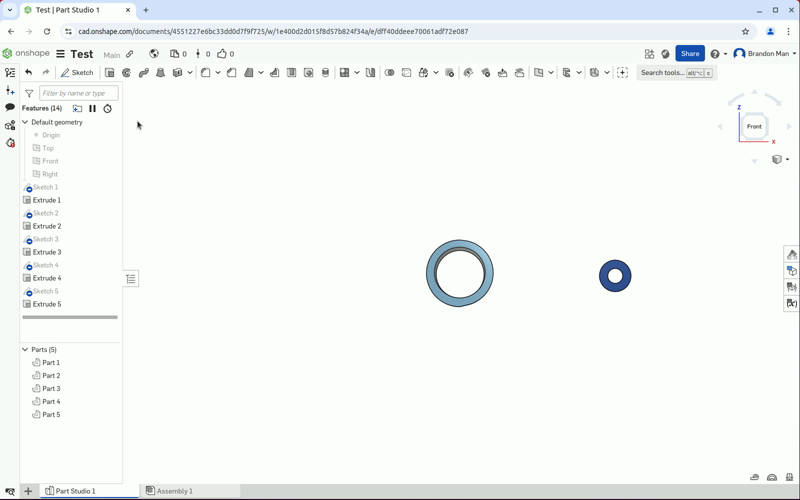
key(shift+h)
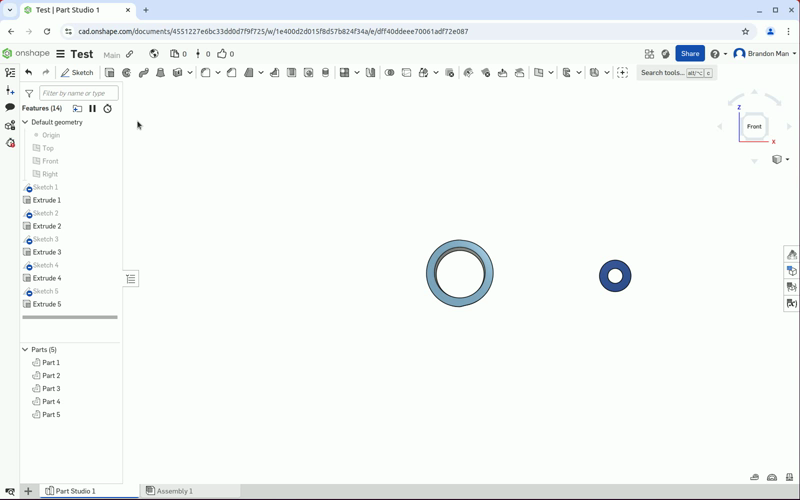
key(shift+h)
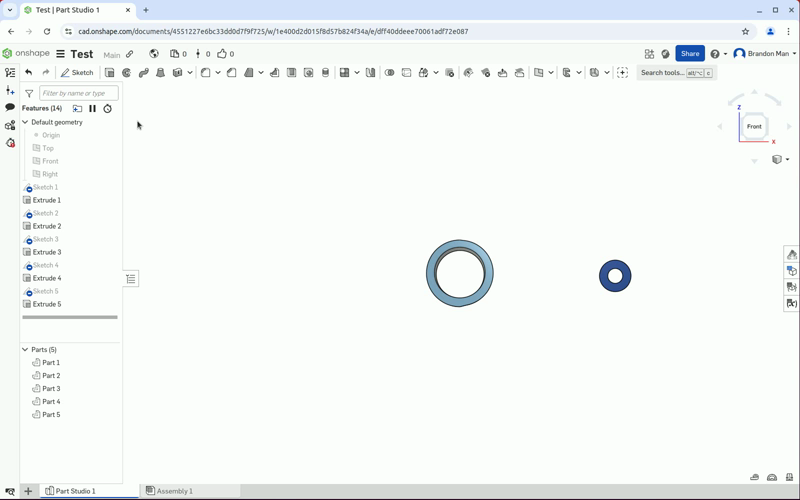
mouse_move(73, 189)
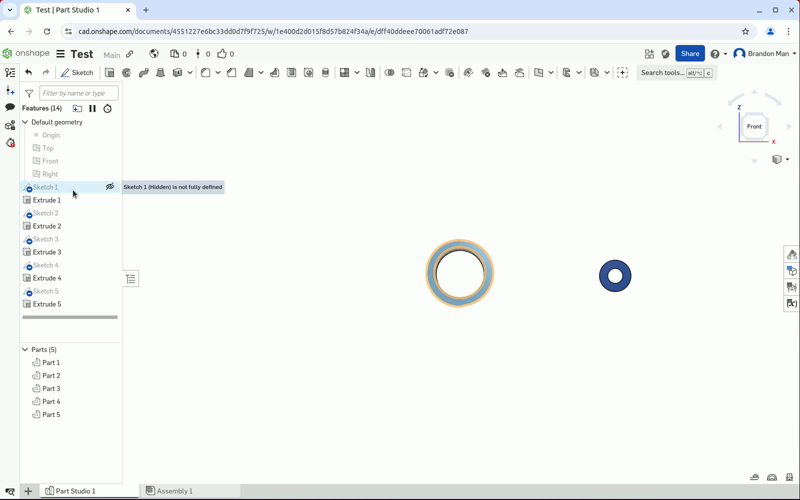
click(73, 189)
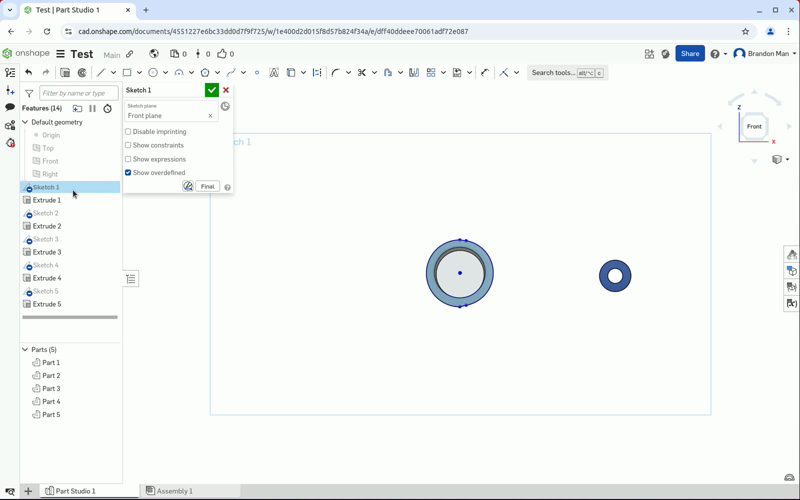
mouse_move(229, 92)
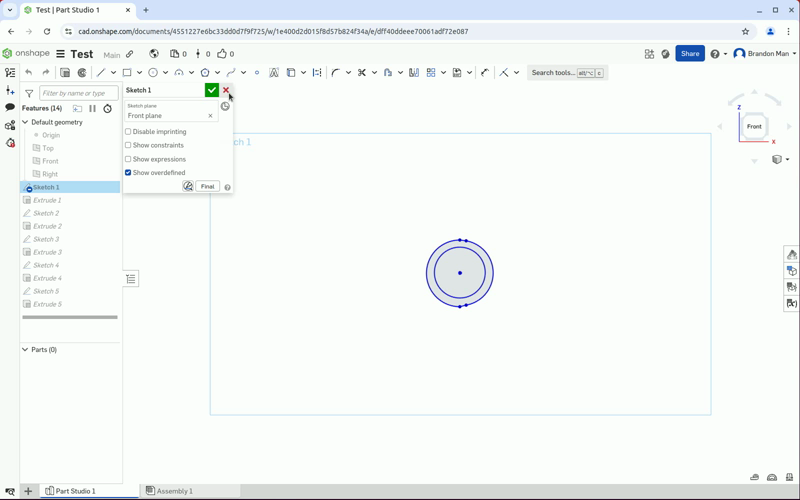
click(229, 92)
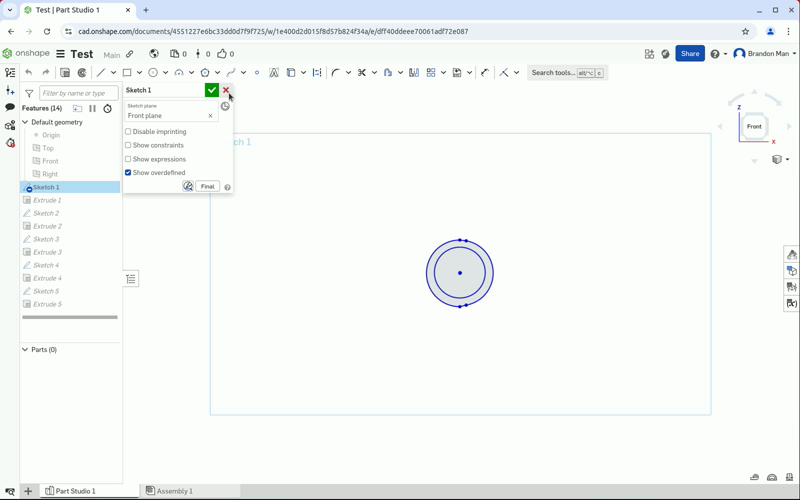
key(shift+s)
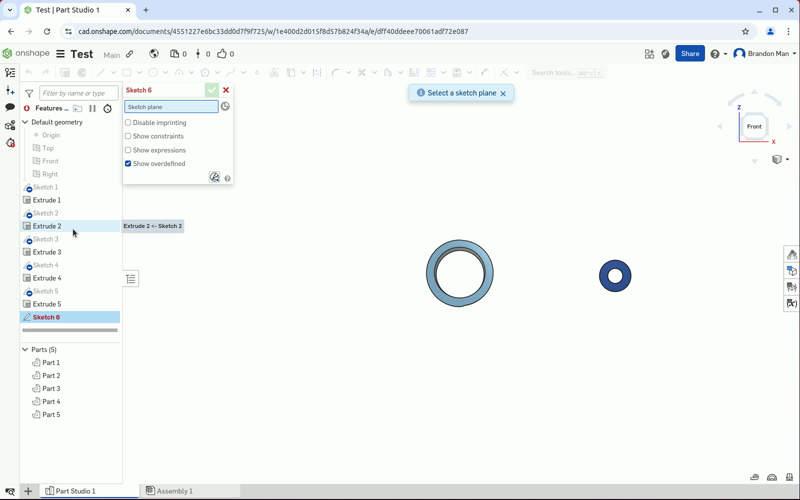
scroll(3)
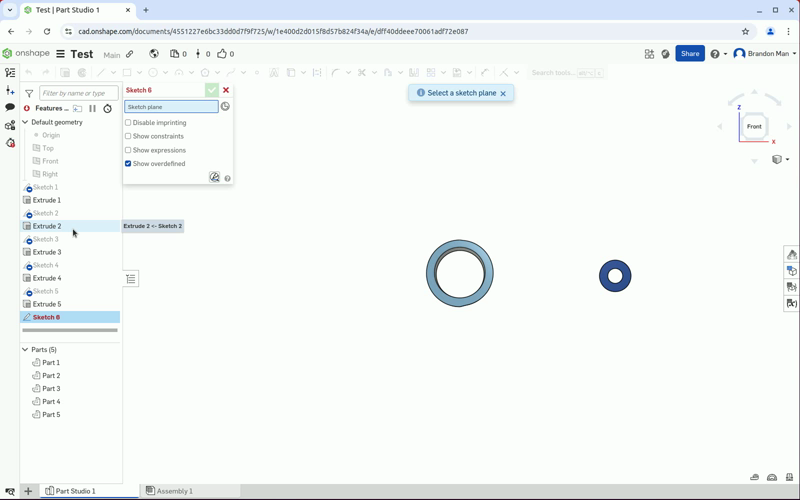
mouse_move(73, 163)
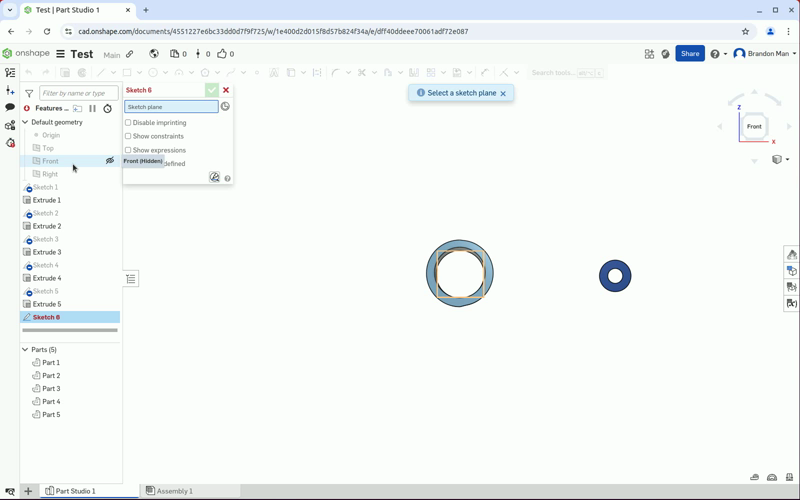
click(73, 163)
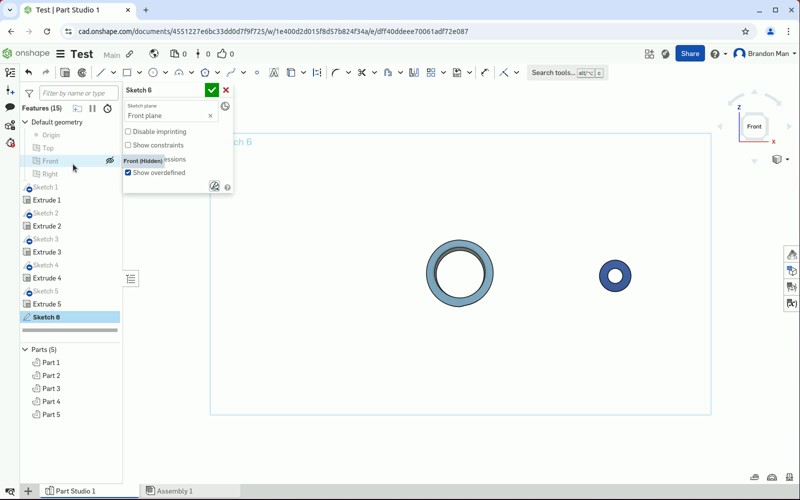
mouse_move(73, 352)
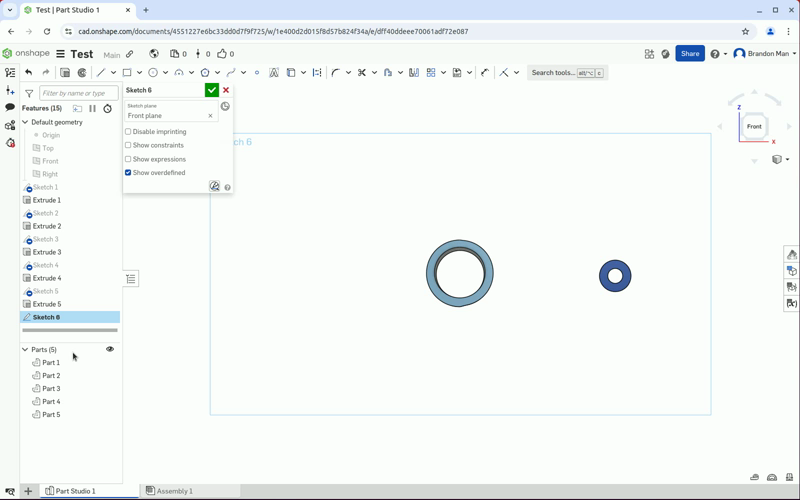
key(y)
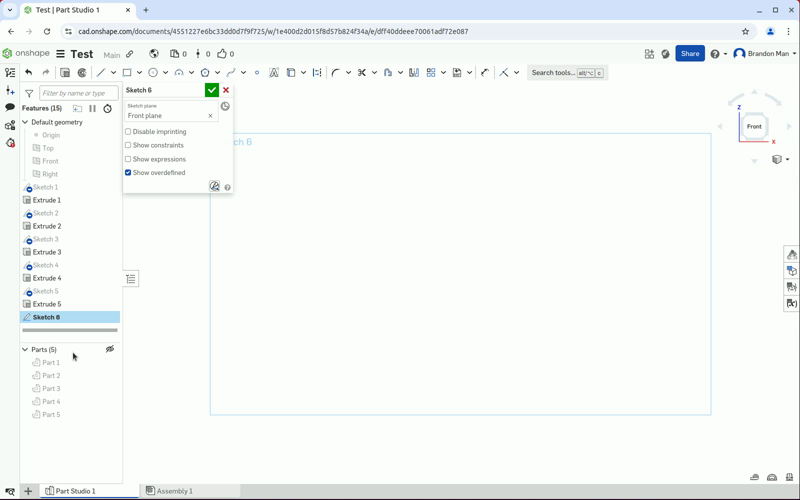
key(c)
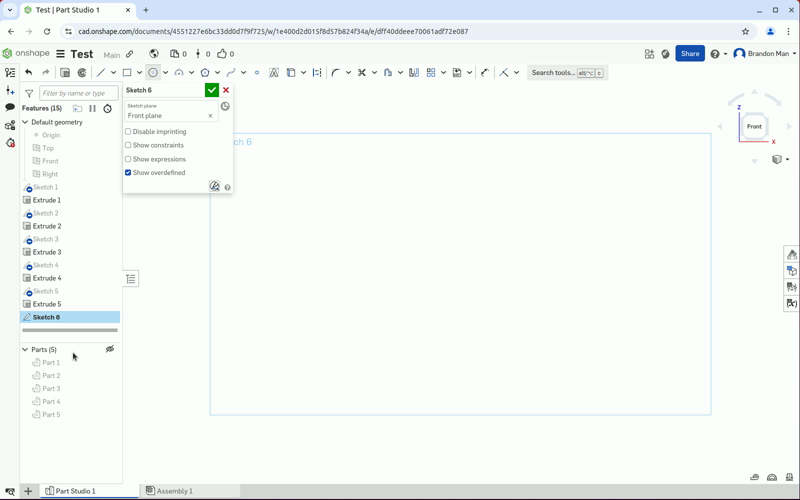
key_down(shift)
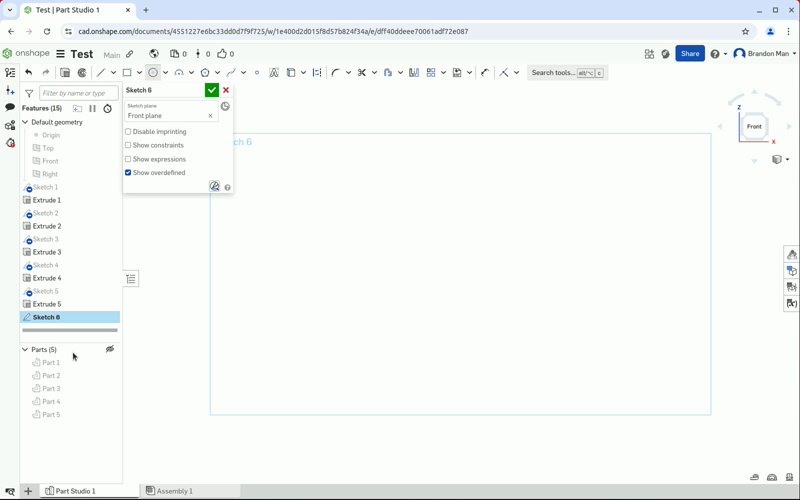
mouse_move(564, 282)
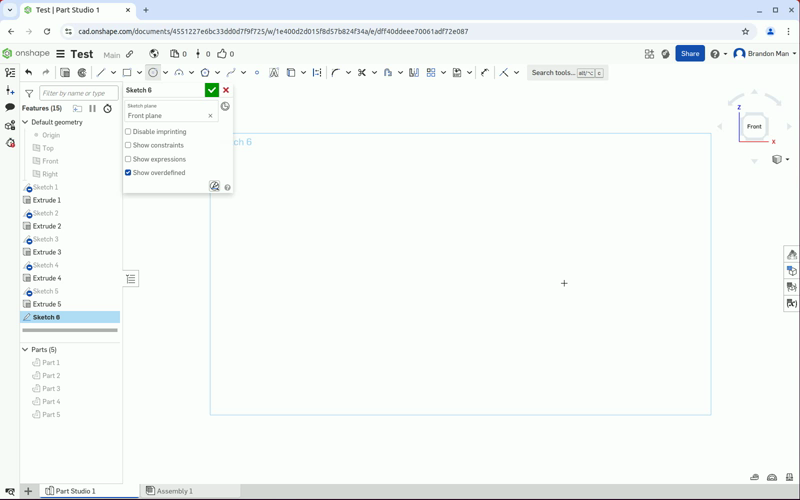
click(564, 282)
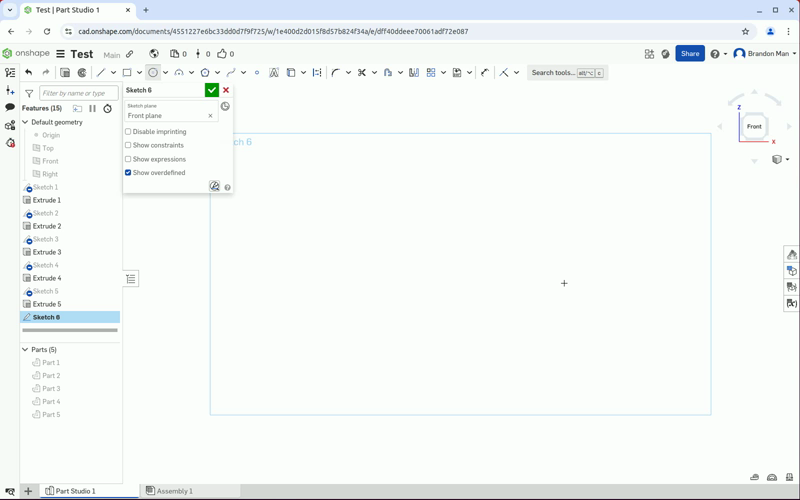
key_up(shift)
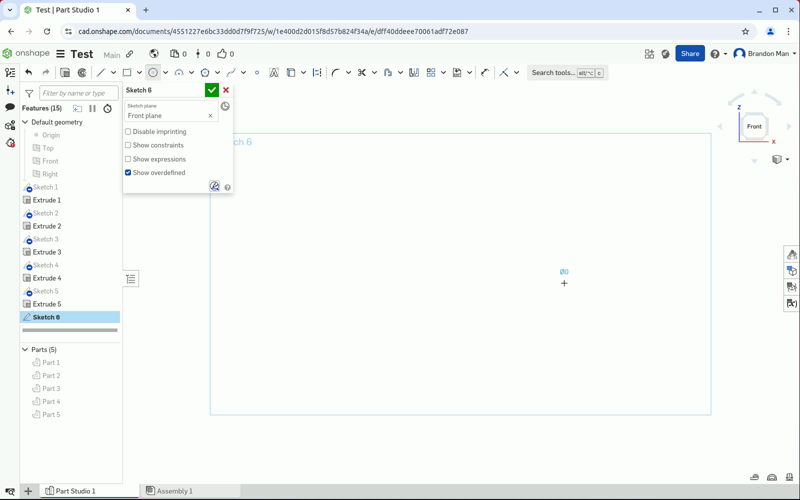
mouse_move(574, 282)
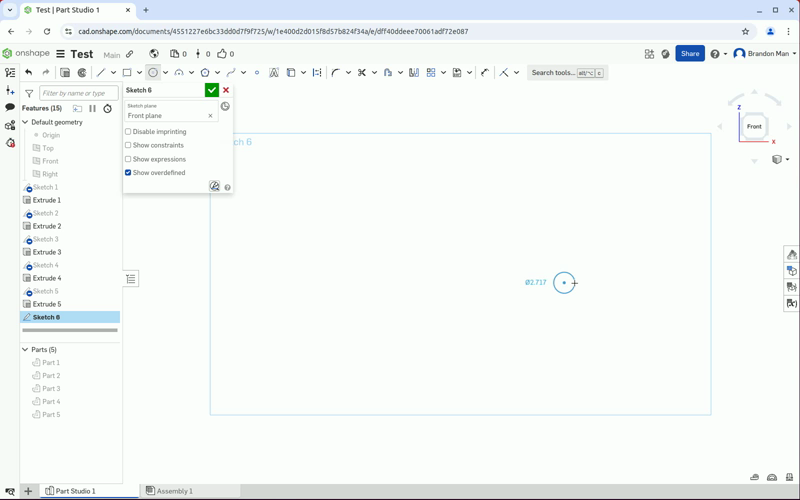
click(574, 282)
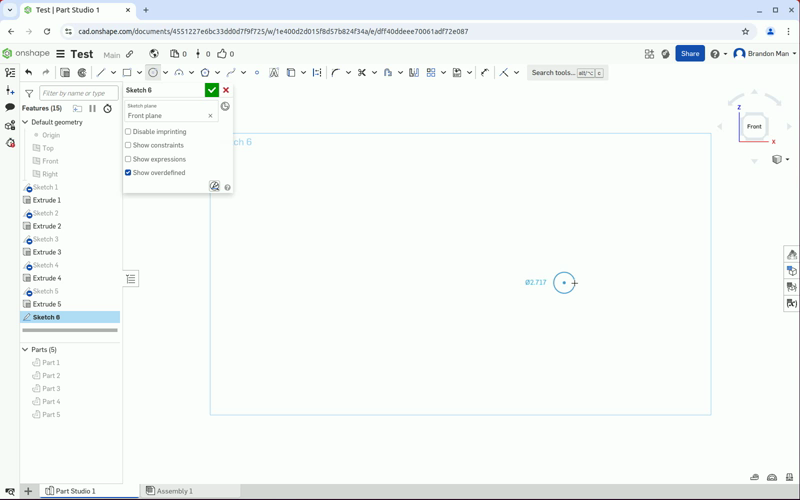
key(esc)
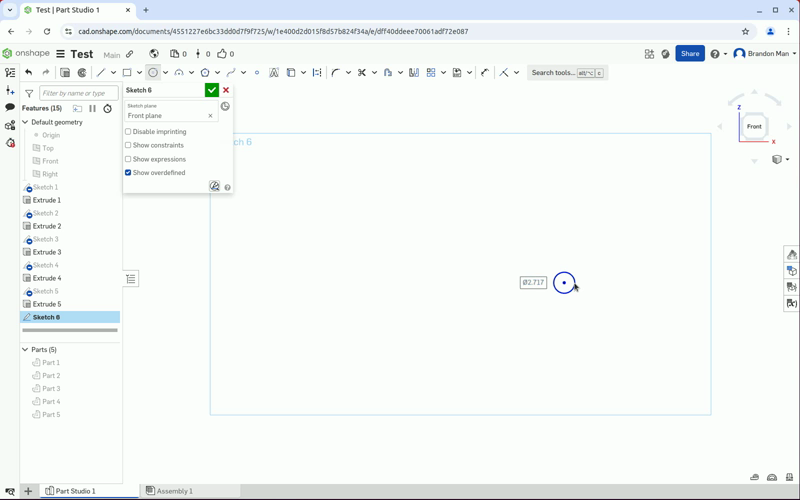
key(c)
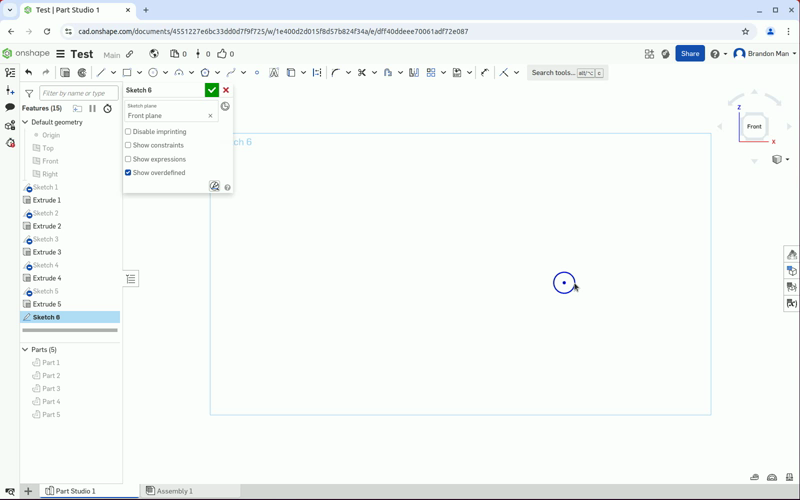
key_down(shift)
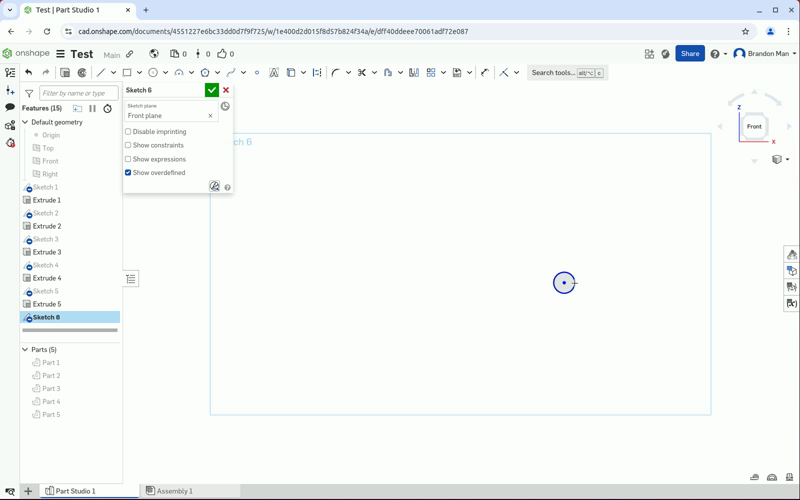
mouse_move(564, 282)
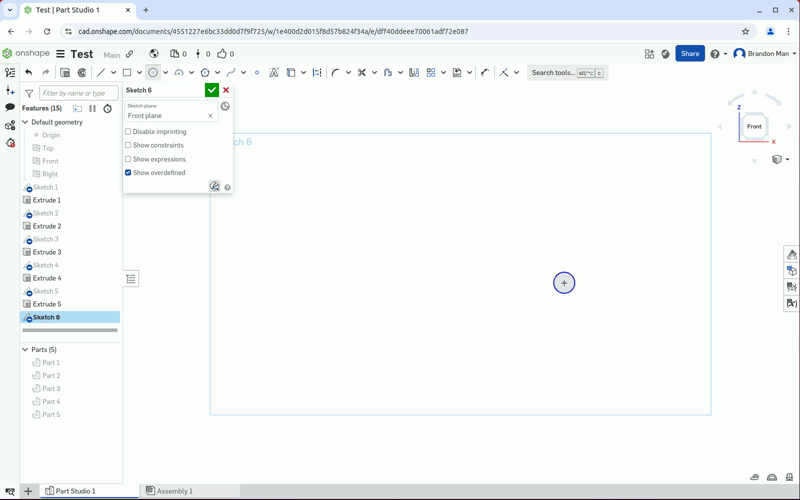
click(564, 282)
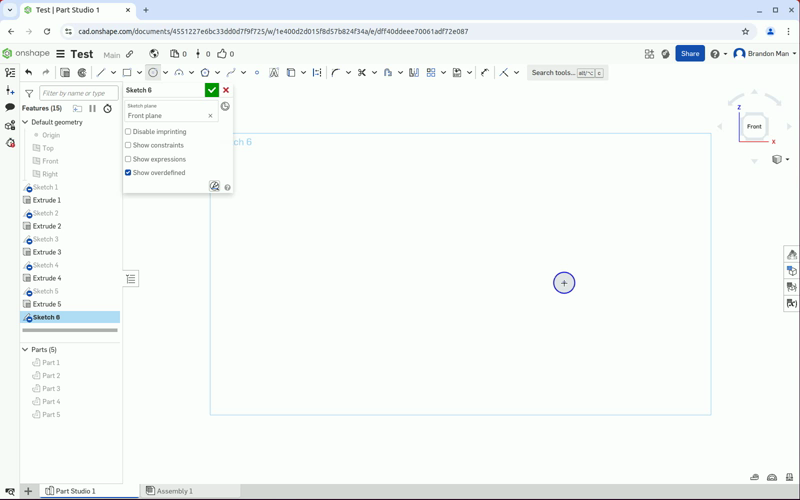
key_up(shift)
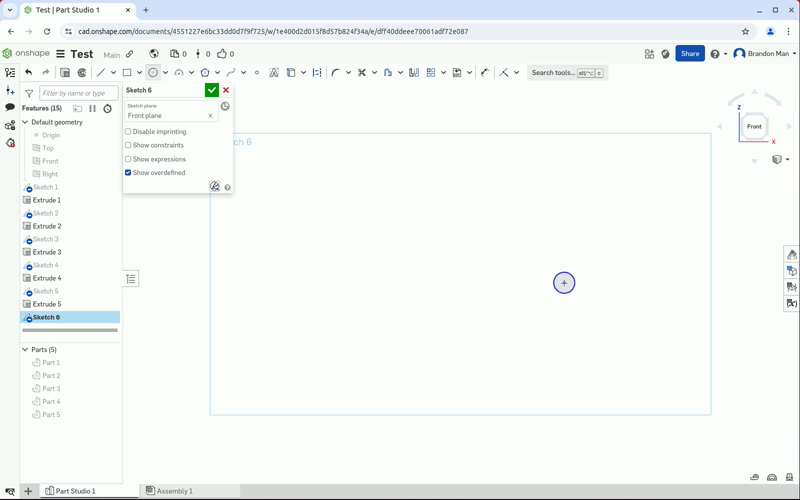
mouse_move(569, 282)
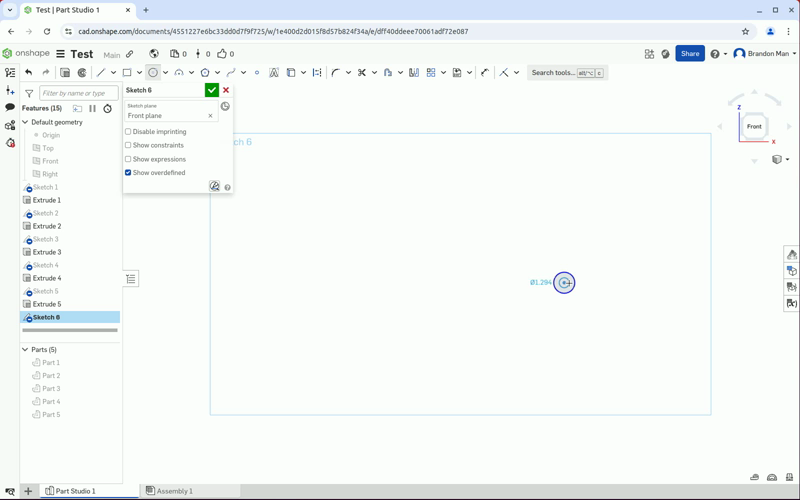
click(569, 282)
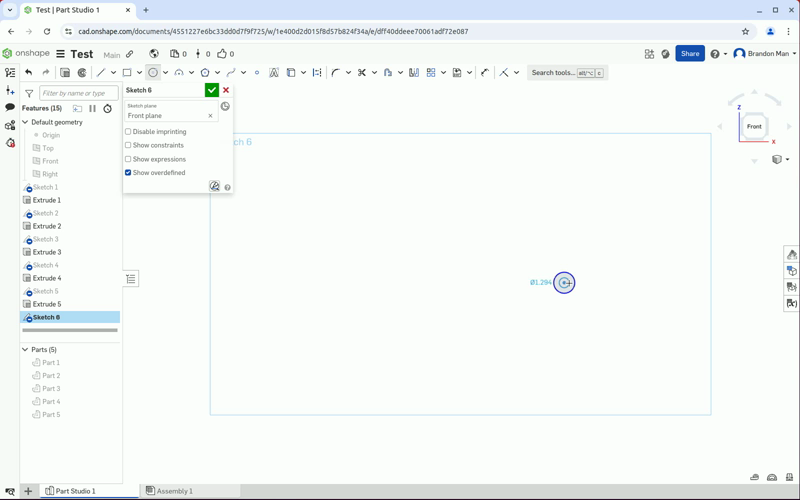
key(esc)
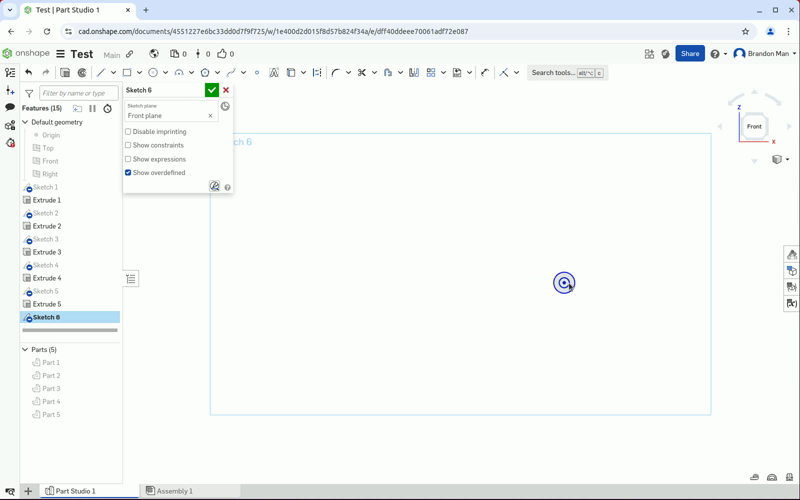
mouse_move(569, 275)
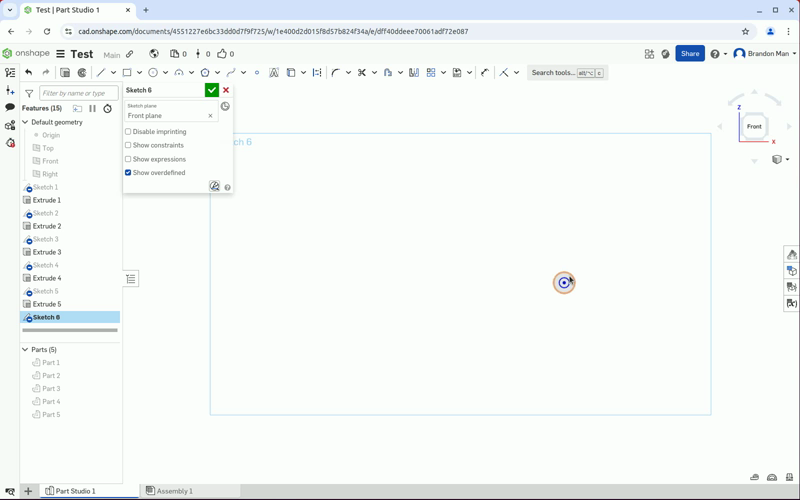
scroll(6)
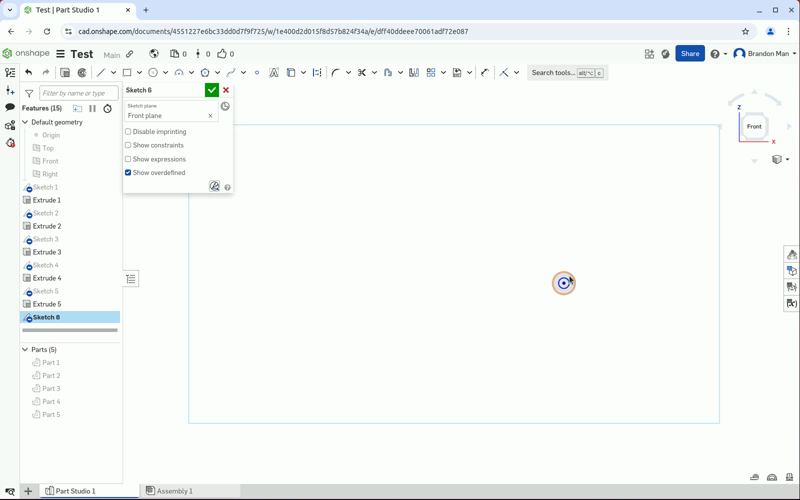
scroll(6)
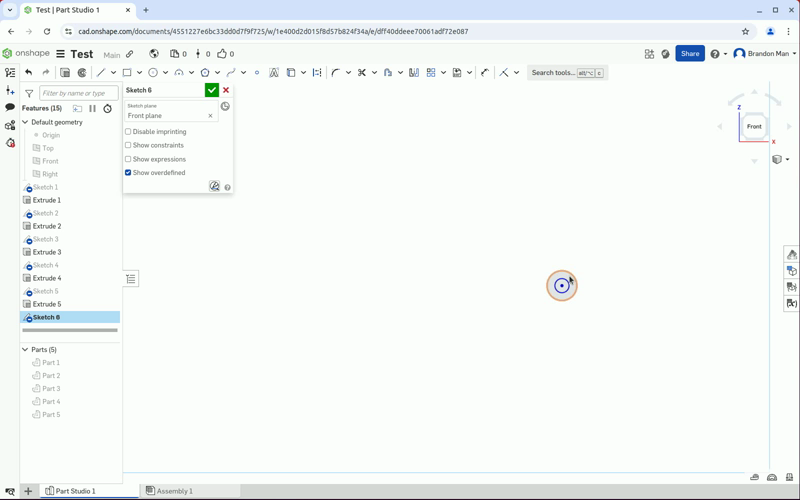
scroll(6)
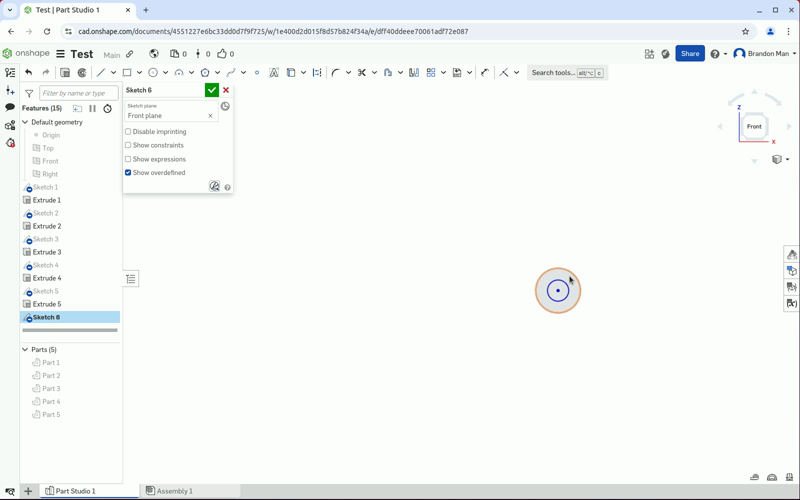
scroll(6)
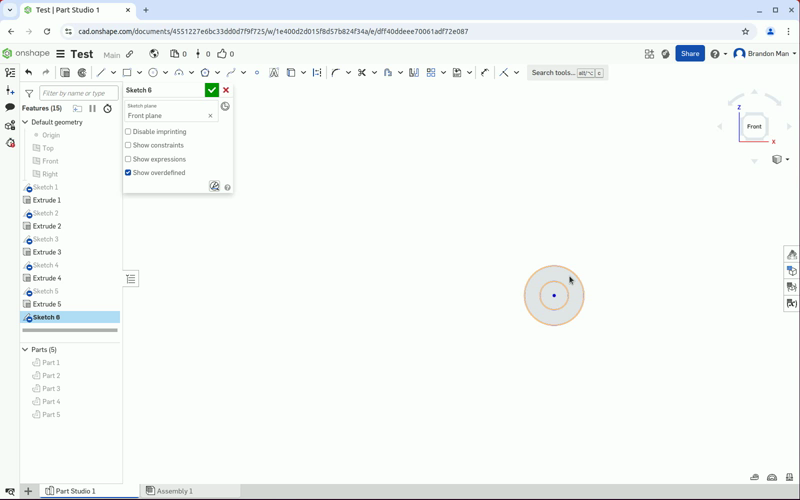
scroll(6)
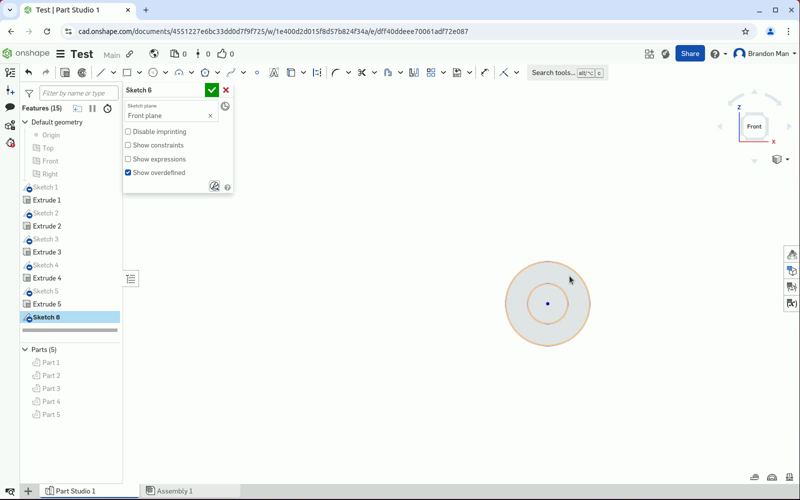
scroll(6)
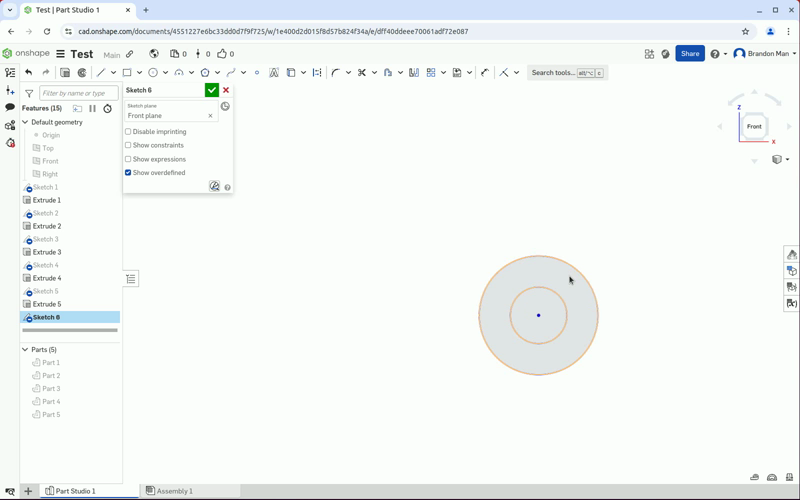
scroll(6)
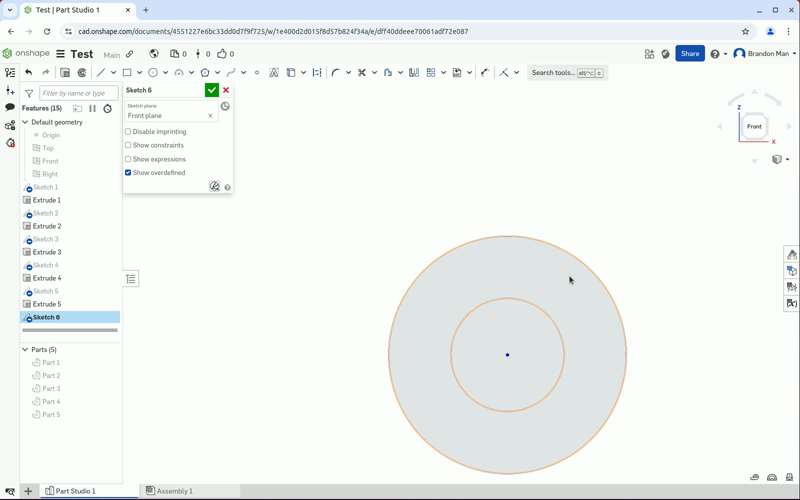
click(569, 275)
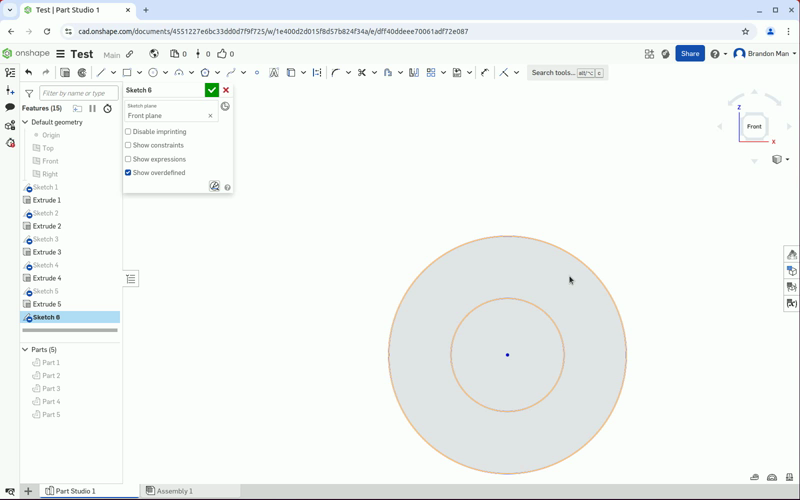
scroll(-6)
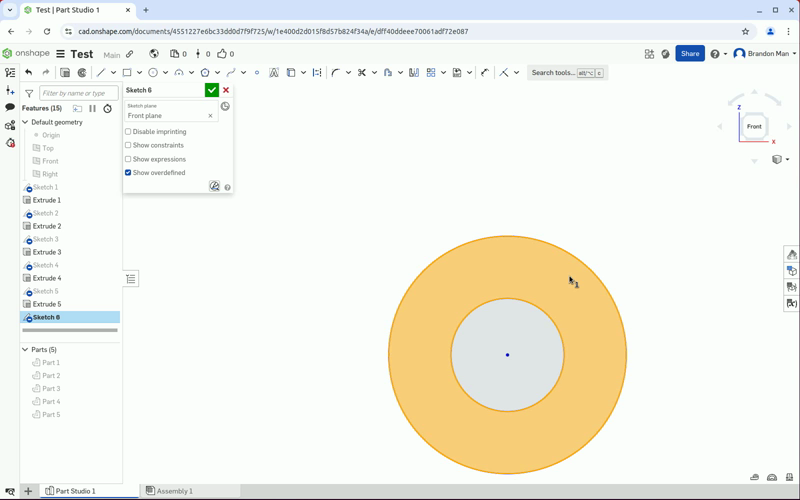
scroll(-6)
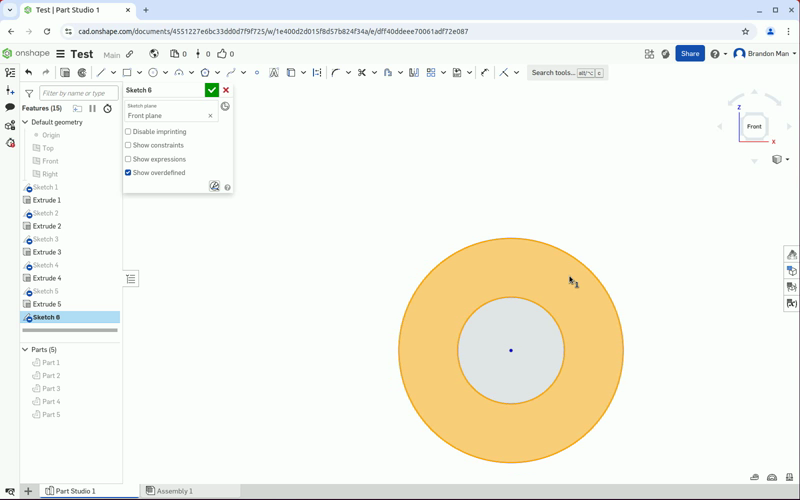
scroll(-6)
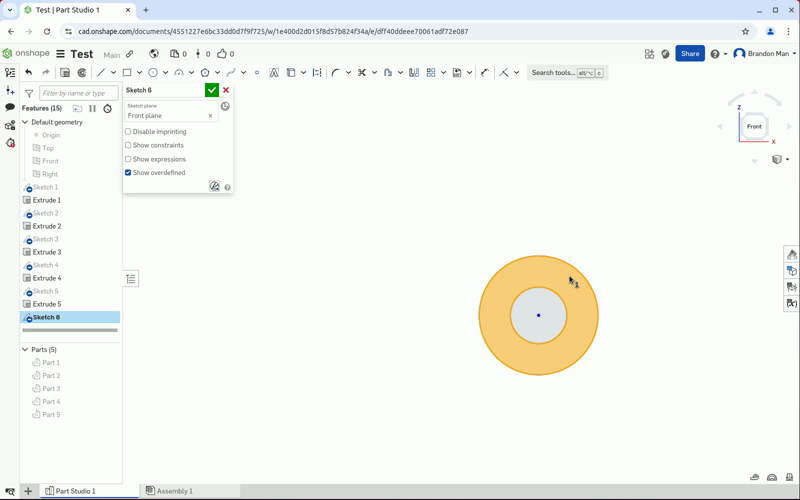
scroll(-6)
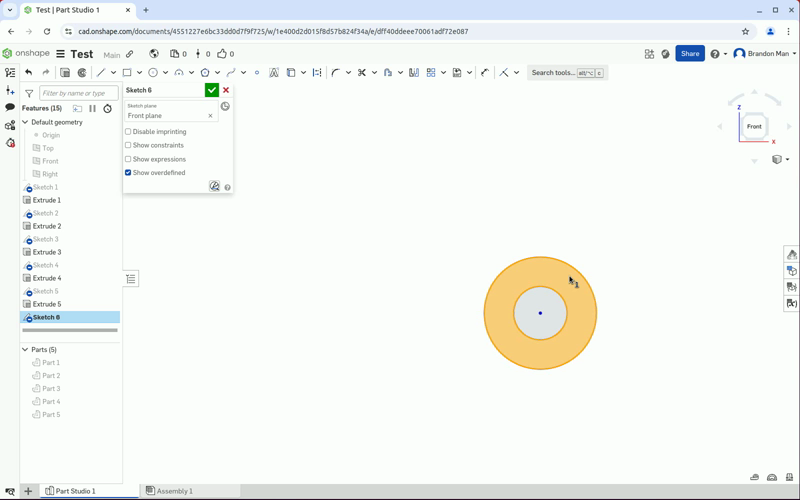
scroll(-6)
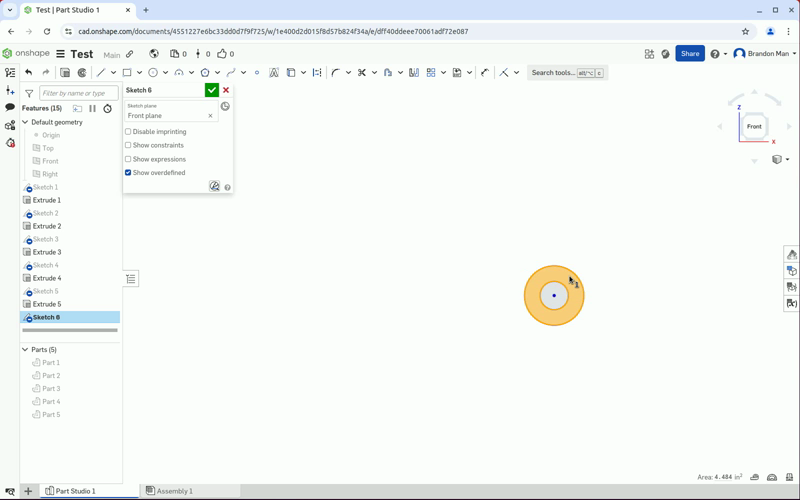
scroll(-6)
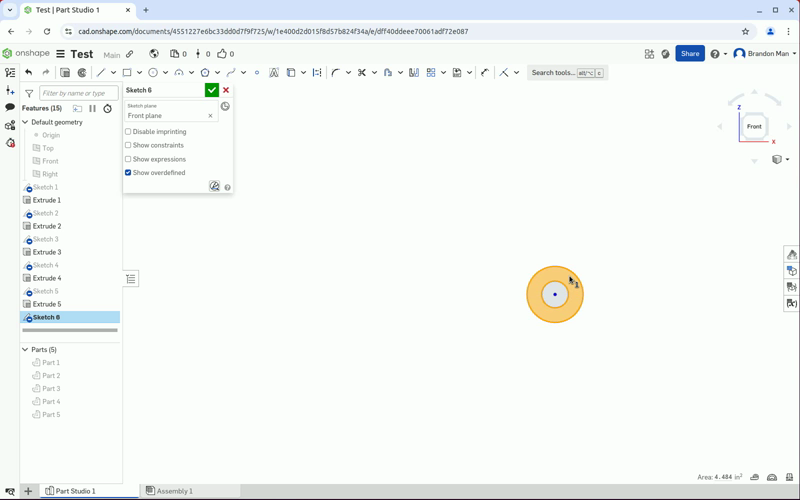
scroll(-6)
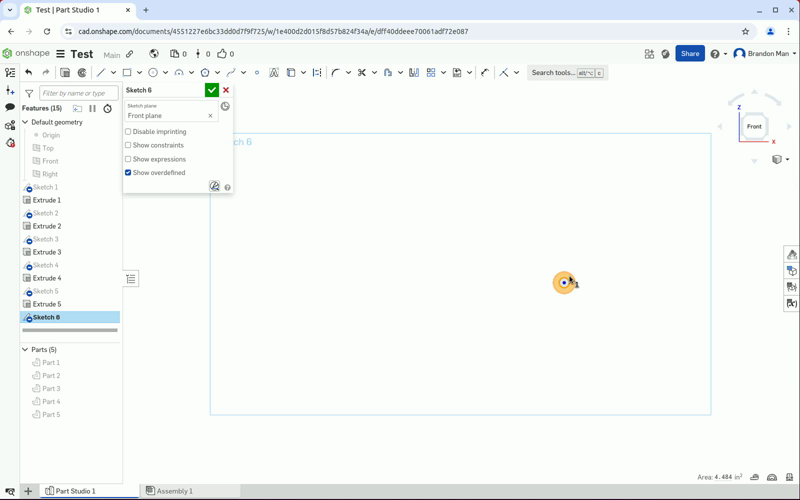
mouse_move(73, 352)
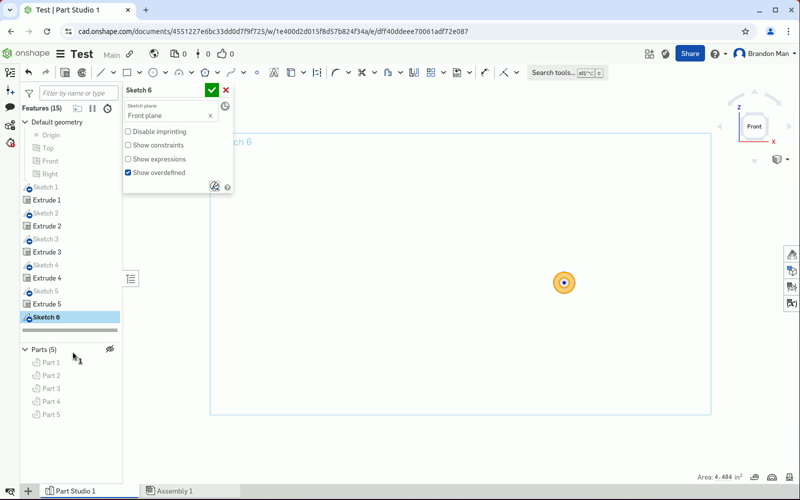
key(shift+y)
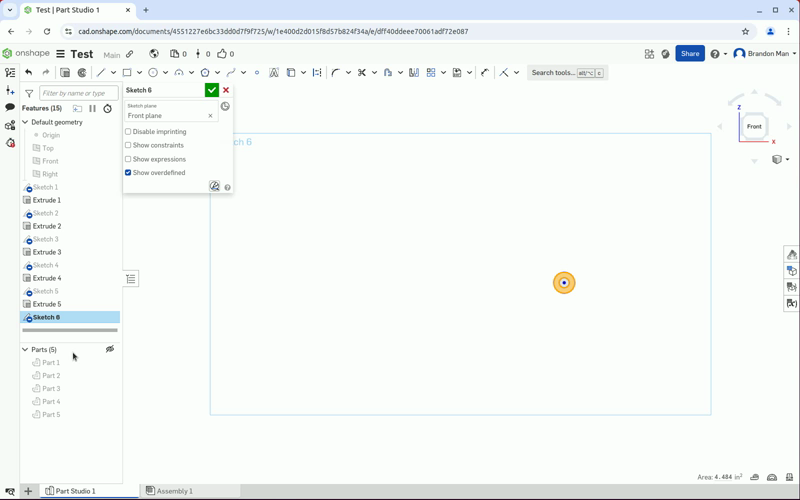
key(shift+e)
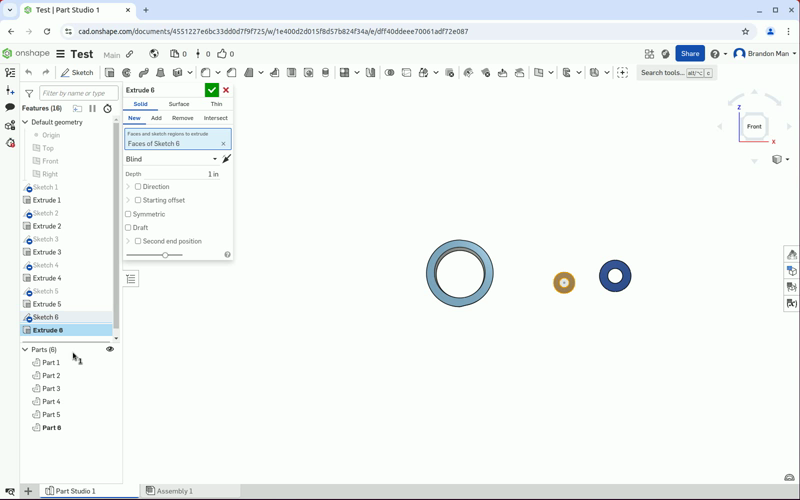
mouse_move(143, 106)
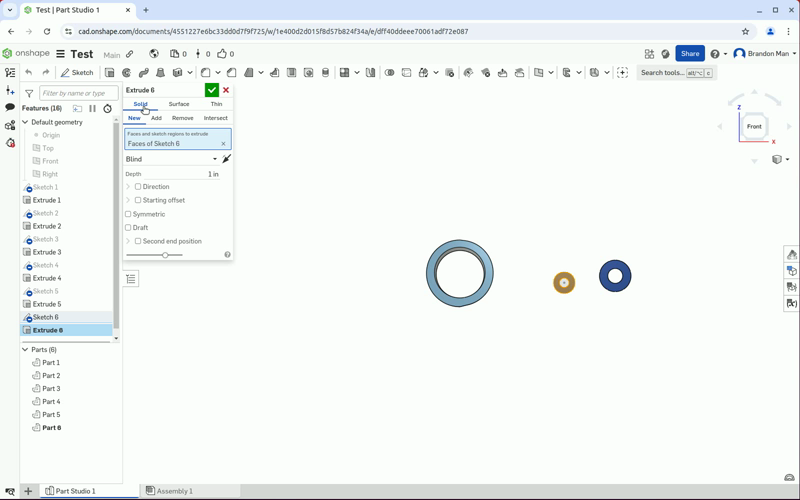
click(143, 106)
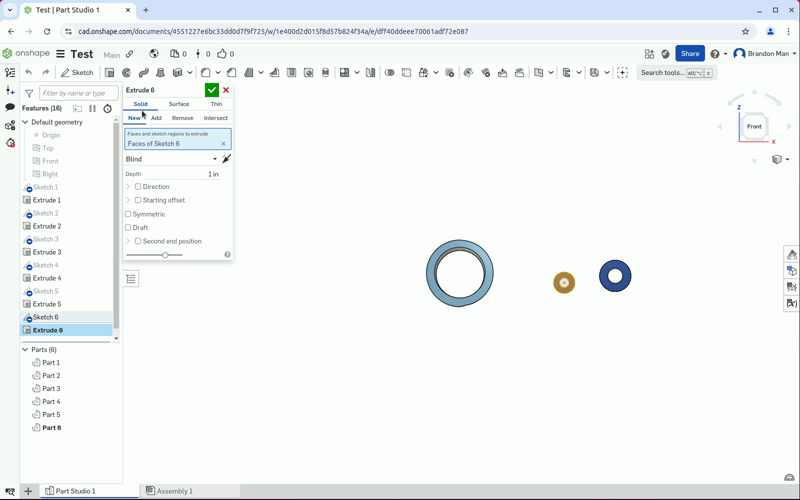
mouse_move(137, 120)
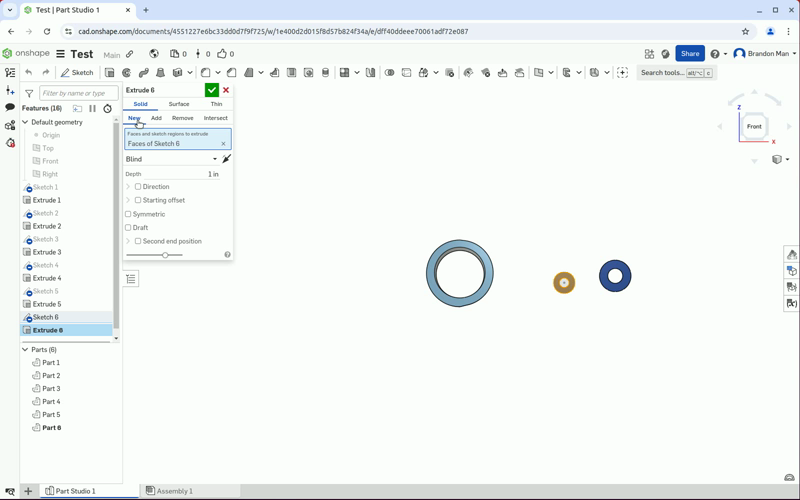
click(137, 120)
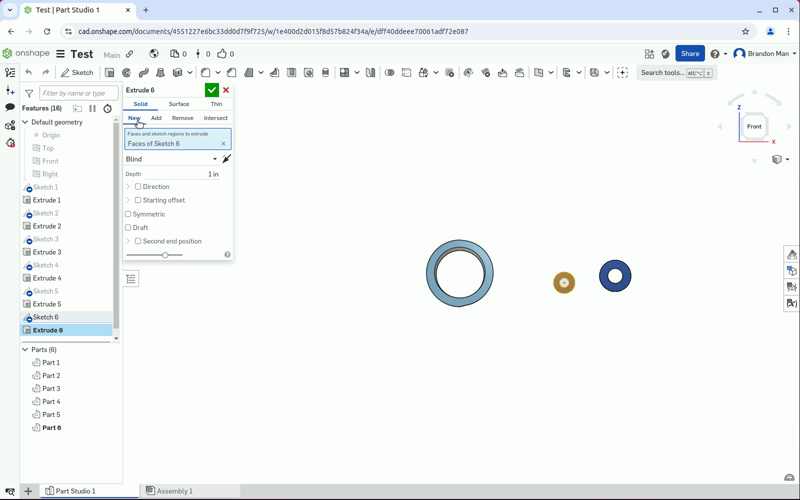
key(tab, 4)
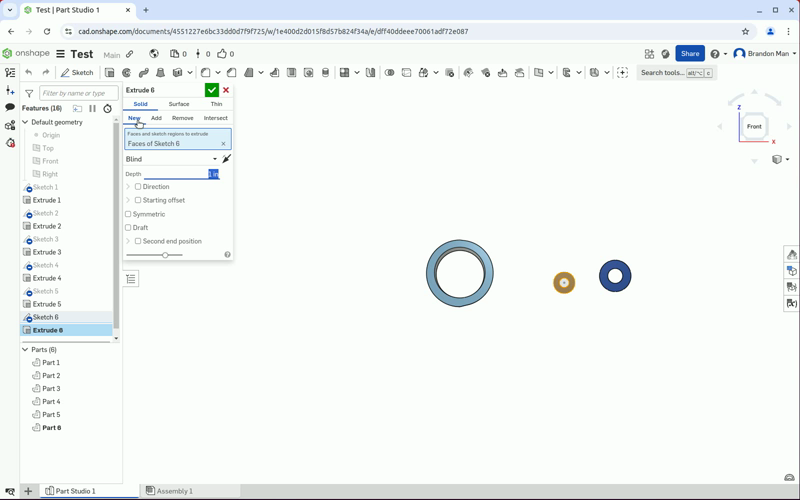
text(4.092)
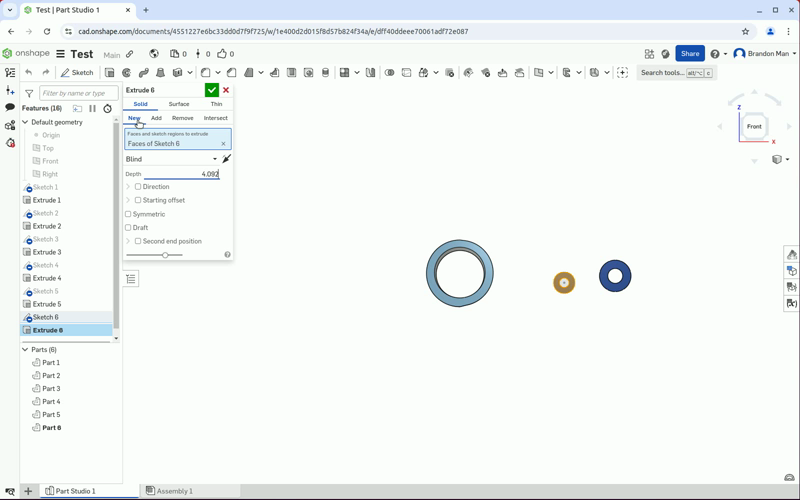
key(enter)
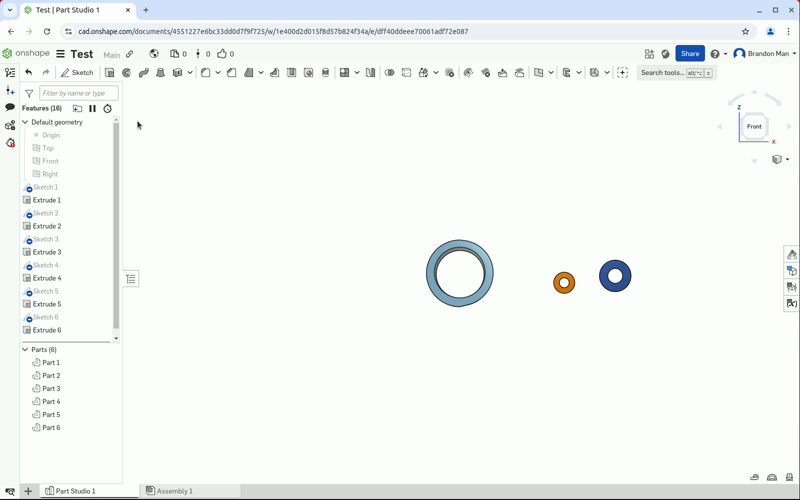
key(shift+h)
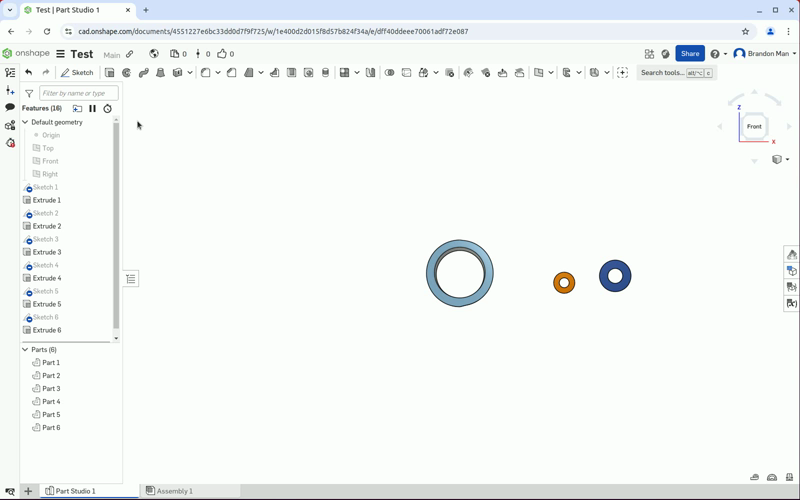
key(shift+h)
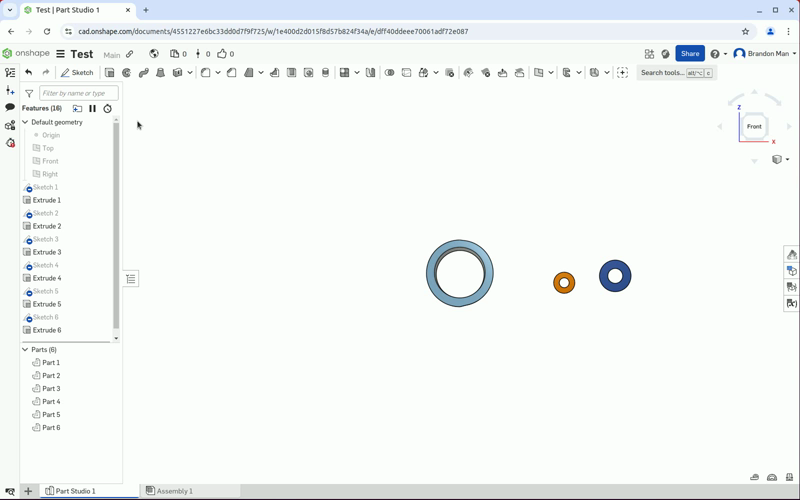
mouse_move(69, 189)
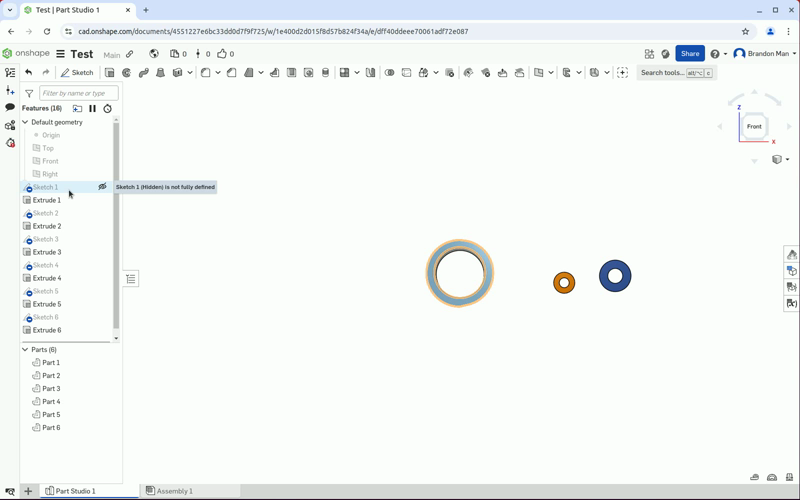
click(69, 189)
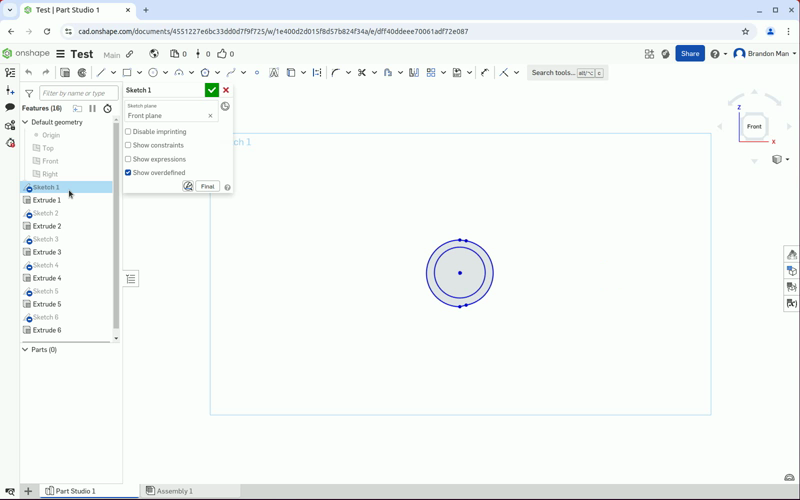
mouse_move(229, 92)
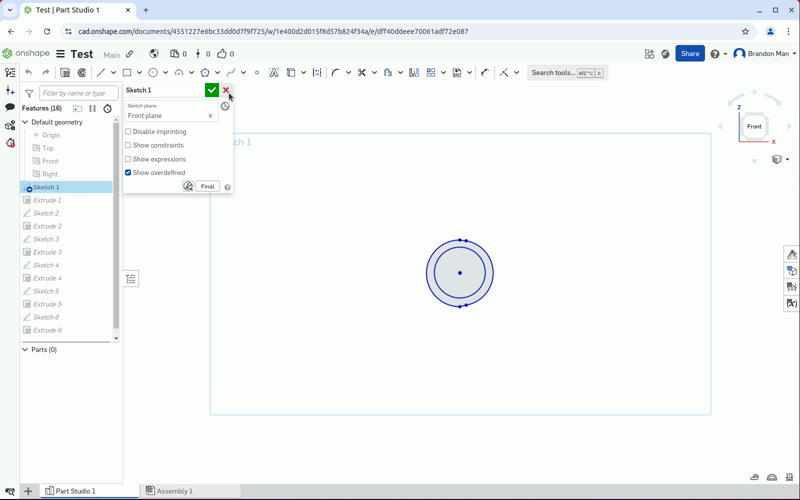
click(229, 92)
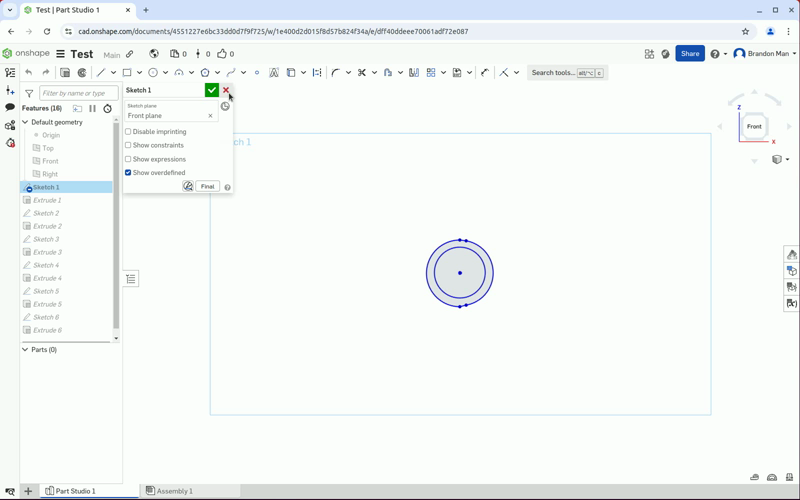
key(shift+s)
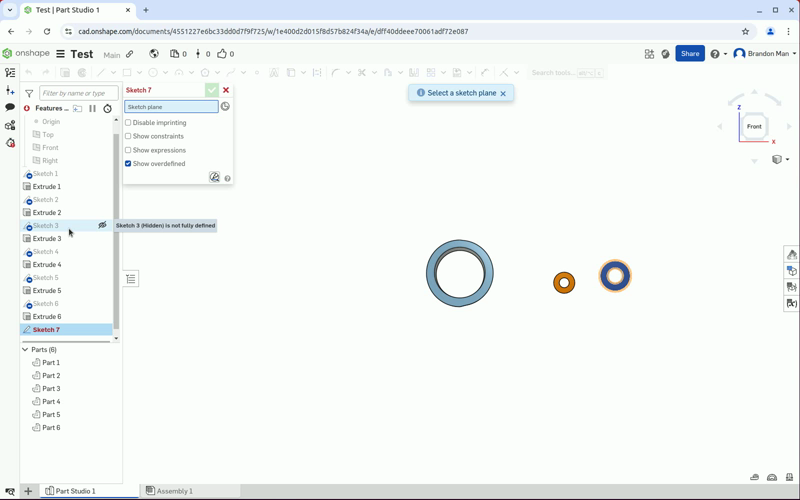
scroll(3)
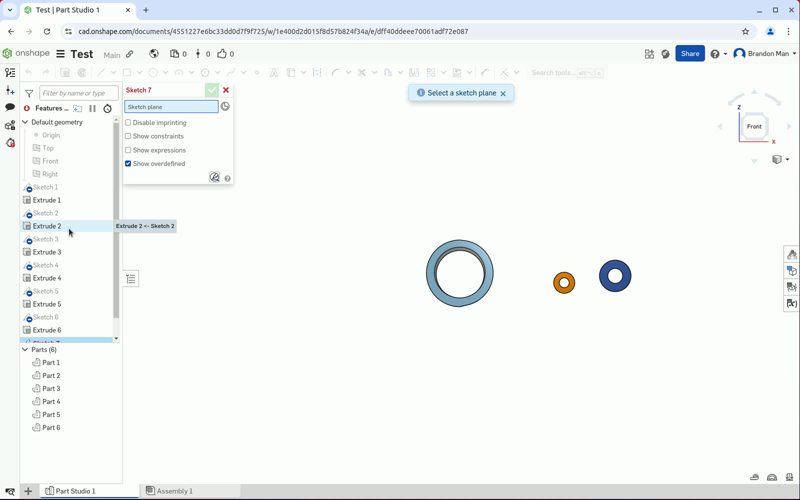
mouse_move(69, 163)
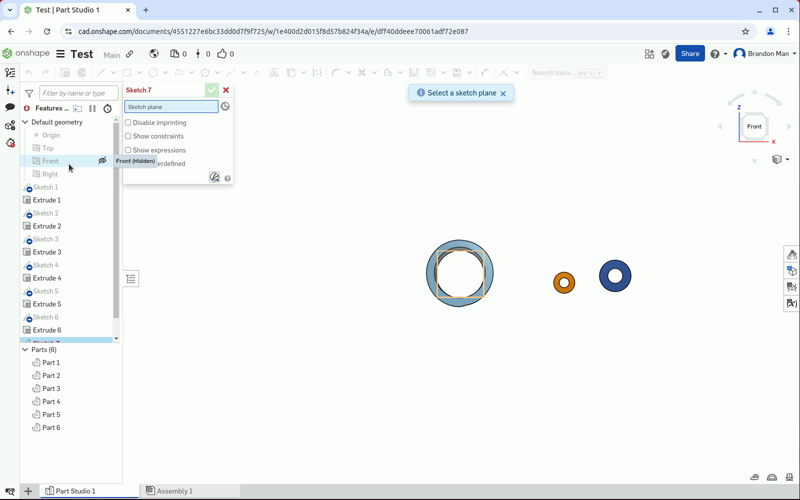
click(69, 163)
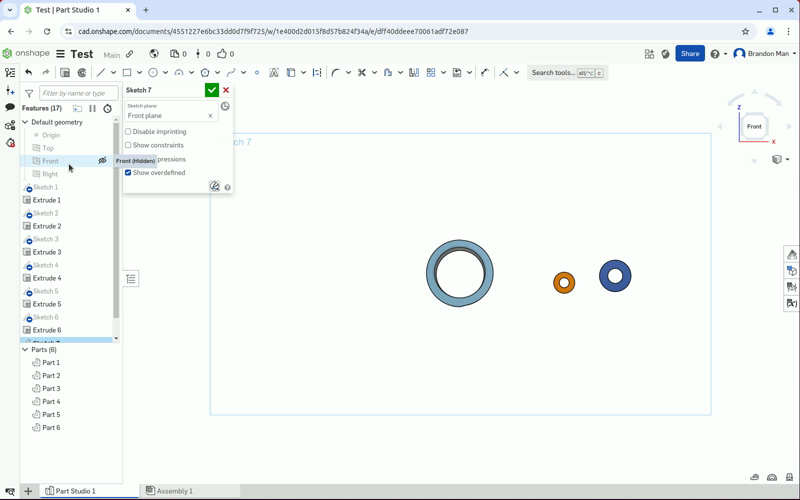
mouse_move(73, 352)
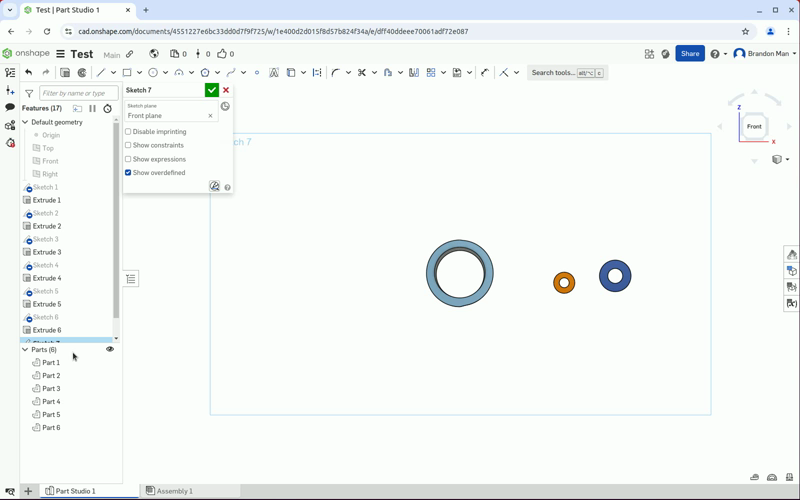
key(y)
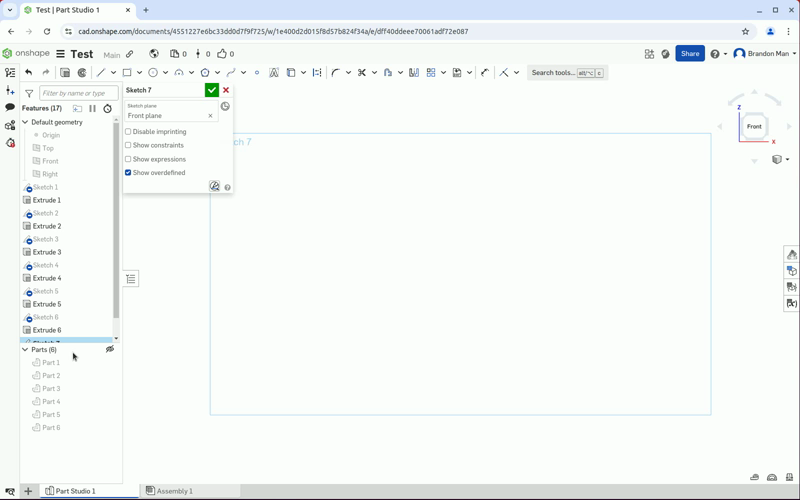
key(l)
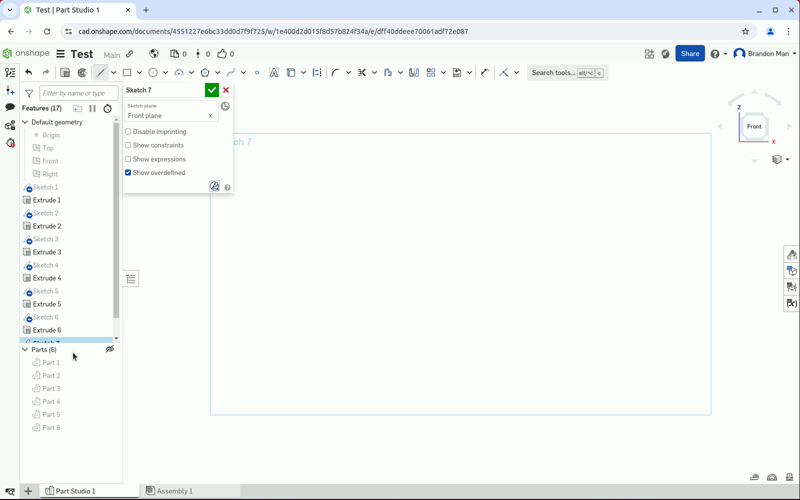
key_down(shift)
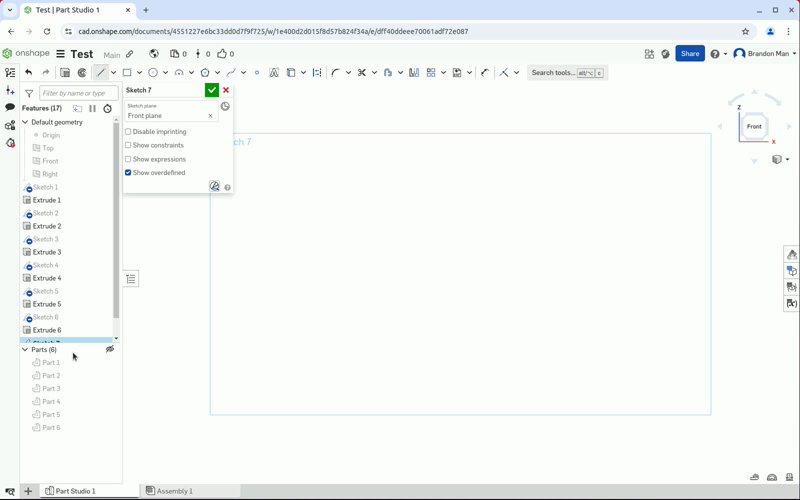
mouse_move(464, 303)
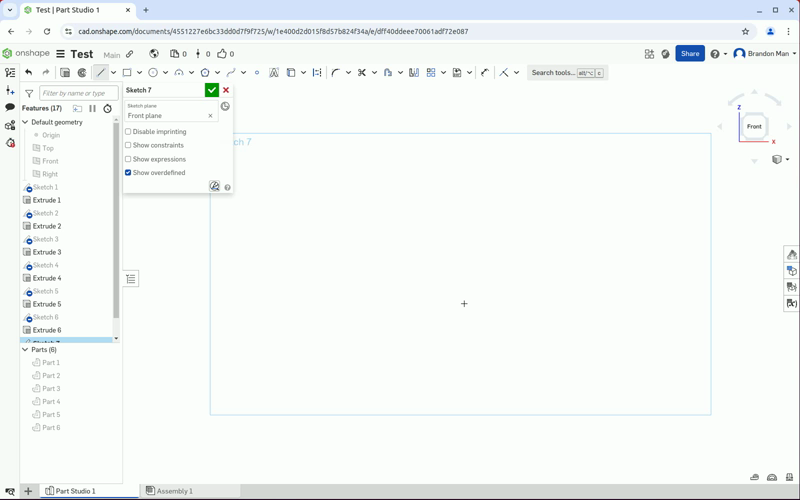
click(464, 303)
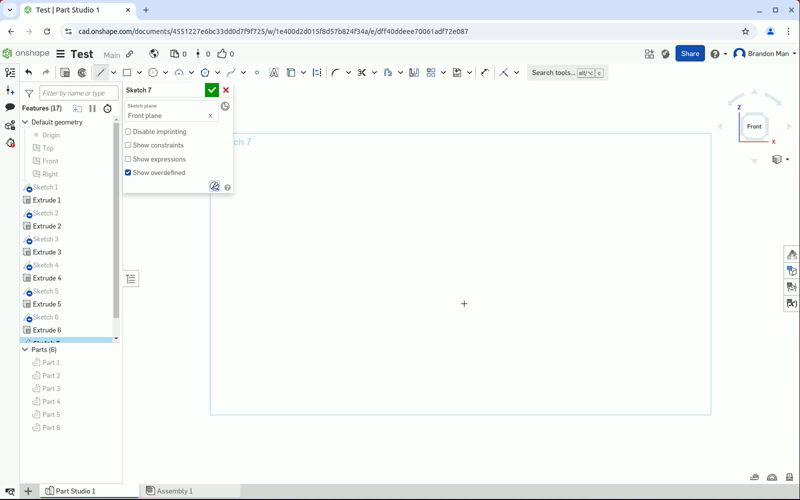
key_up(shift)
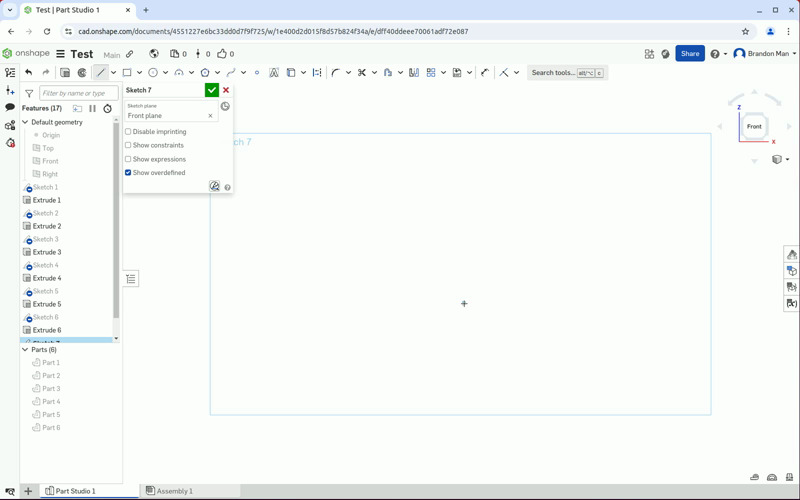
key_down(shift)
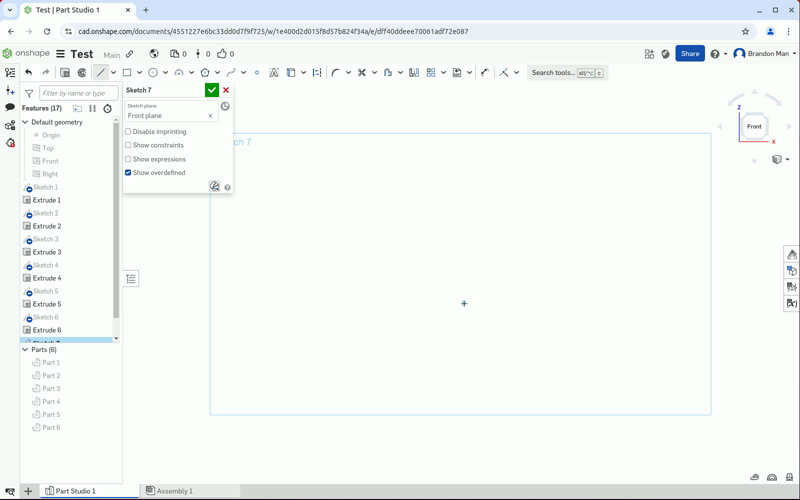
mouse_move(564, 293)
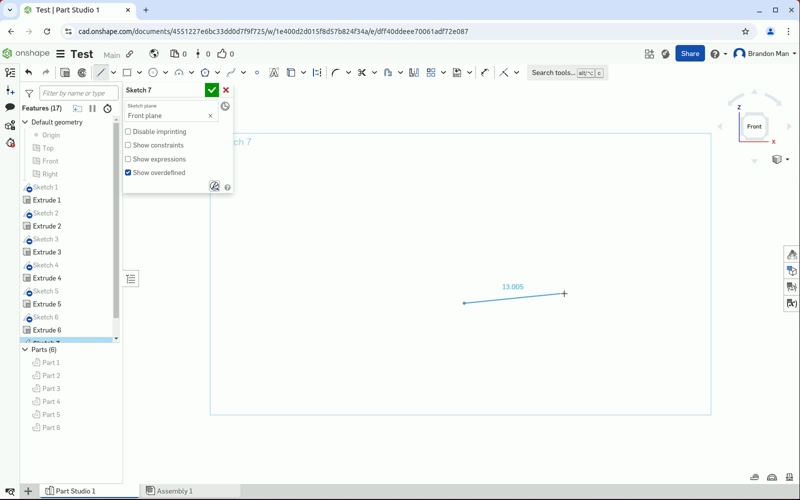
click(564, 293)
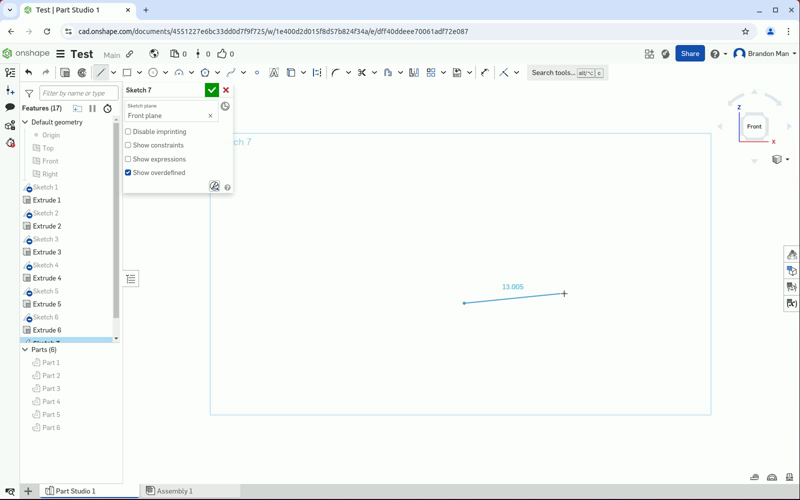
key_up(shift)
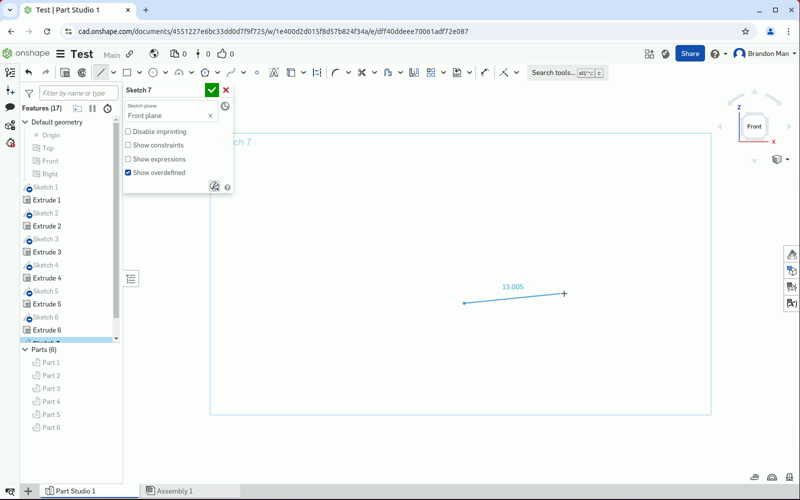
key(esc)
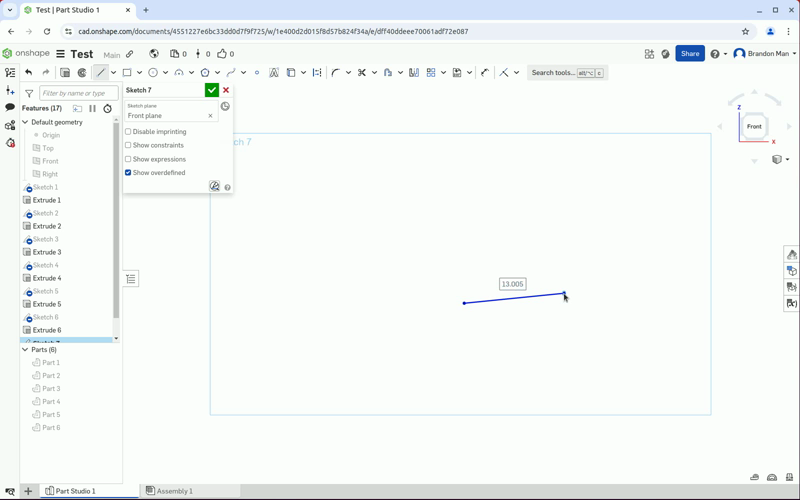
key(a)
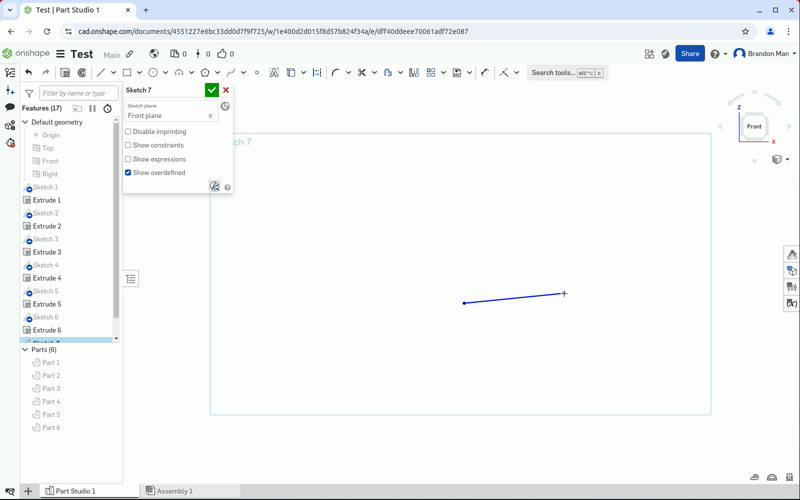
mouse_move(564, 293)
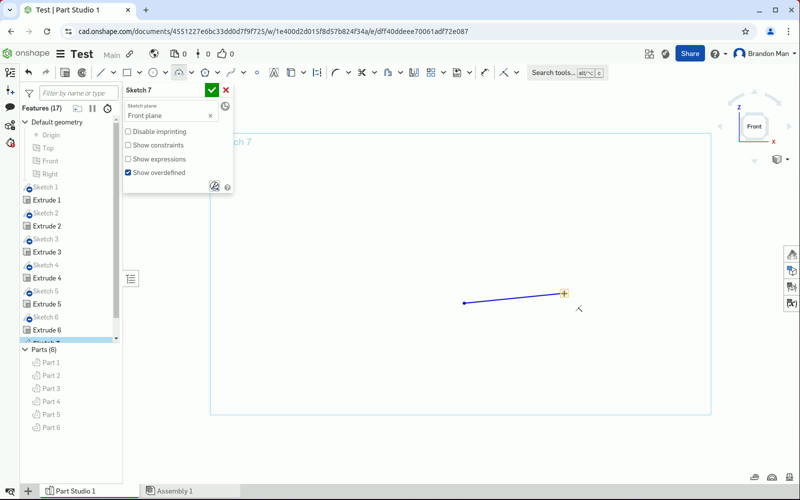
click(564, 293)
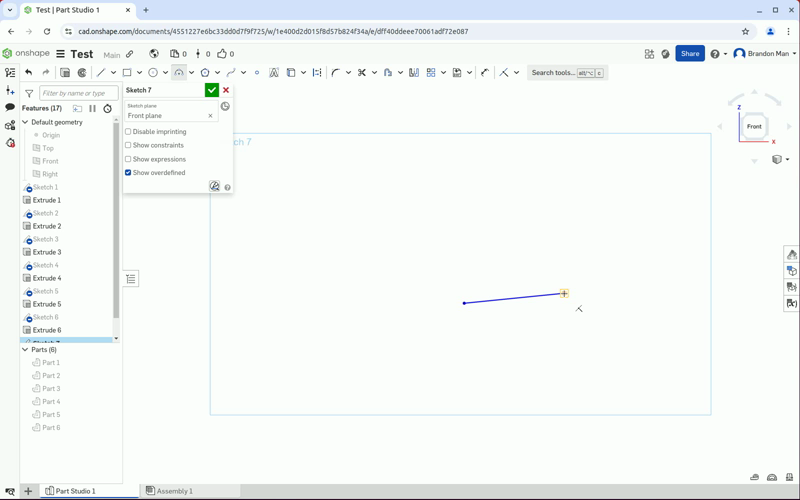
key_down(shift)
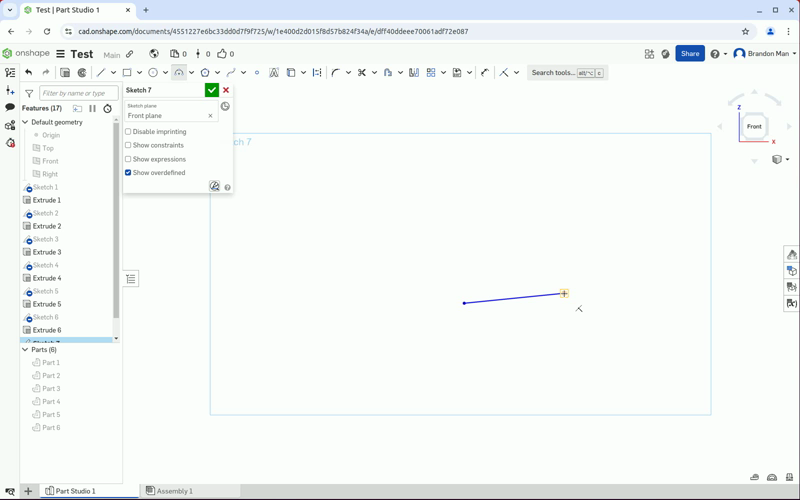
mouse_move(564, 272)
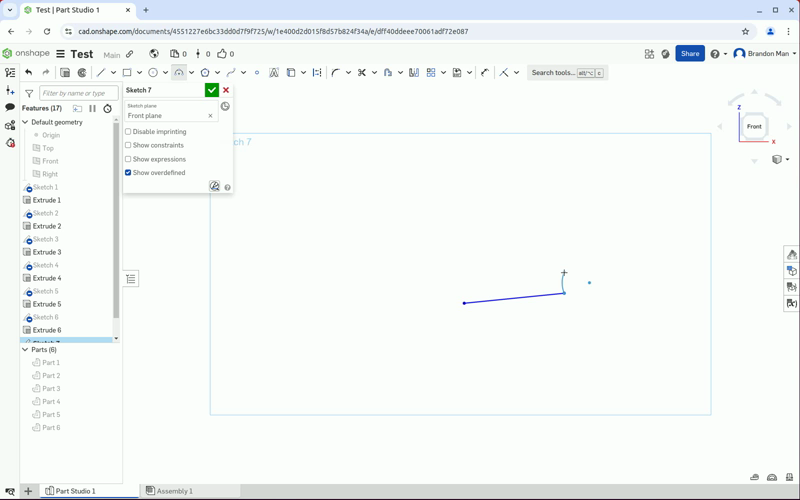
click(564, 272)
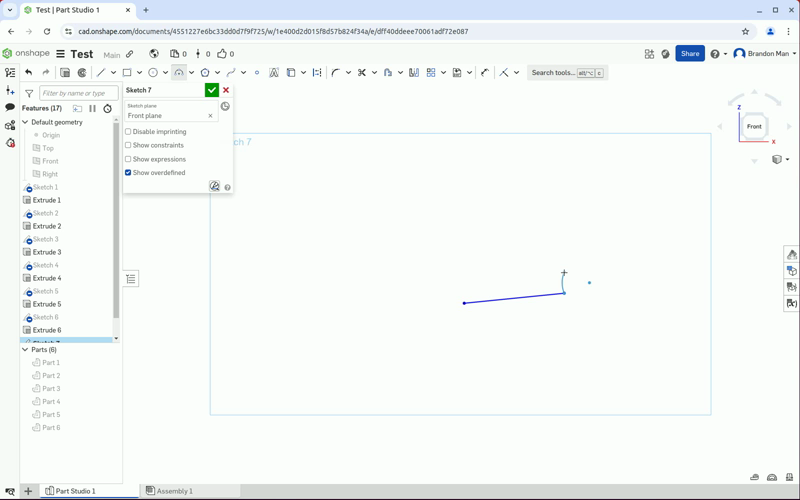
mouse_move(552, 282)
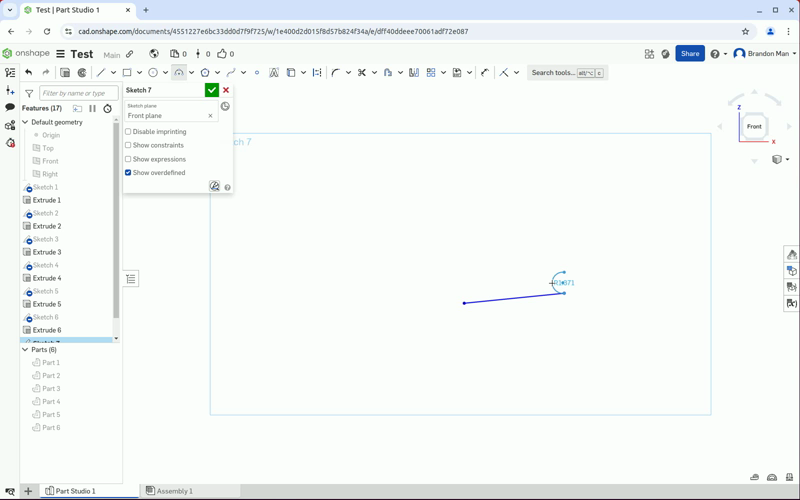
click(552, 282)
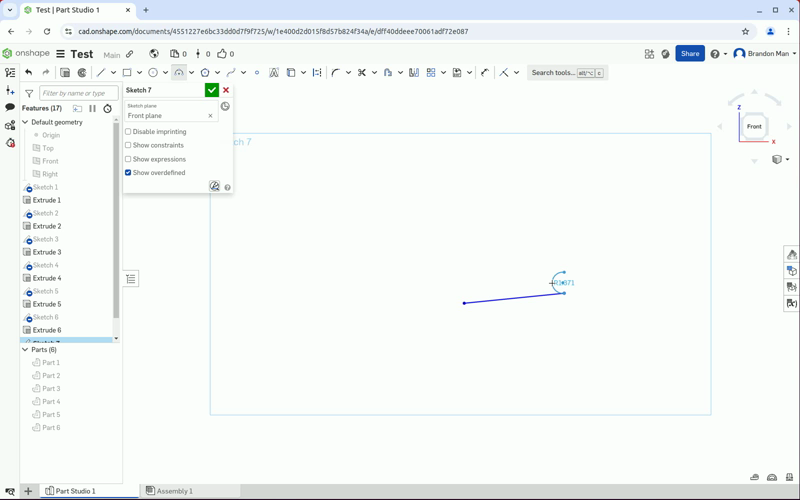
key_up(shift)
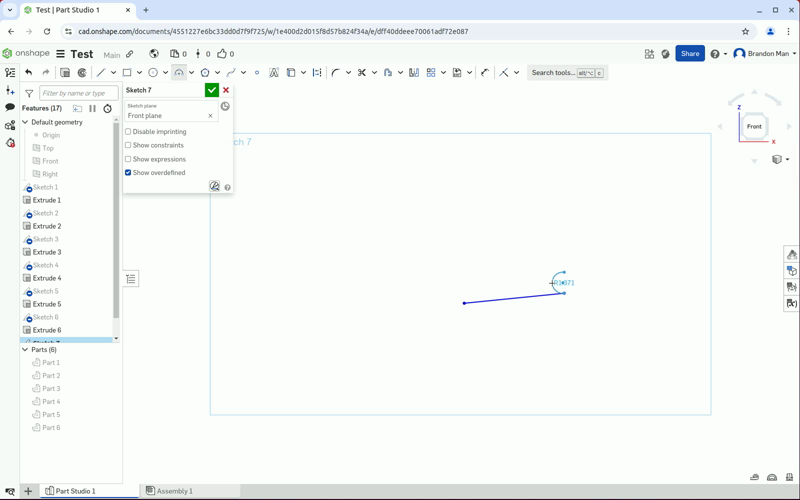
key(esc)
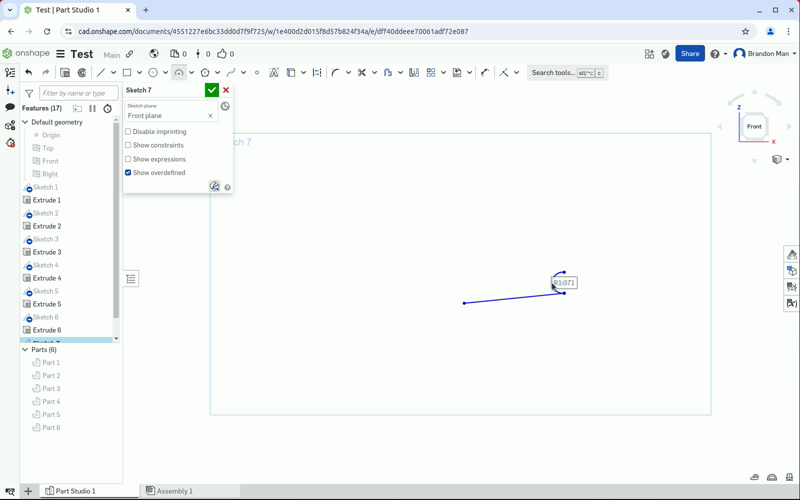
key(l)
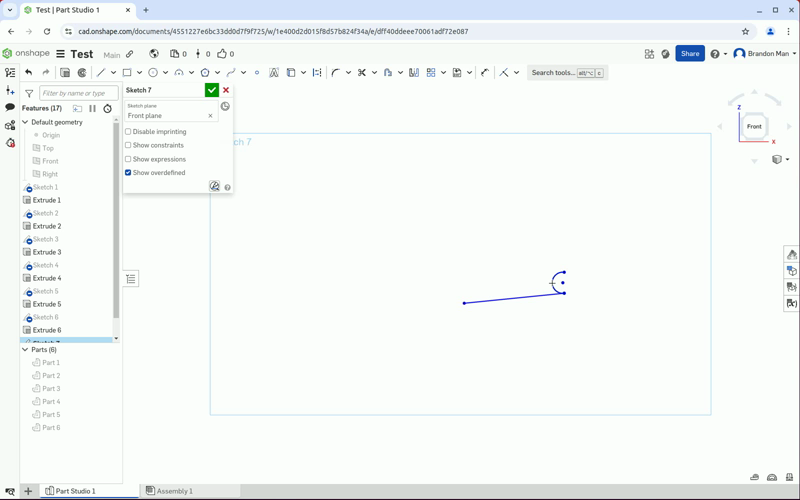
mouse_move(564, 272)
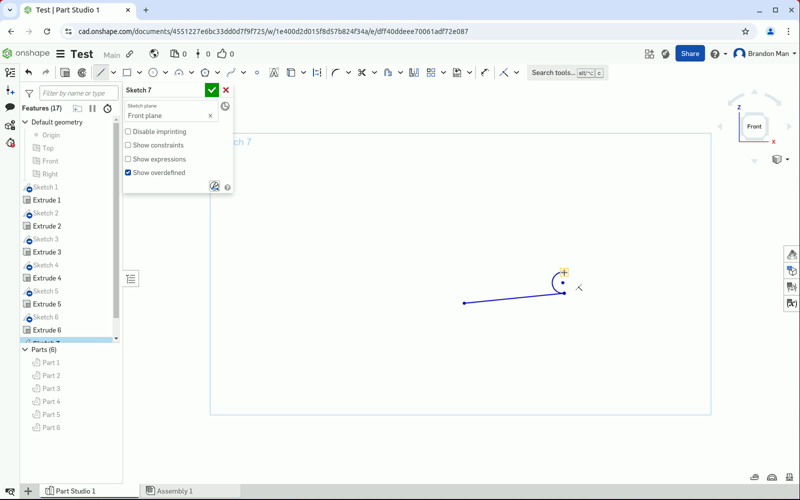
click(564, 272)
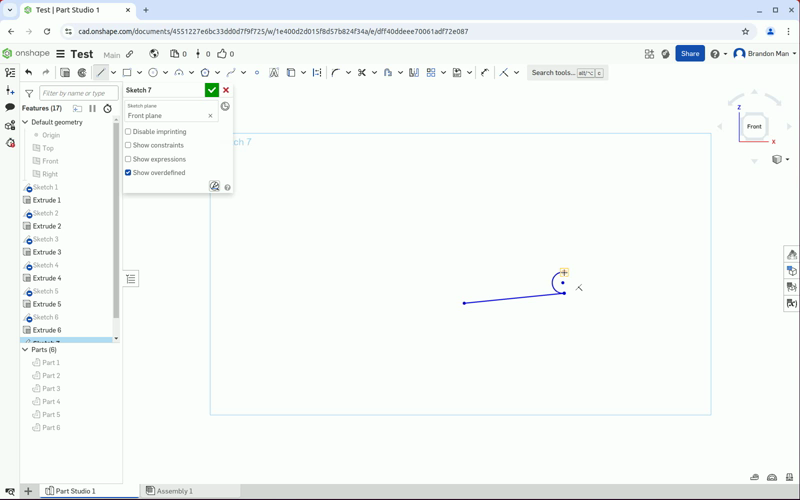
key_down(shift)
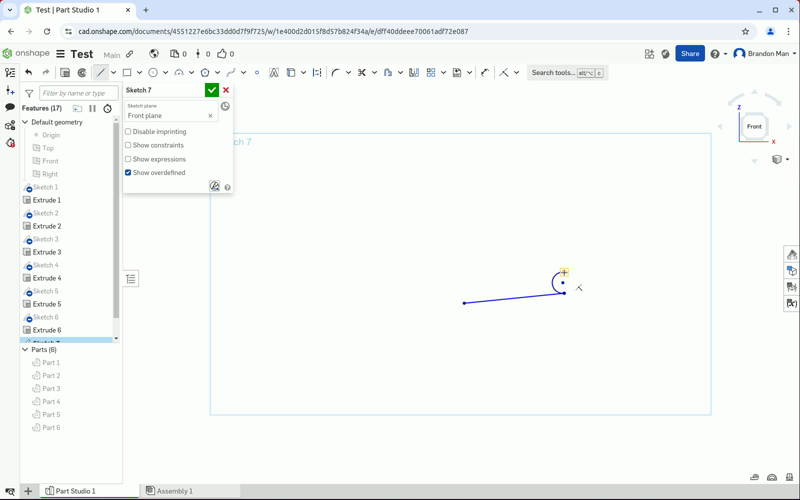
mouse_move(464, 263)
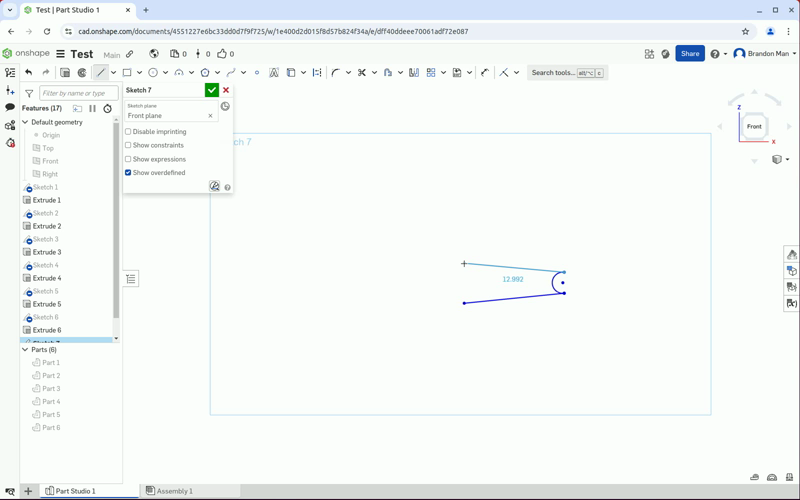
click(464, 263)
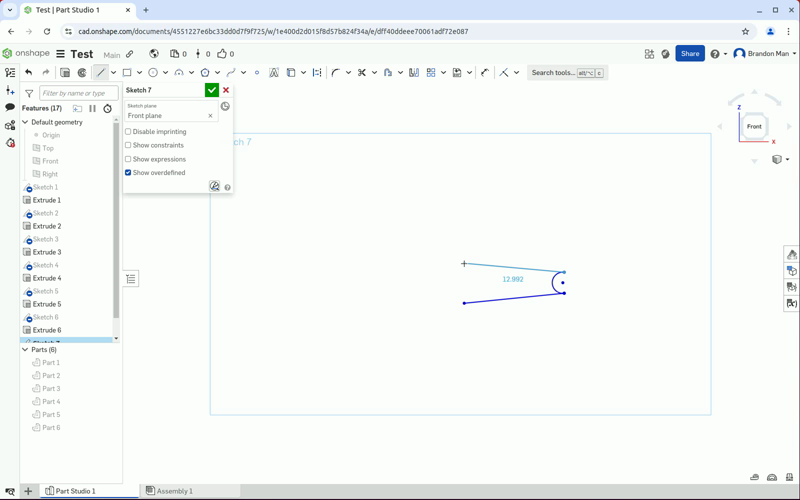
key_up(shift)
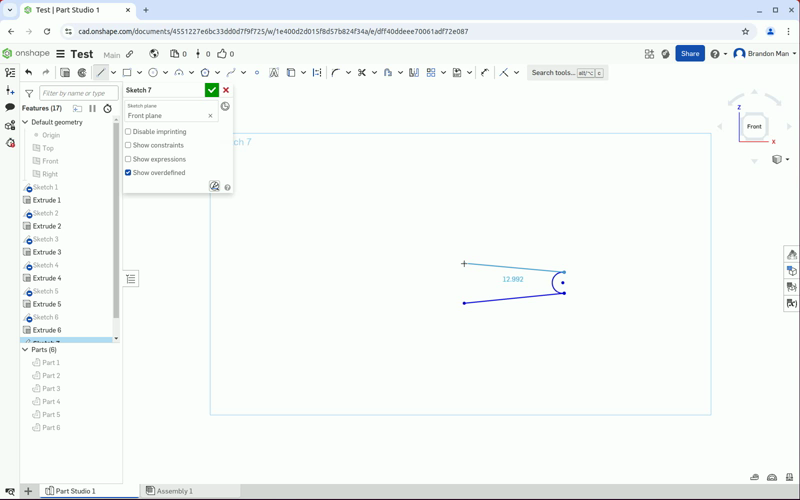
key(esc)
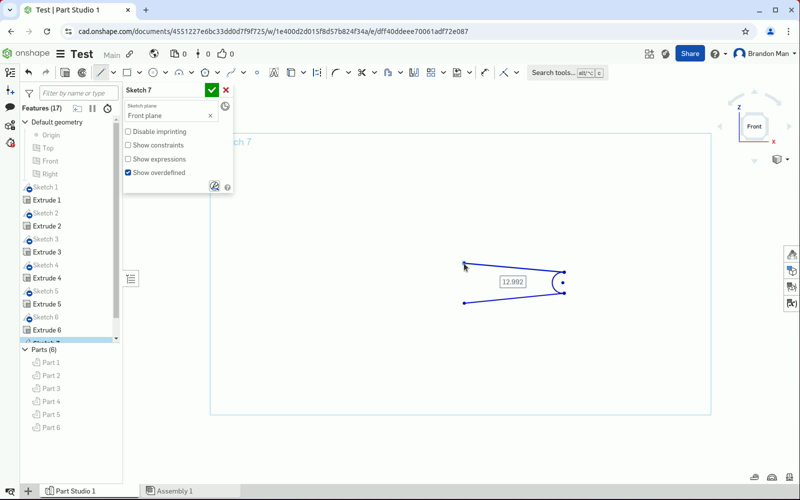
key(a)
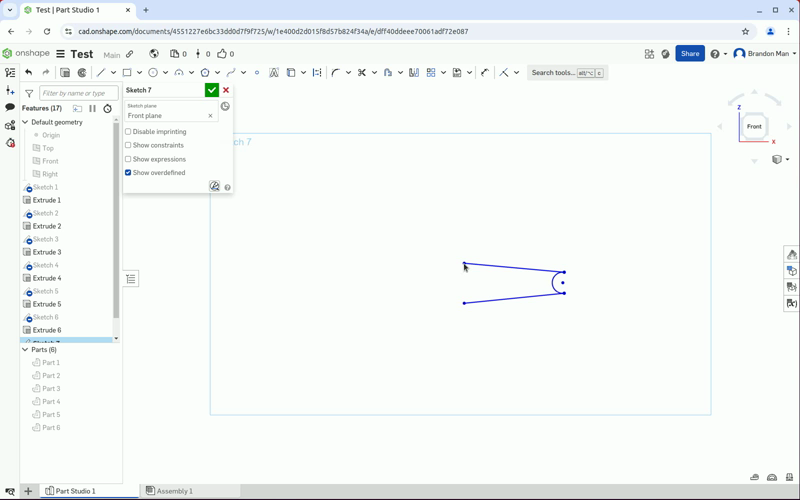
mouse_move(464, 263)
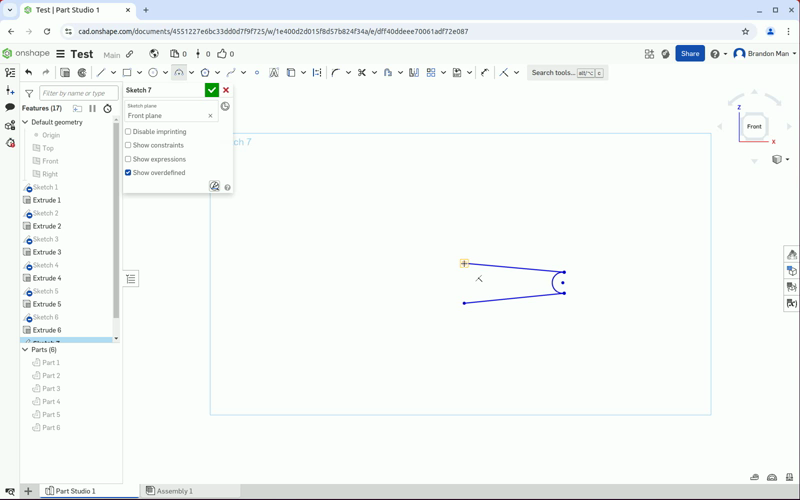
click(464, 263)
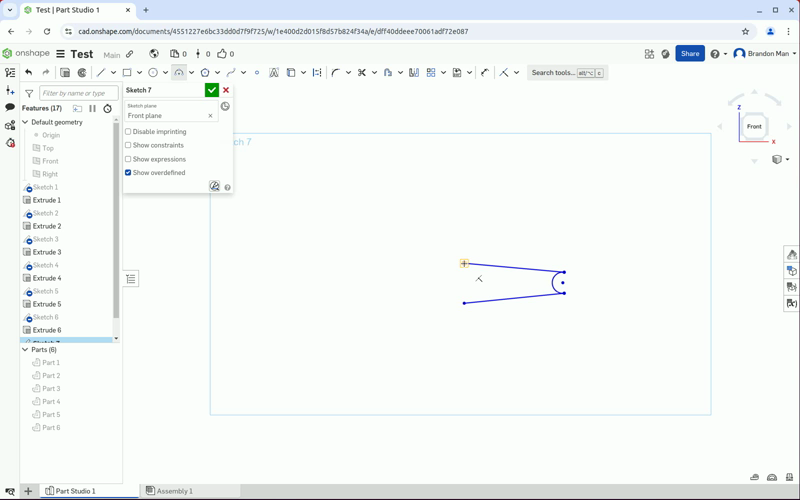
mouse_move(464, 303)
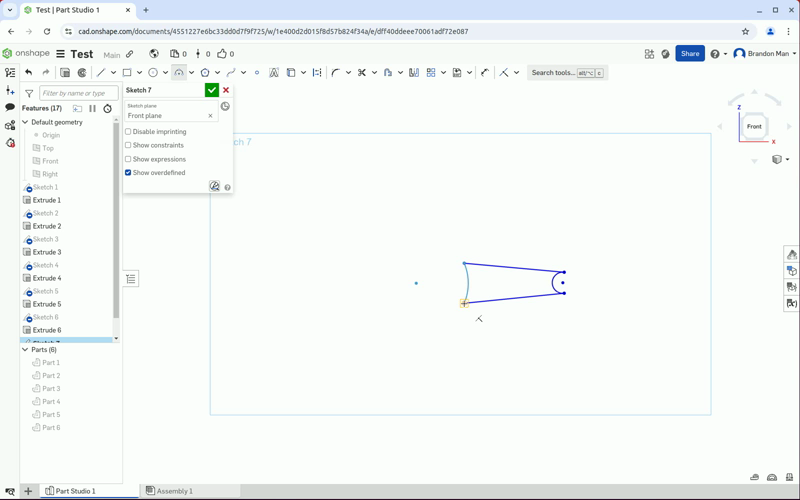
click(464, 303)
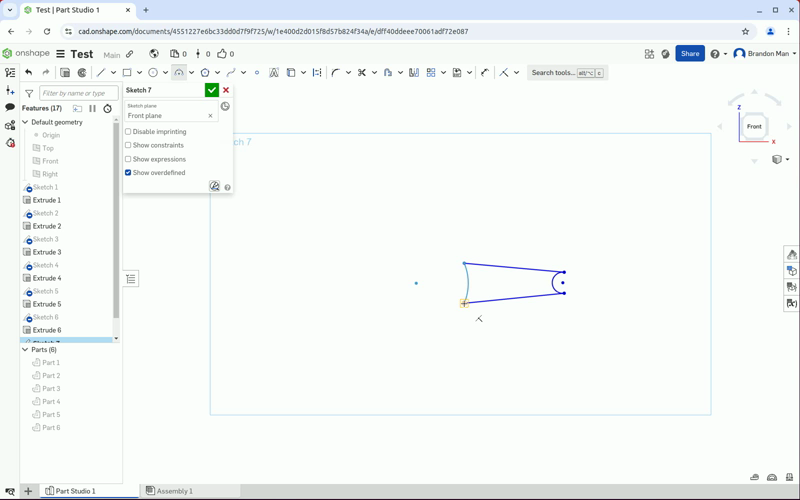
key_down(shift)
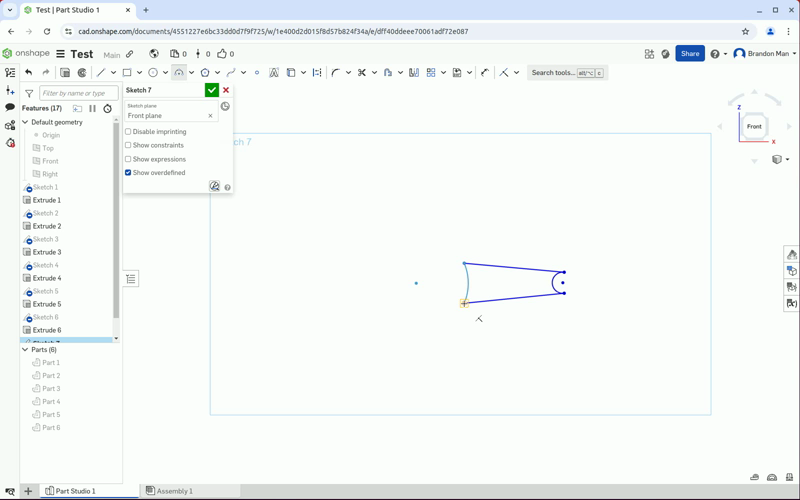
mouse_move(480, 282)
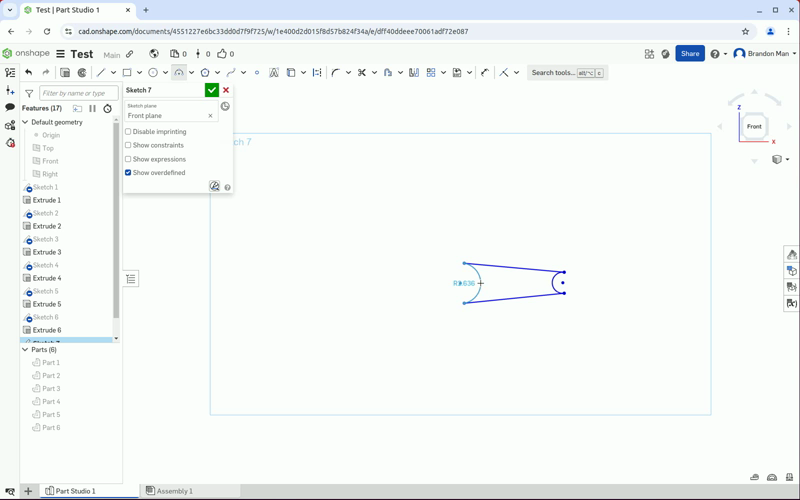
click(480, 282)
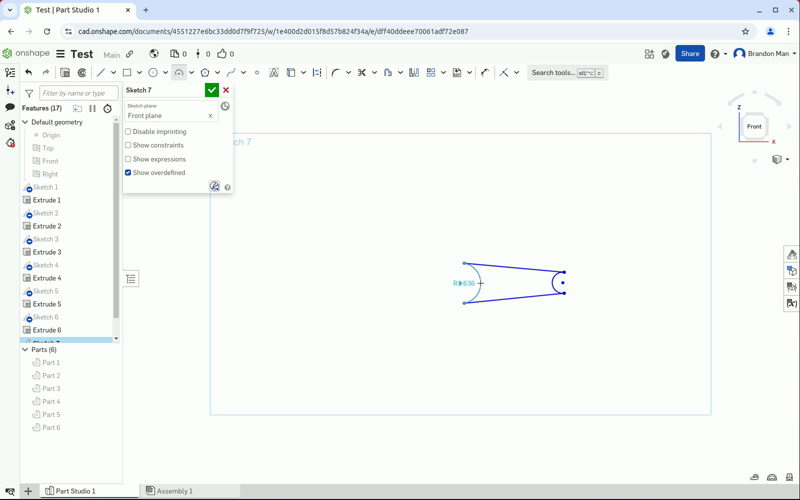
key_up(shift)
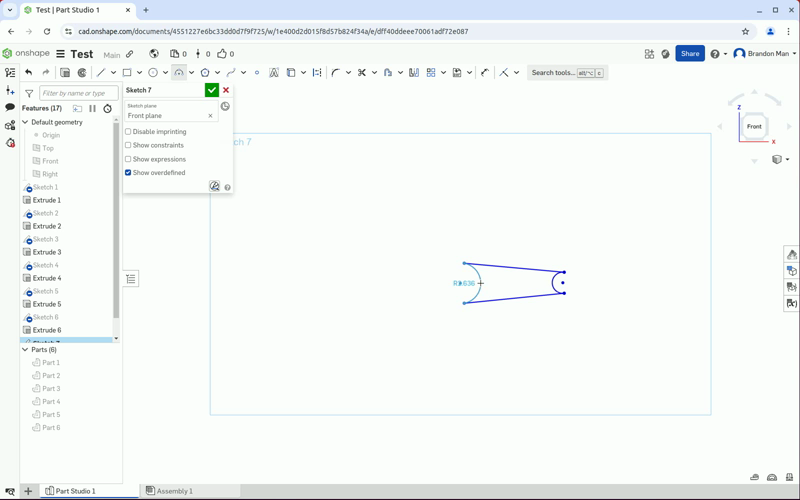
key(esc)
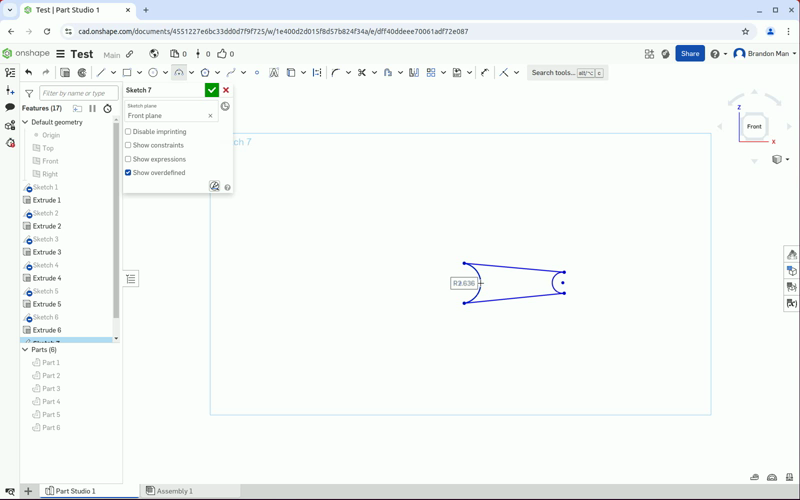
key(l)
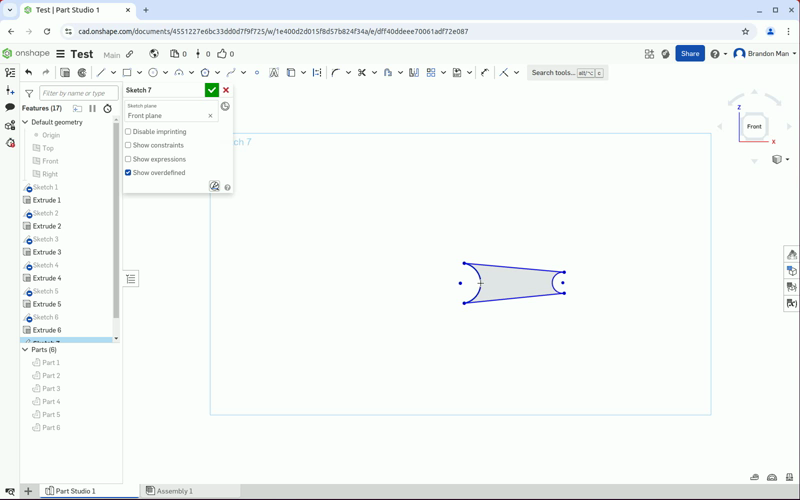
key_down(shift)
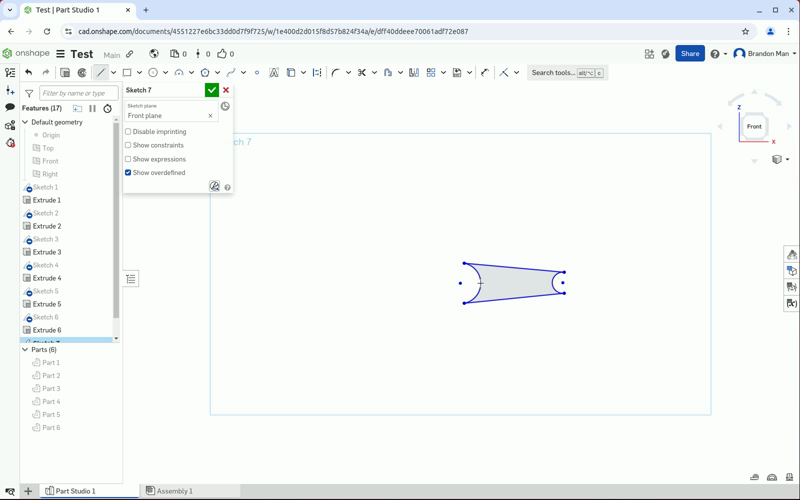
mouse_move(491, 288)
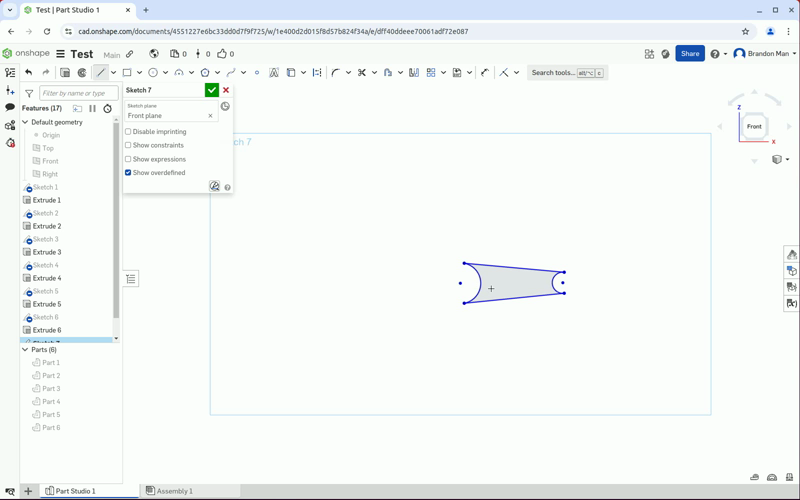
click(491, 288)
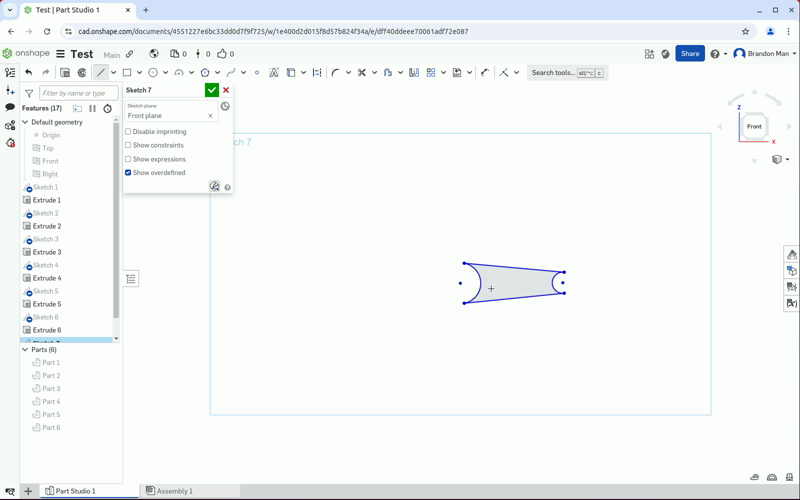
key_up(shift)
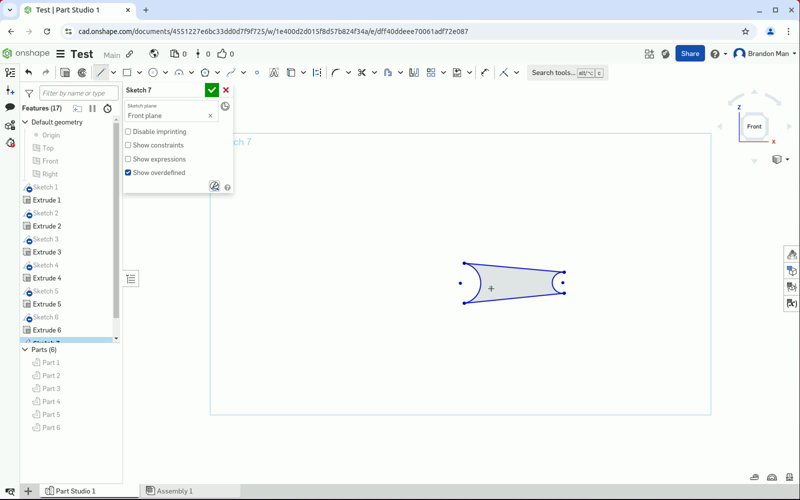
key_down(shift)
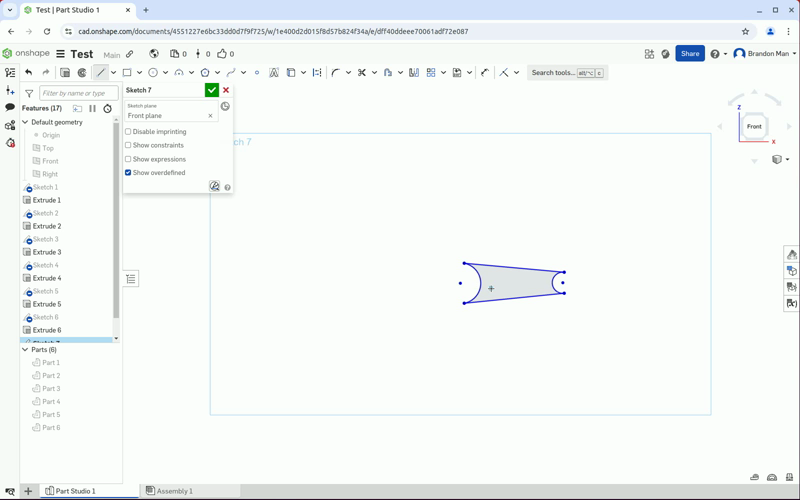
mouse_move(521, 288)
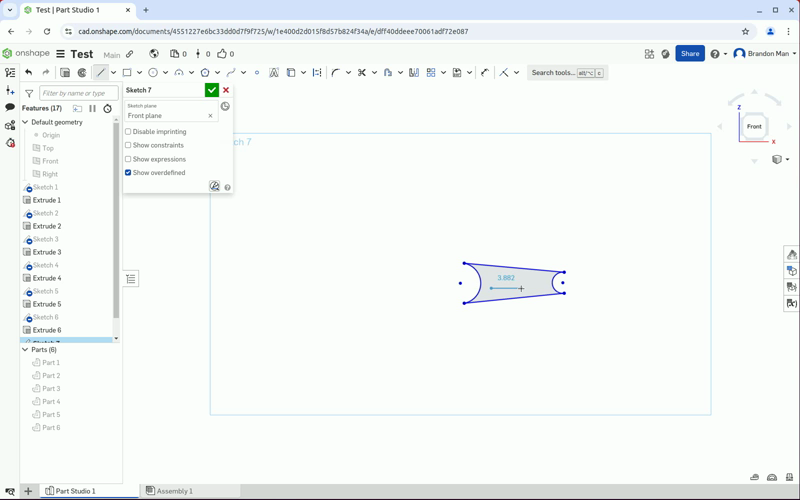
mouse_move(532, 288)
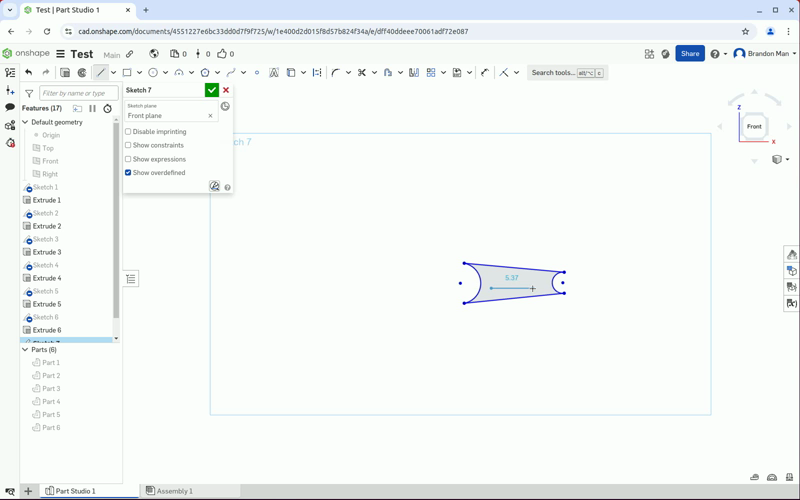
click(532, 288)
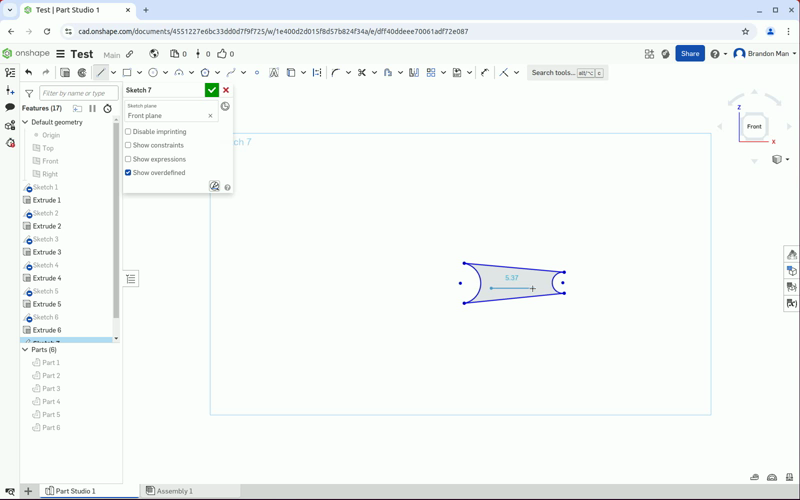
key_up(shift)
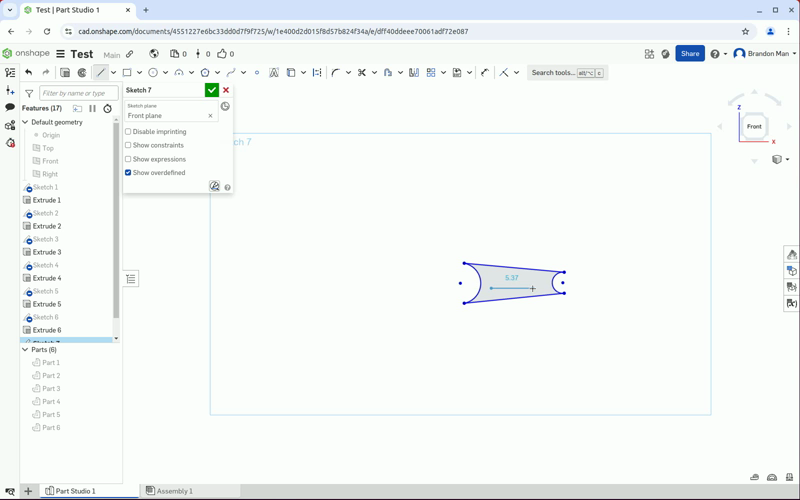
key(esc)
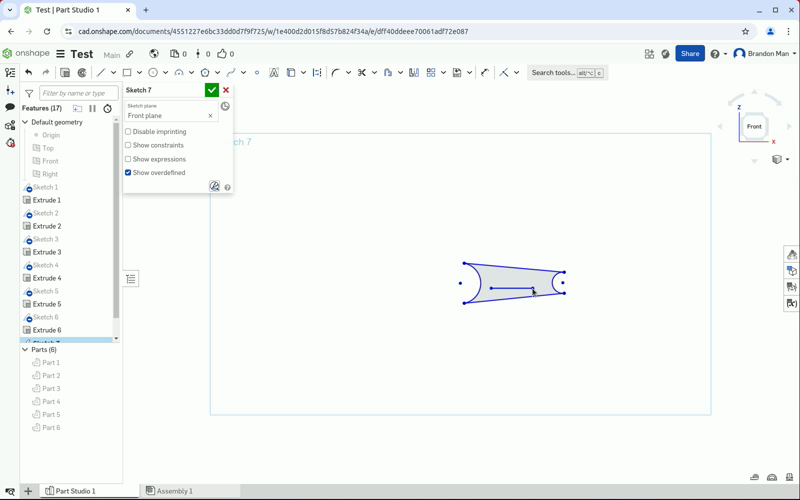
key(a)
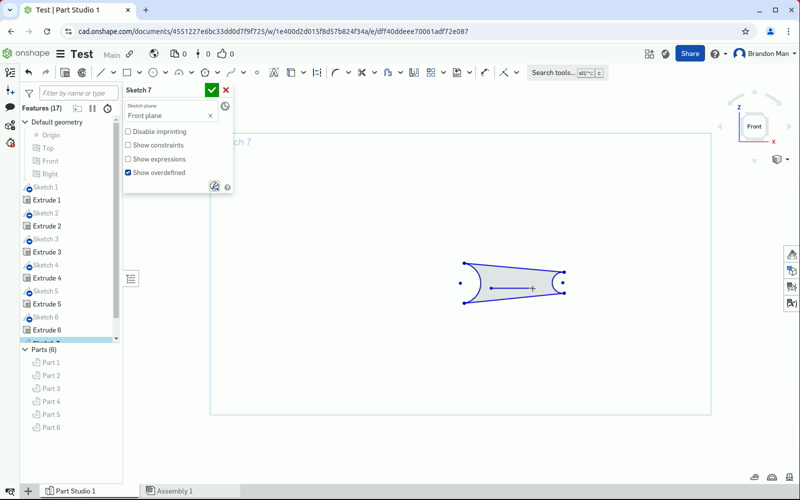
mouse_move(532, 288)
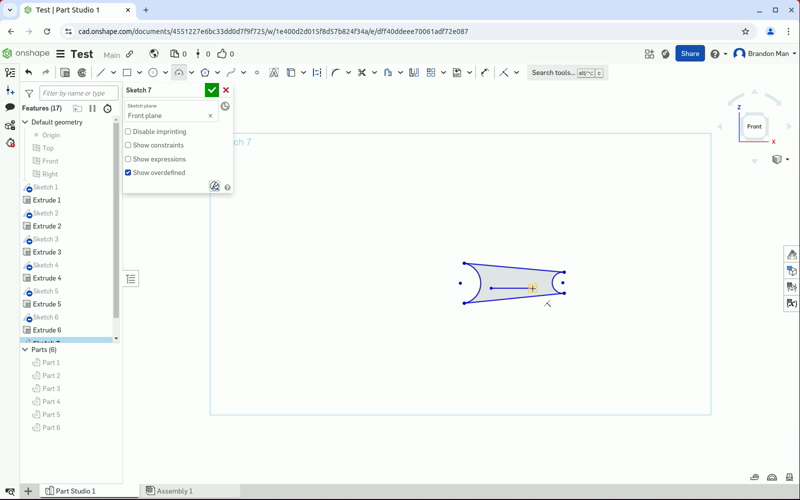
click(532, 288)
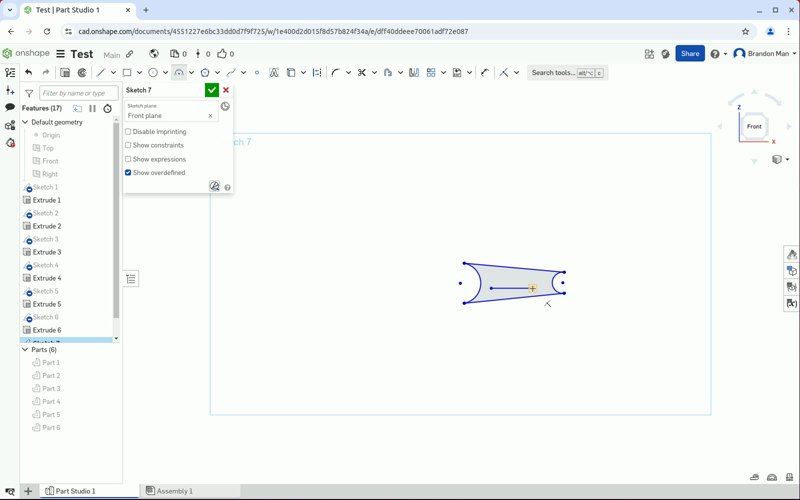
key_down(shift)
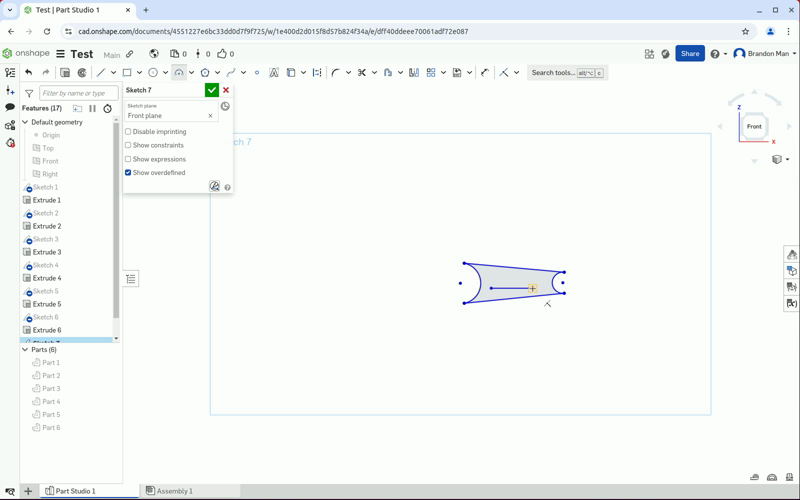
mouse_move(532, 277)
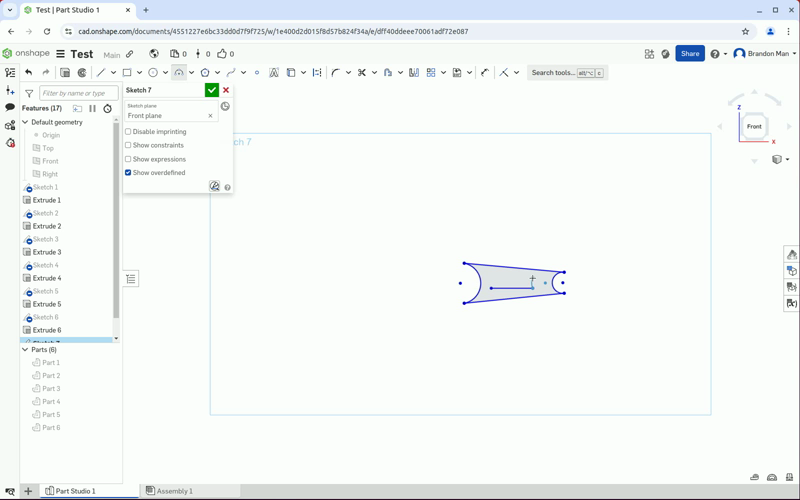
click(532, 277)
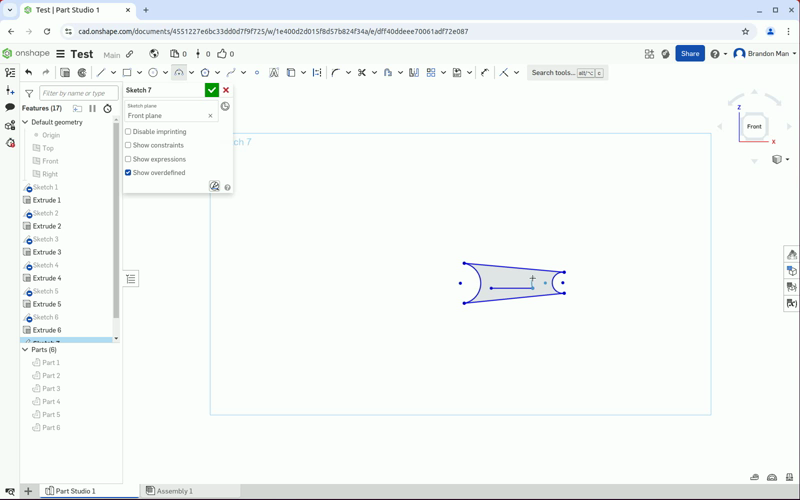
mouse_move(537, 282)
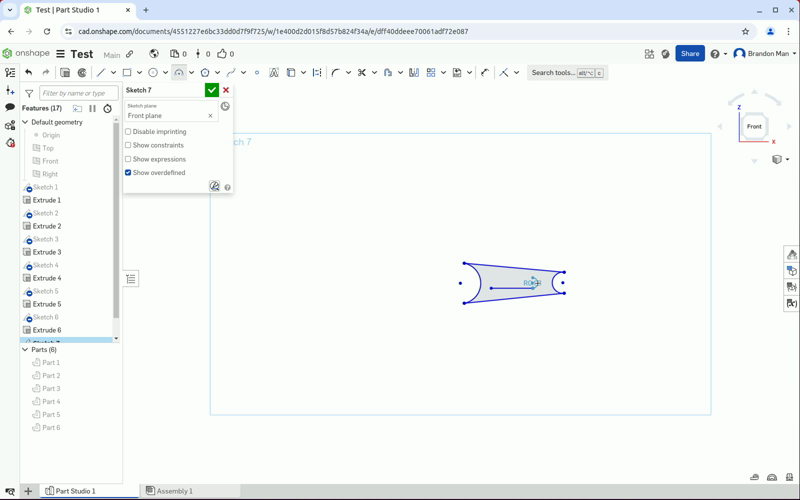
click(537, 282)
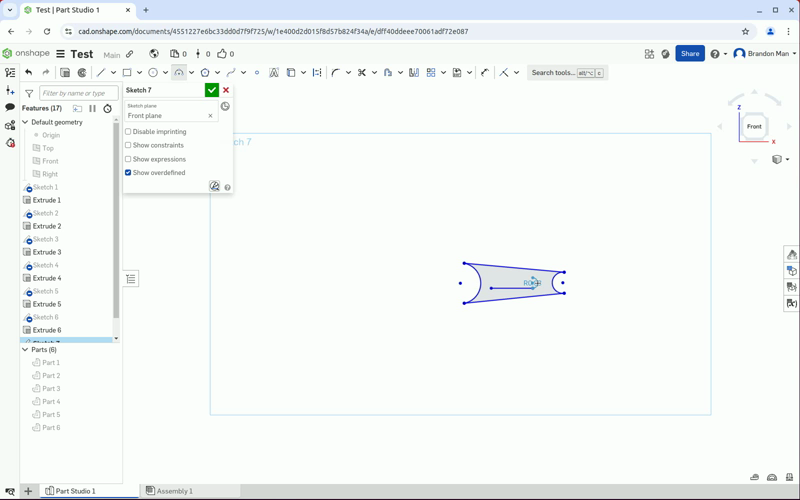
key_up(shift)
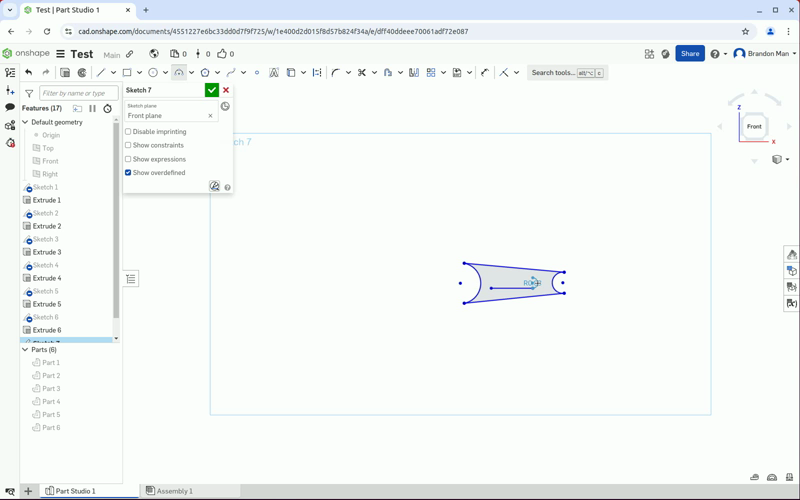
key(esc)
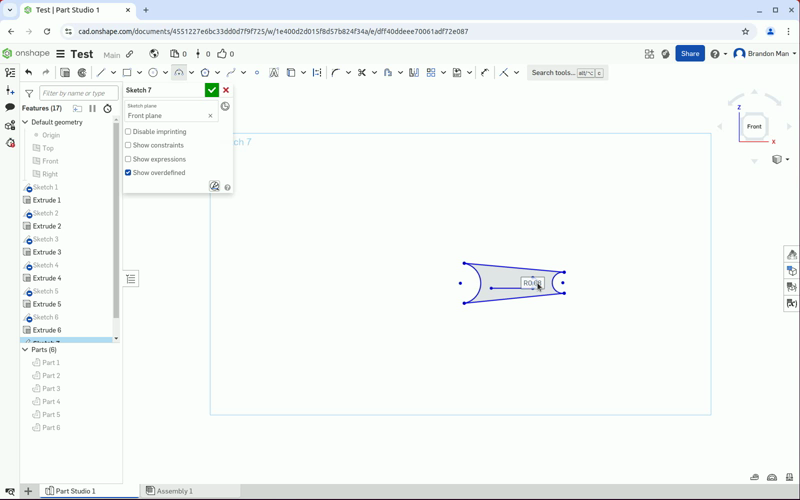
key(l)
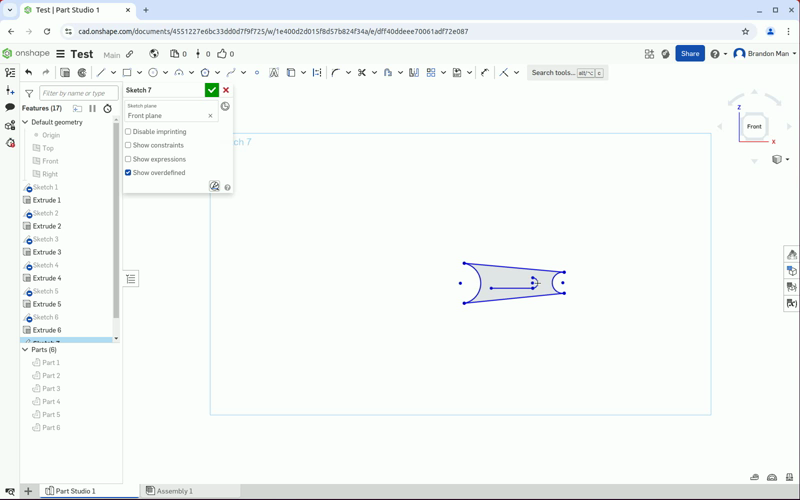
mouse_move(532, 277)
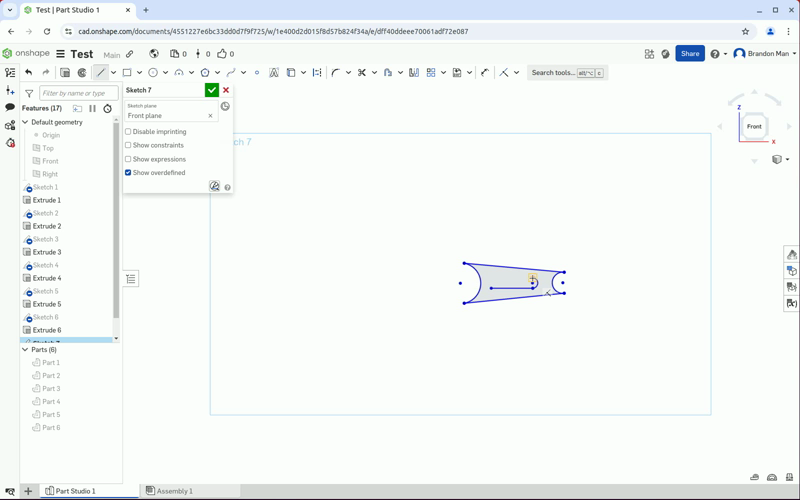
click(532, 277)
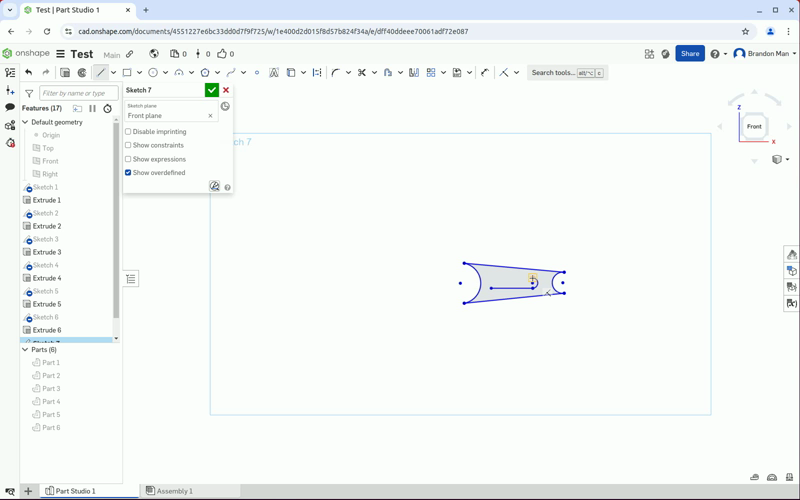
key_down(shift)
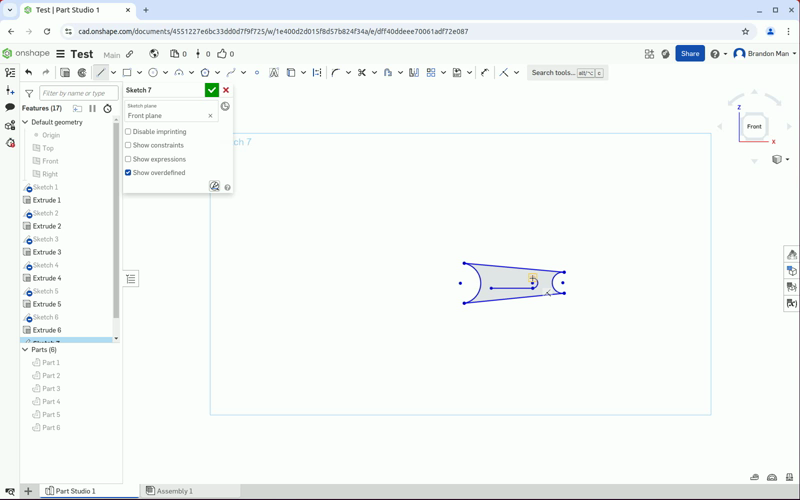
mouse_move(562, 277)
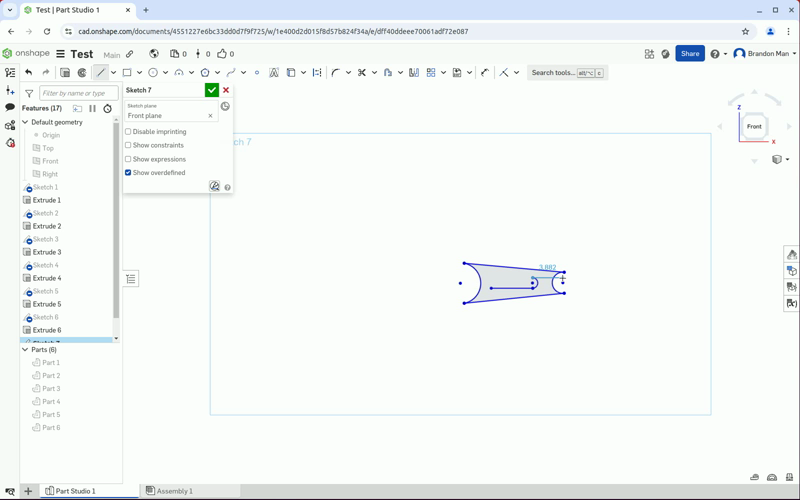
mouse_move(491, 277)
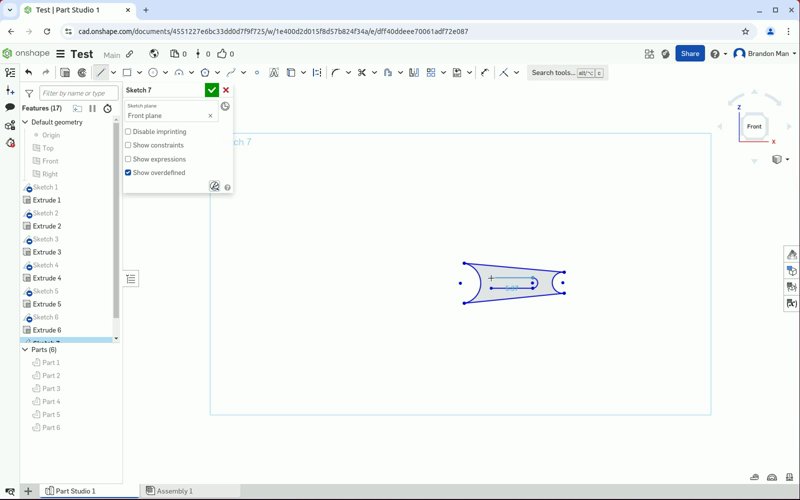
click(491, 277)
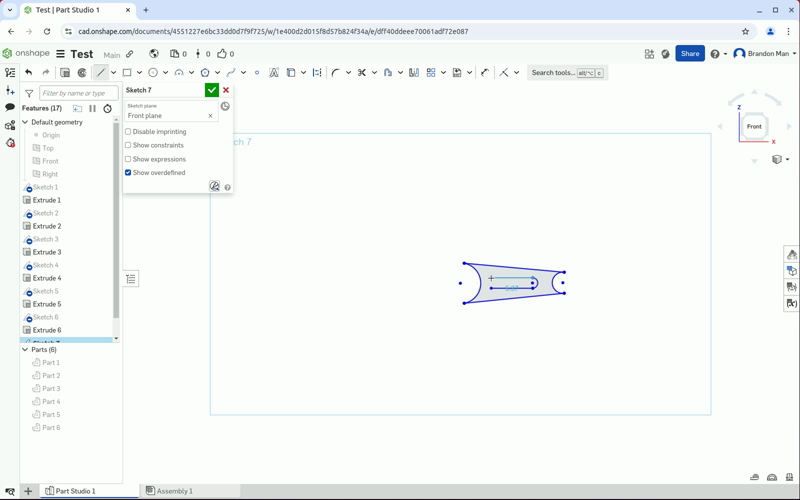
key_up(shift)
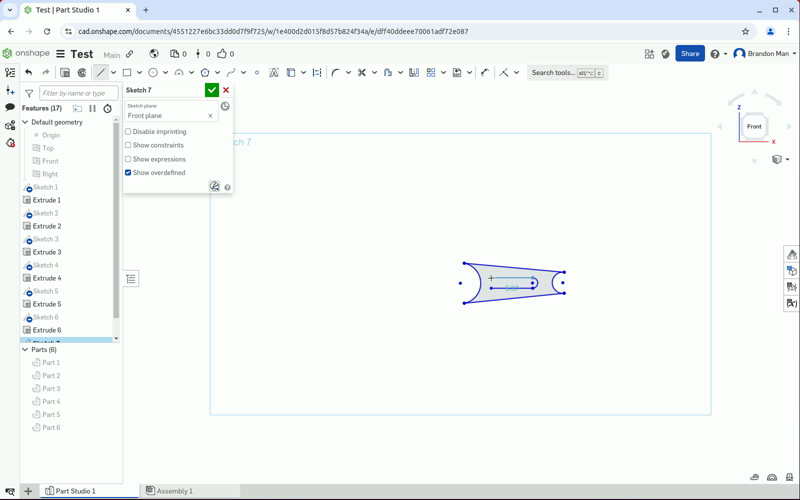
key(esc)
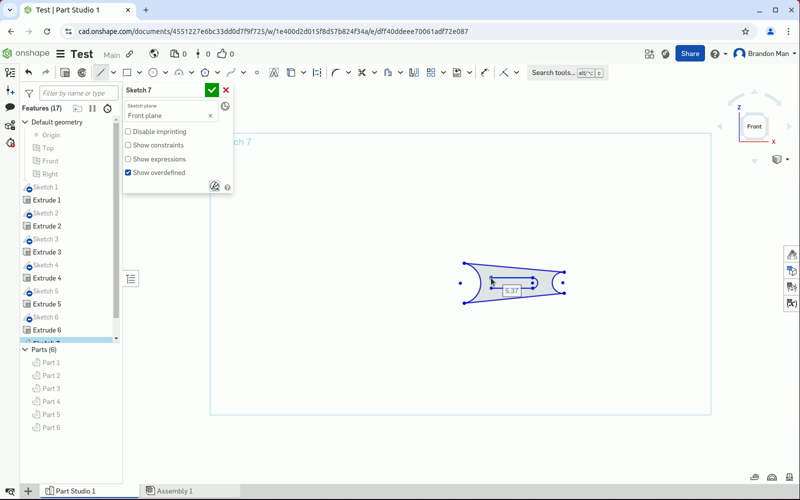
key(a)
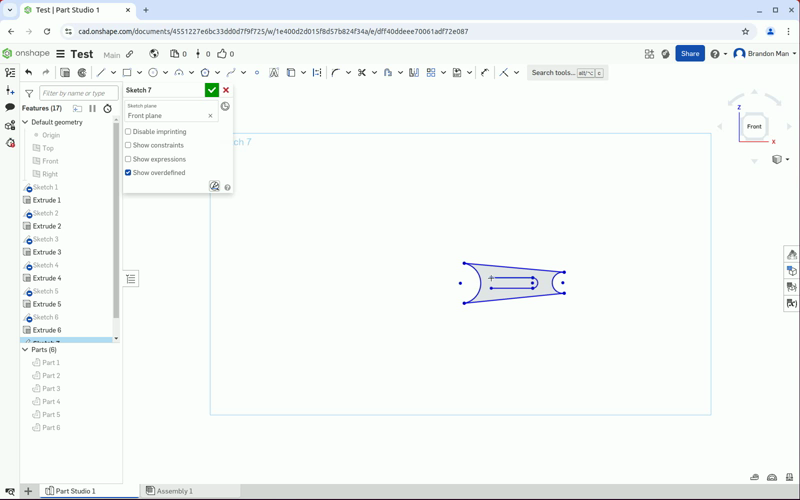
mouse_move(491, 277)
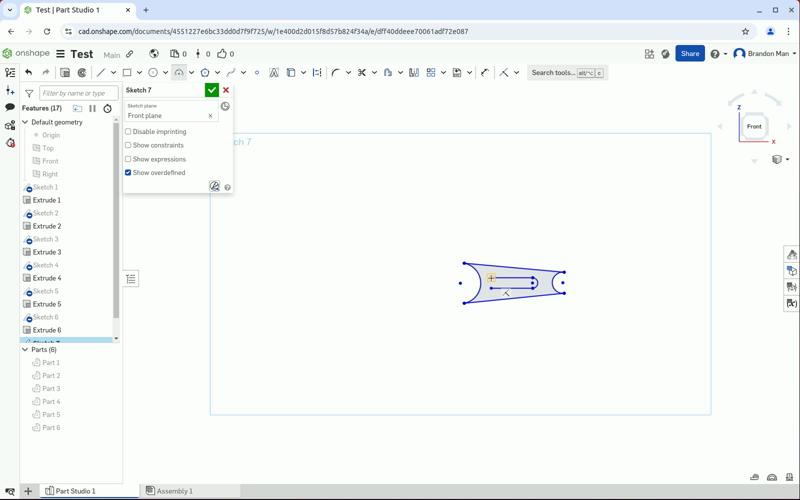
click(491, 277)
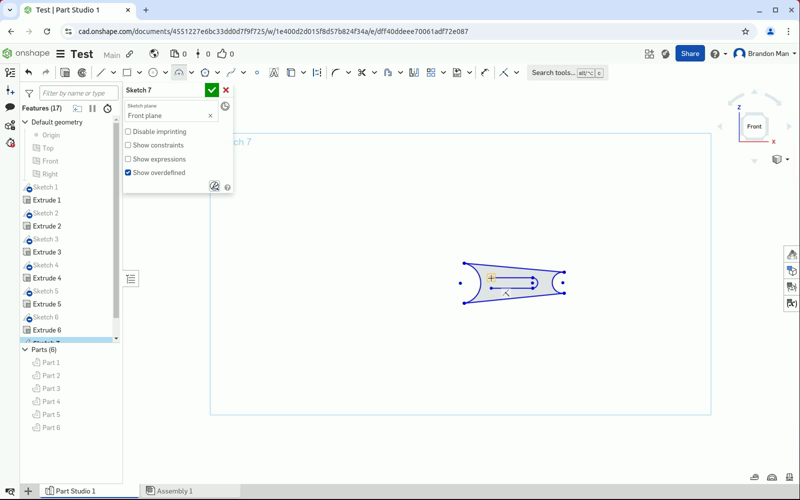
mouse_move(491, 288)
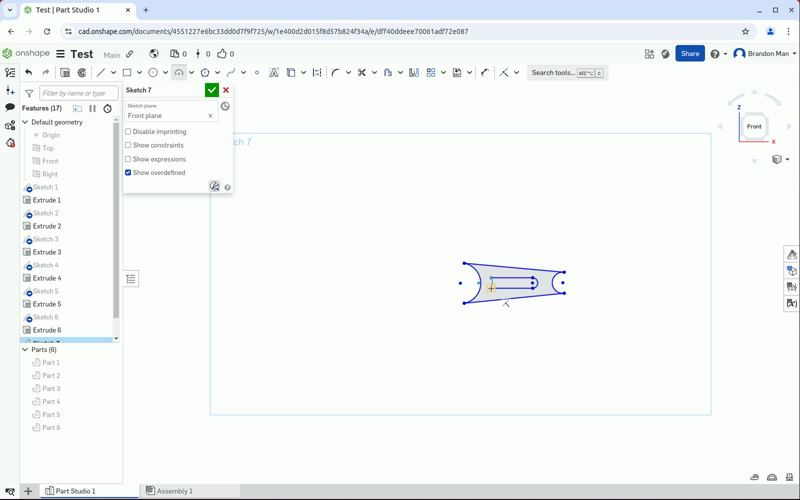
click(491, 288)
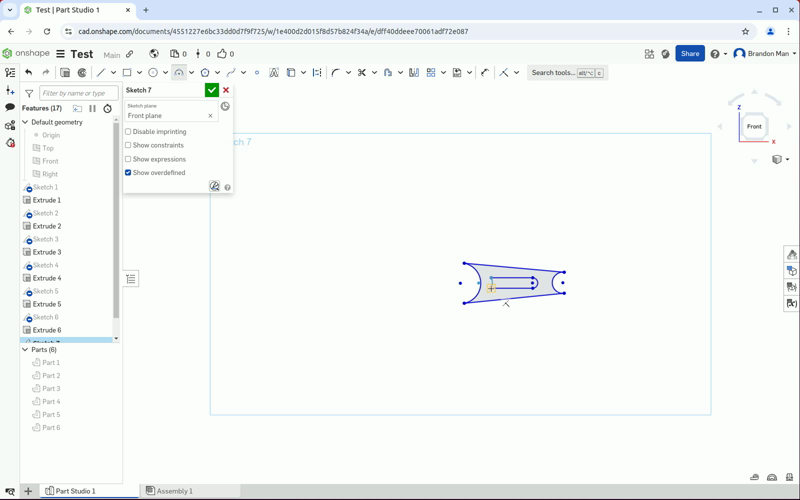
key_down(shift)
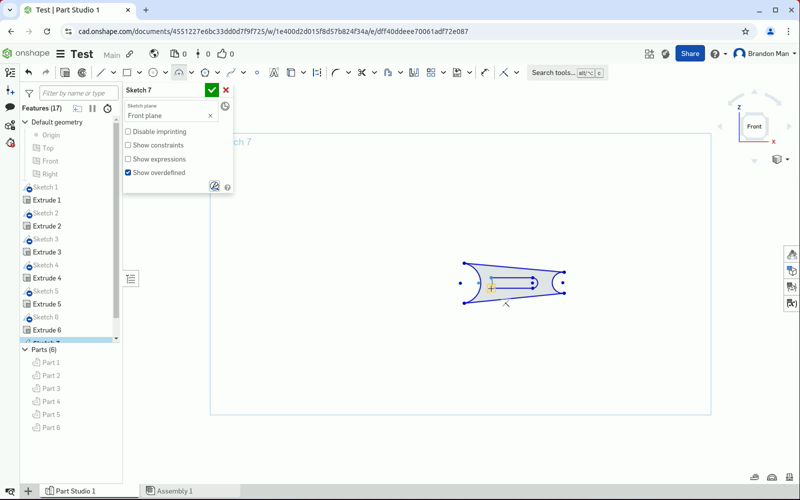
mouse_move(486, 282)
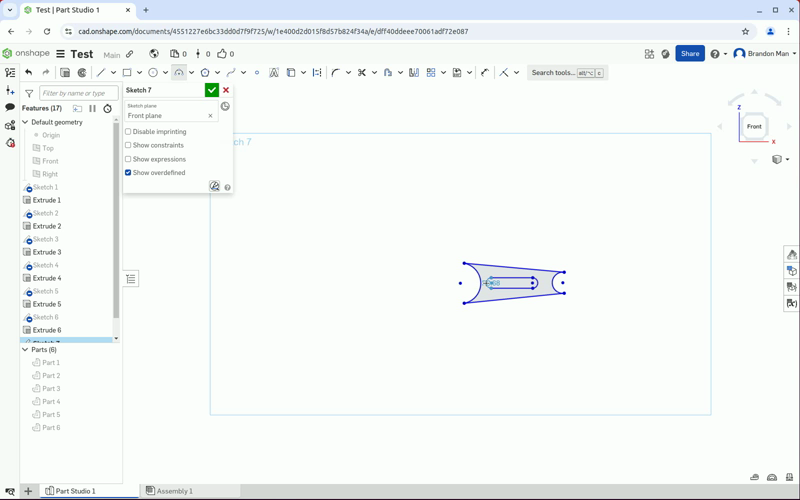
click(486, 282)
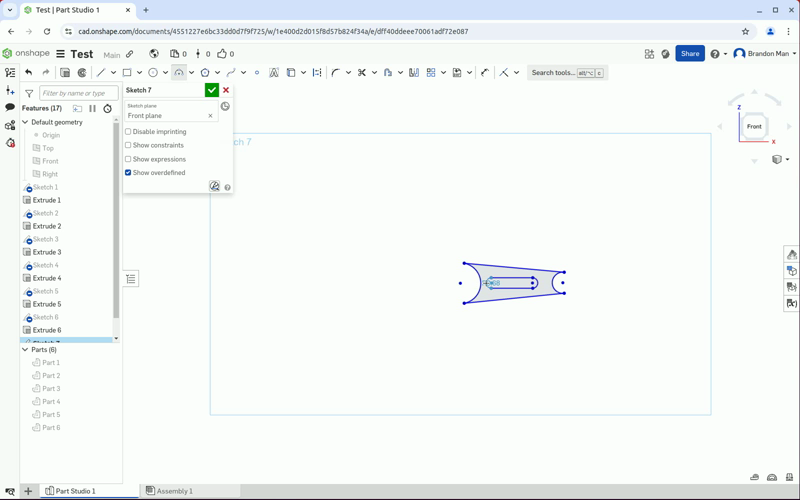
key_up(shift)
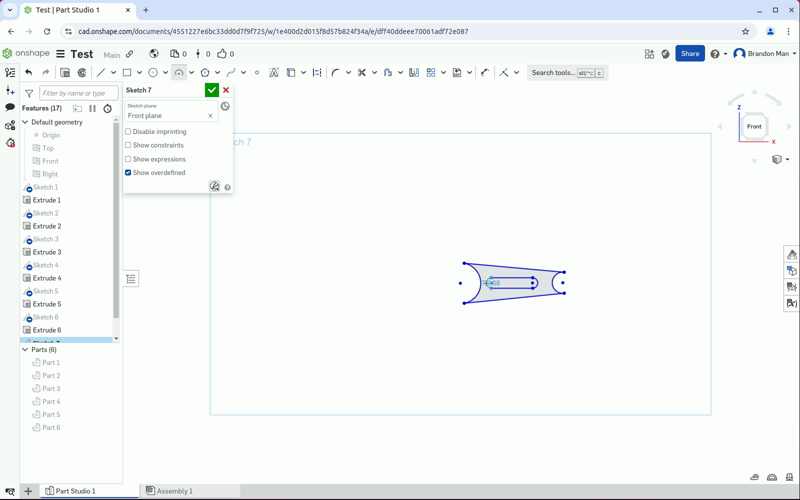
key(esc)
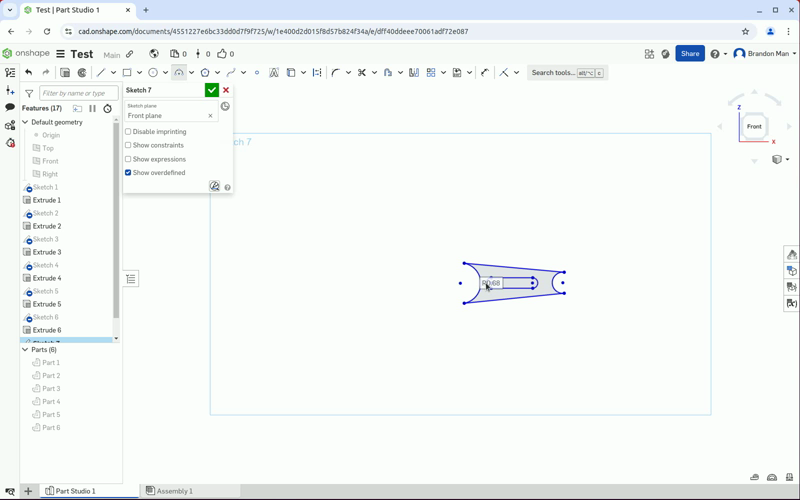
mouse_move(546, 276)
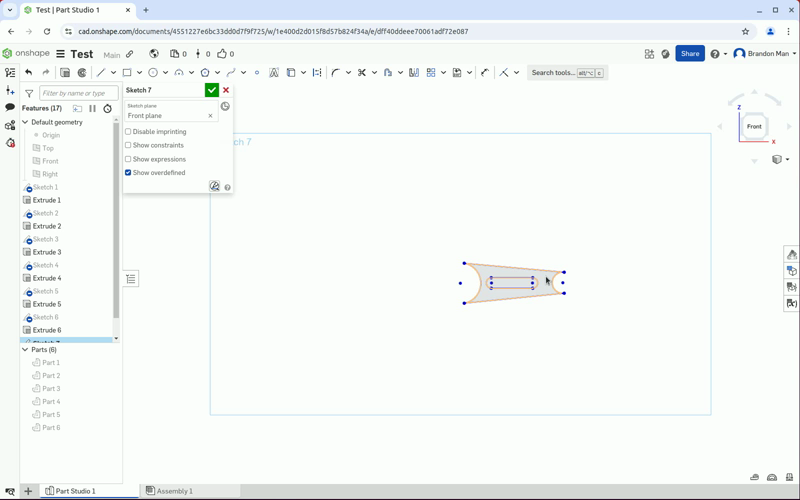
click(546, 276)
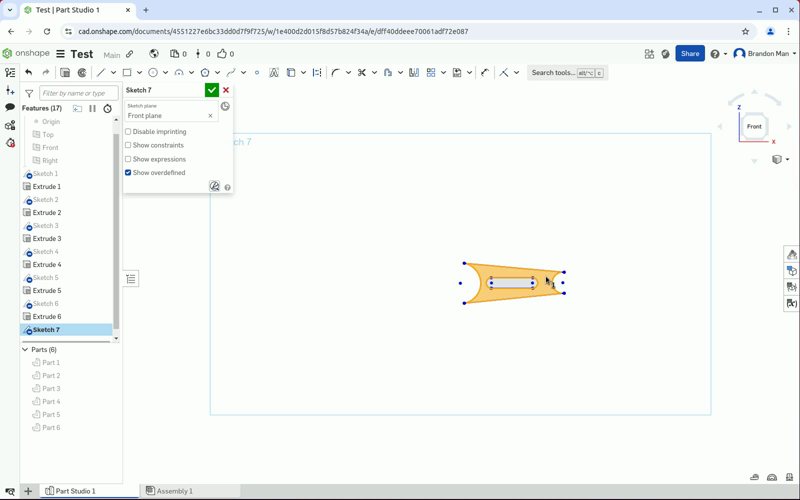
mouse_move(73, 352)
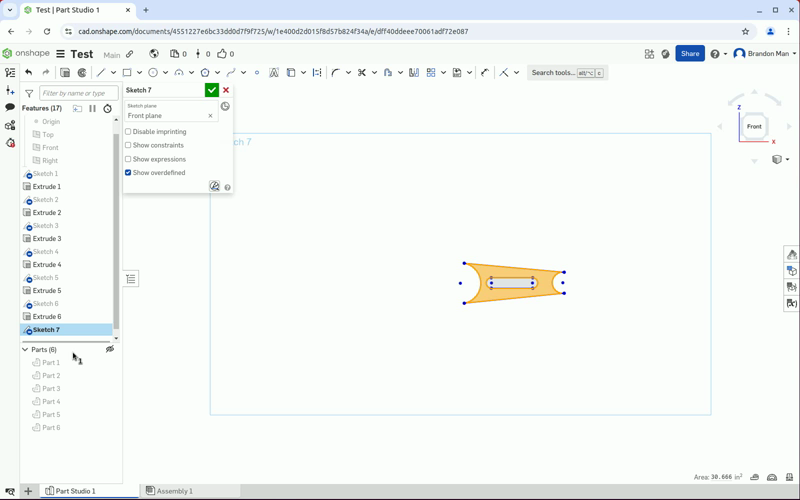
key(shift+y)
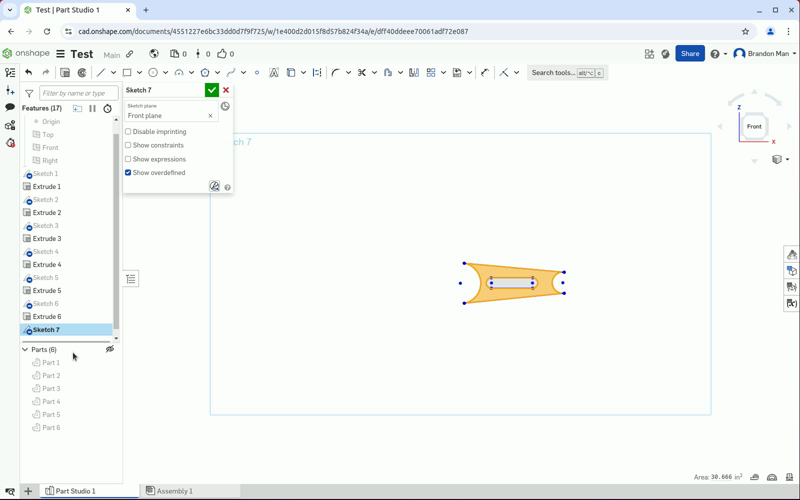
key(shift+e)
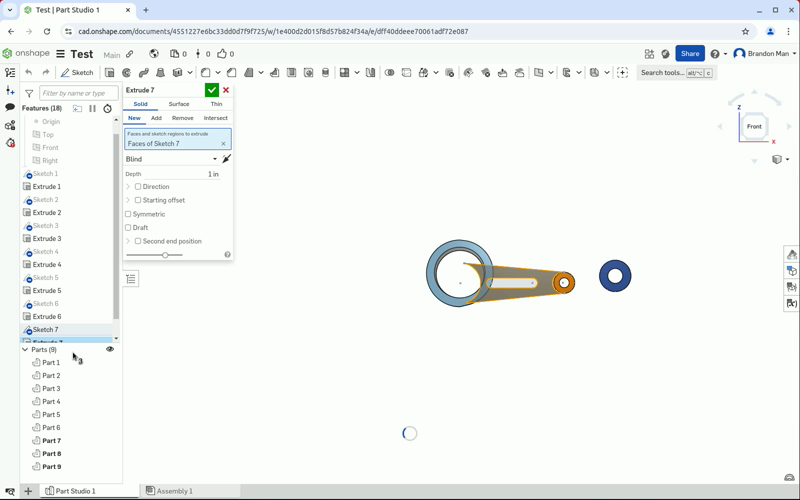
mouse_move(143, 106)
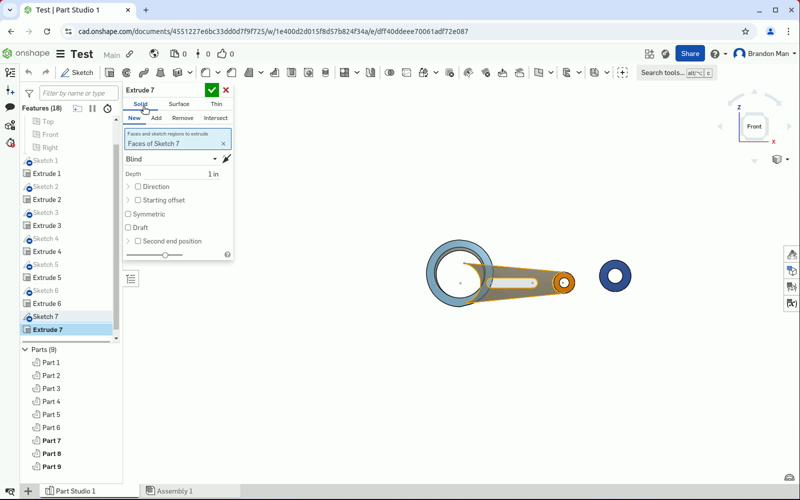
click(143, 106)
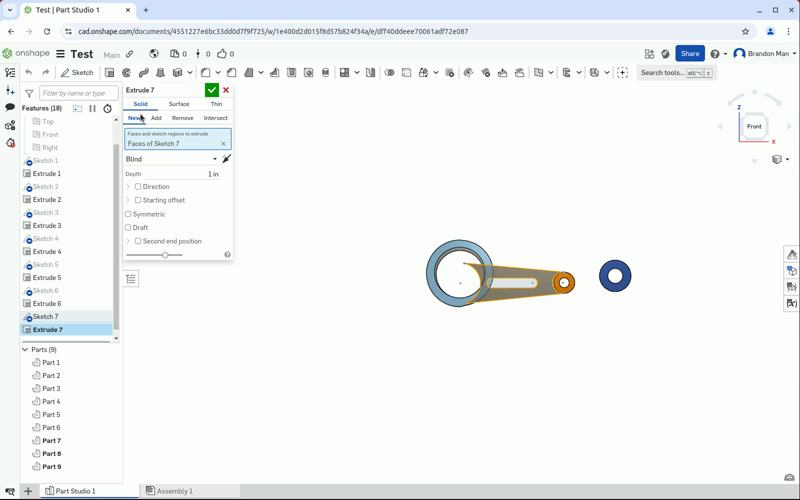
mouse_move(137, 120)
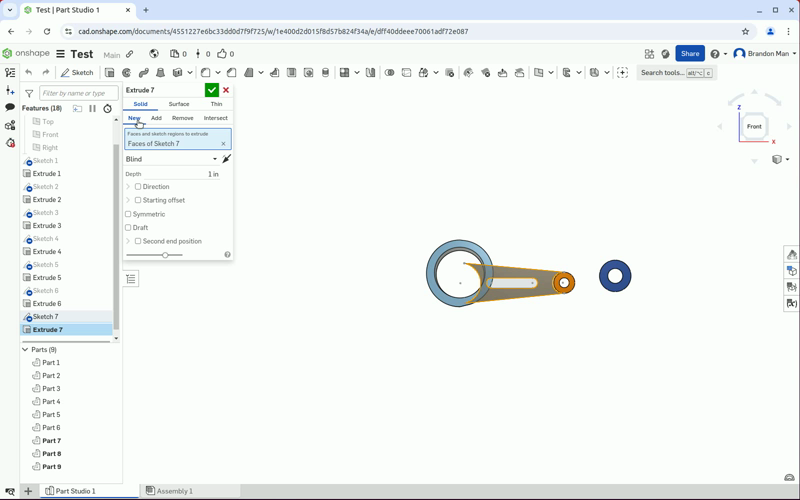
click(137, 120)
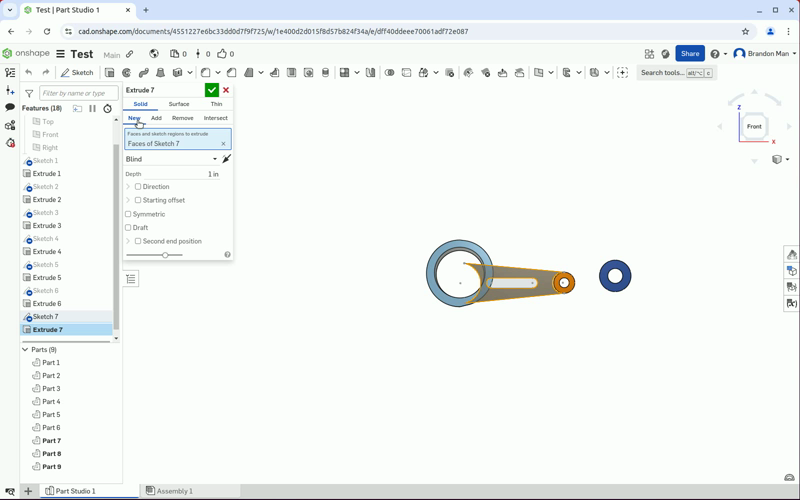
key(tab, 4)
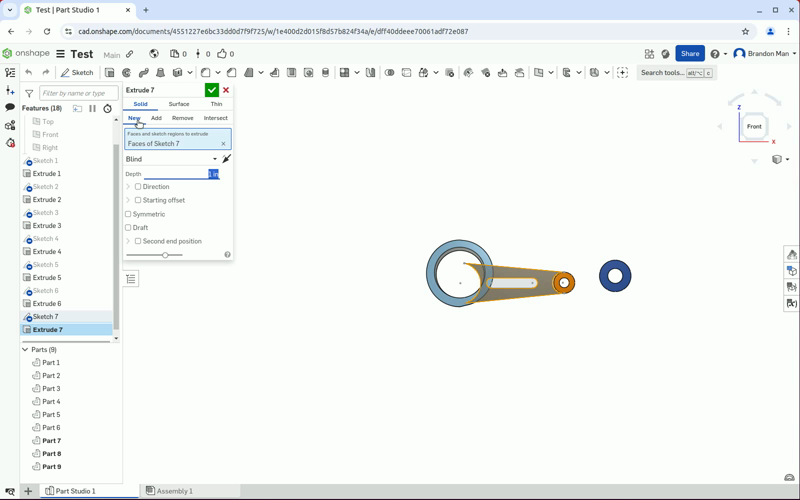
text(4.092)
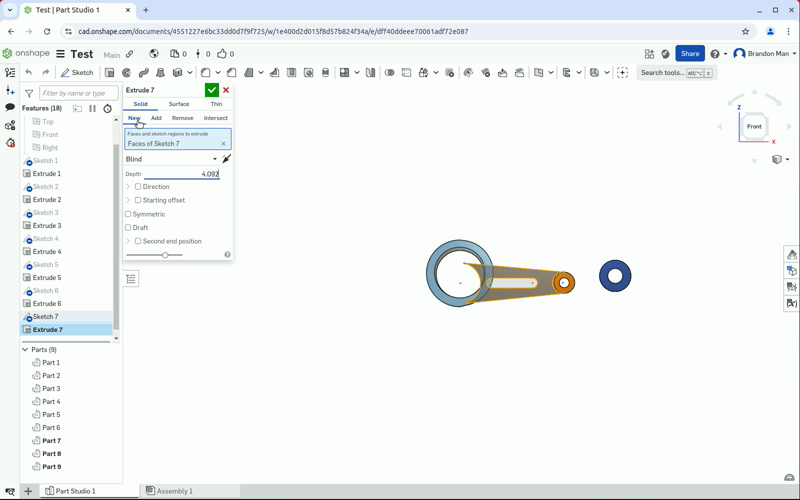
key(enter)
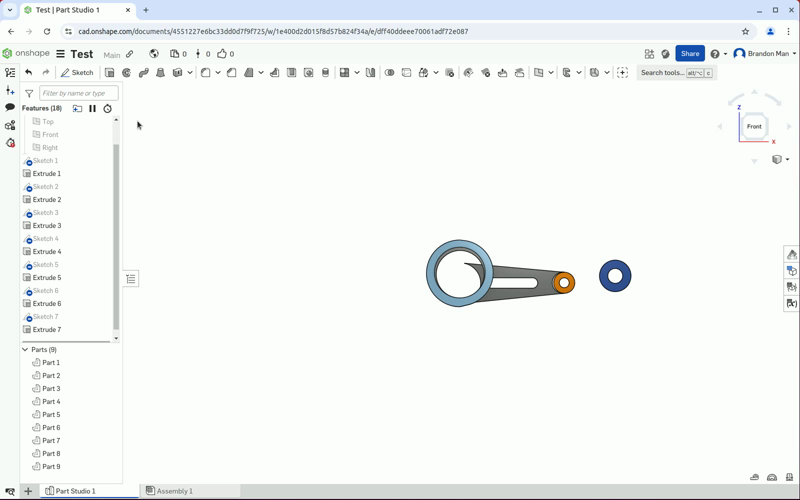
key(shift+h)
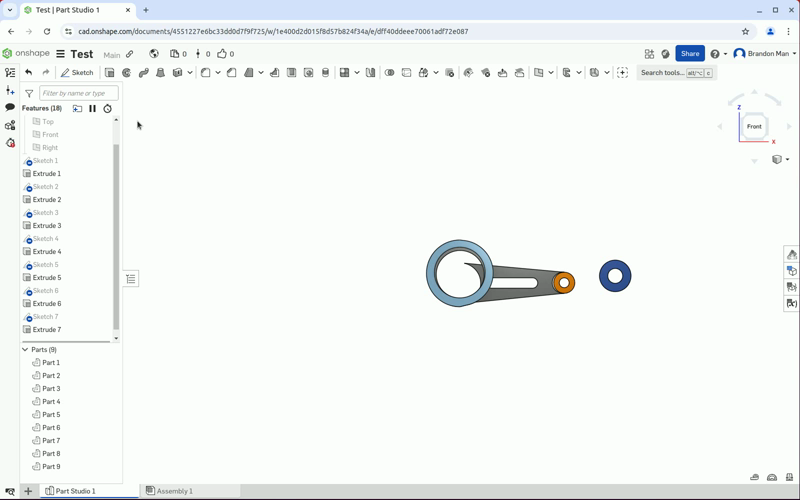
key(shift+h)
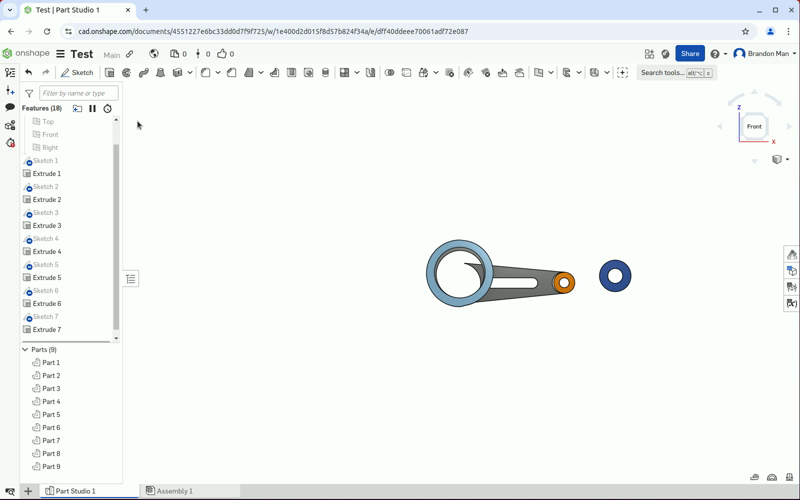
mouse_move(69, 163)
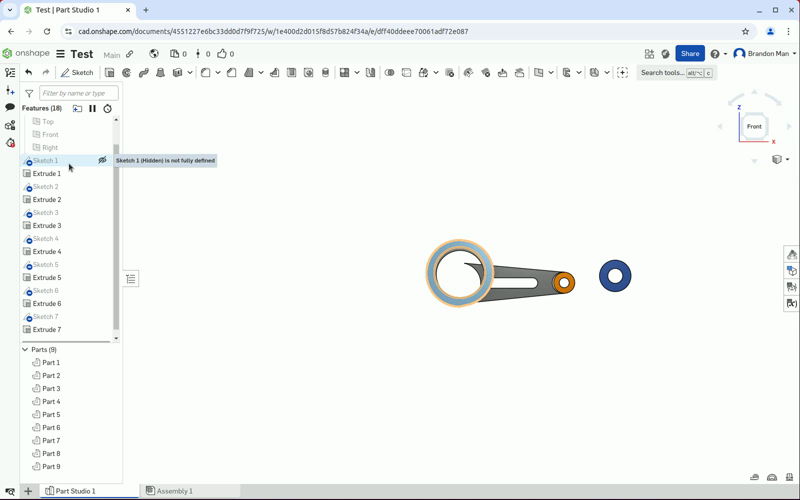
click(69, 163)
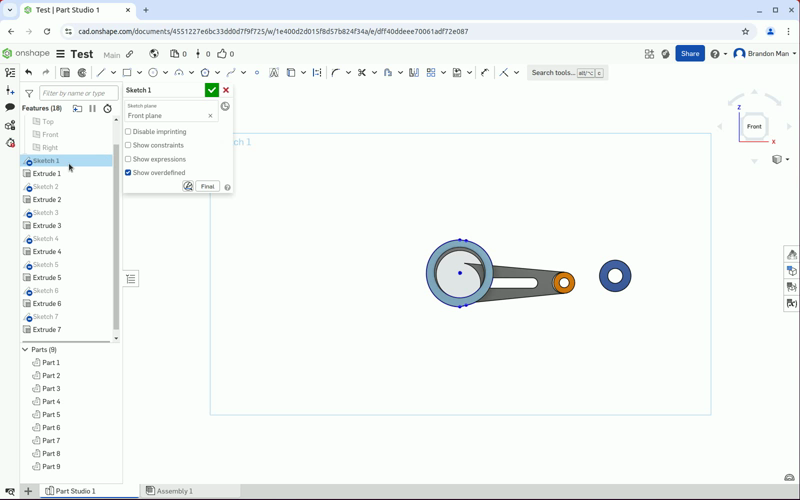
mouse_move(229, 92)
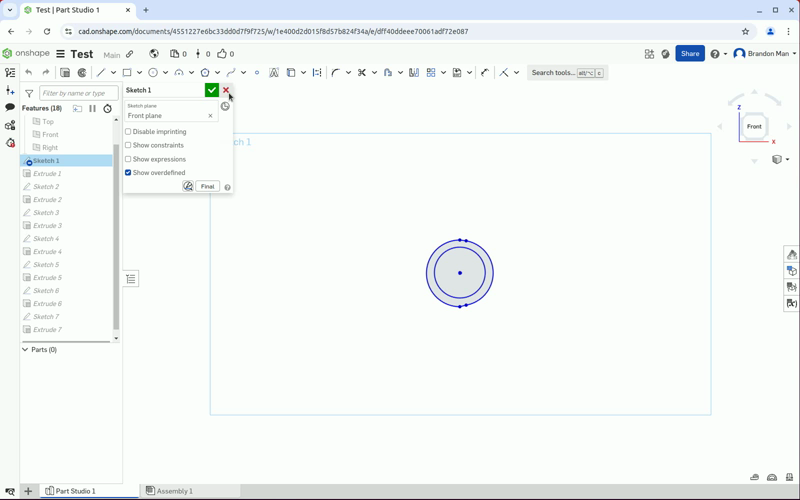
click(229, 92)
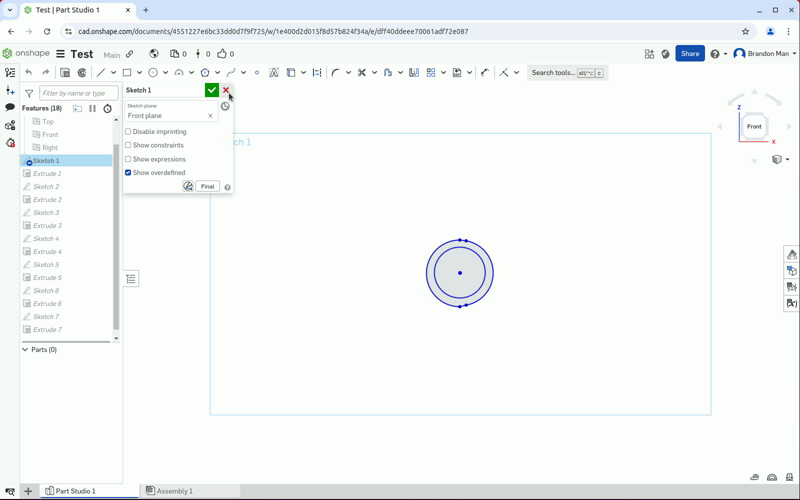
key(shift+s)
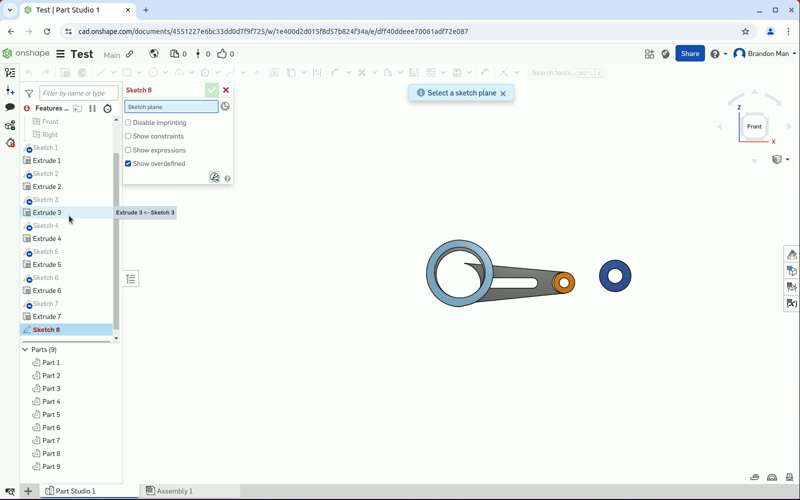
scroll(3)
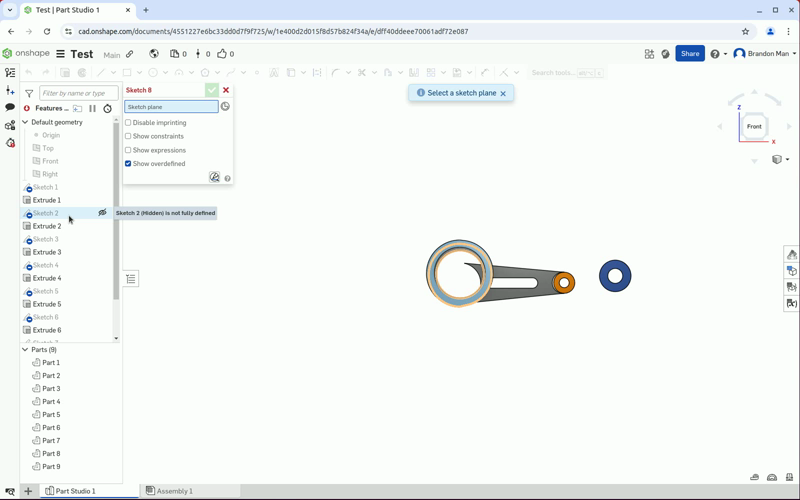
mouse_move(69, 163)
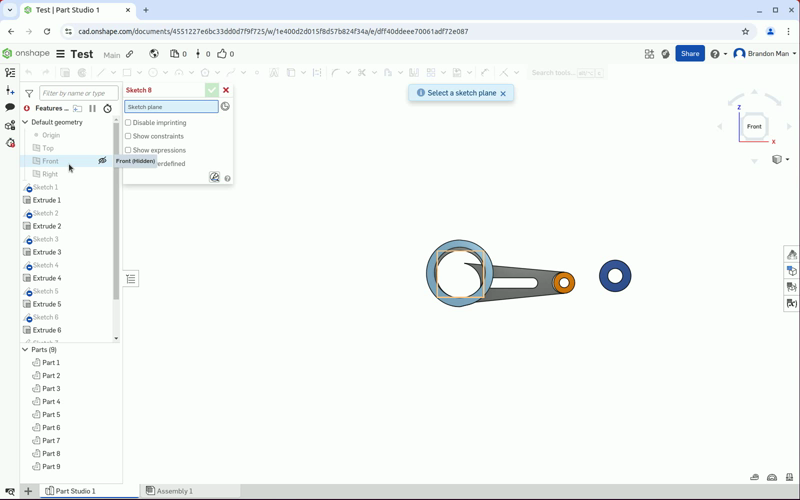
click(69, 163)
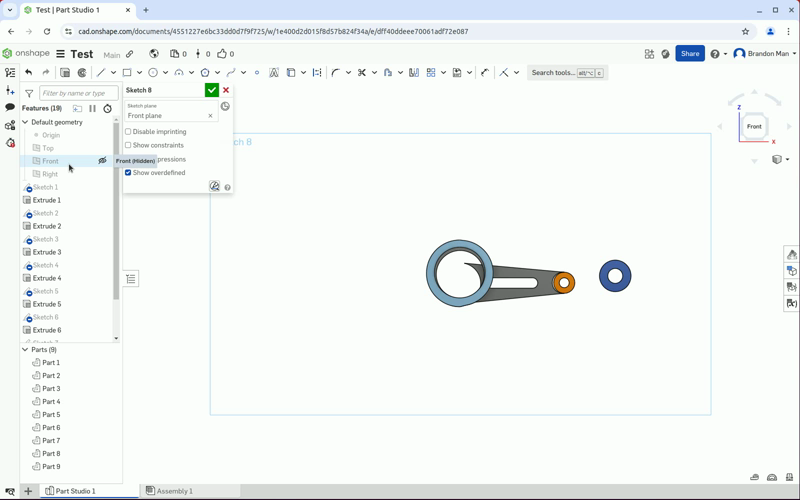
mouse_move(73, 352)
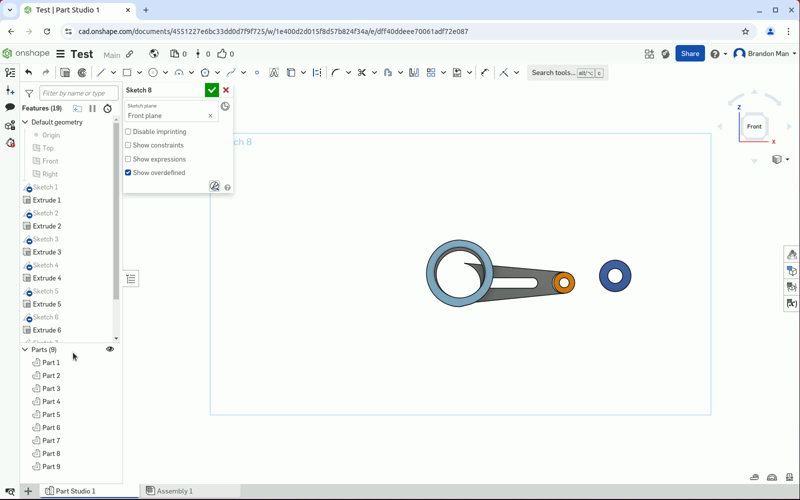
key(y)
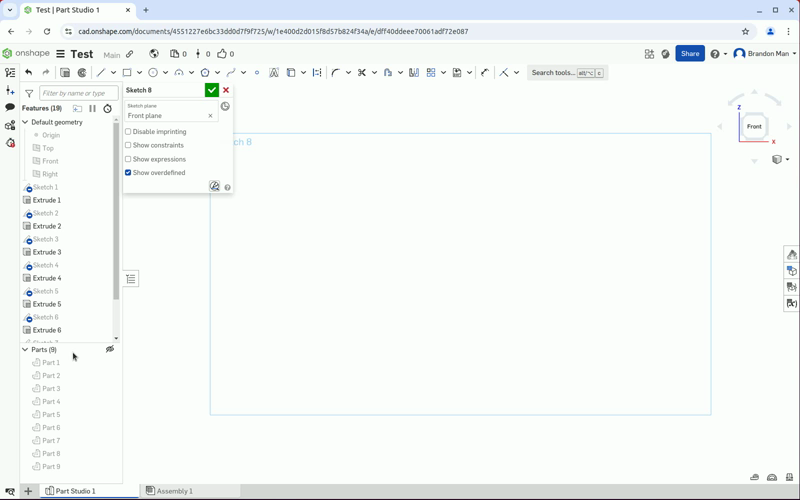
key(l)
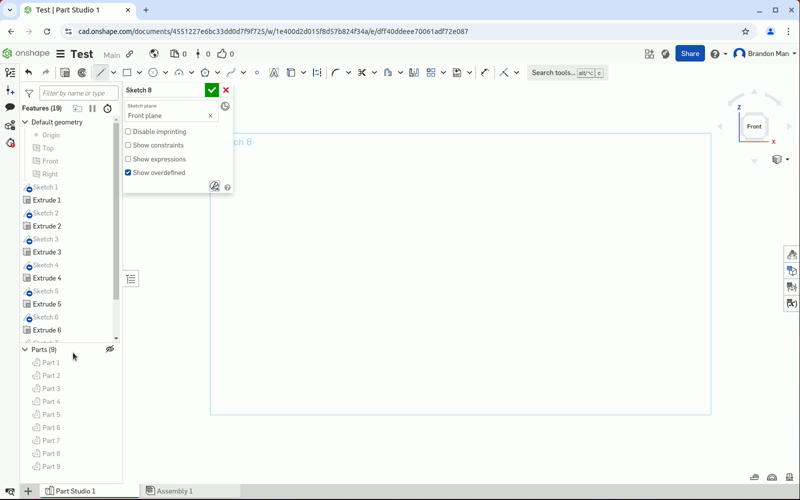
key_down(shift)
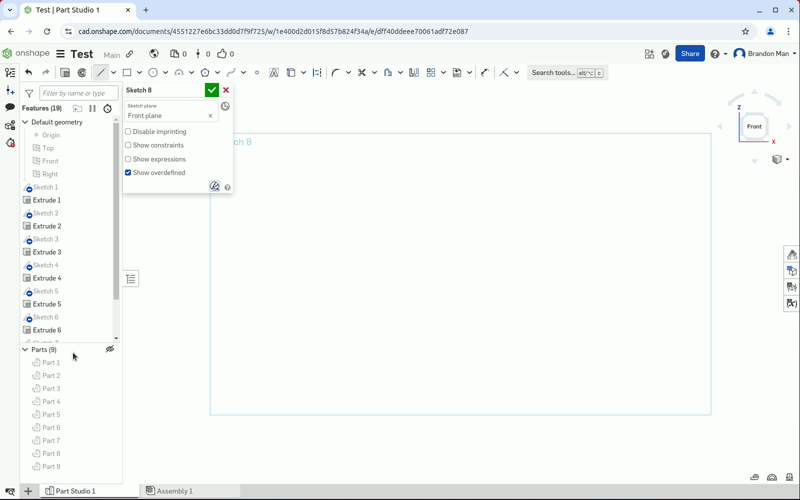
mouse_move(460, 303)
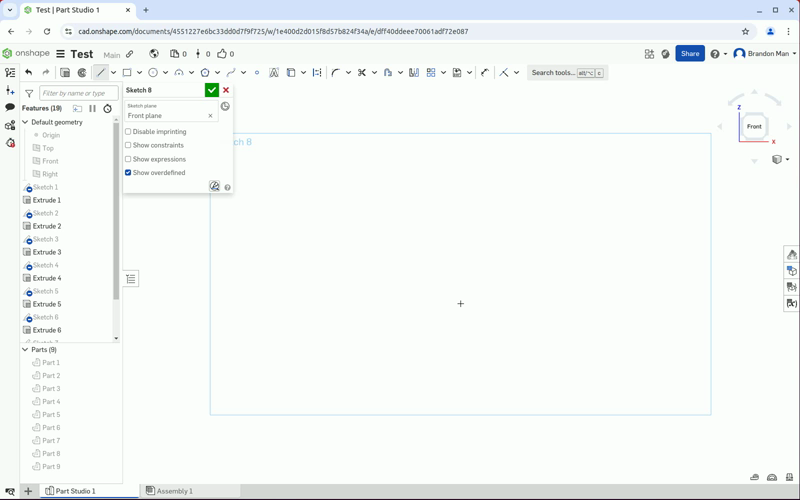
click(460, 303)
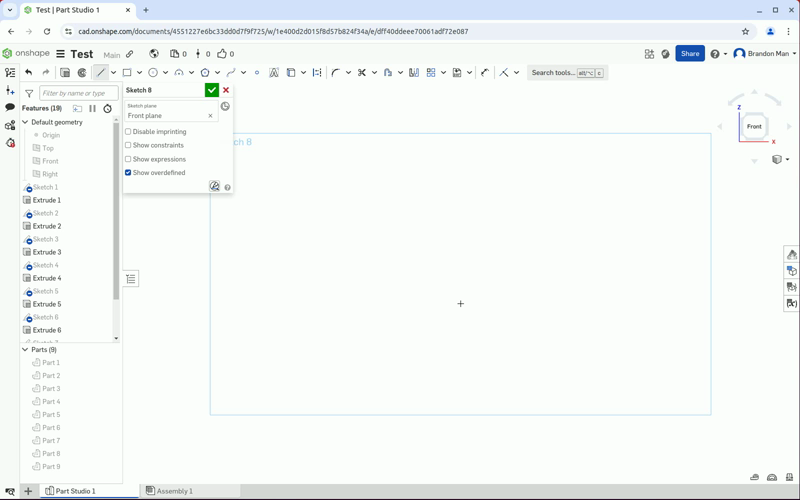
key_up(shift)
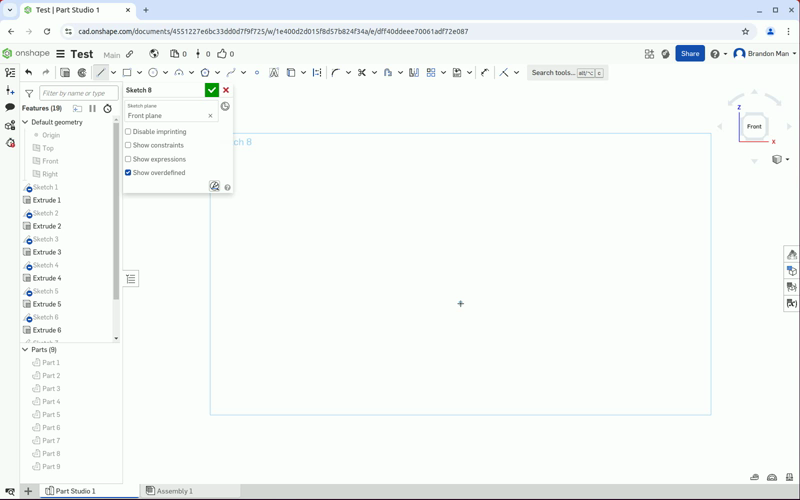
key_down(shift)
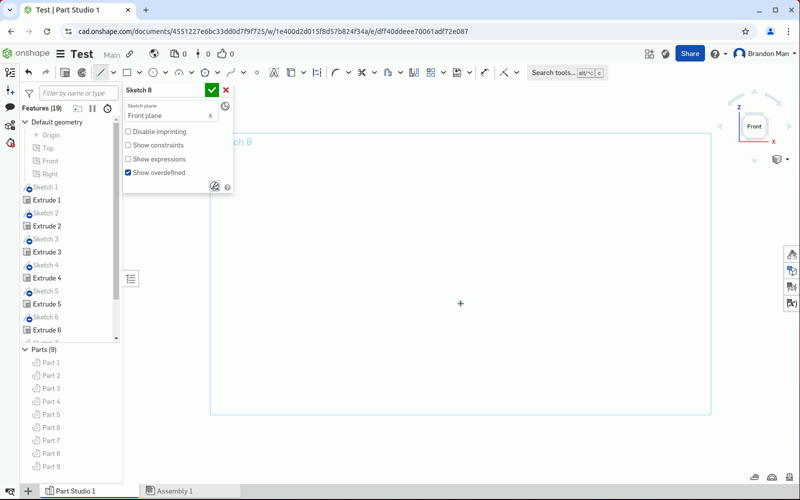
mouse_move(490, 303)
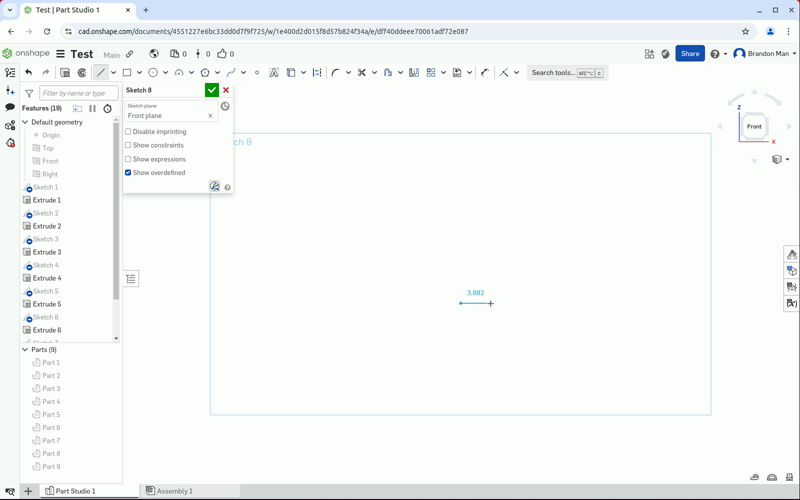
mouse_move(464, 302)
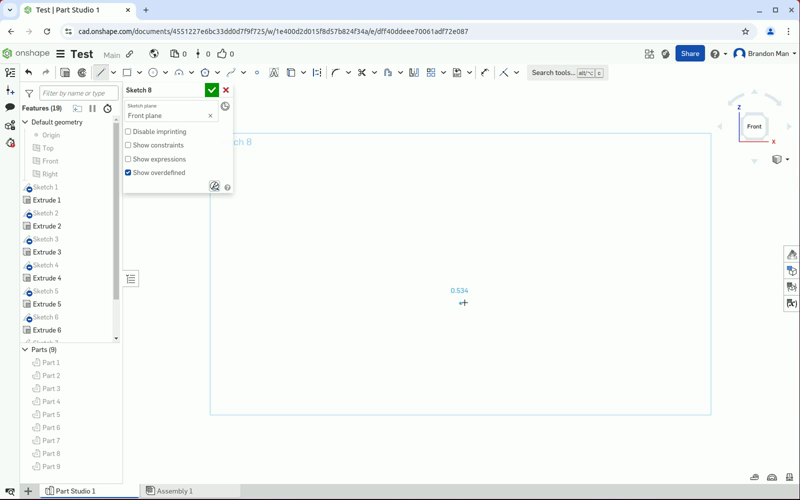
scroll(6)
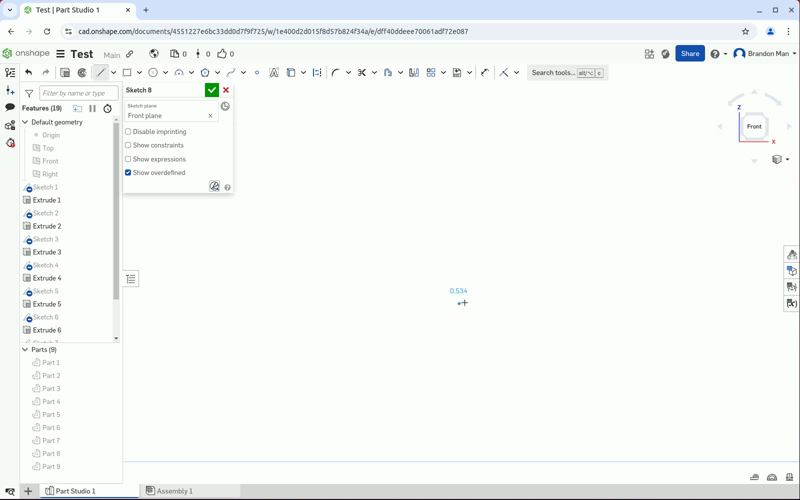
scroll(6)
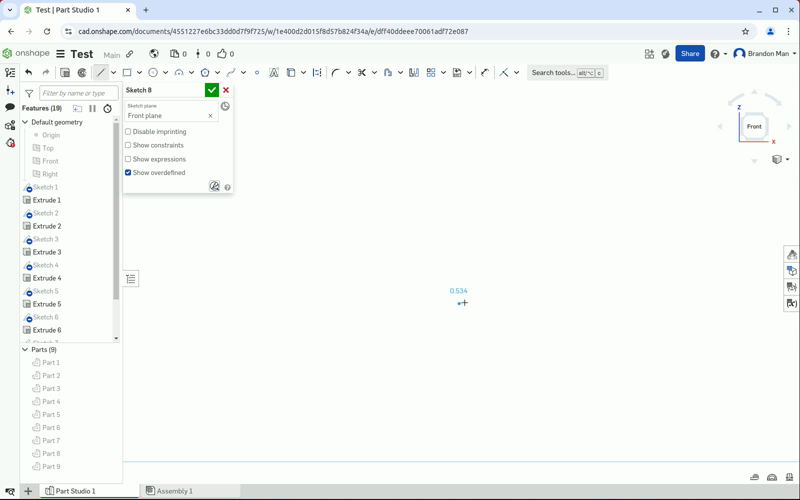
scroll(6)
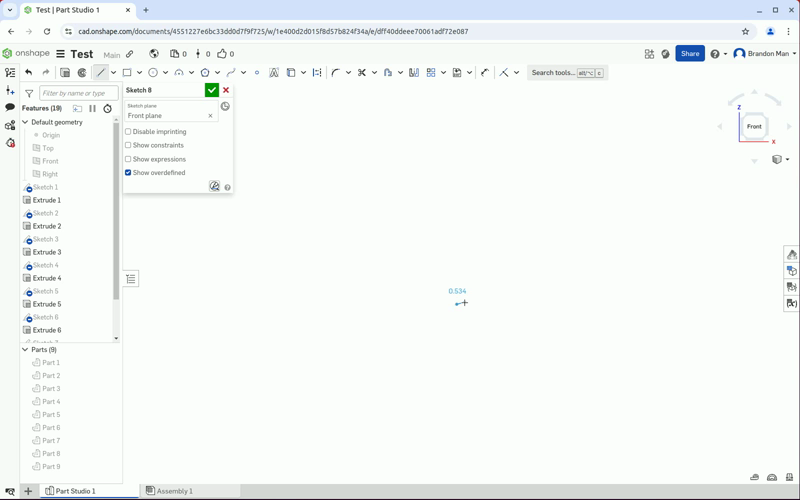
scroll(6)
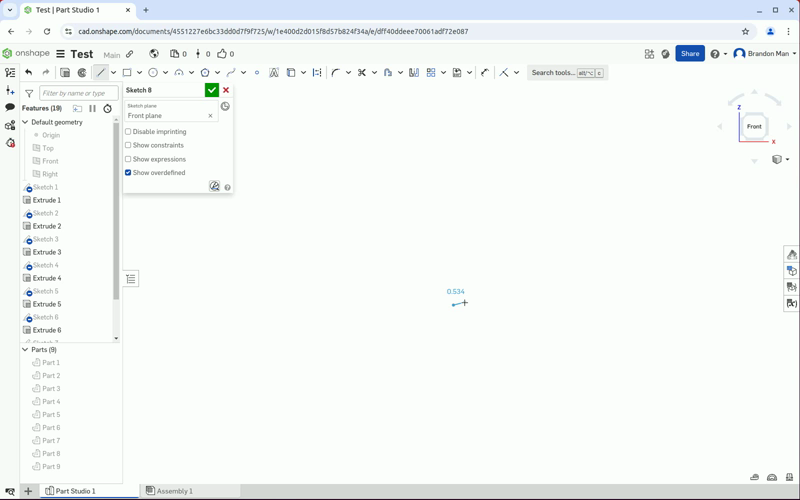
scroll(6)
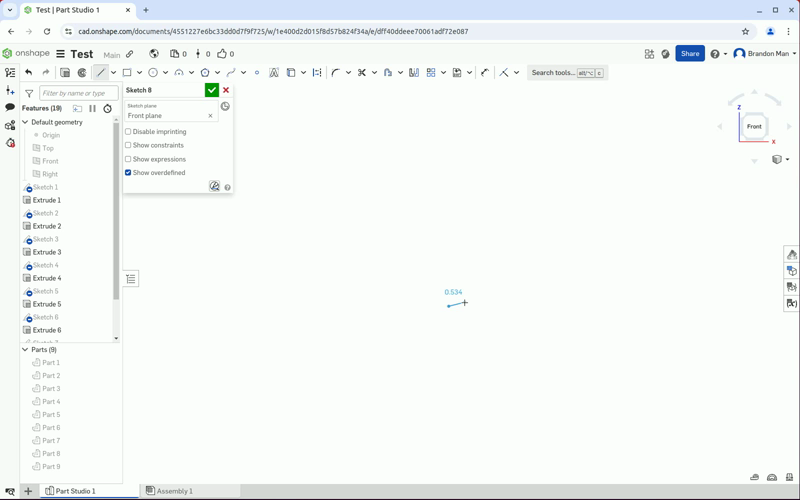
scroll(6)
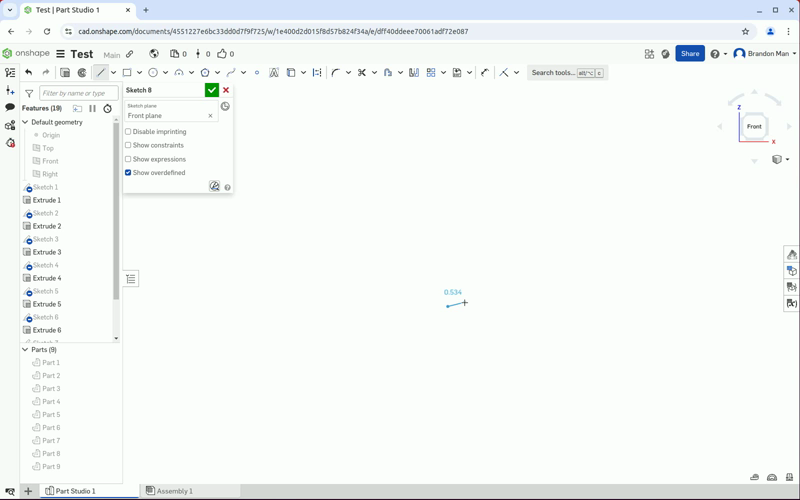
scroll(6)
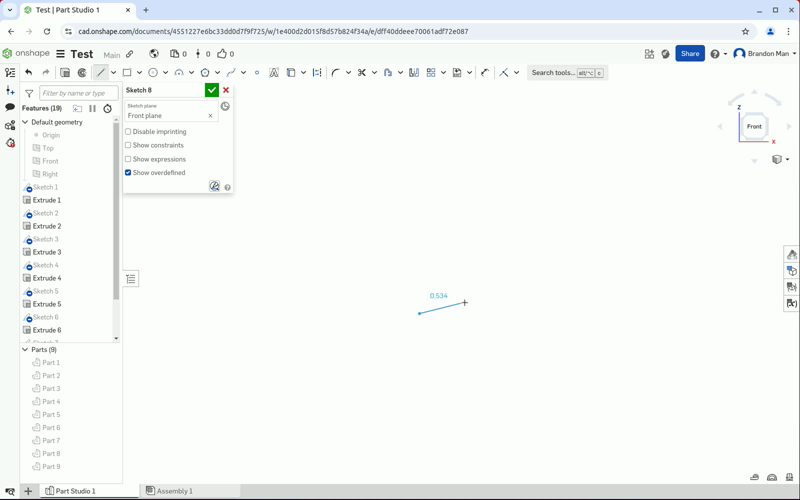
click(464, 302)
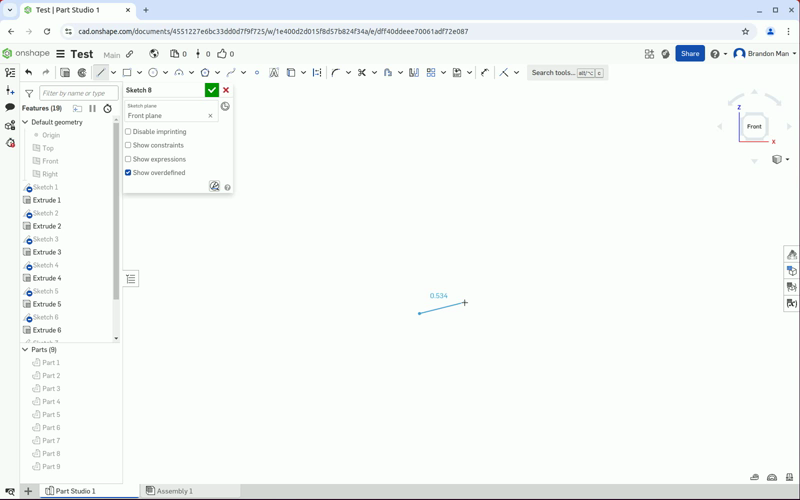
scroll(-6)
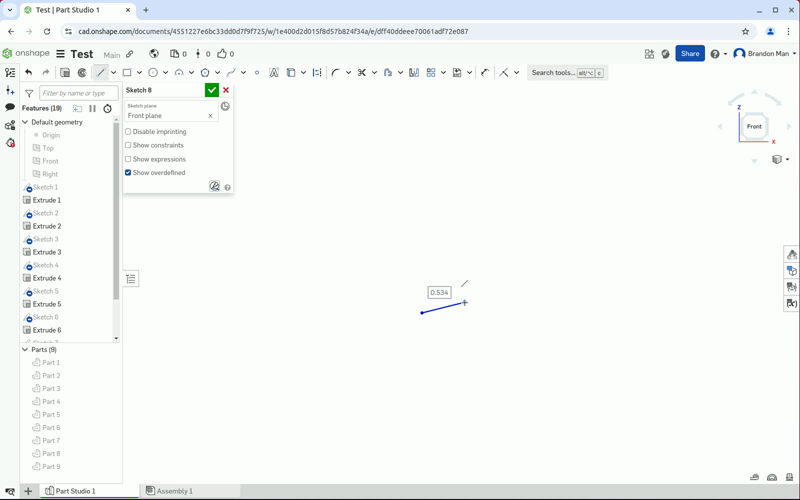
scroll(-6)
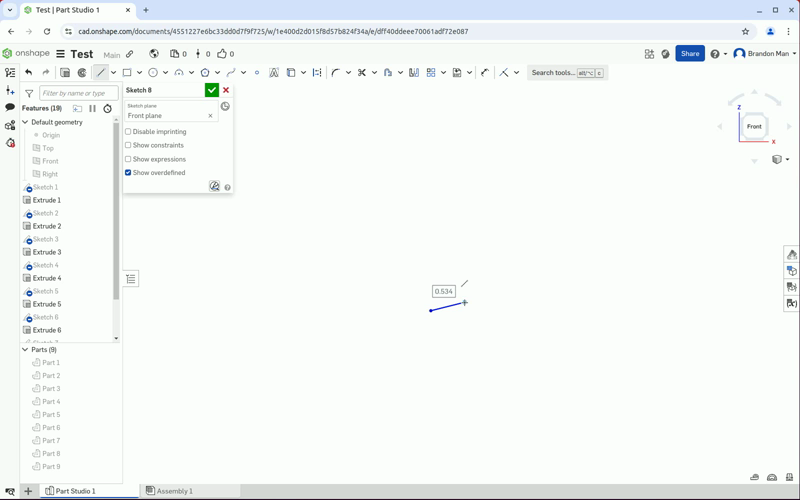
scroll(-6)
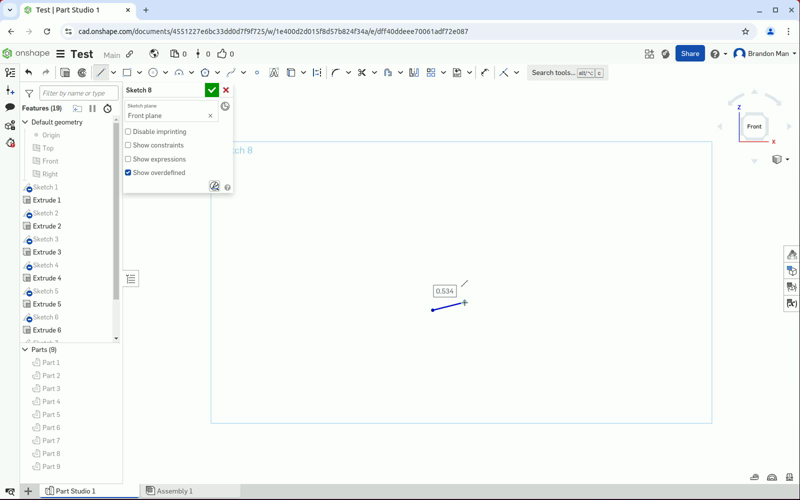
scroll(-6)
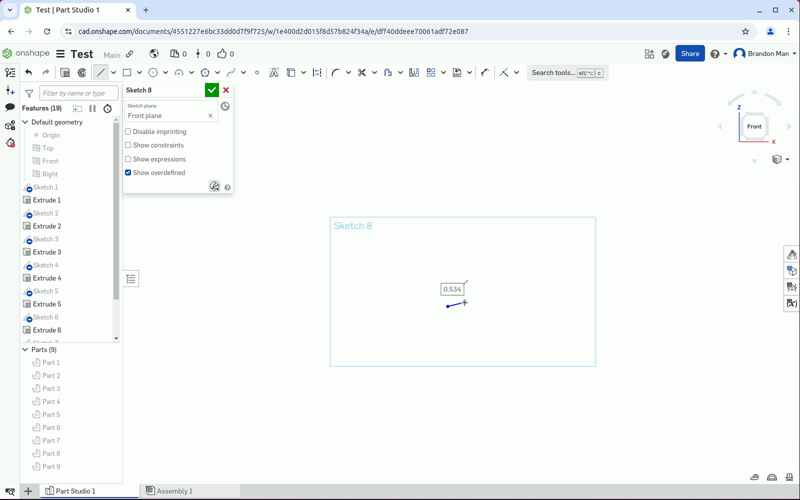
scroll(-6)
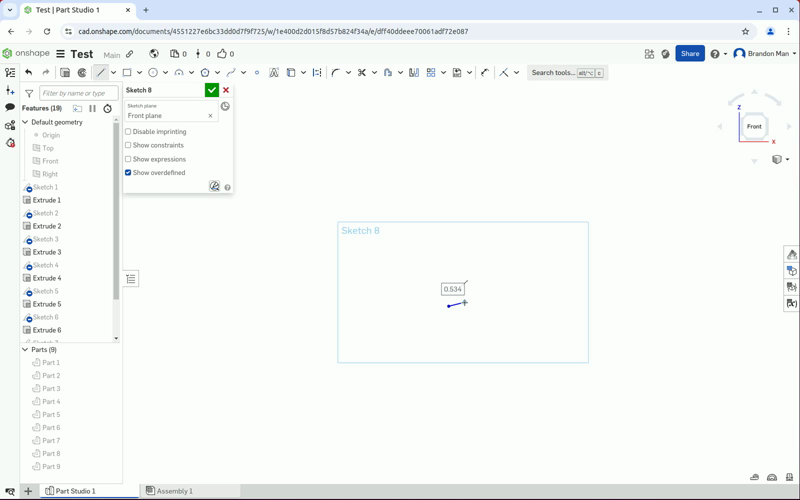
scroll(-6)
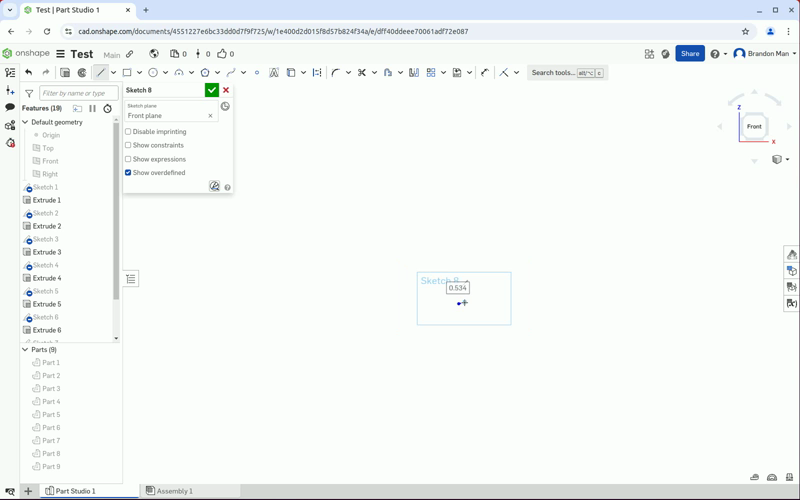
scroll(-6)
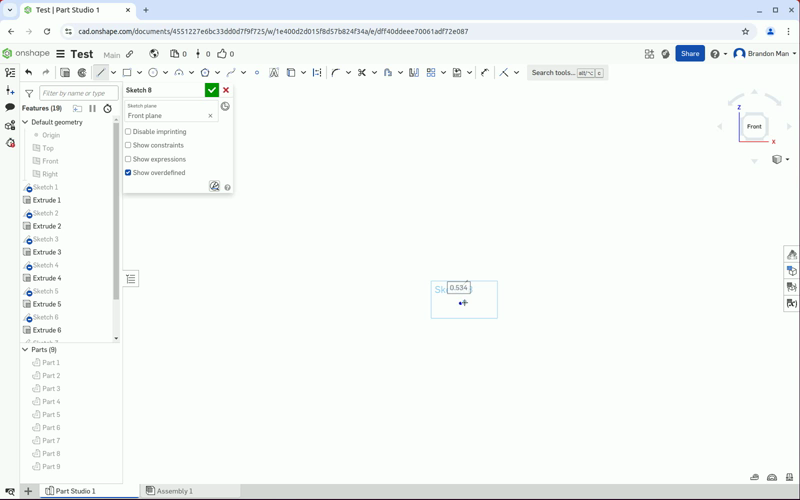
key_up(shift)
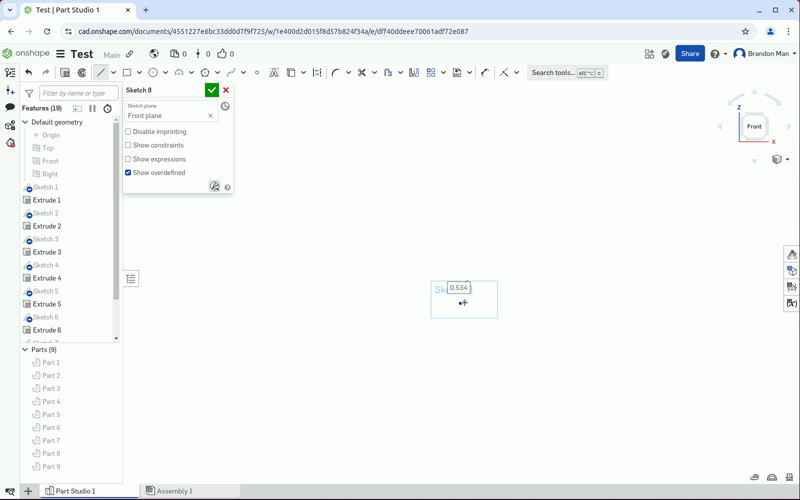
key(esc)
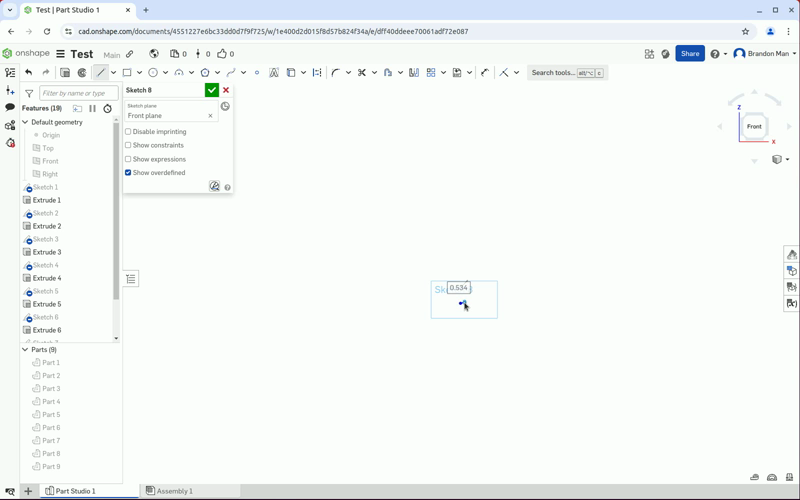
key(a)
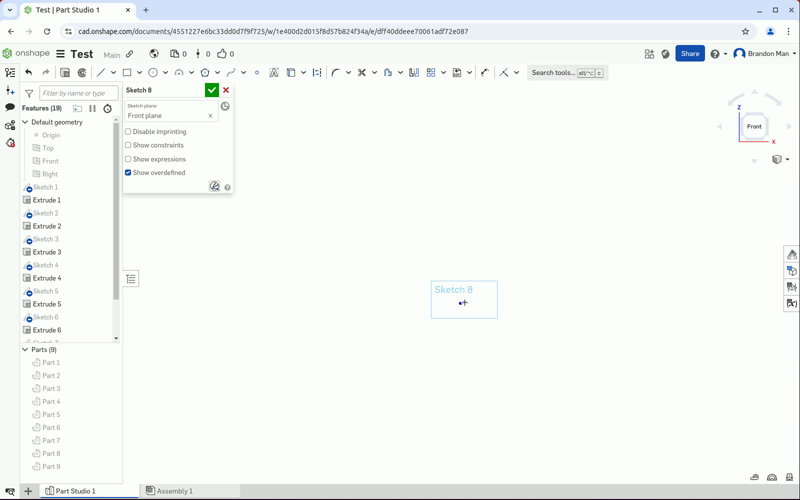
mouse_move(464, 302)
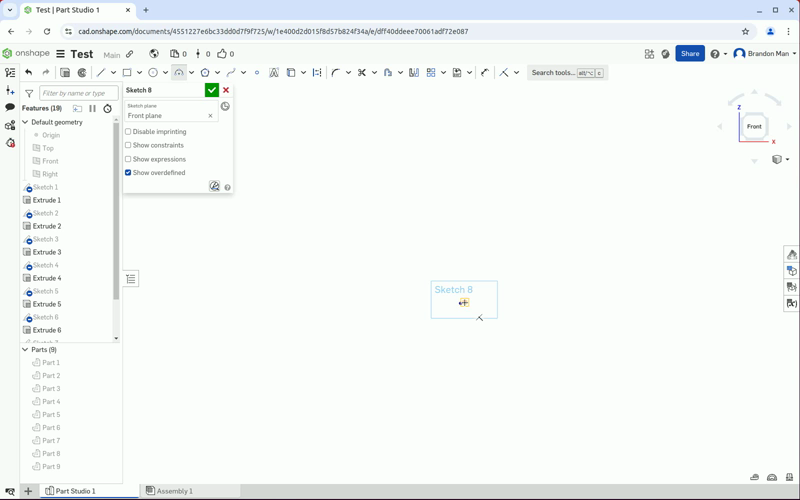
scroll(6)
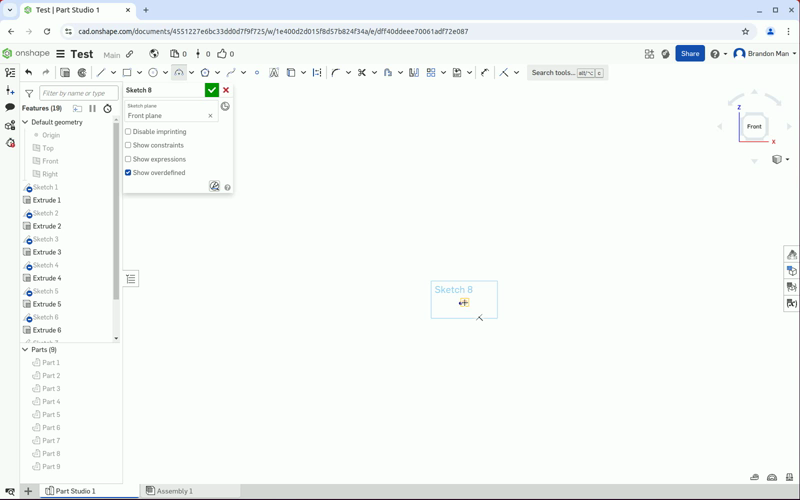
scroll(6)
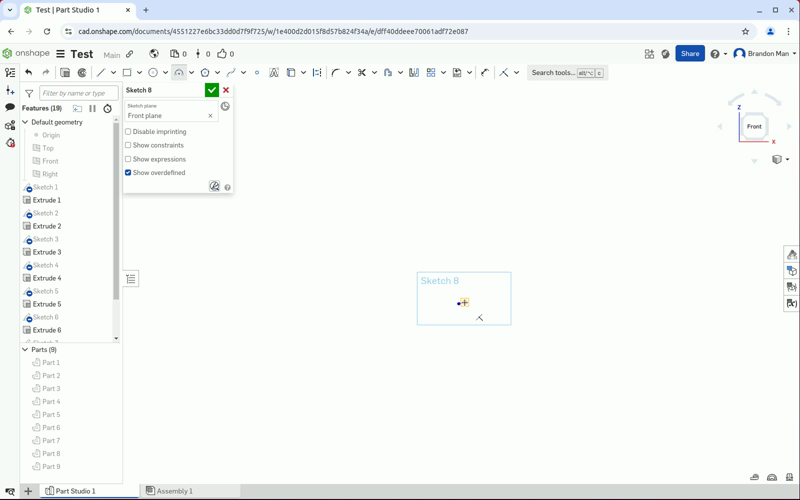
scroll(6)
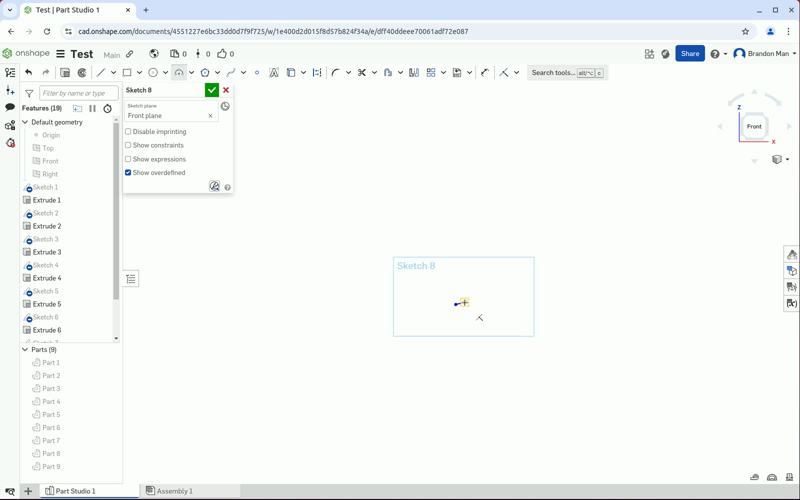
scroll(6)
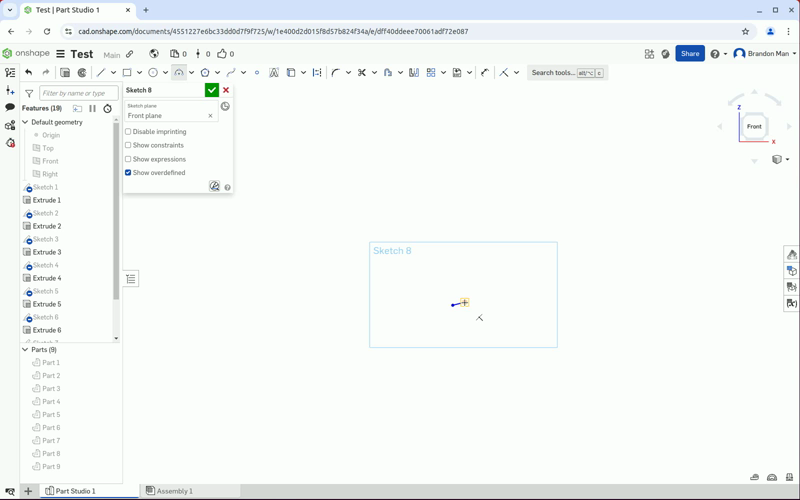
scroll(6)
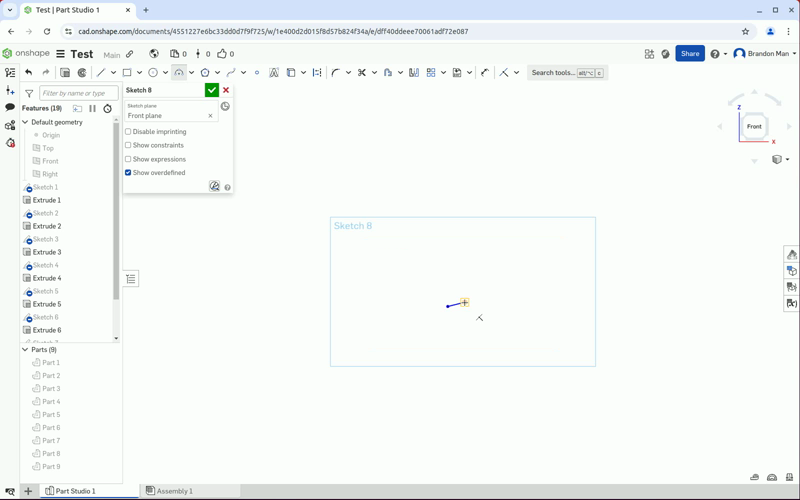
scroll(6)
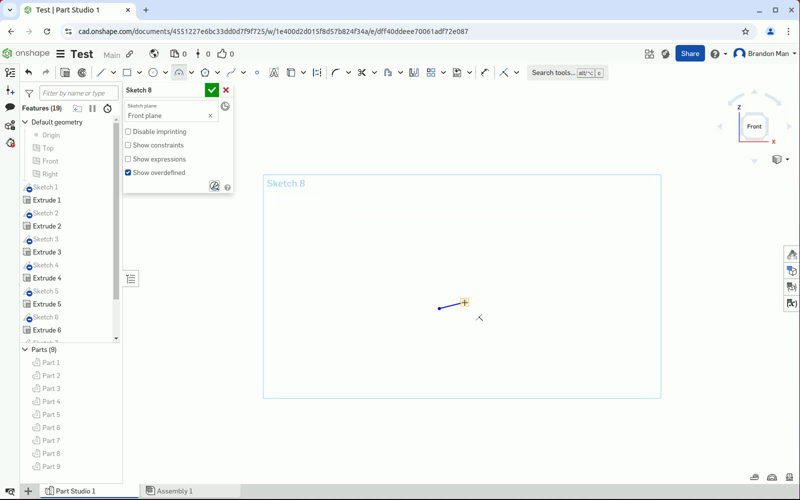
scroll(6)
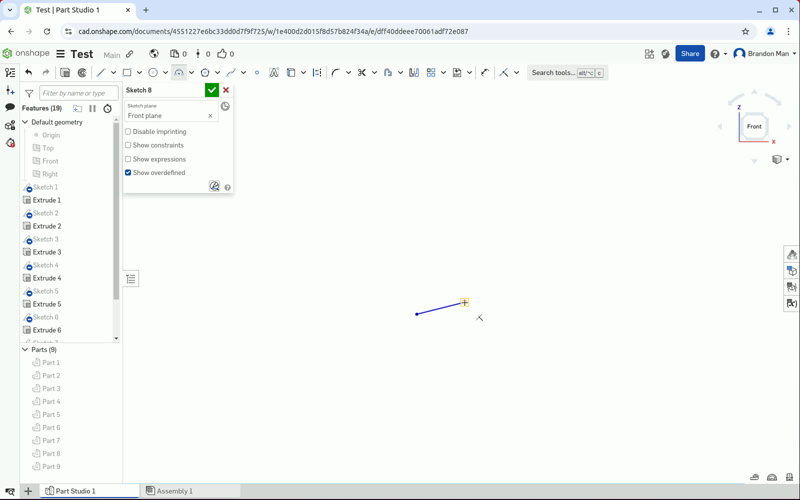
click(464, 302)
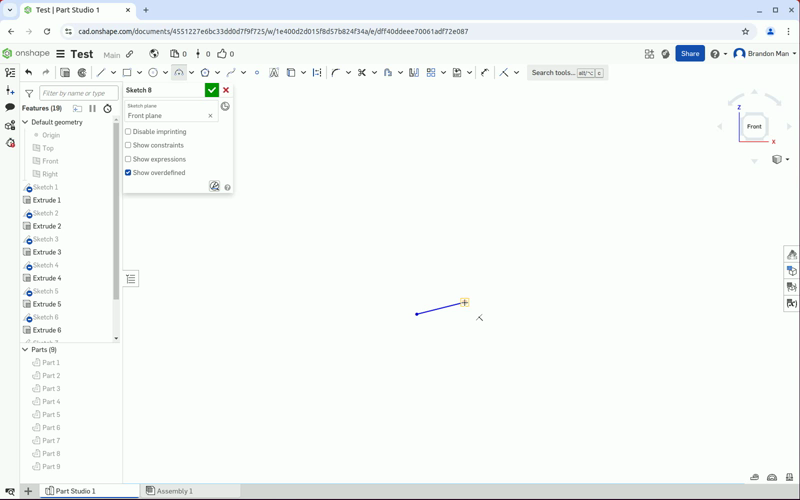
scroll(-6)
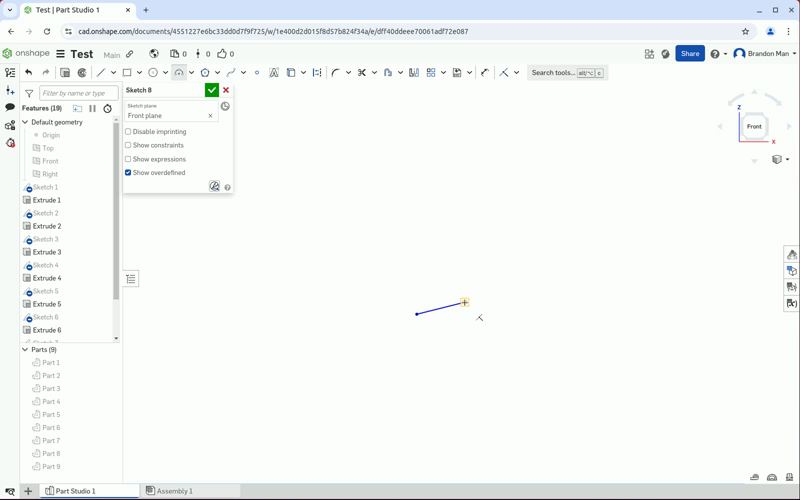
scroll(-6)
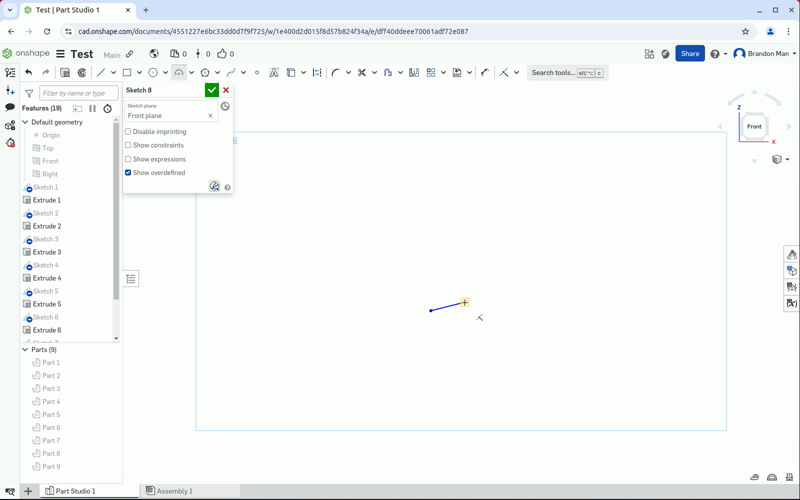
scroll(-6)
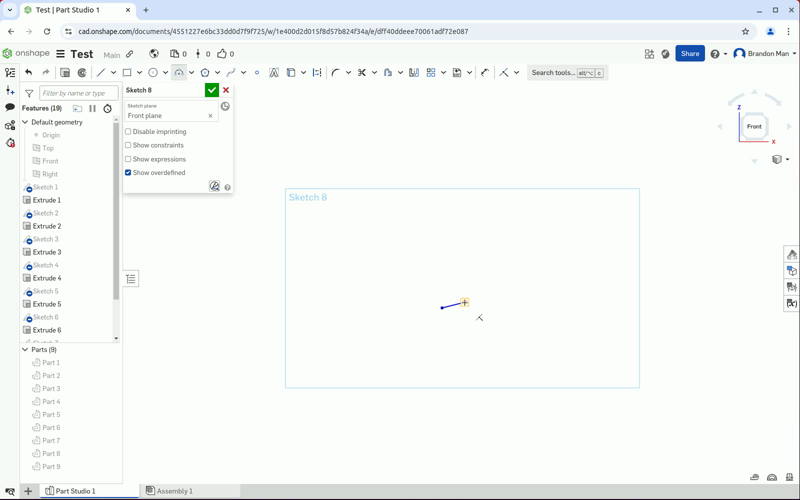
scroll(-6)
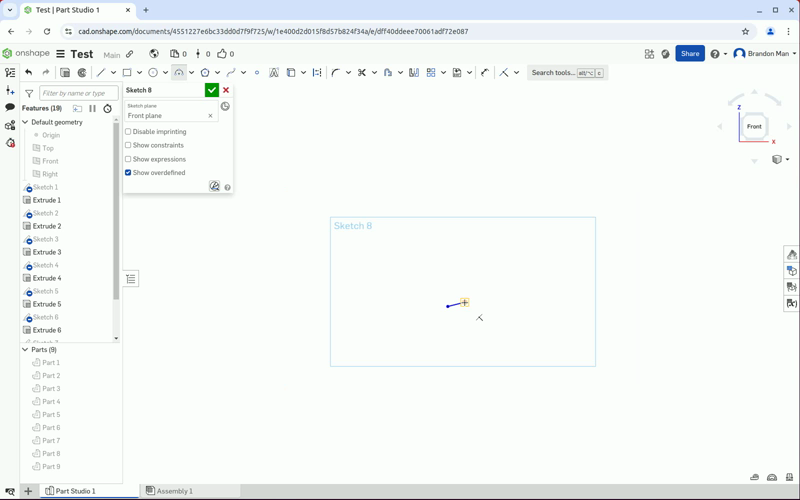
scroll(-6)
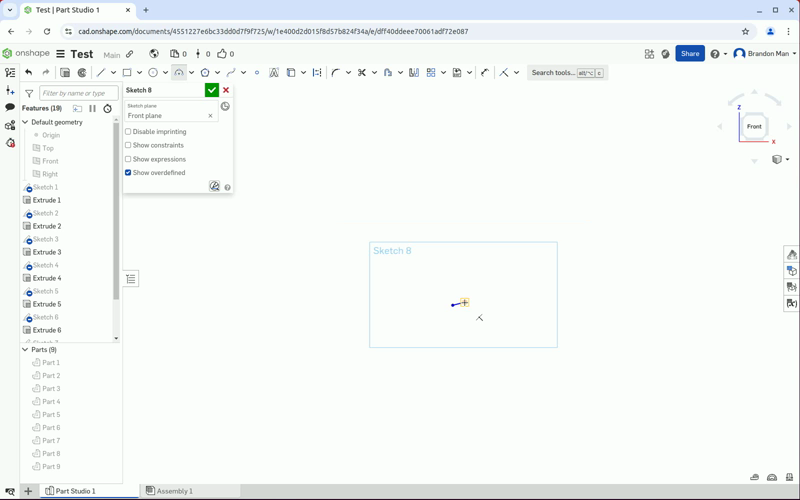
scroll(-6)
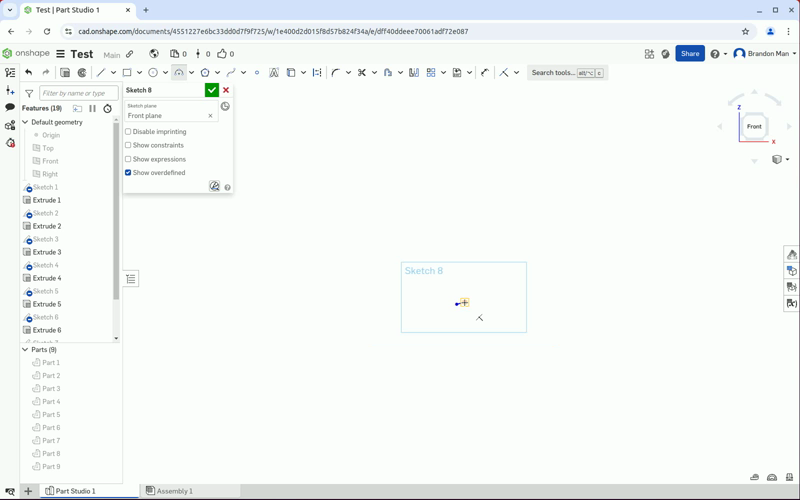
scroll(-6)
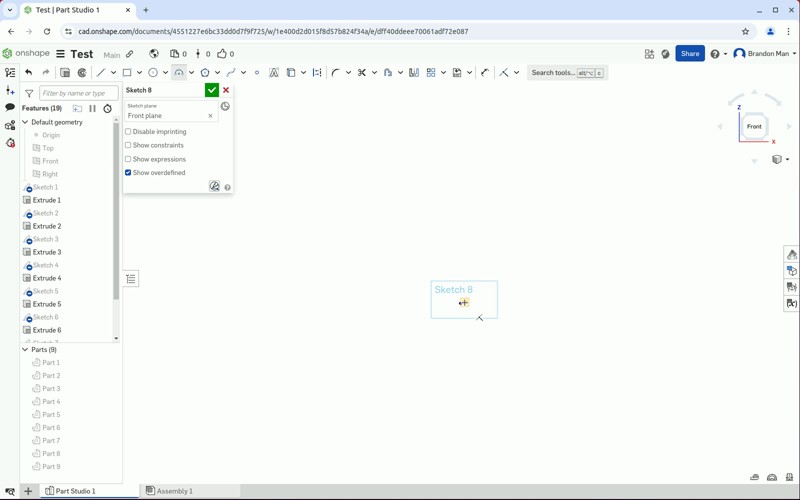
key_down(shift)
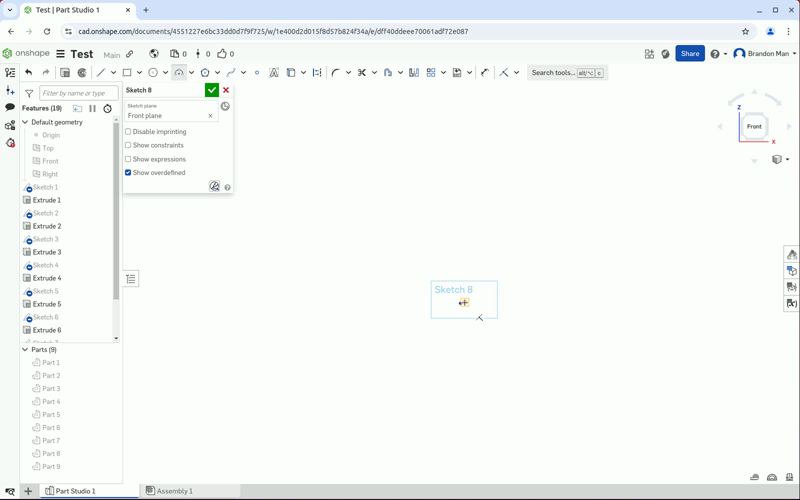
mouse_move(464, 261)
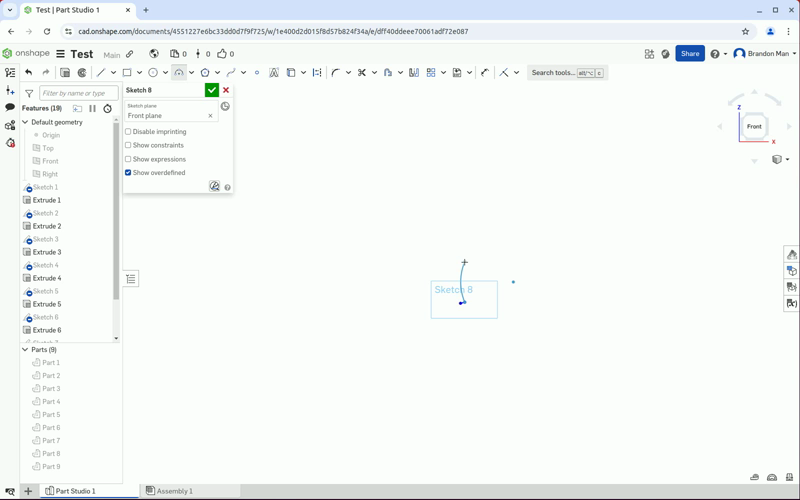
click(464, 261)
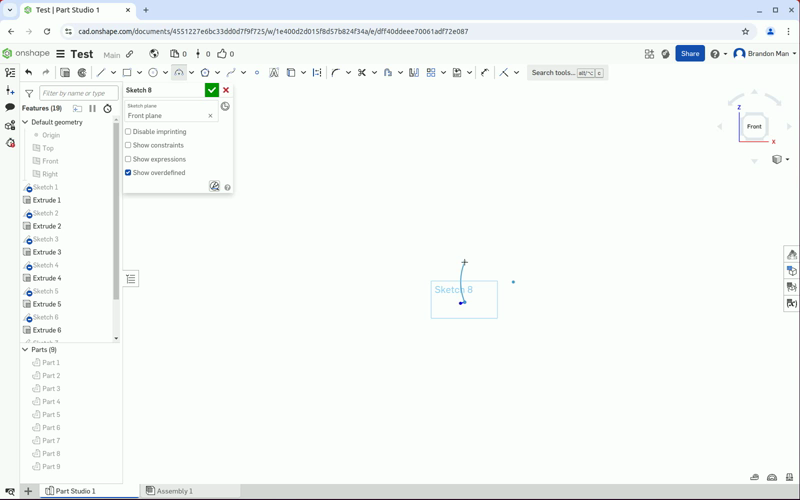
mouse_move(481, 282)
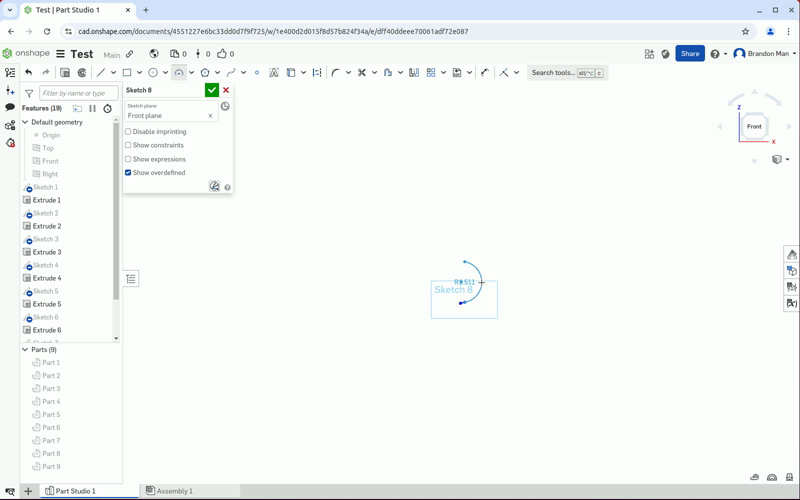
click(481, 282)
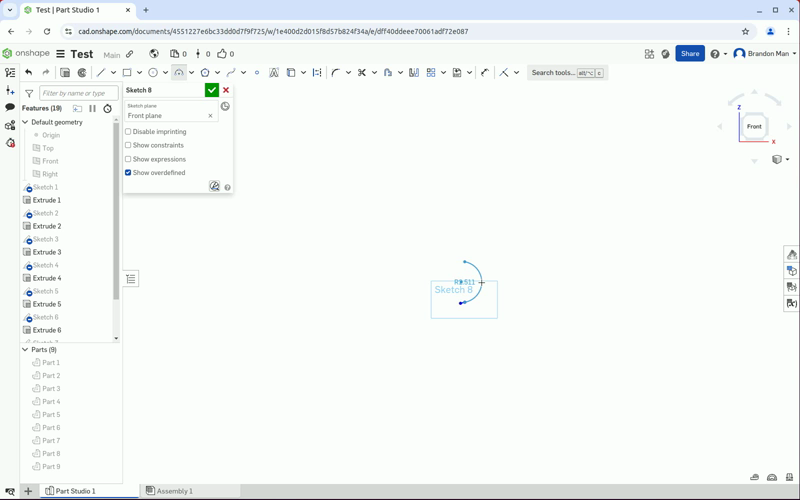
key_up(shift)
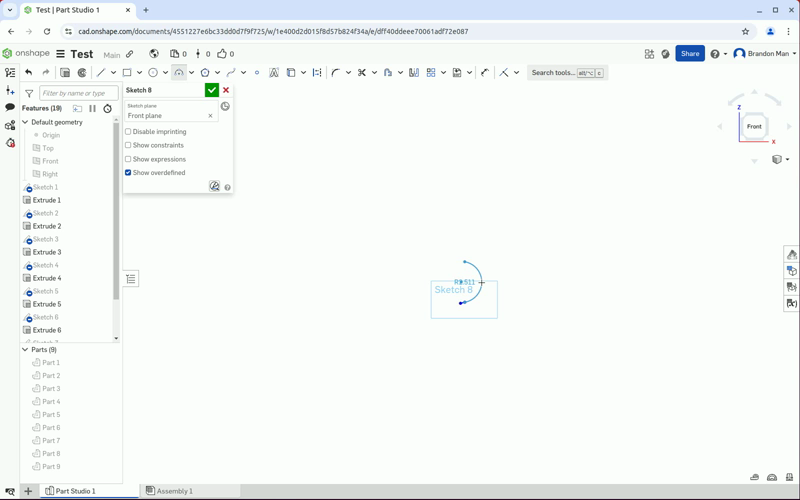
key(esc)
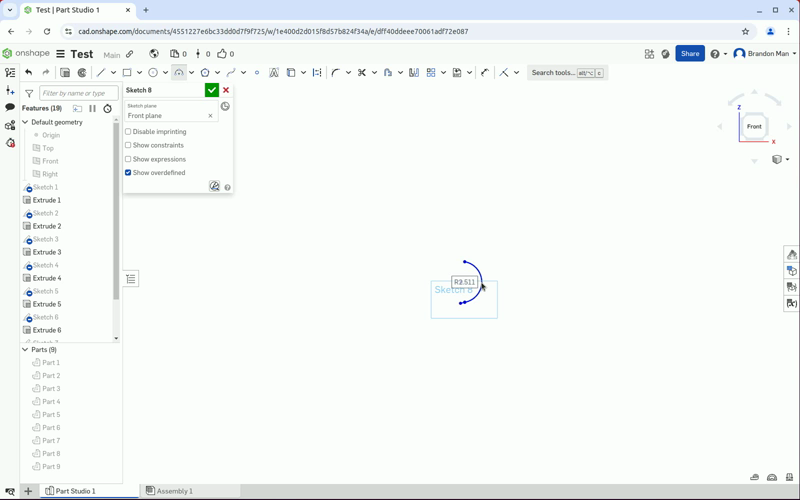
key(l)
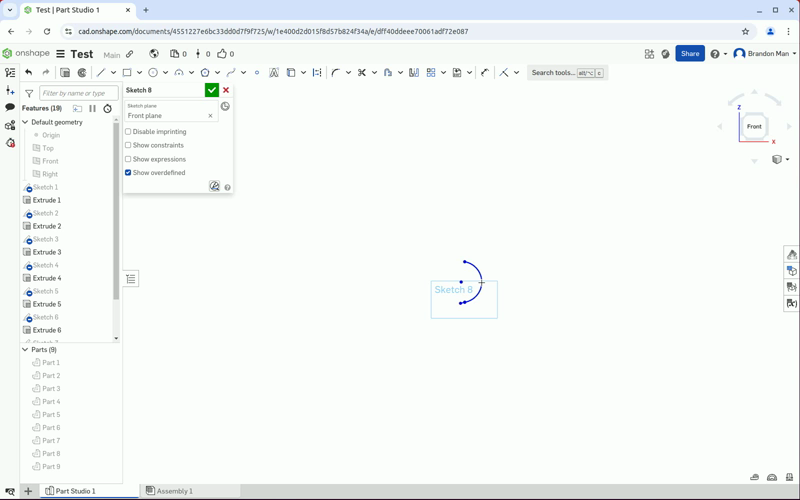
mouse_move(464, 261)
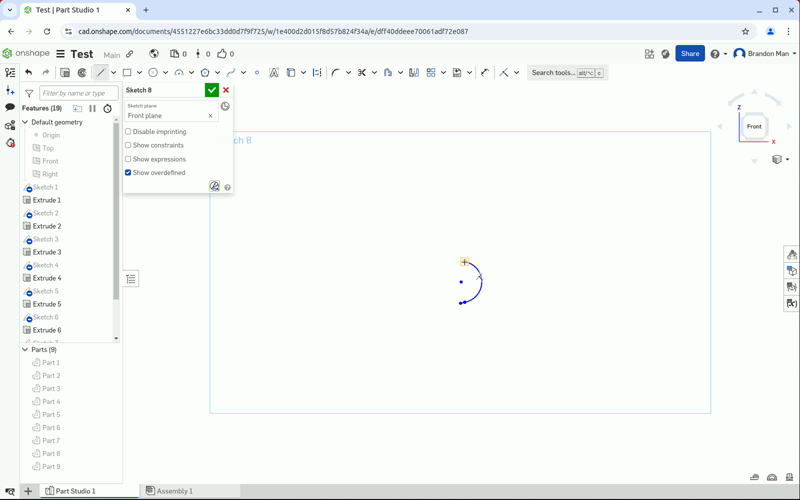
click(464, 261)
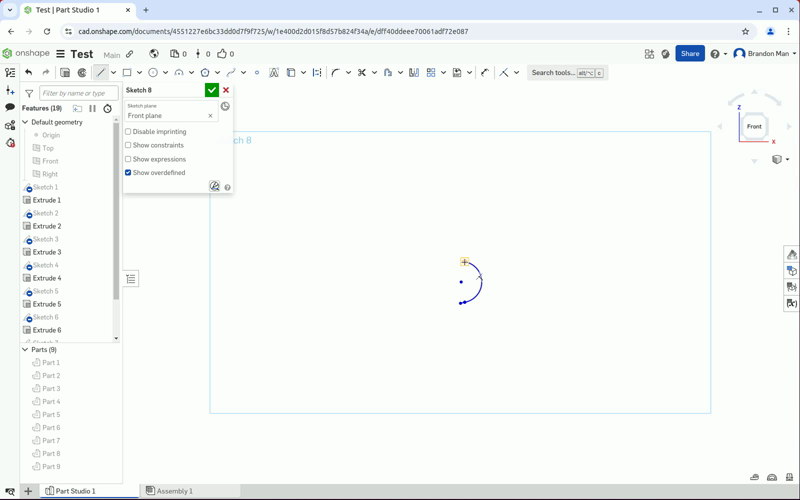
key_down(shift)
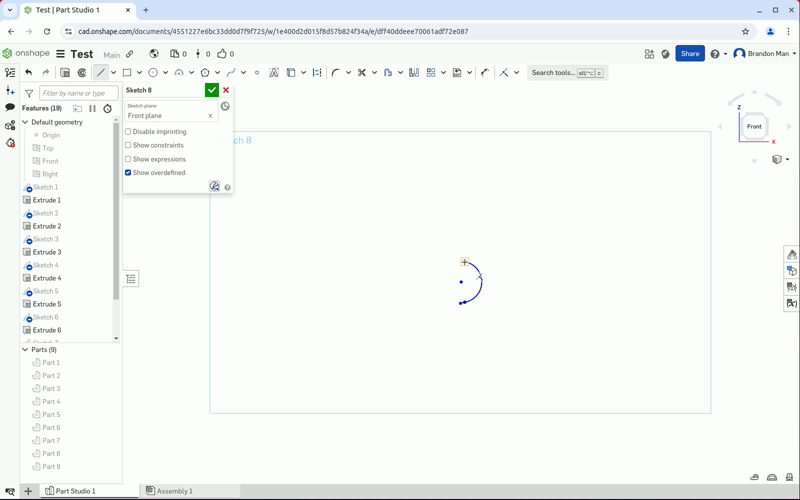
mouse_move(494, 261)
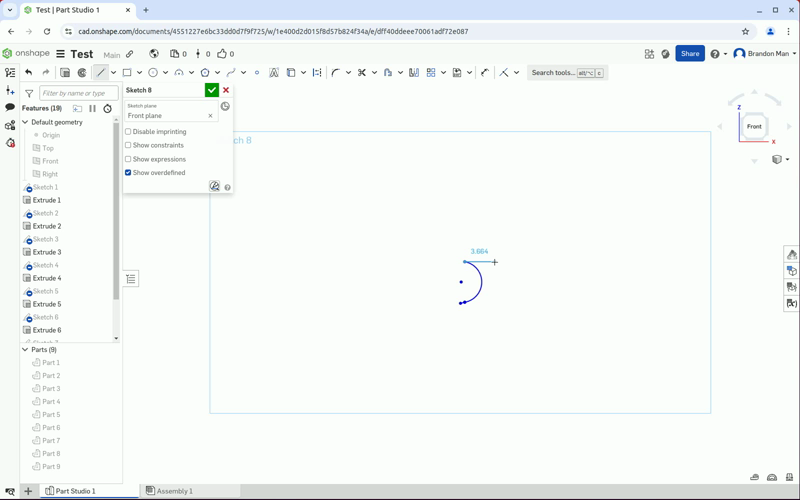
mouse_move(460, 261)
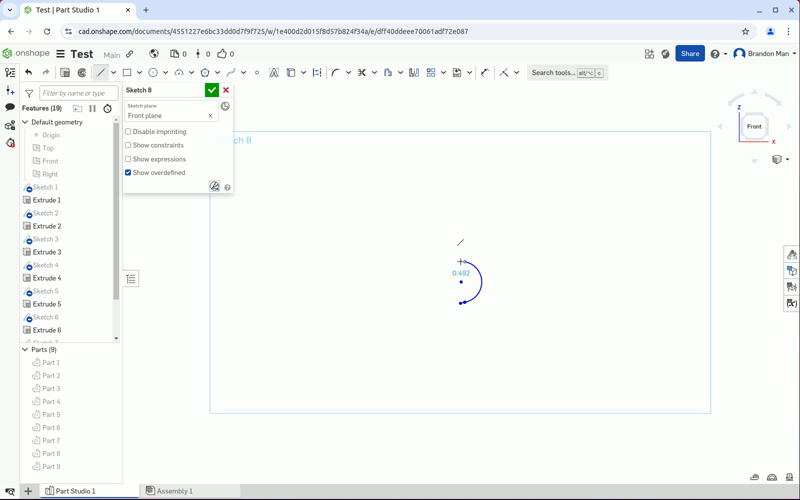
scroll(6)
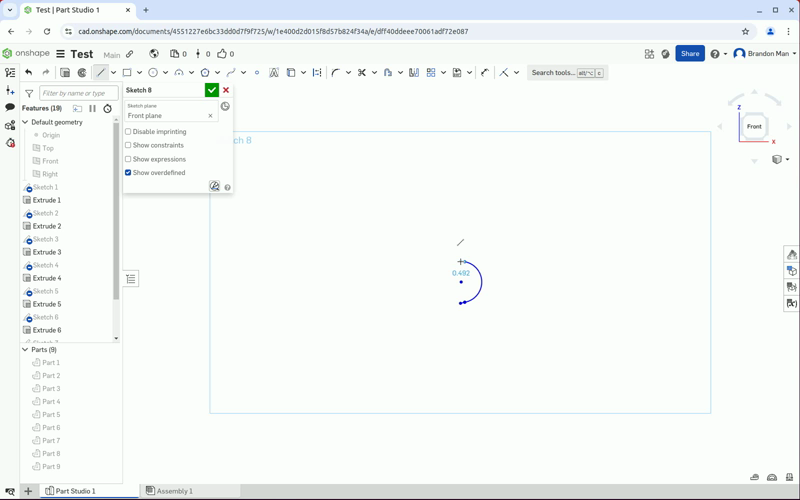
scroll(6)
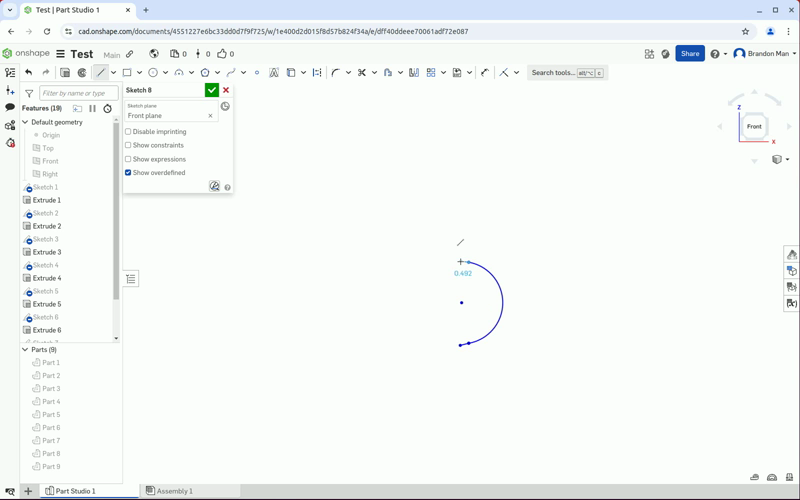
scroll(6)
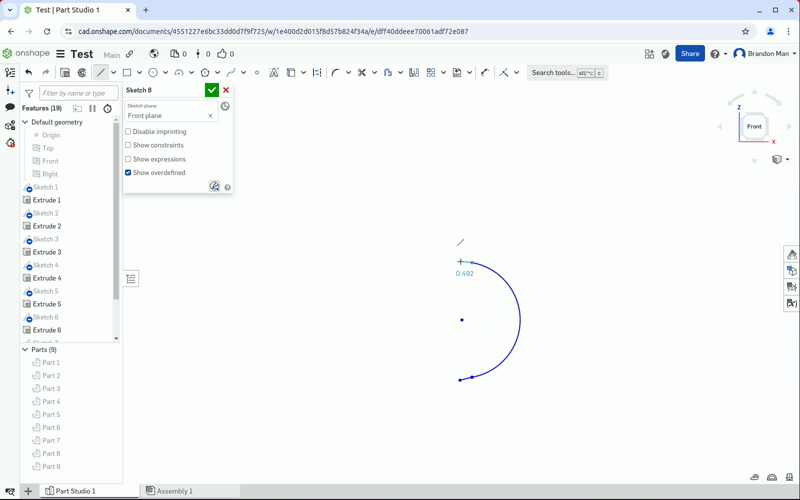
scroll(6)
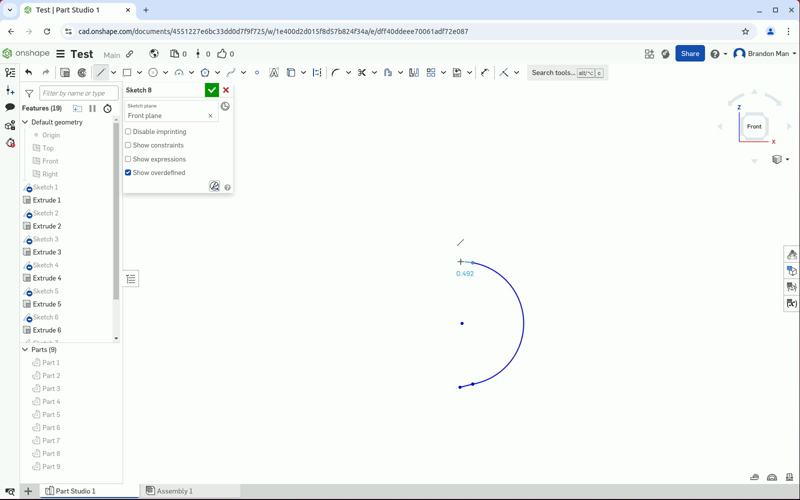
scroll(6)
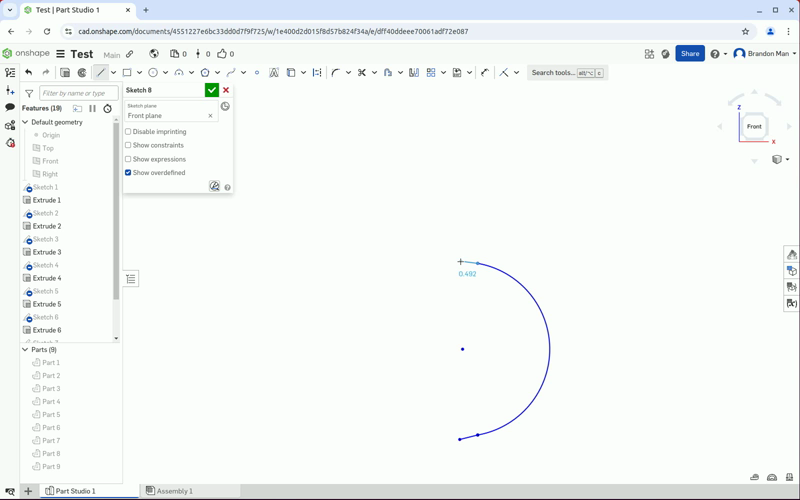
scroll(6)
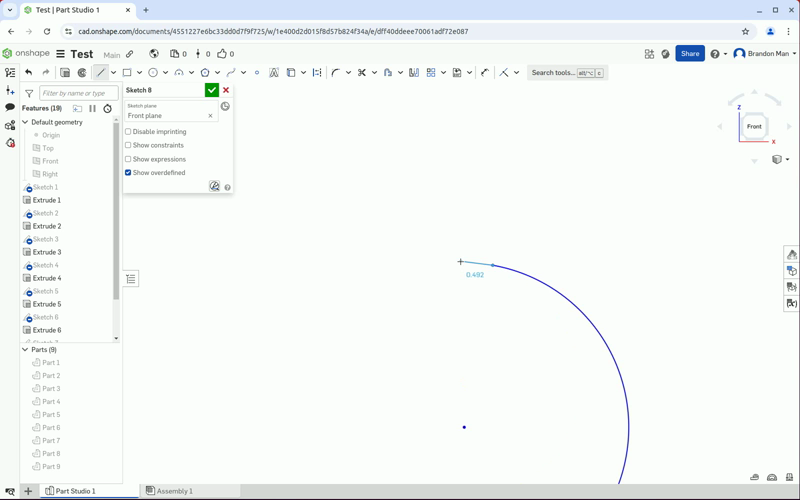
scroll(6)
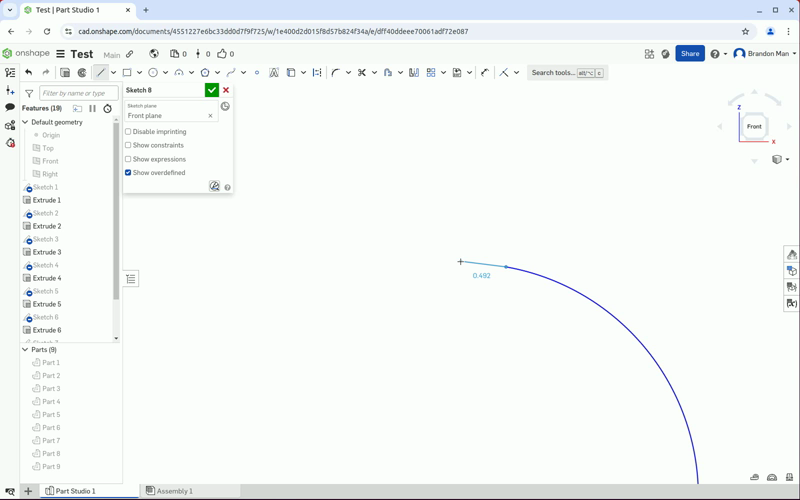
click(460, 261)
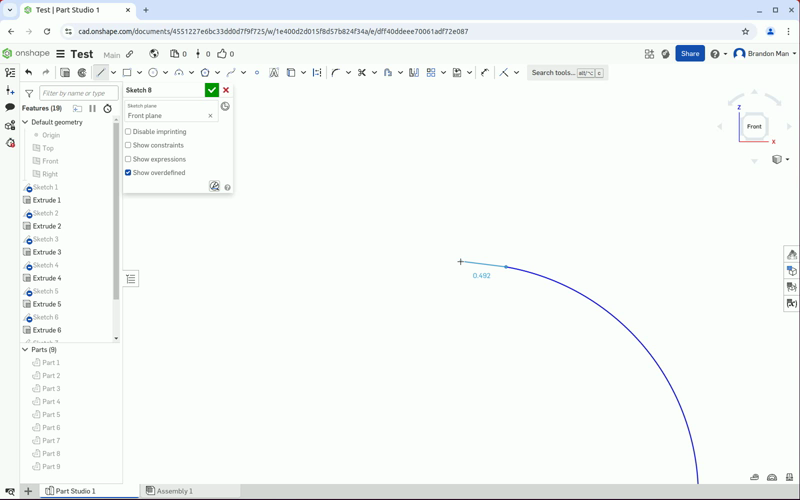
scroll(-6)
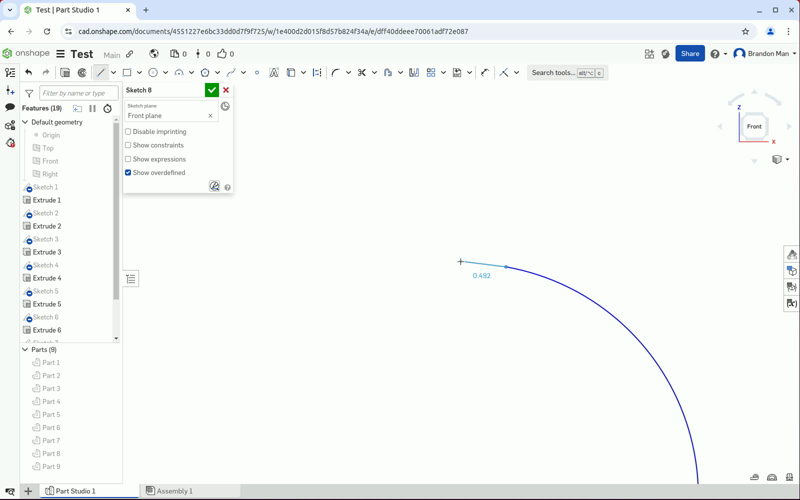
scroll(-6)
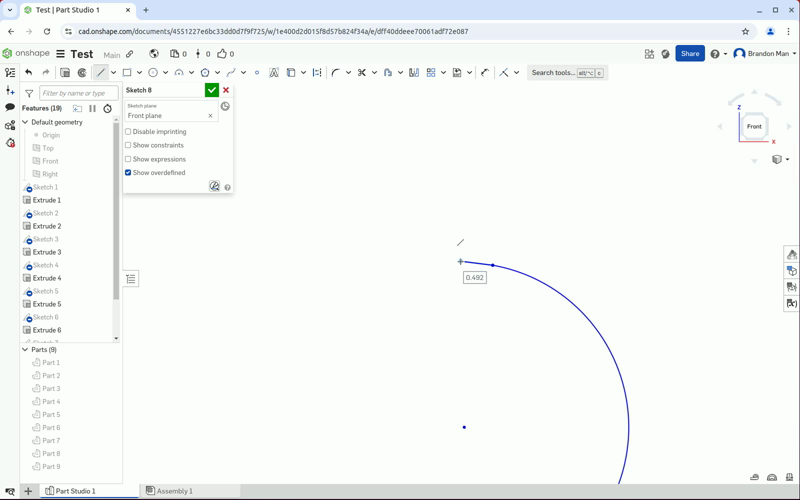
scroll(-6)
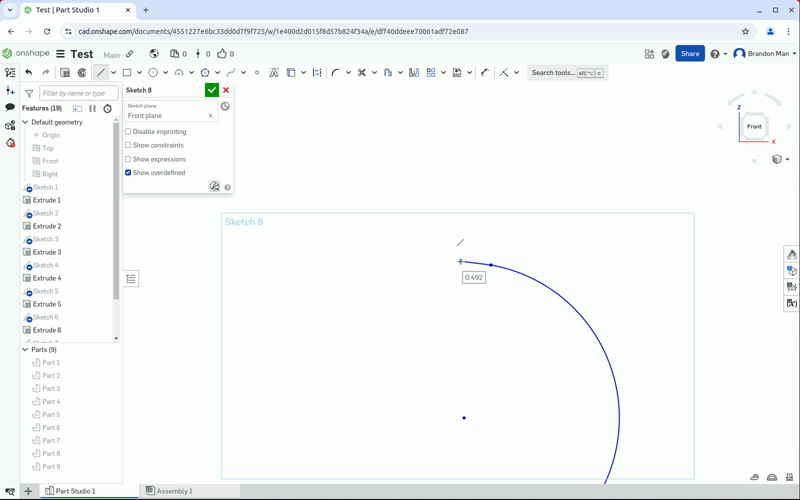
scroll(-6)
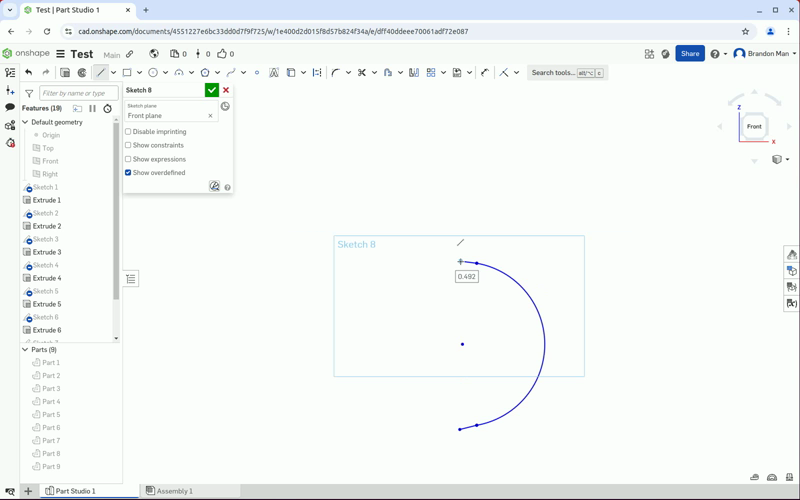
scroll(-6)
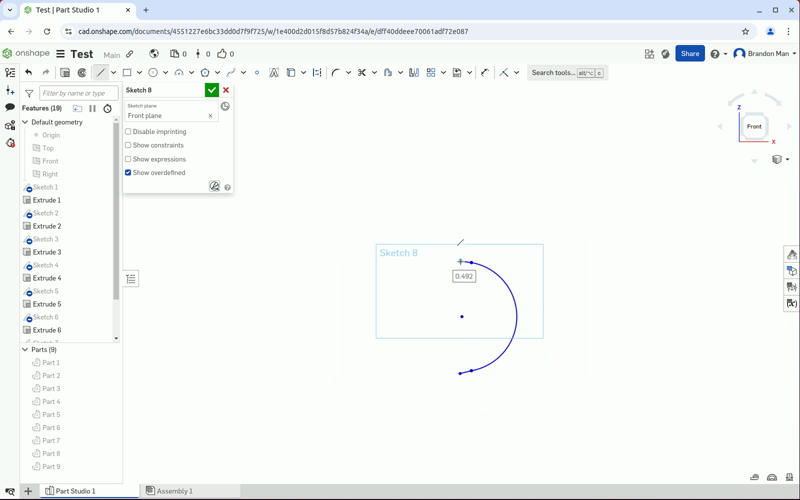
scroll(-6)
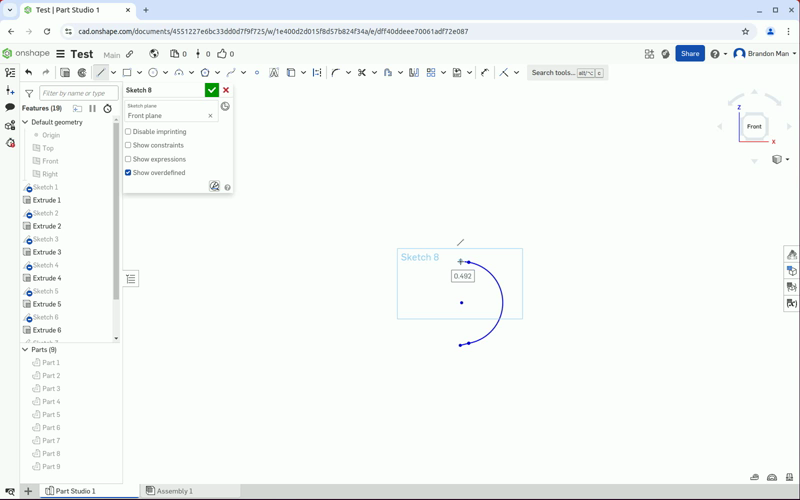
scroll(-6)
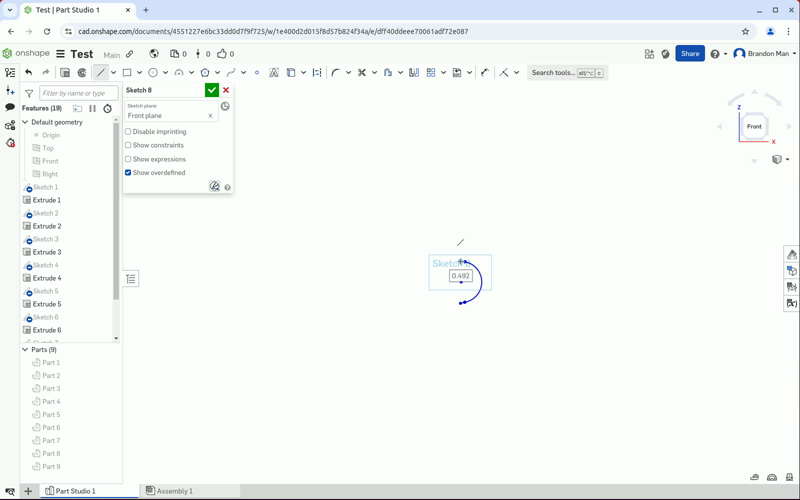
key_up(shift)
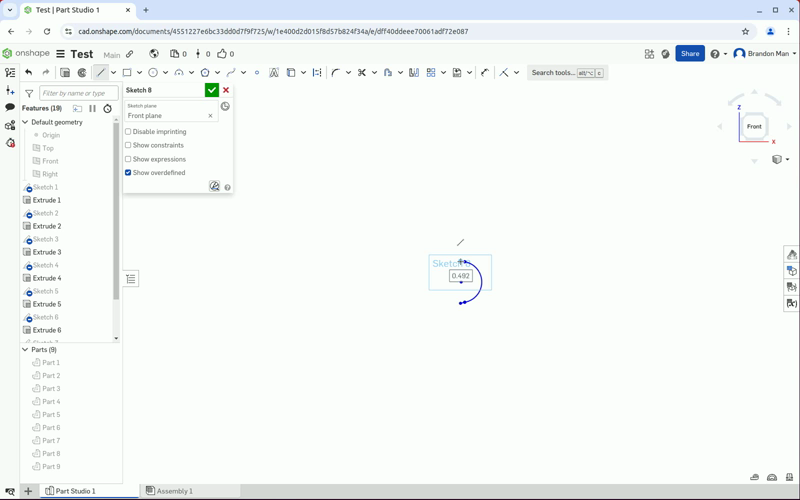
key(esc)
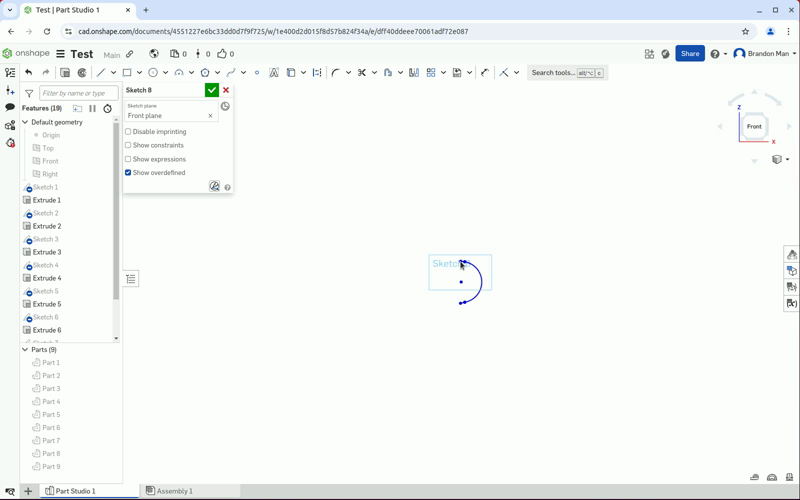
key(a)
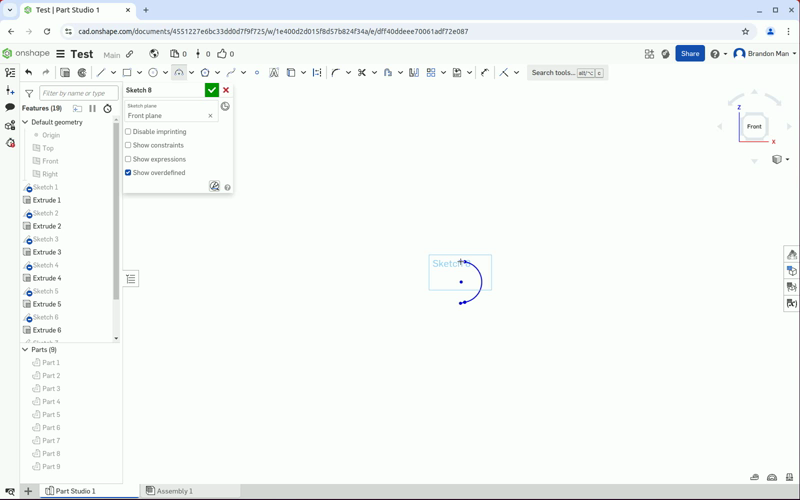
mouse_move(460, 261)
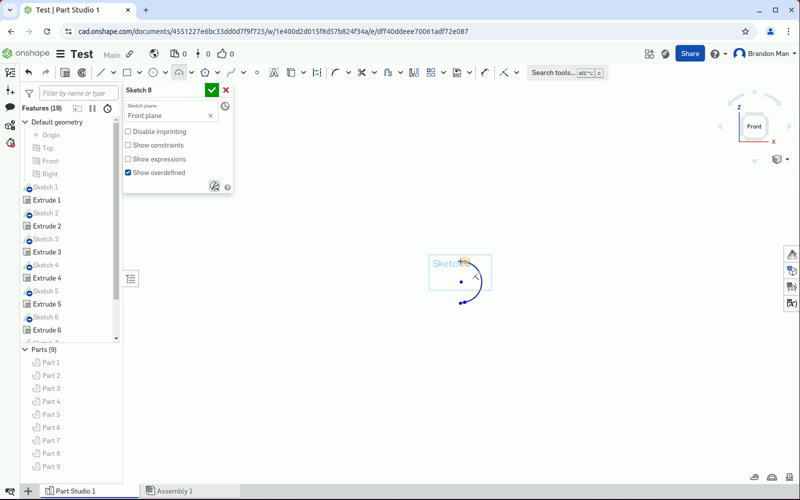
scroll(6)
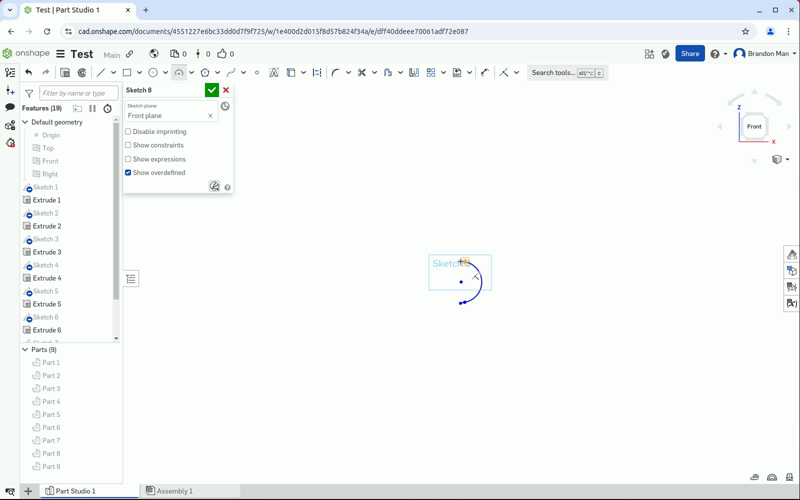
scroll(6)
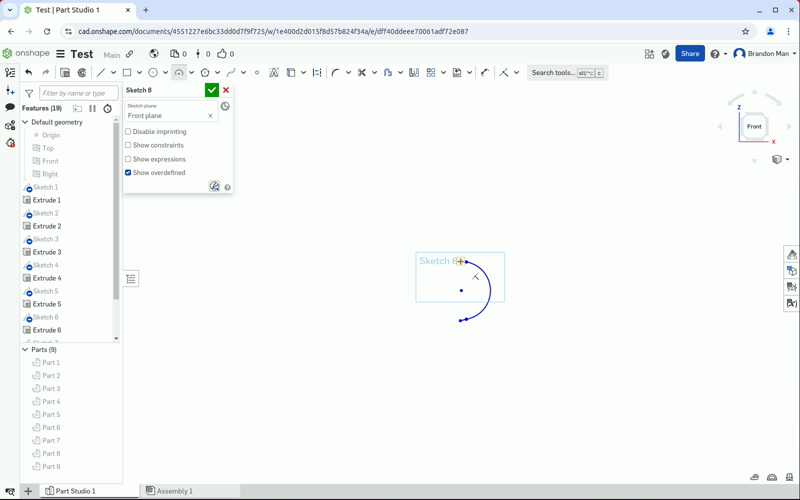
scroll(6)
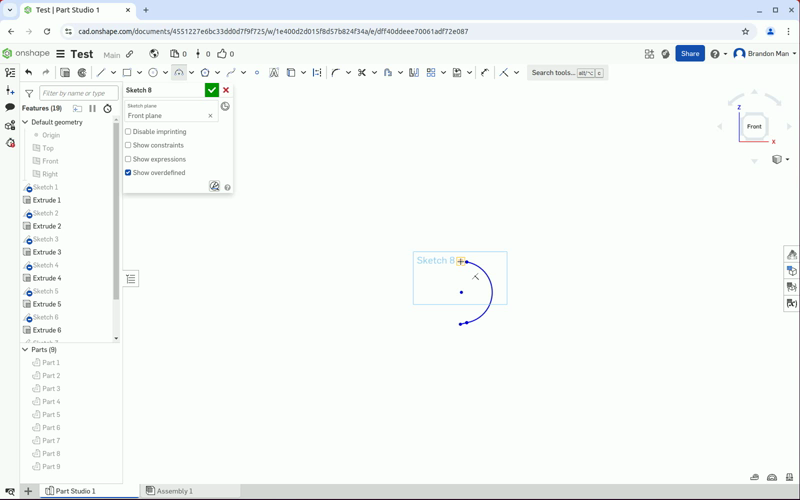
scroll(6)
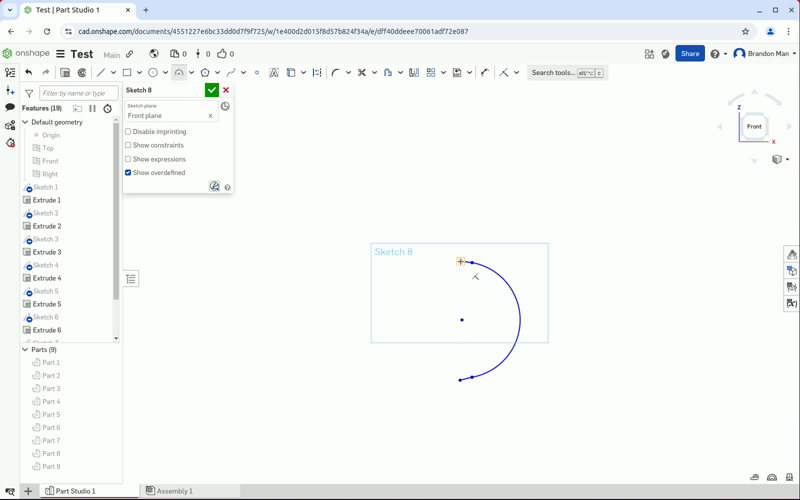
scroll(6)
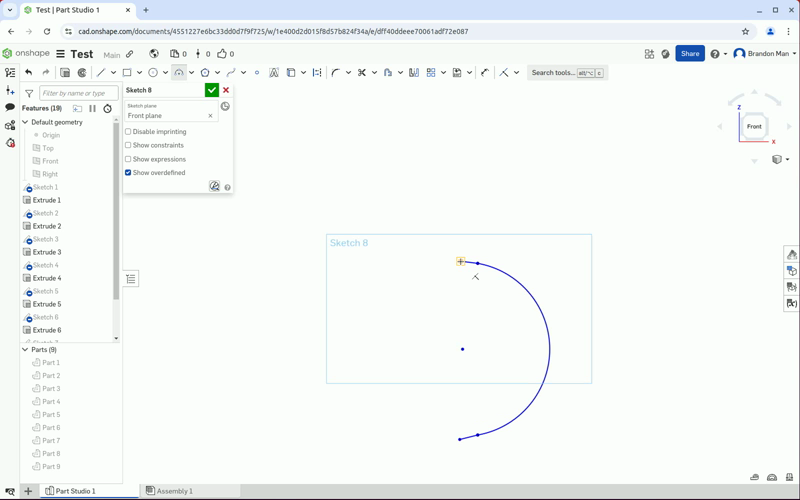
scroll(6)
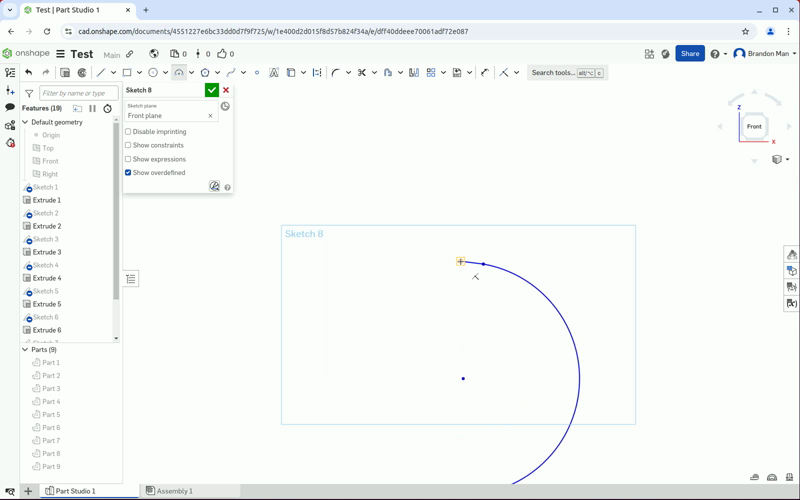
scroll(6)
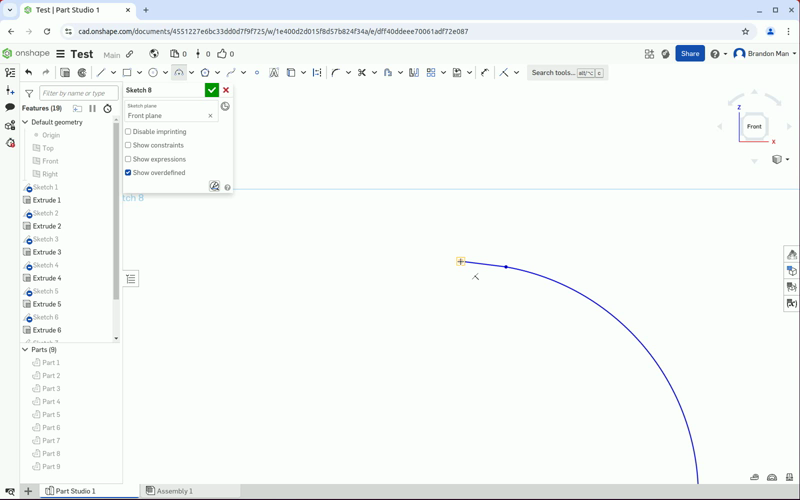
click(460, 261)
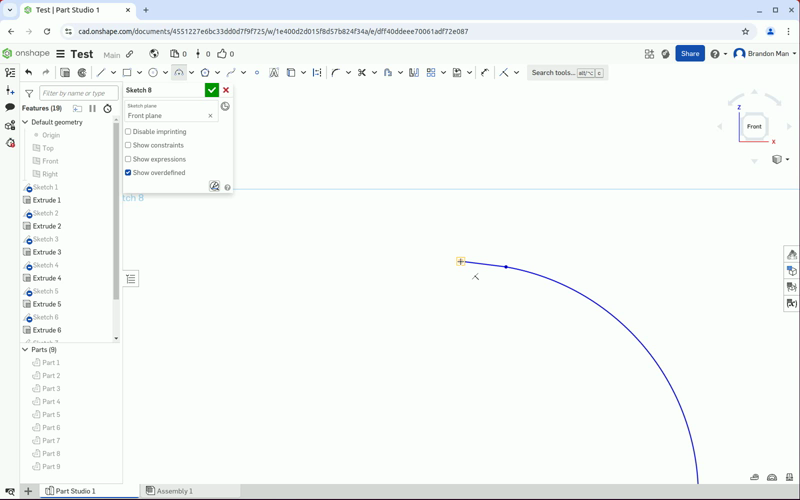
scroll(-6)
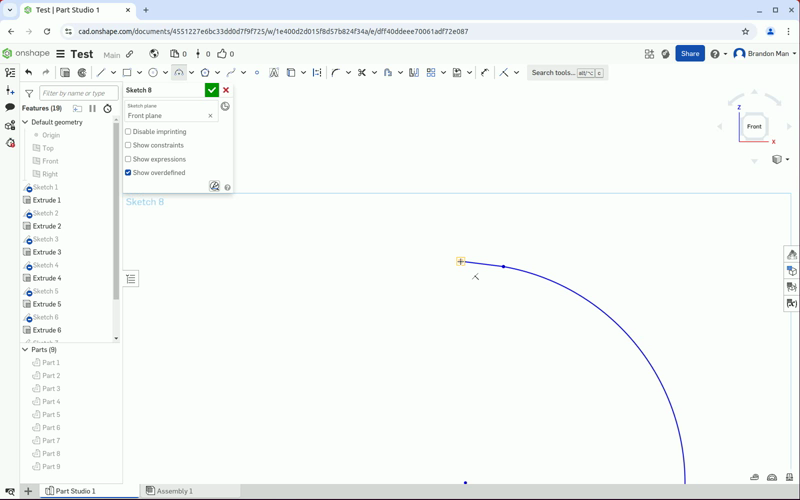
scroll(-6)
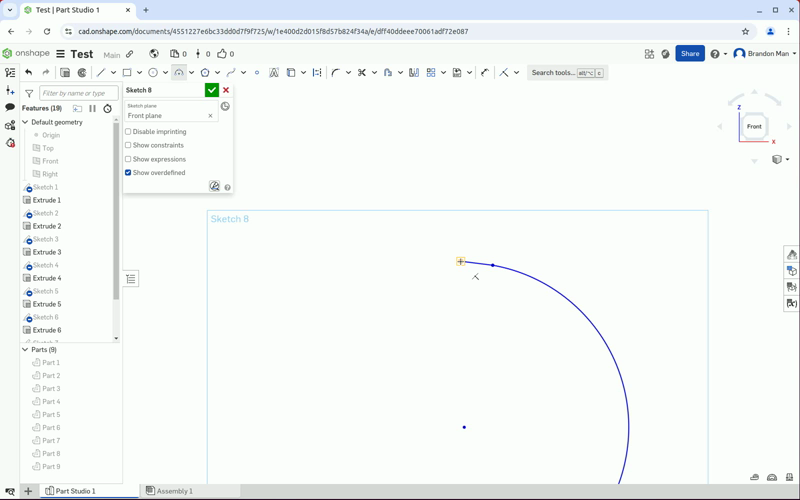
scroll(-6)
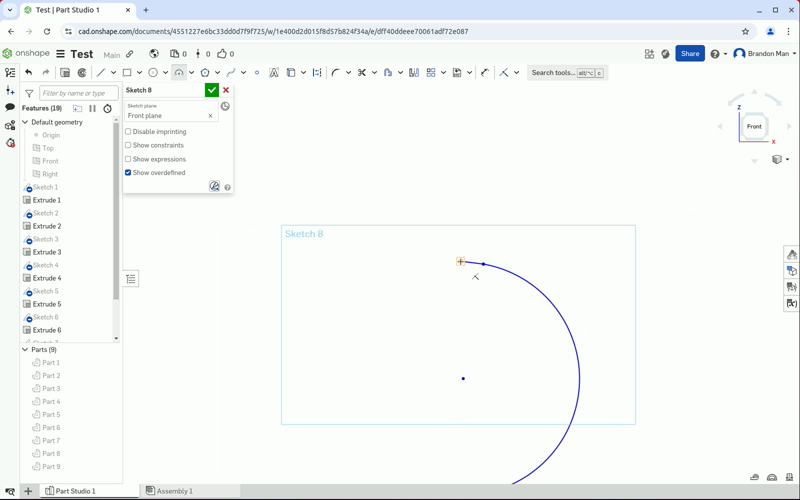
scroll(-6)
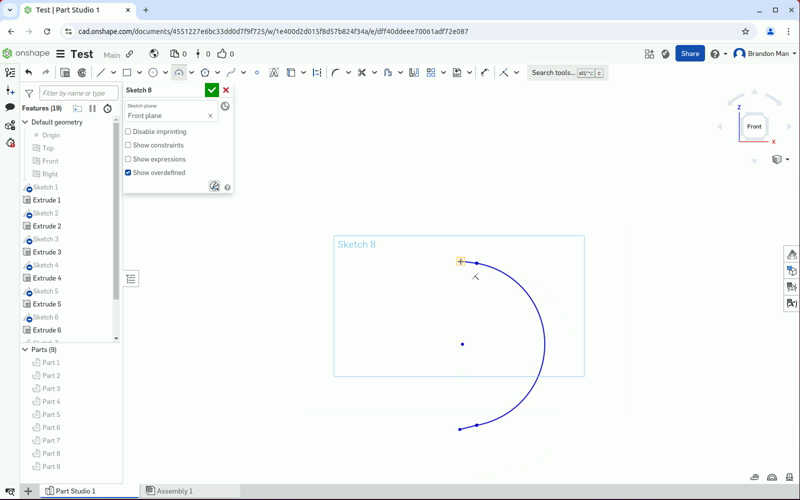
scroll(-6)
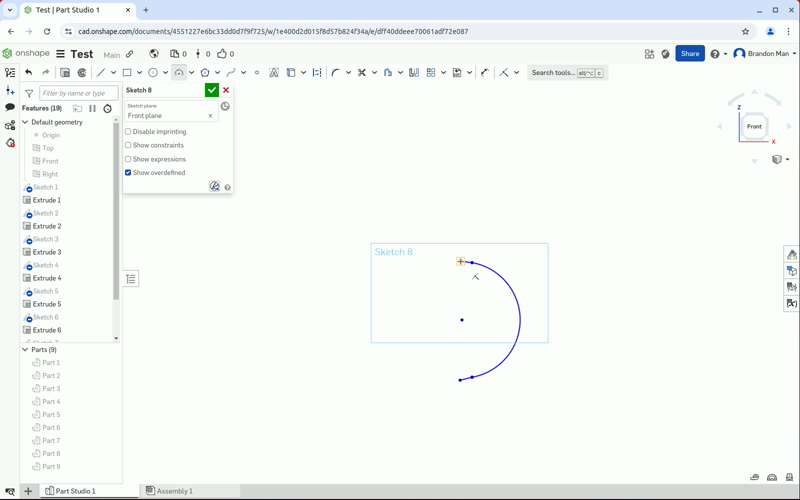
scroll(-6)
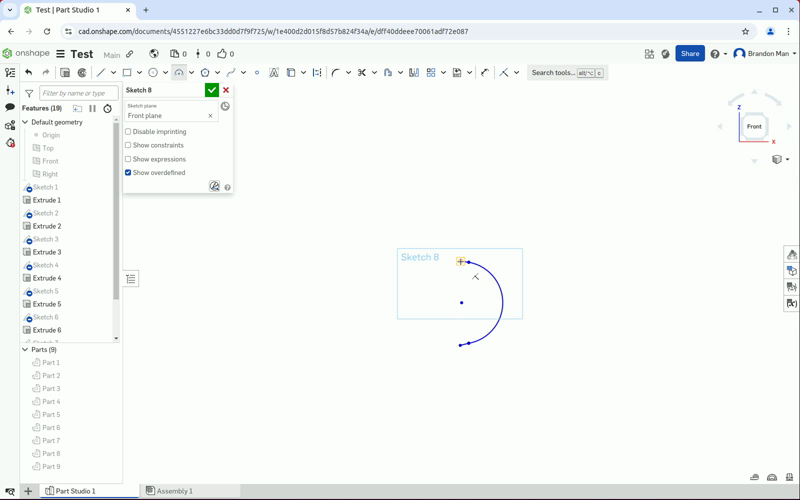
scroll(-6)
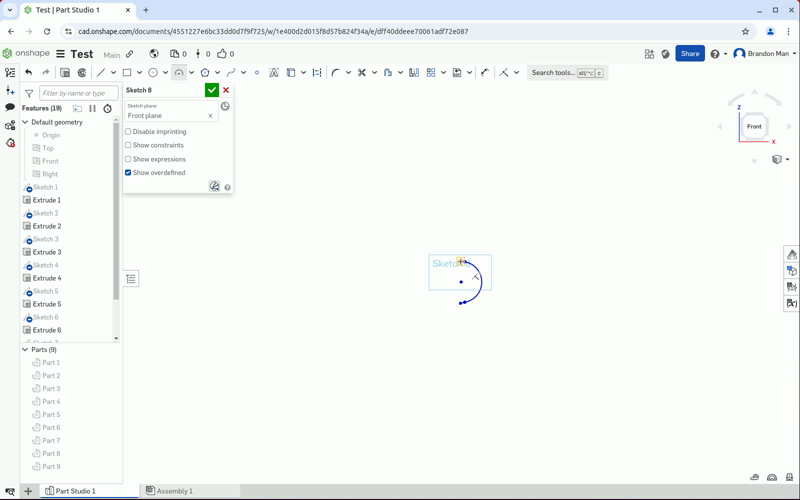
mouse_move(460, 303)
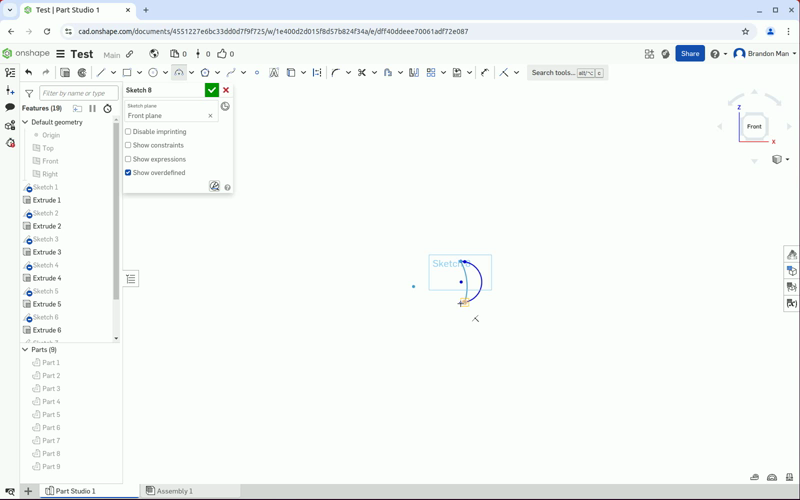
scroll(6)
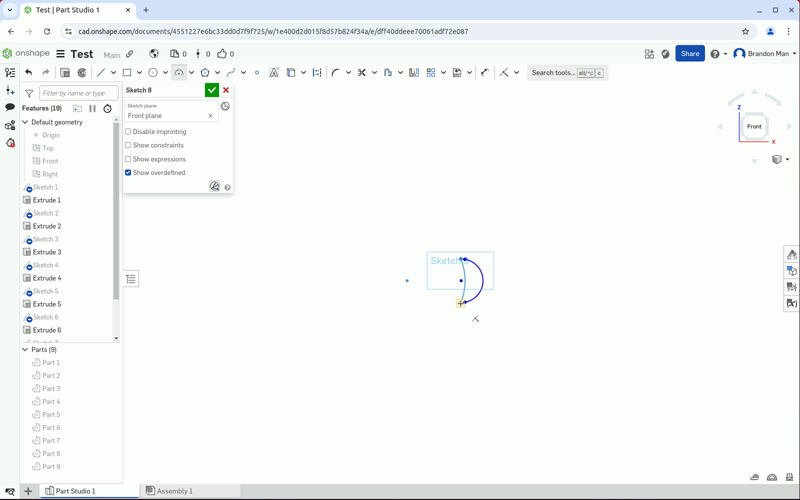
scroll(6)
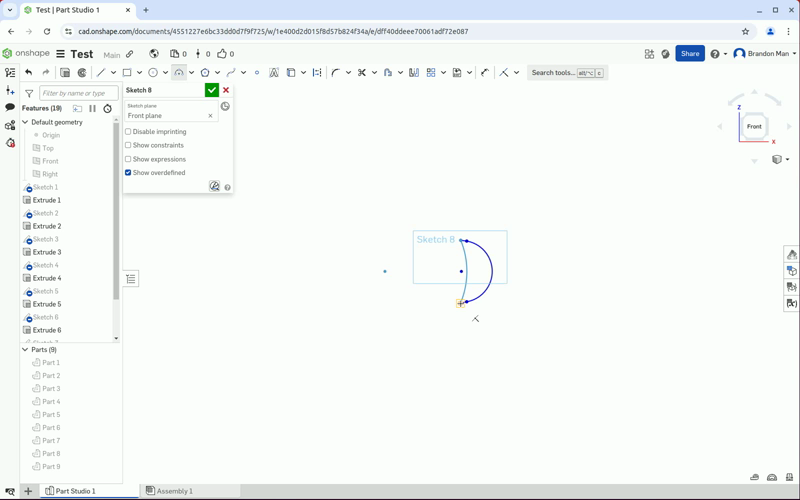
scroll(6)
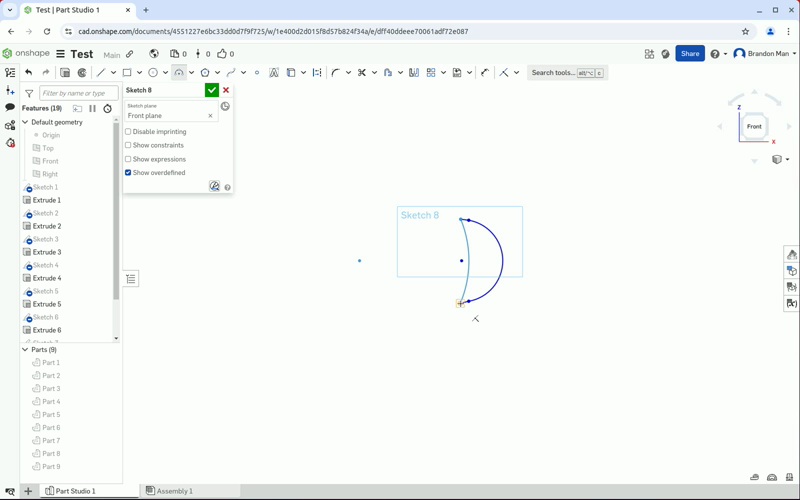
scroll(6)
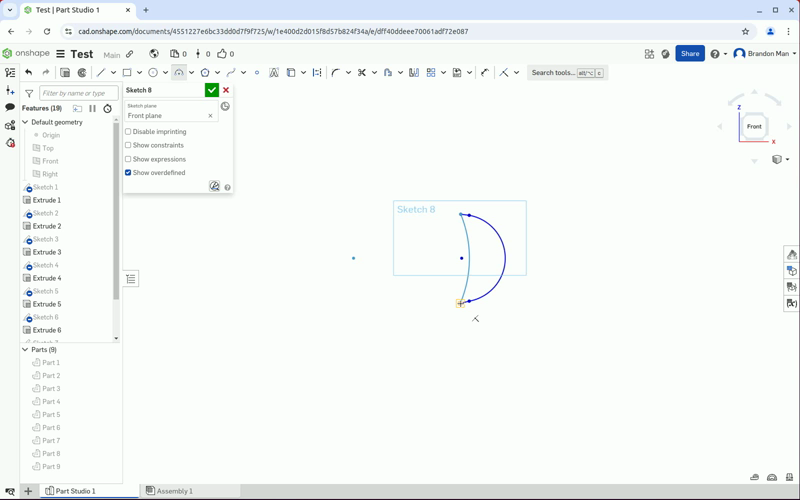
scroll(6)
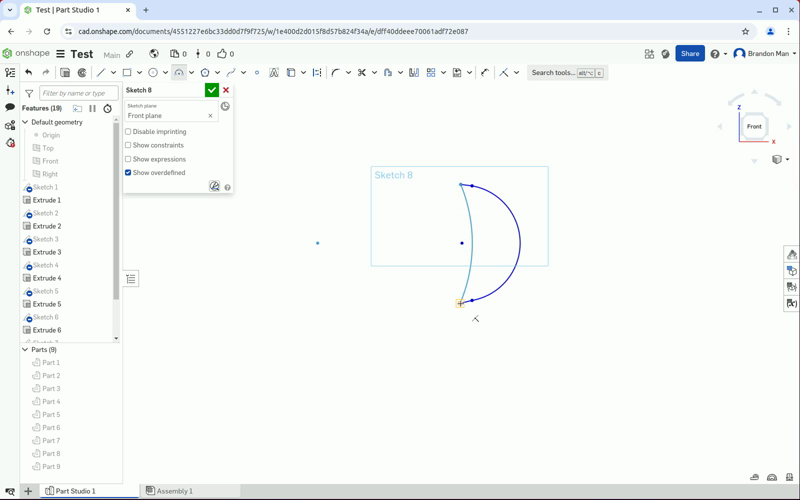
scroll(6)
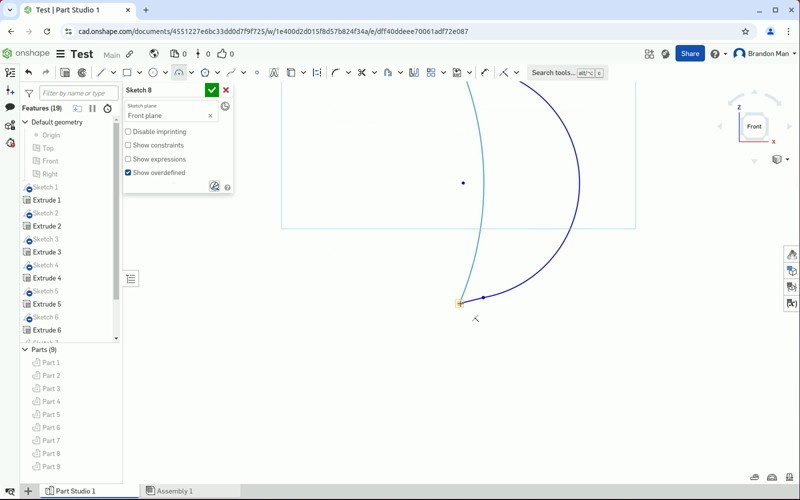
scroll(6)
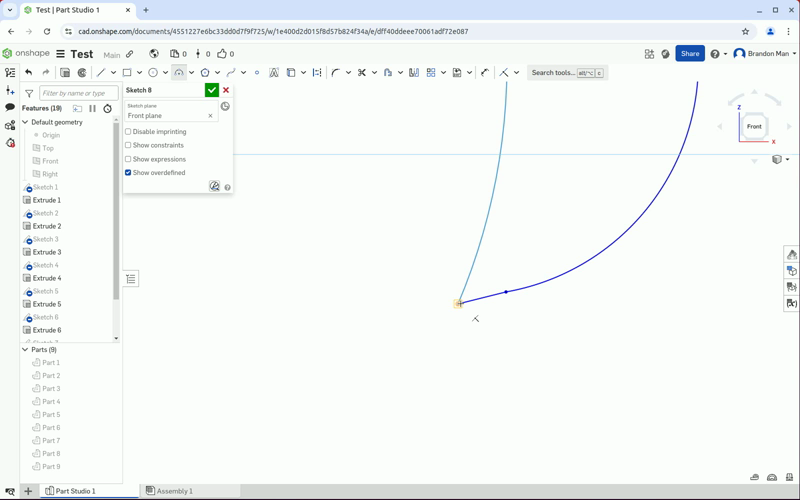
click(460, 303)
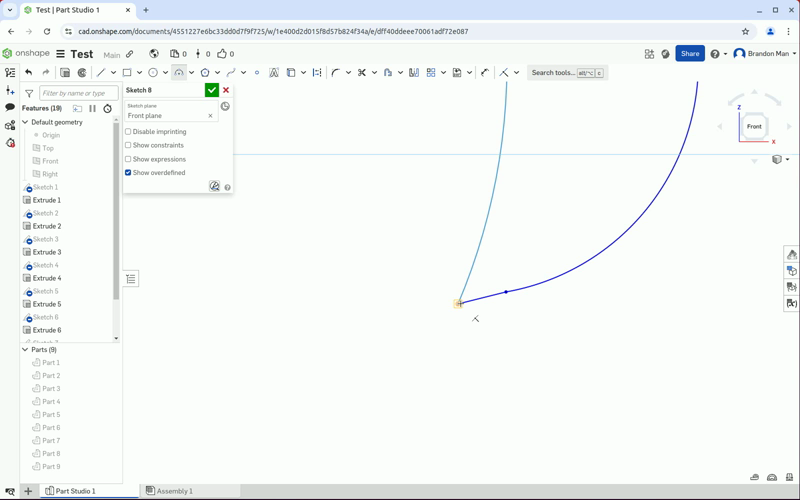
scroll(-6)
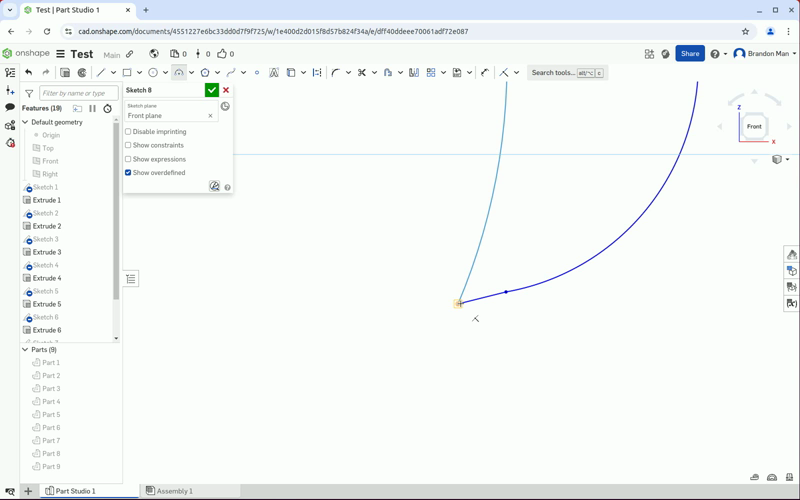
scroll(-6)
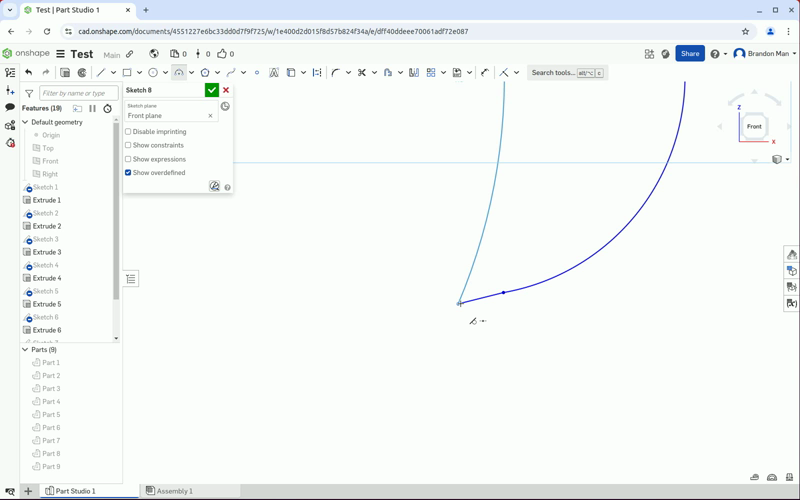
scroll(-6)
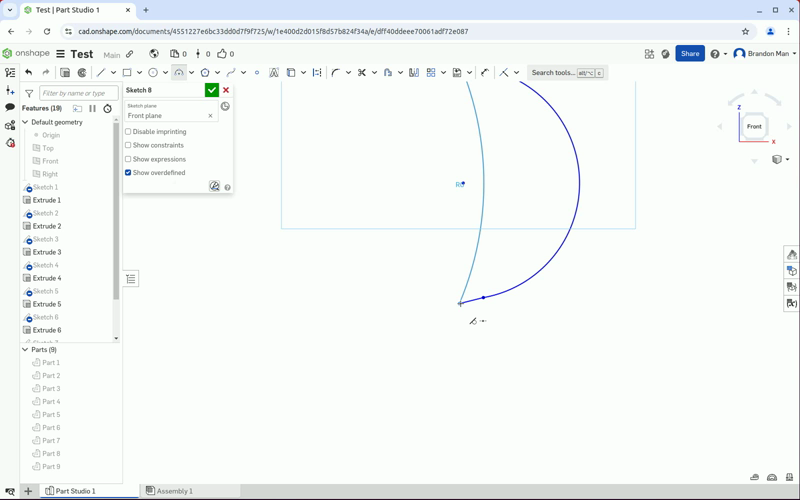
scroll(-6)
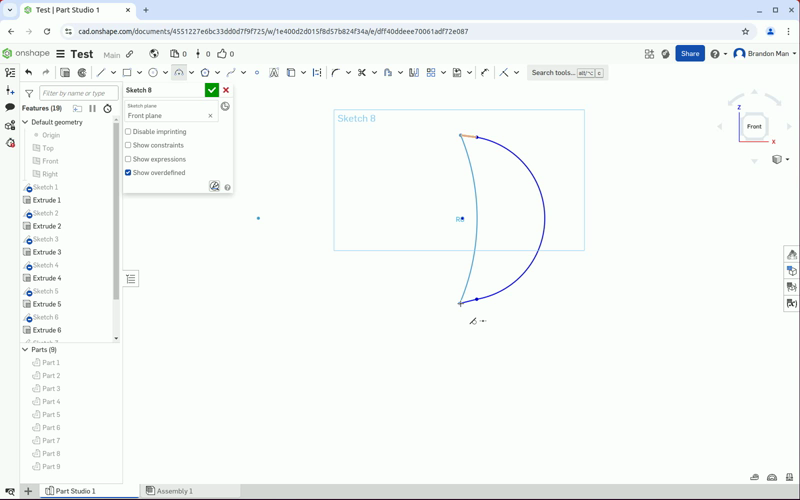
scroll(-6)
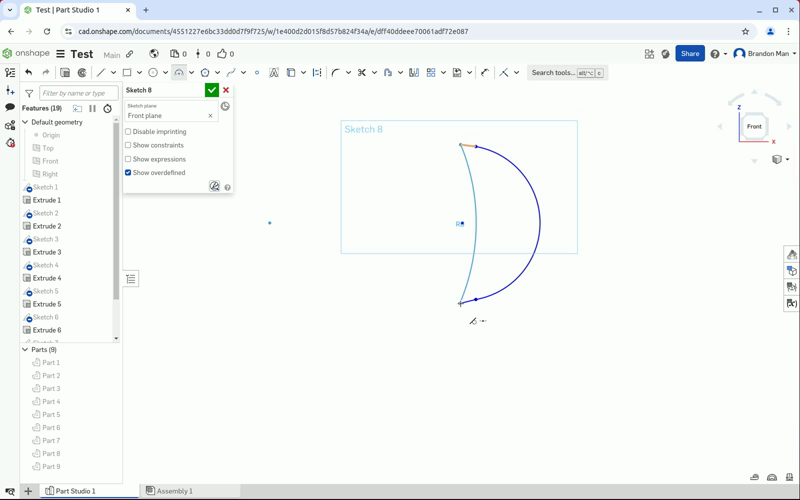
scroll(-6)
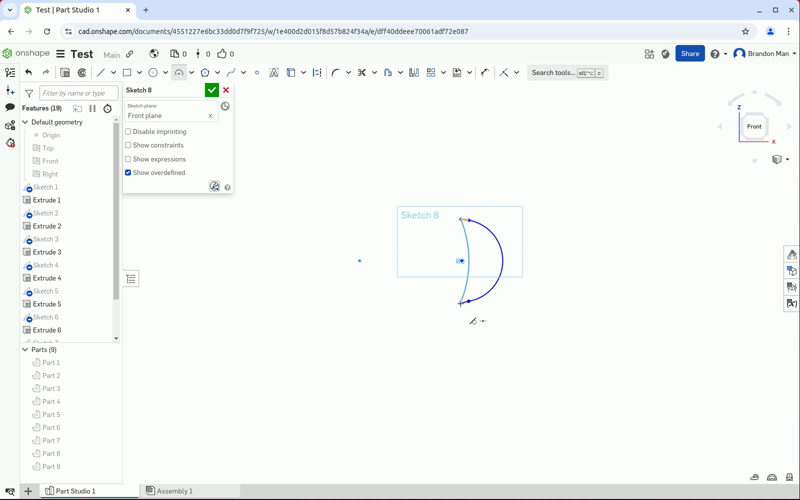
scroll(-6)
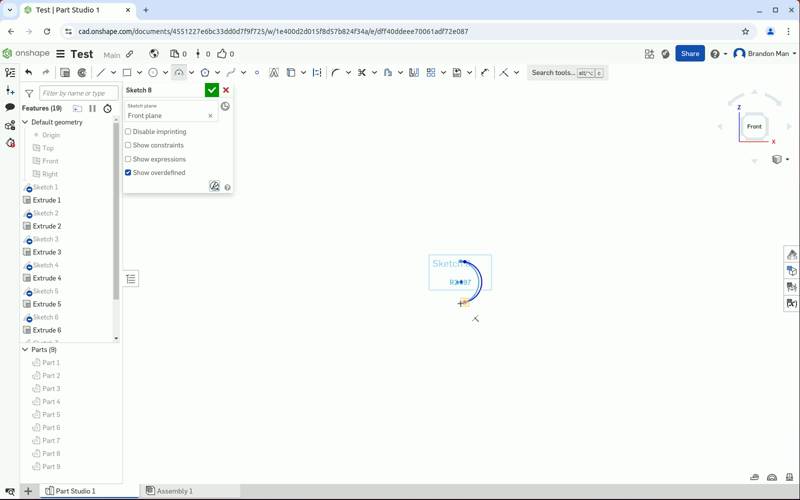
key_down(shift)
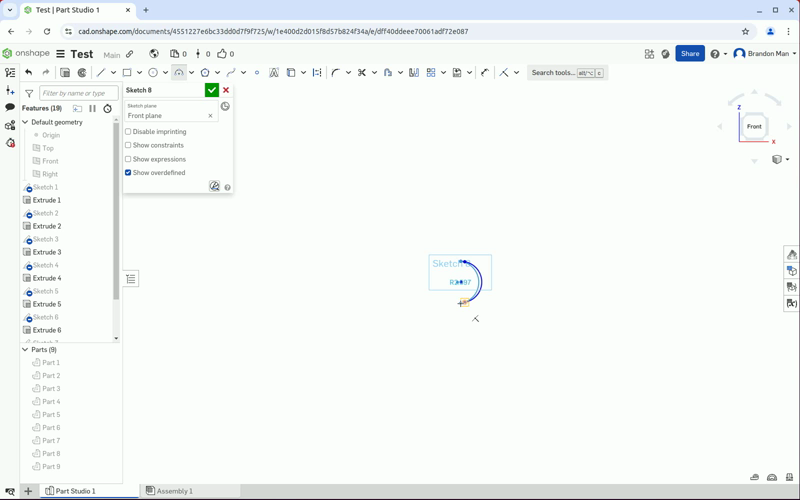
mouse_move(439, 282)
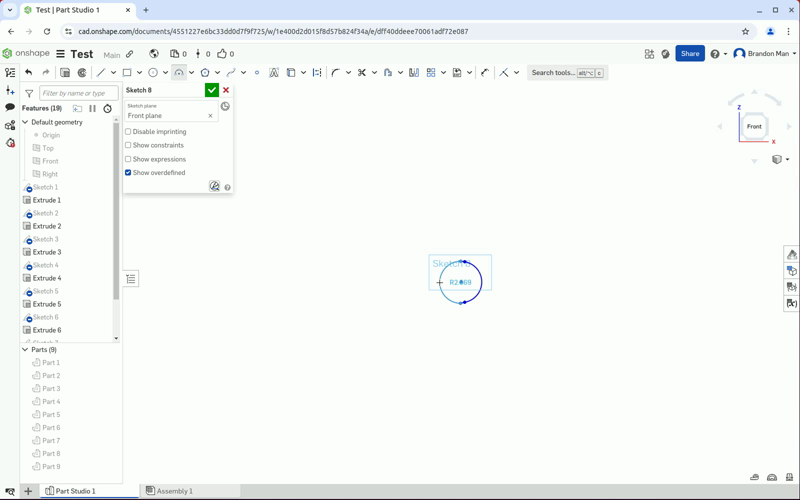
click(439, 282)
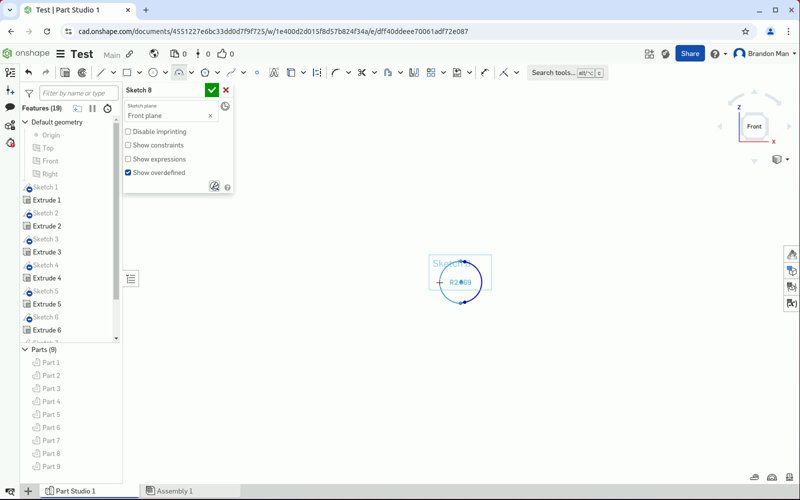
key_up(shift)
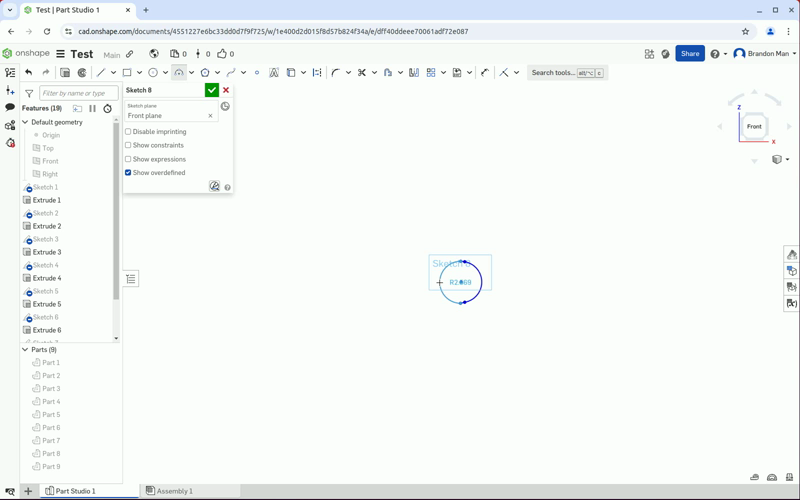
key(esc)
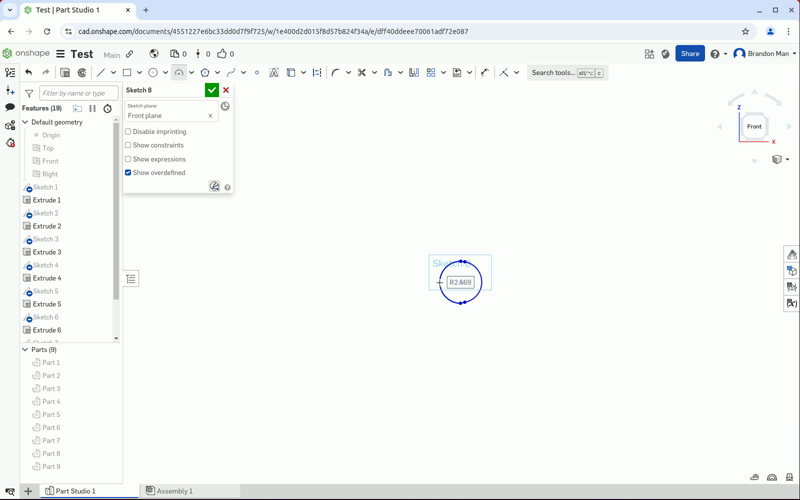
key(c)
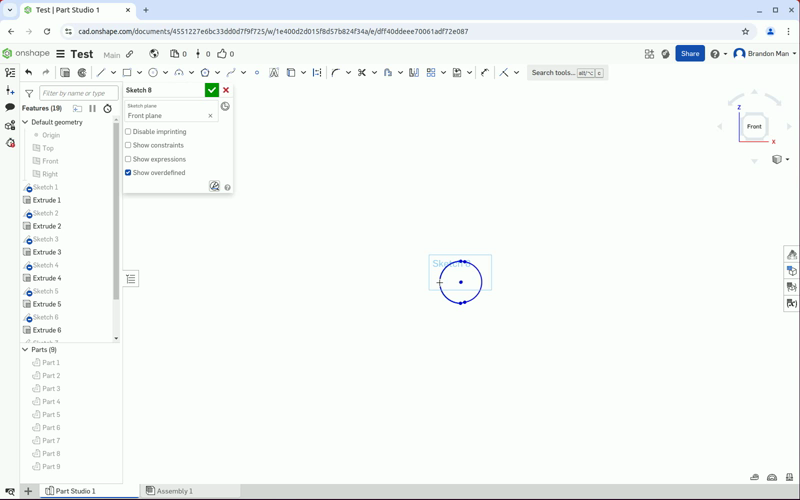
key_down(shift)
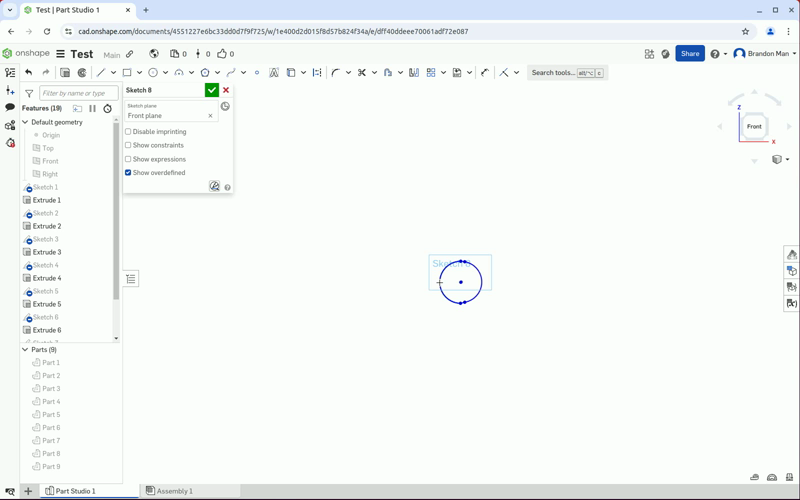
mouse_move(460, 281)
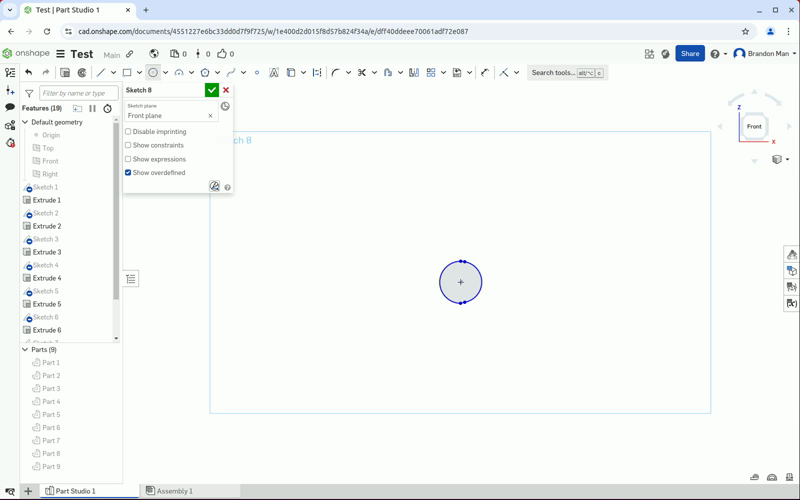
click(460, 281)
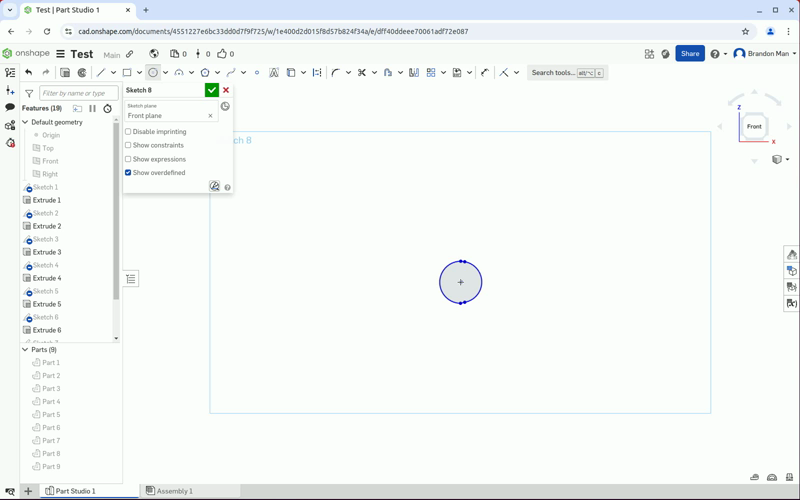
key_up(shift)
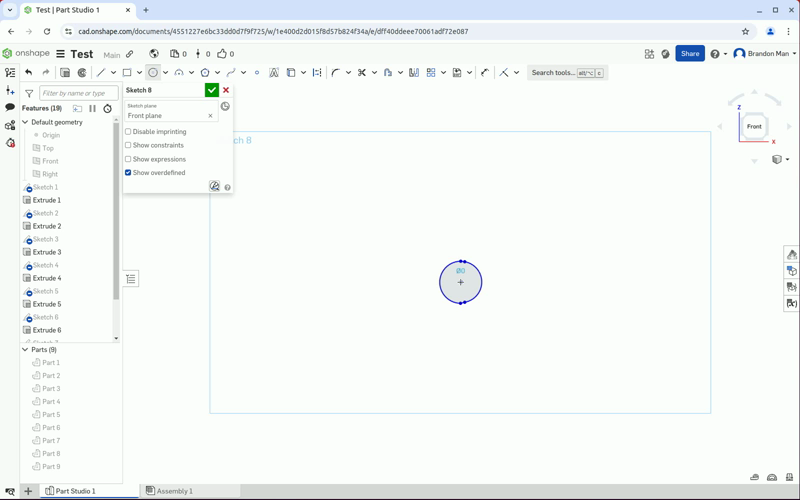
mouse_move(476, 281)
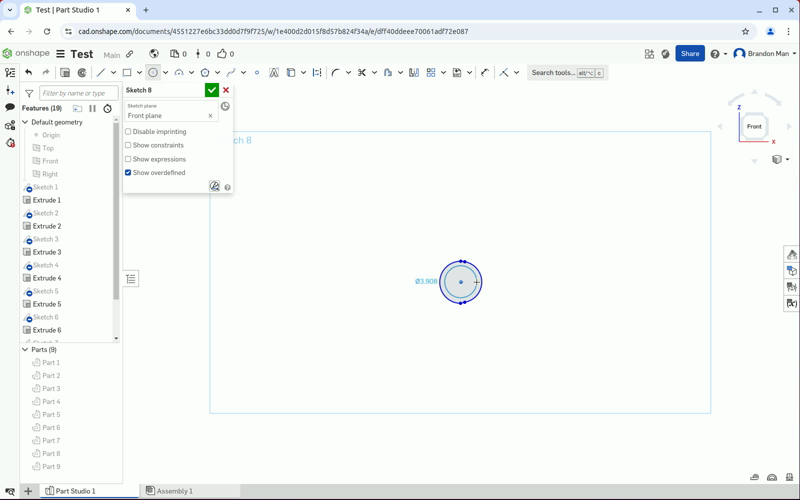
click(476, 281)
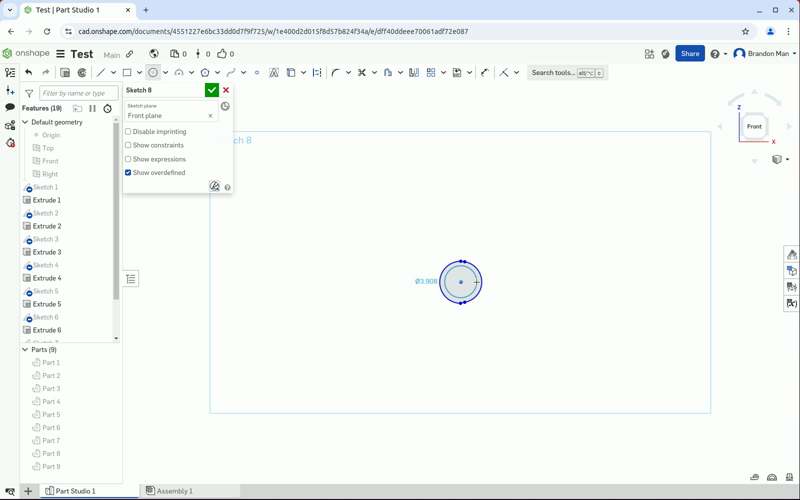
key(esc)
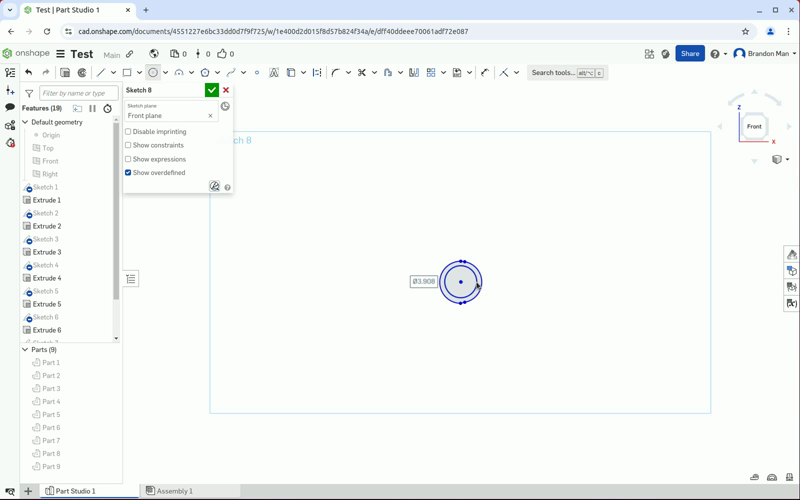
mouse_move(451, 295)
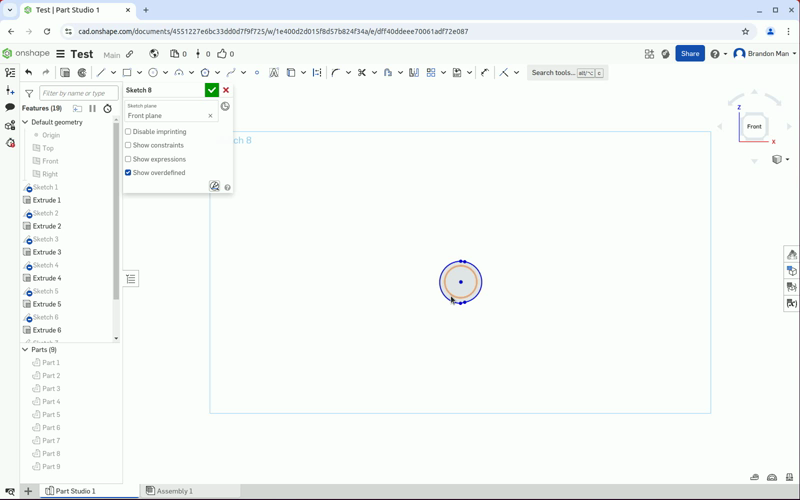
scroll(6)
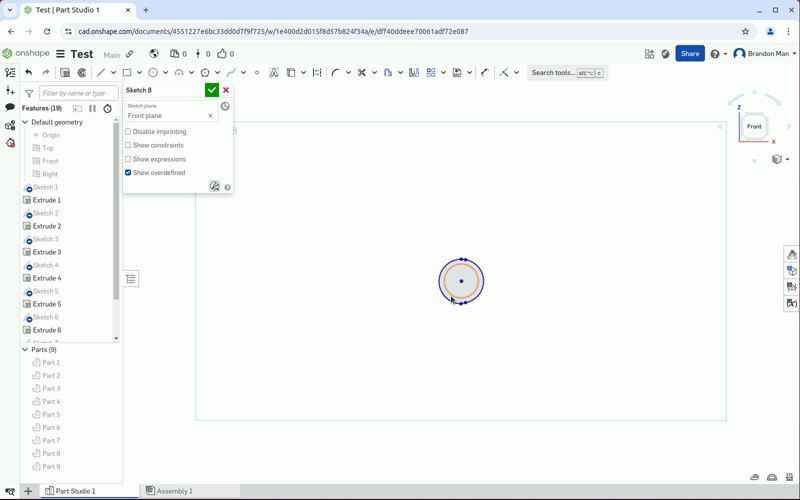
scroll(6)
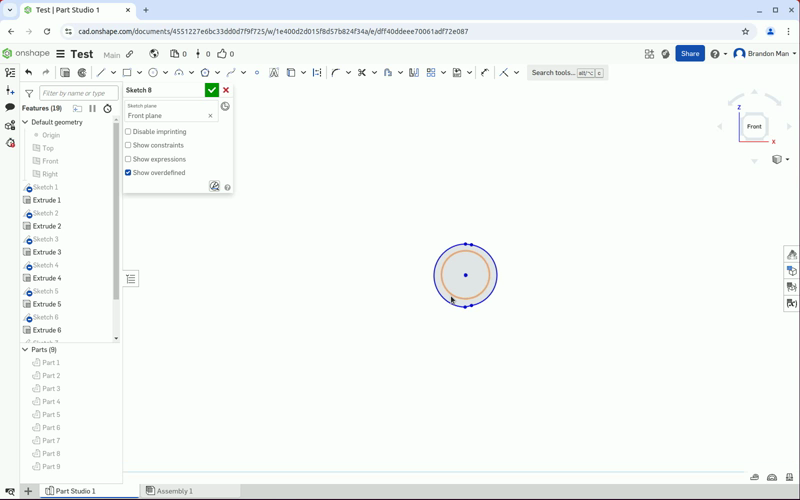
scroll(6)
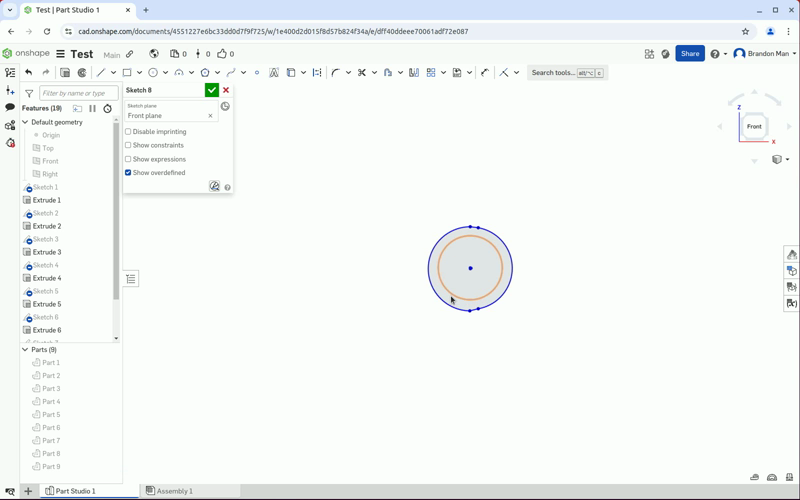
scroll(6)
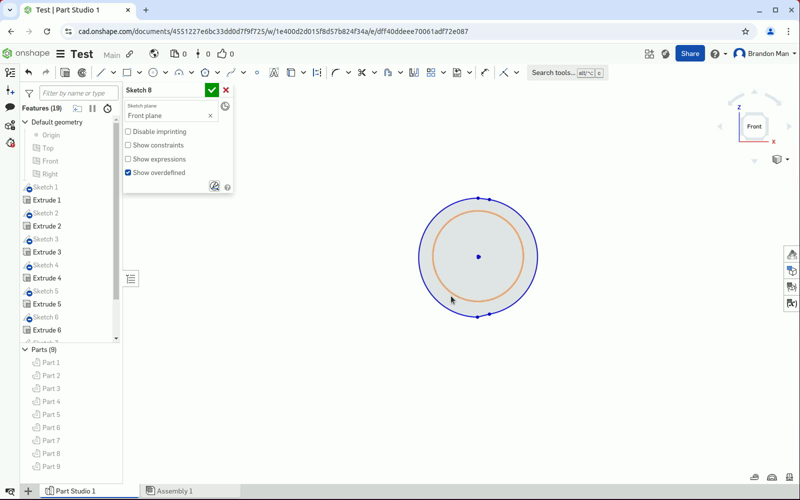
scroll(6)
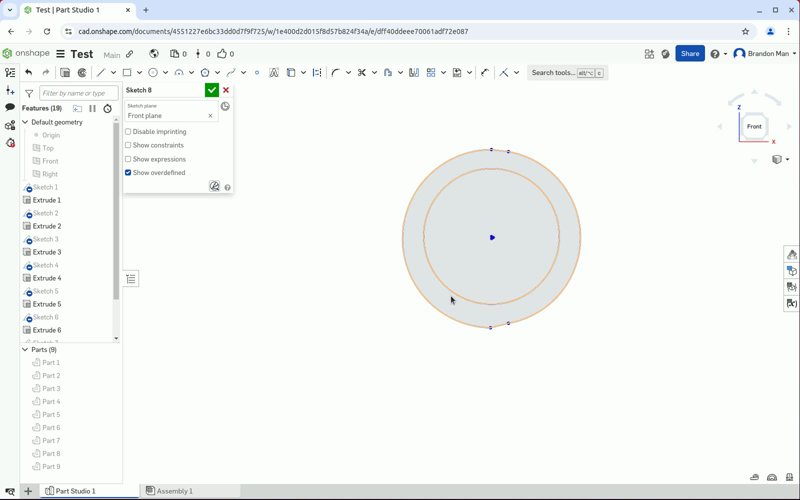
scroll(6)
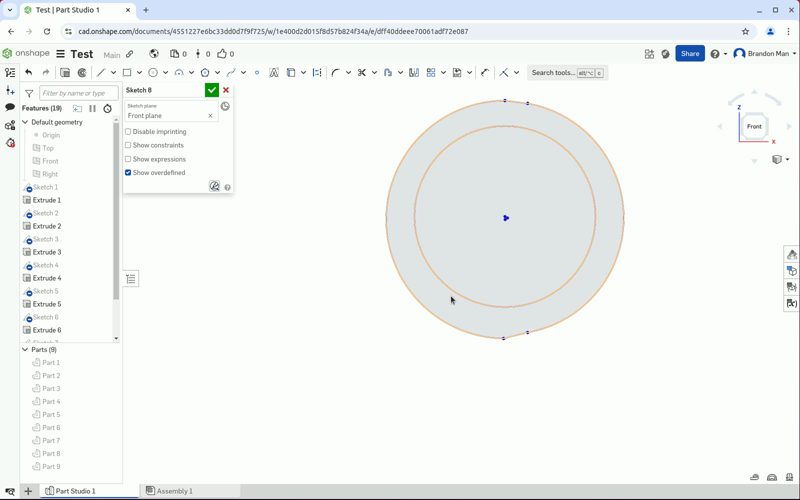
scroll(6)
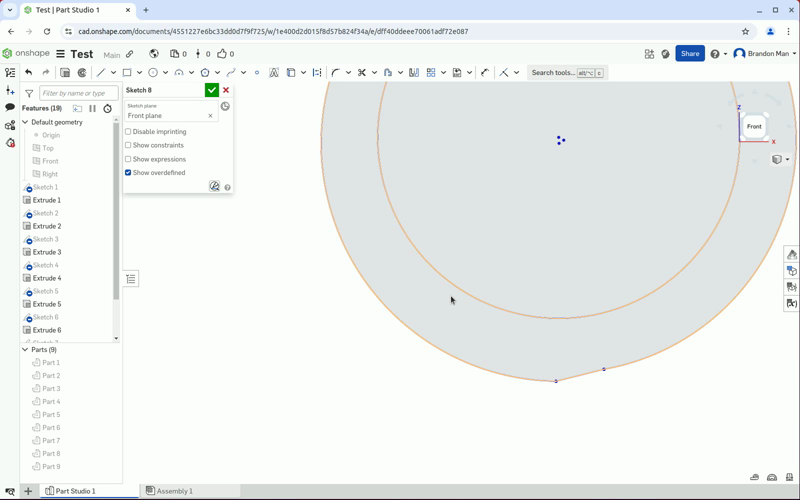
click(451, 295)
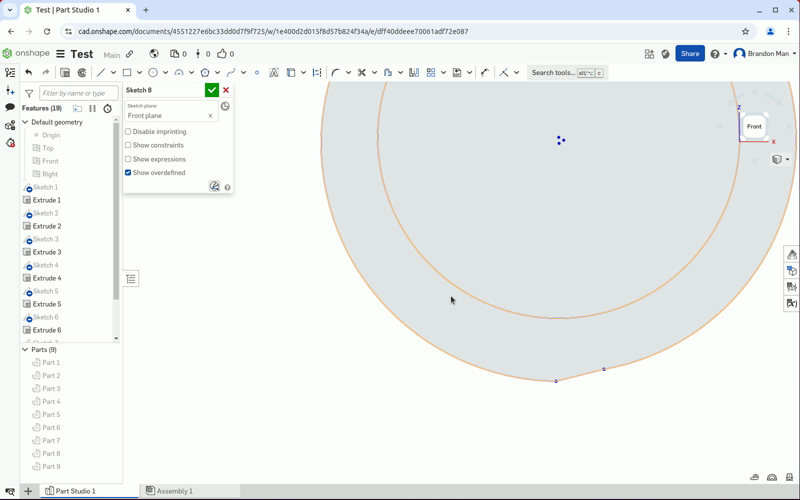
scroll(-6)
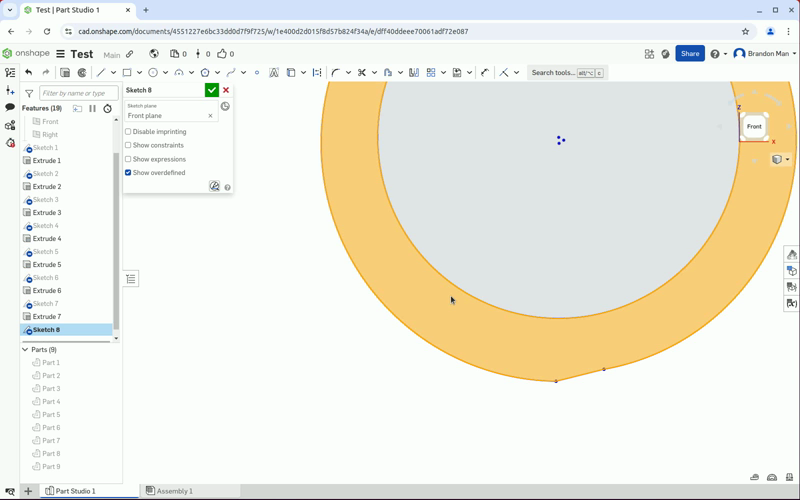
scroll(-6)
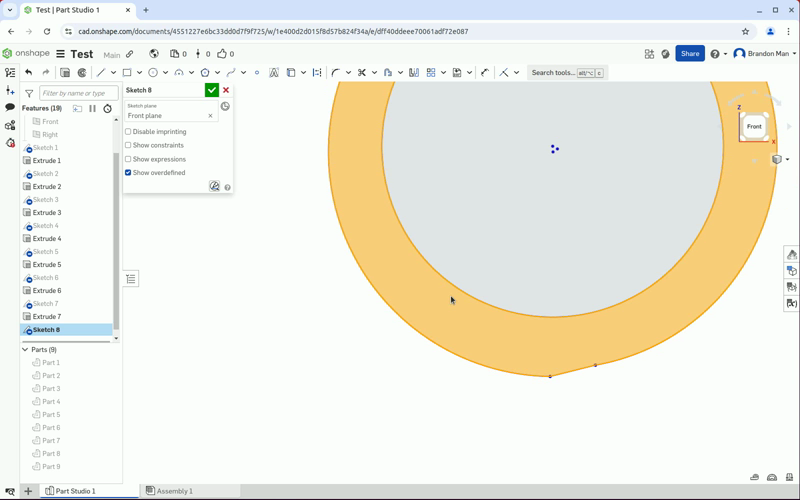
scroll(-6)
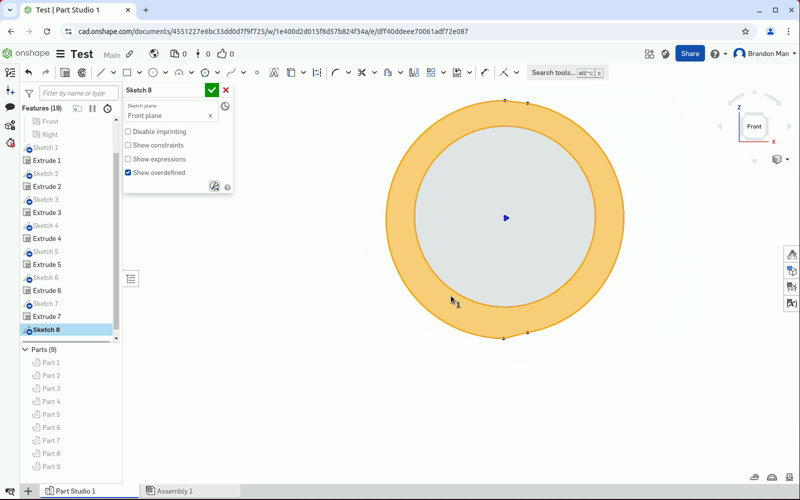
scroll(-6)
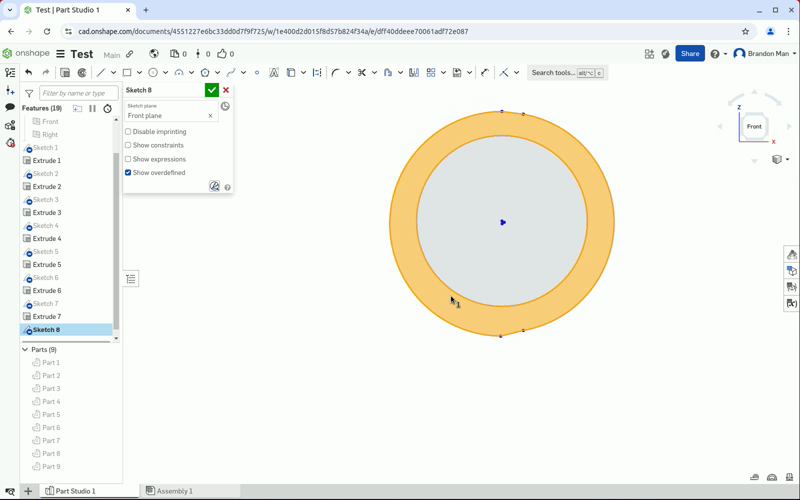
scroll(-6)
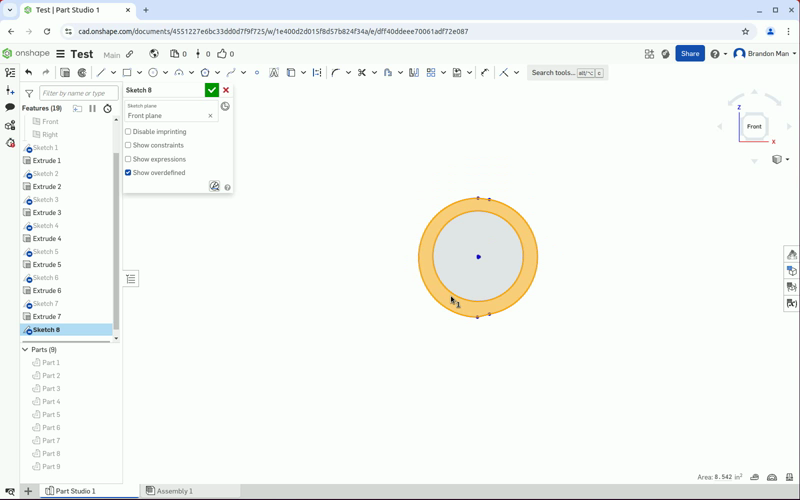
scroll(-6)
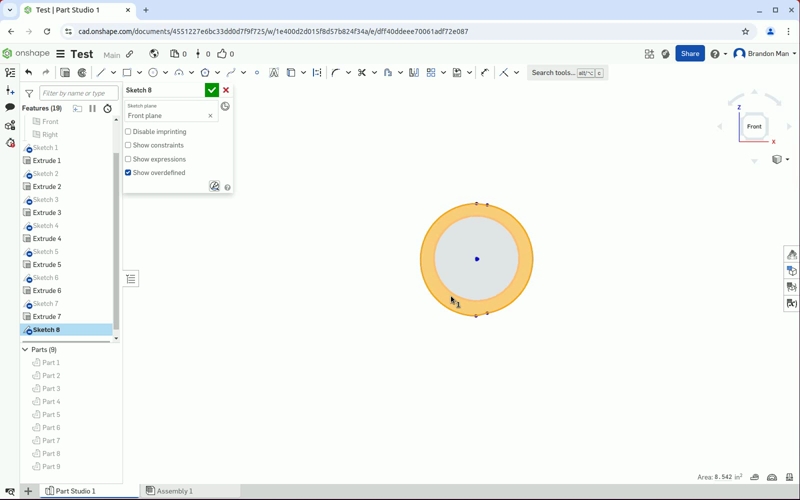
scroll(-6)
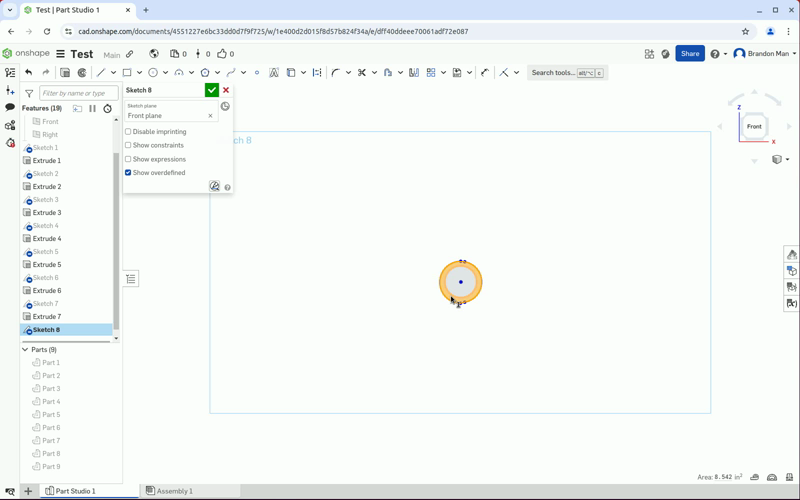
mouse_move(73, 352)
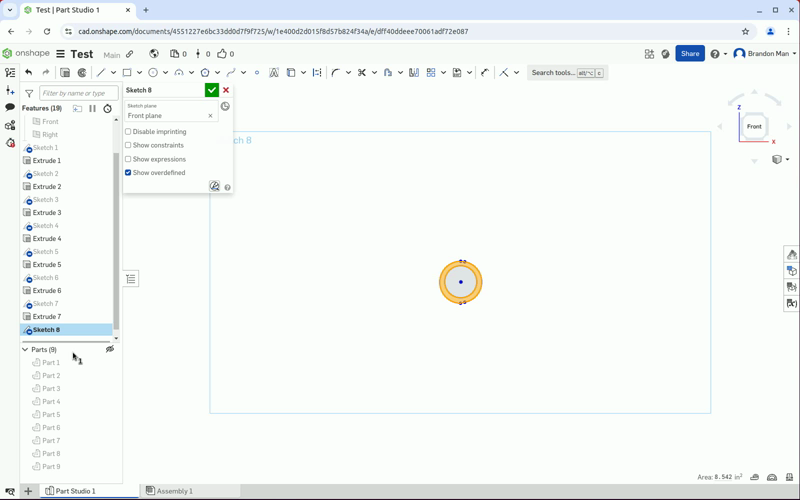
key(shift+y)
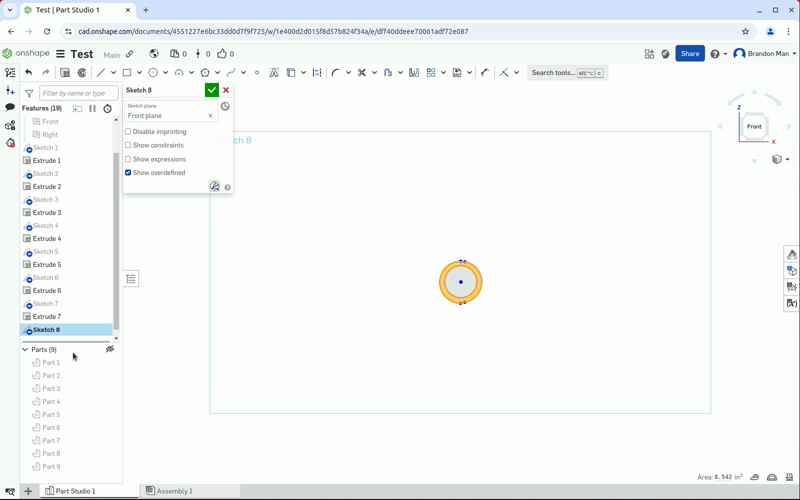
key(shift+e)
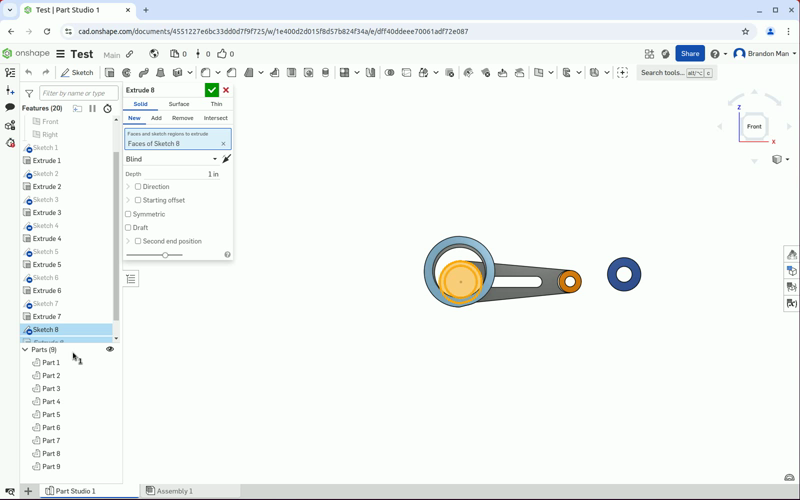
mouse_move(143, 106)
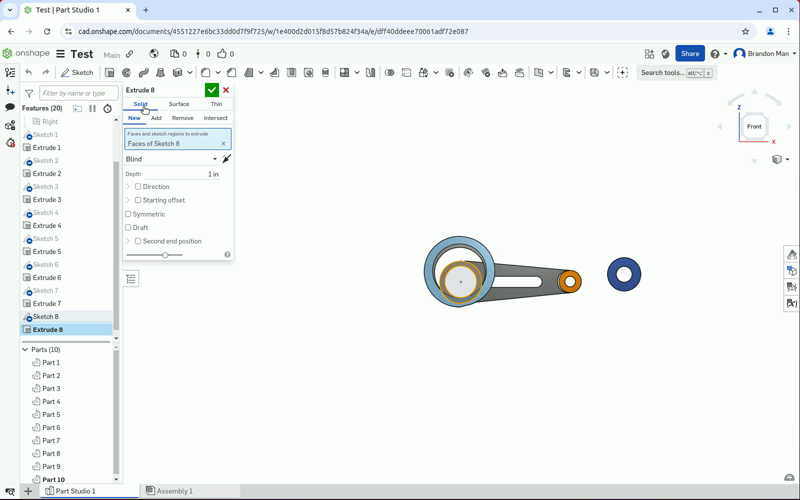
click(143, 106)
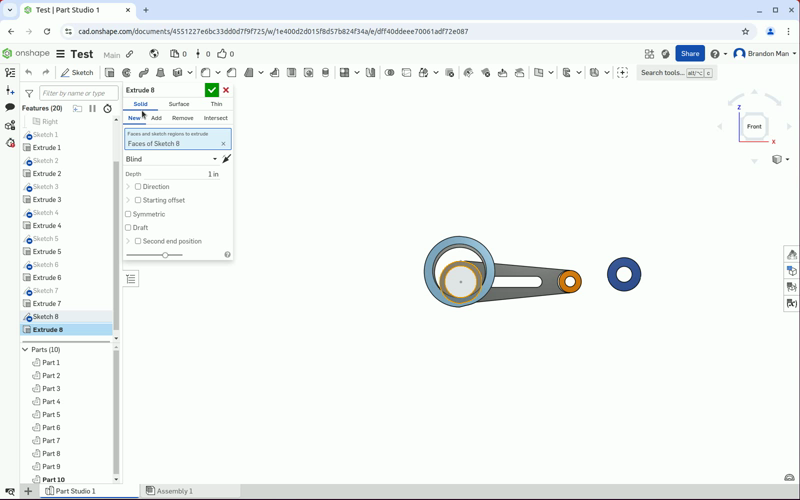
mouse_move(137, 120)
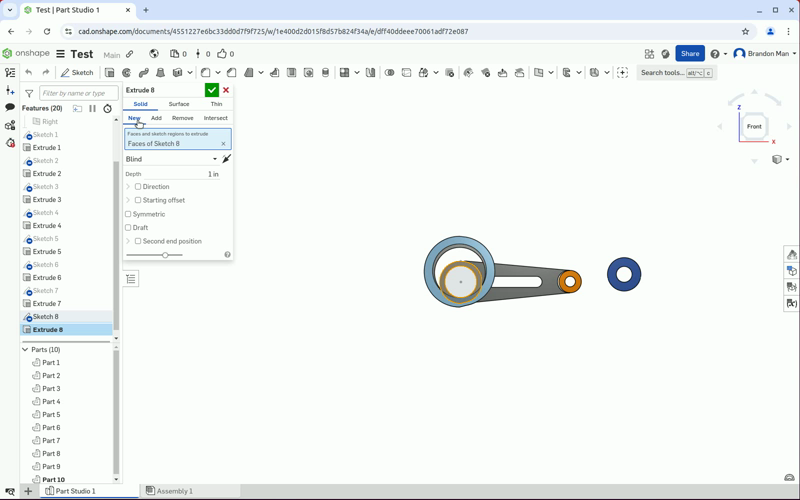
click(137, 120)
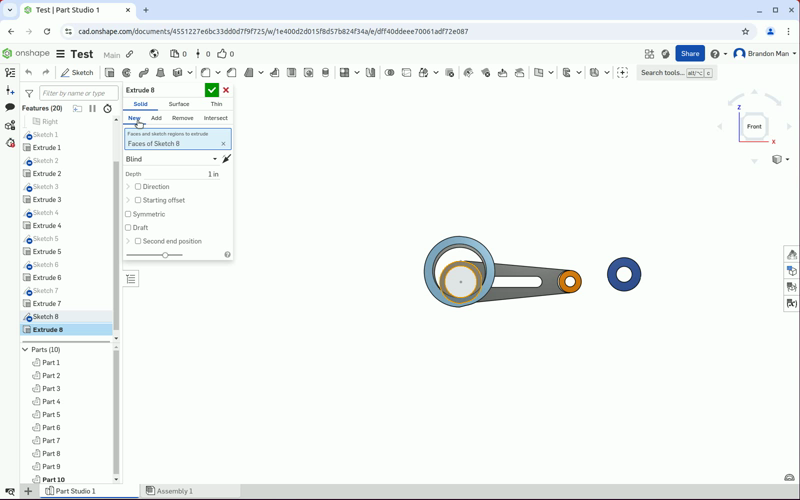
key(tab, 4)
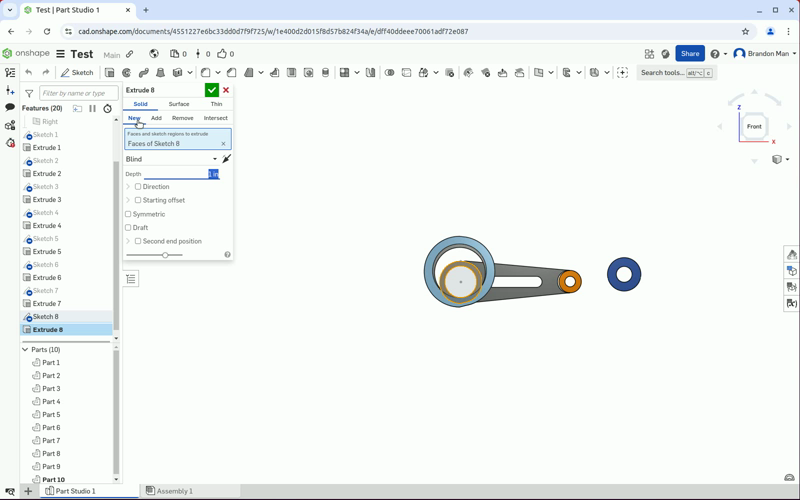
text(4.092)
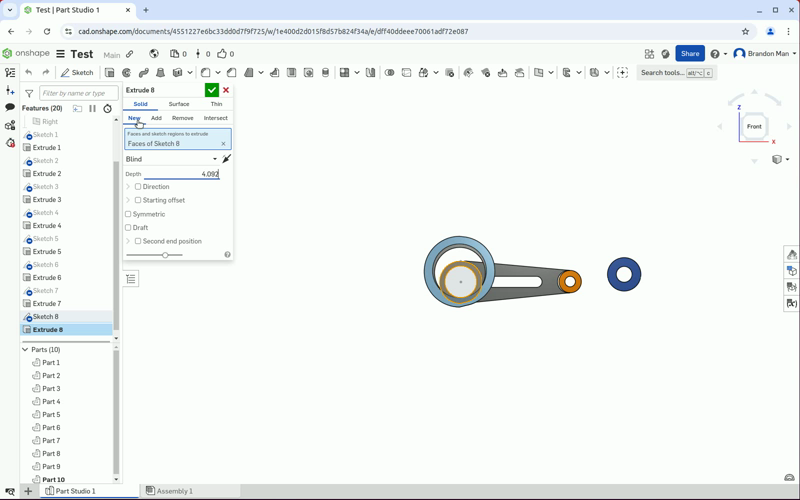
key(enter)
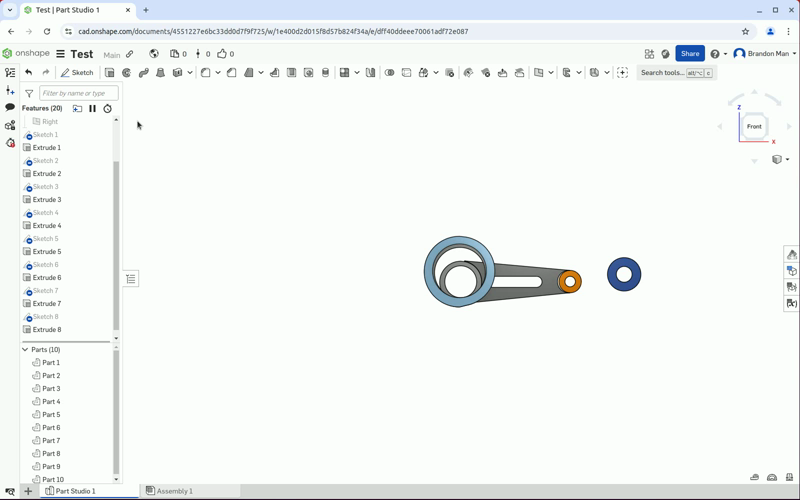
key(shift+h)
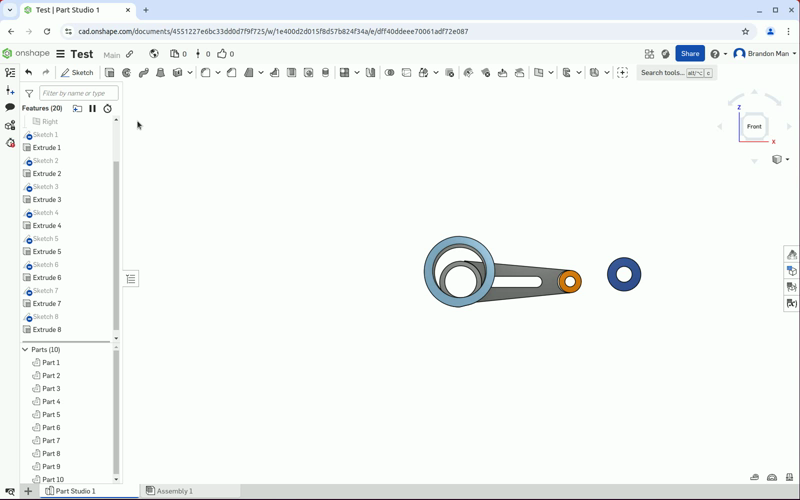
key(shift+h)
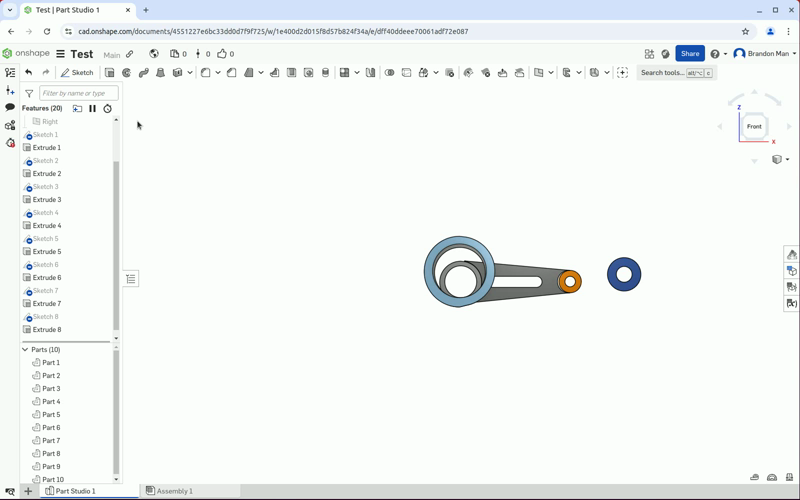
key(shift+7)
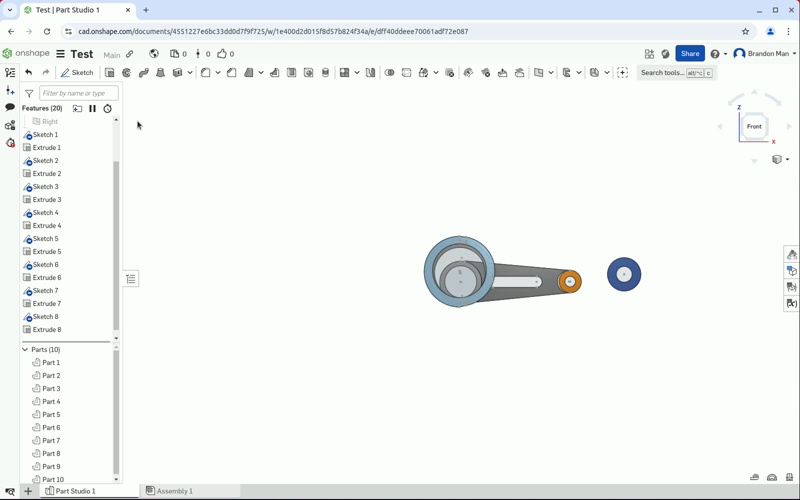
key(left, 2)
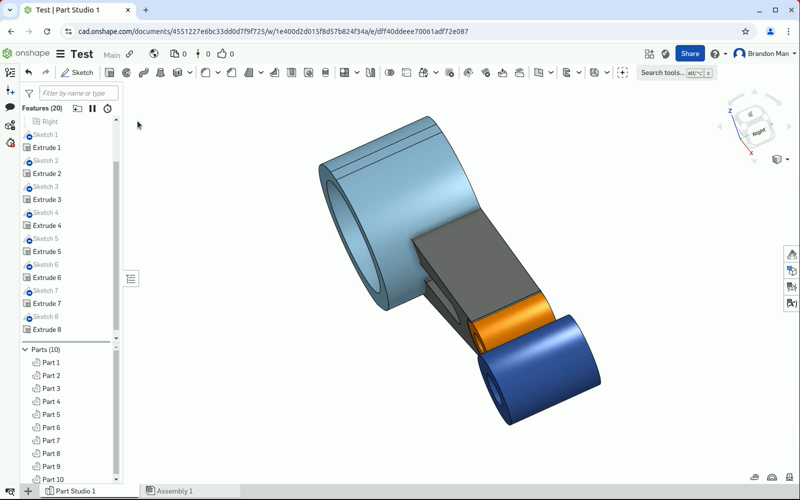
key(down, 2)
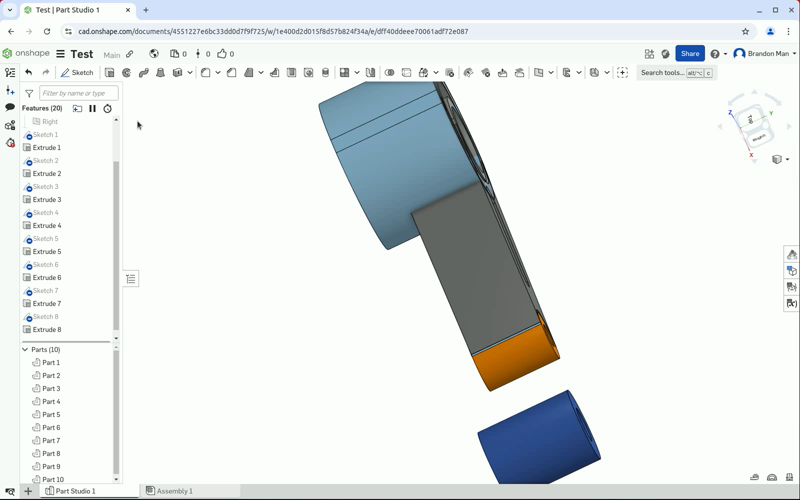
key(up, 2)
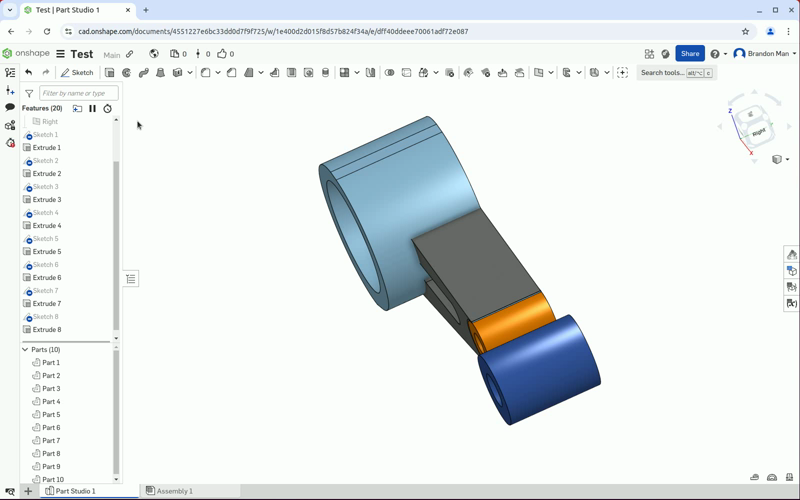
key(right, 2)
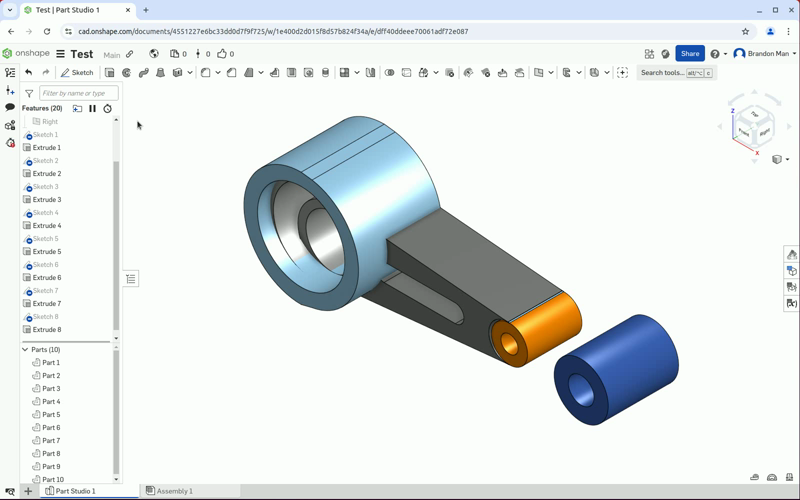
mouse_move(69, 137)
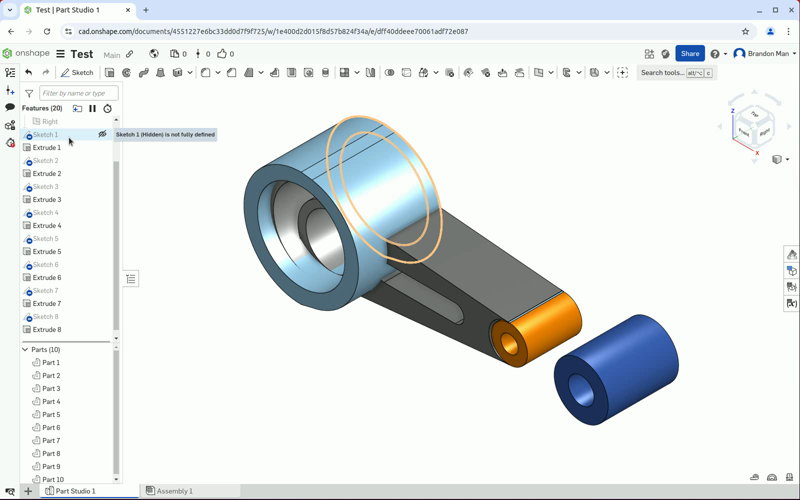
click(69, 137)